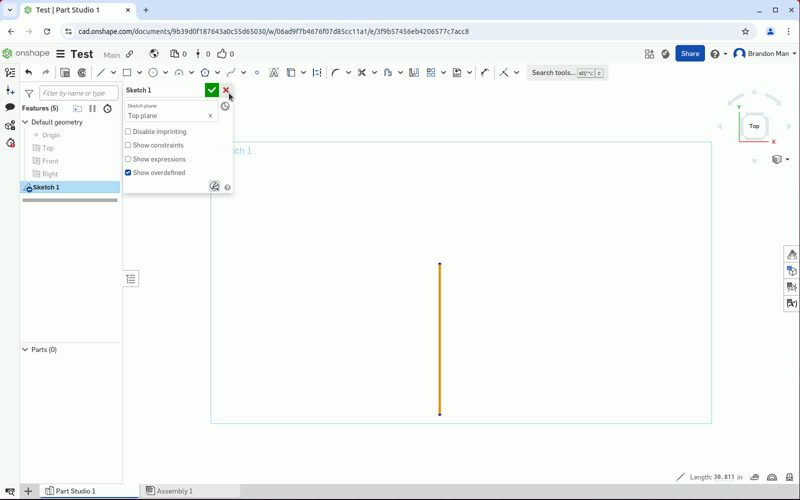
key(shift+h)
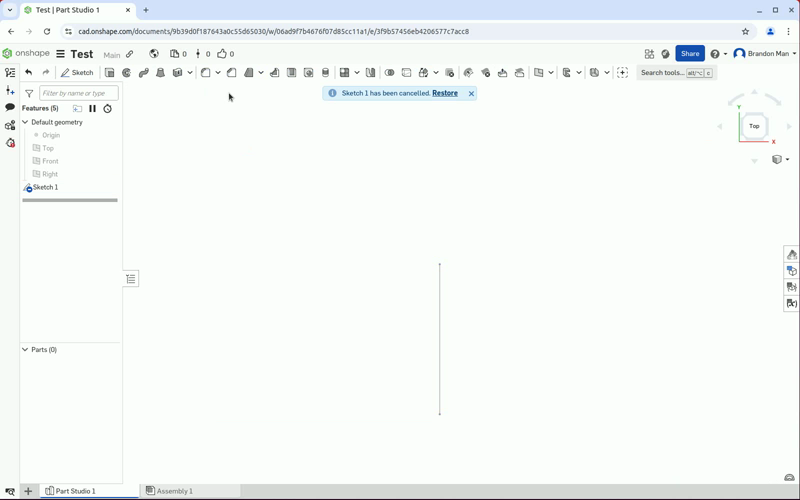
key(shift+s)
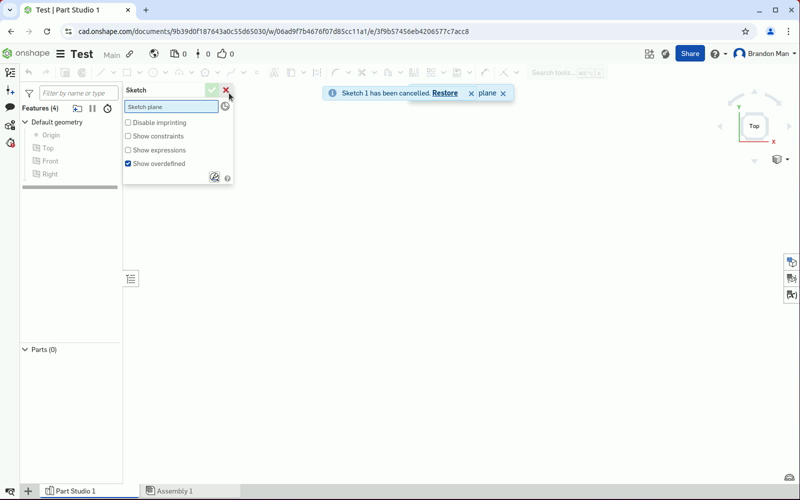
mouse_move(73, 150)
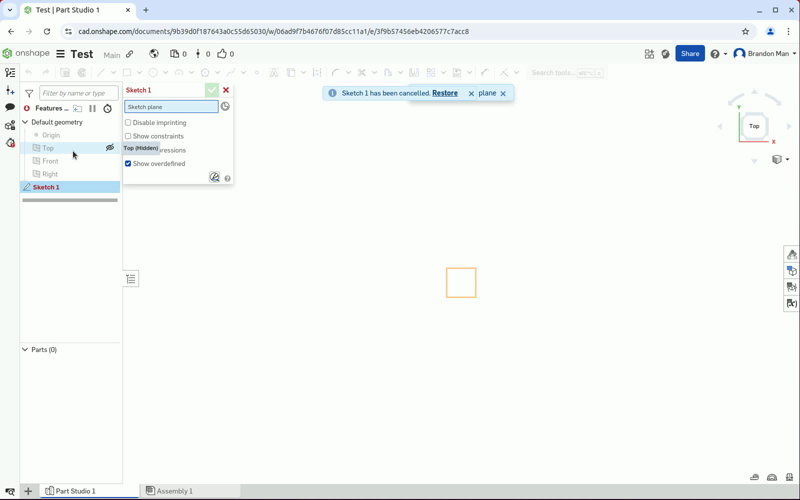
click(73, 150)
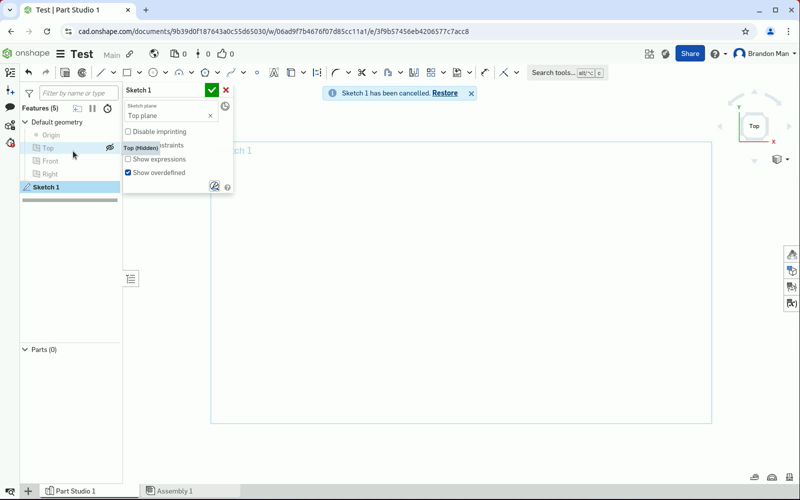
mouse_move(73, 352)
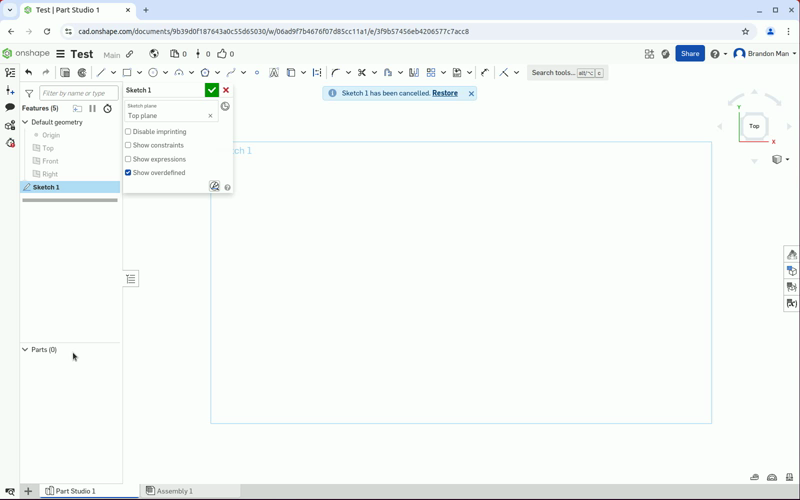
key(y)
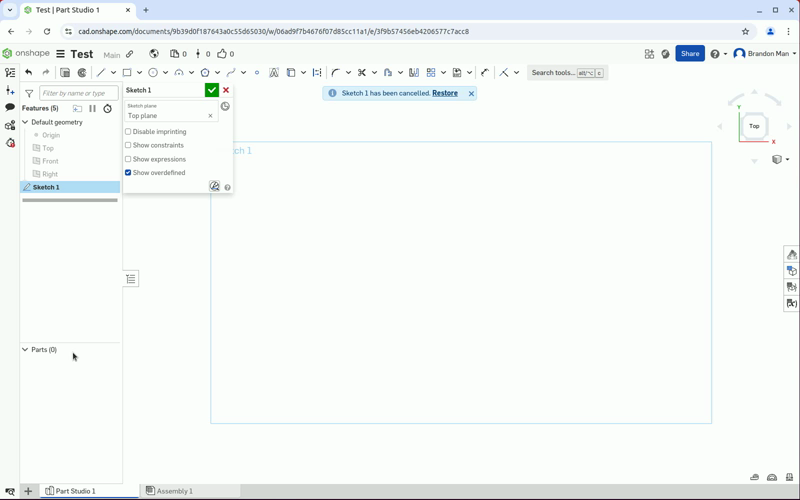
key(l)
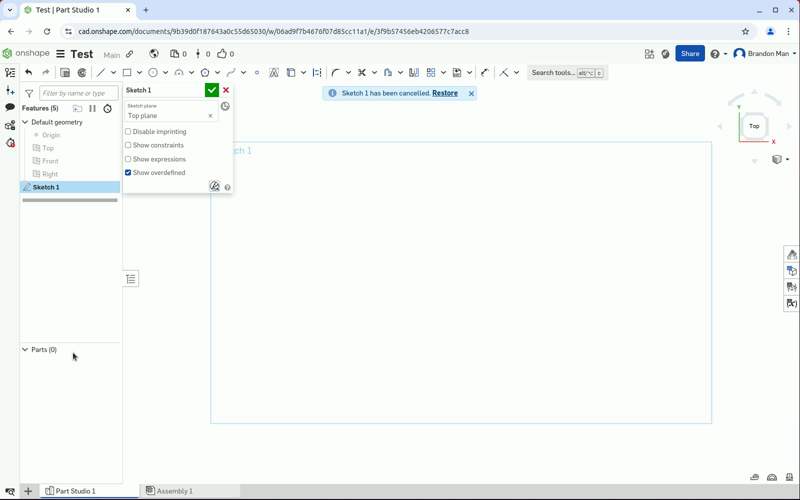
key_down(shift)
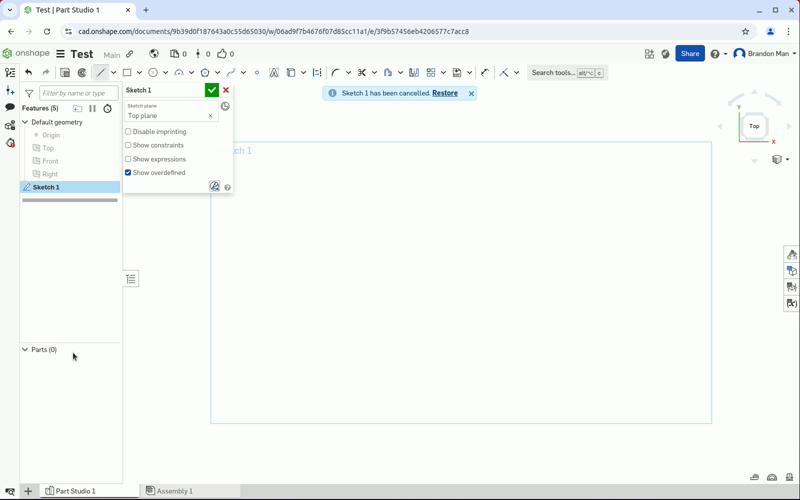
mouse_move(460, 282)
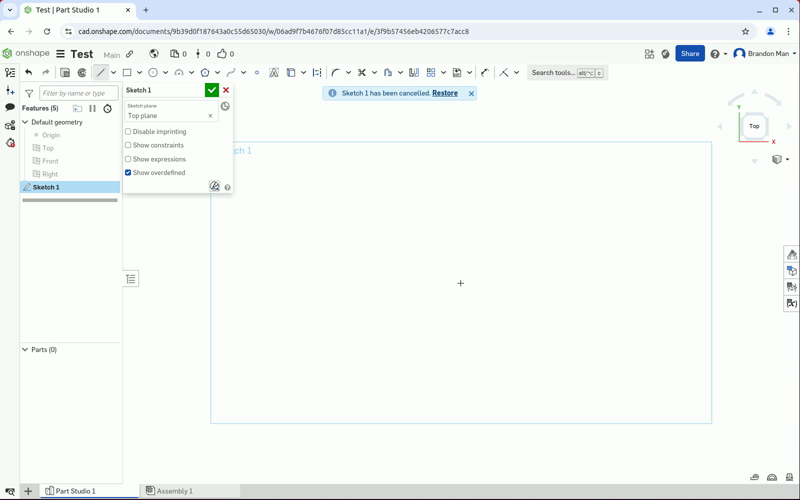
click(460, 282)
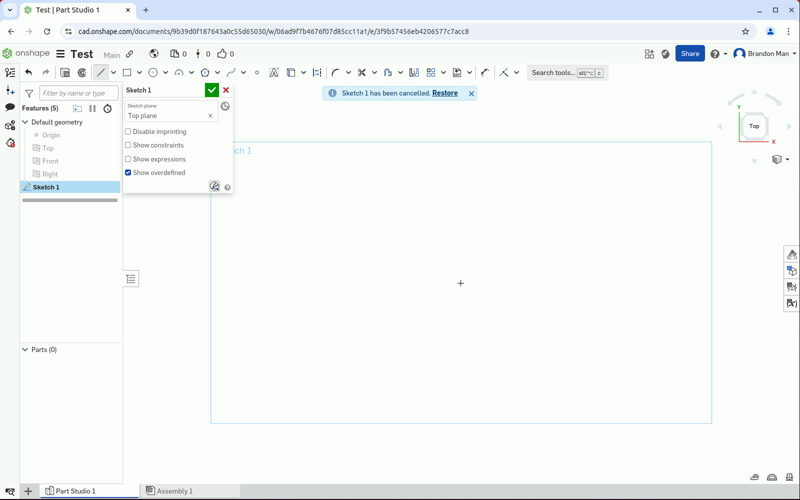
key_up(shift)
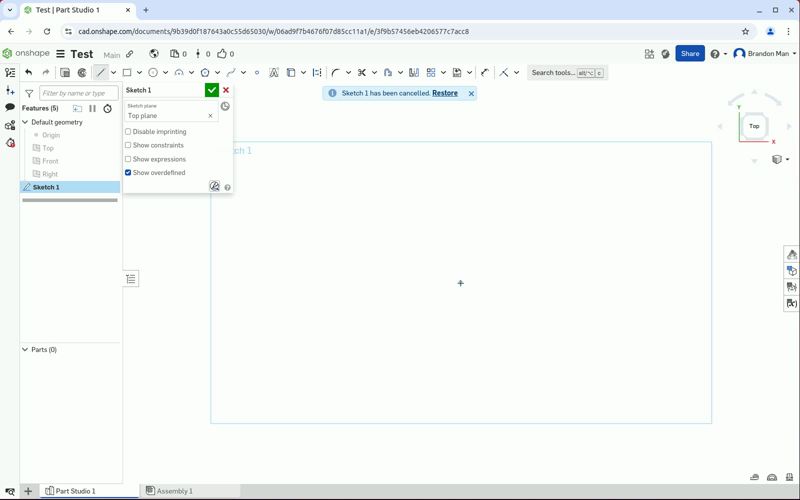
key_down(shift)
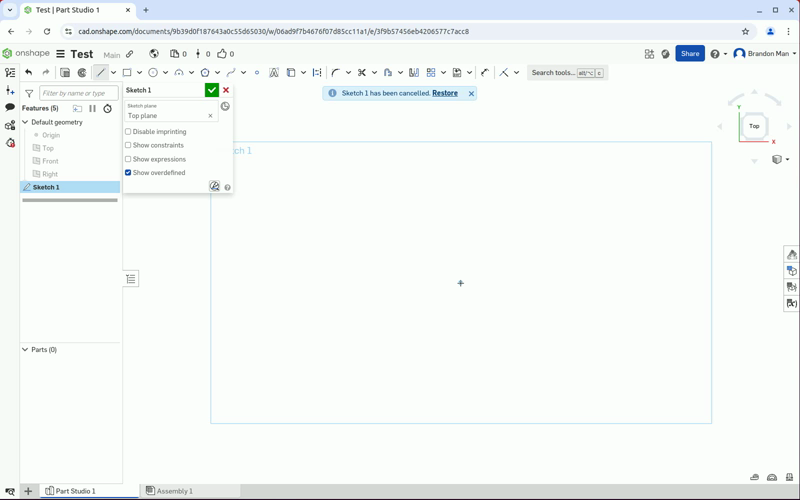
mouse_move(490, 282)
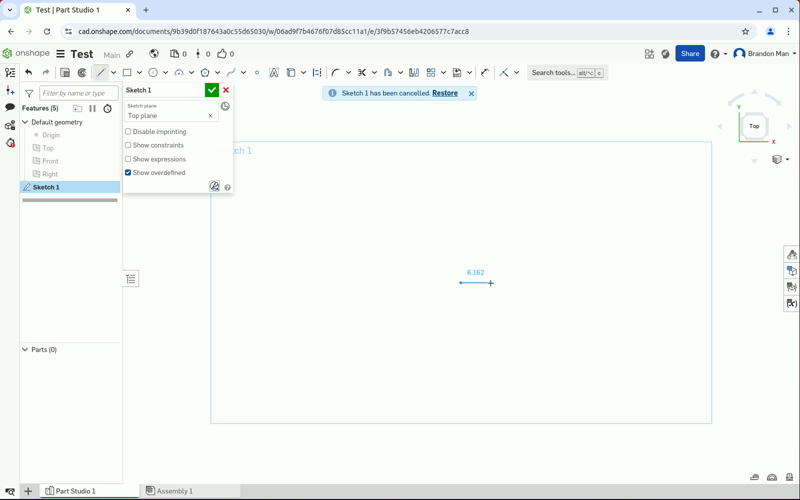
mouse_move(470, 282)
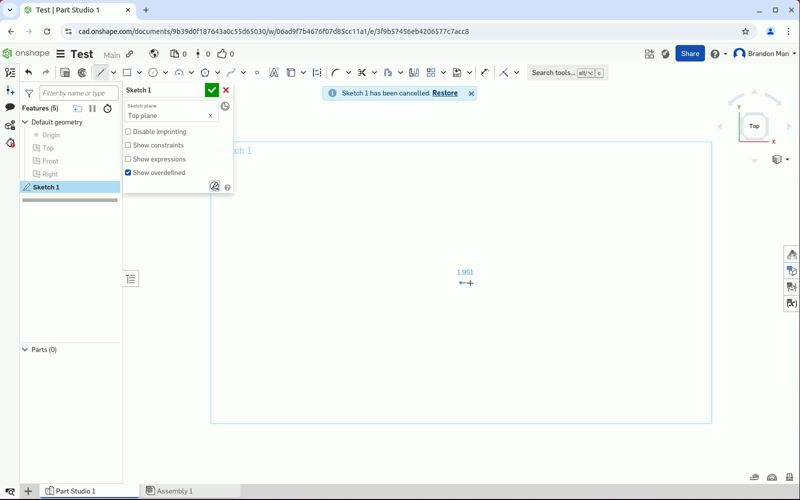
click(470, 282)
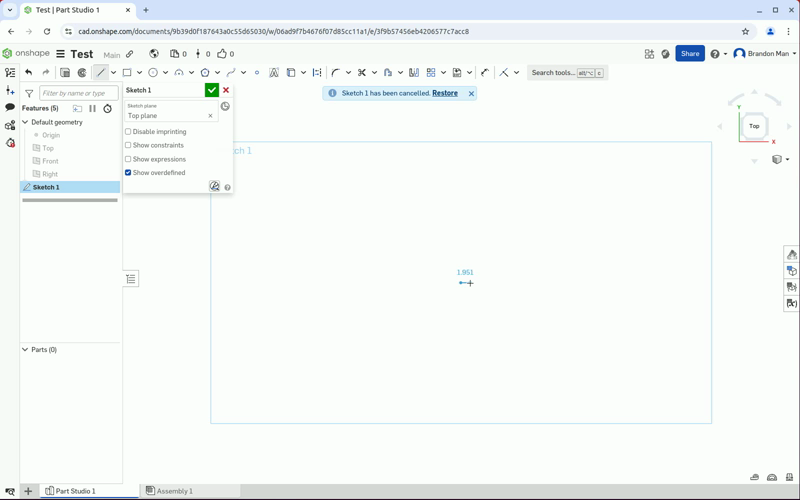
key_up(shift)
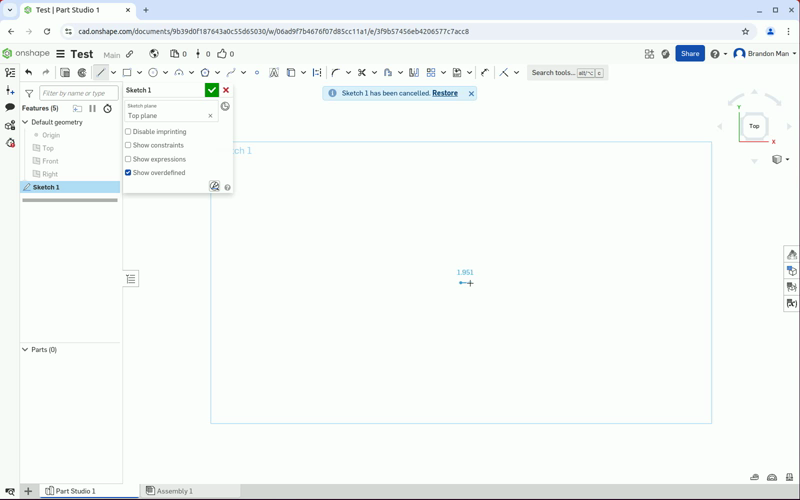
key_down(shift)
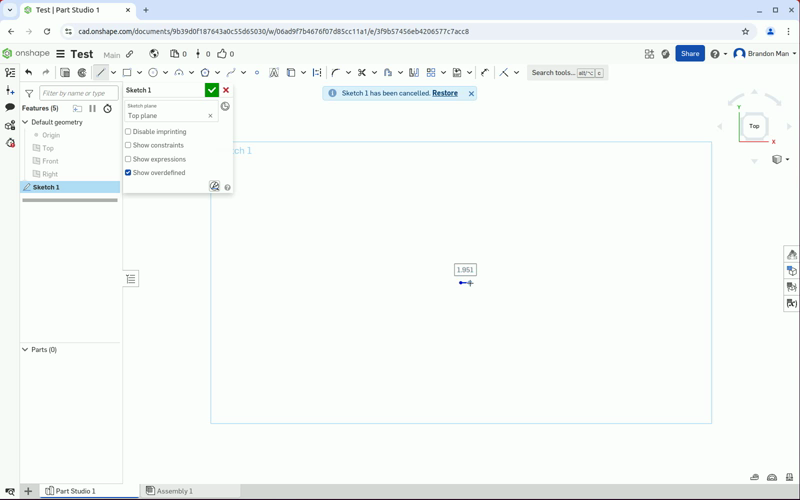
mouse_move(500, 282)
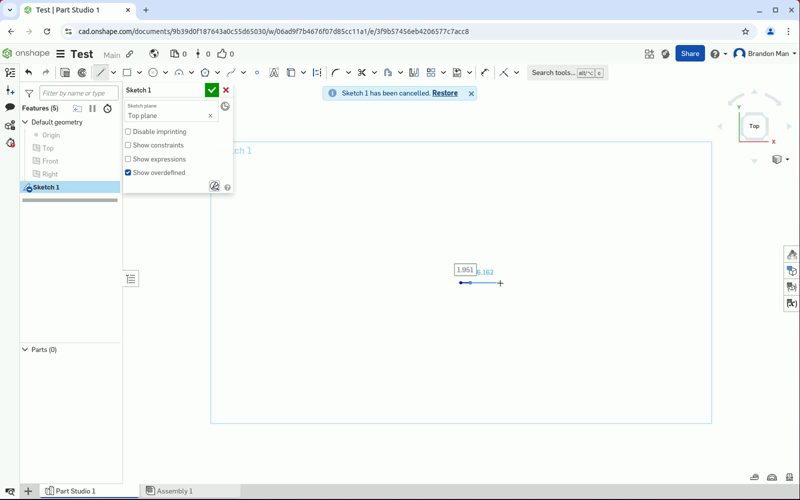
mouse_move(470, 255)
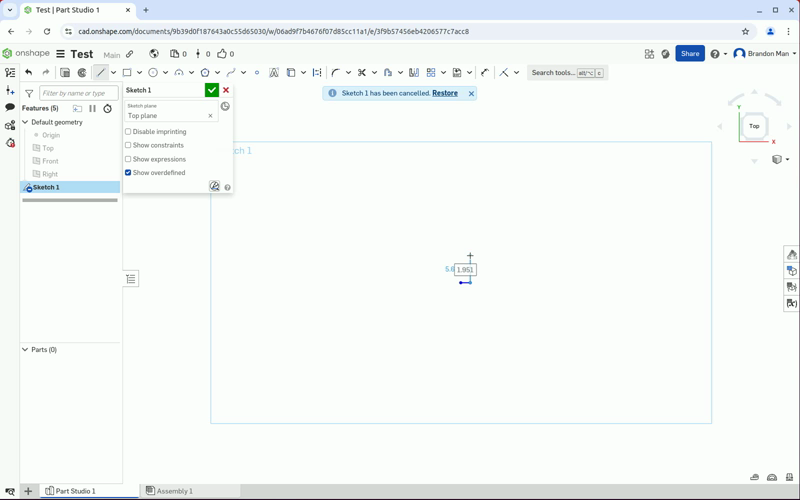
click(470, 255)
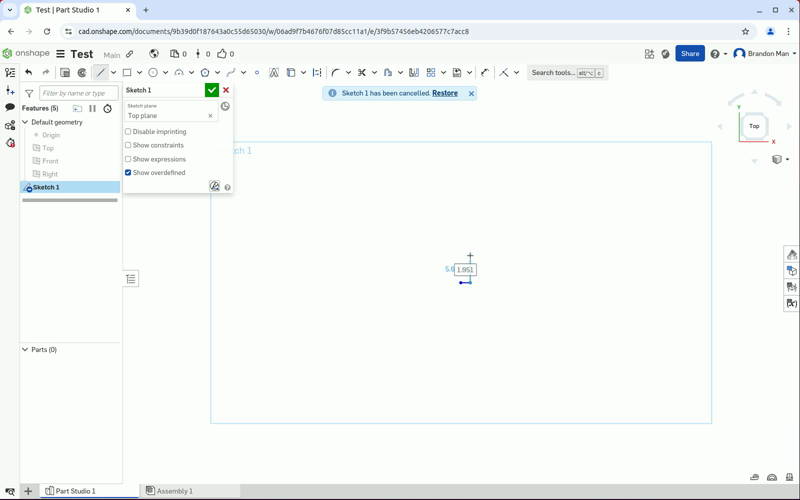
key_up(shift)
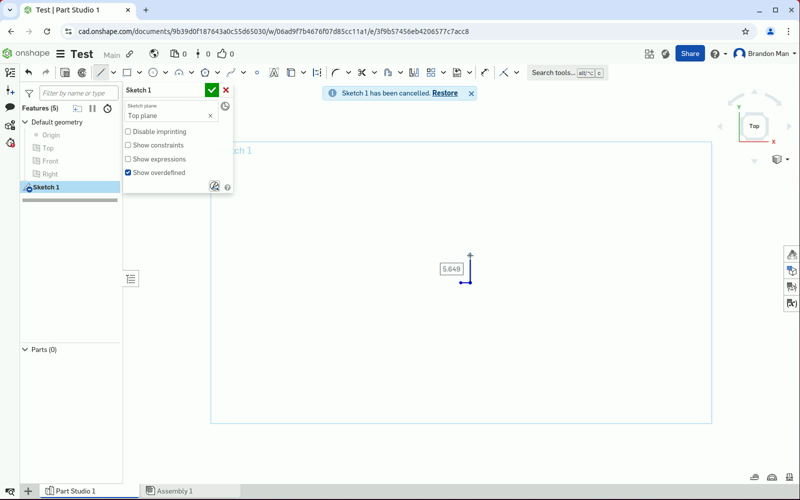
key_down(shift)
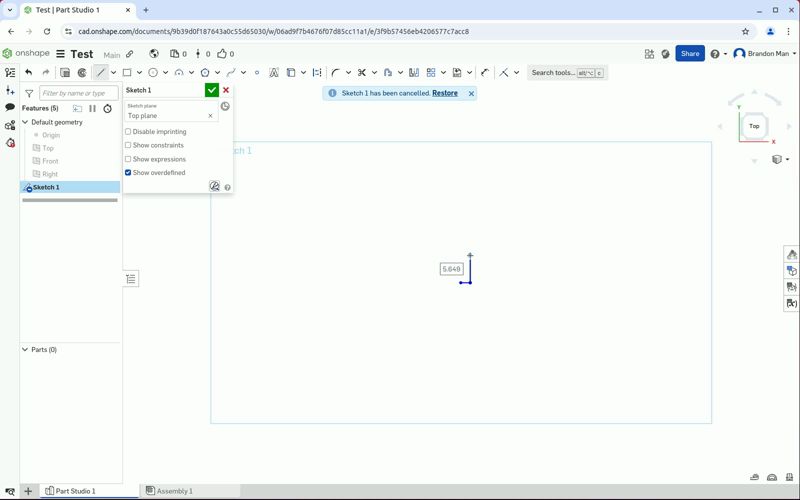
mouse_move(500, 255)
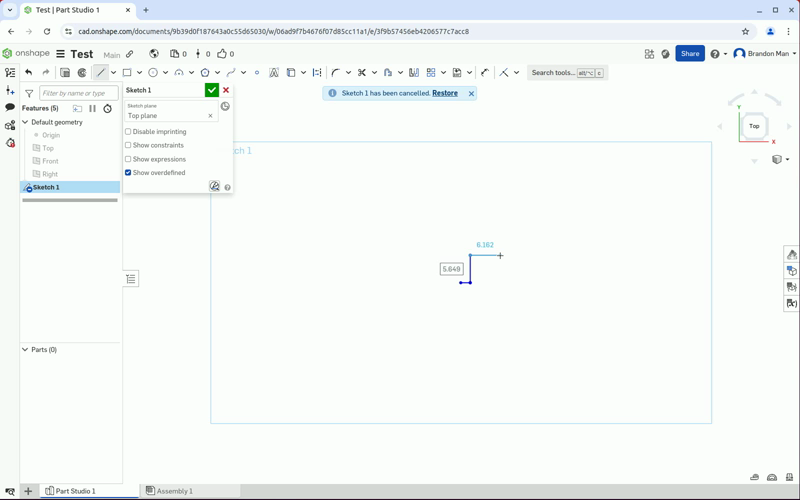
mouse_move(460, 255)
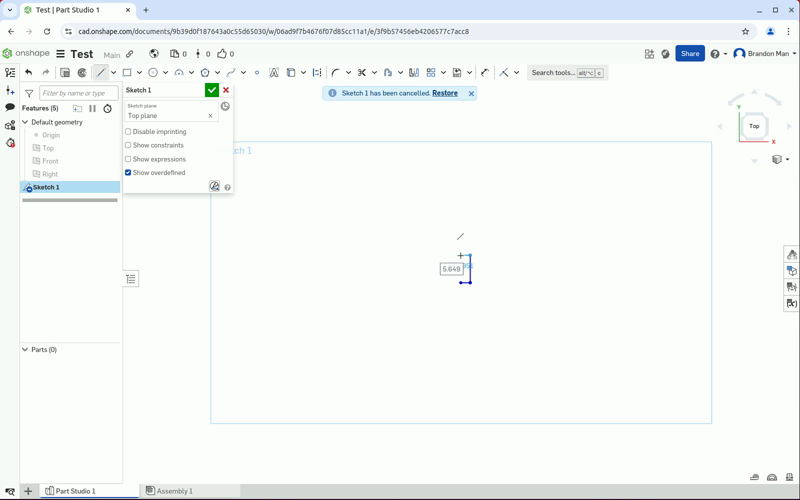
click(460, 255)
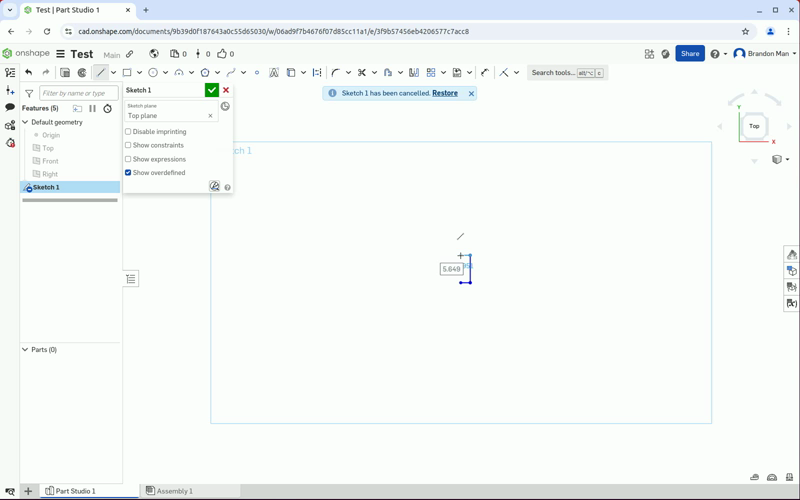
key_up(shift)
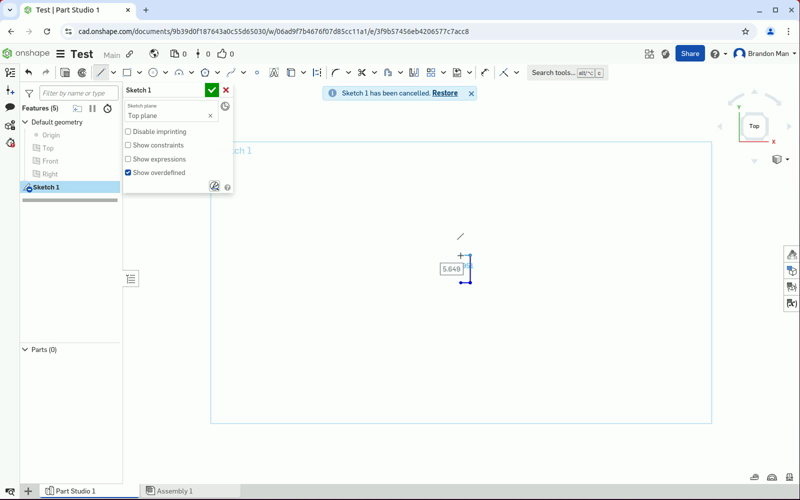
mouse_move(490, 255)
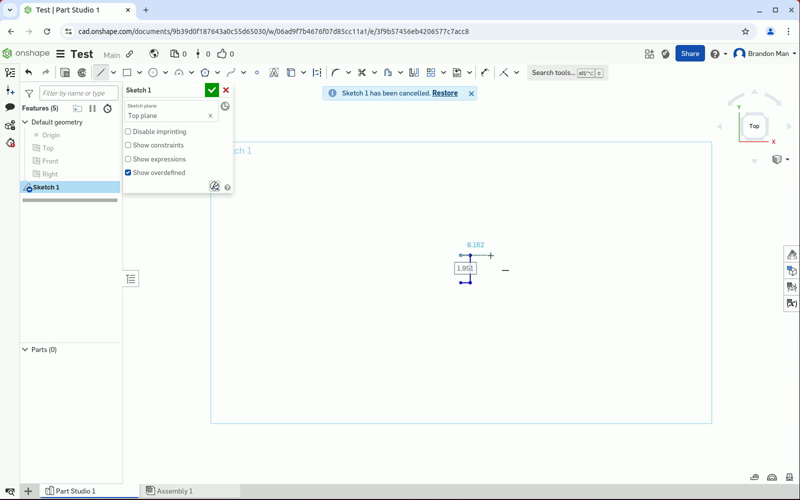
key_down(shift)
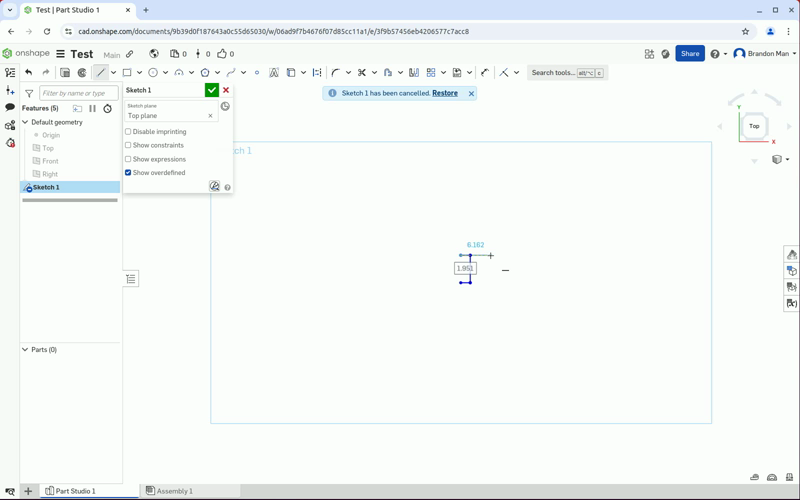
mouse_move(460, 282)
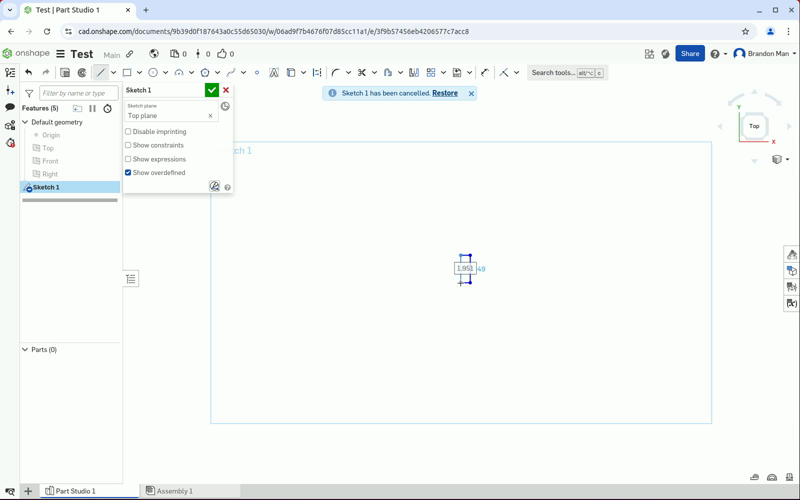
key_up(shift)
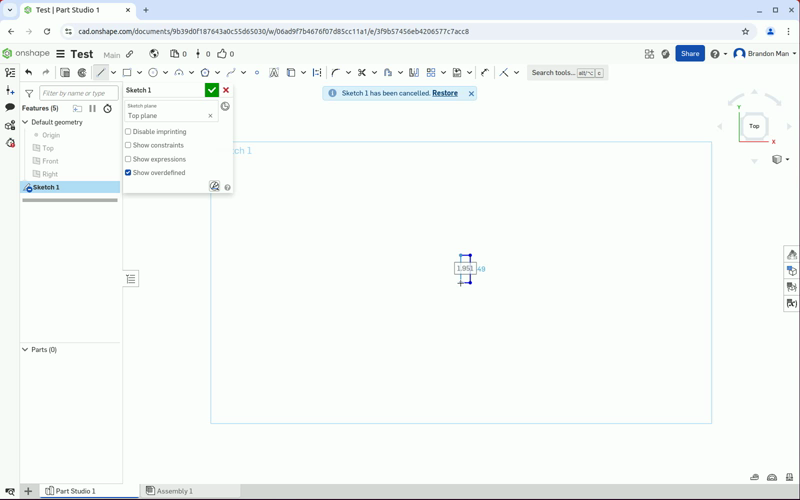
click(460, 282)
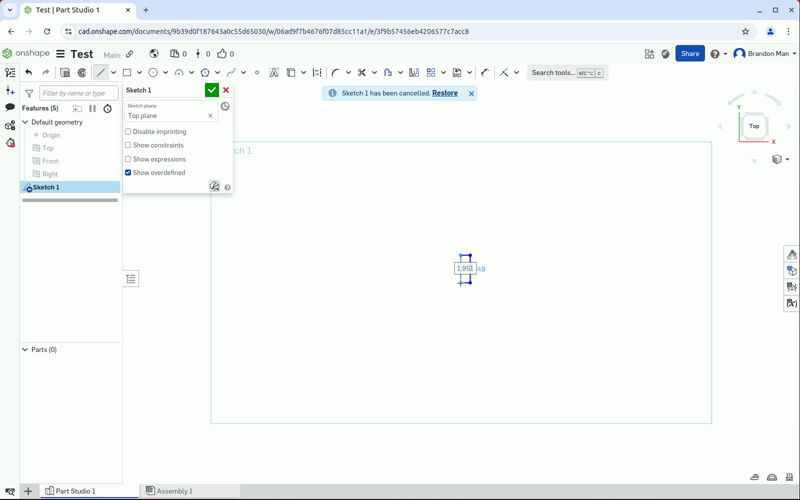
key(esc)
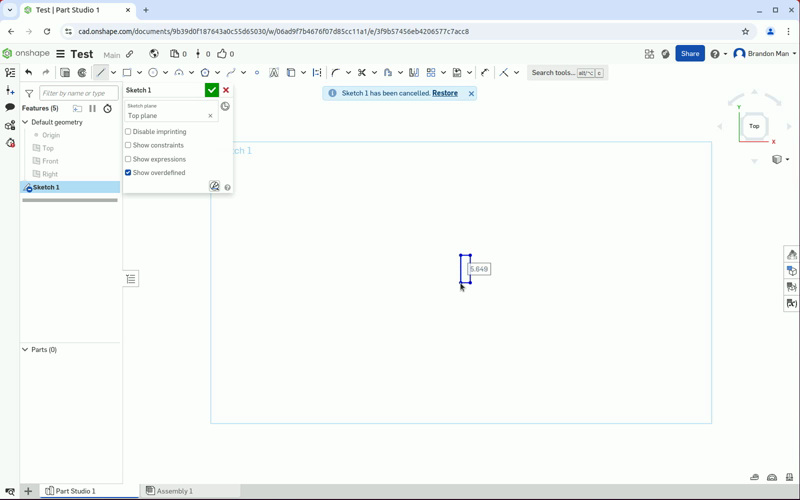
mouse_move(467, 274)
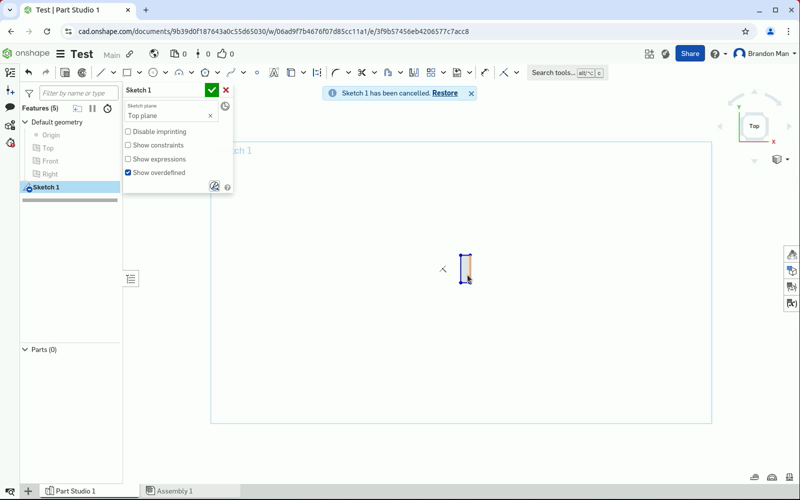
scroll(6)
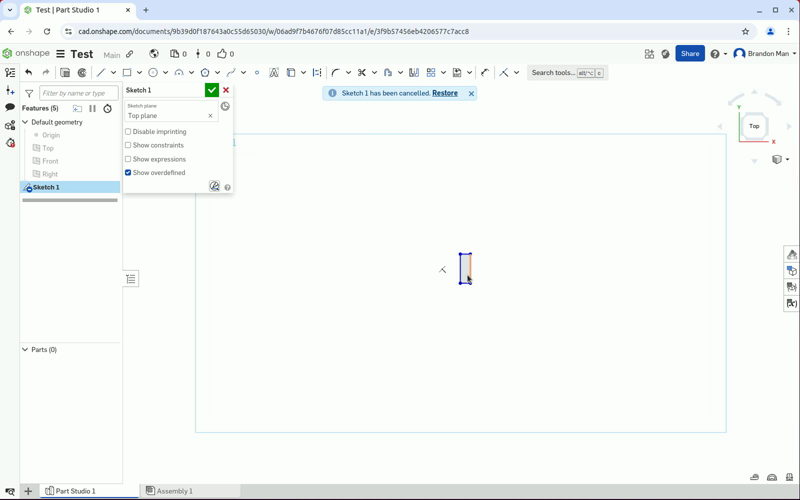
scroll(6)
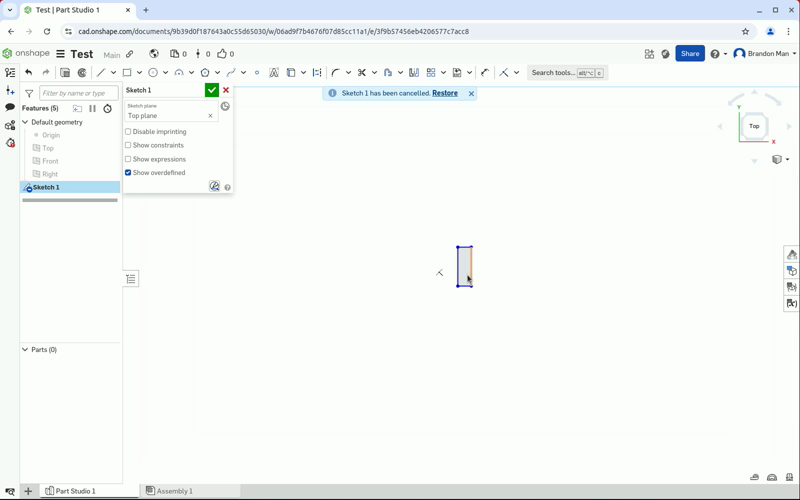
scroll(6)
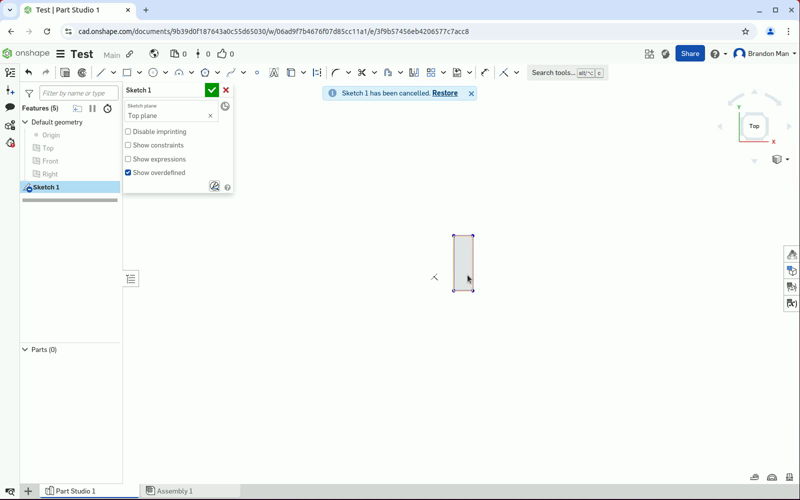
scroll(6)
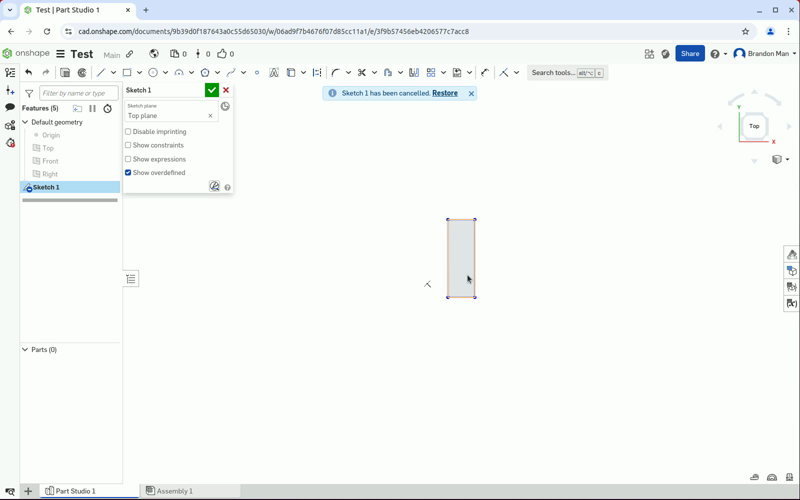
scroll(6)
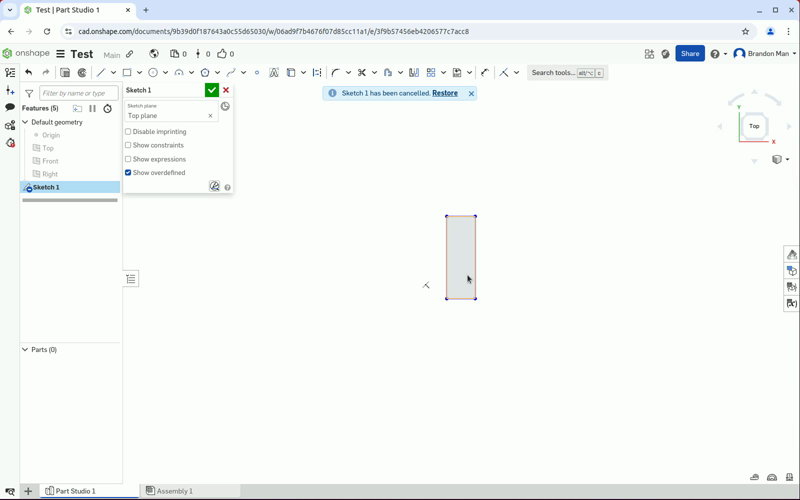
scroll(6)
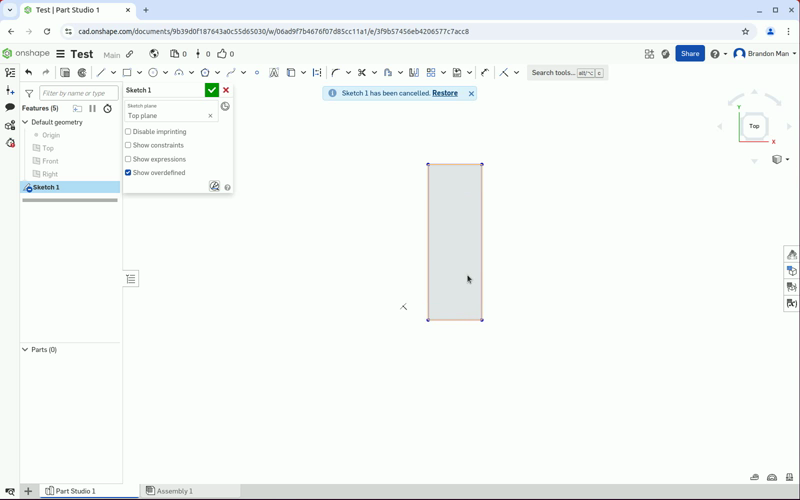
scroll(6)
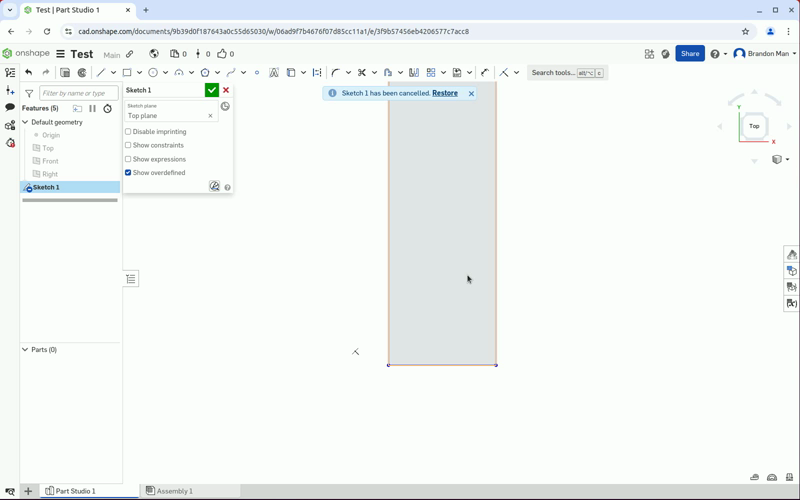
click(467, 274)
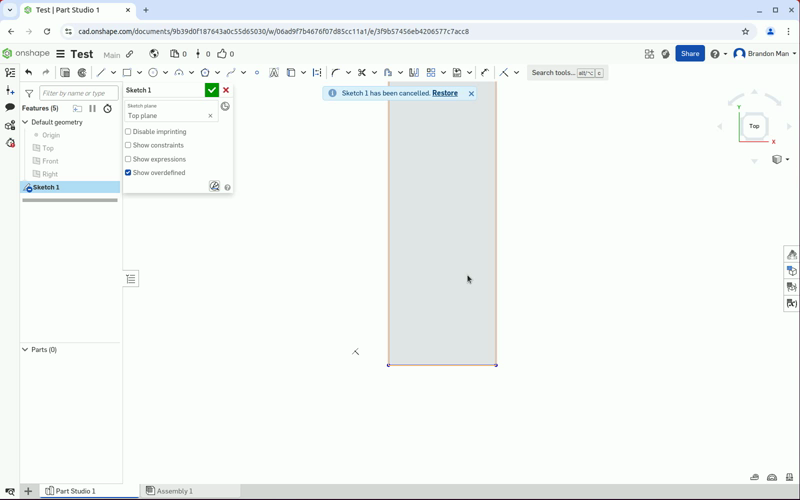
scroll(-6)
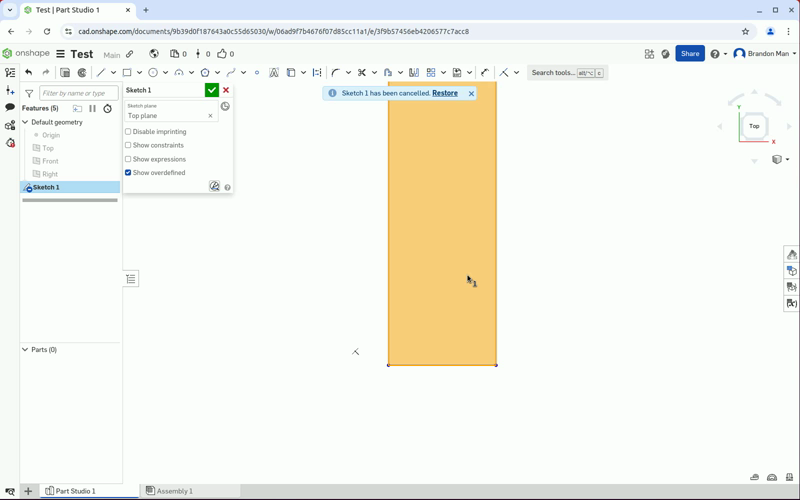
scroll(-6)
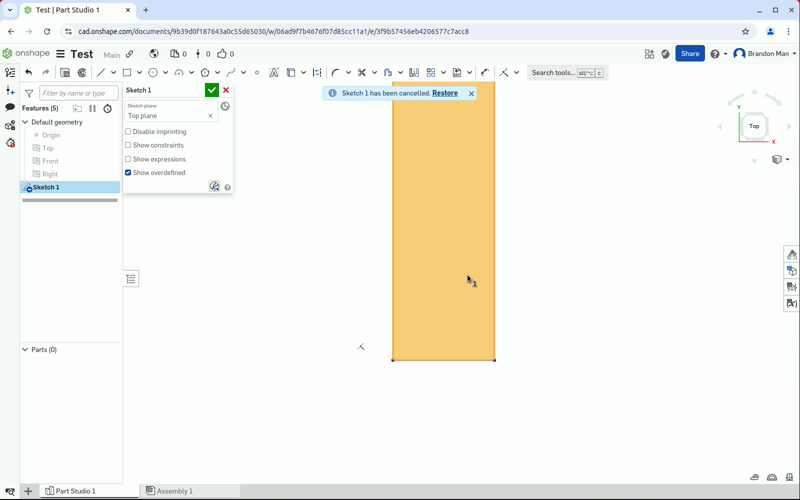
scroll(-6)
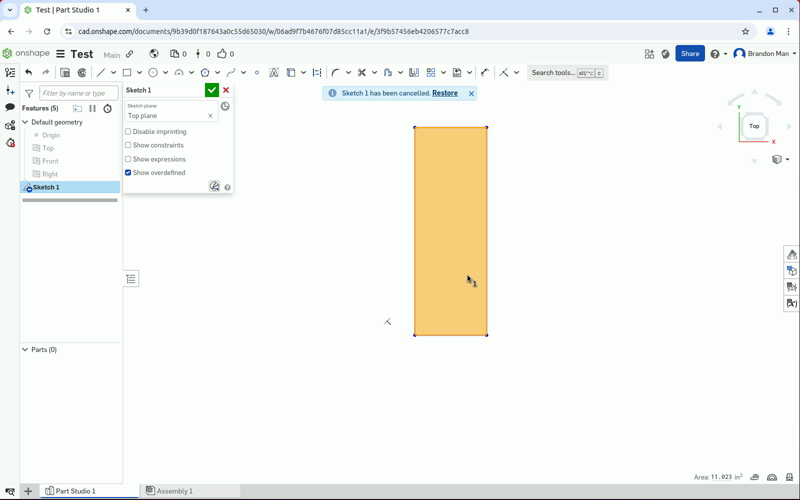
scroll(-6)
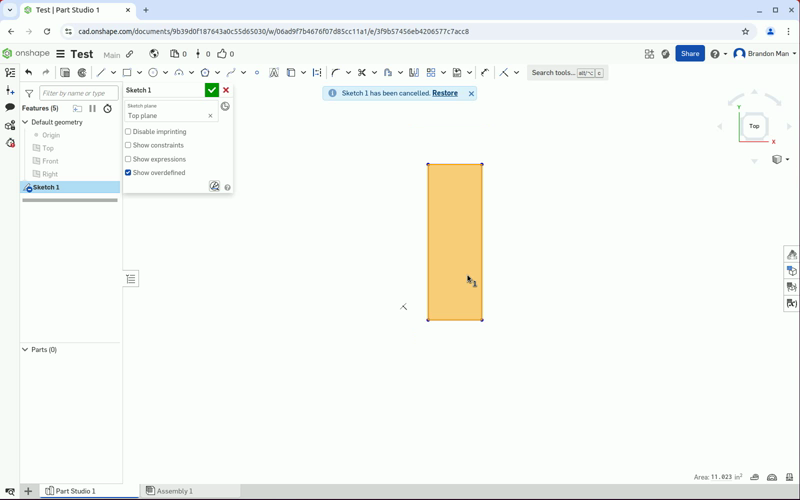
scroll(-6)
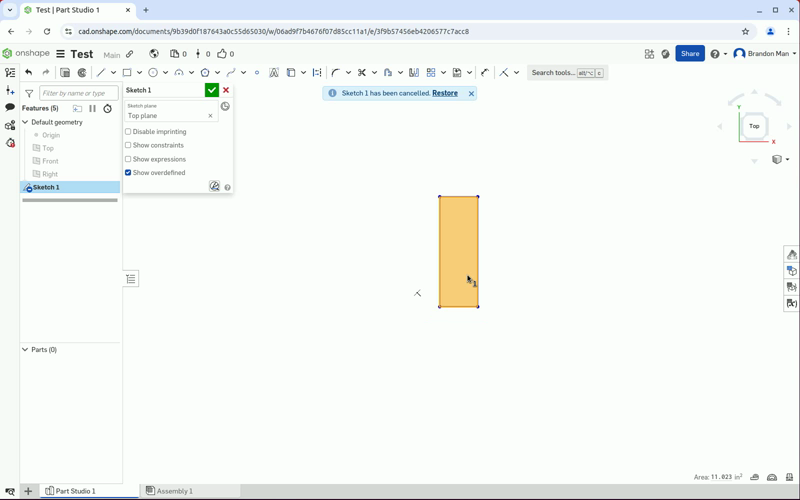
scroll(-6)
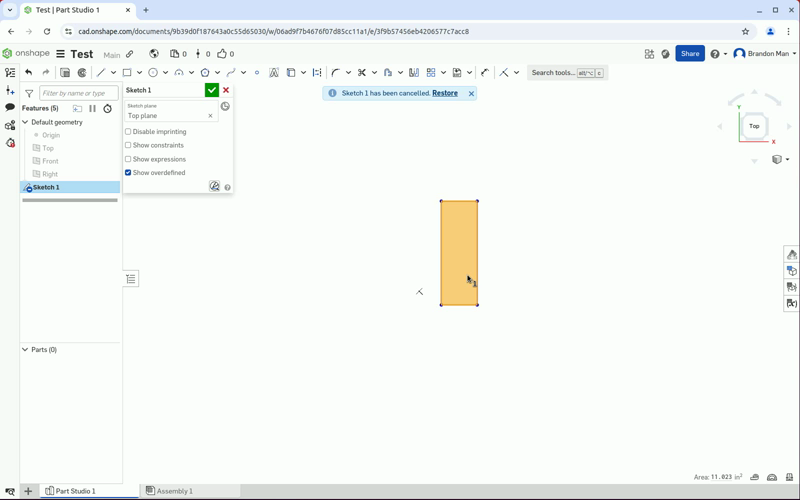
scroll(-6)
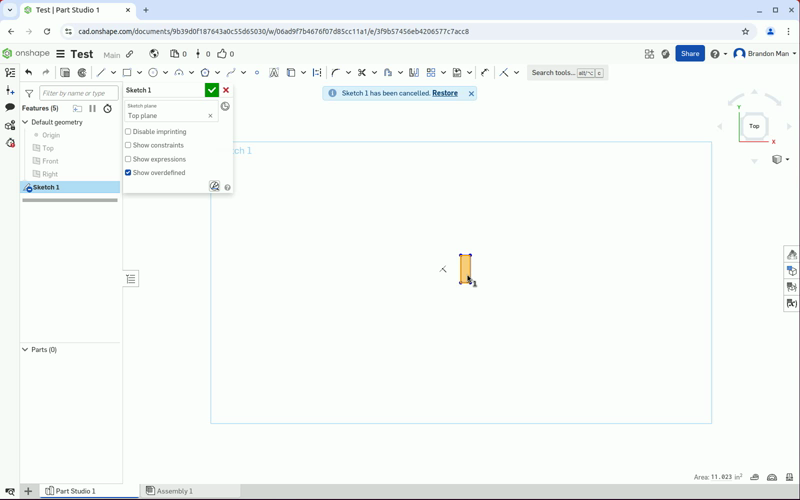
mouse_move(73, 352)
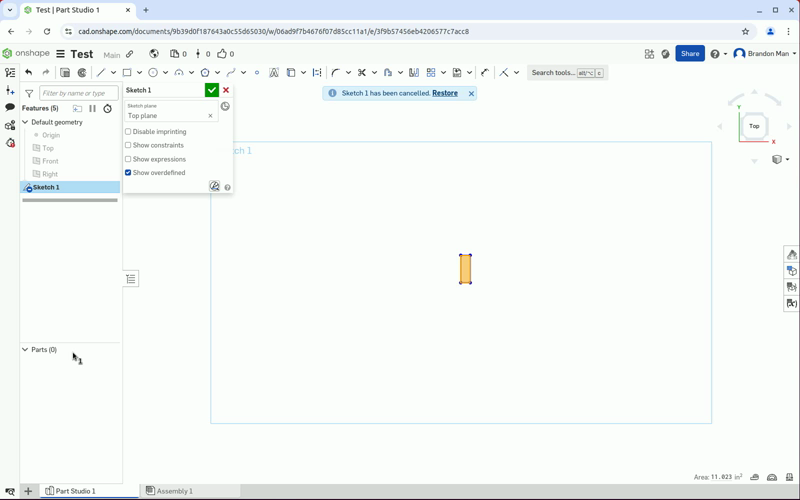
key(shift+y)
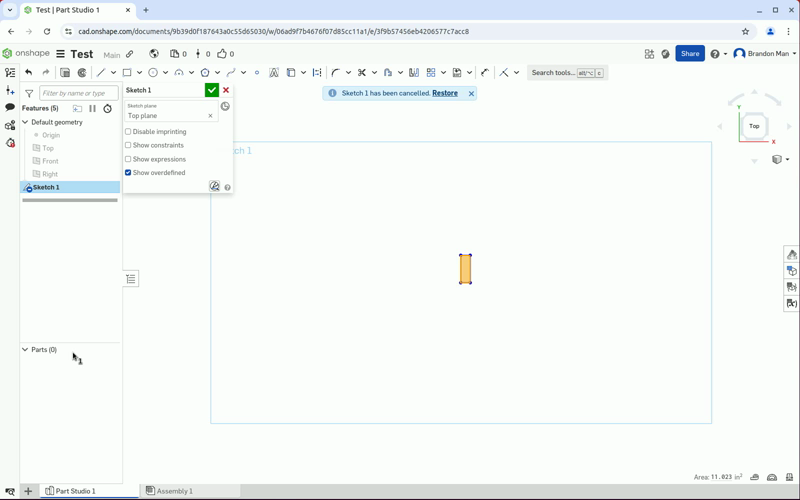
key(shift+e)
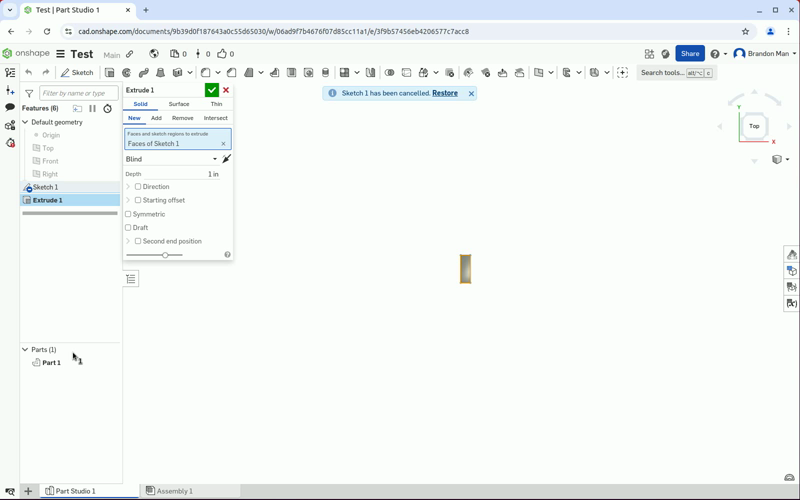
mouse_move(143, 106)
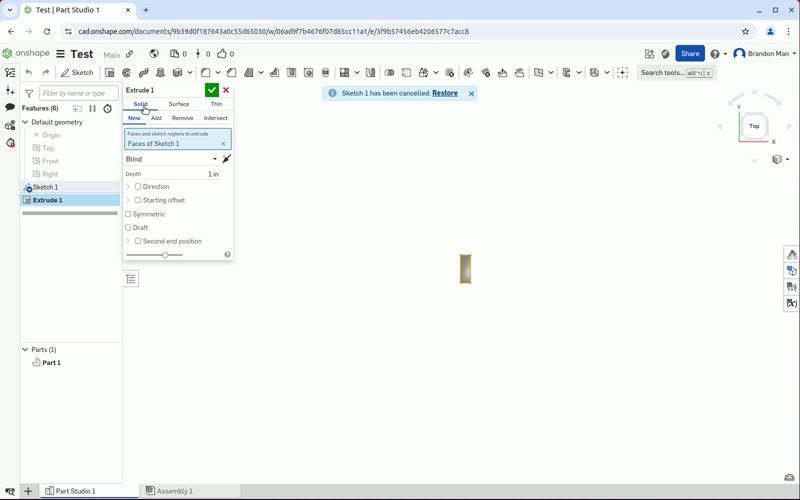
click(143, 106)
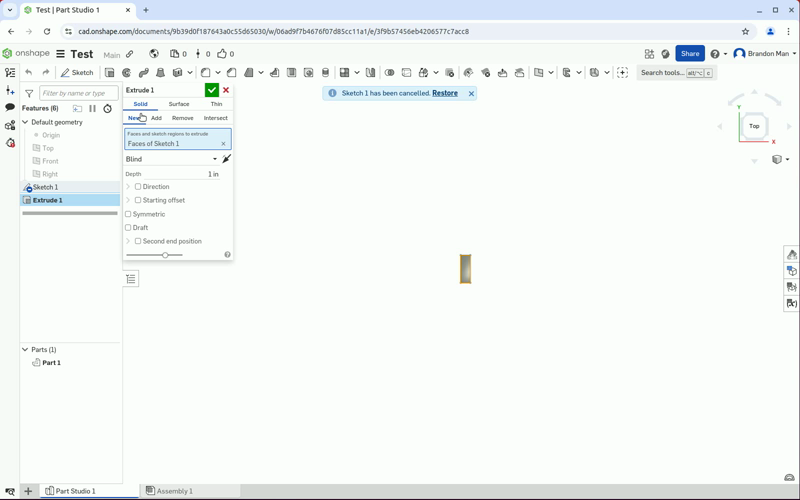
mouse_move(137, 120)
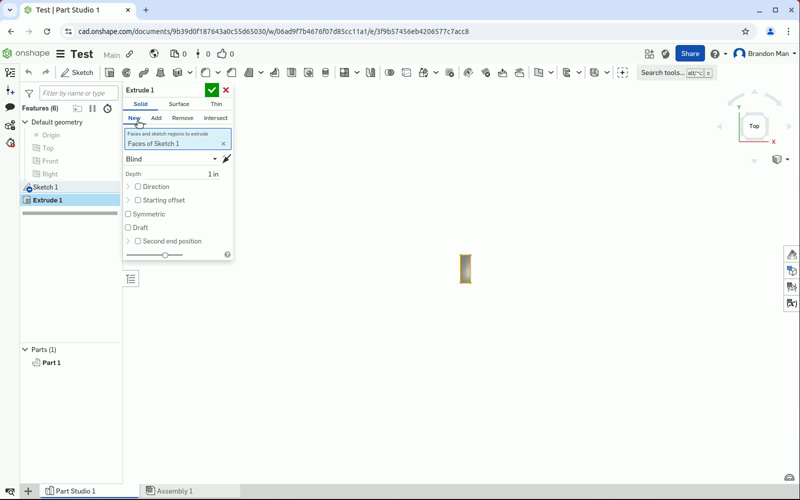
click(137, 120)
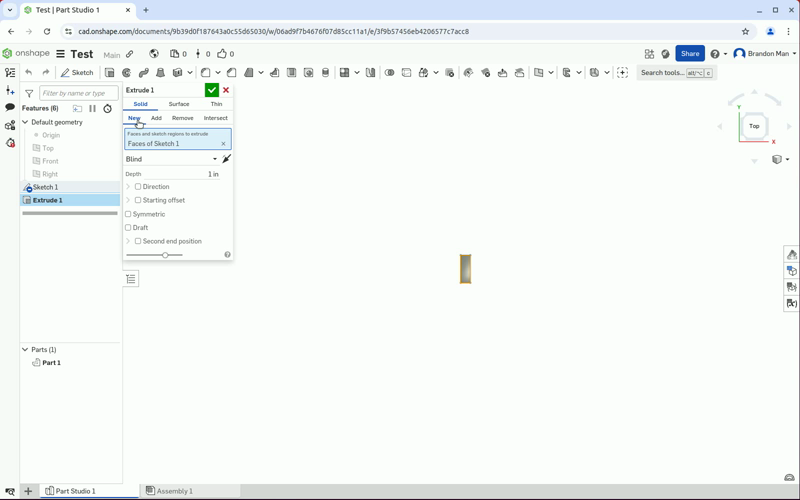
key(tab, 4)
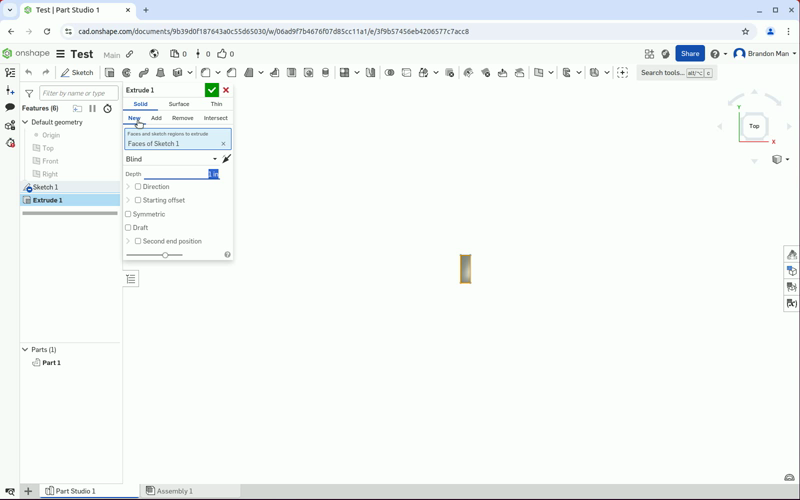
text(23.108)
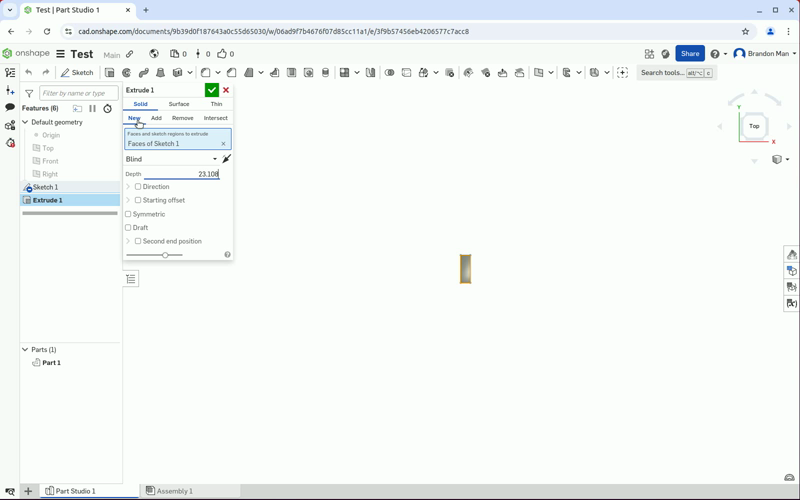
key(enter)
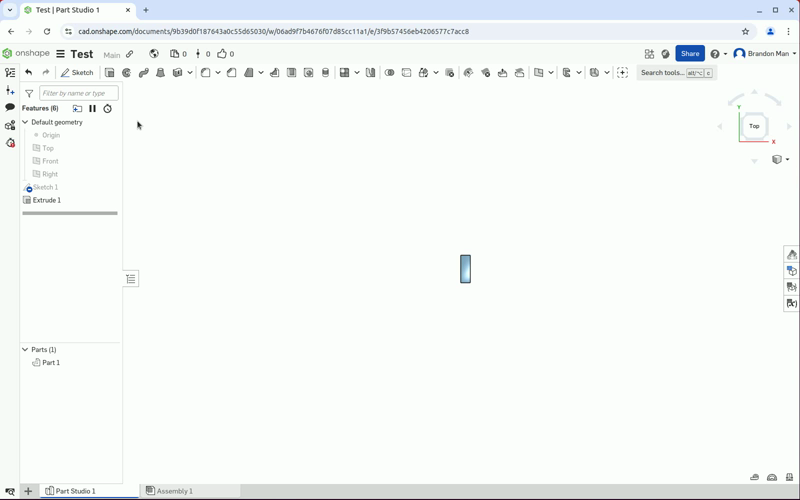
key(shift+h)
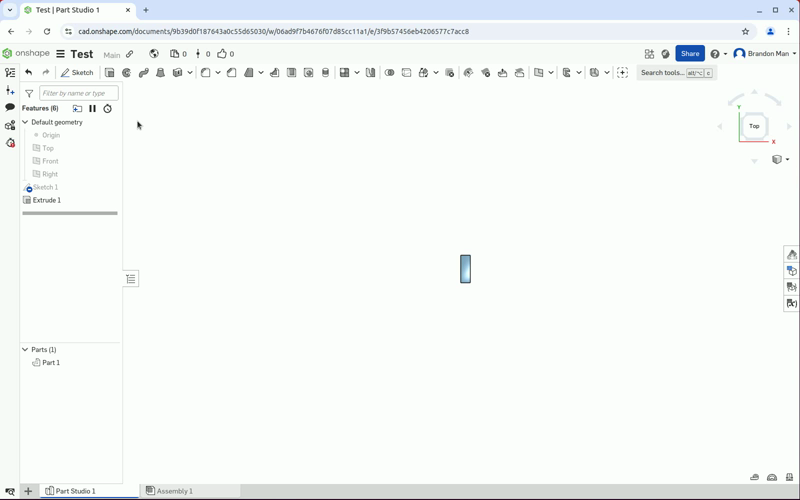
key(shift+h)
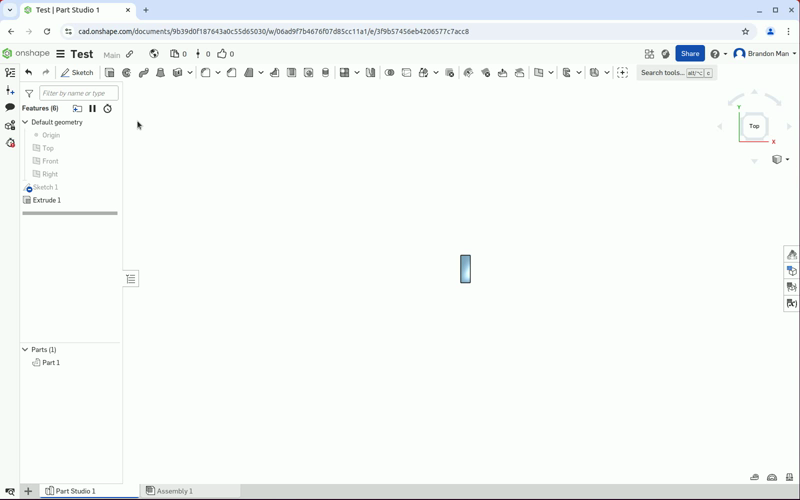
mouse_move(73, 189)
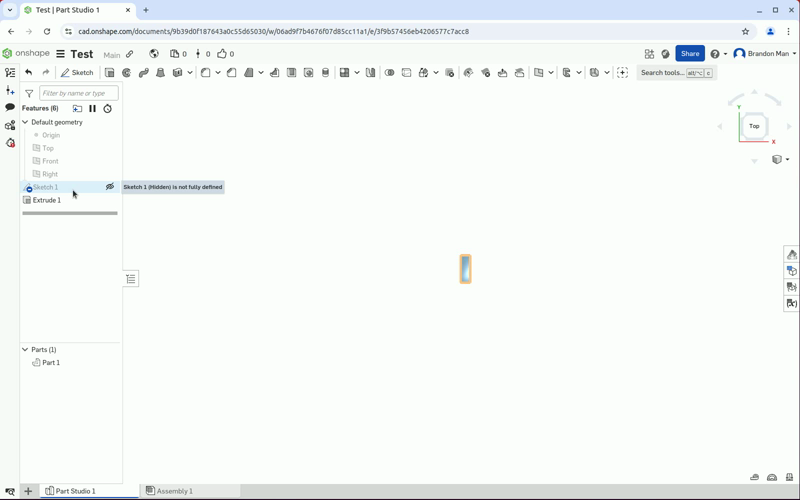
click(73, 189)
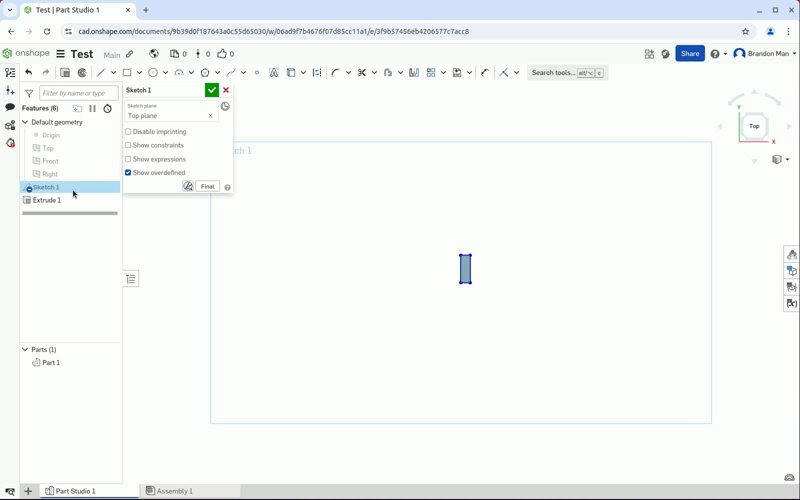
mouse_move(229, 92)
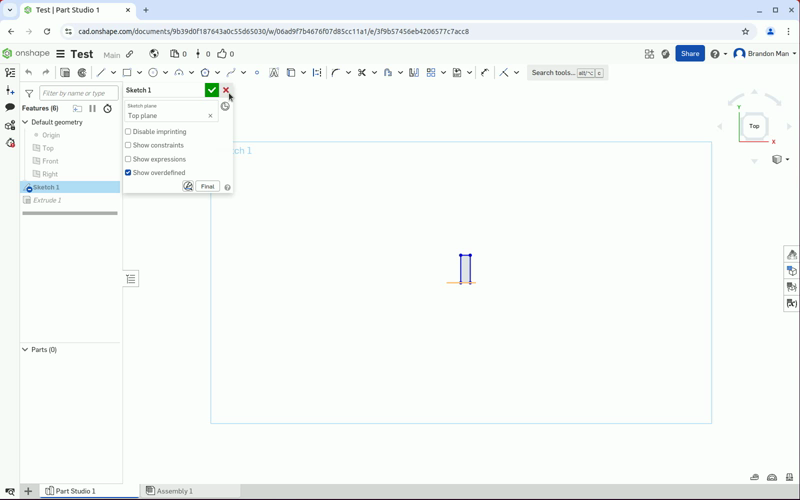
click(229, 92)
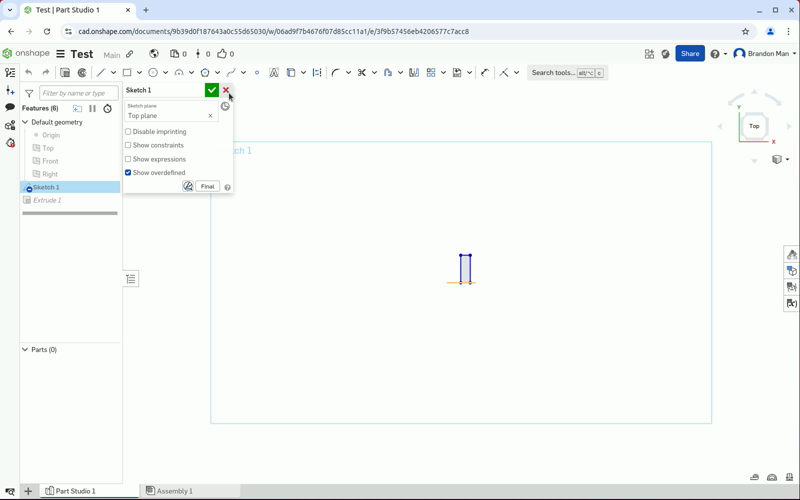
key(shift+s)
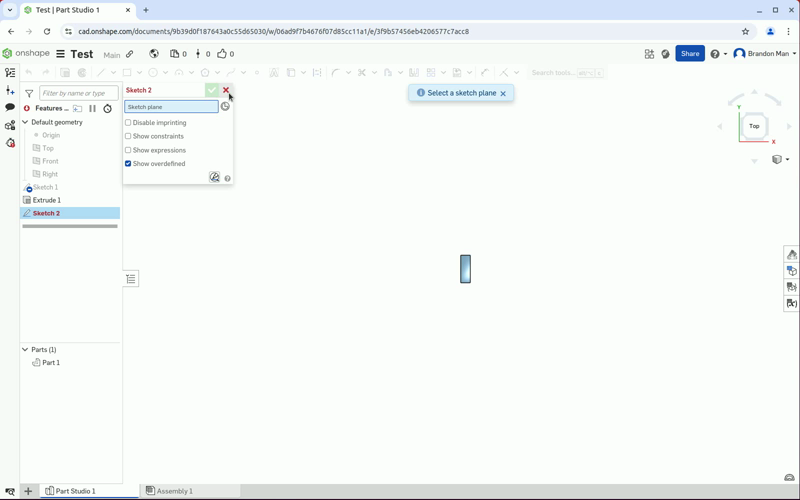
mouse_move(73, 150)
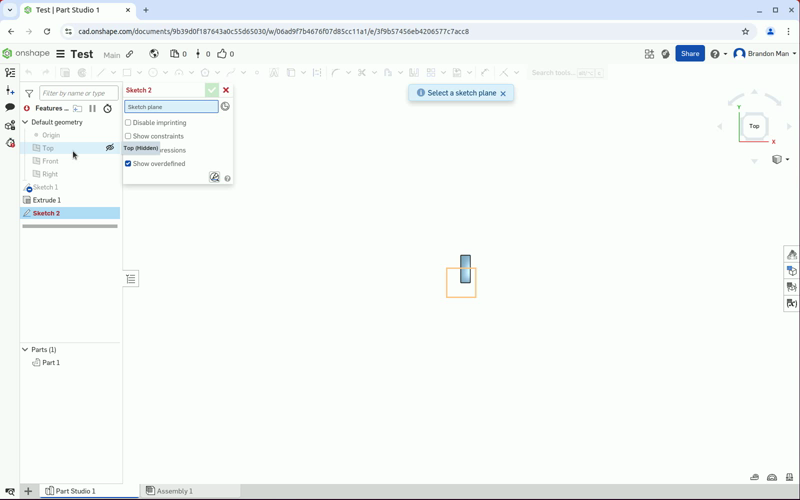
click(73, 150)
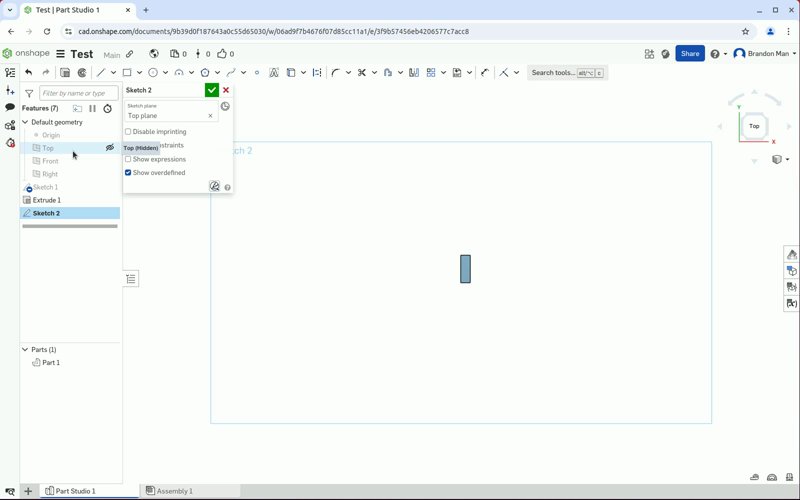
mouse_move(73, 352)
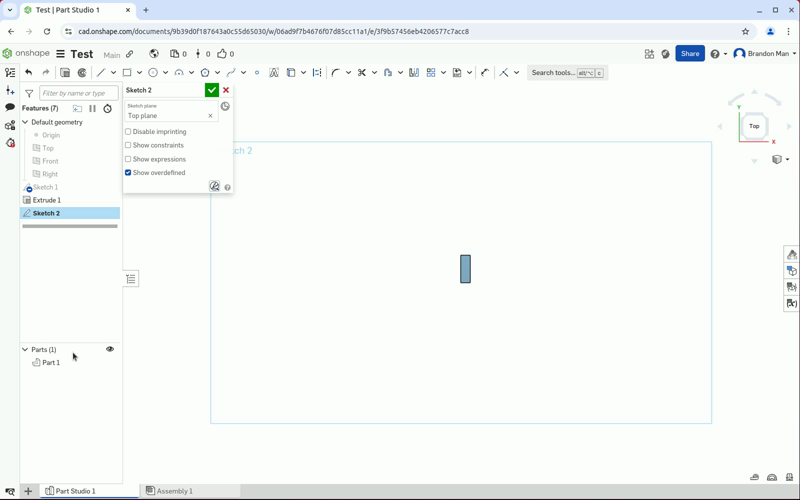
key(y)
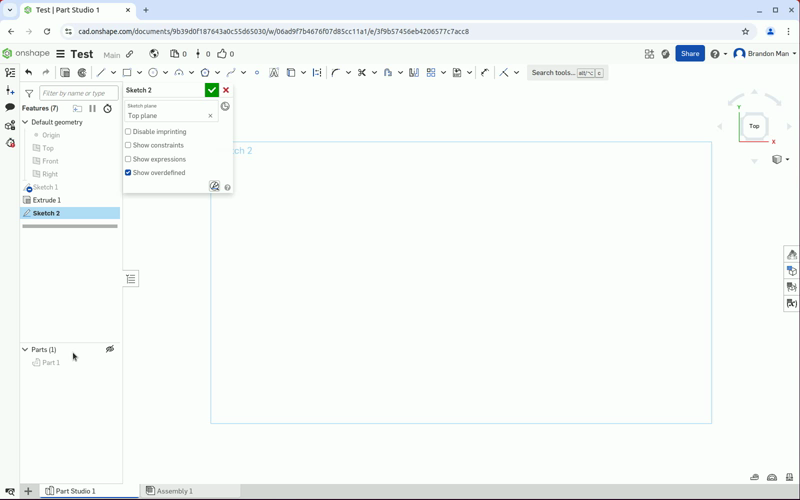
key(l)
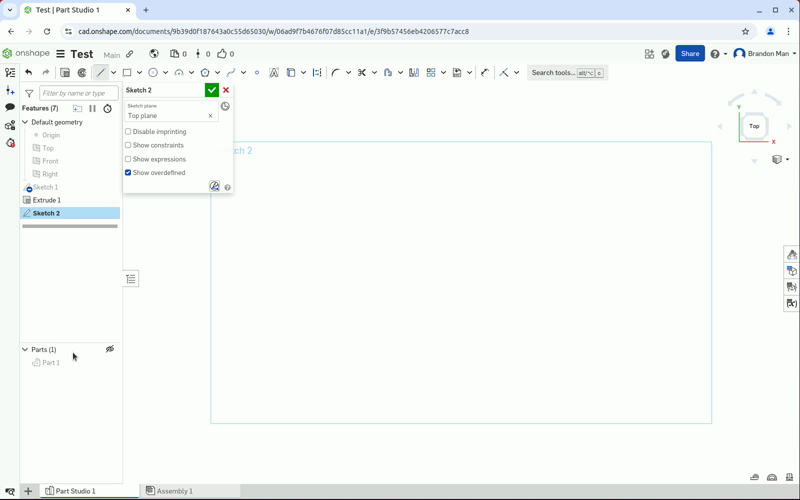
key_down(shift)
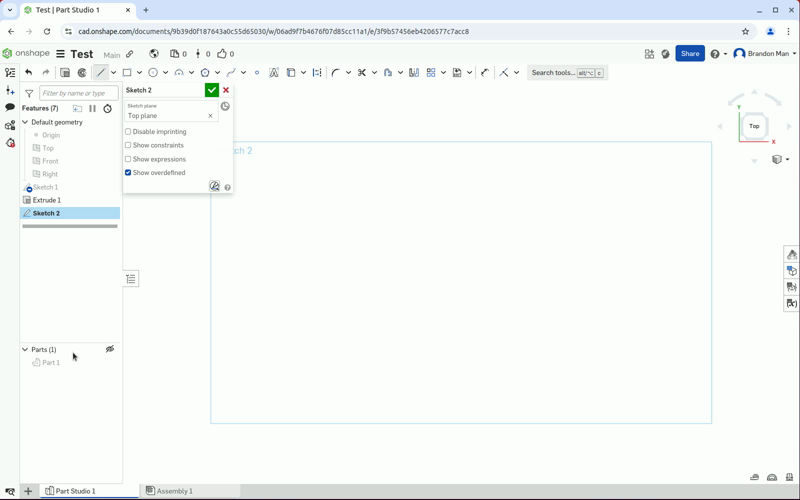
mouse_move(473, 282)
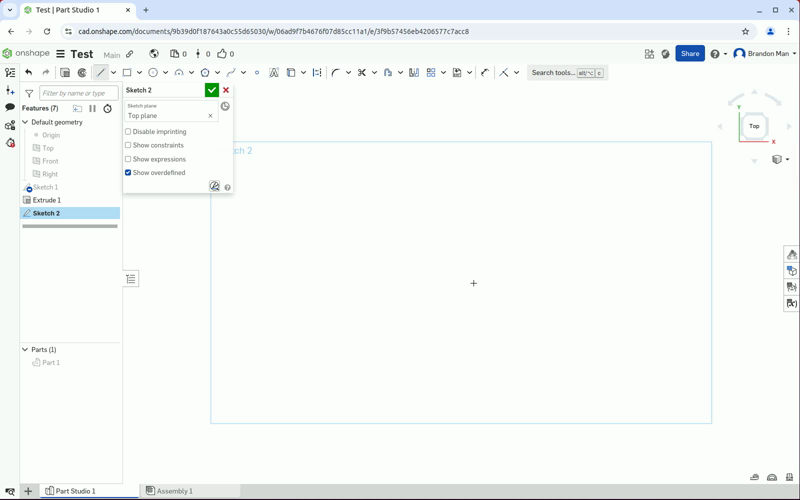
click(473, 282)
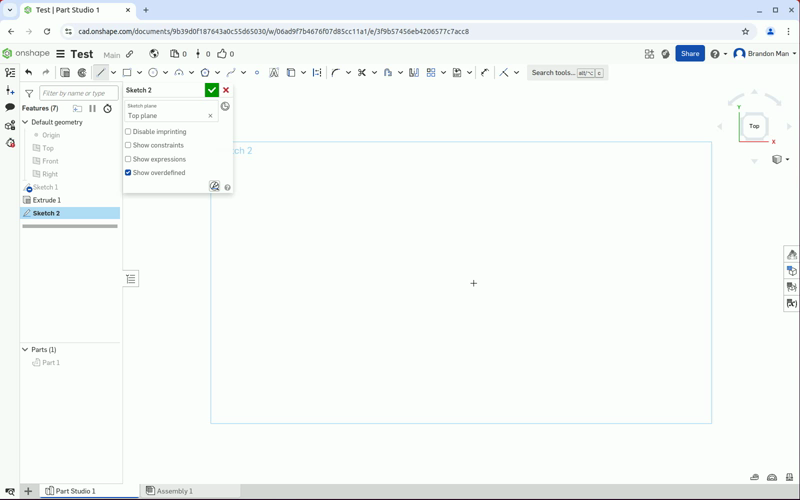
key_up(shift)
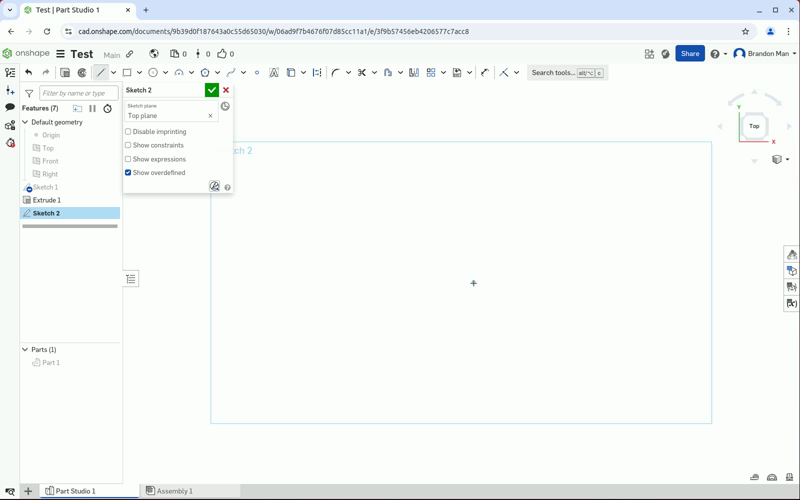
key_down(shift)
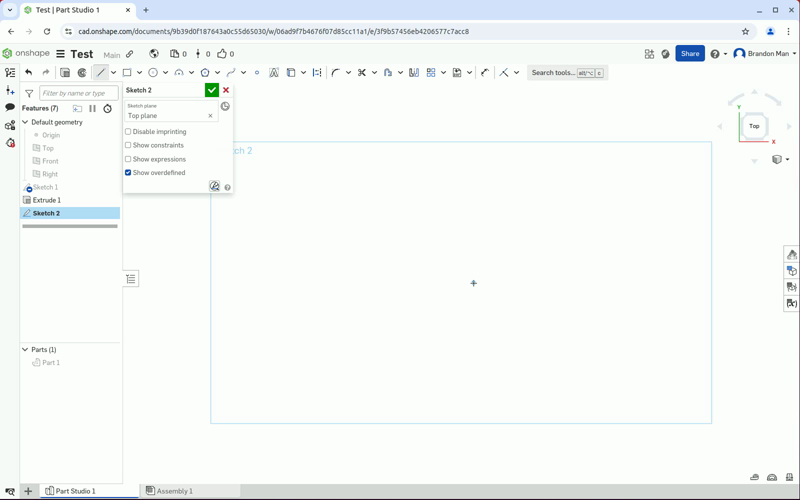
mouse_move(503, 282)
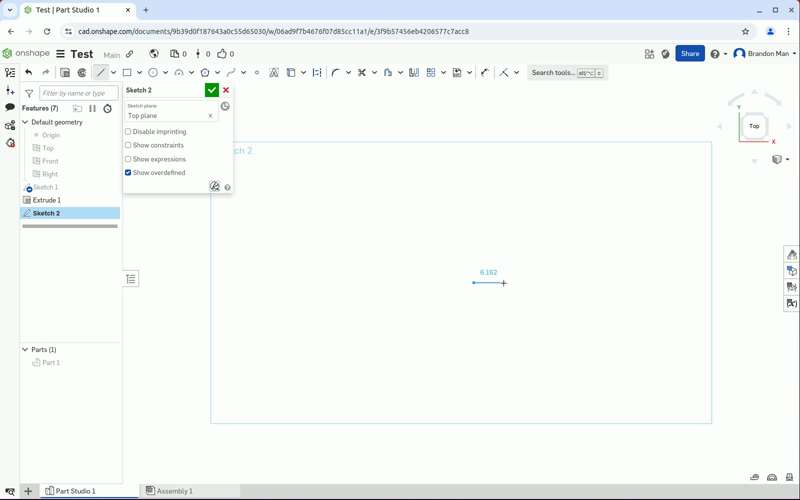
mouse_move(478, 282)
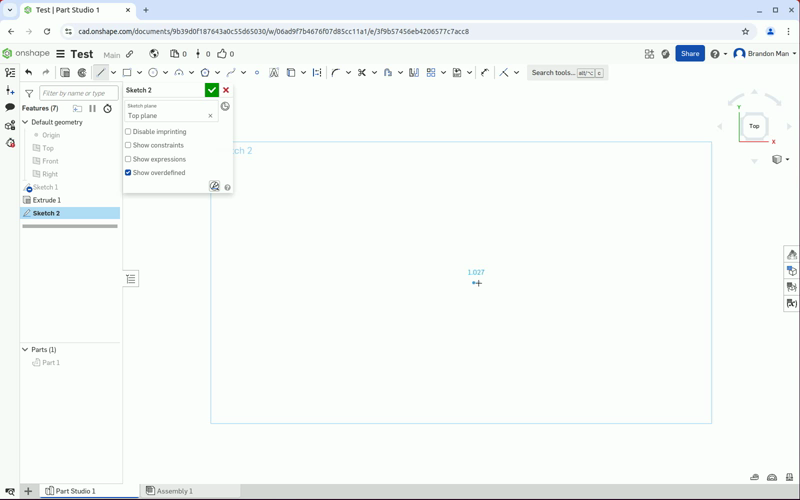
scroll(6)
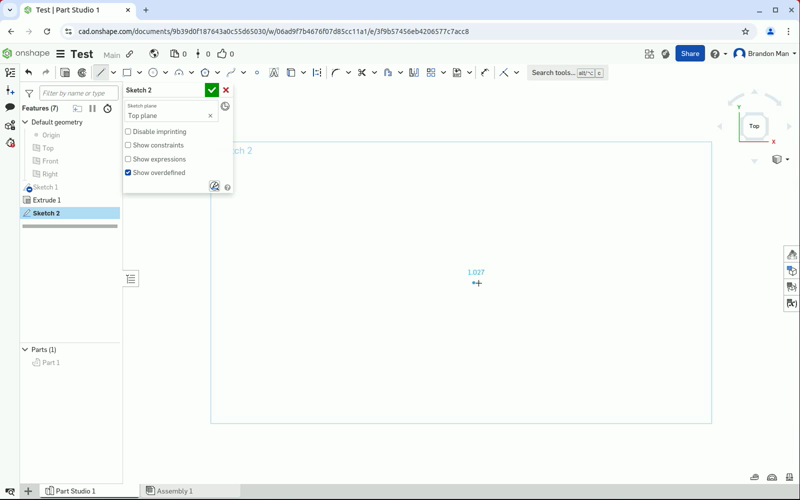
scroll(6)
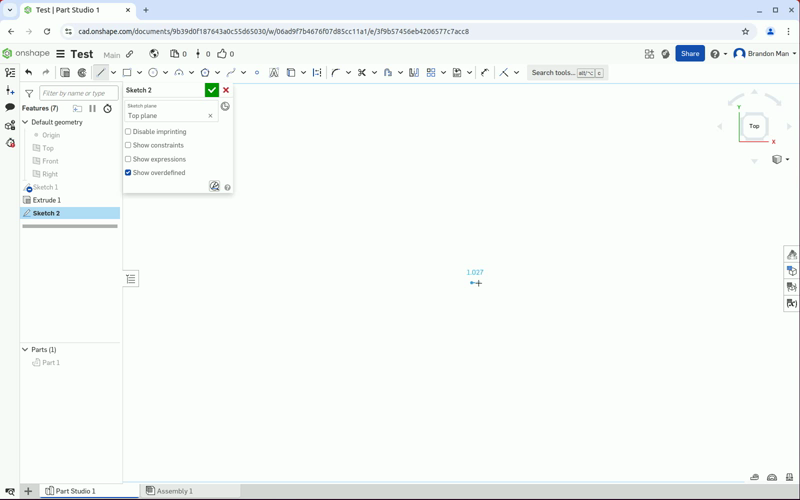
scroll(6)
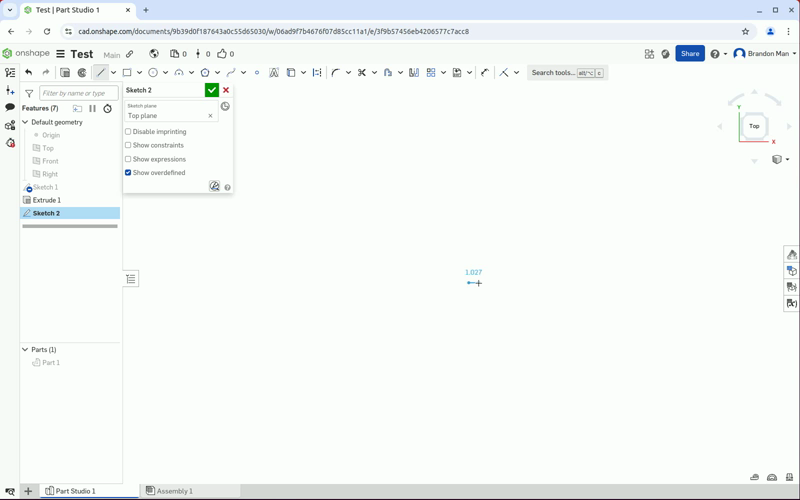
scroll(6)
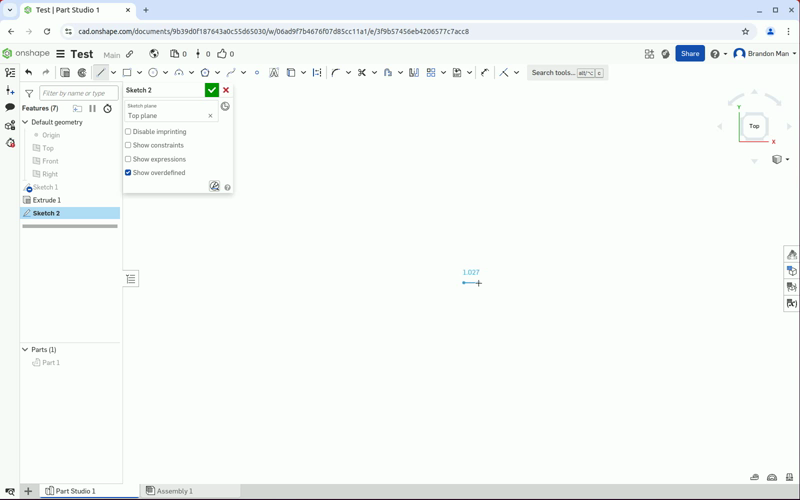
scroll(6)
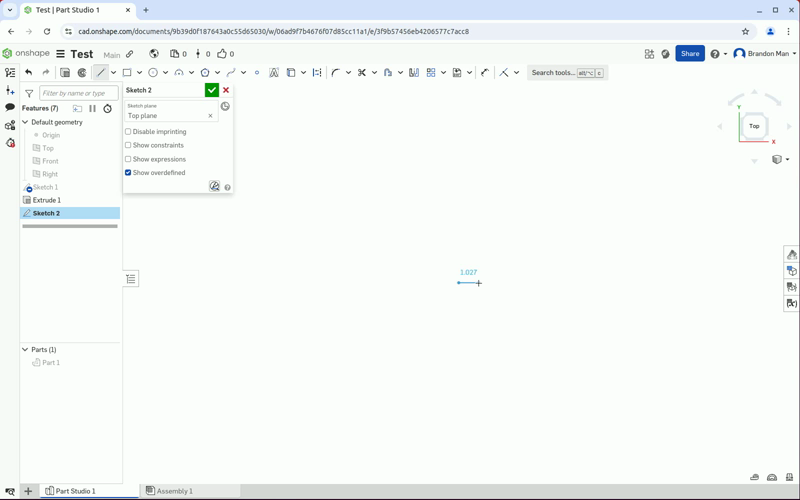
scroll(6)
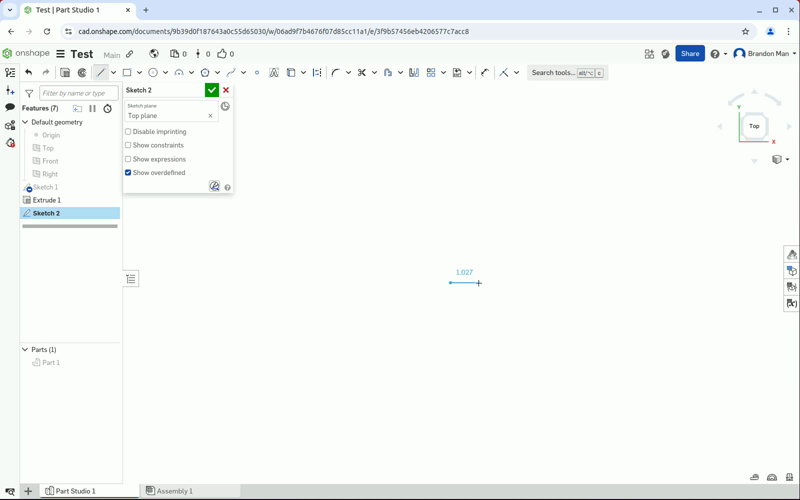
scroll(6)
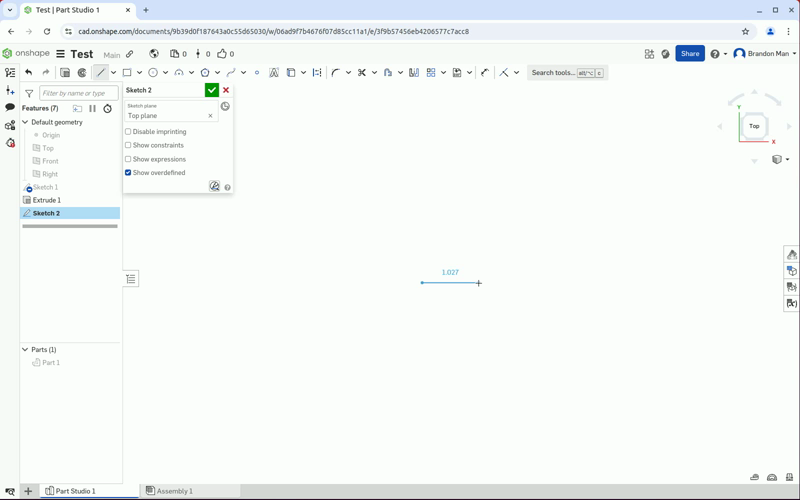
click(478, 282)
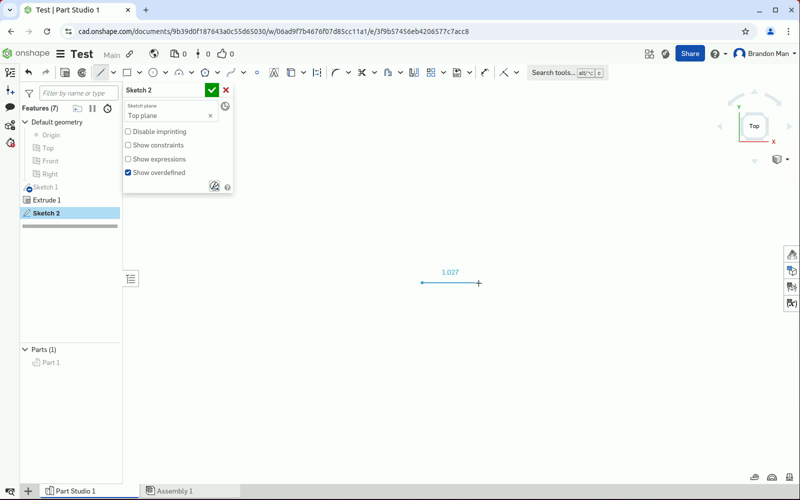
scroll(-6)
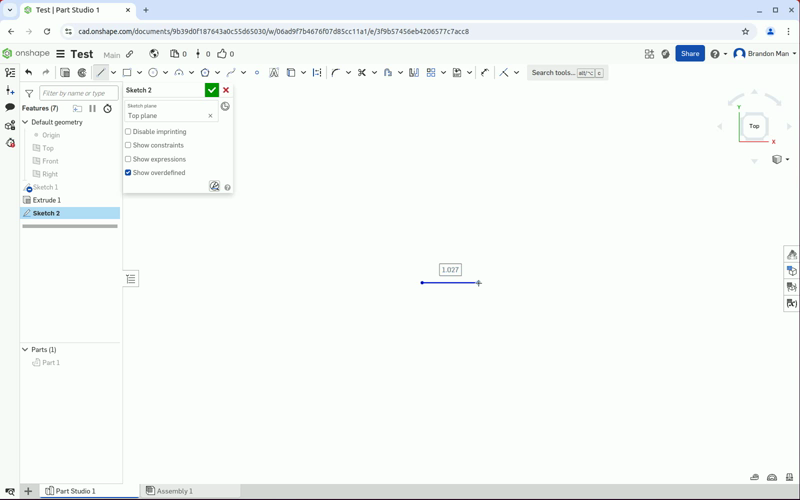
scroll(-6)
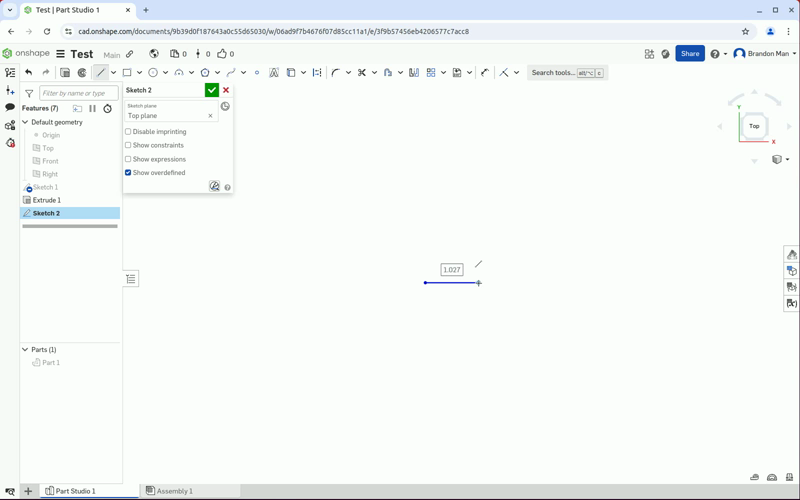
scroll(-6)
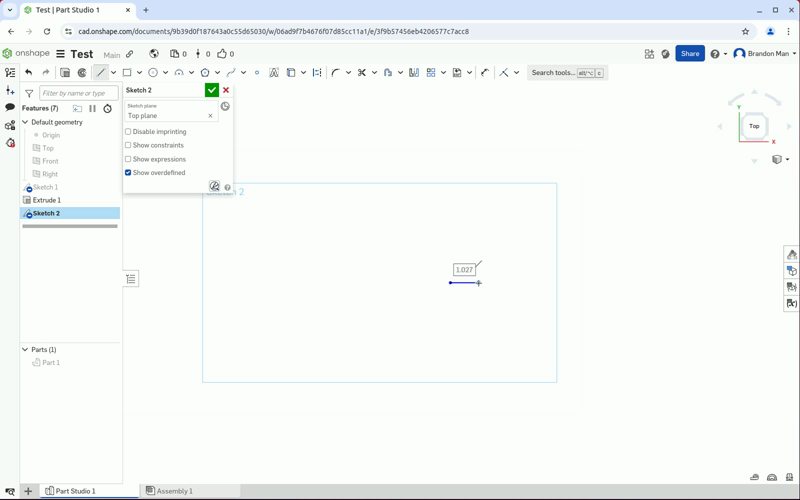
scroll(-6)
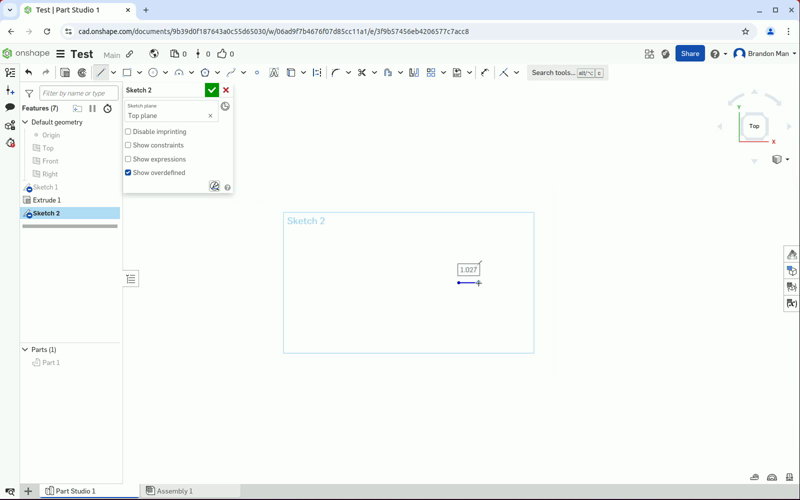
scroll(-6)
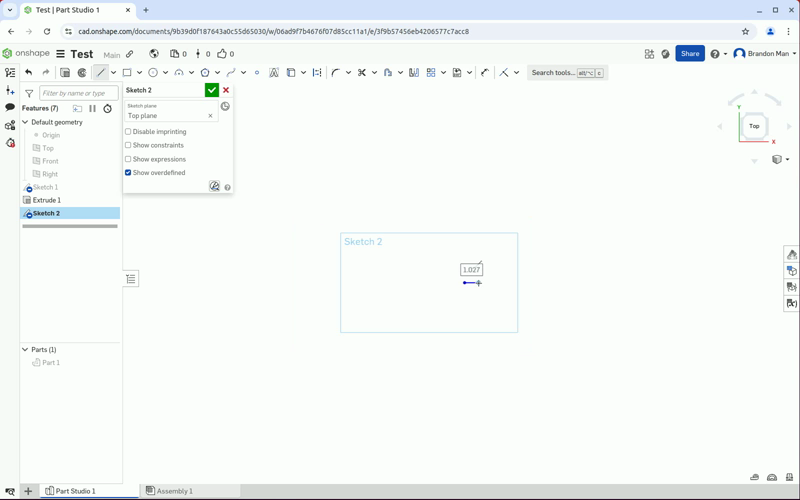
scroll(-6)
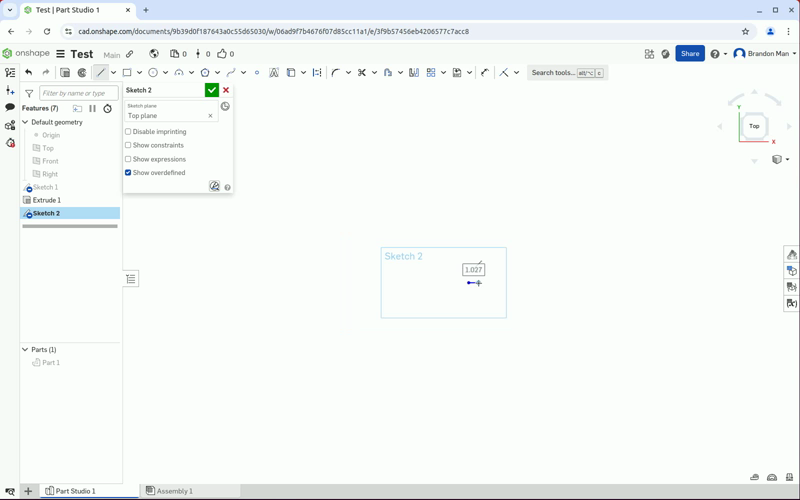
scroll(-6)
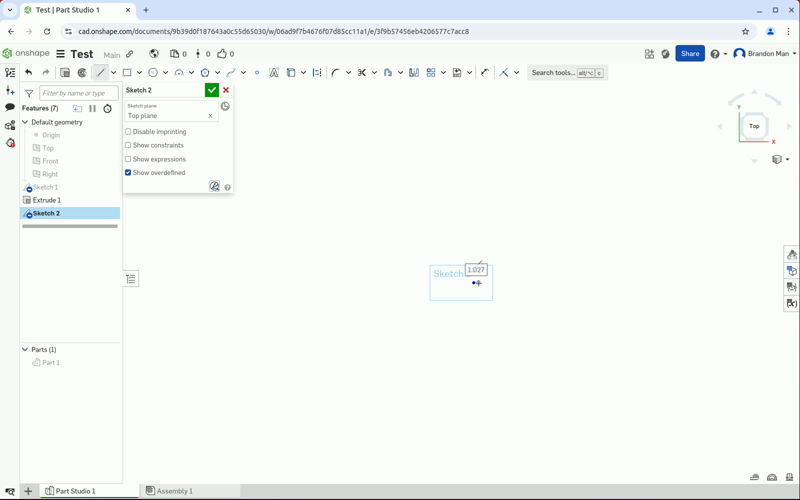
key_up(shift)
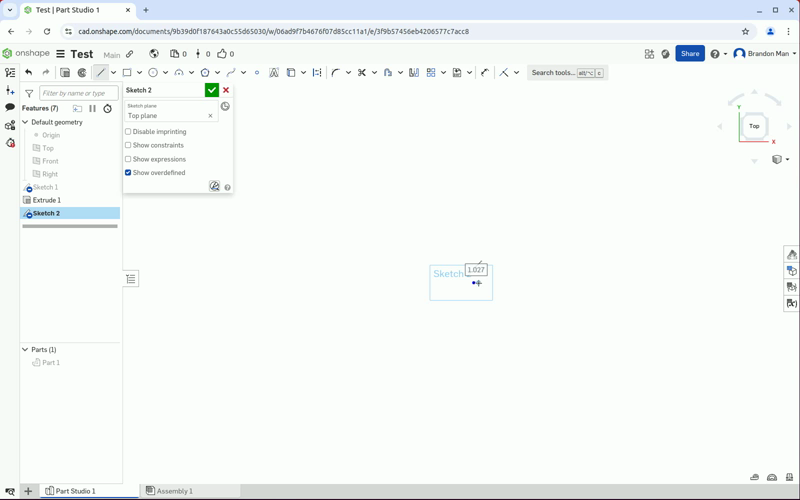
key_down(shift)
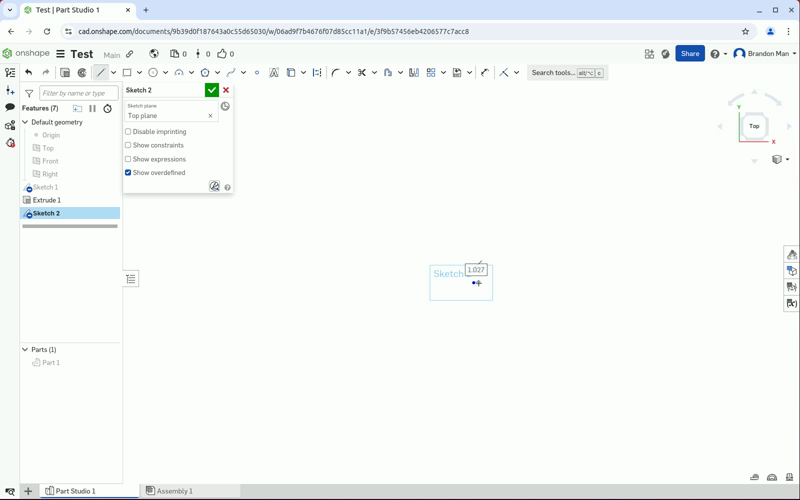
mouse_move(508, 282)
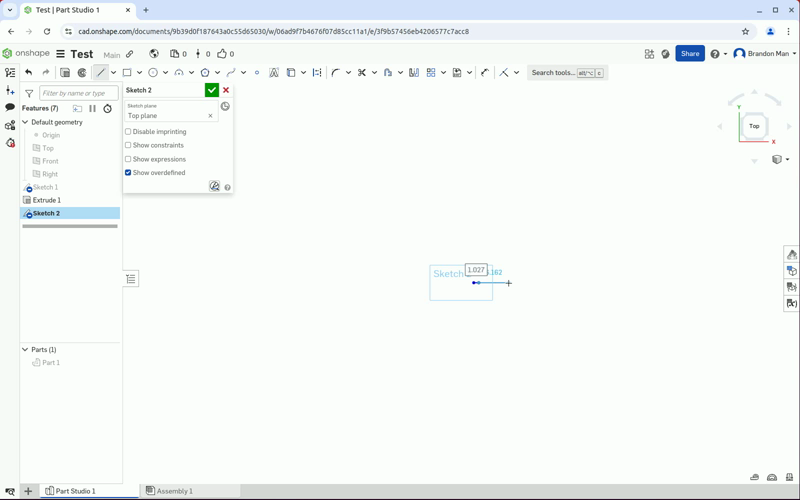
mouse_move(478, 255)
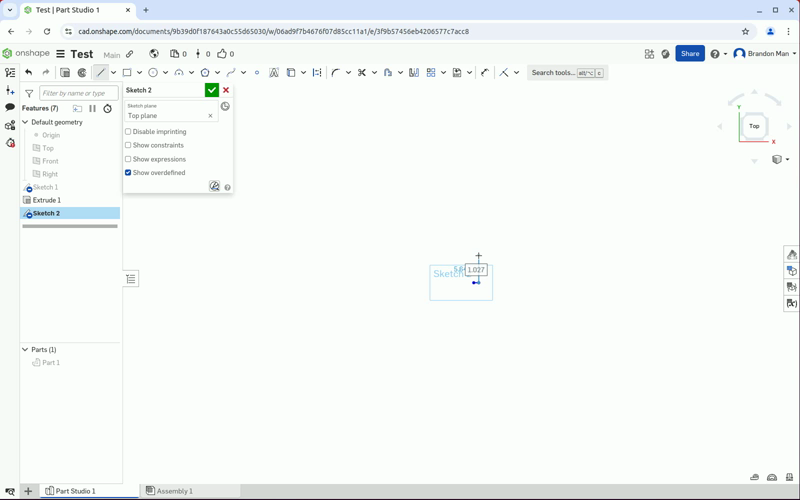
click(478, 255)
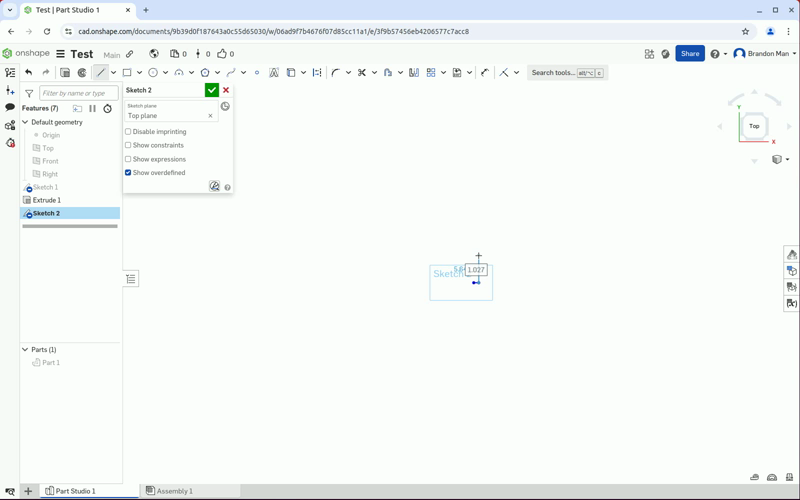
key_up(shift)
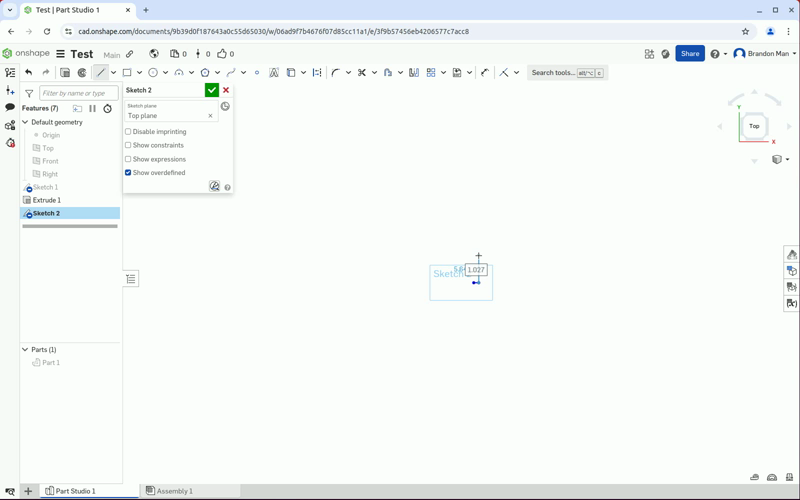
key_down(shift)
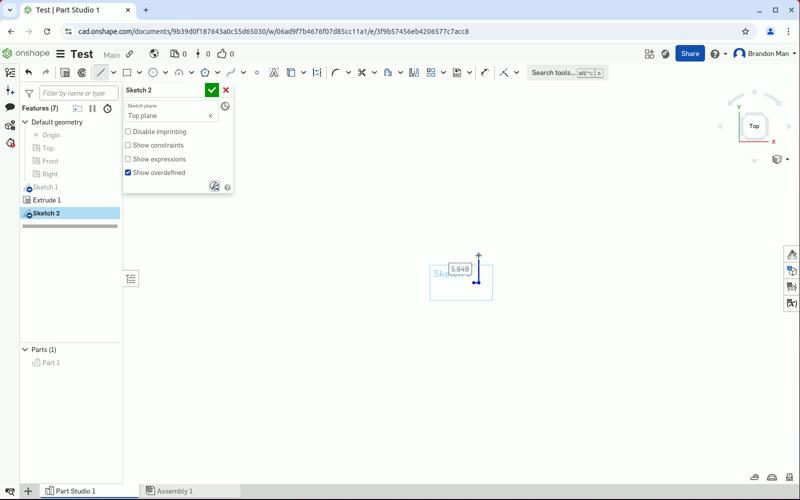
mouse_move(508, 255)
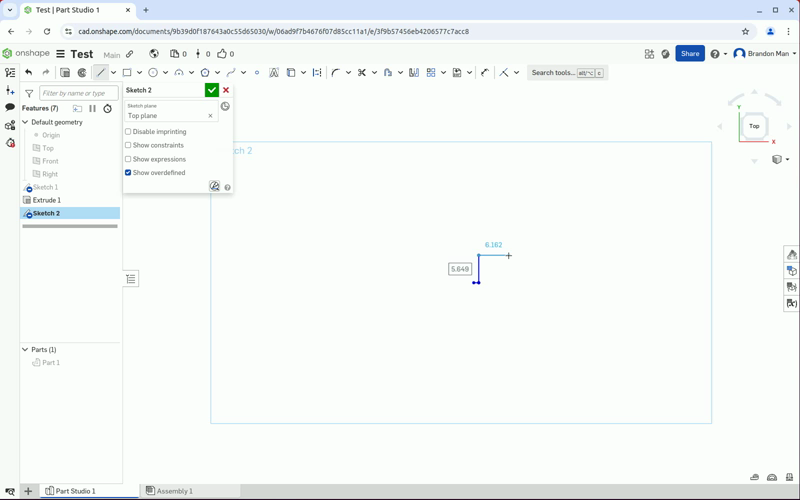
mouse_move(473, 255)
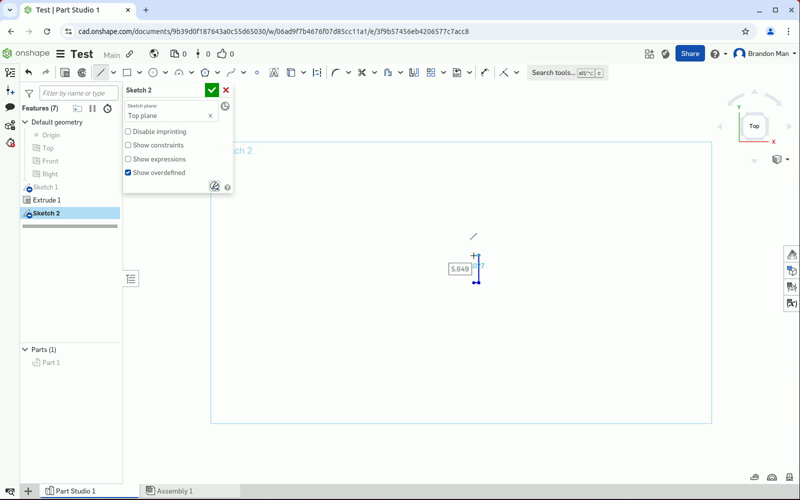
scroll(6)
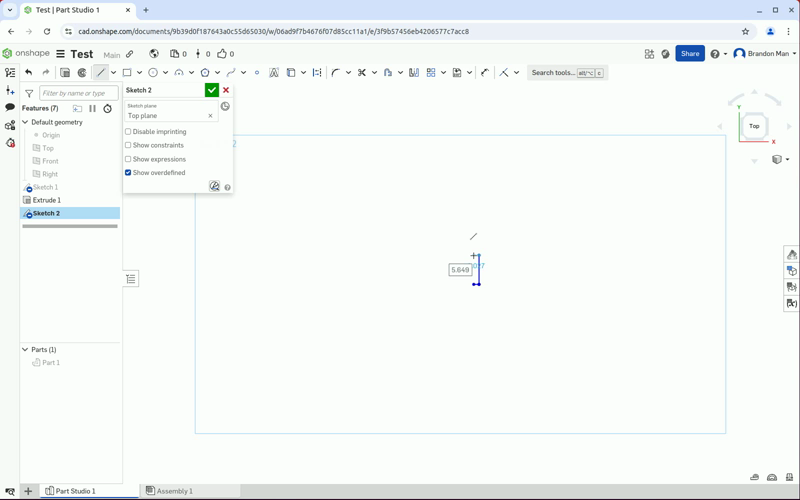
scroll(6)
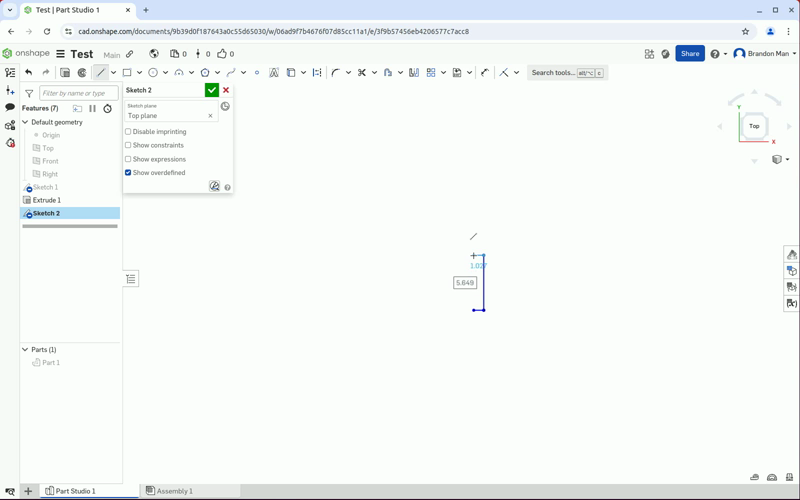
scroll(6)
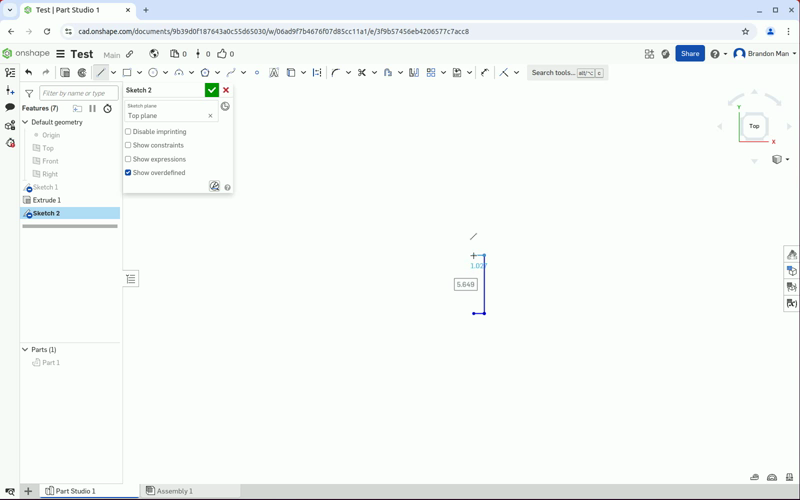
scroll(6)
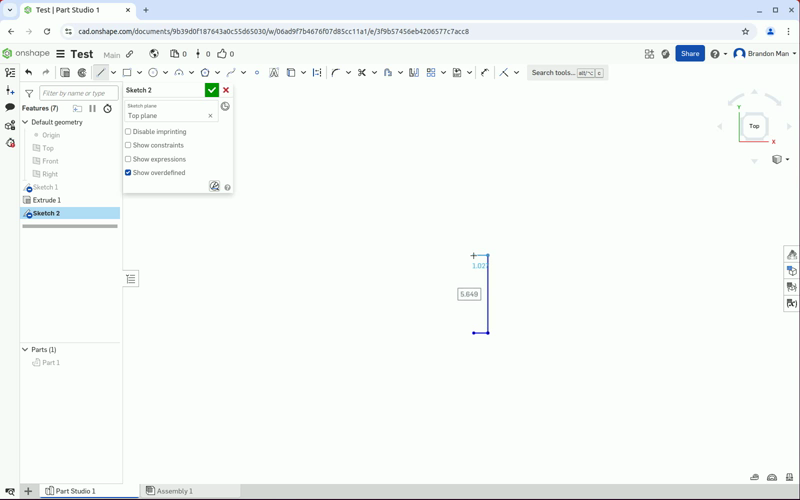
scroll(6)
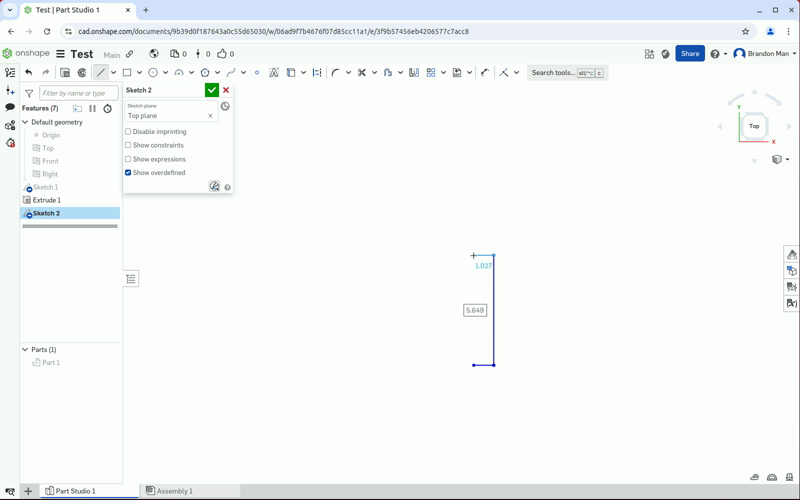
scroll(6)
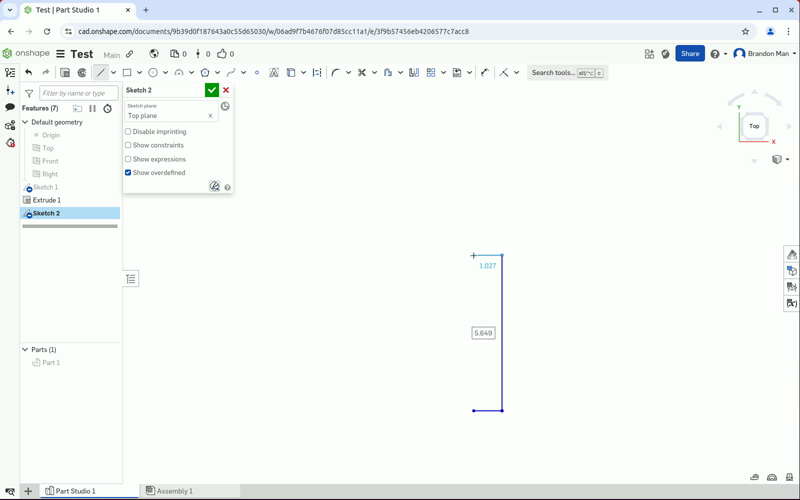
scroll(6)
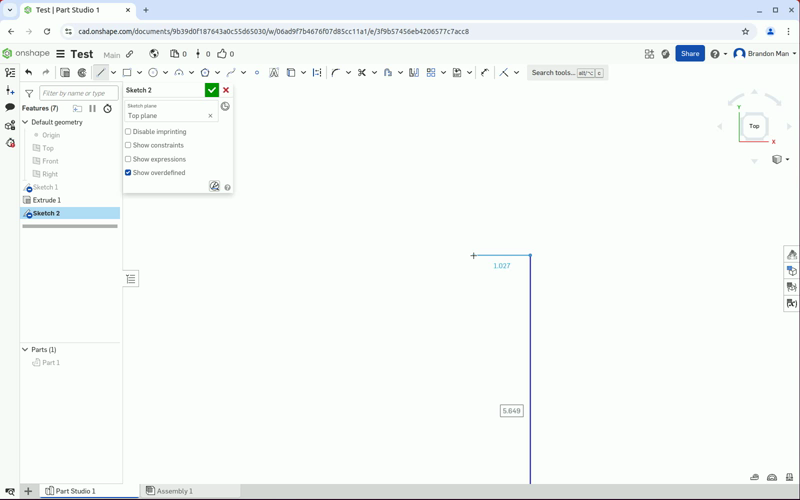
click(473, 255)
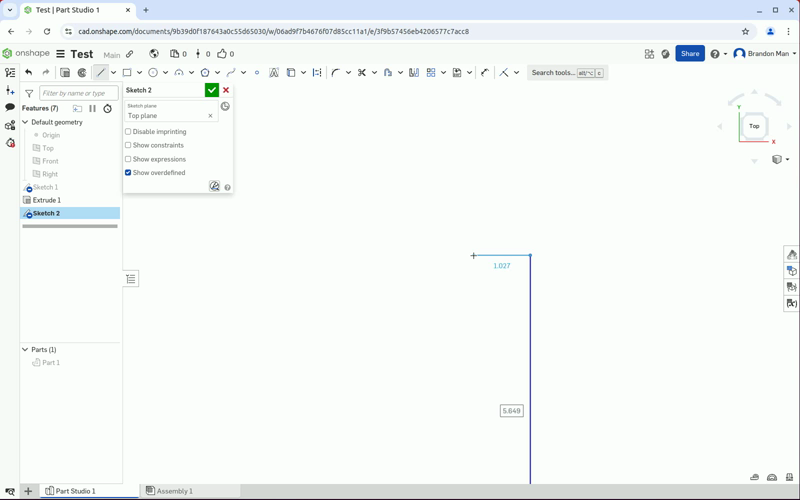
scroll(-6)
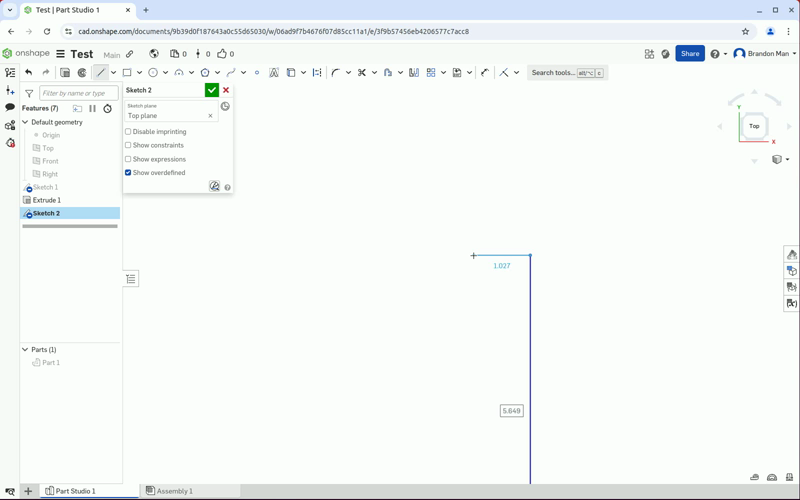
scroll(-6)
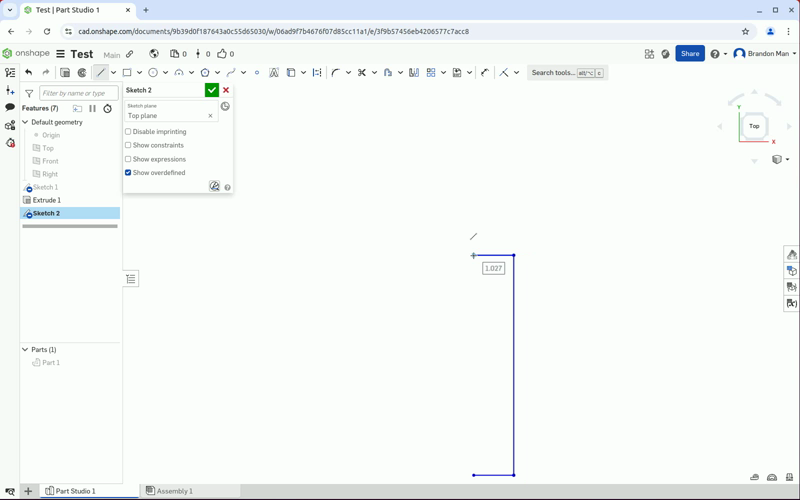
scroll(-6)
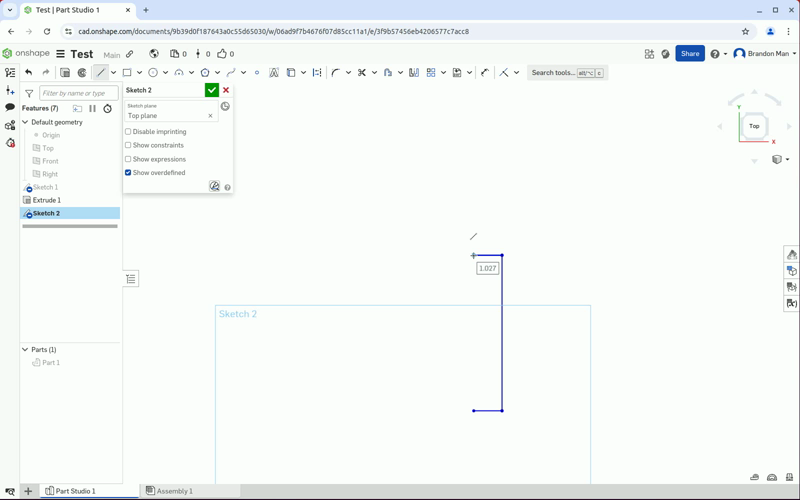
scroll(-6)
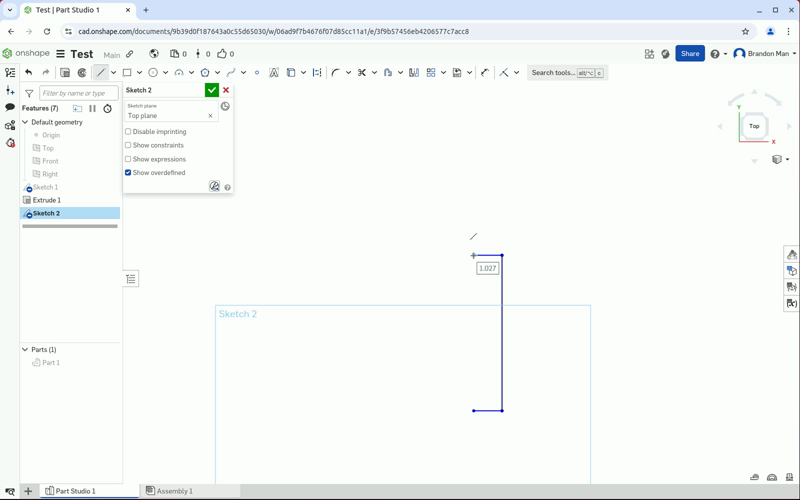
scroll(-6)
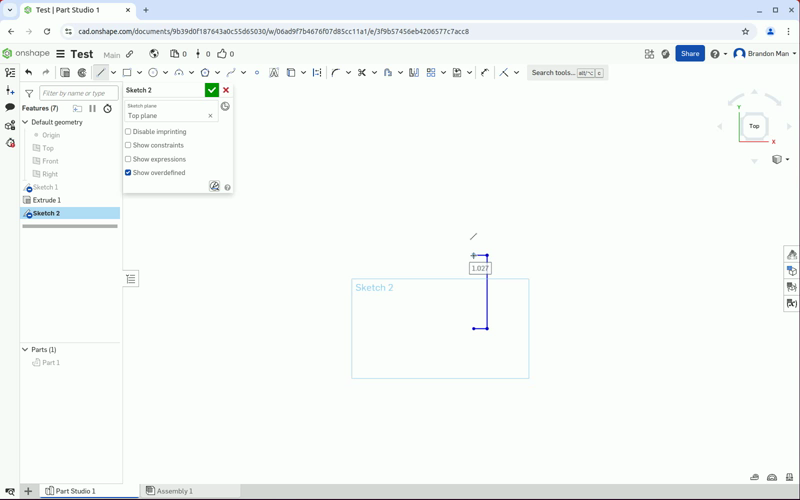
scroll(-6)
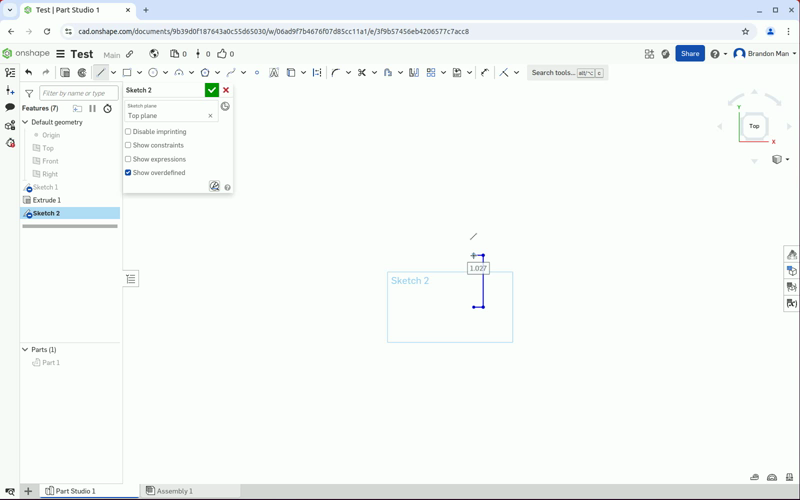
scroll(-6)
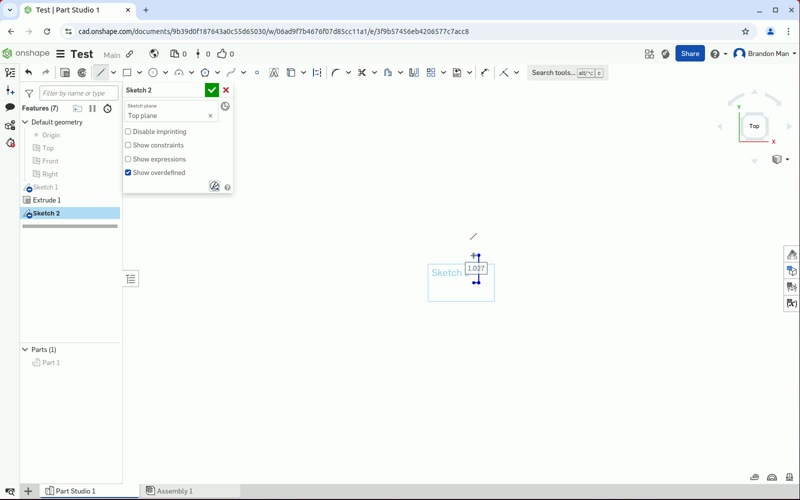
key_up(shift)
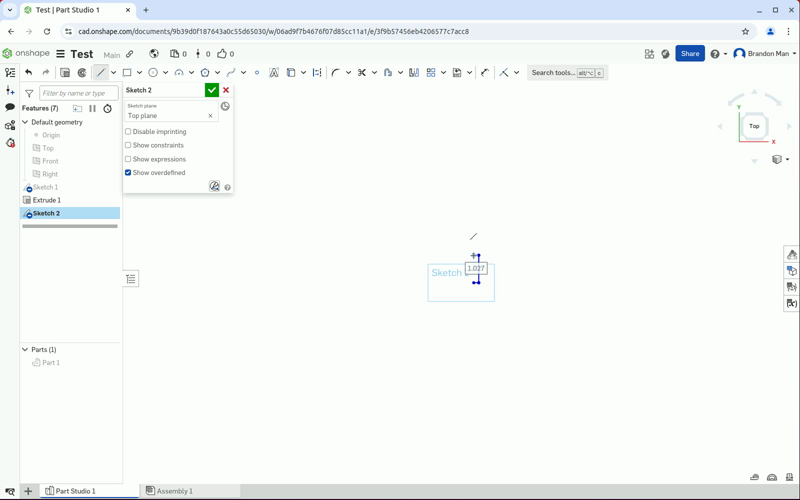
mouse_move(503, 255)
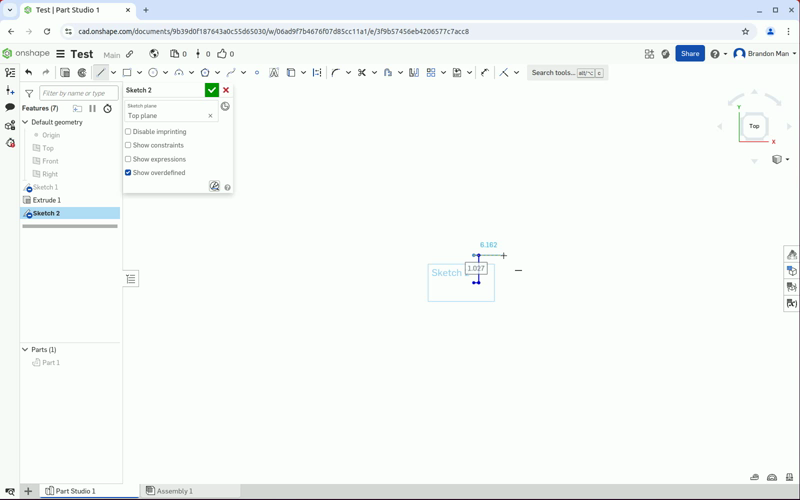
key_down(shift)
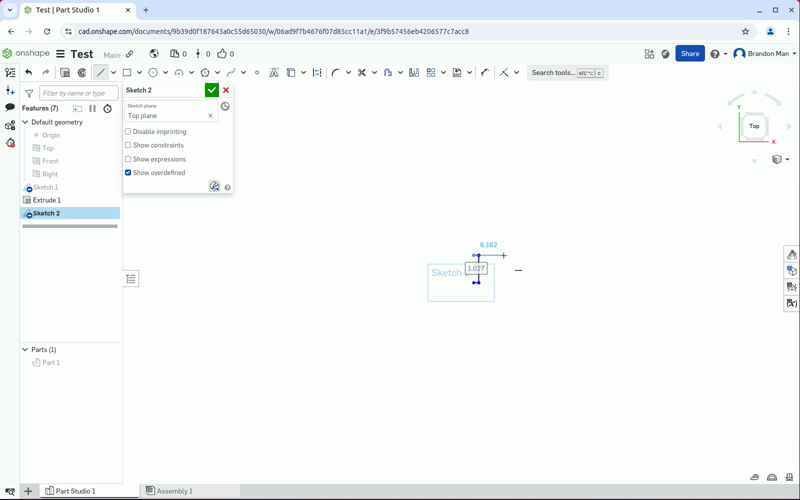
mouse_move(473, 282)
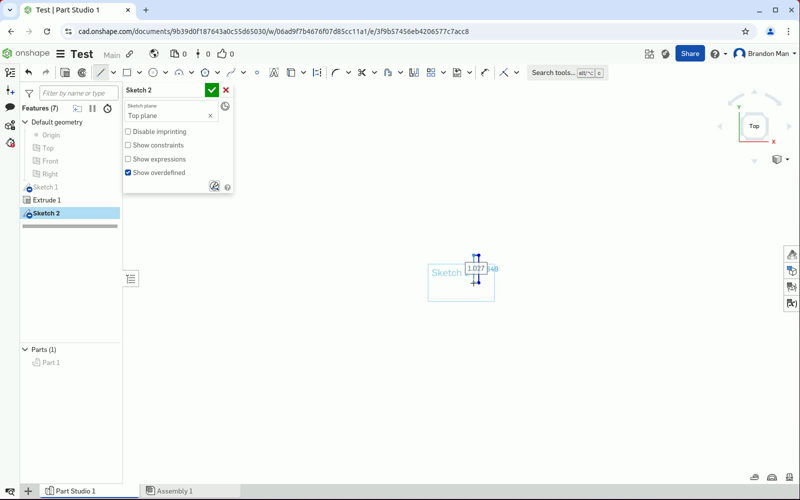
key_up(shift)
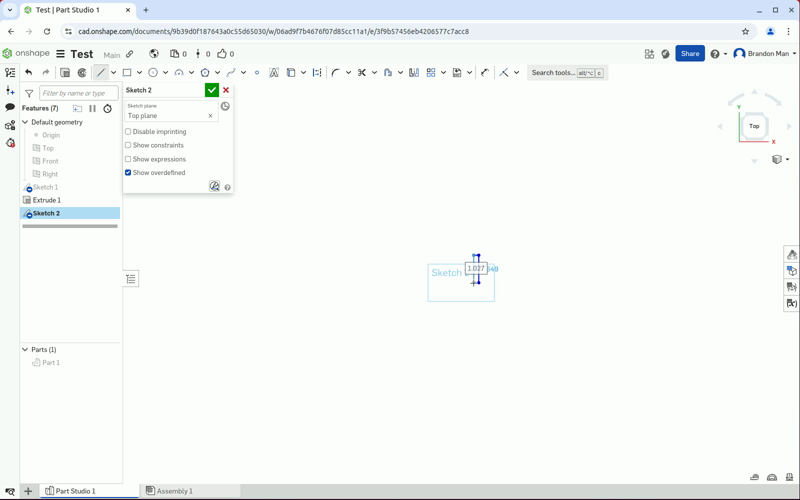
click(473, 282)
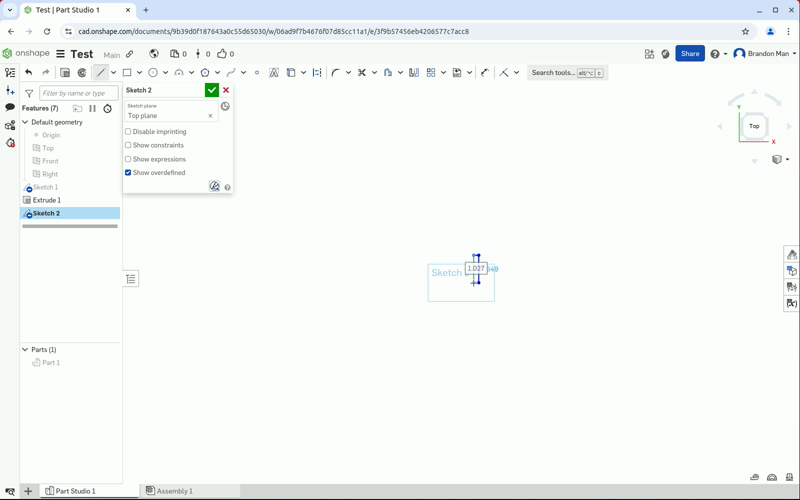
key(esc)
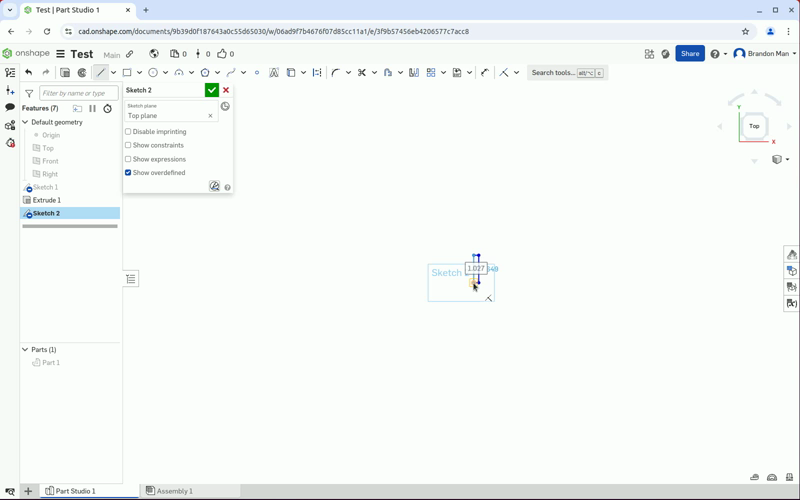
mouse_move(475, 259)
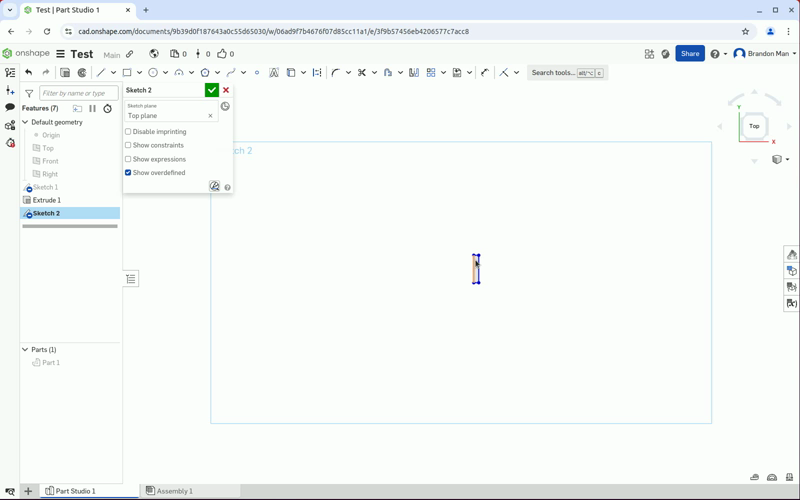
scroll(6)
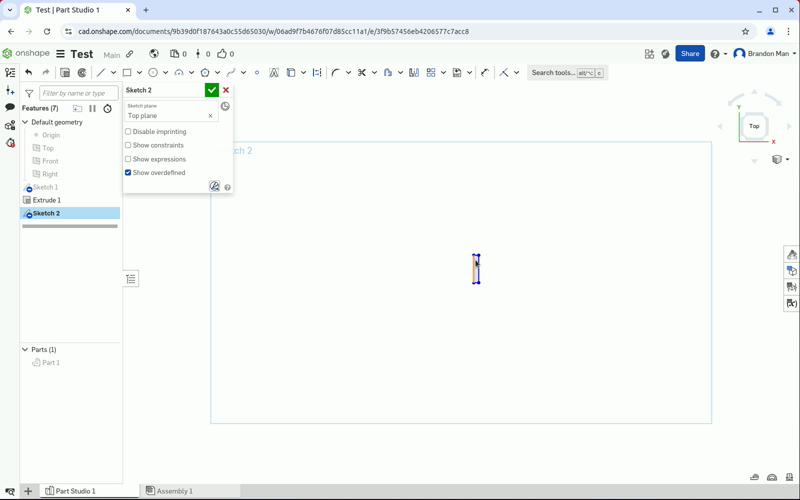
scroll(6)
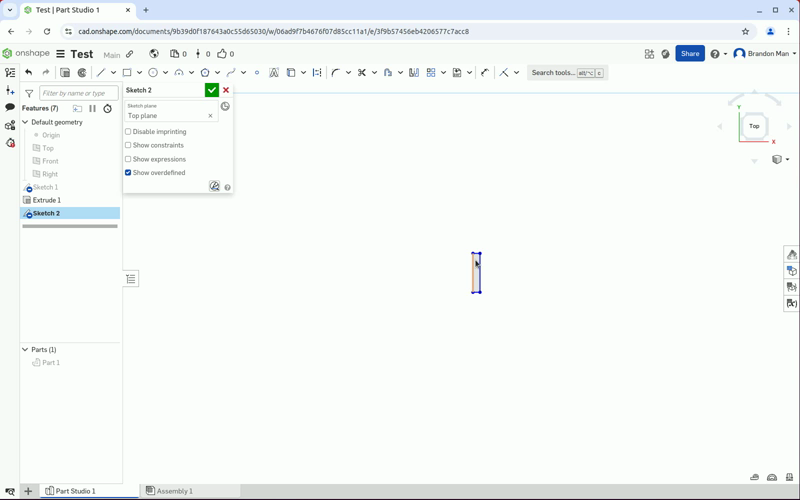
scroll(6)
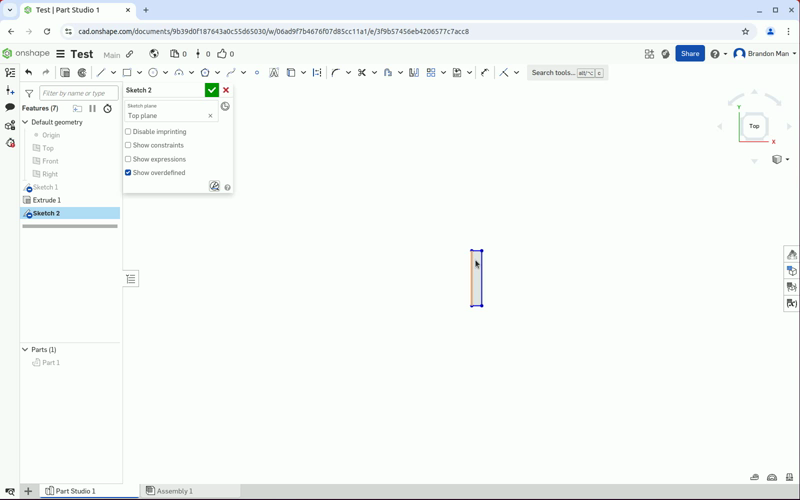
scroll(6)
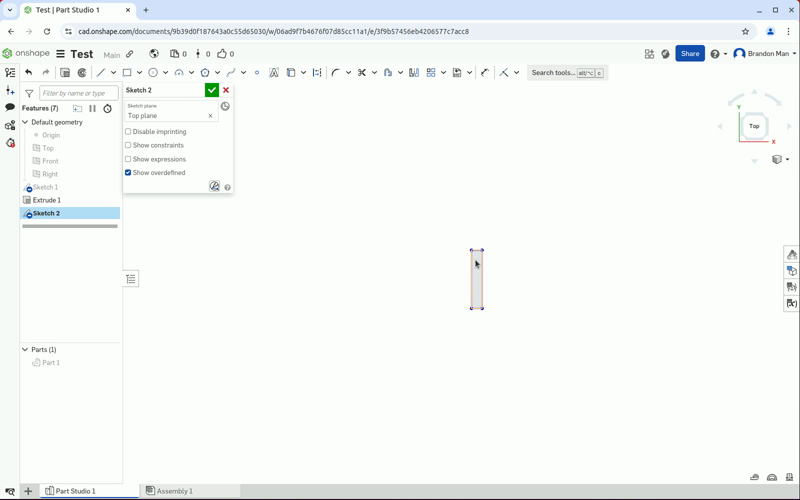
scroll(6)
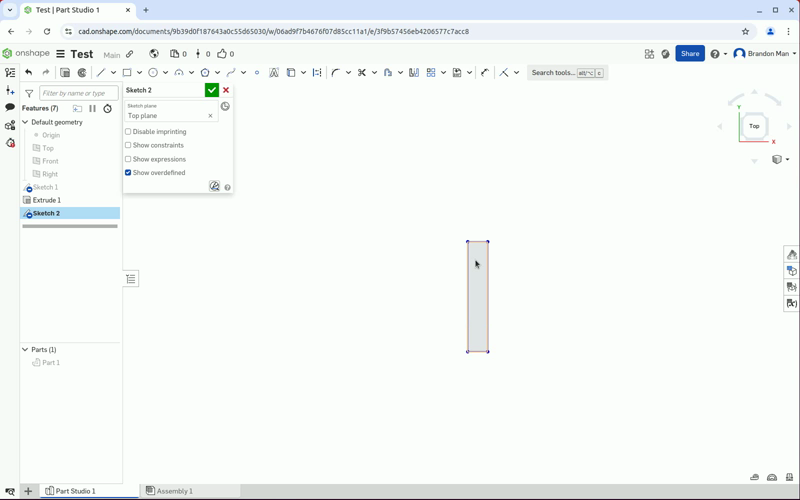
scroll(6)
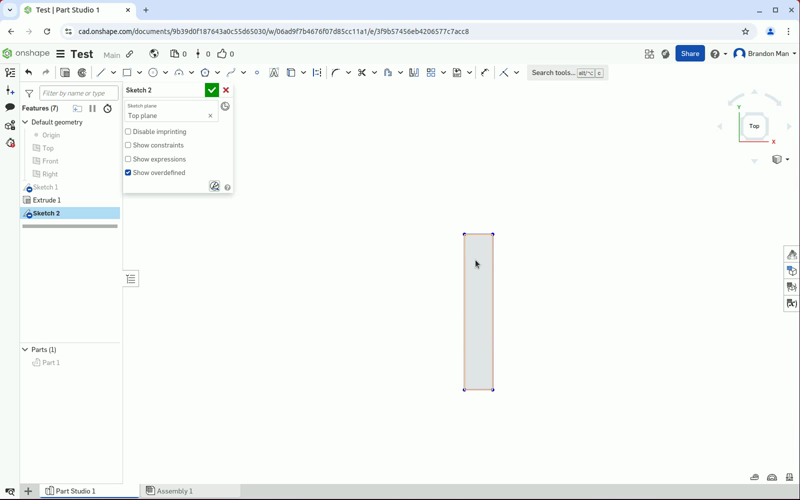
scroll(6)
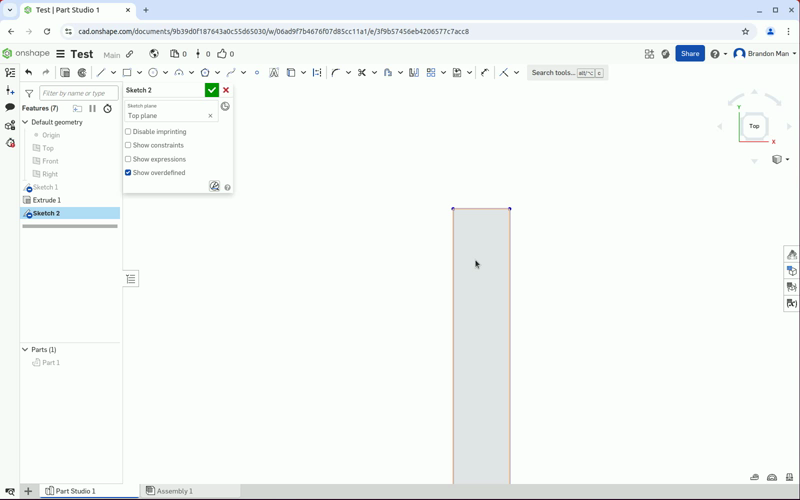
click(475, 259)
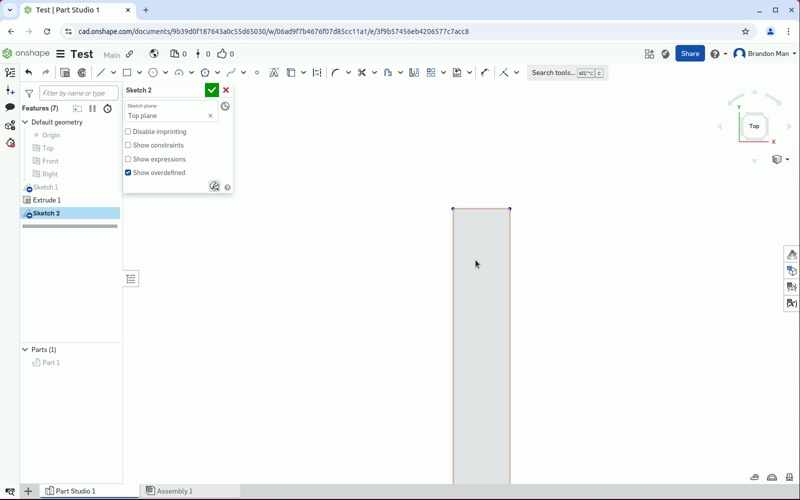
scroll(-6)
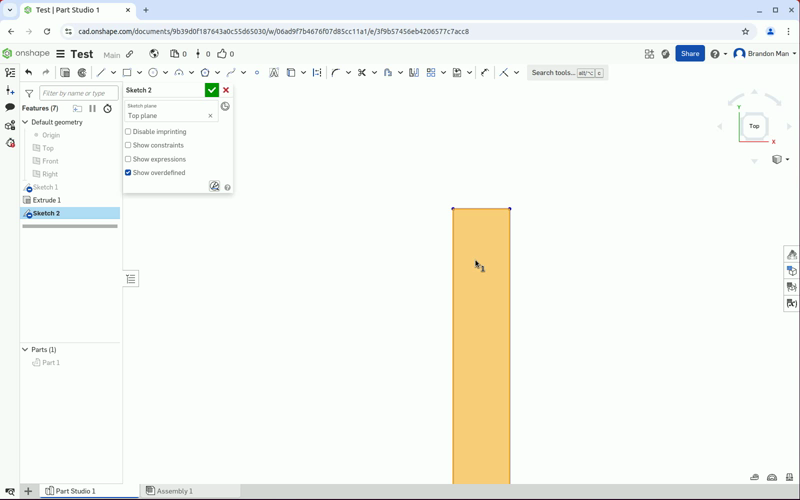
scroll(-6)
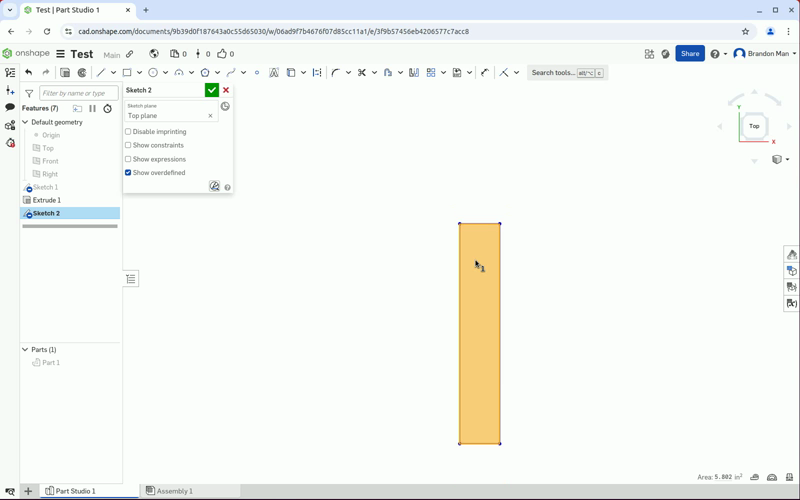
scroll(-6)
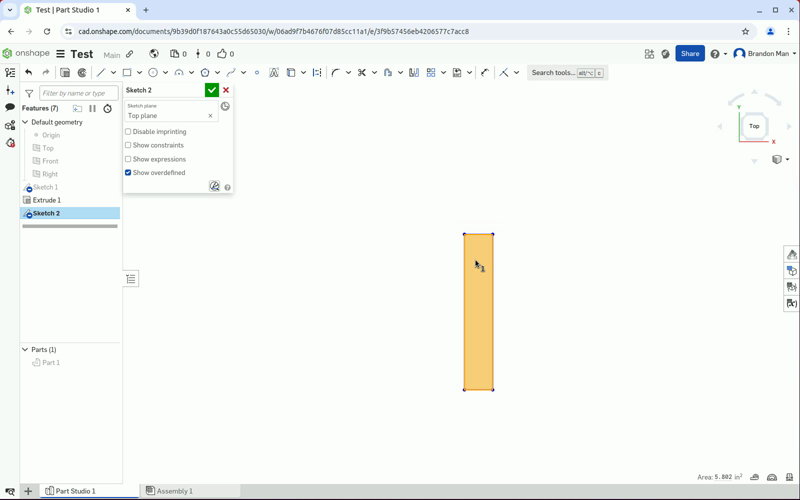
scroll(-6)
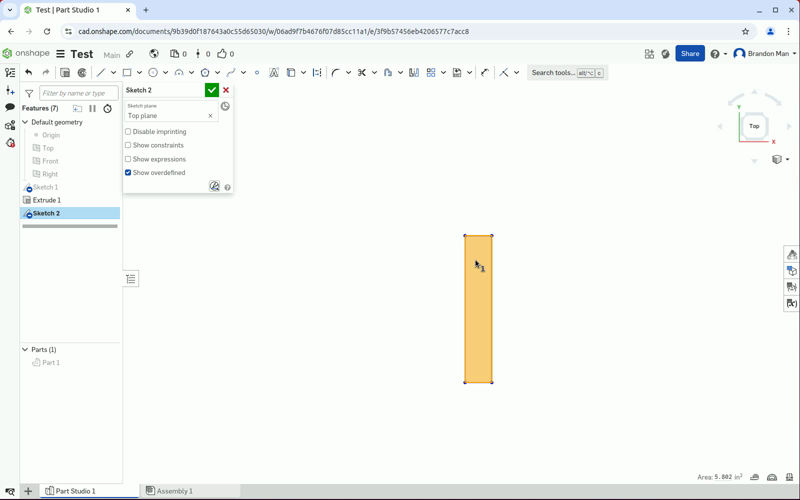
scroll(-6)
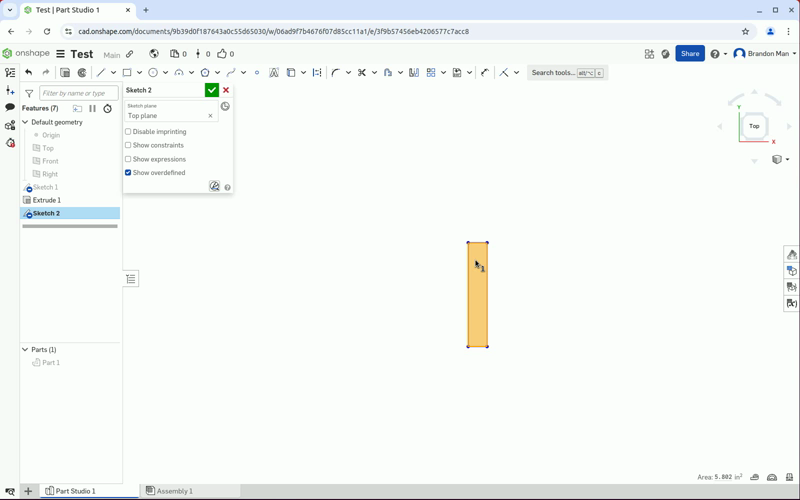
scroll(-6)
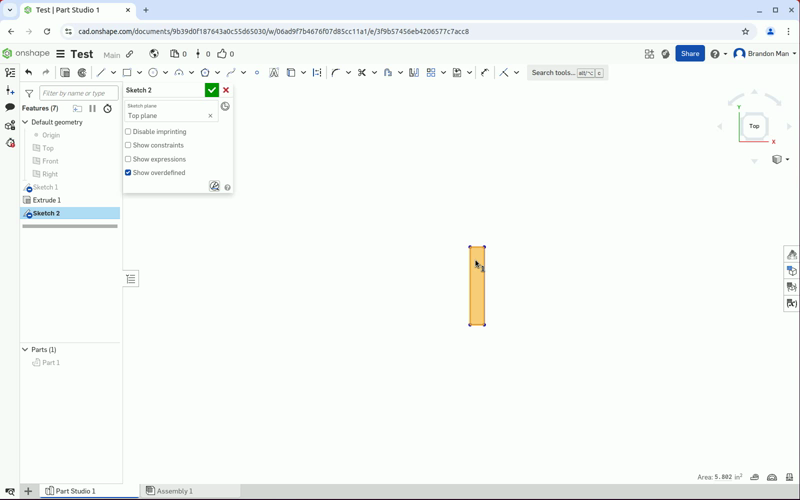
scroll(-6)
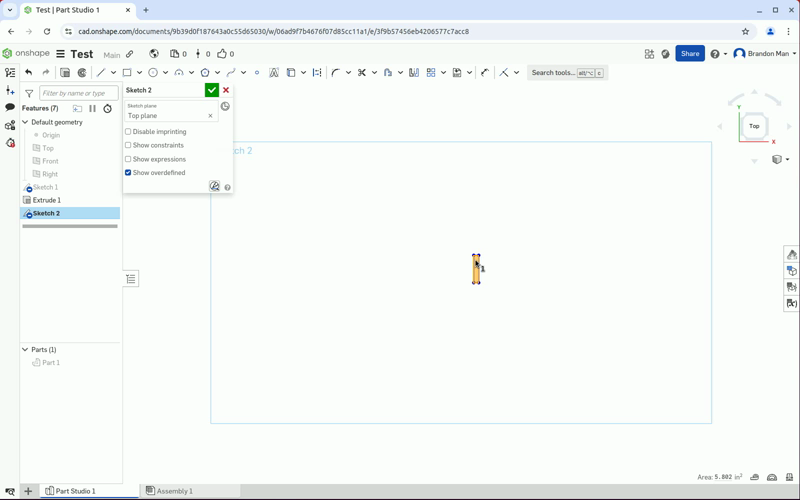
mouse_move(73, 352)
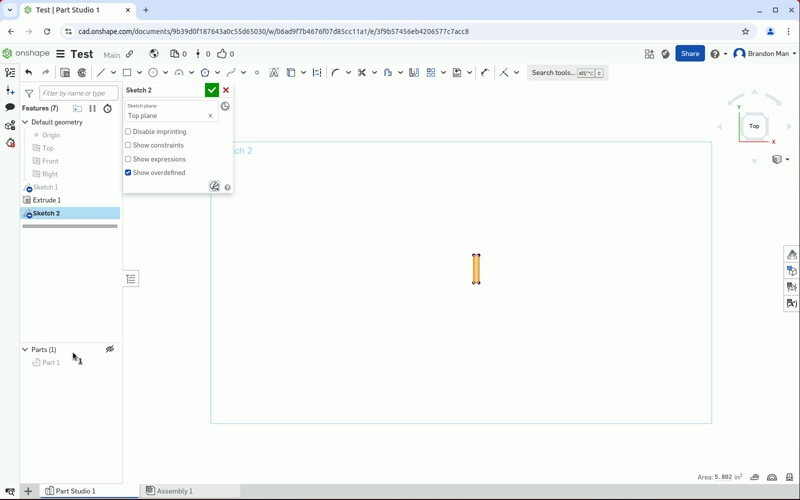
key(shift+y)
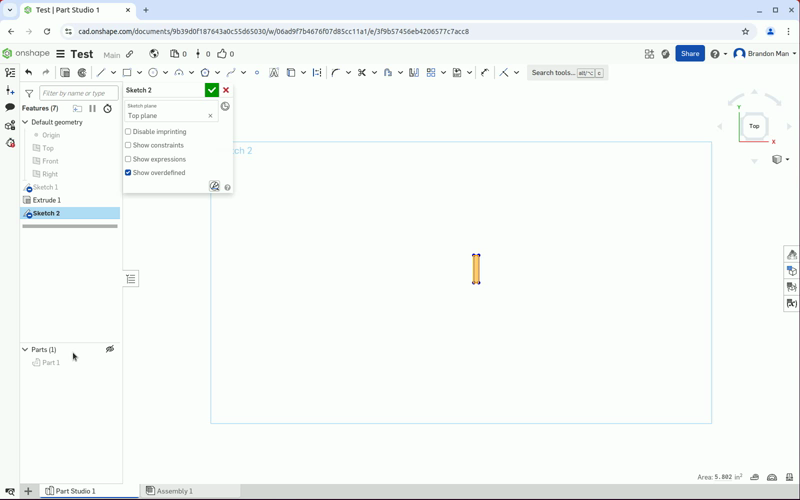
key(shift+e)
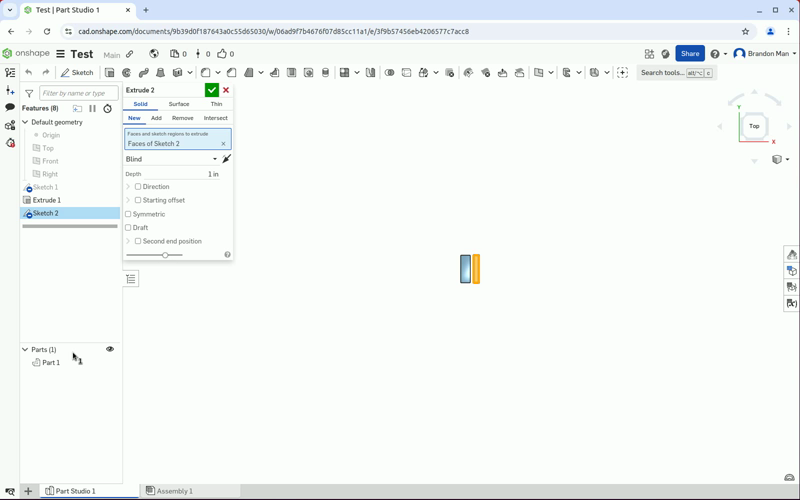
mouse_move(143, 106)
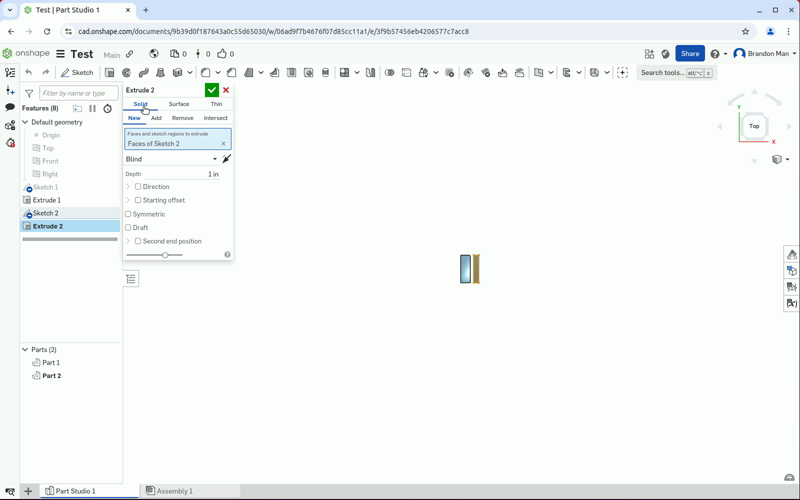
click(143, 106)
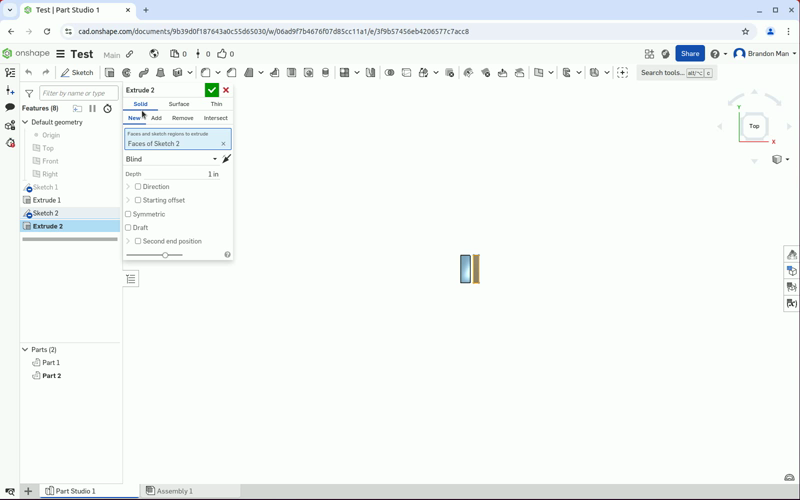
mouse_move(137, 120)
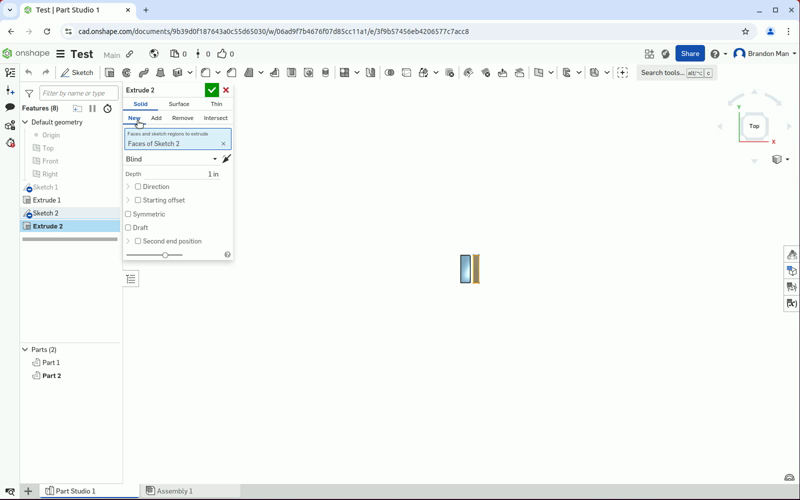
click(137, 120)
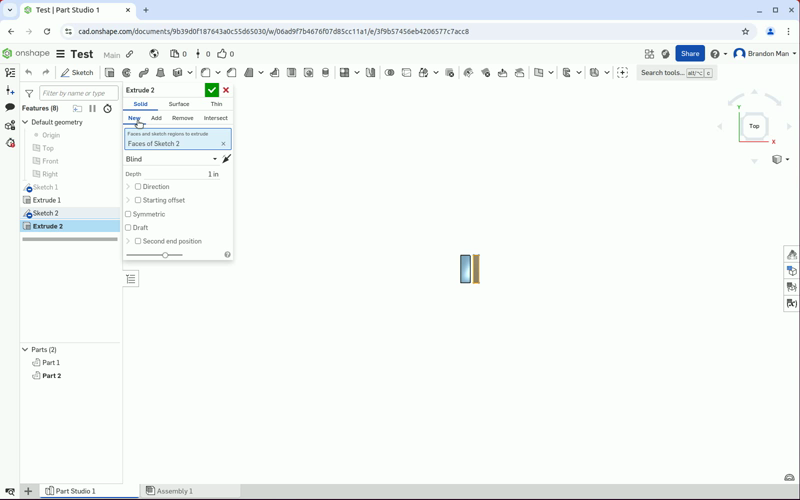
key(tab, 4)
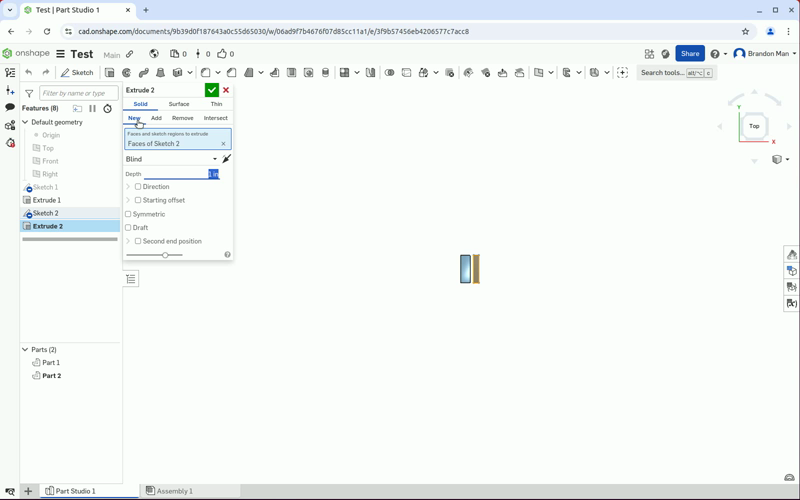
text(23.108)
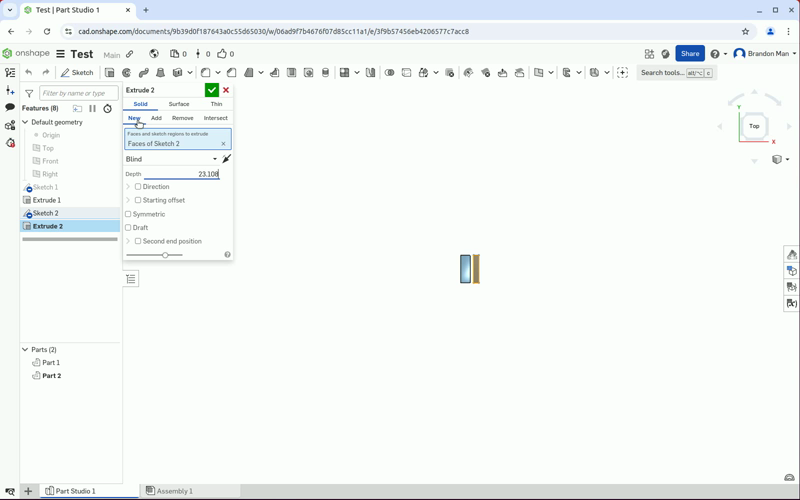
key(enter)
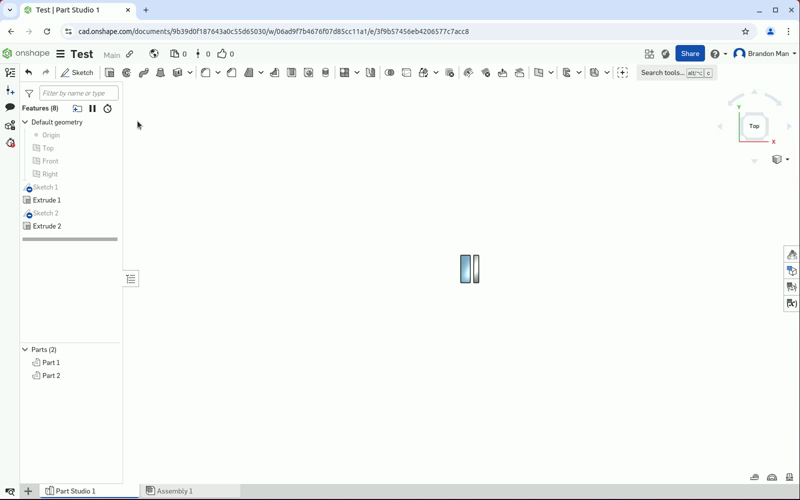
key(shift+h)
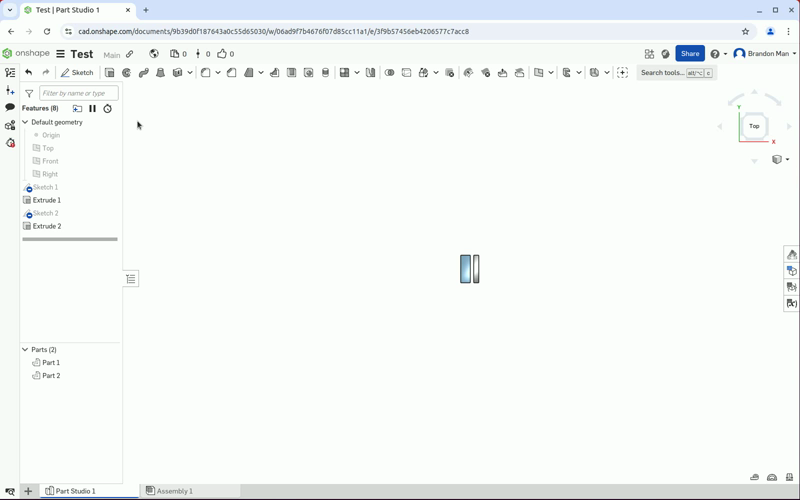
key(shift+h)
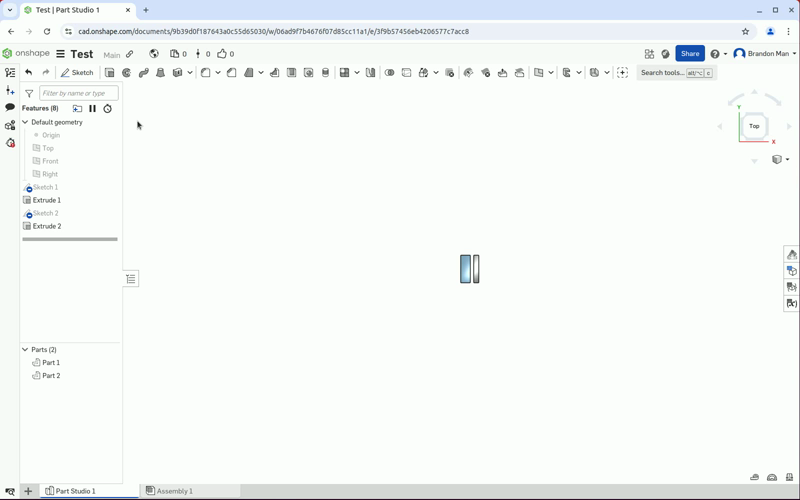
mouse_move(73, 189)
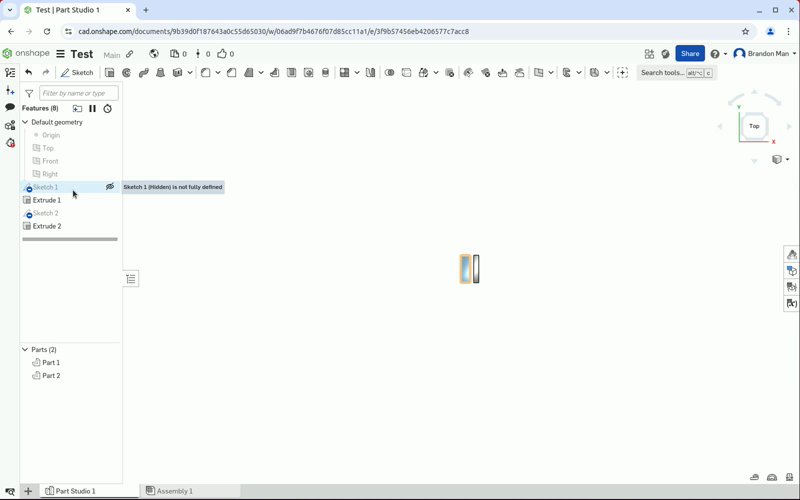
click(73, 189)
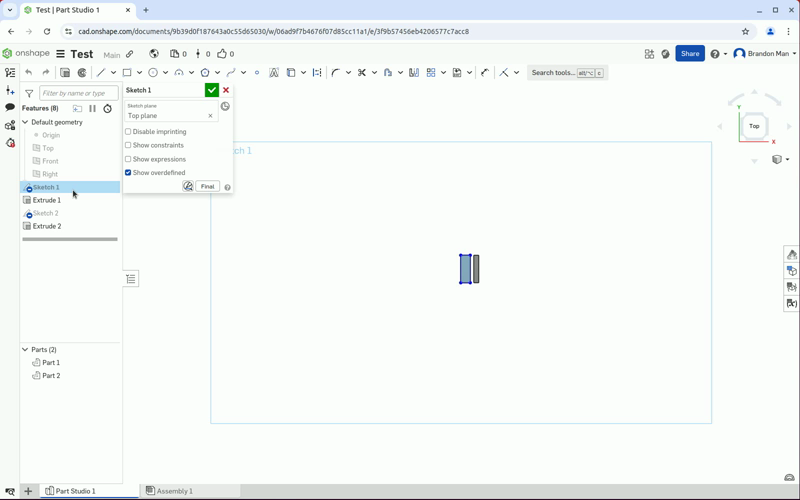
mouse_move(229, 92)
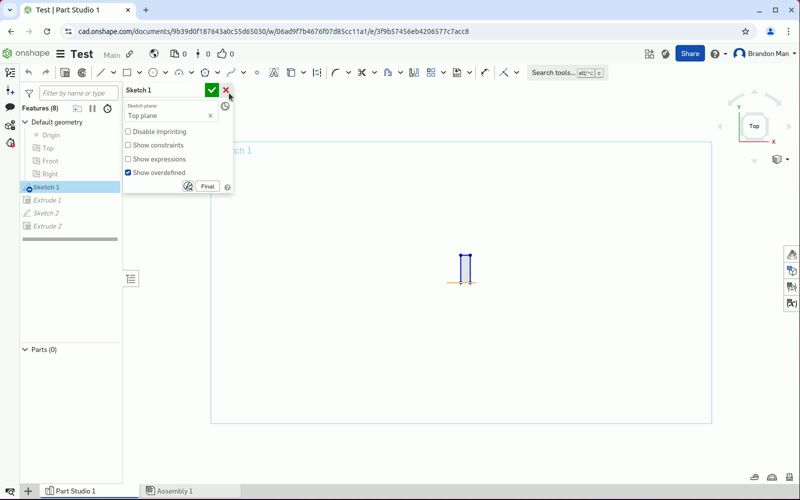
click(229, 92)
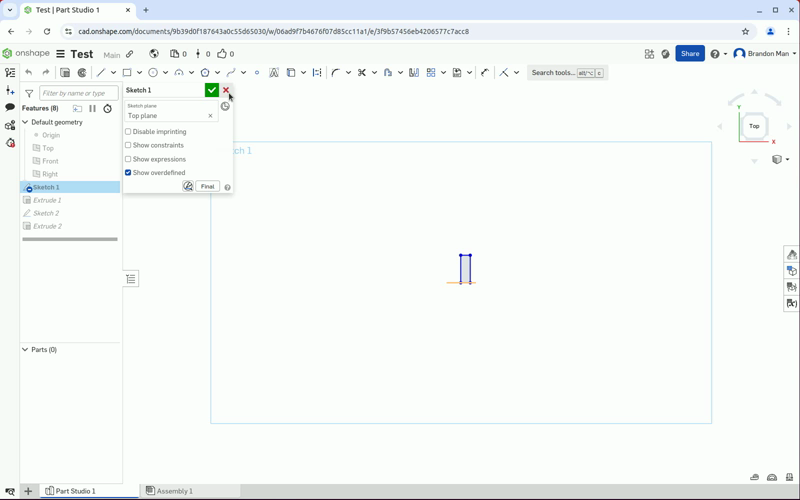
key(shift+s)
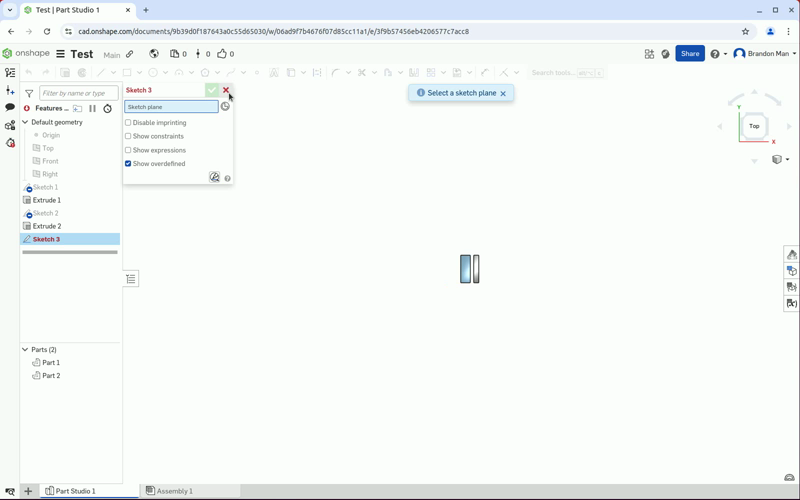
mouse_move(73, 150)
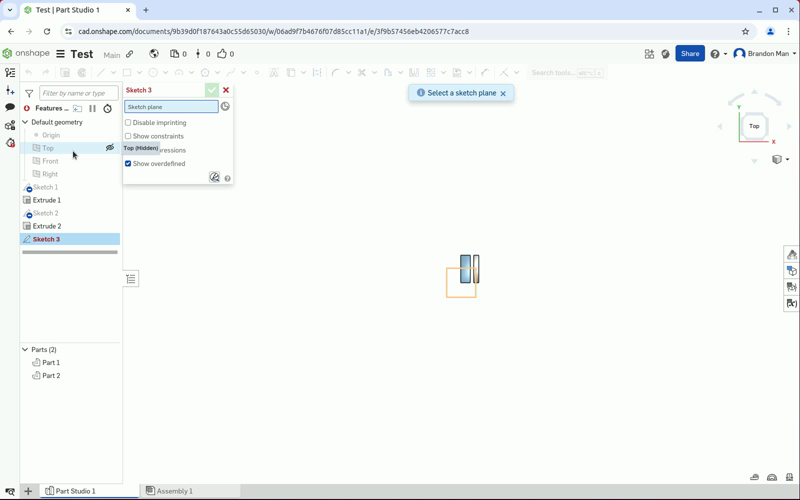
click(73, 150)
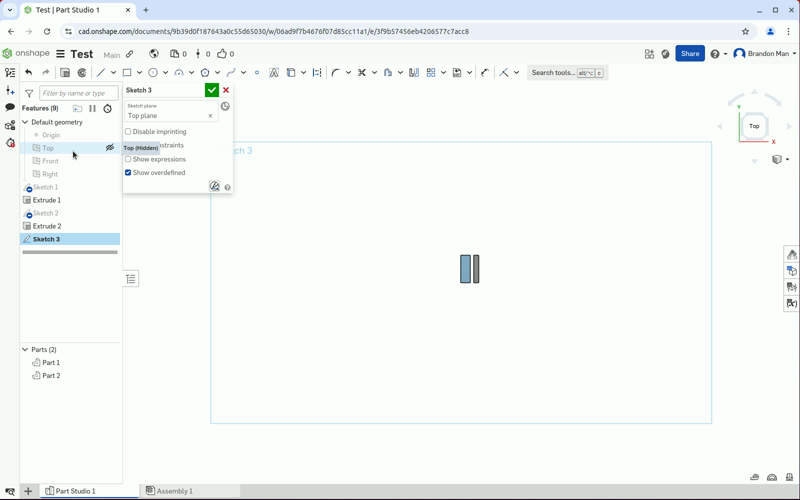
mouse_move(73, 352)
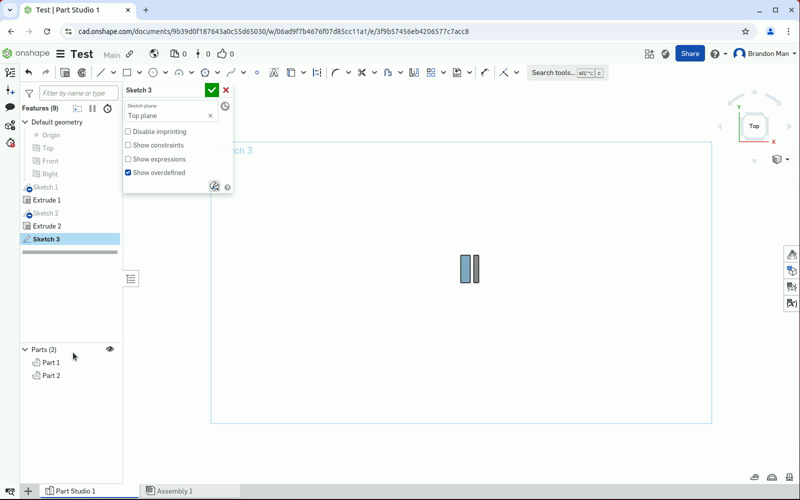
key(y)
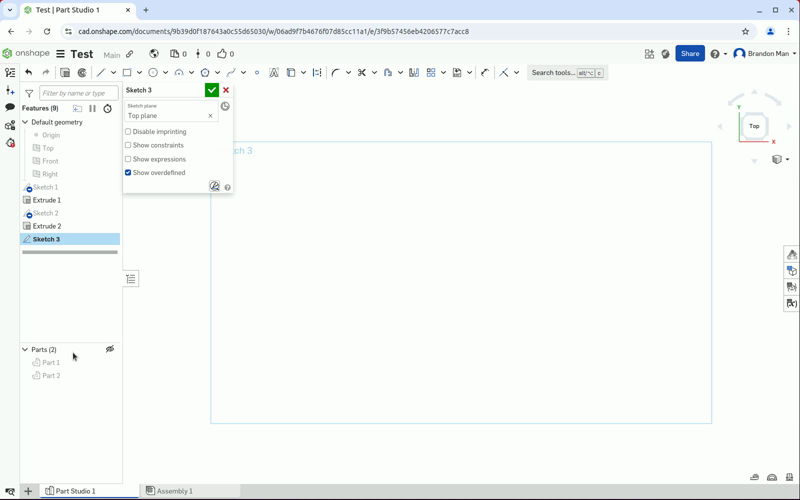
key(l)
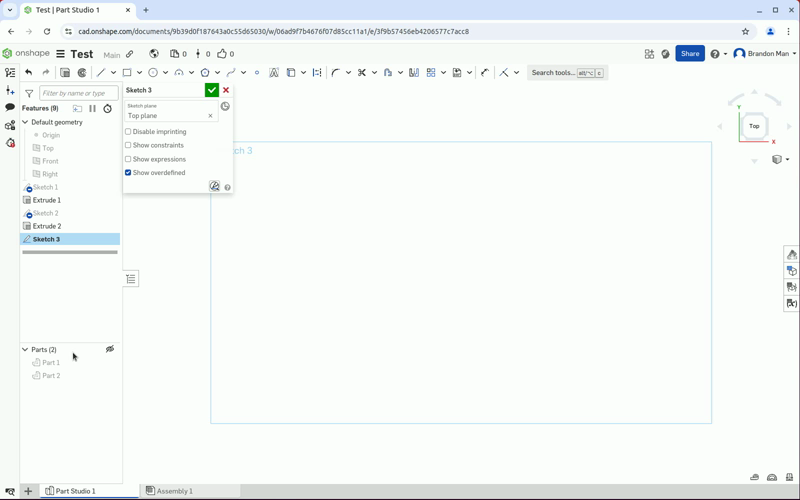
key_down(shift)
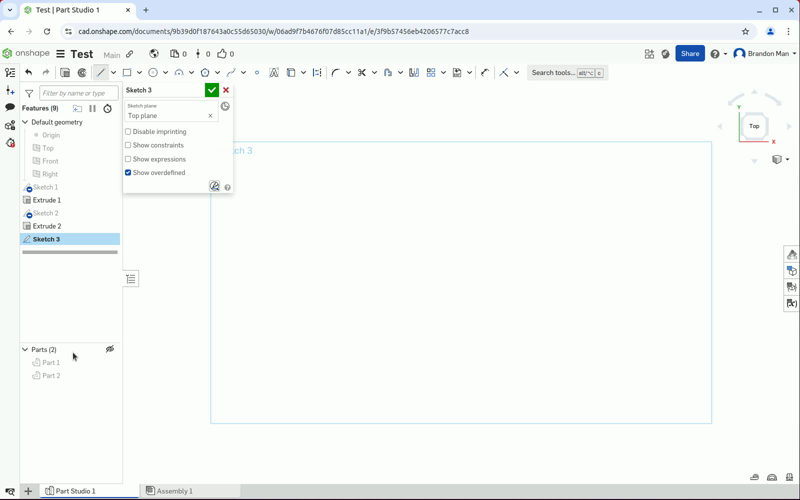
mouse_move(483, 282)
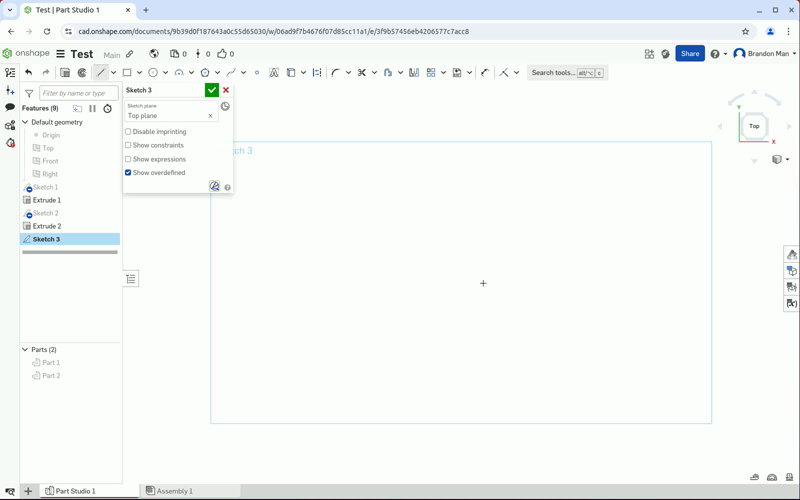
click(483, 282)
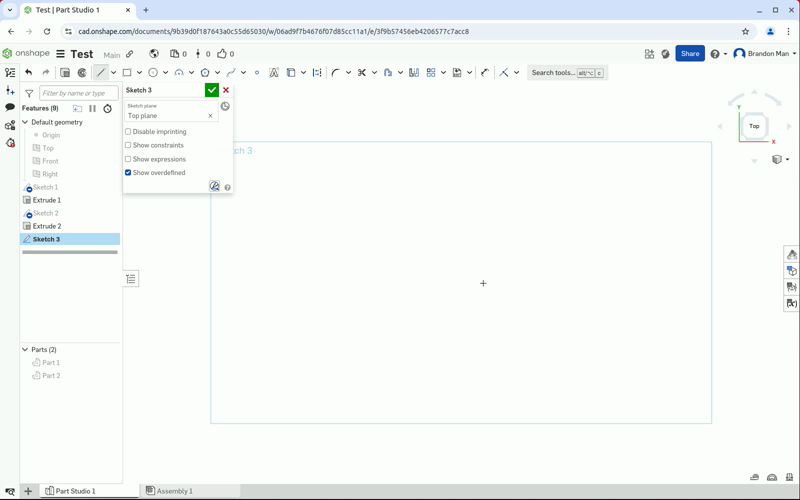
key_up(shift)
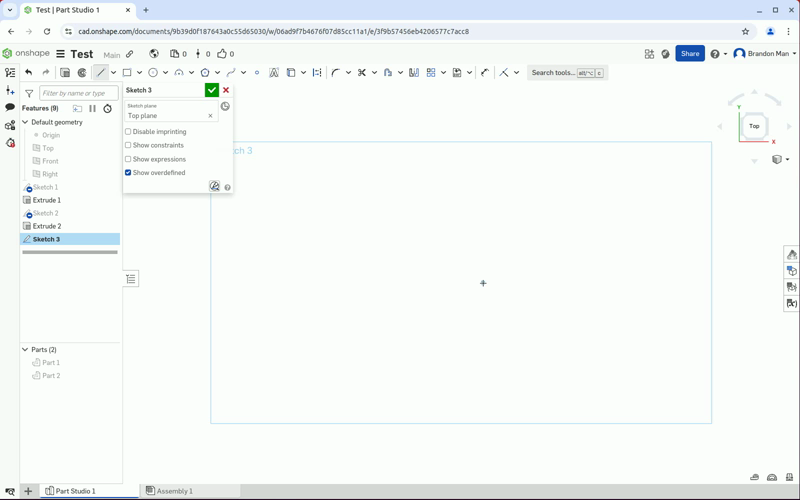
key_down(shift)
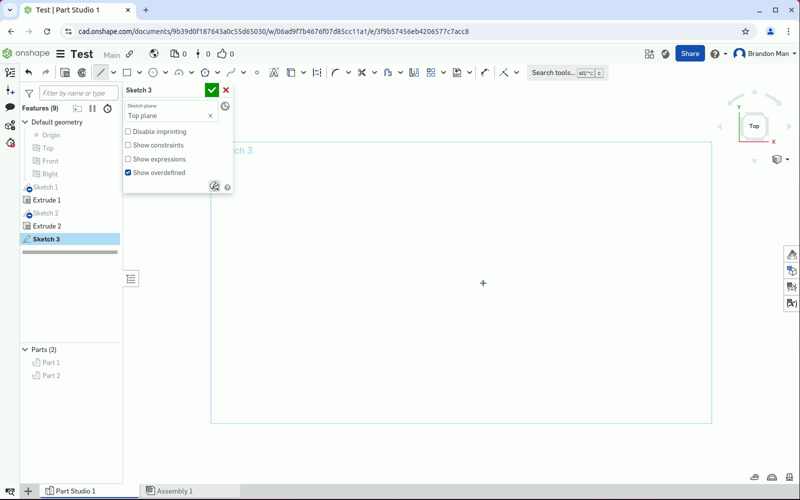
mouse_move(513, 282)
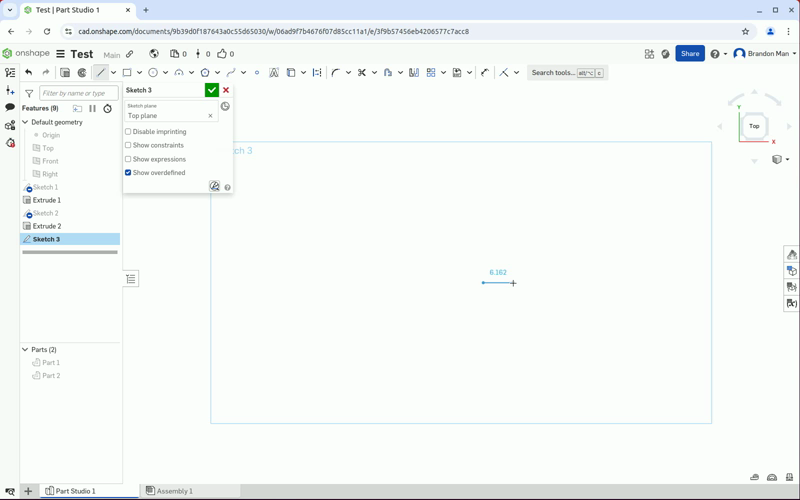
mouse_move(492, 282)
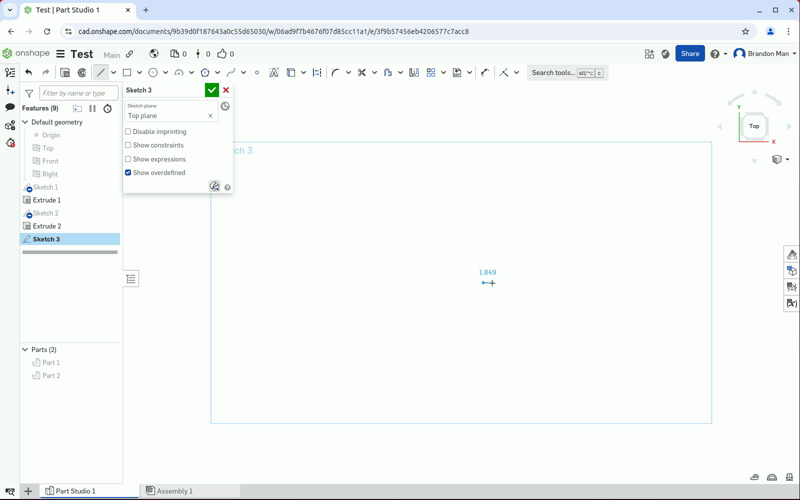
click(492, 282)
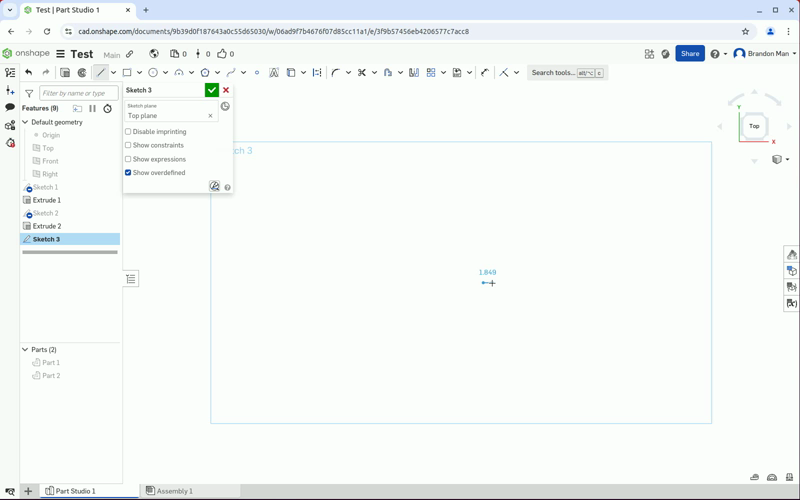
key_up(shift)
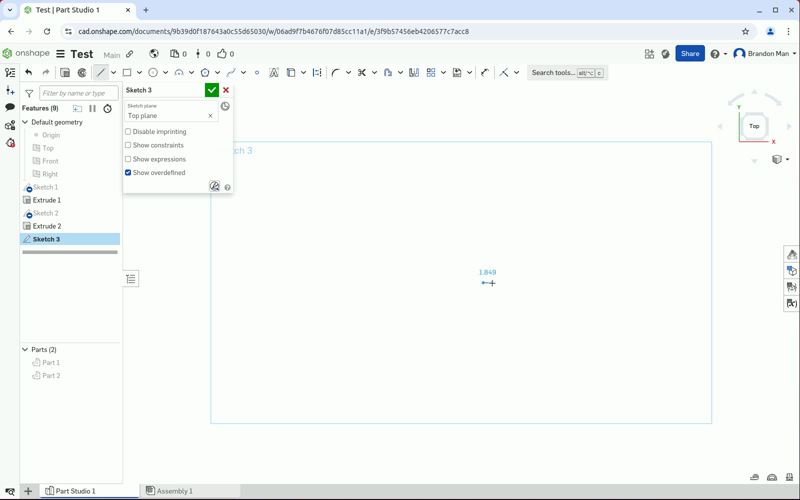
key_down(shift)
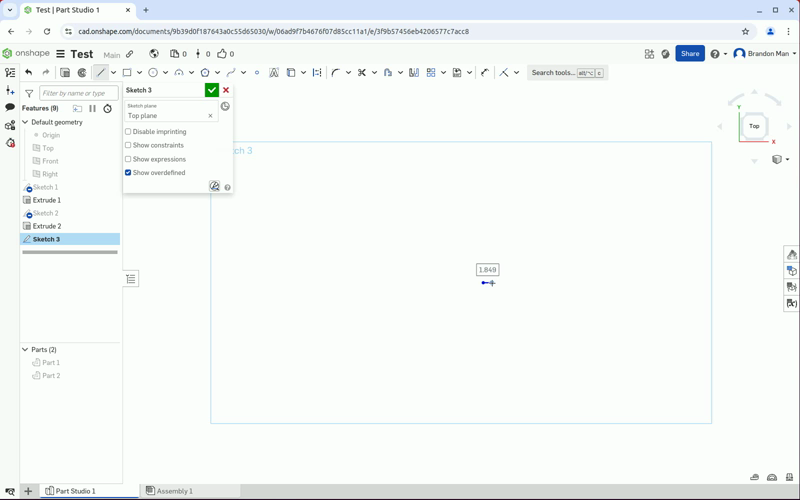
mouse_move(522, 282)
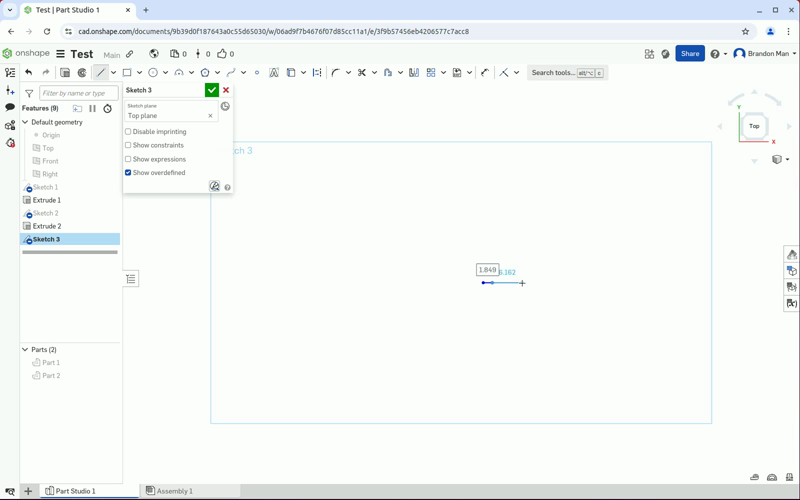
mouse_move(492, 255)
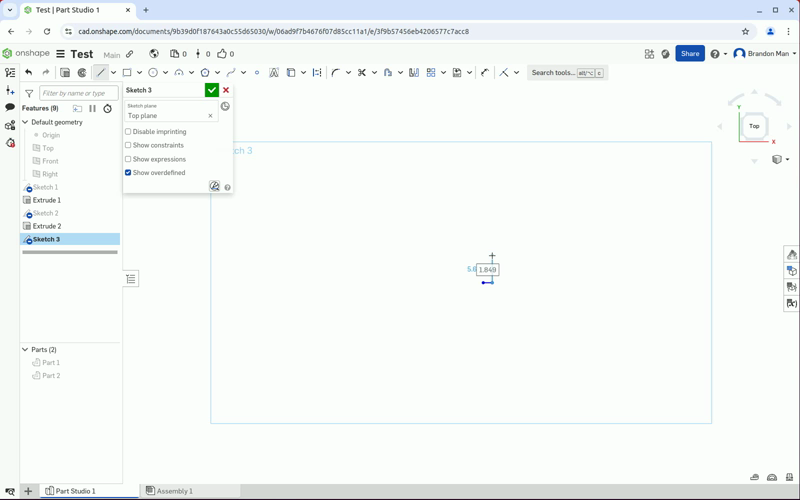
click(492, 255)
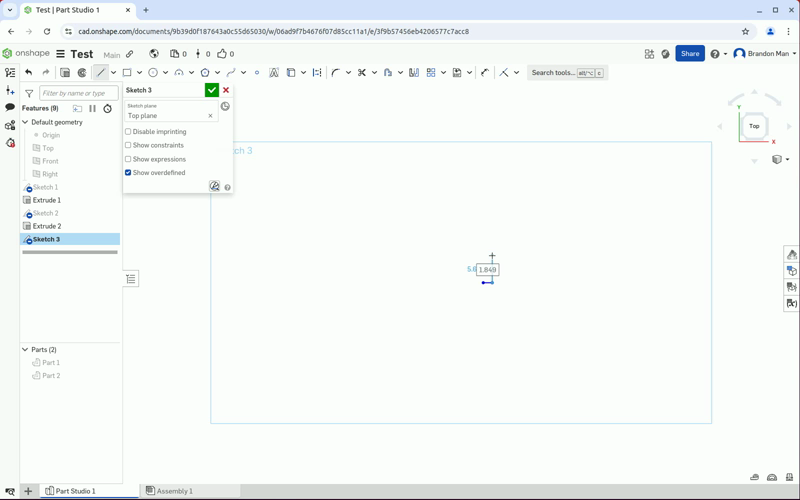
key_up(shift)
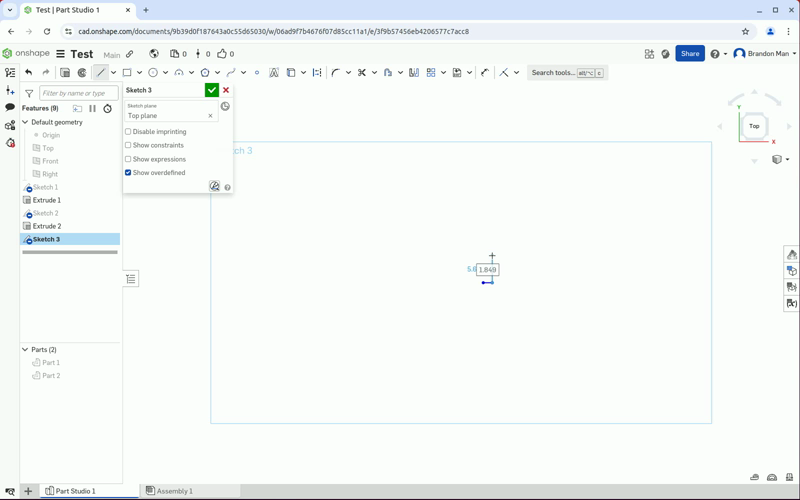
key_down(shift)
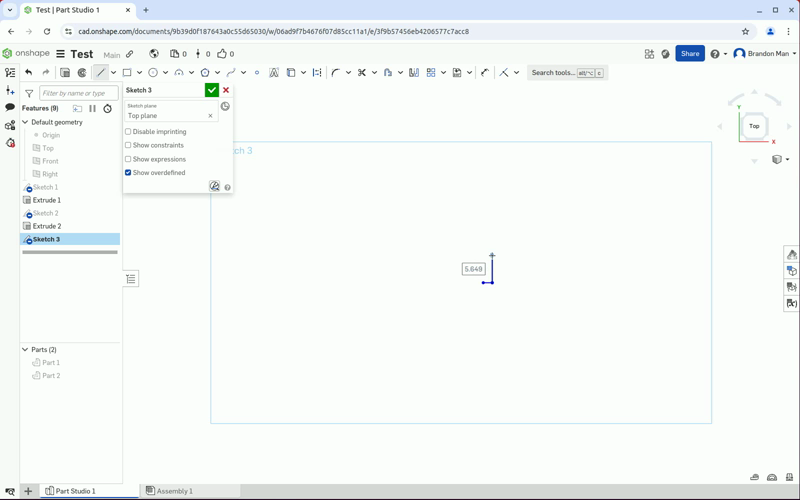
mouse_move(522, 255)
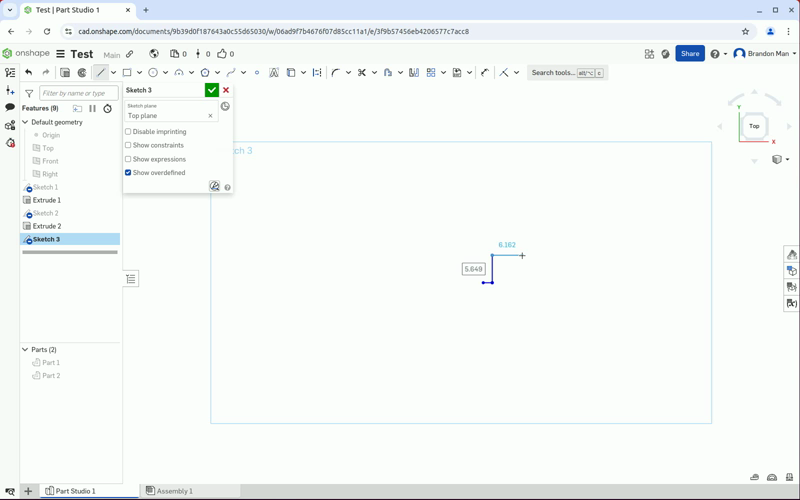
mouse_move(483, 255)
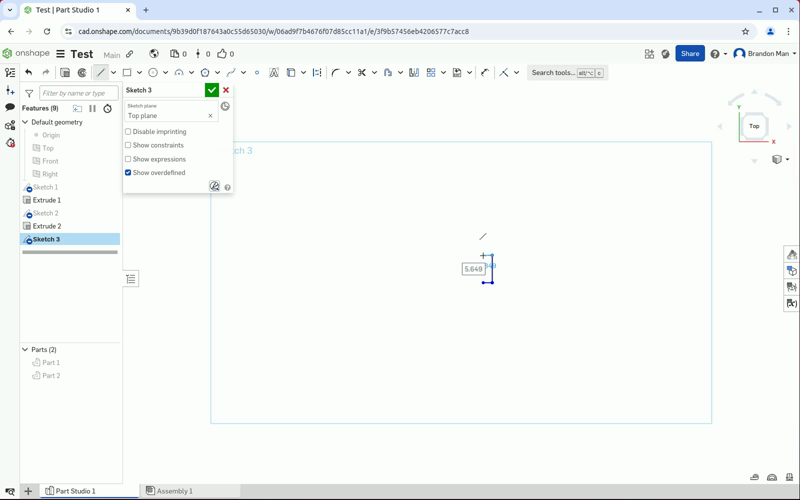
click(483, 255)
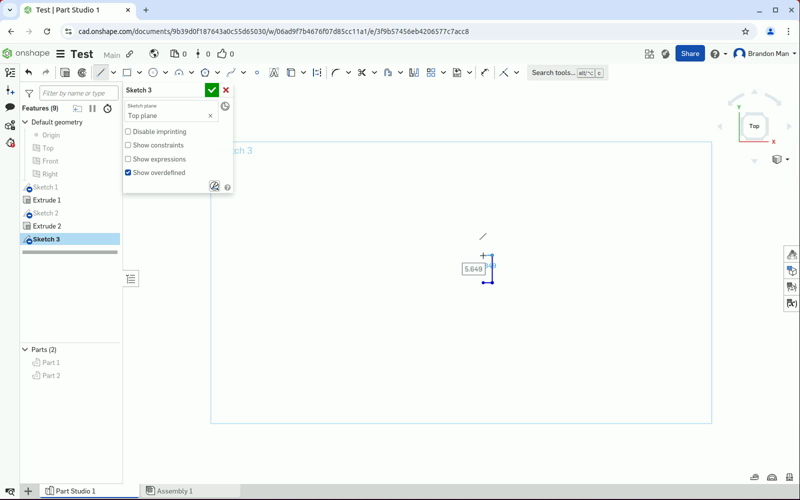
key_up(shift)
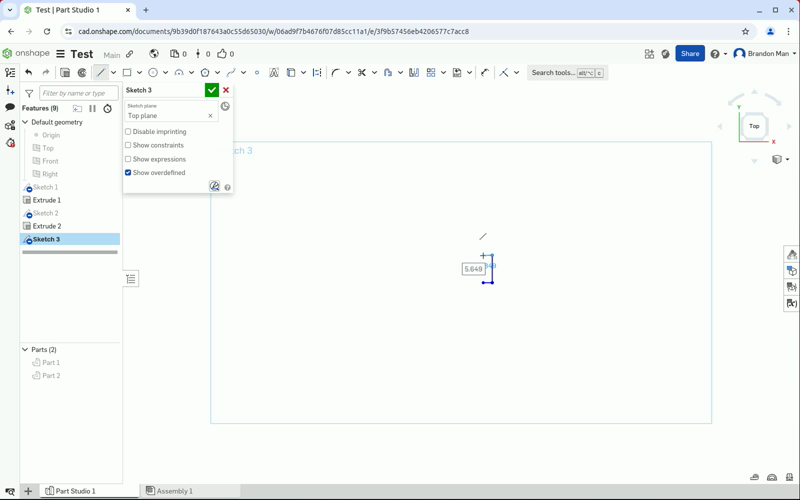
mouse_move(513, 255)
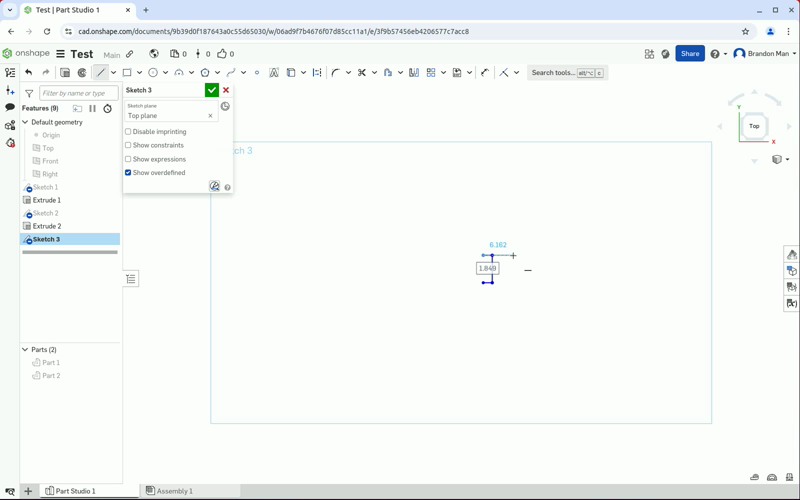
key_down(shift)
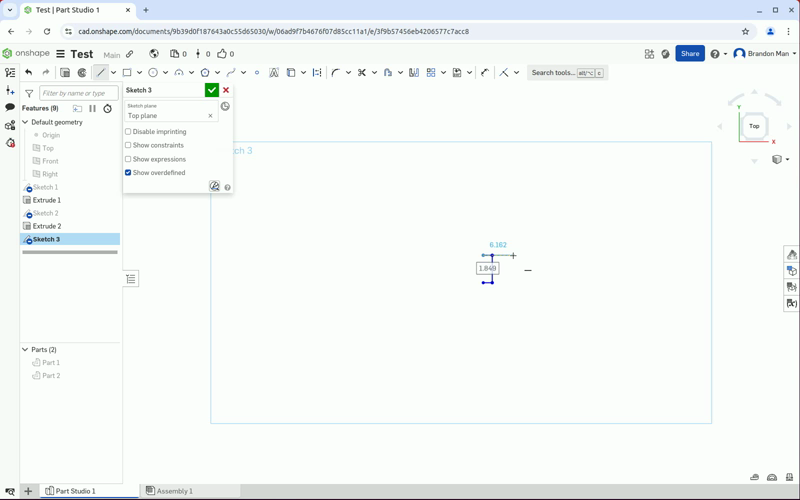
mouse_move(483, 282)
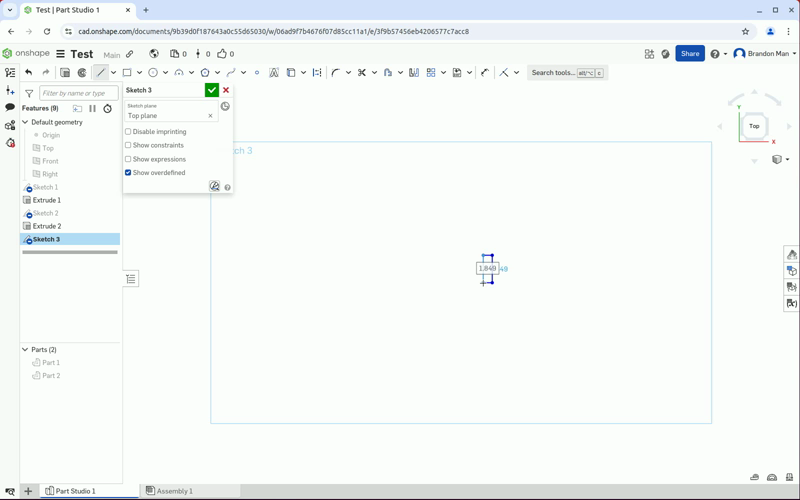
key_up(shift)
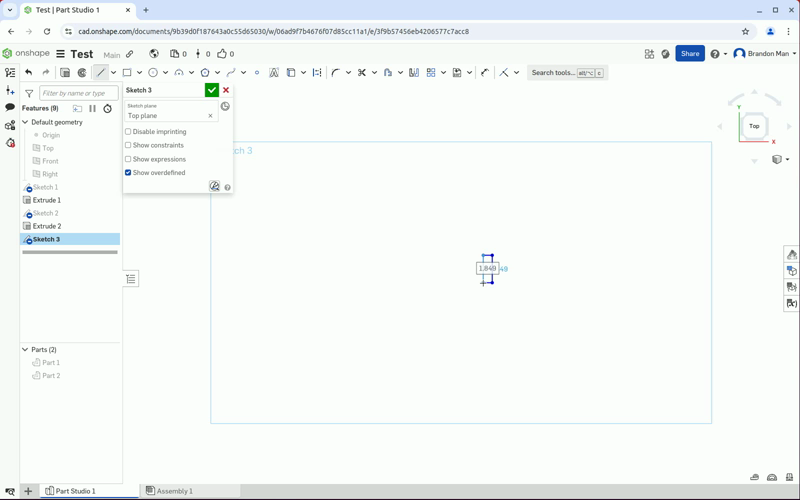
click(483, 282)
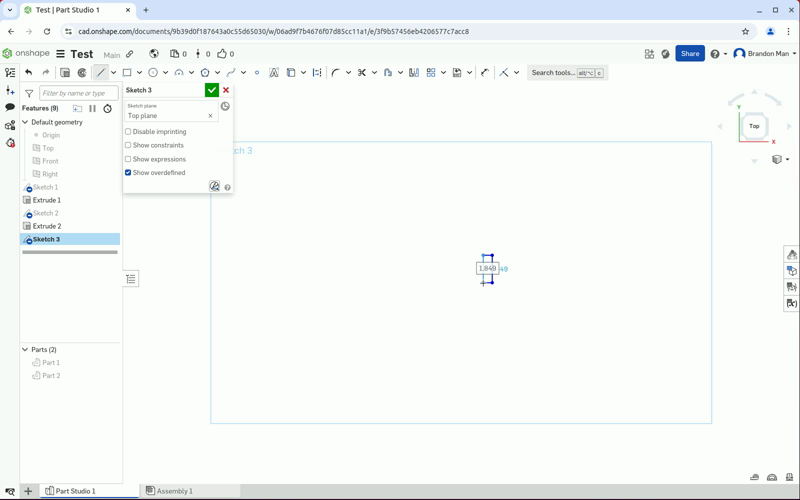
key(esc)
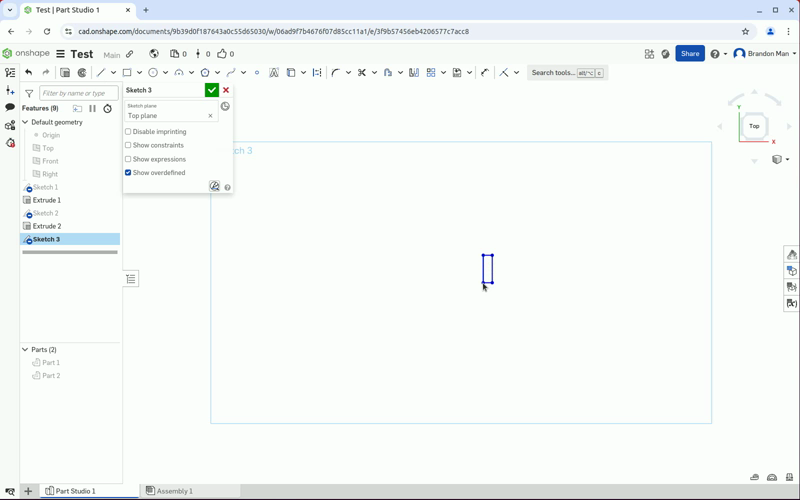
mouse_move(483, 275)
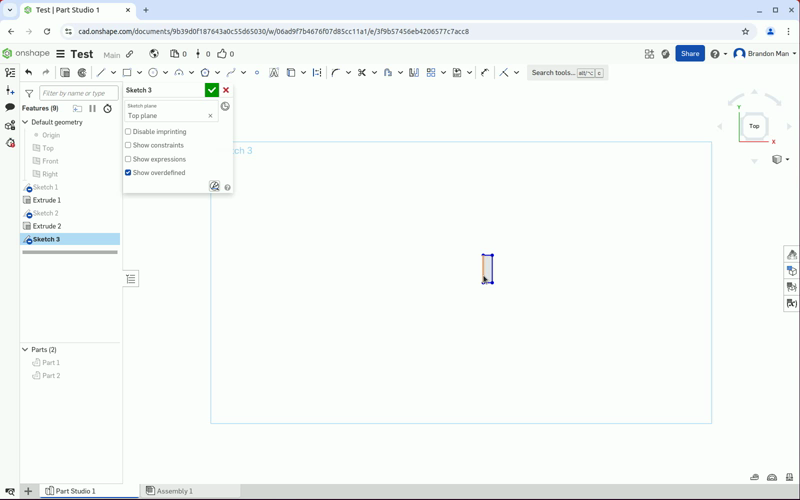
scroll(6)
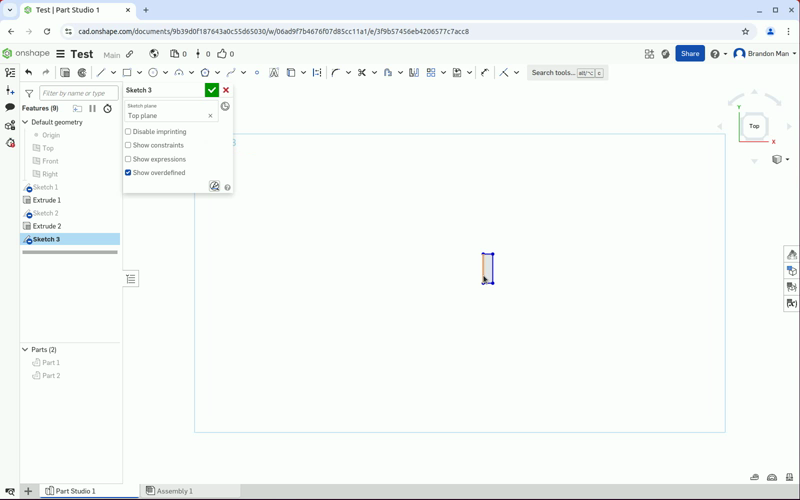
scroll(6)
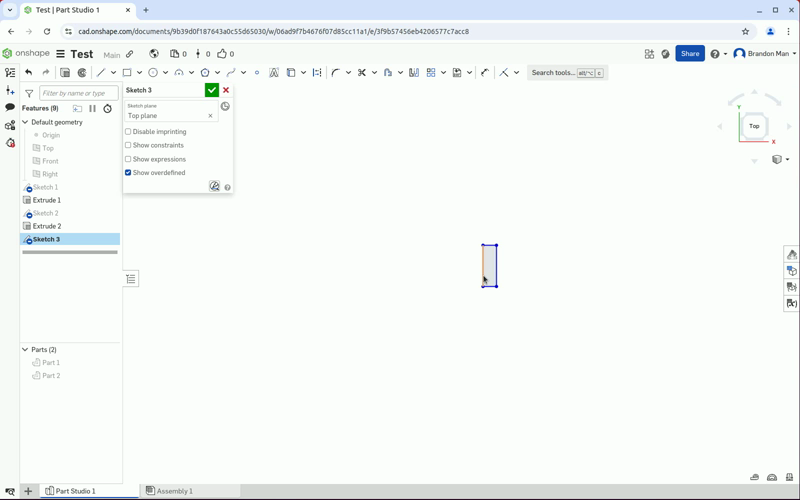
scroll(6)
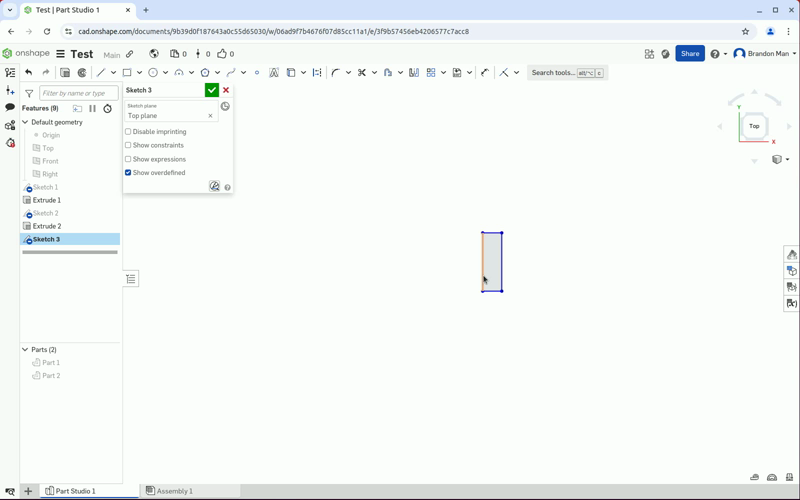
scroll(6)
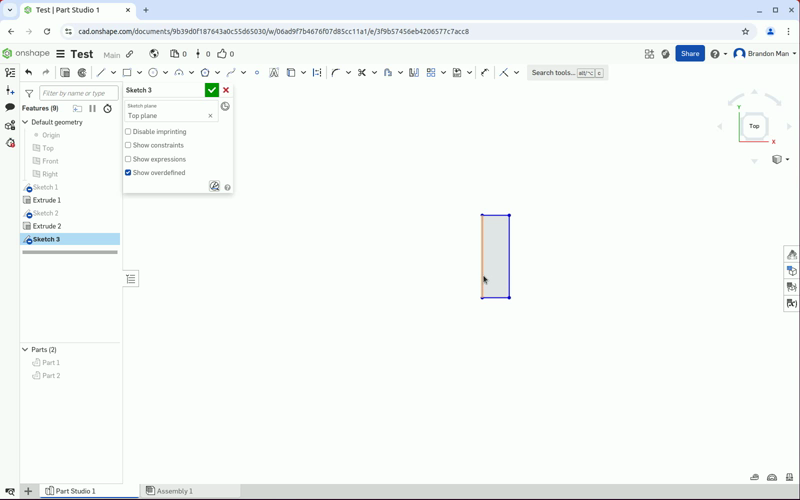
scroll(6)
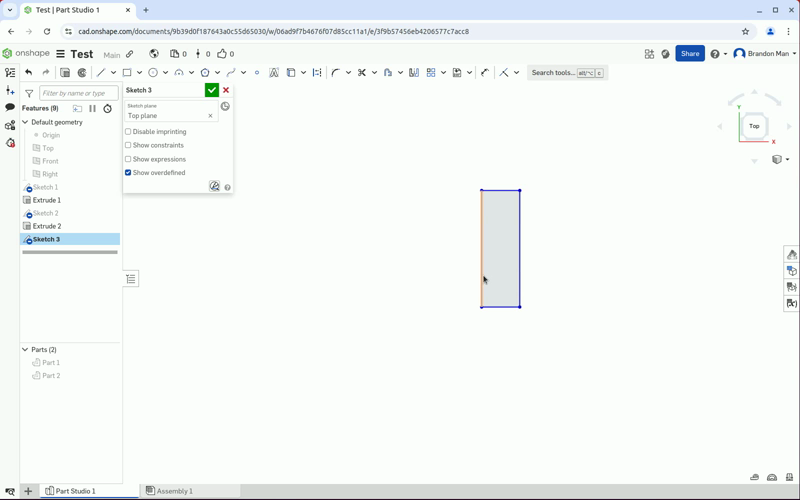
scroll(6)
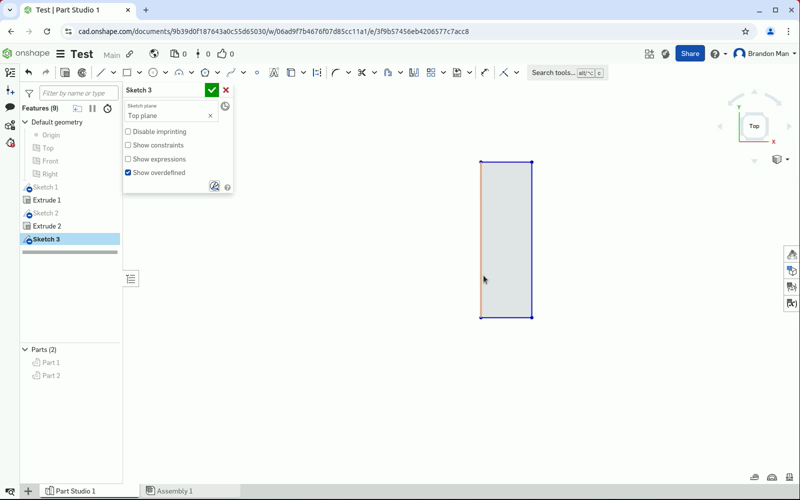
scroll(6)
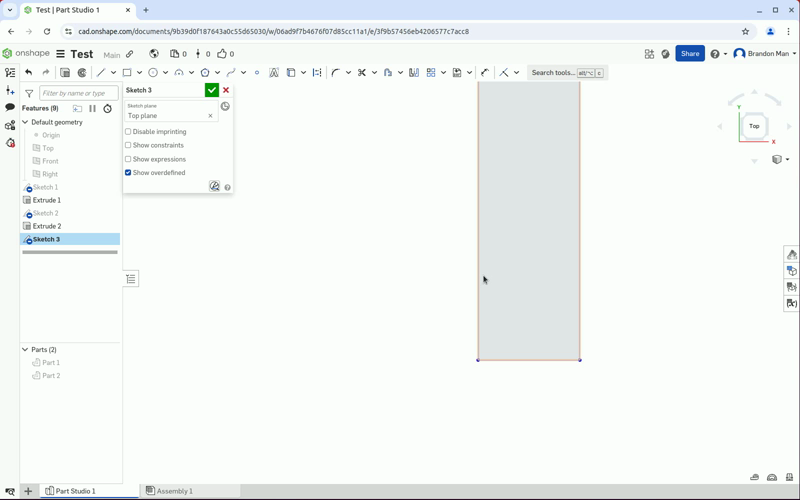
click(483, 275)
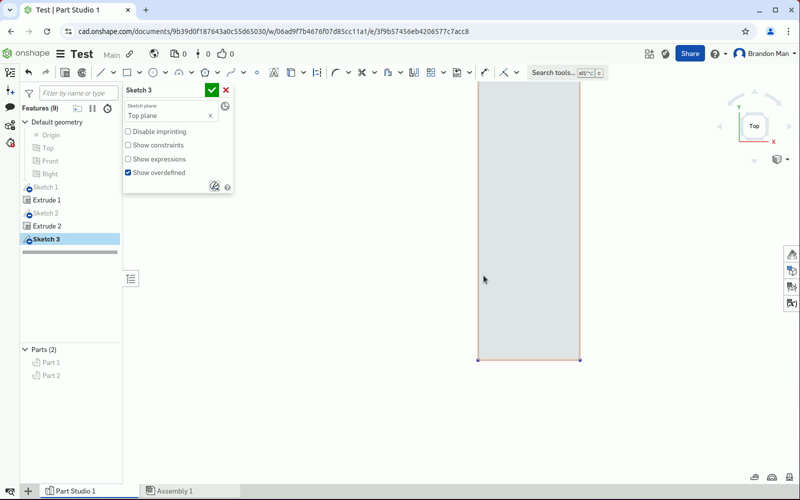
scroll(-6)
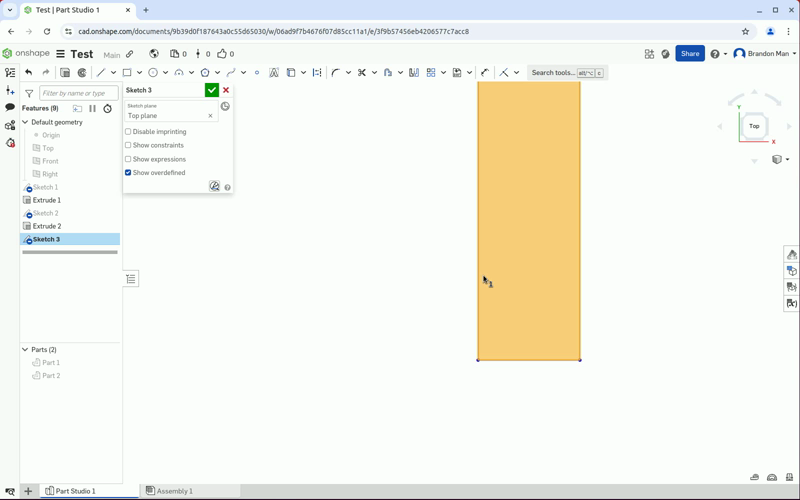
scroll(-6)
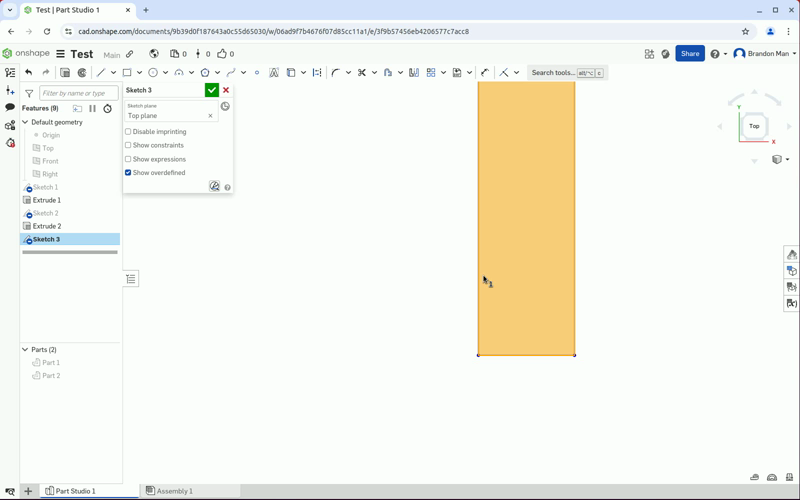
scroll(-6)
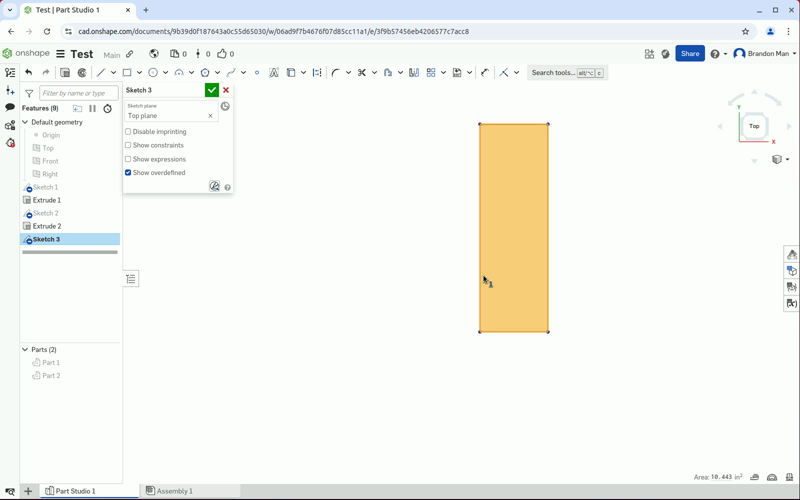
scroll(-6)
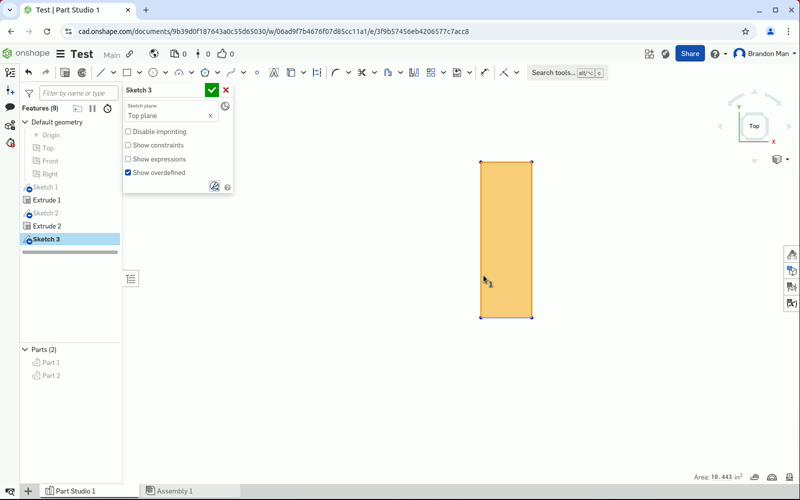
scroll(-6)
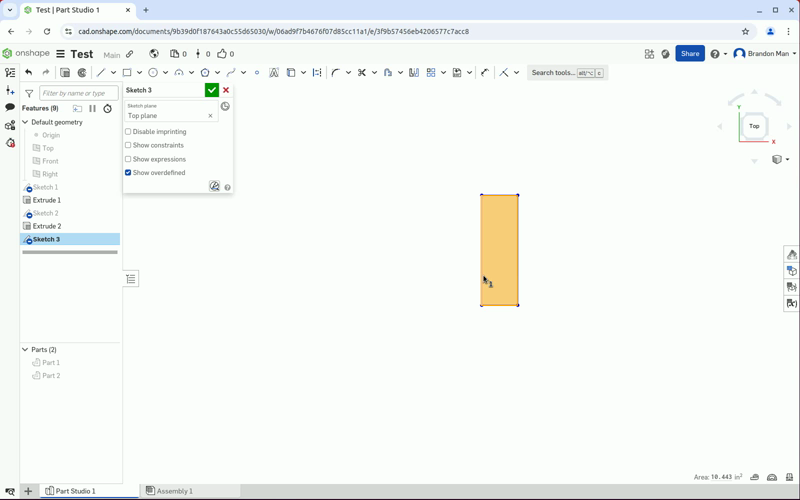
scroll(-6)
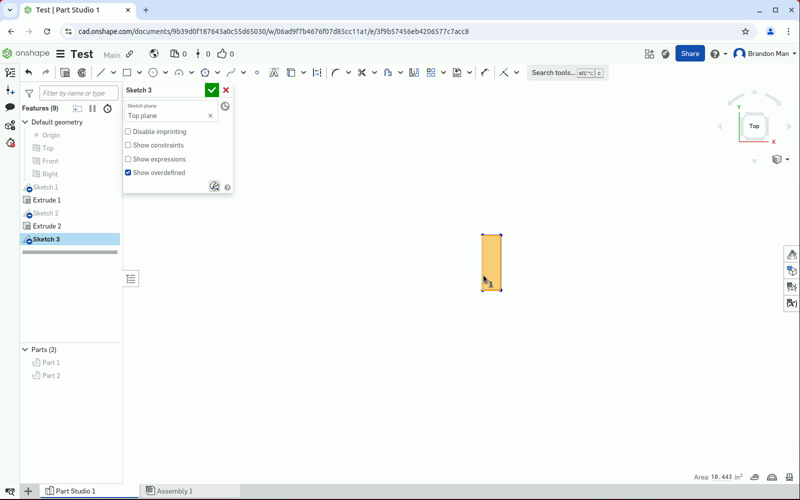
scroll(-6)
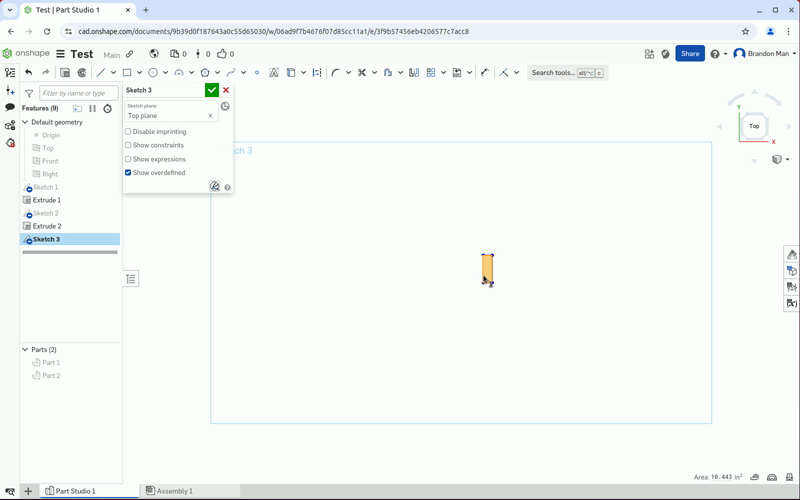
mouse_move(73, 352)
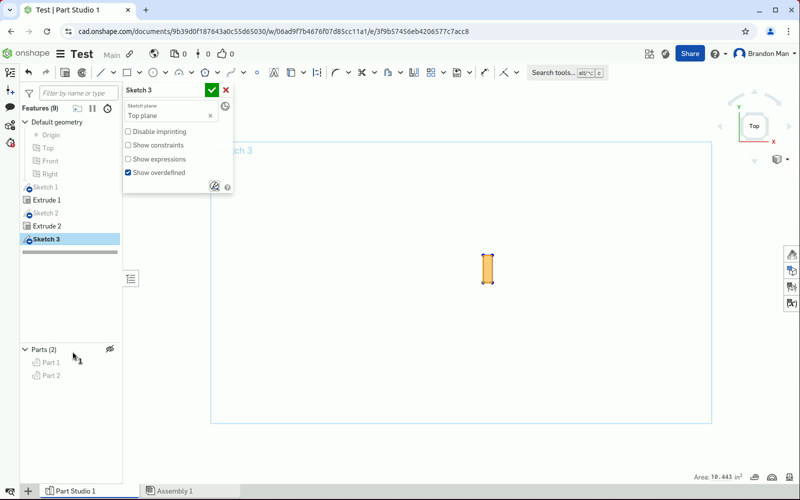
key(shift+y)
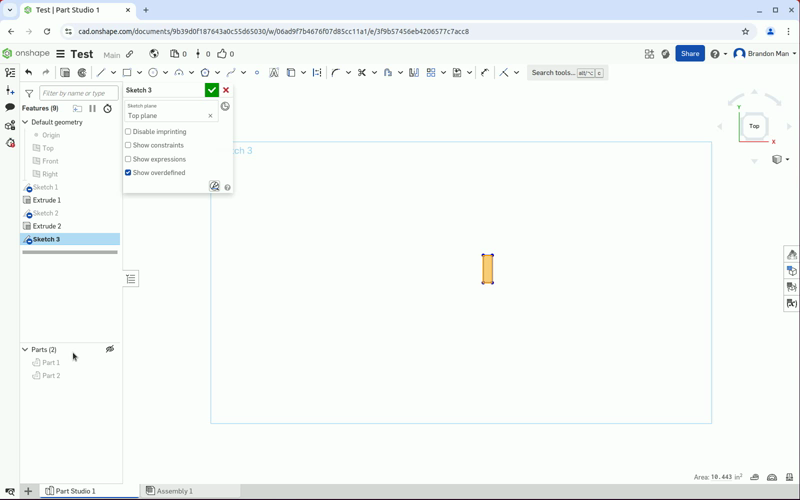
key(shift+e)
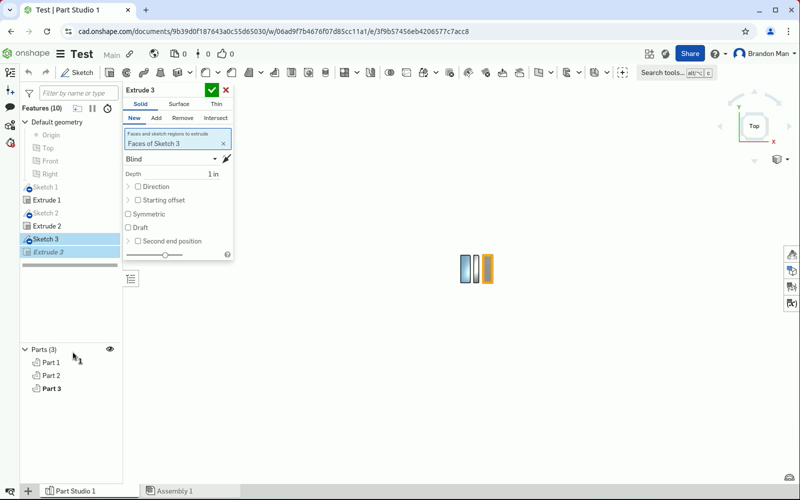
mouse_move(143, 106)
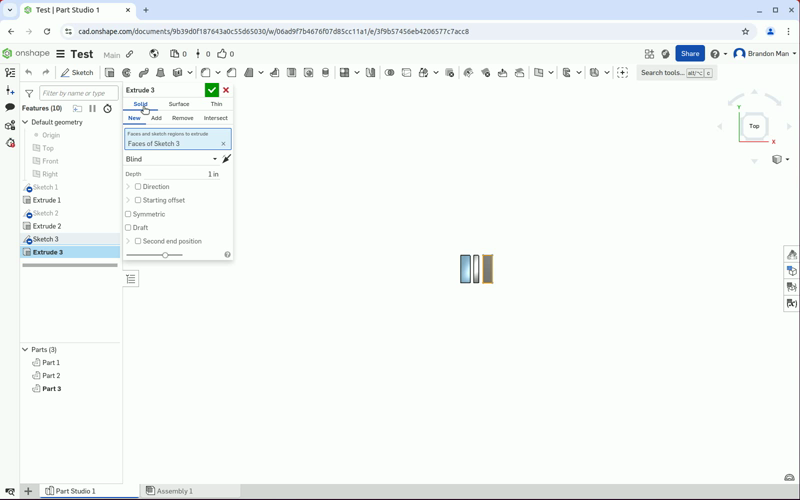
click(143, 106)
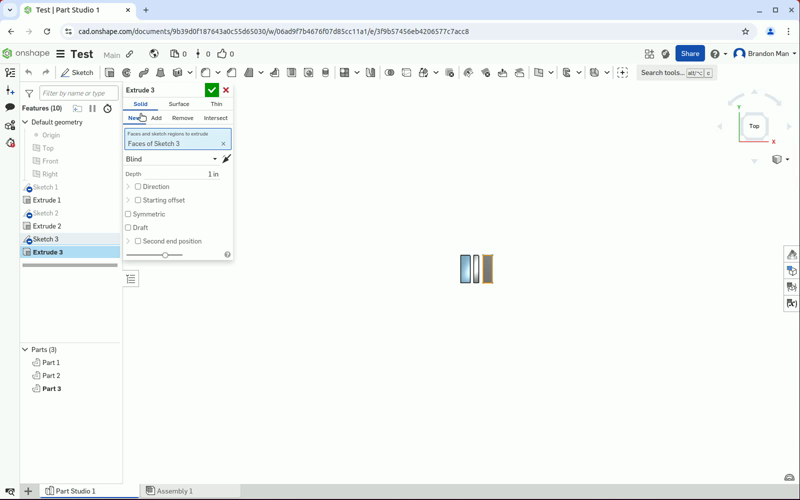
mouse_move(137, 120)
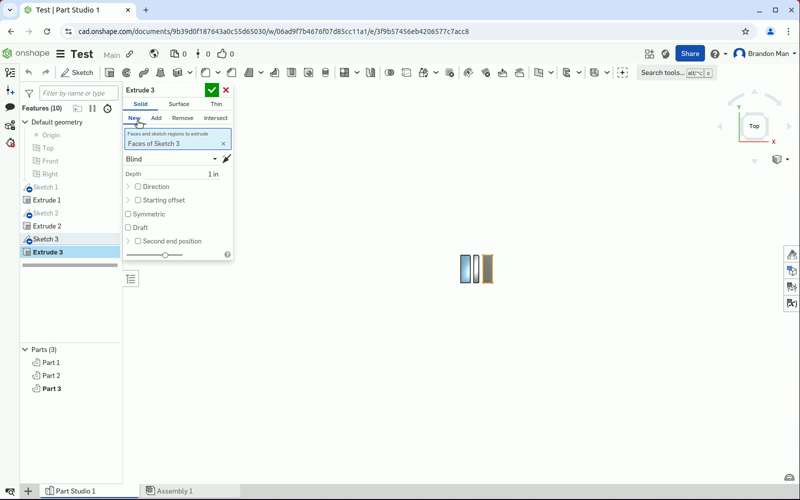
click(137, 120)
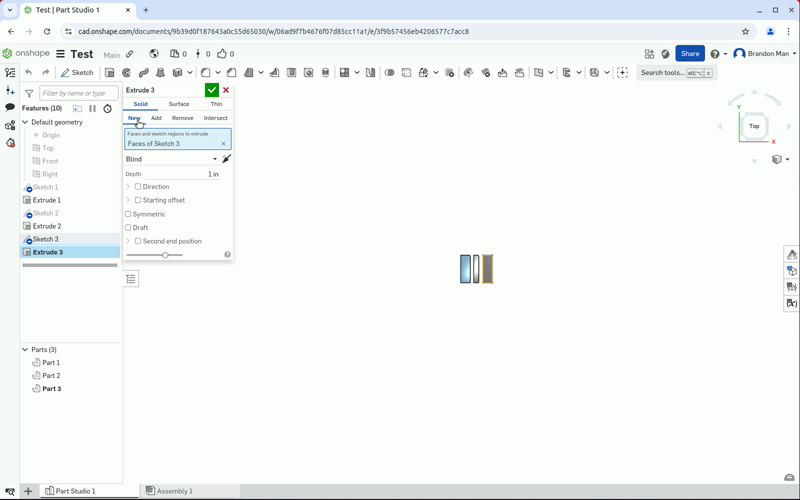
key(tab, 4)
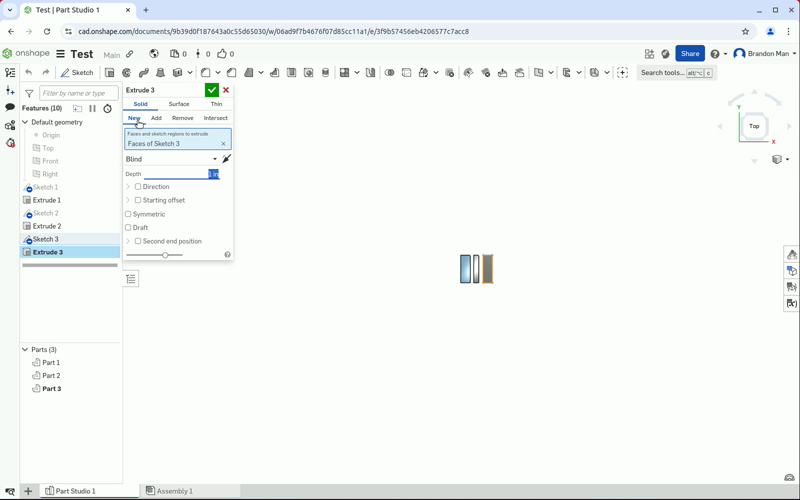
text(23.108)
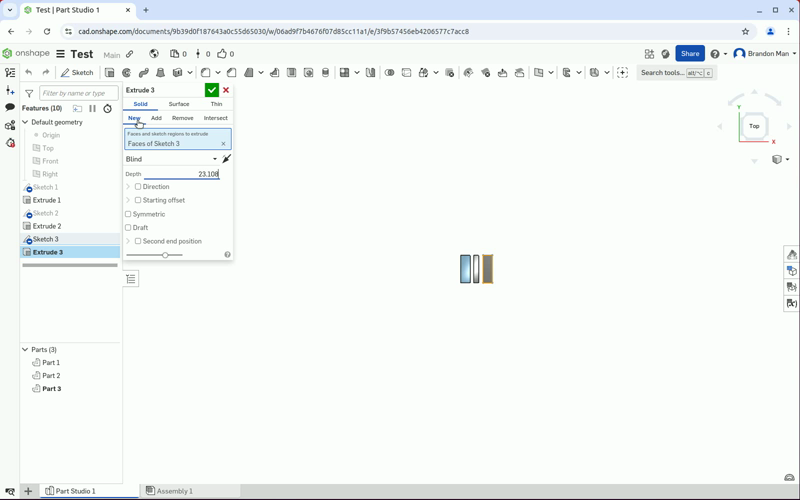
key(enter)
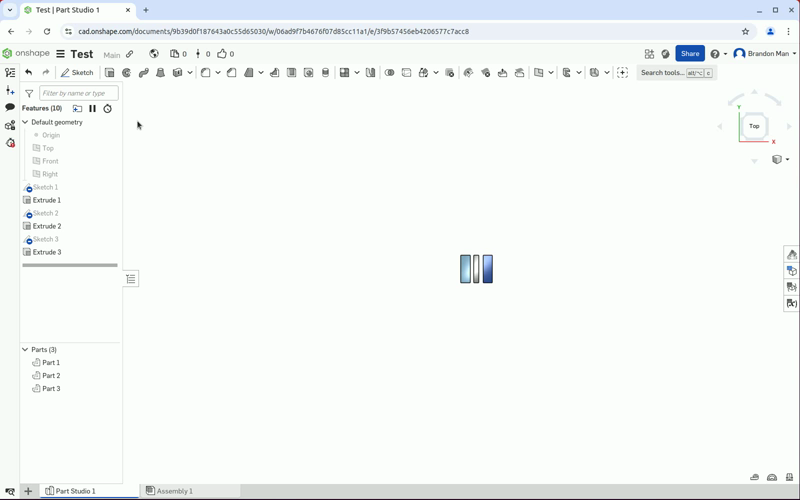
key(shift+h)
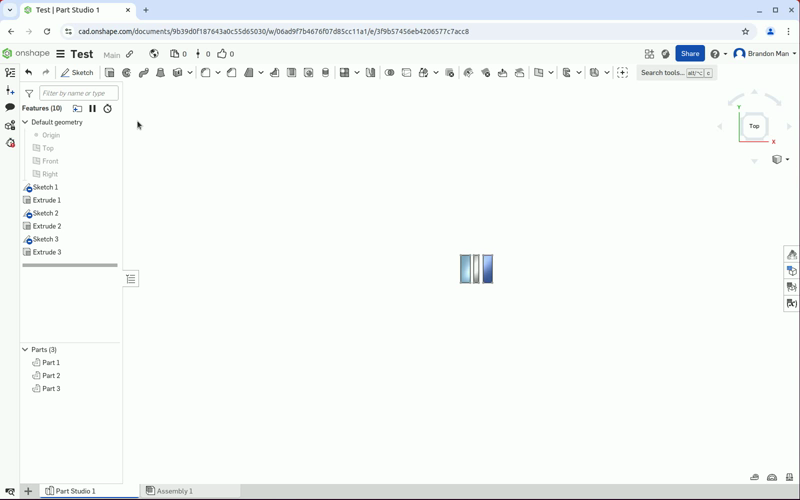
key(shift+h)
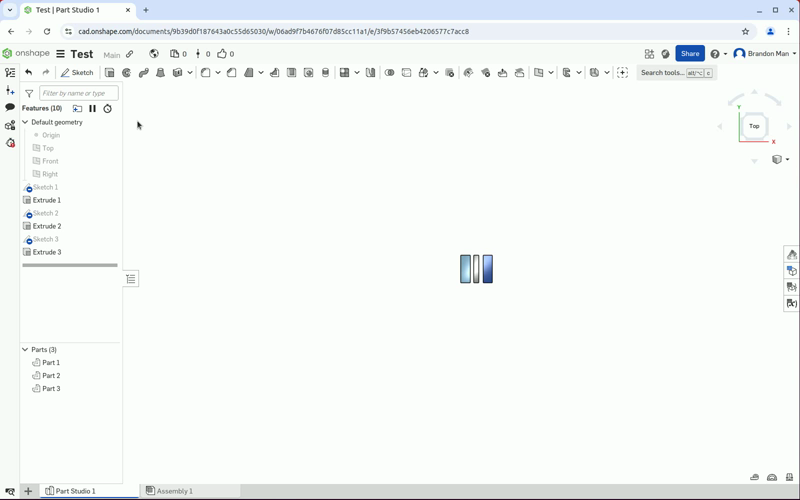
mouse_move(73, 189)
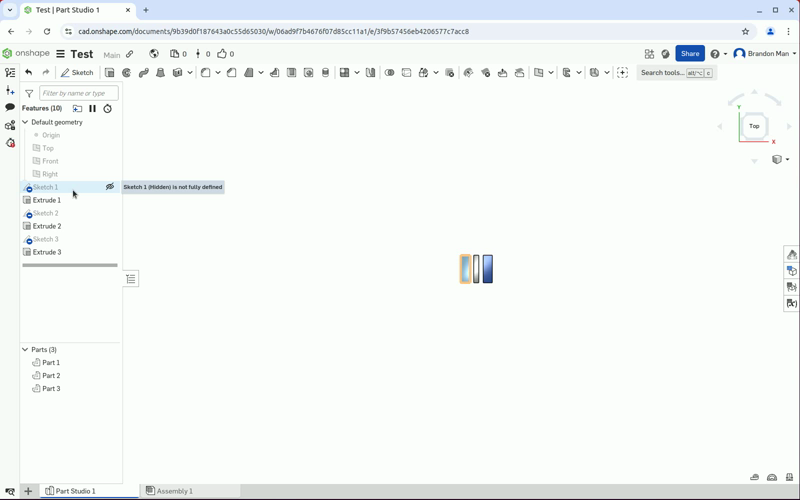
click(73, 189)
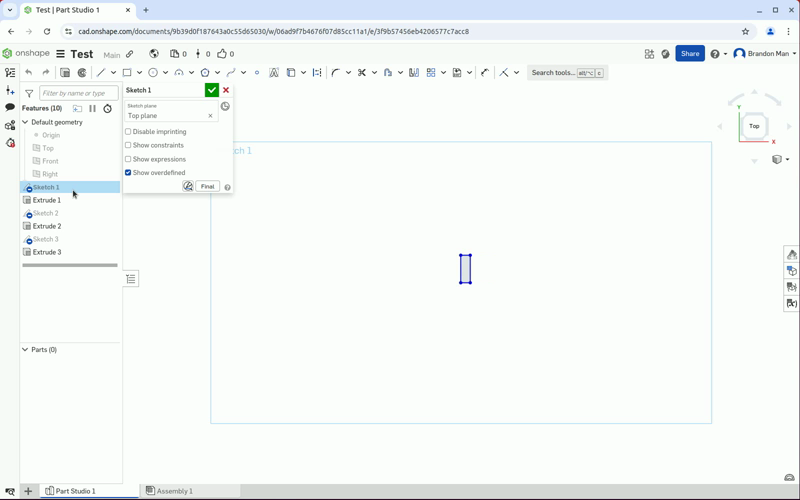
mouse_move(229, 92)
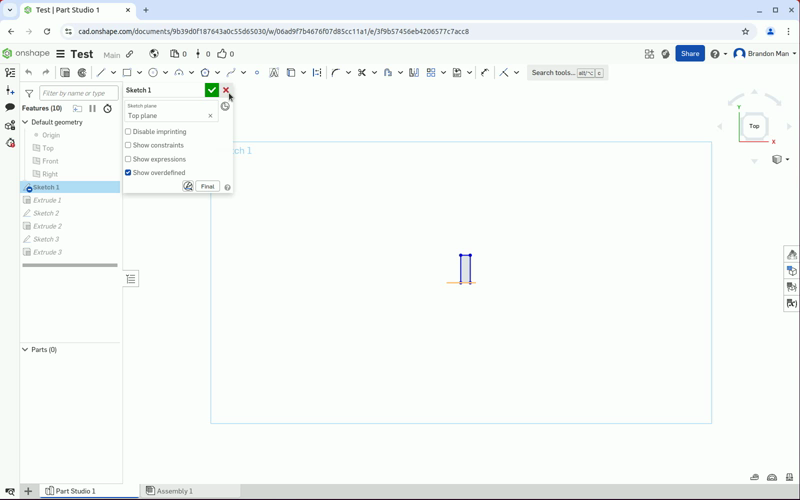
click(229, 92)
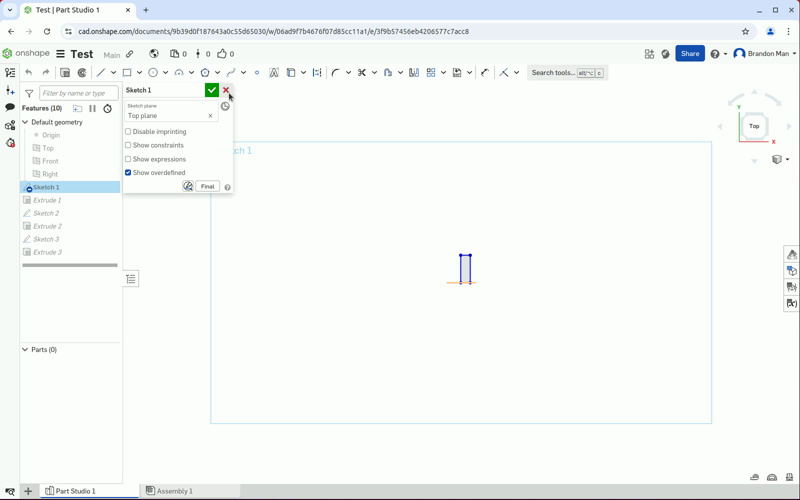
key(shift+s)
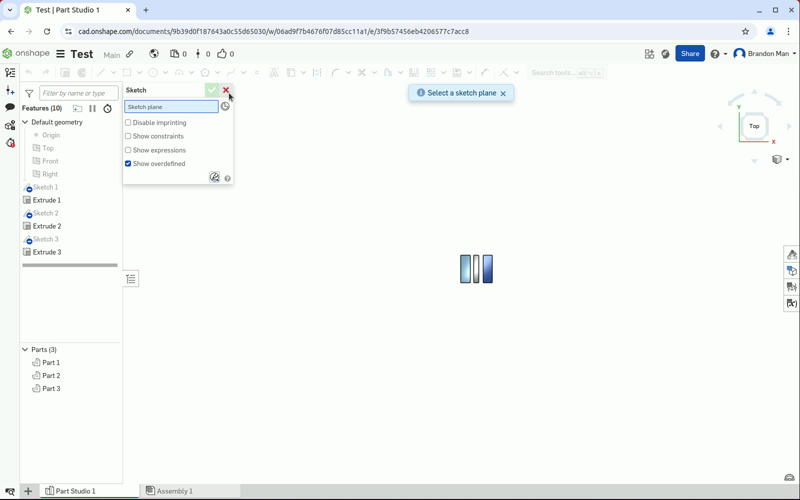
mouse_move(73, 150)
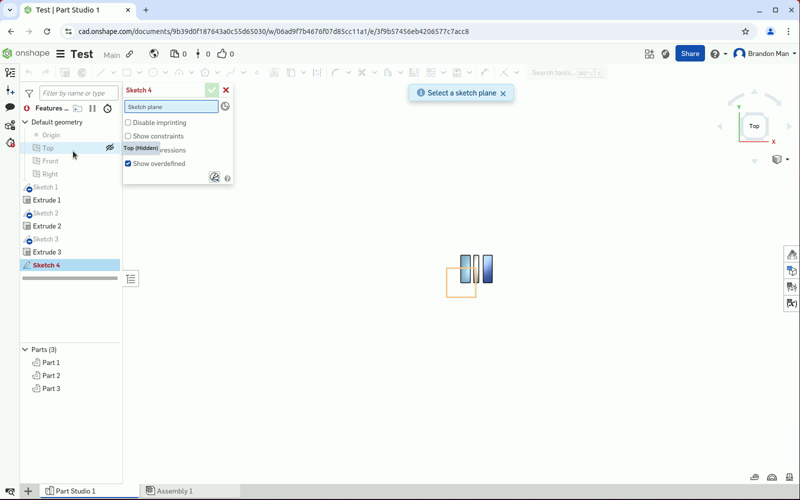
click(73, 150)
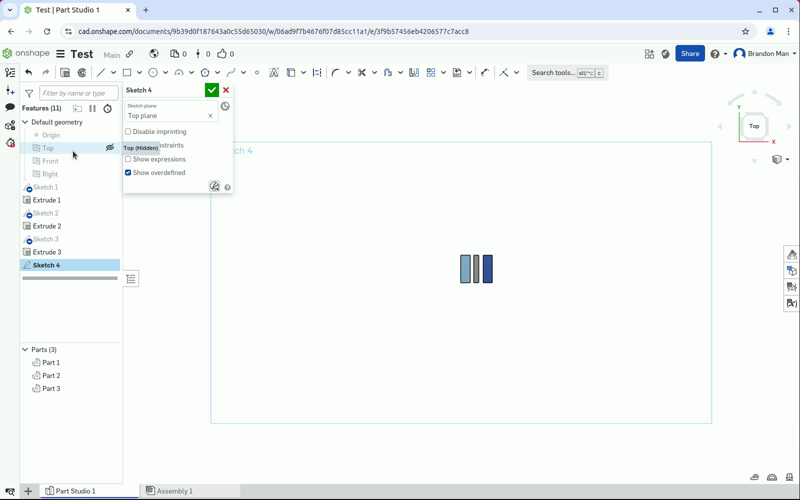
mouse_move(73, 352)
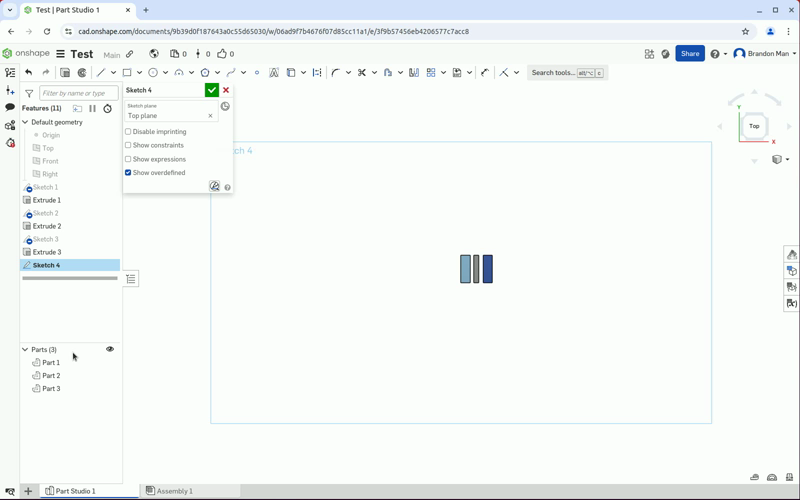
key(y)
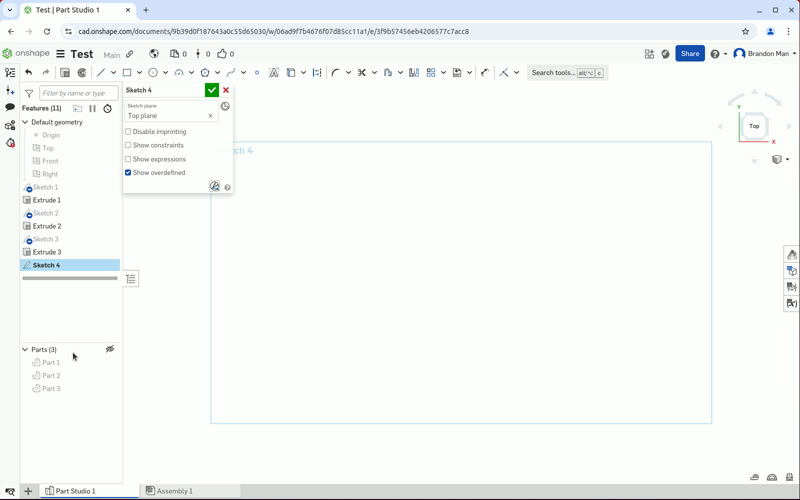
key(l)
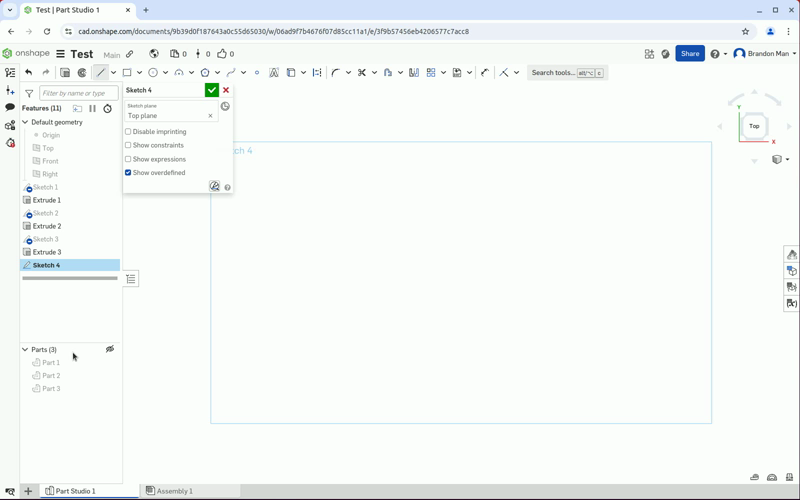
key_down(shift)
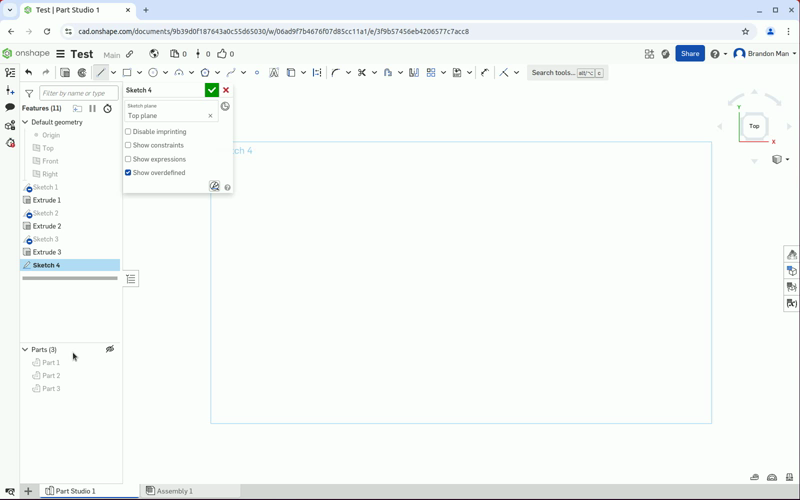
mouse_move(500, 282)
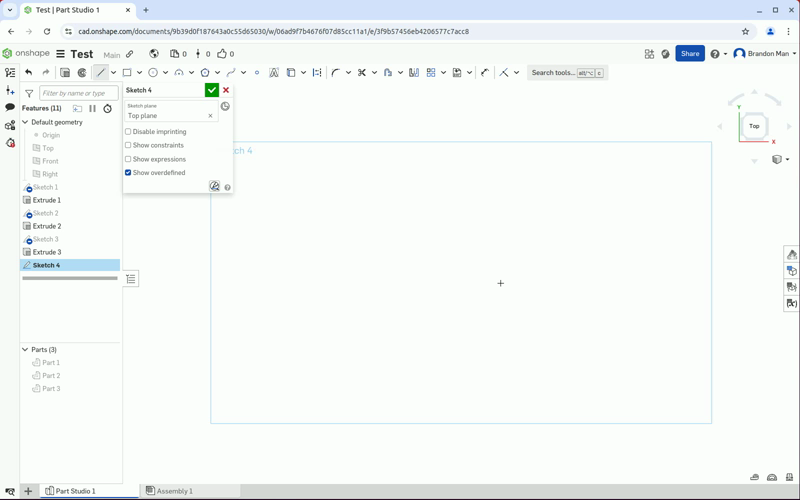
click(500, 282)
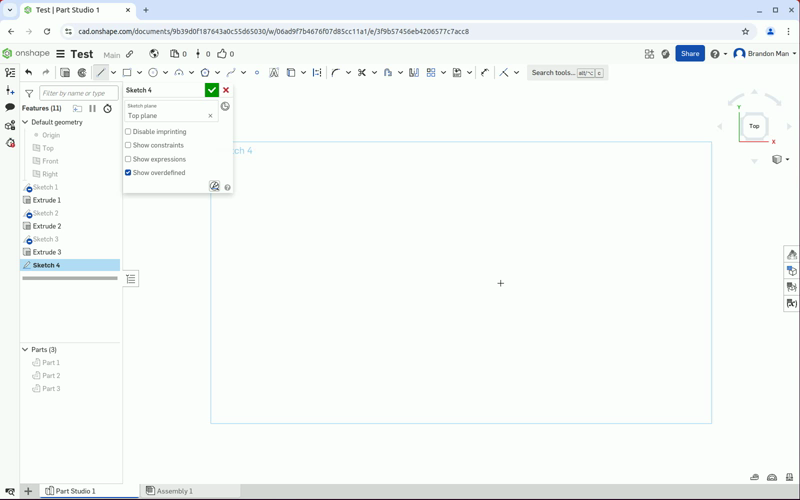
key_up(shift)
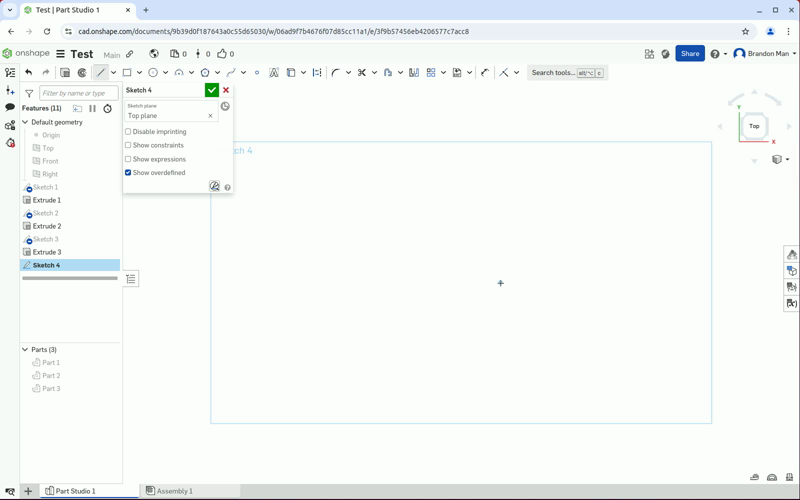
key_down(shift)
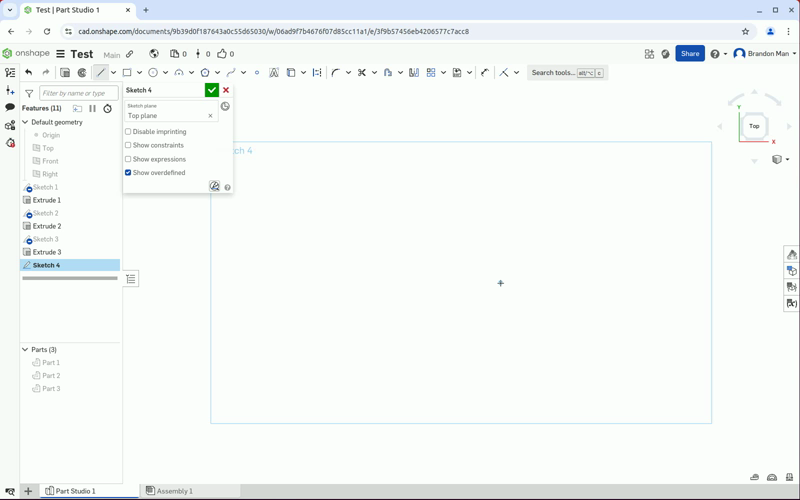
mouse_move(530, 282)
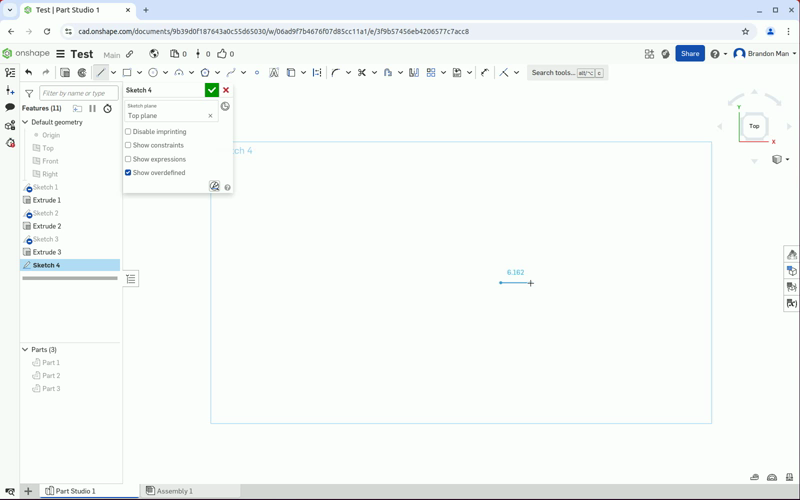
mouse_move(510, 282)
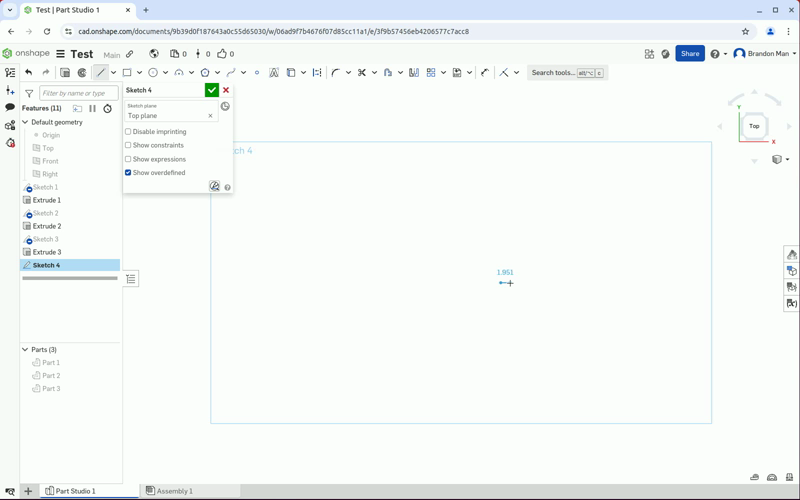
click(510, 282)
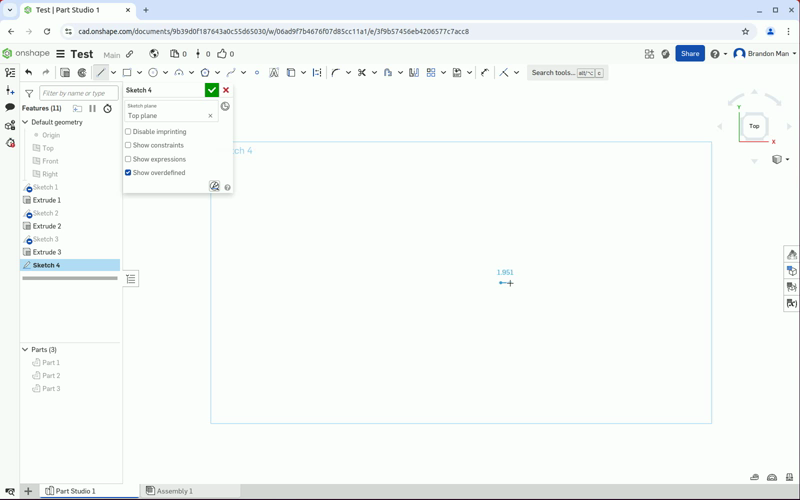
key_up(shift)
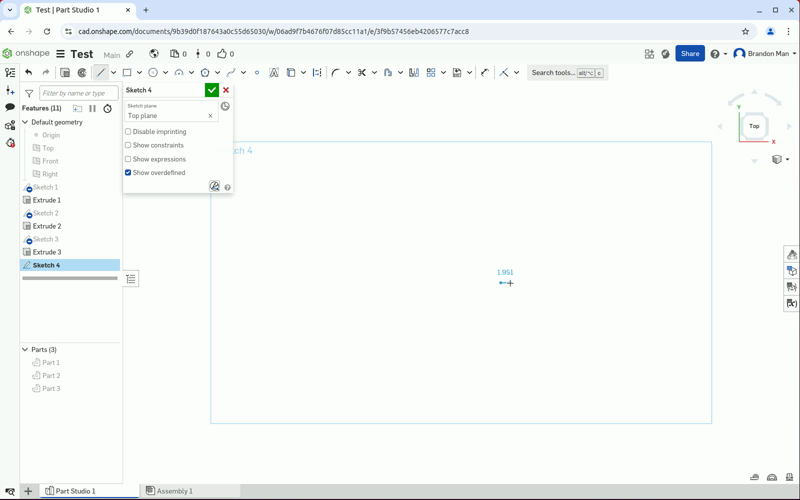
key_down(shift)
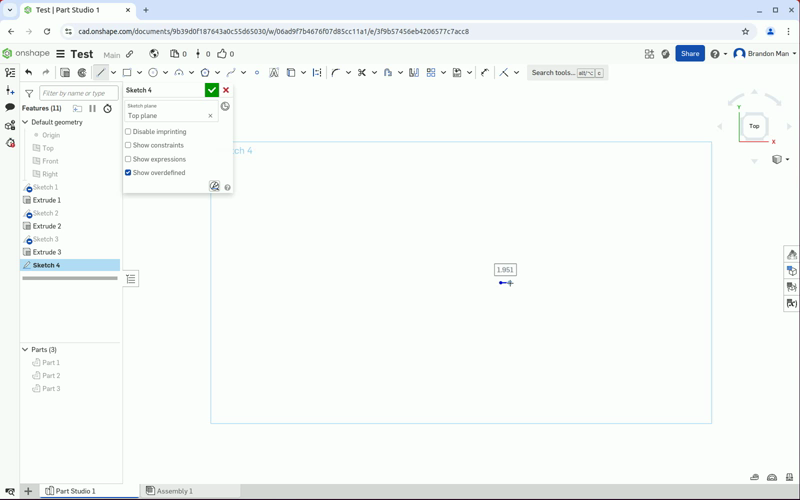
mouse_move(540, 282)
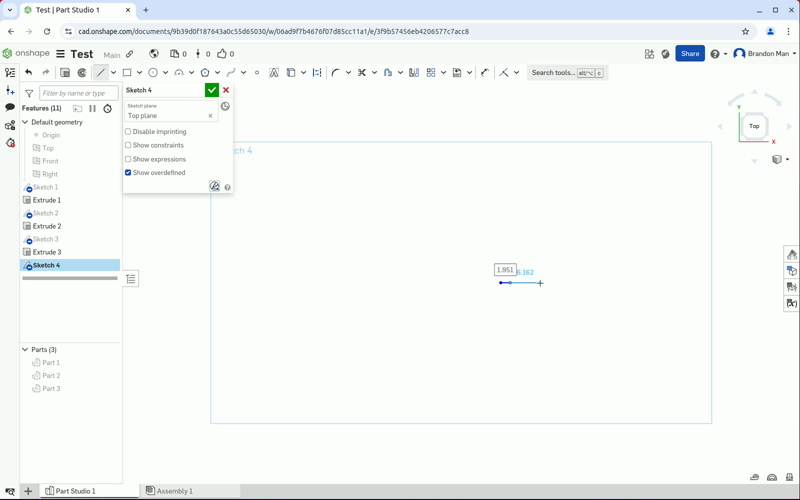
mouse_move(510, 255)
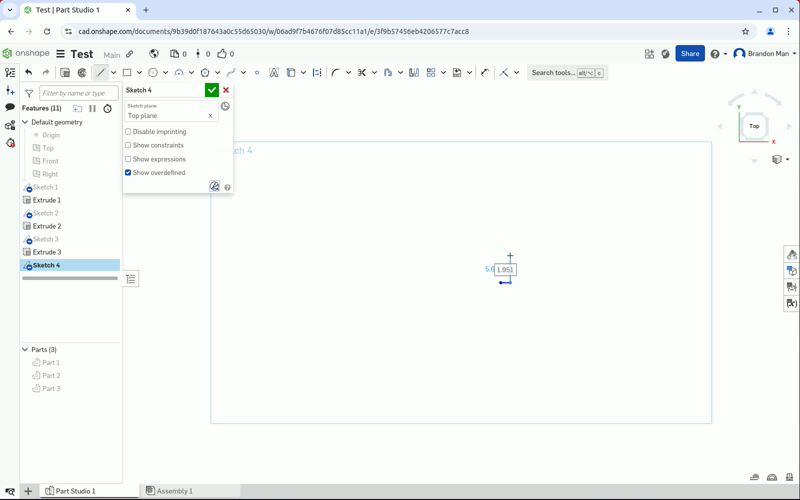
click(510, 255)
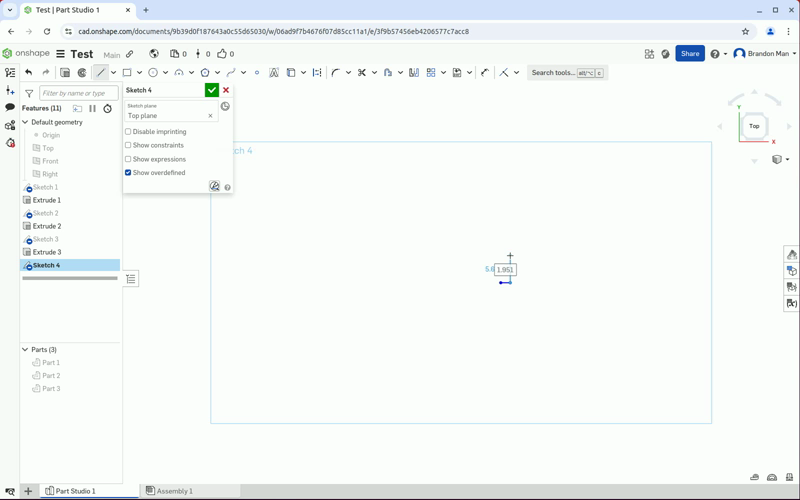
key_up(shift)
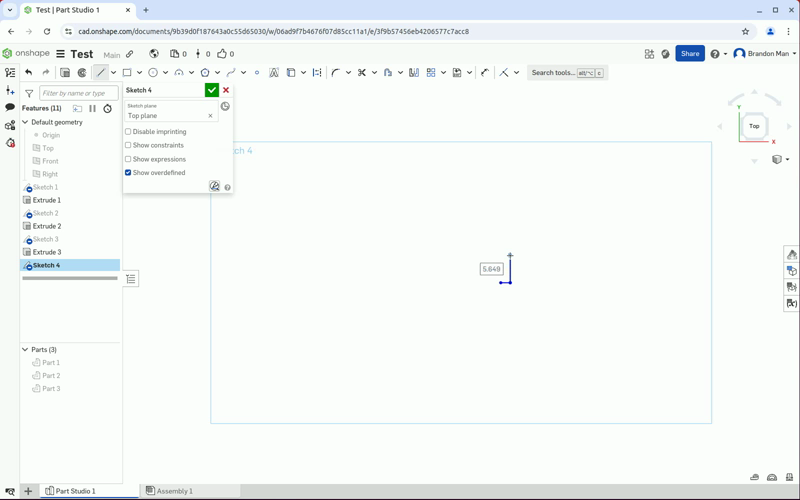
key_down(shift)
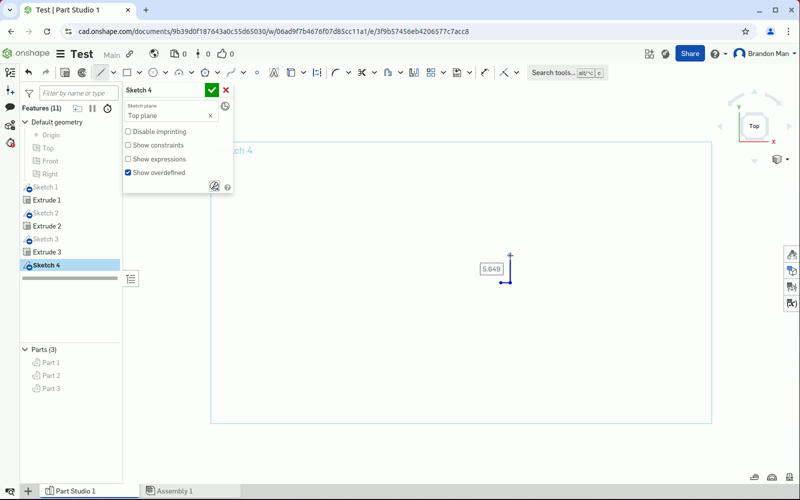
mouse_move(540, 255)
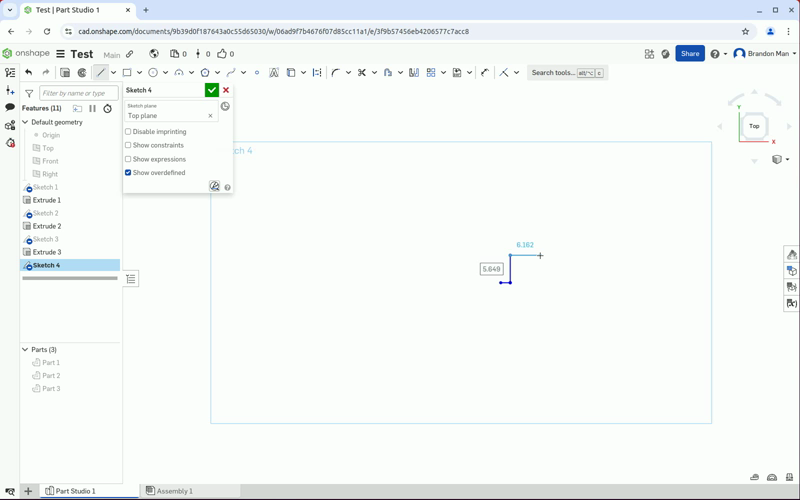
mouse_move(500, 255)
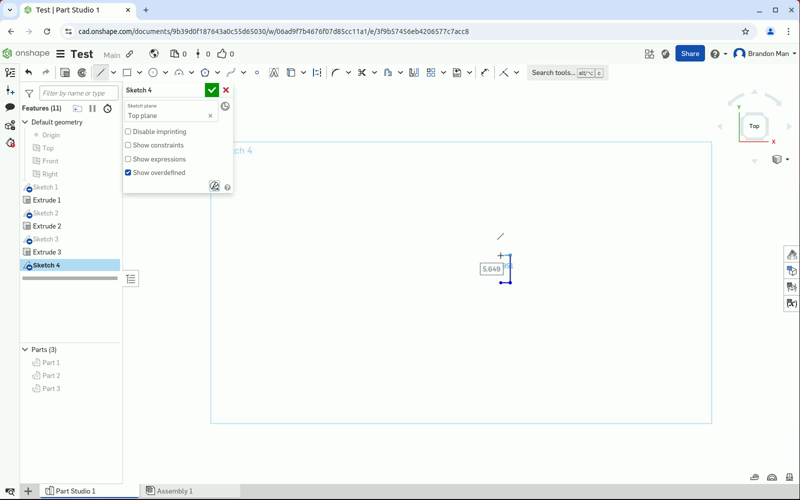
click(500, 255)
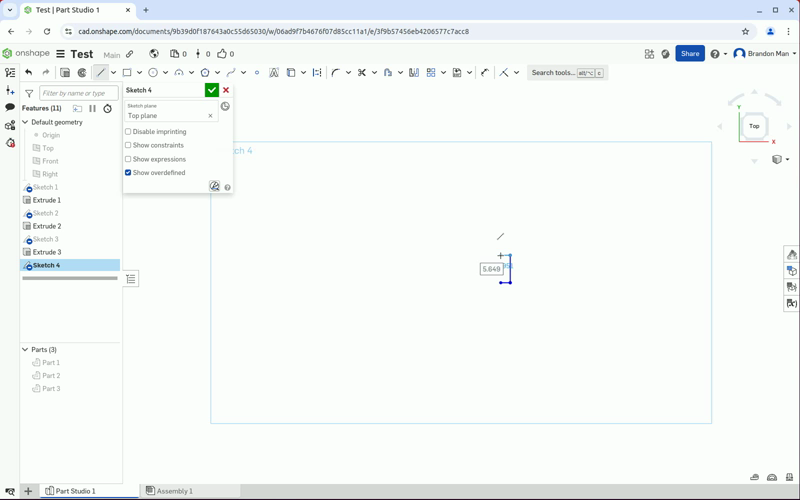
key_up(shift)
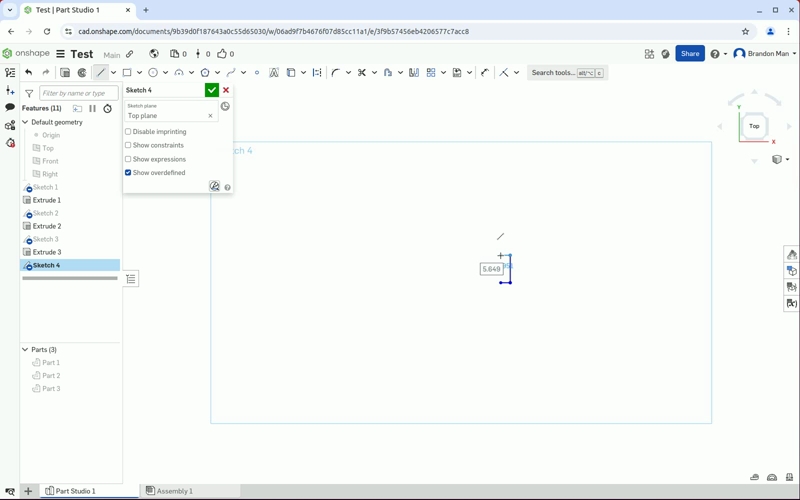
mouse_move(530, 255)
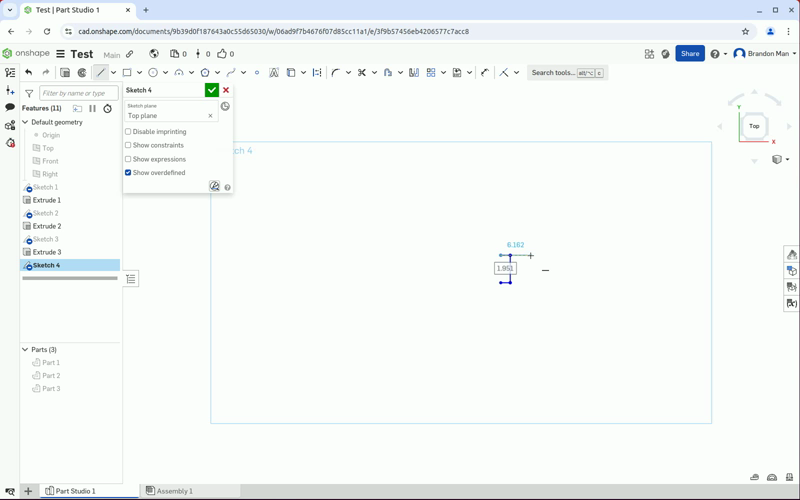
key_down(shift)
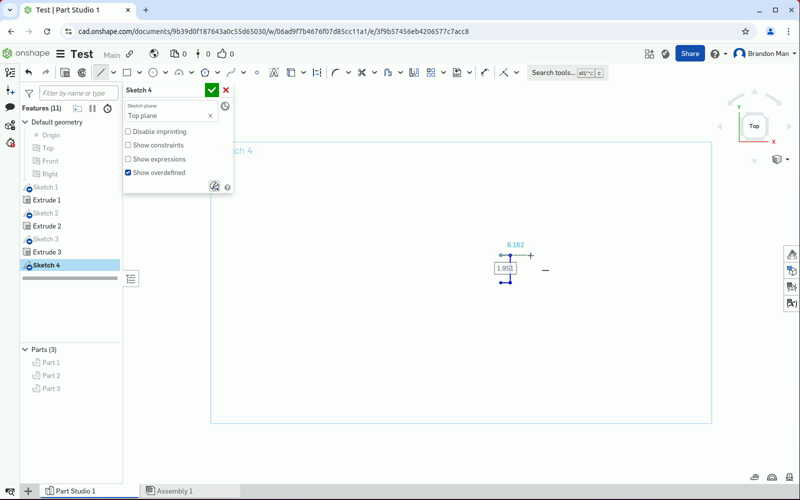
mouse_move(500, 282)
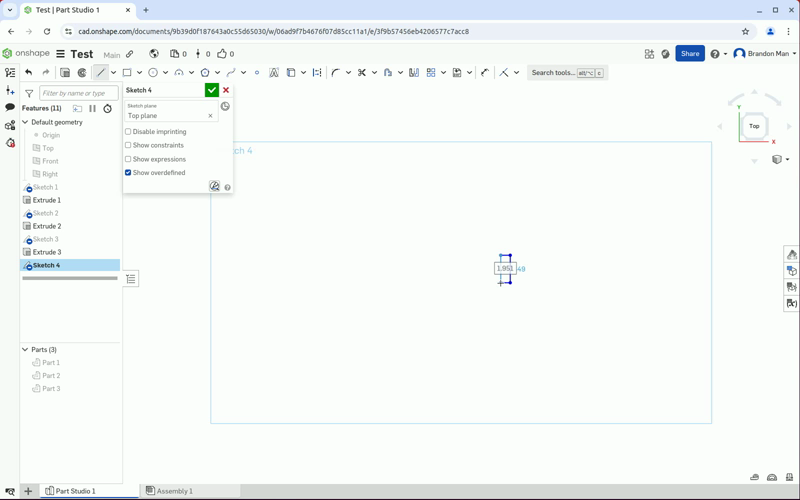
key_up(shift)
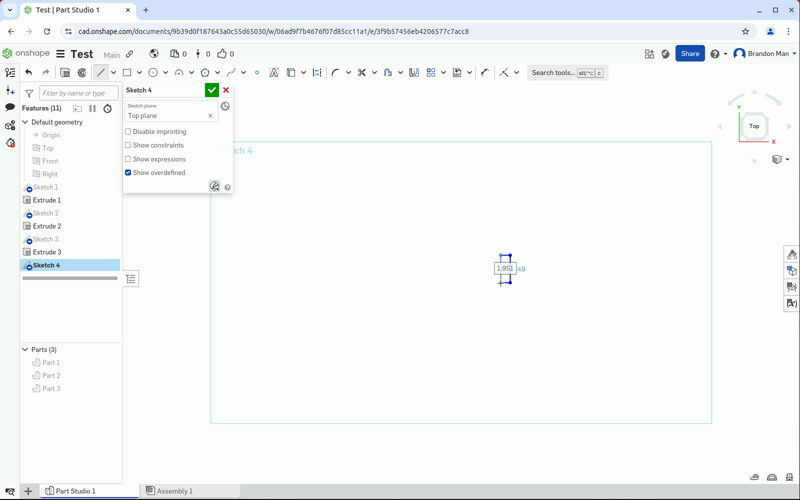
click(500, 282)
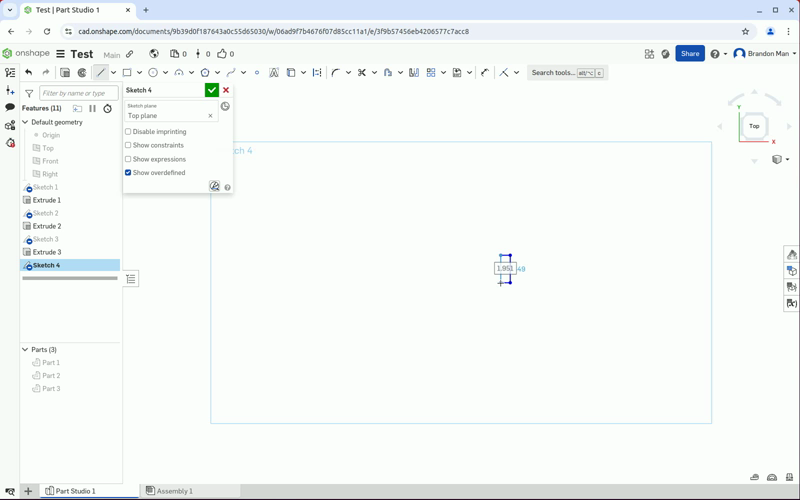
key(esc)
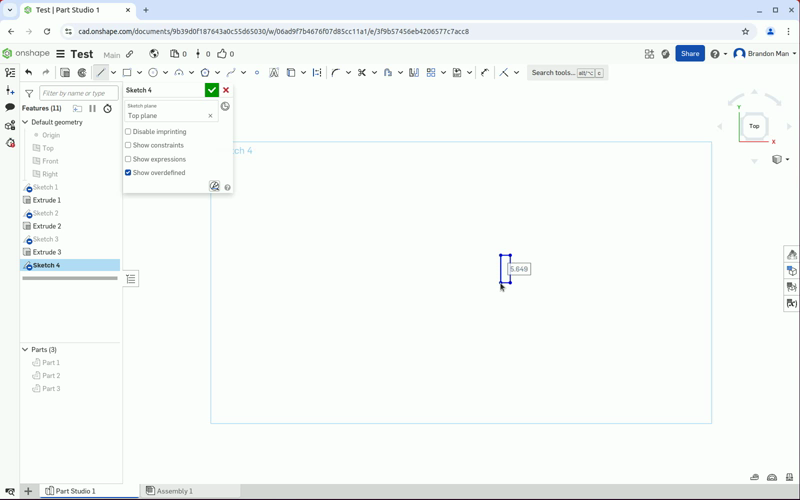
mouse_move(509, 277)
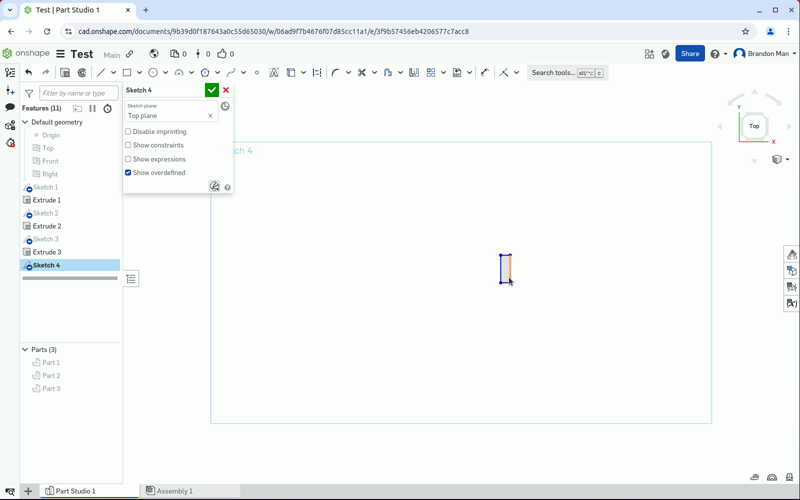
scroll(6)
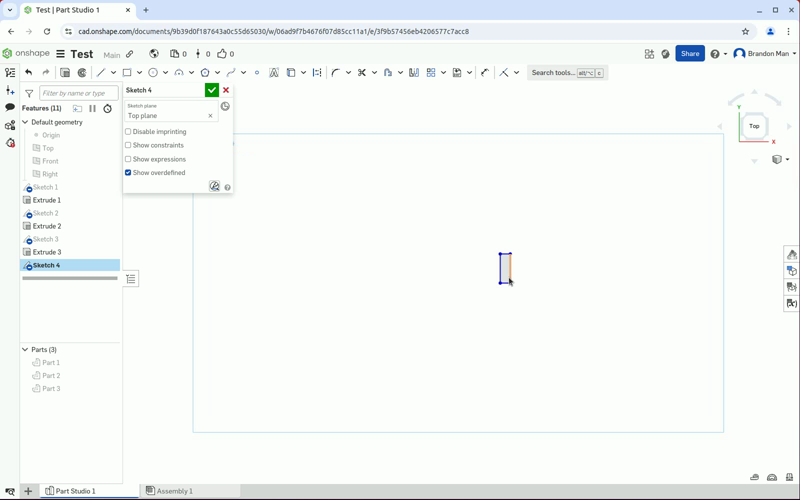
scroll(6)
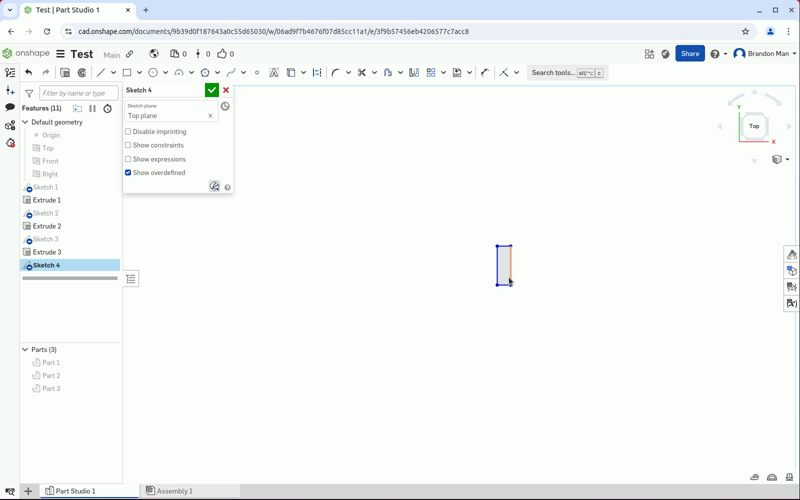
scroll(6)
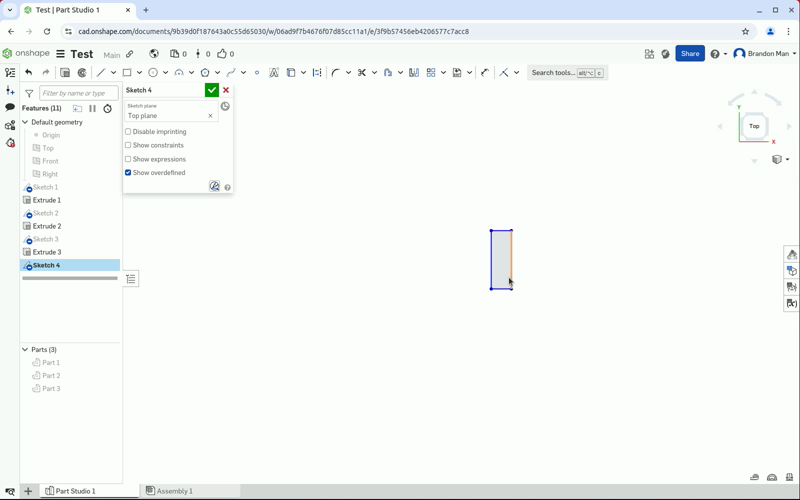
scroll(6)
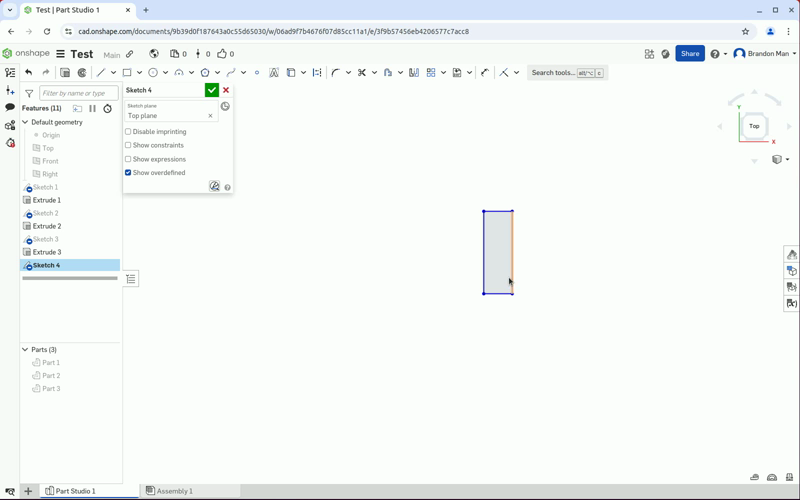
scroll(6)
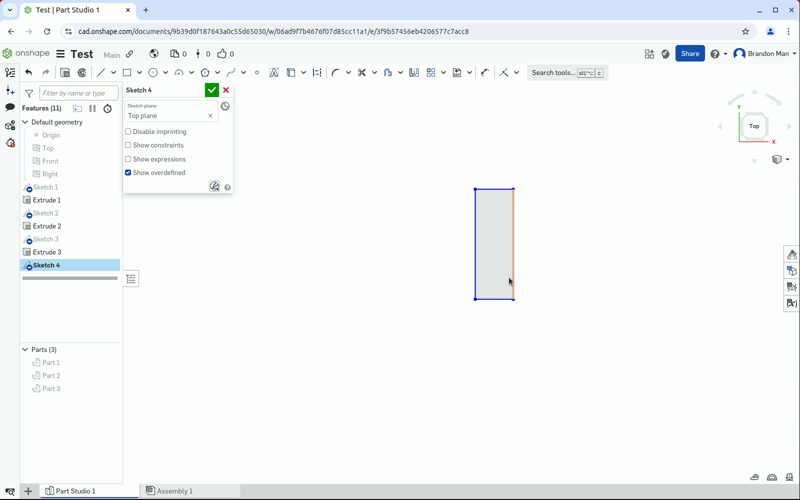
scroll(6)
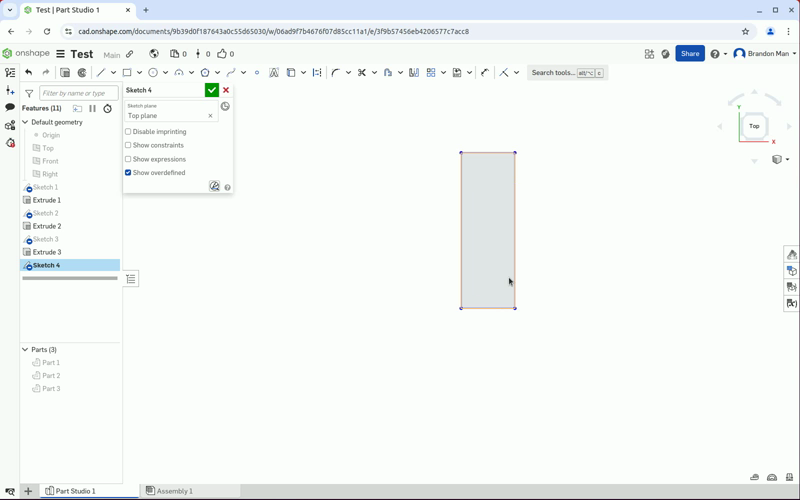
scroll(6)
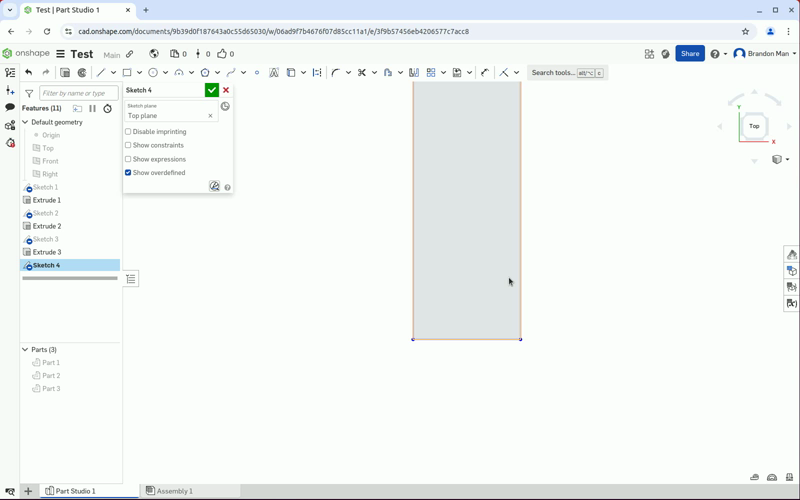
click(509, 277)
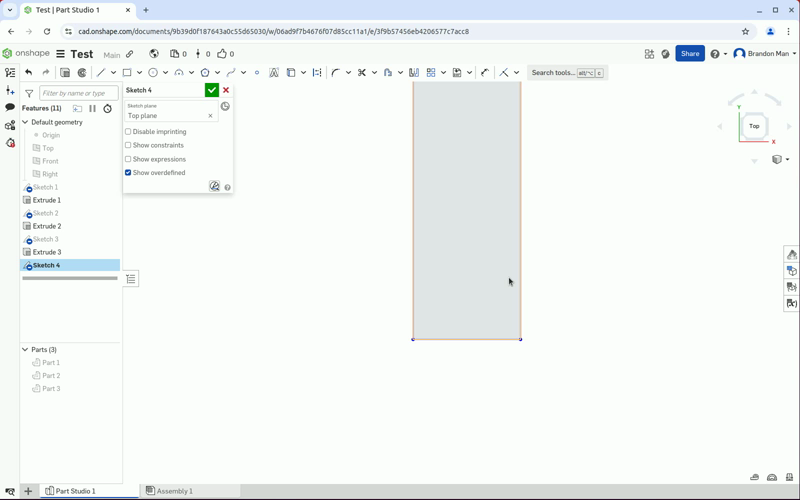
scroll(-6)
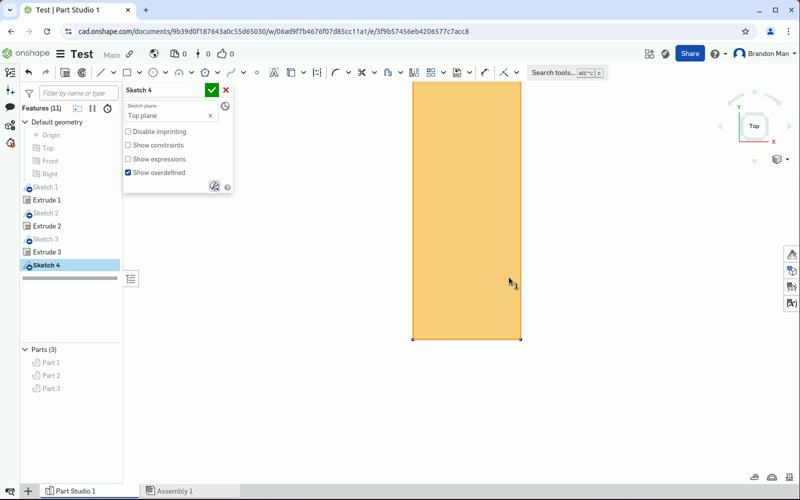
scroll(-6)
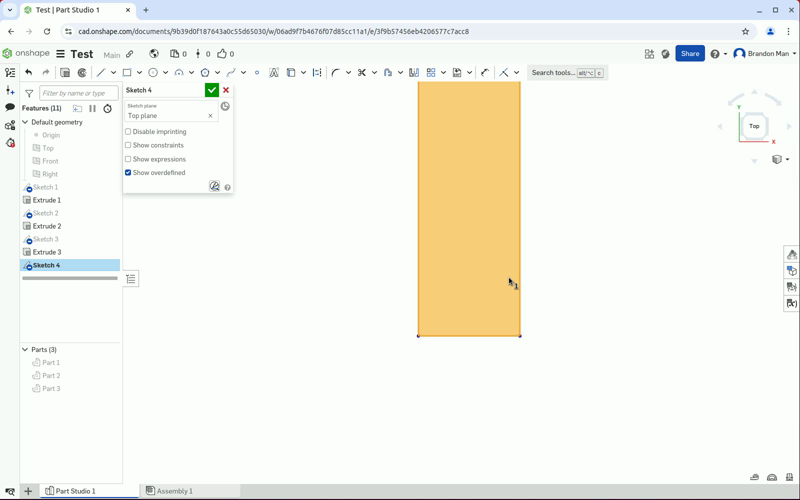
scroll(-6)
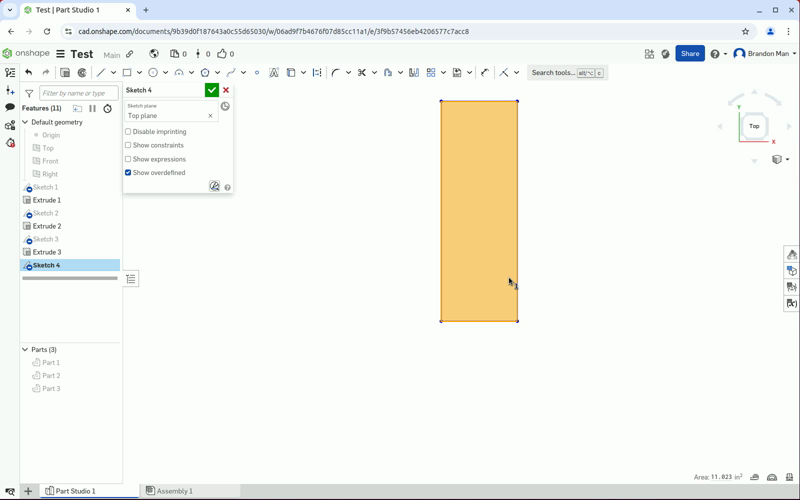
scroll(-6)
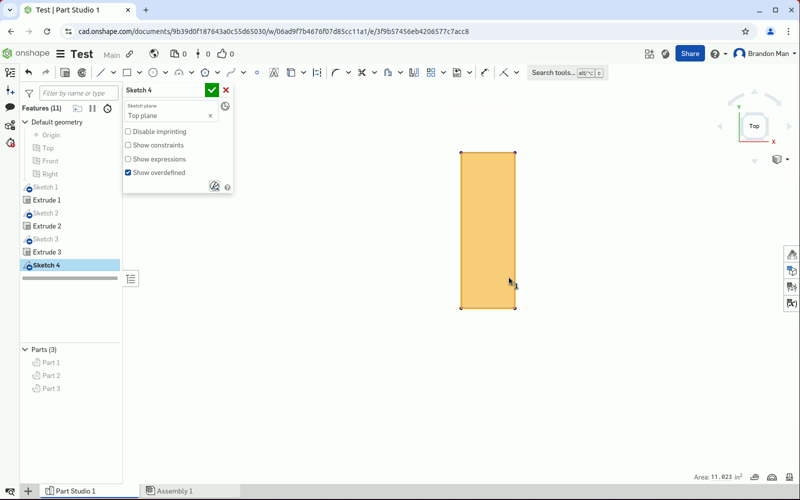
scroll(-6)
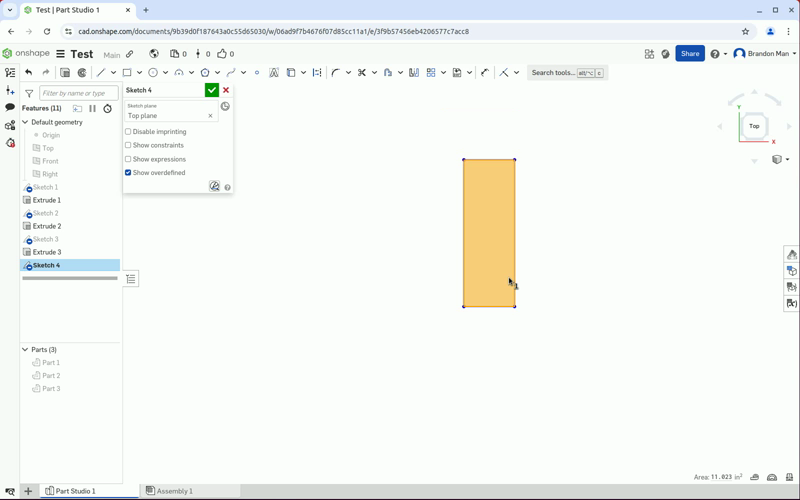
scroll(-6)
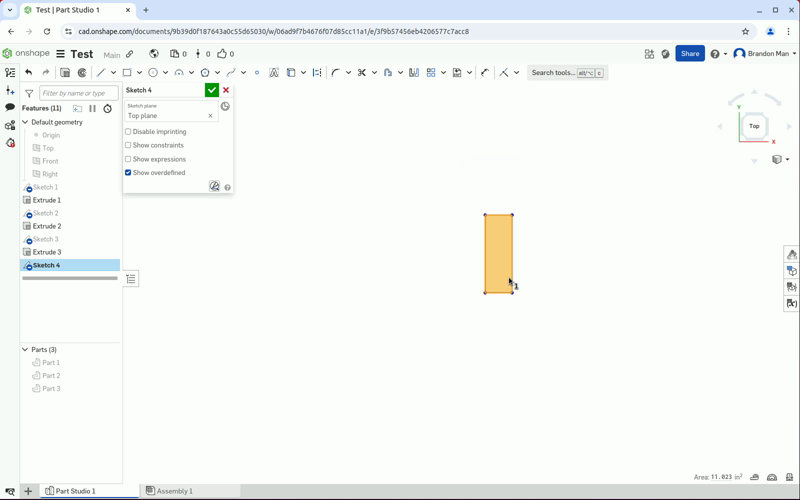
scroll(-6)
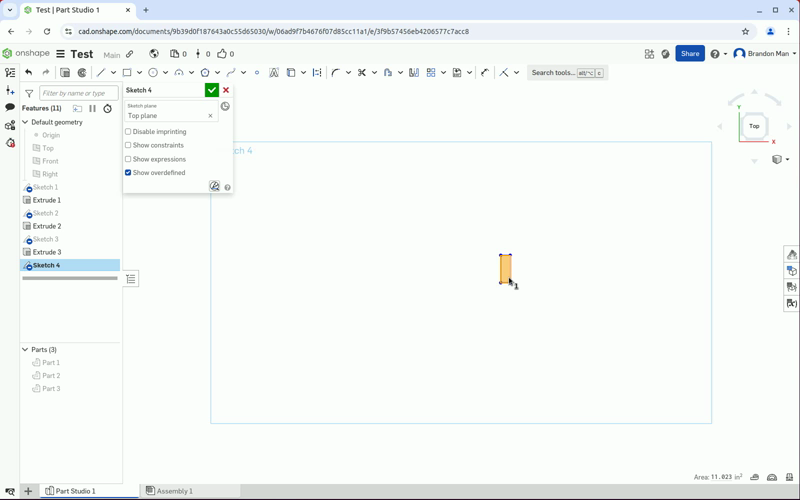
mouse_move(73, 352)
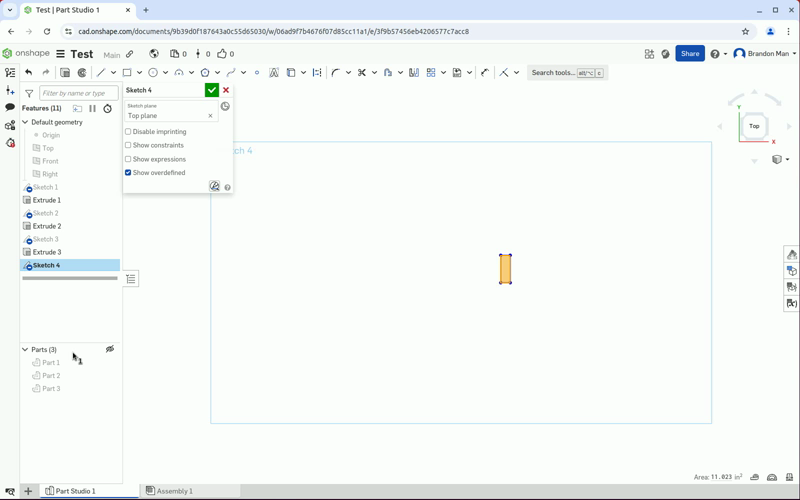
key(shift+y)
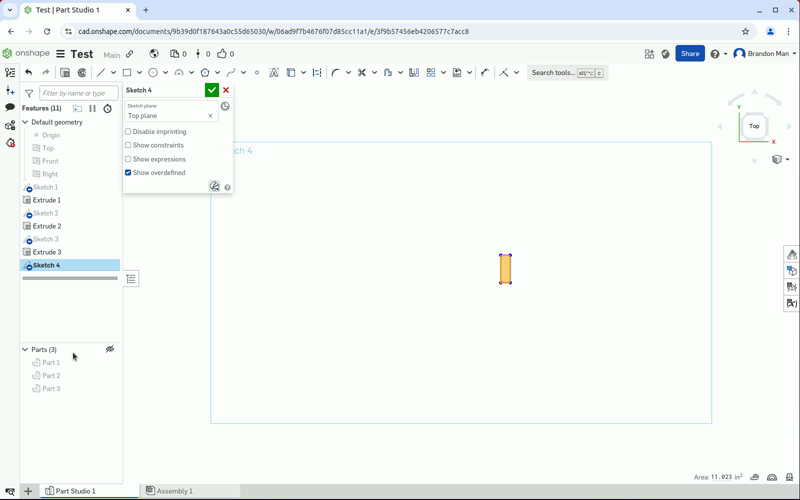
key(shift+e)
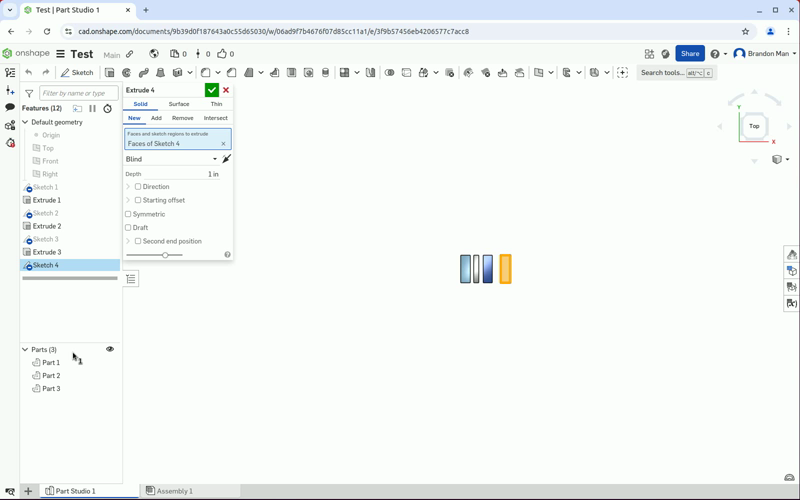
mouse_move(143, 106)
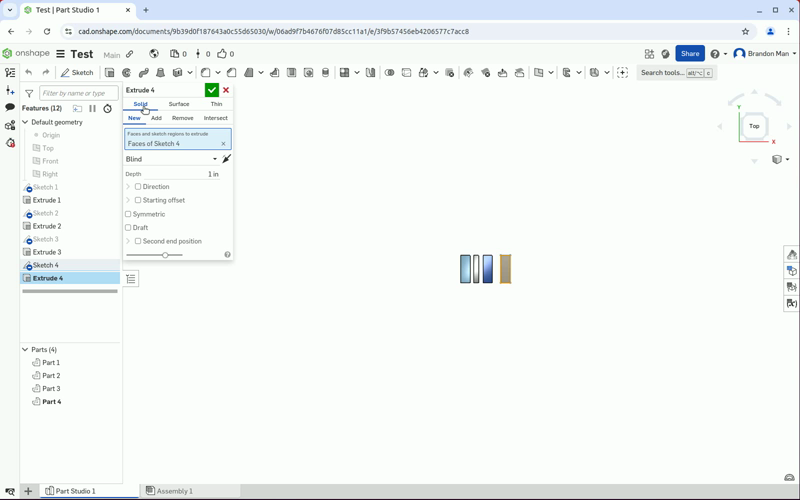
click(143, 106)
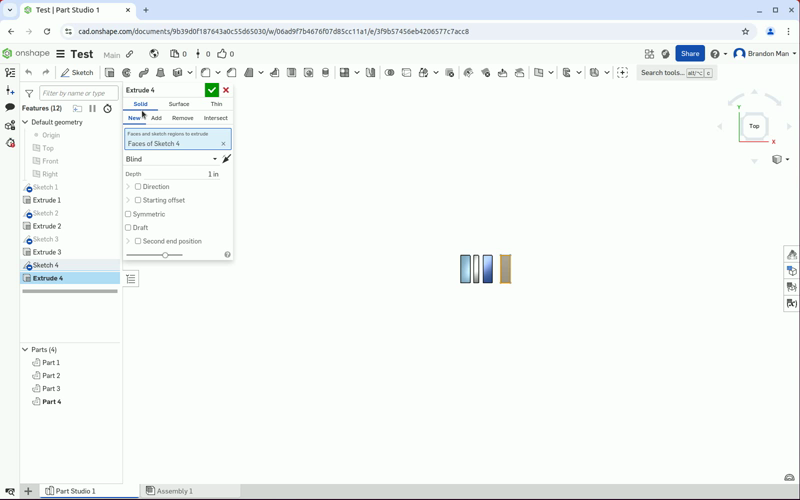
mouse_move(137, 120)
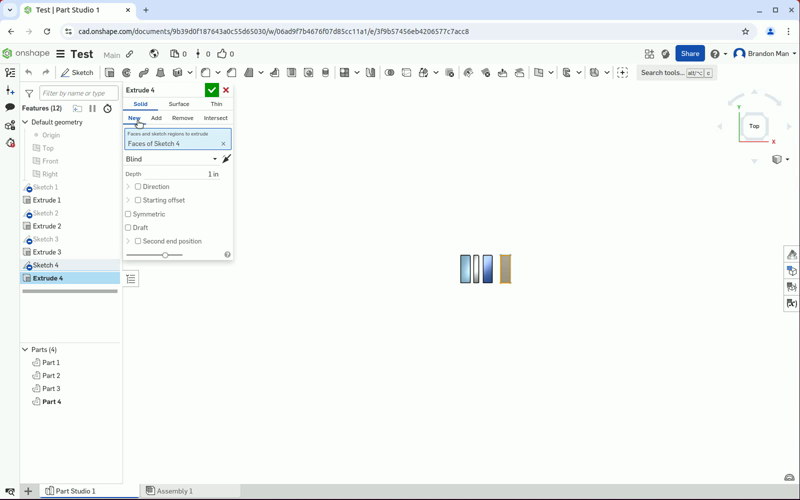
click(137, 120)
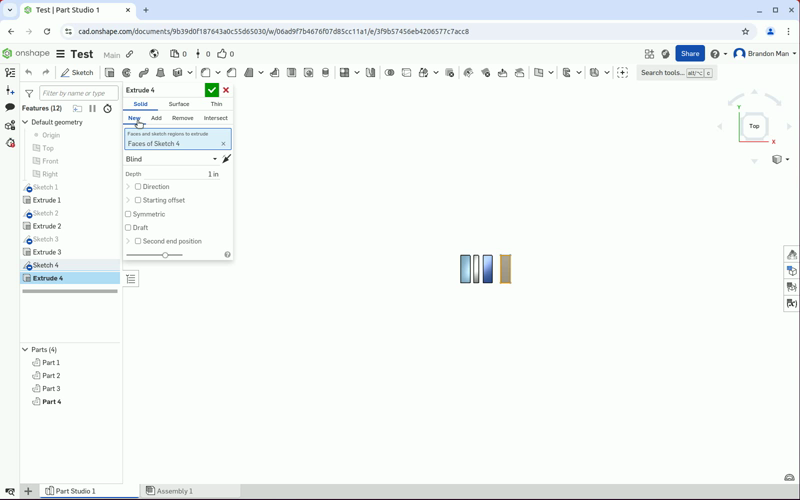
key(tab, 4)
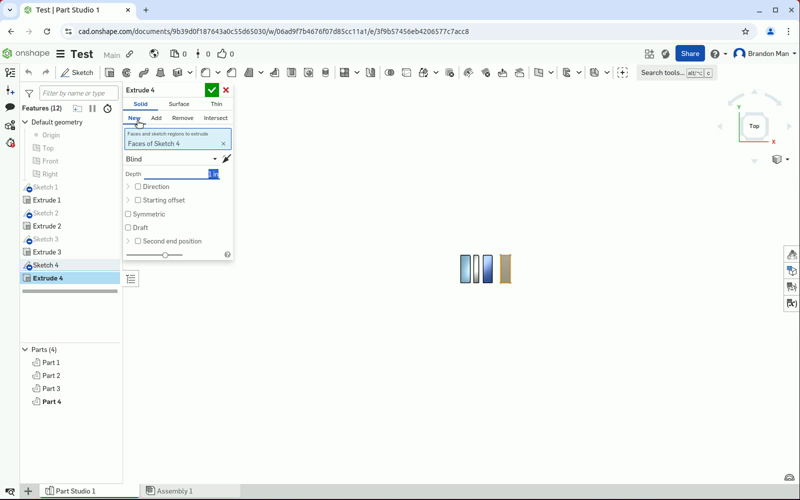
text(23.108)
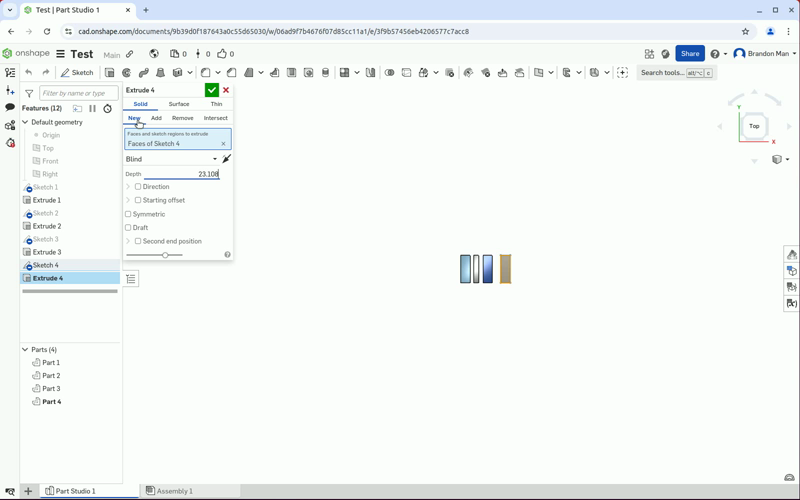
key(enter)
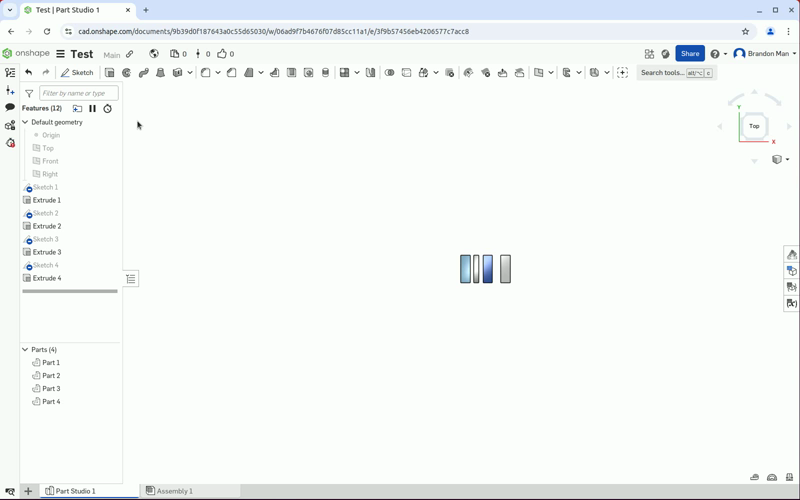
key(shift+h)
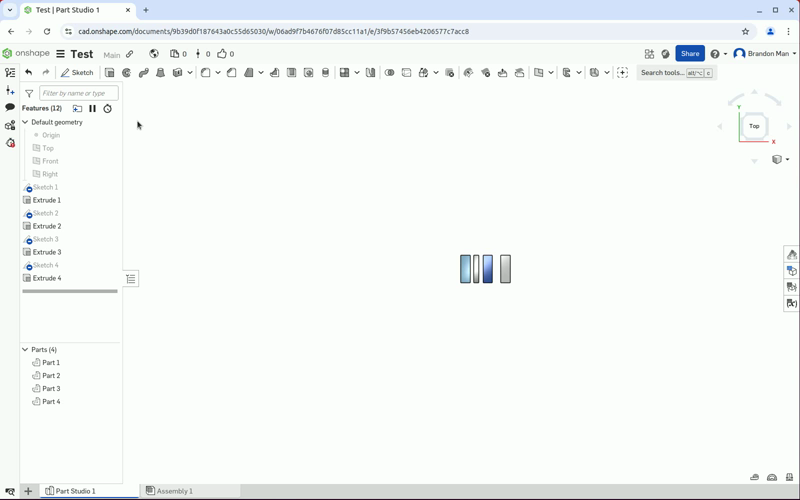
key(shift+h)
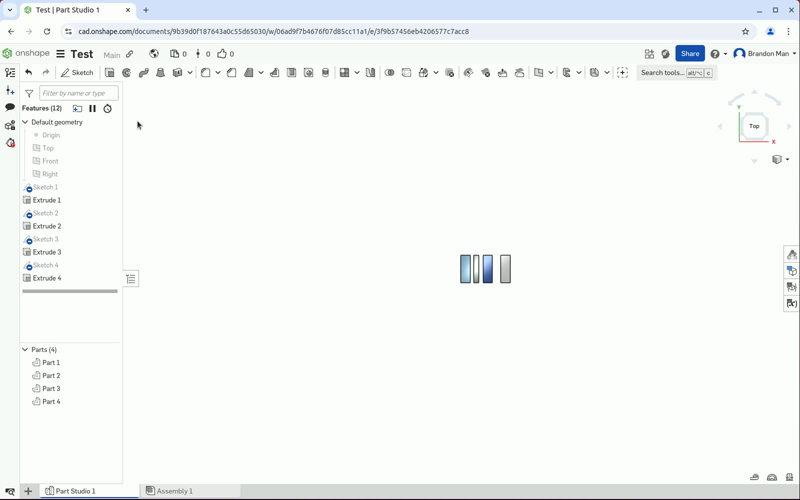
mouse_move(73, 189)
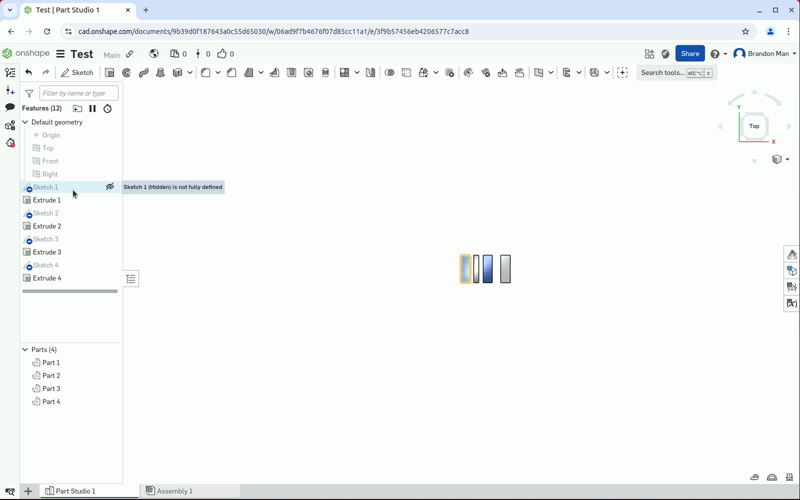
click(73, 189)
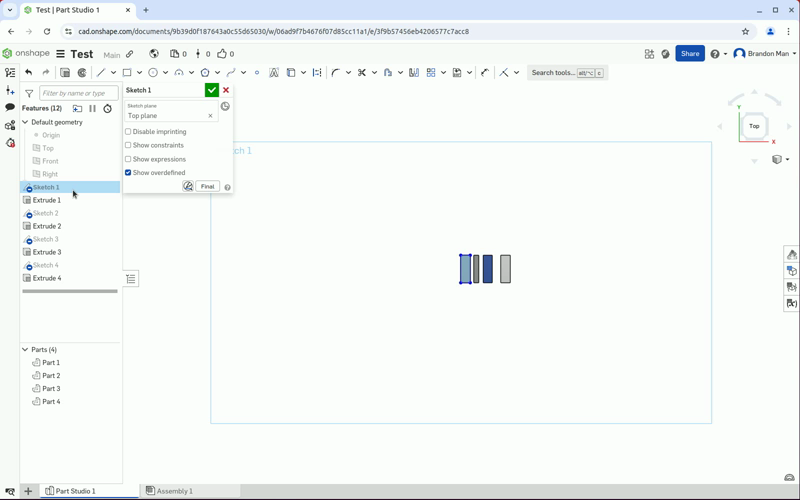
mouse_move(229, 92)
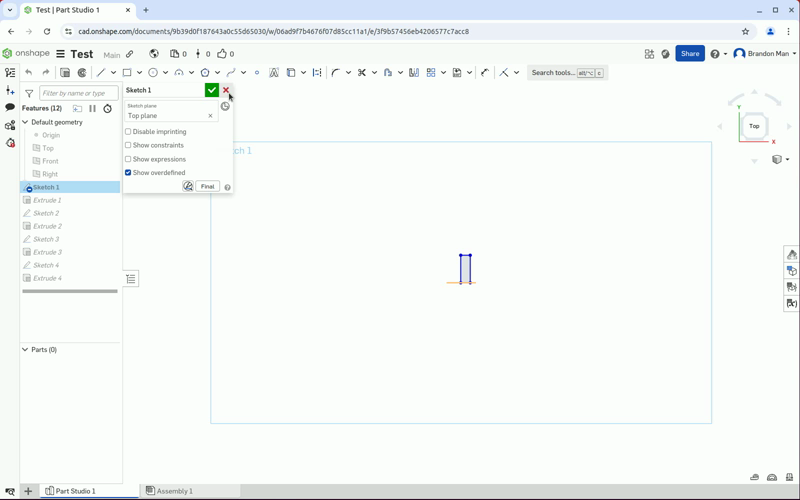
click(229, 92)
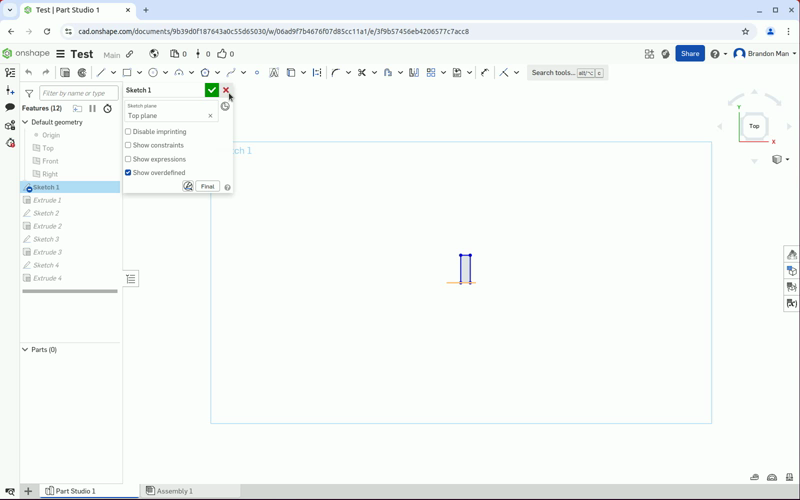
key(shift+s)
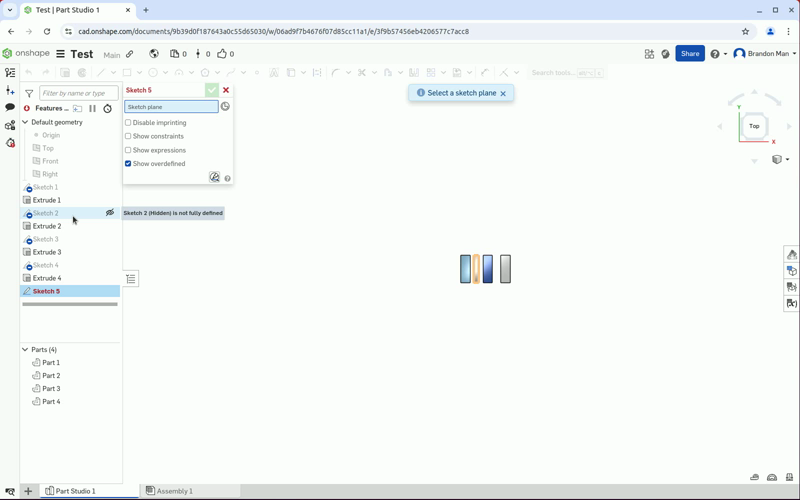
scroll(3)
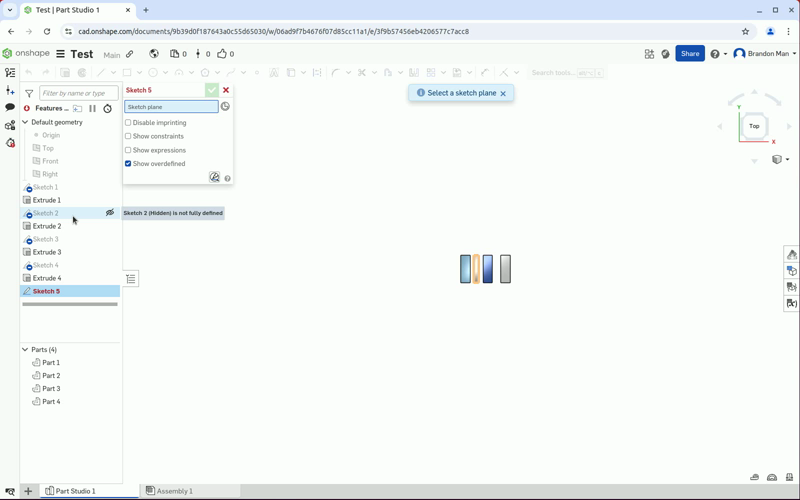
mouse_move(73, 150)
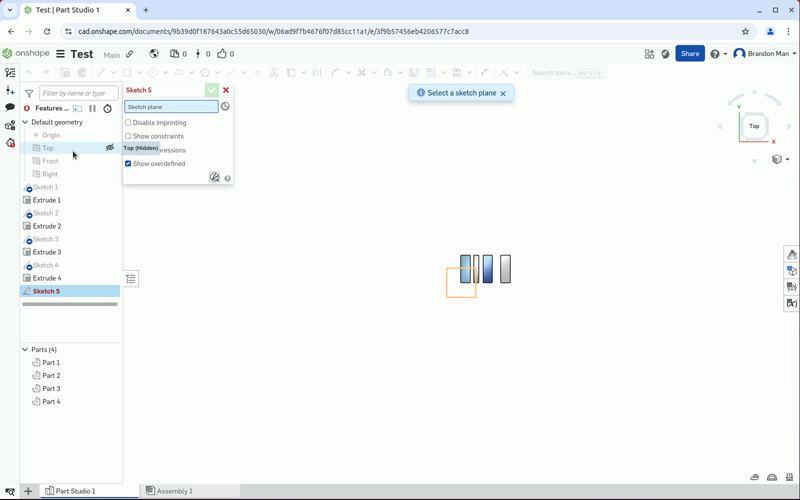
click(73, 150)
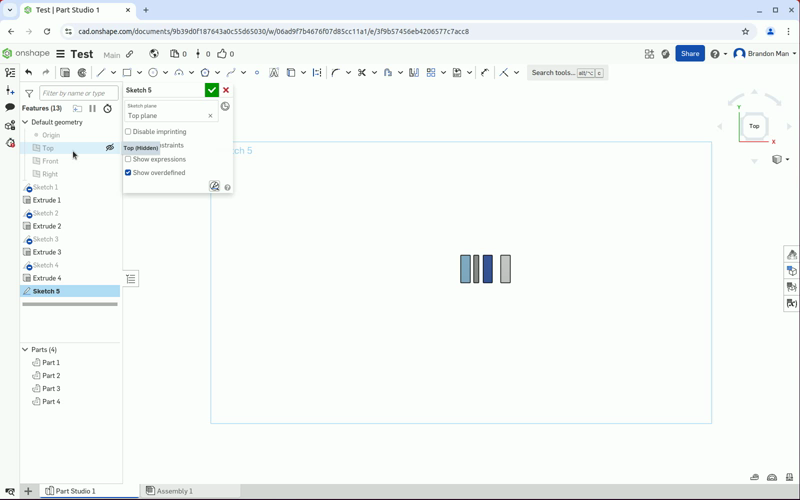
mouse_move(73, 352)
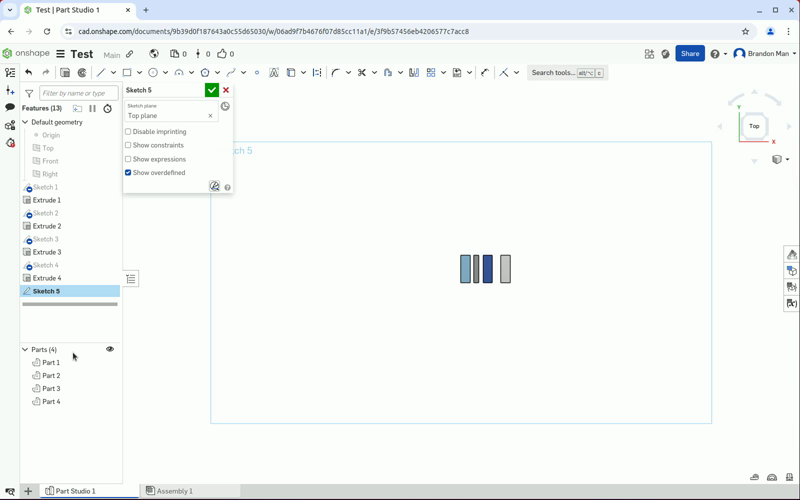
key(y)
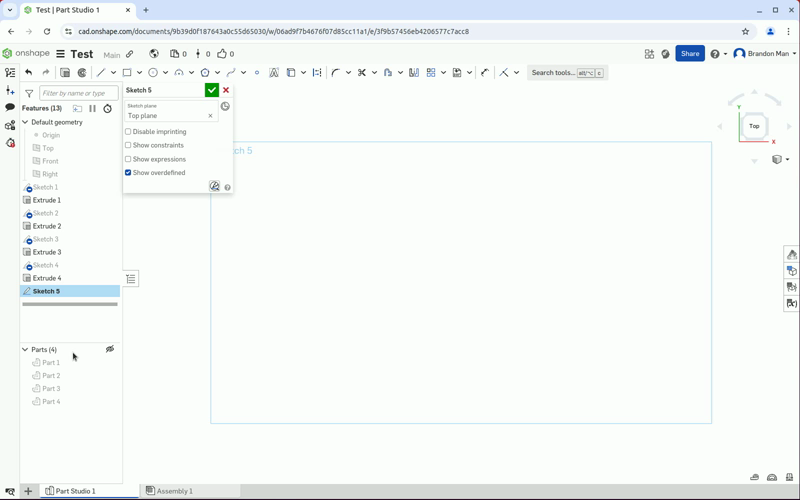
key(l)
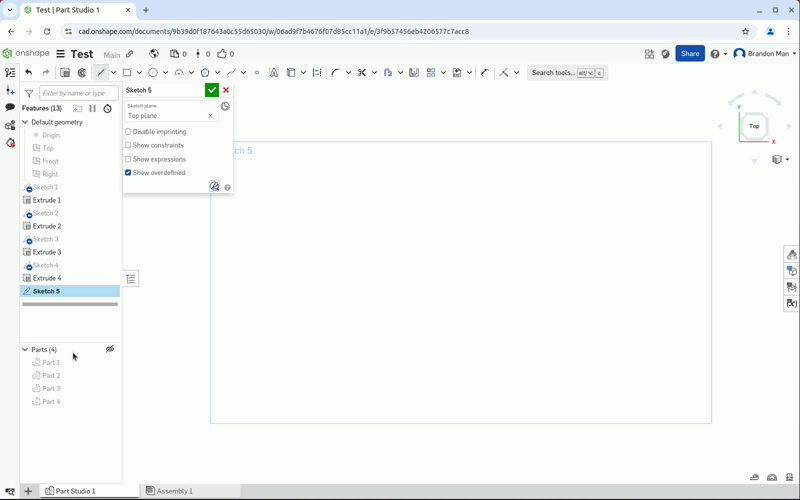
key_down(shift)
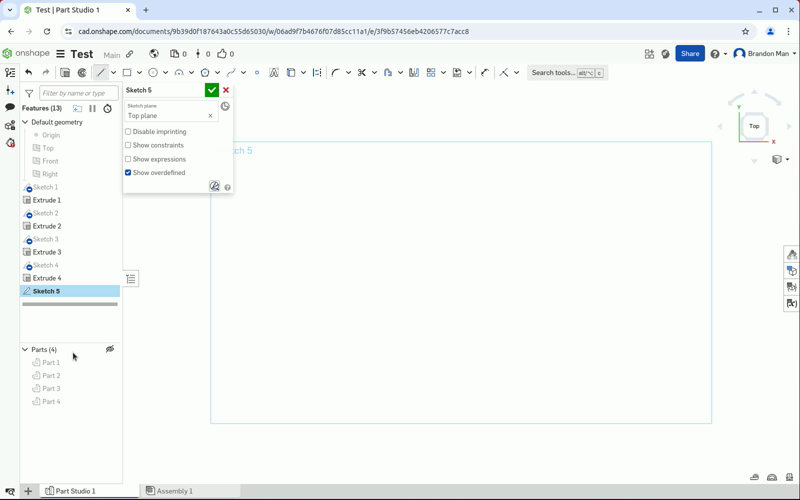
mouse_move(513, 282)
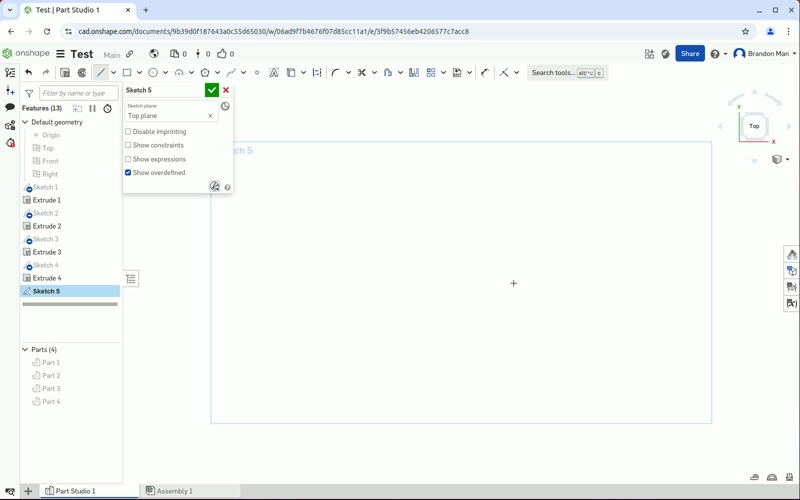
click(513, 282)
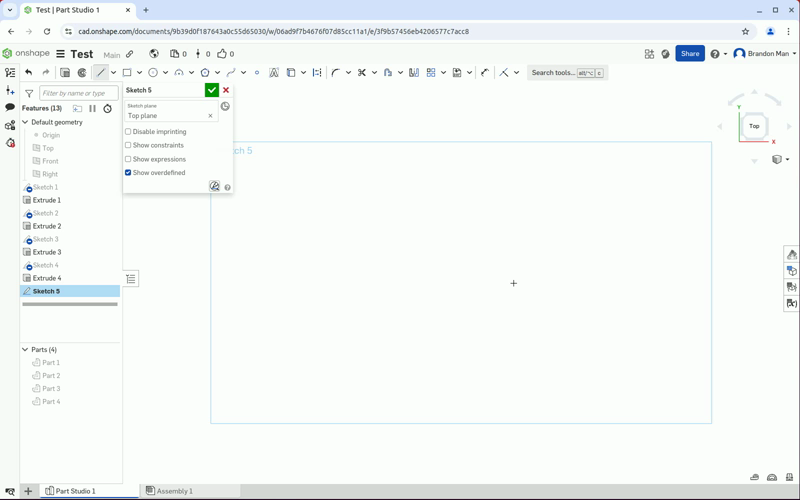
key_up(shift)
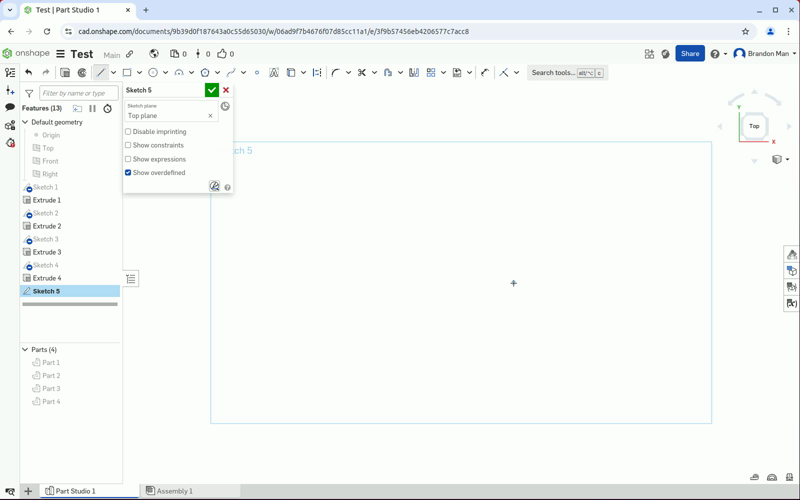
key_down(shift)
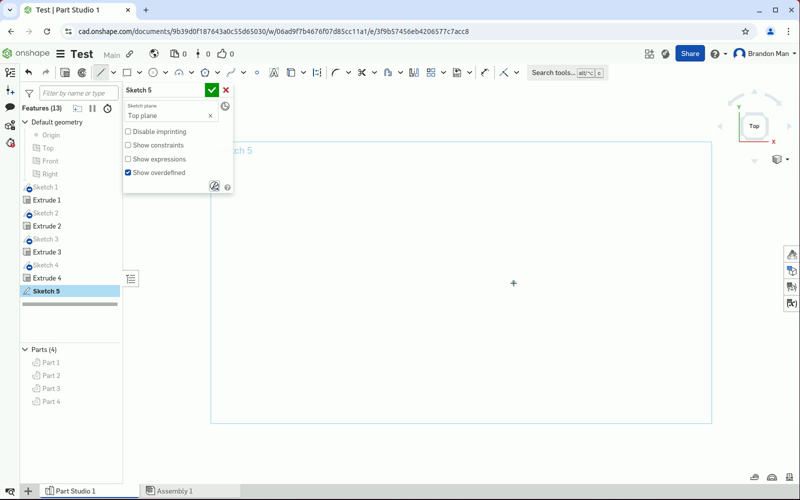
mouse_move(543, 282)
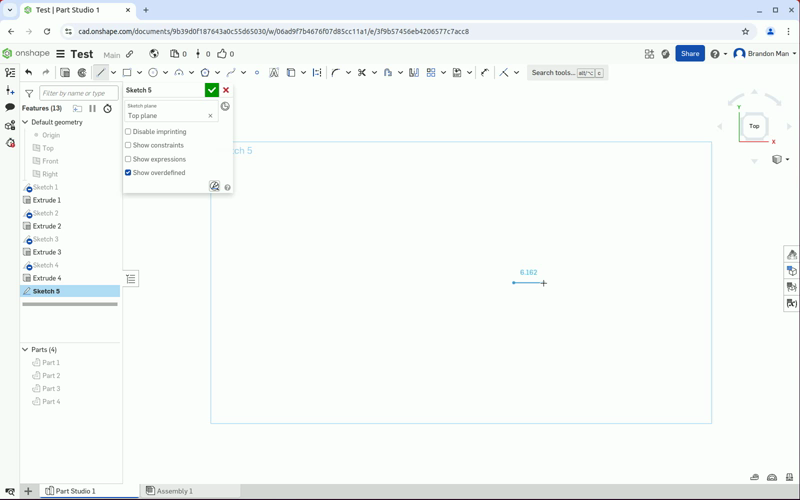
mouse_move(518, 282)
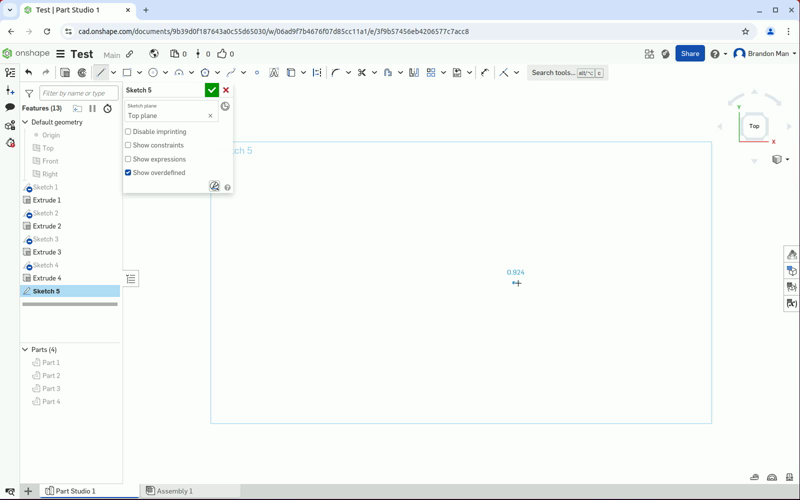
scroll(6)
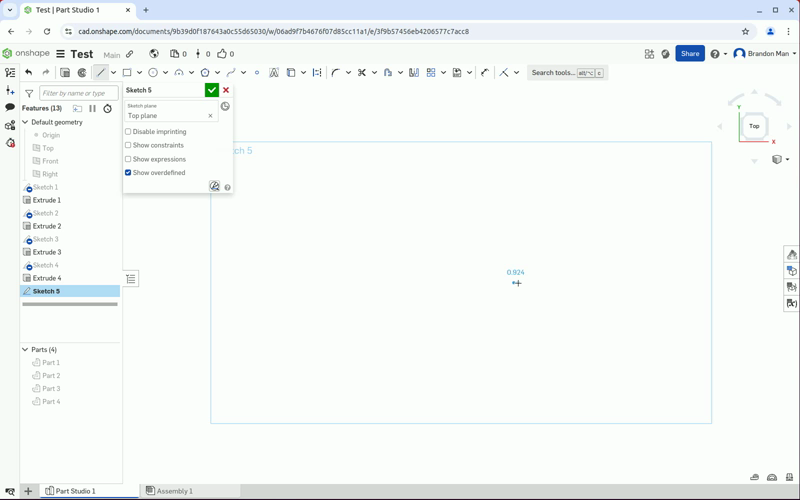
scroll(6)
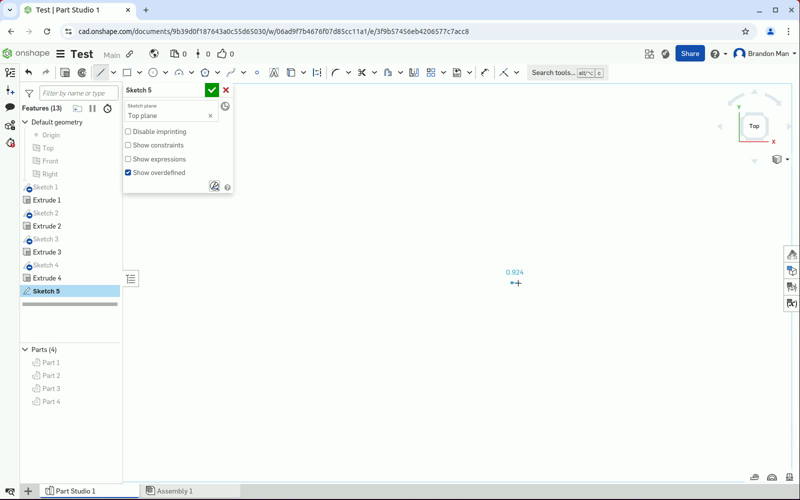
scroll(6)
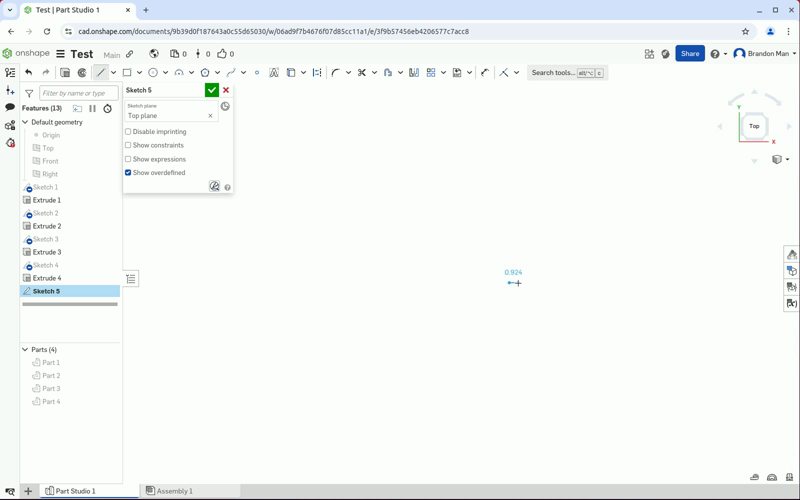
scroll(6)
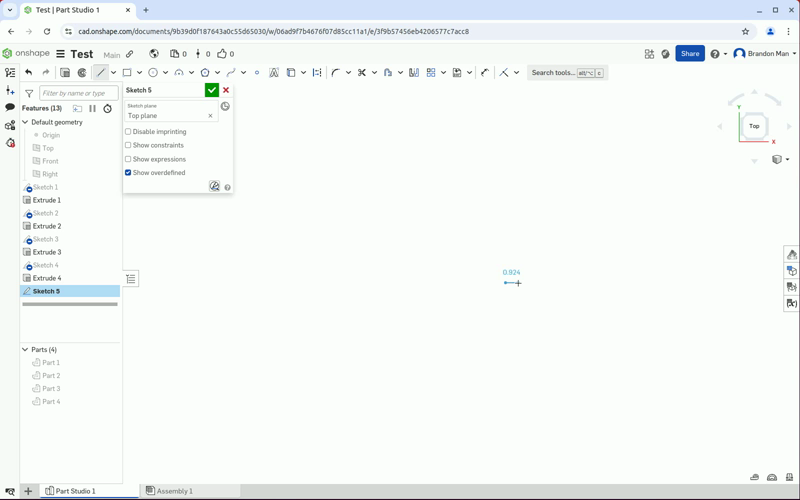
scroll(6)
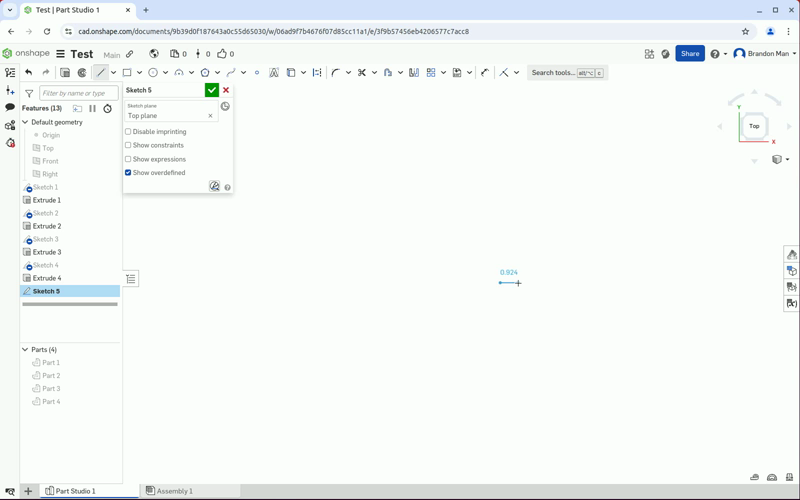
scroll(6)
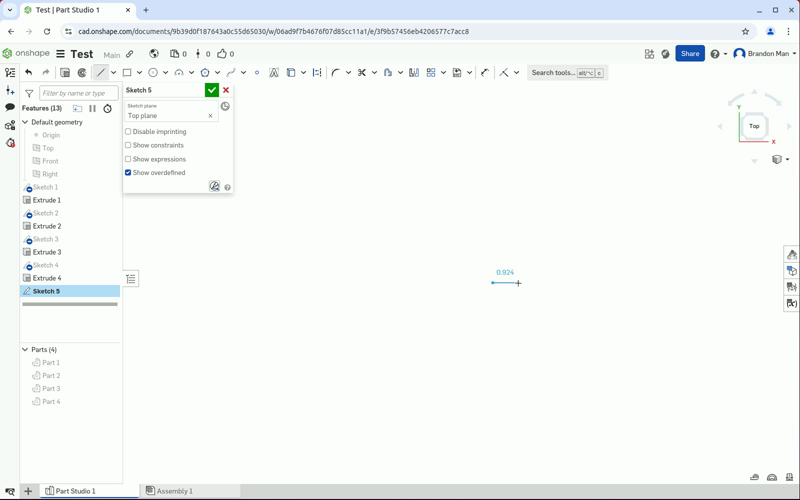
scroll(6)
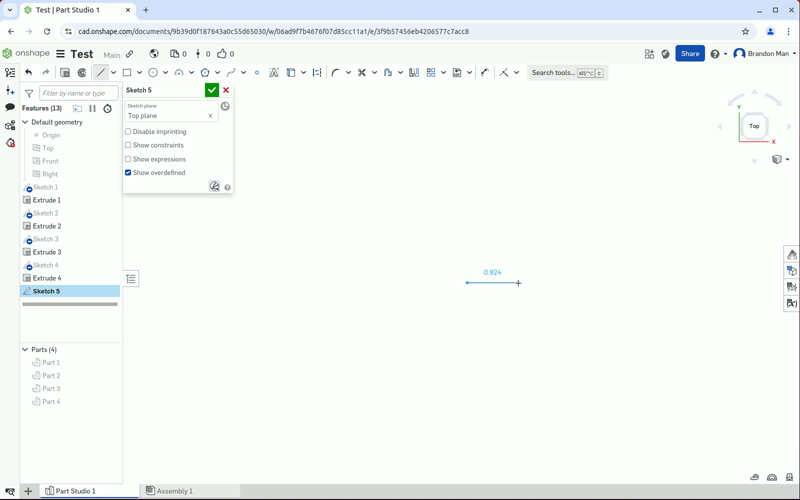
click(518, 282)
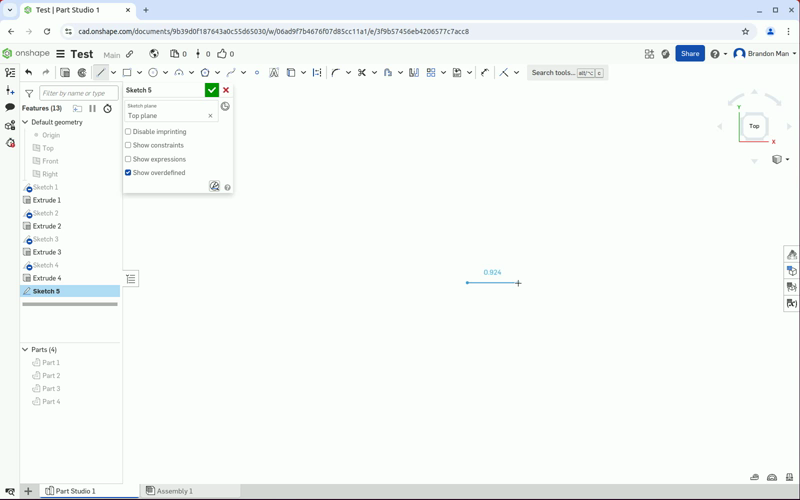
scroll(-6)
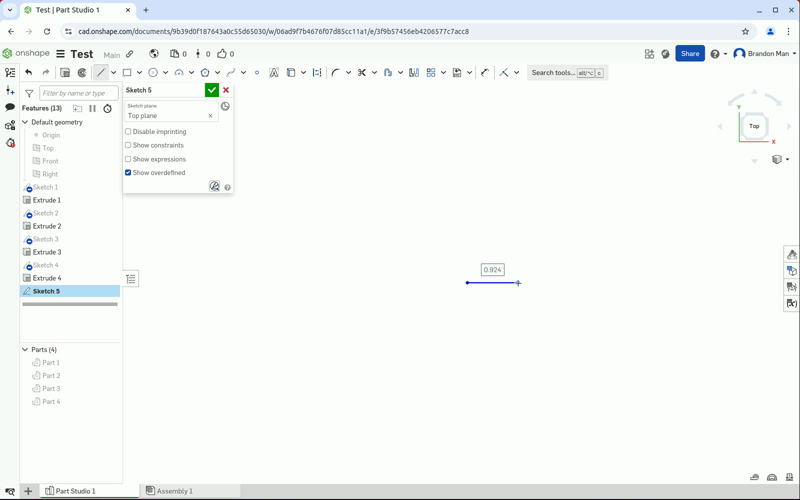
scroll(-6)
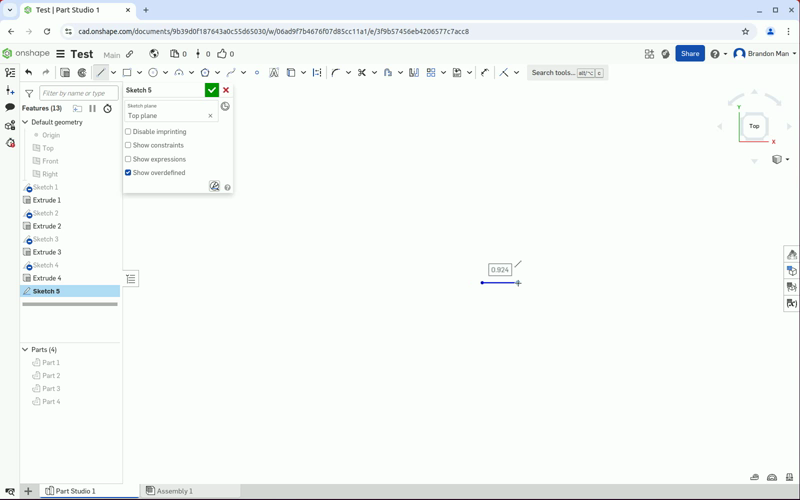
scroll(-6)
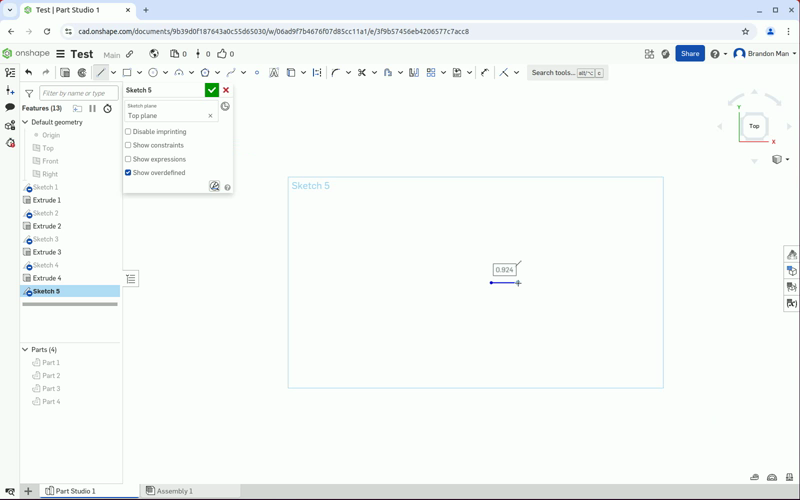
scroll(-6)
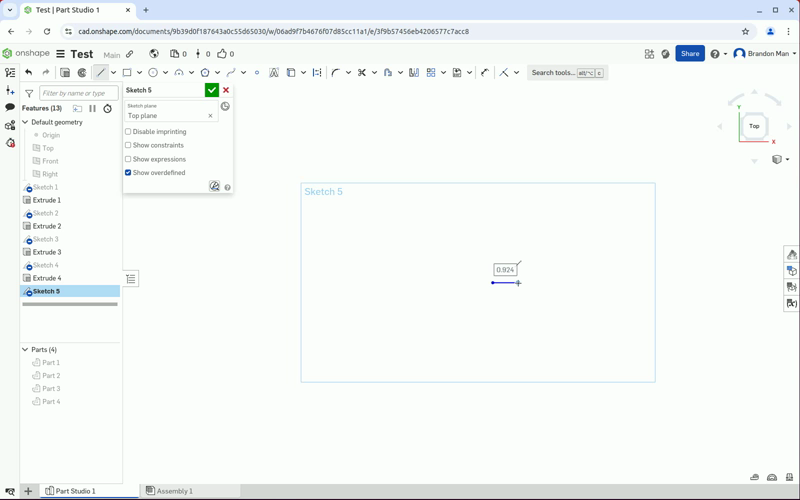
scroll(-6)
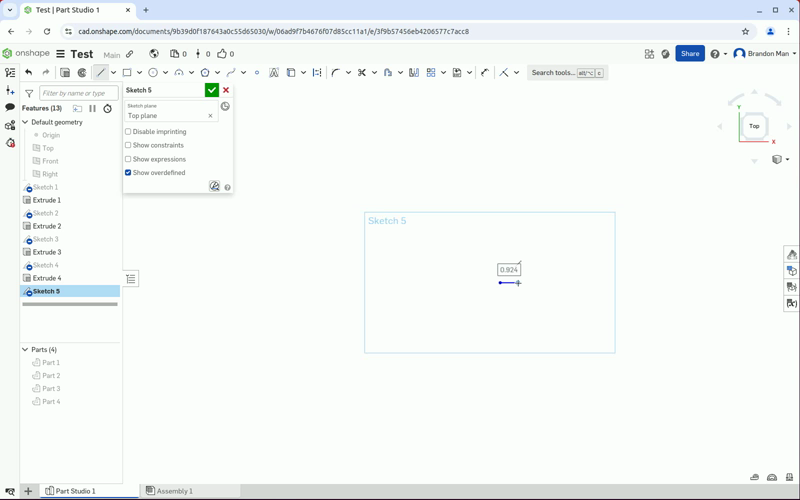
scroll(-6)
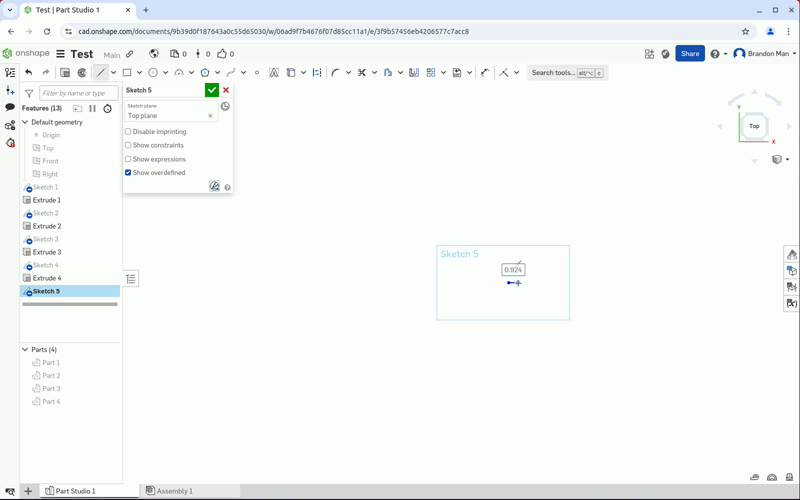
scroll(-6)
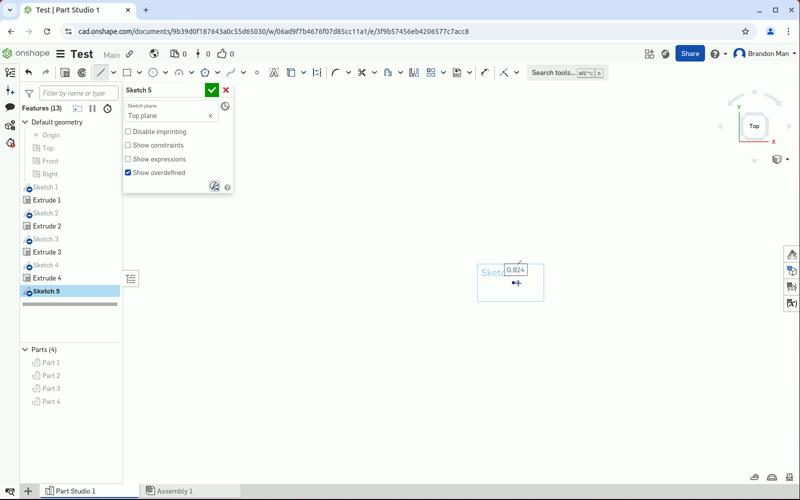
key_up(shift)
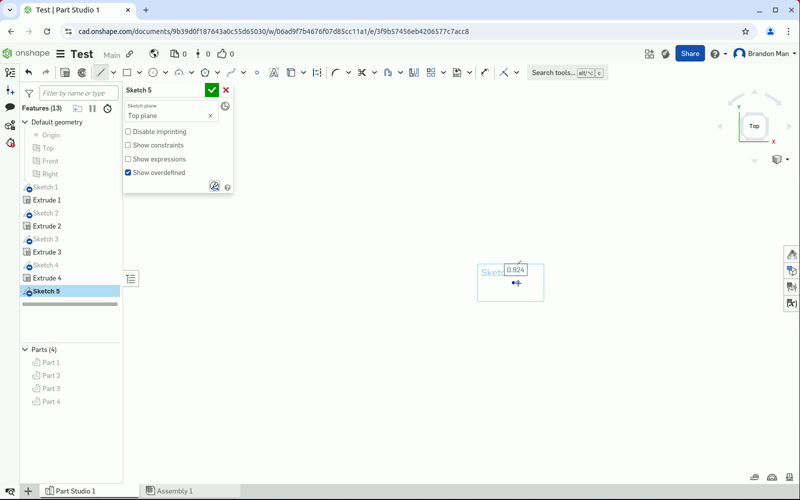
key_down(shift)
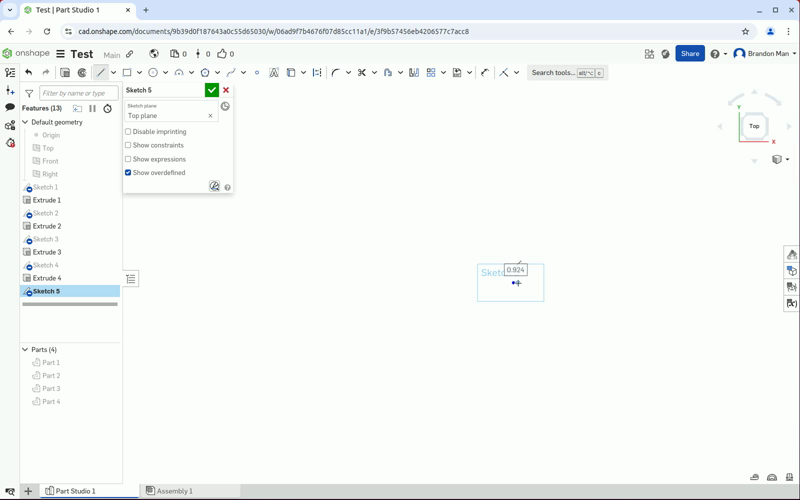
mouse_move(548, 282)
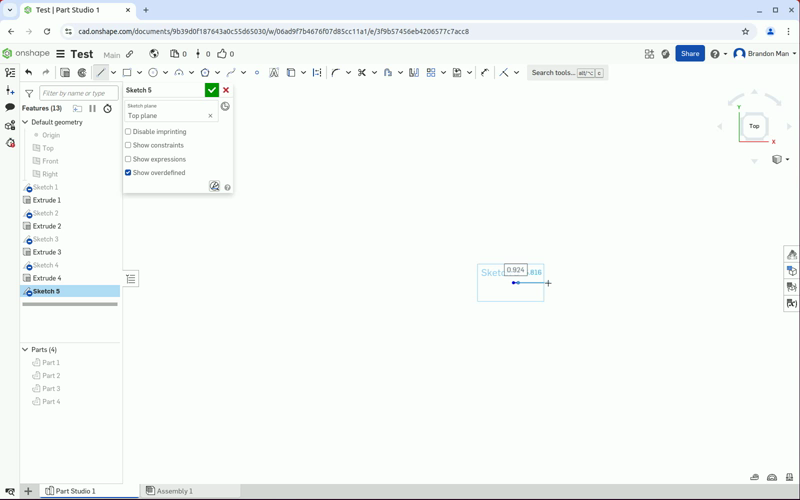
mouse_move(518, 255)
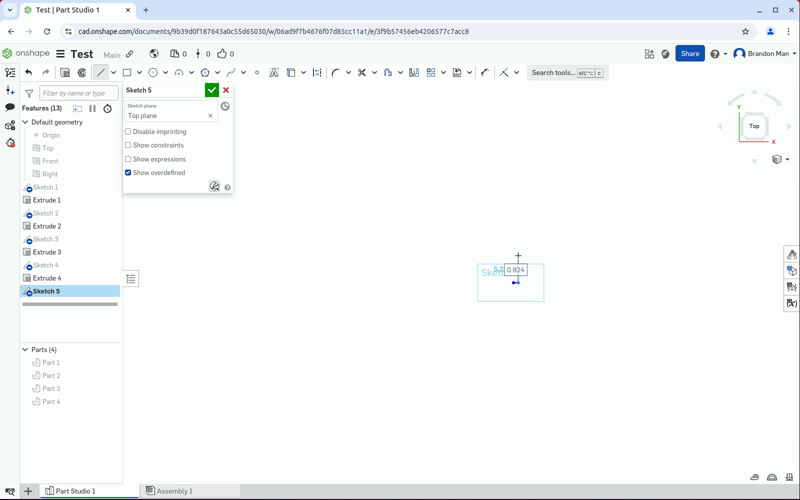
click(518, 255)
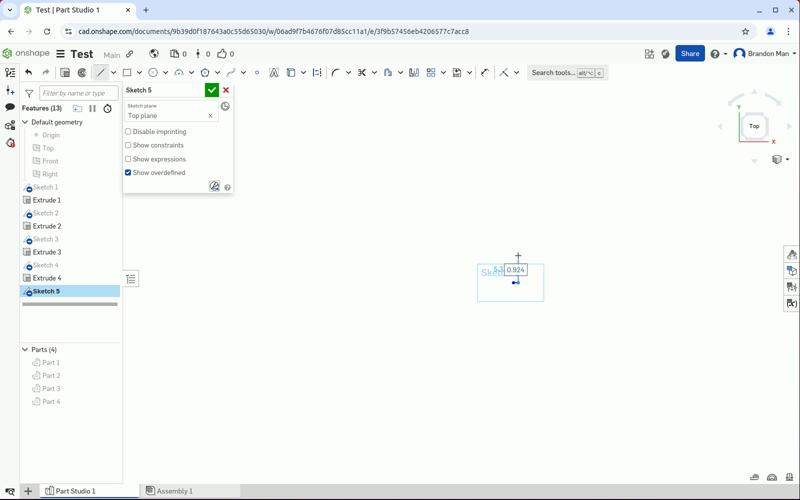
key_up(shift)
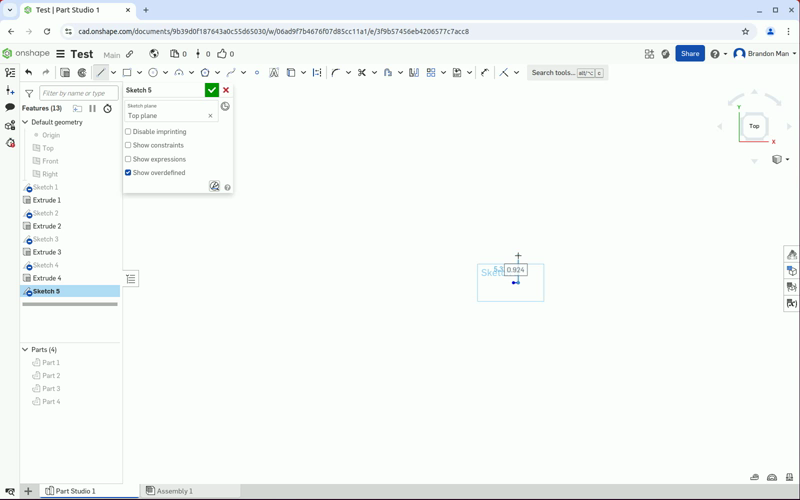
key_down(shift)
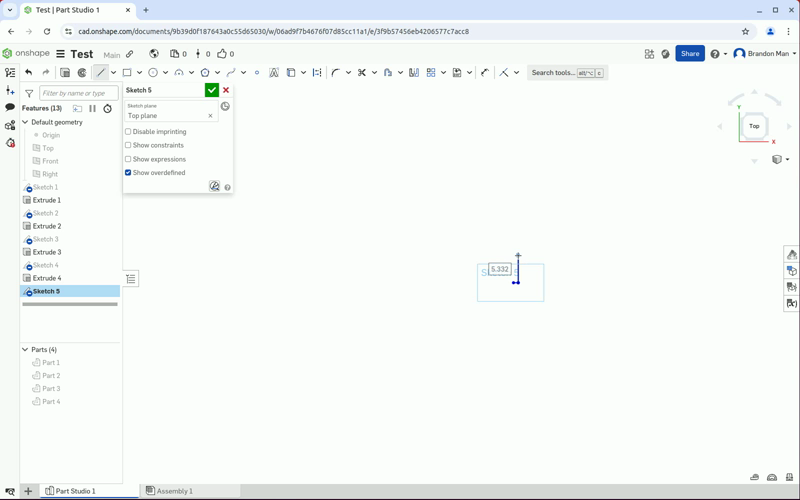
mouse_move(548, 255)
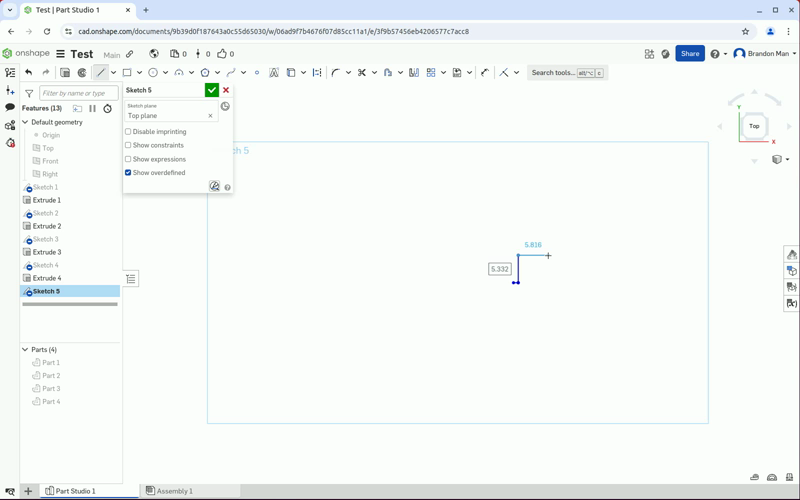
mouse_move(513, 255)
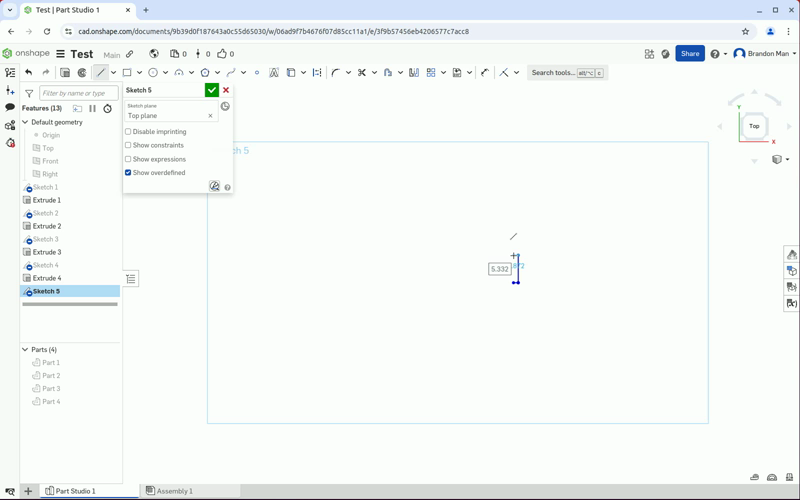
scroll(6)
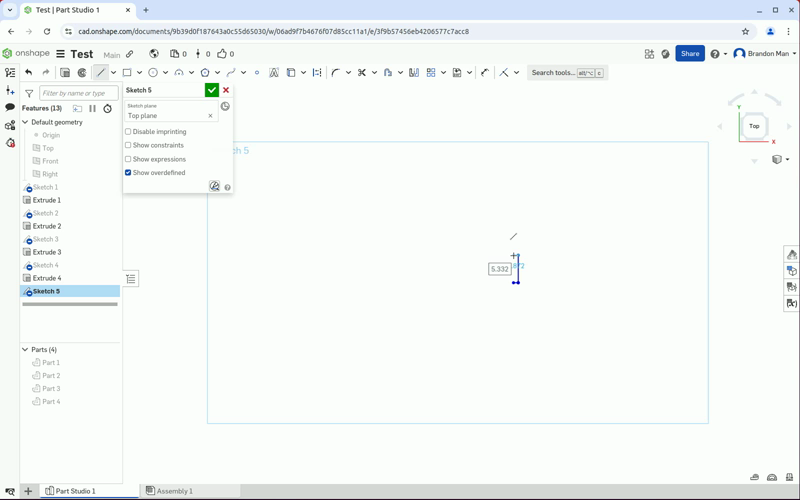
scroll(6)
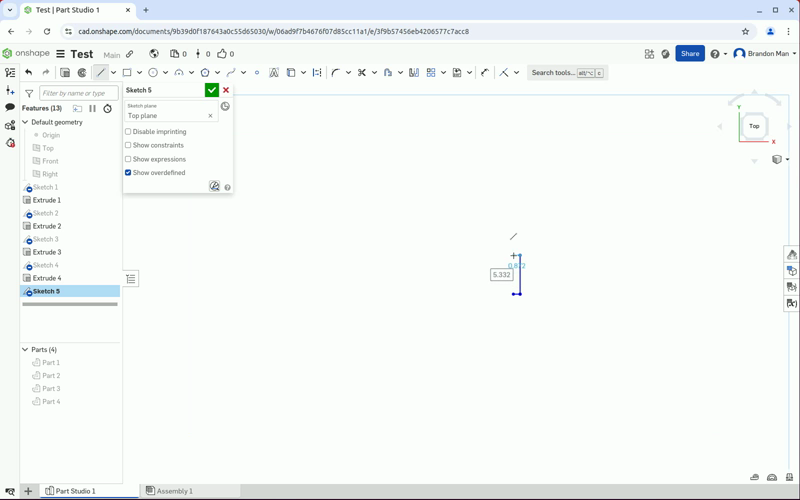
scroll(6)
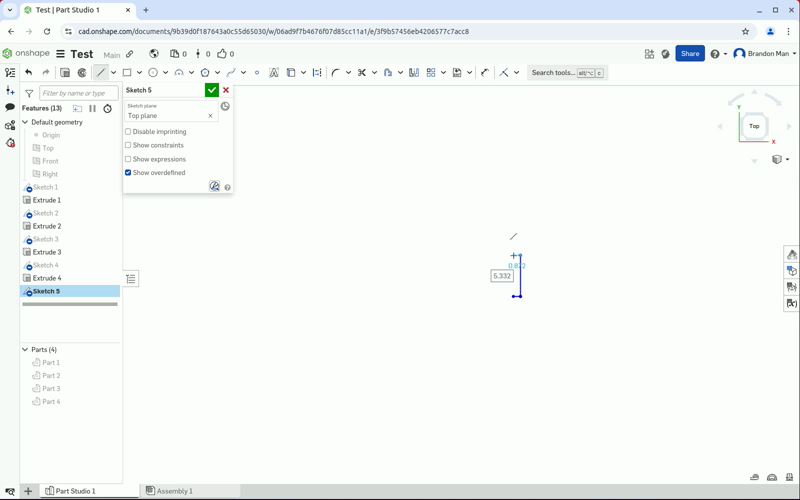
scroll(6)
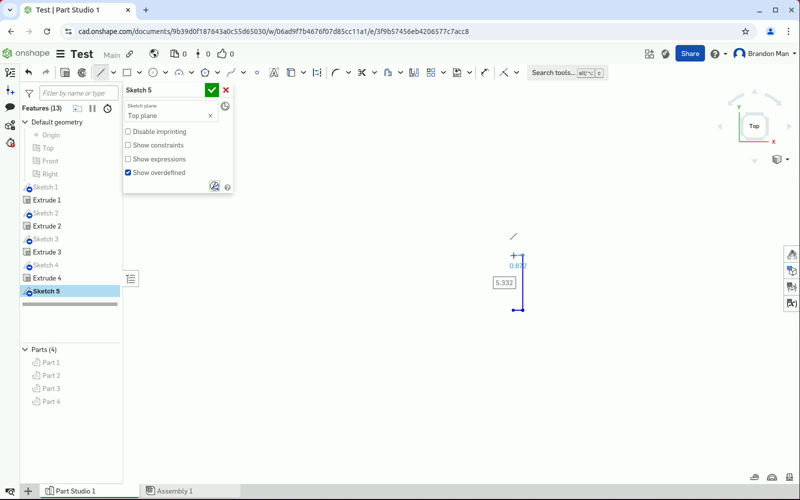
scroll(6)
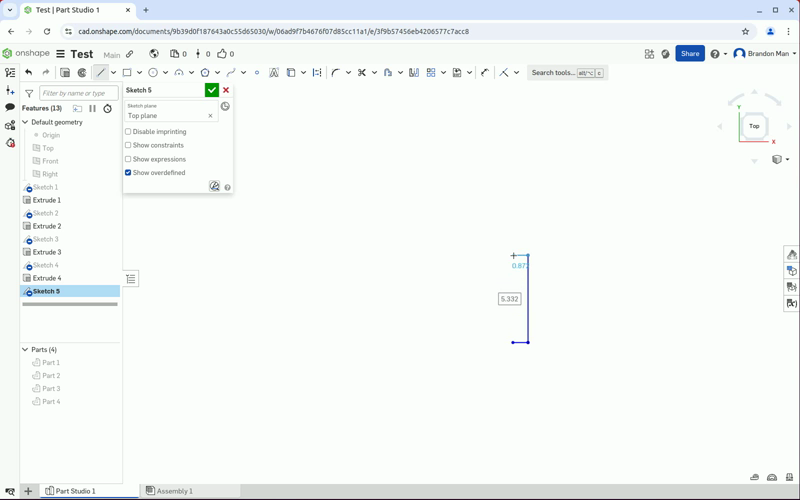
scroll(6)
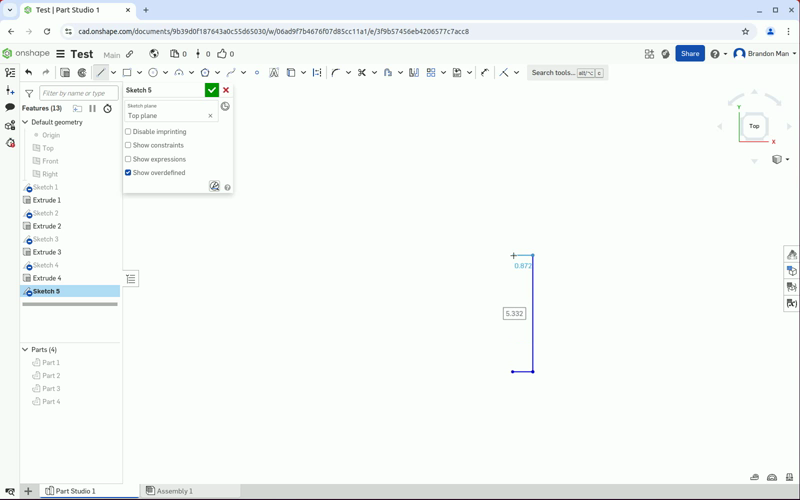
scroll(6)
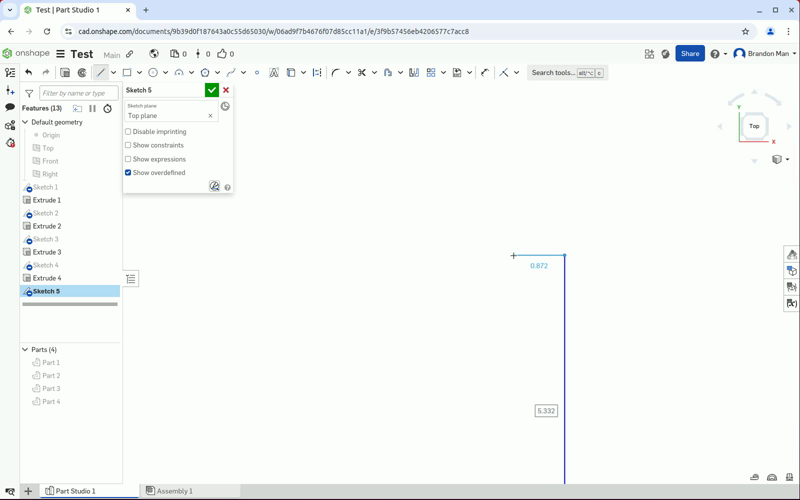
click(513, 255)
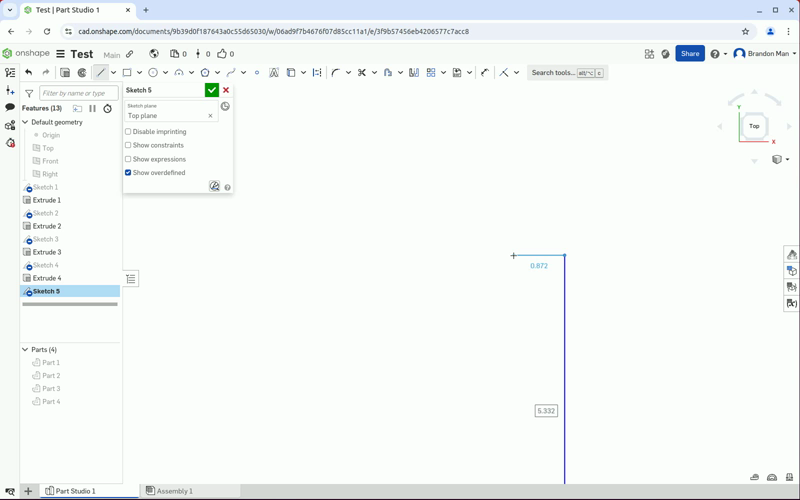
scroll(-6)
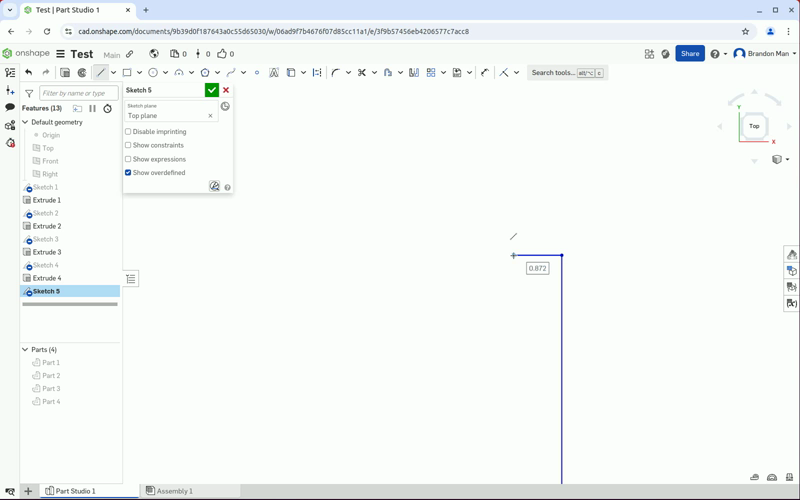
scroll(-6)
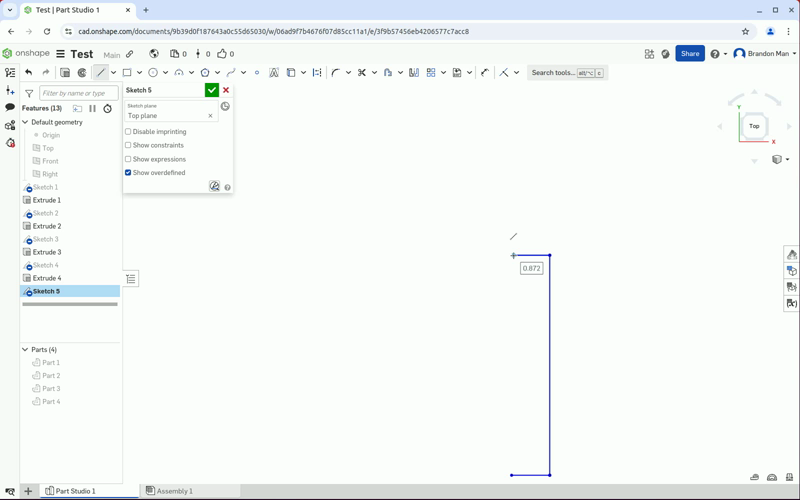
scroll(-6)
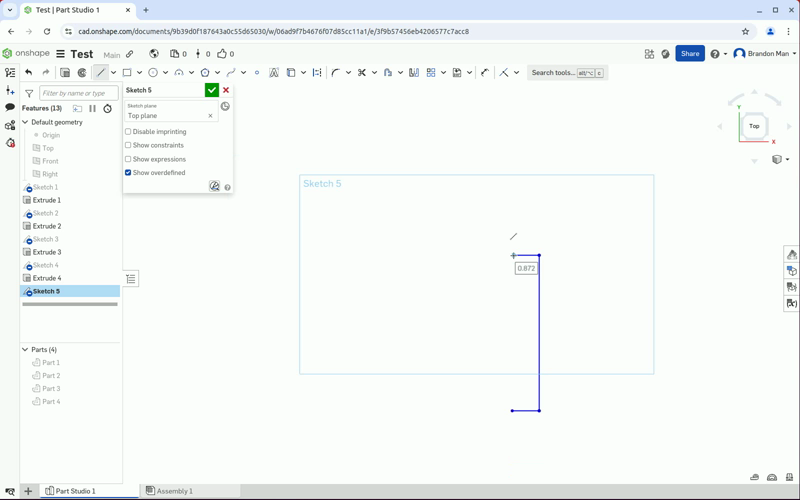
scroll(-6)
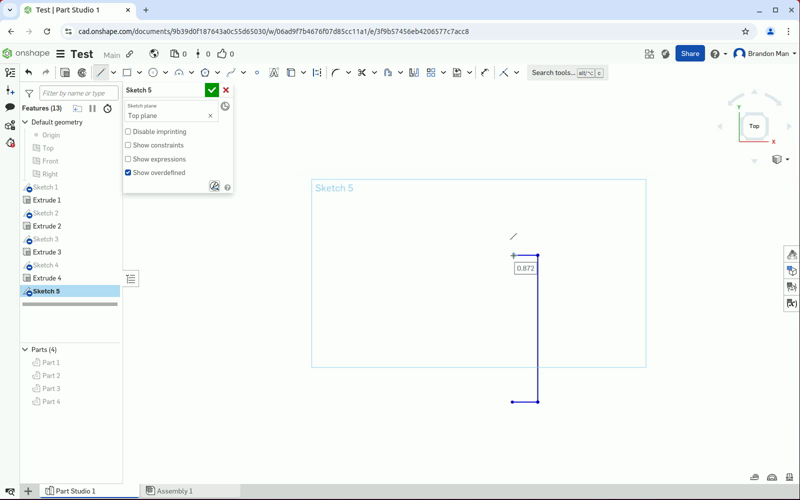
scroll(-6)
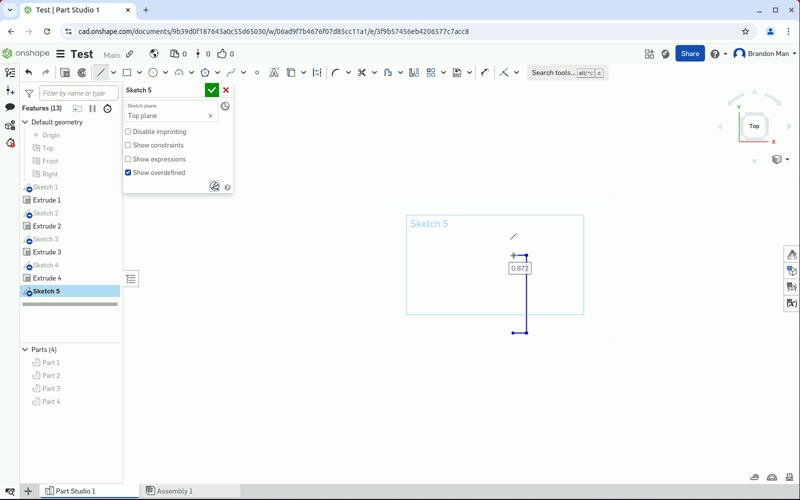
scroll(-6)
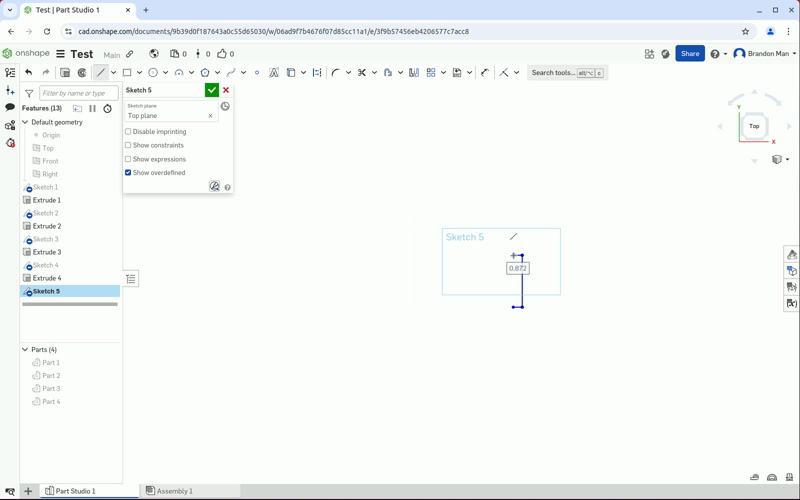
scroll(-6)
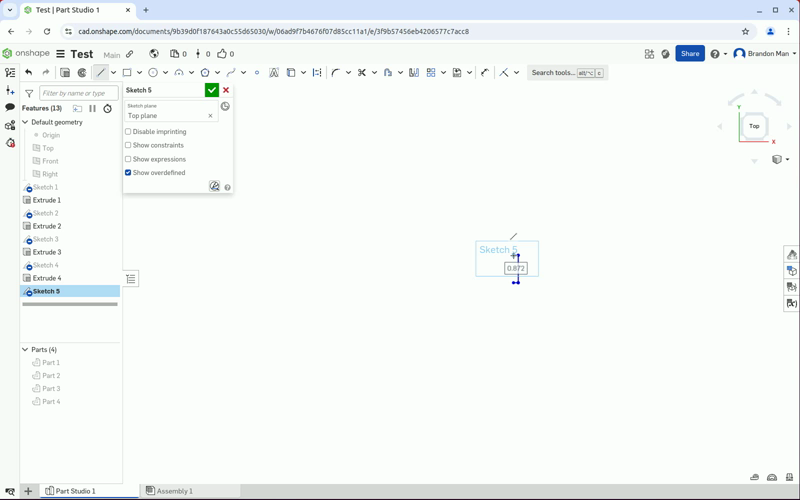
key_up(shift)
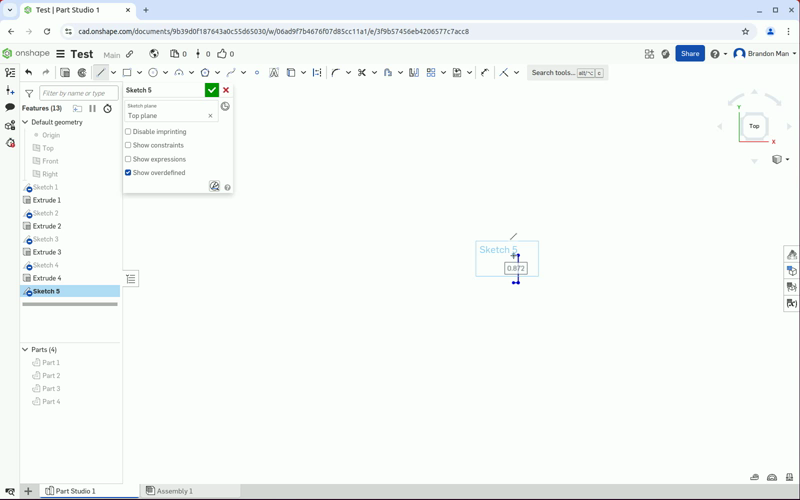
mouse_move(543, 255)
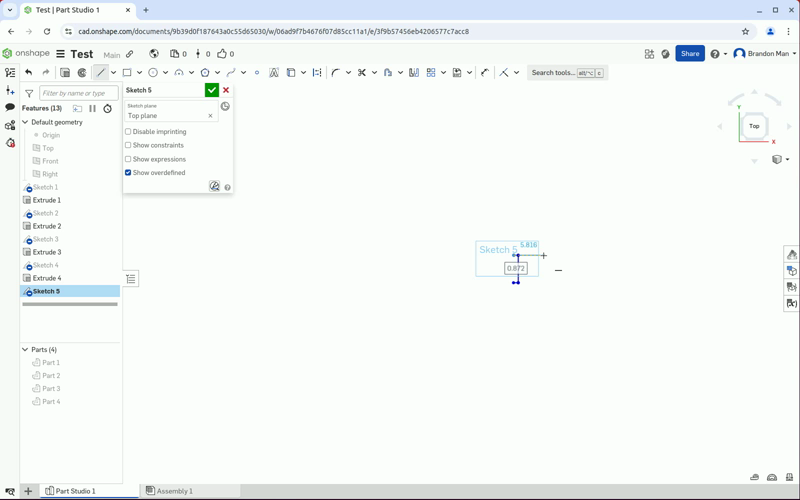
key_down(shift)
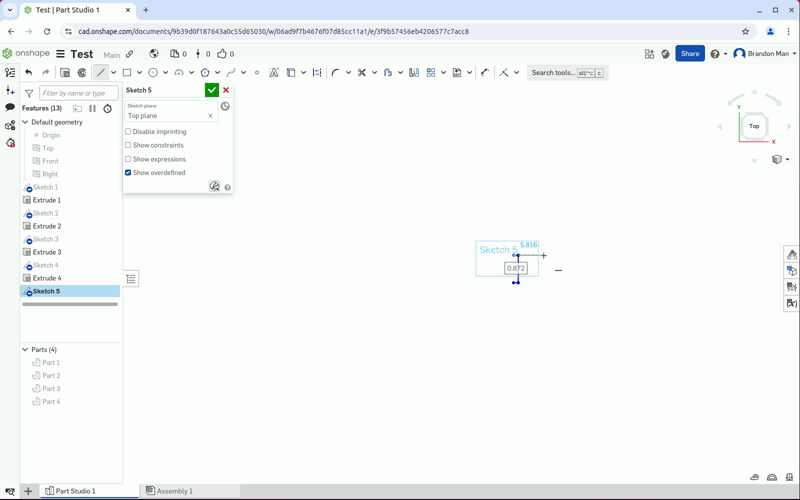
mouse_move(513, 282)
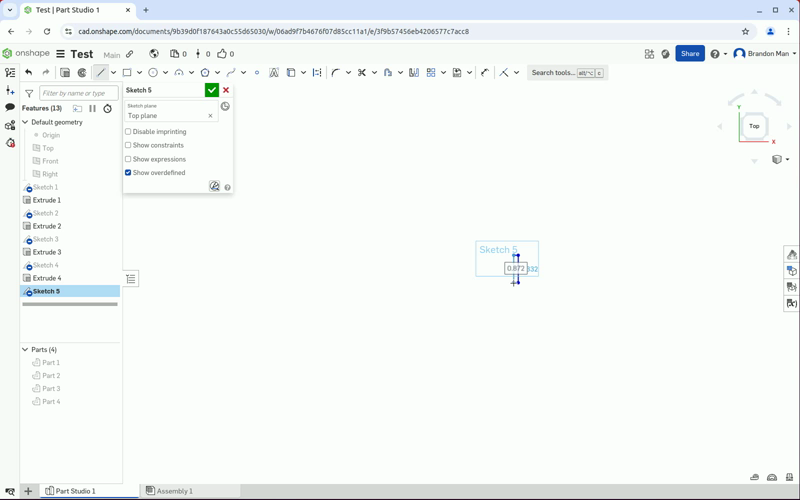
key_up(shift)
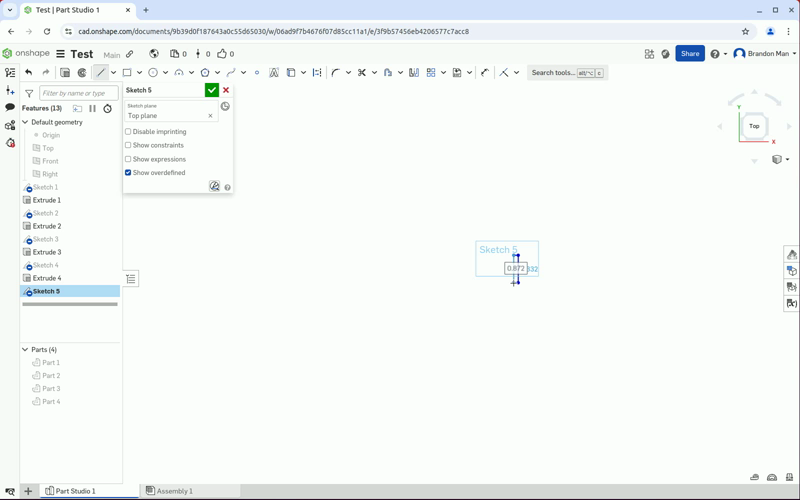
click(513, 282)
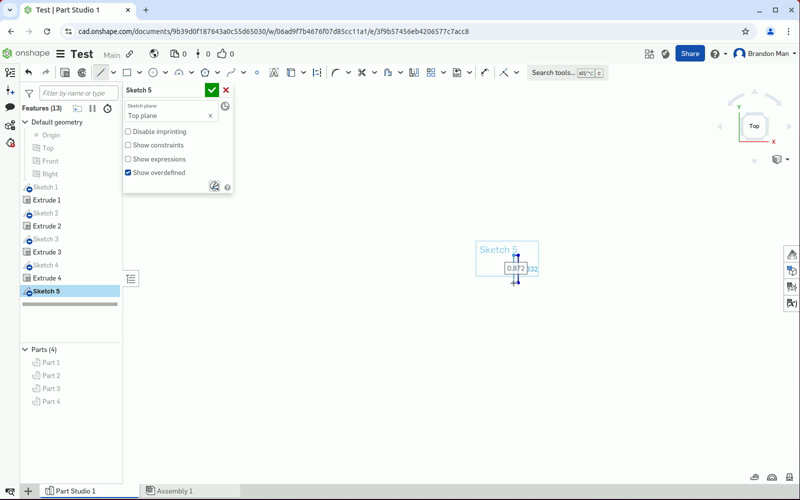
key(esc)
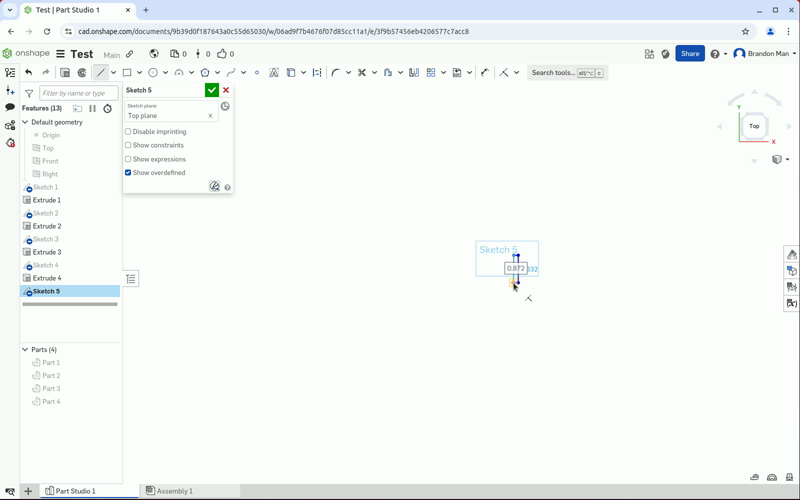
mouse_move(517, 260)
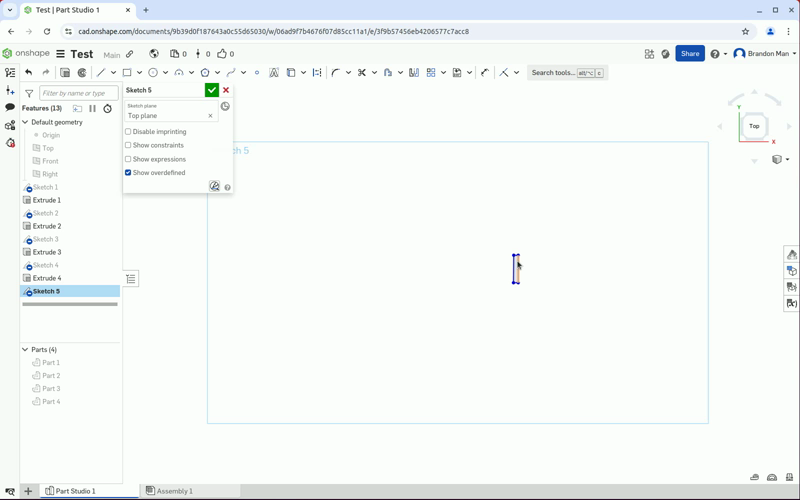
scroll(6)
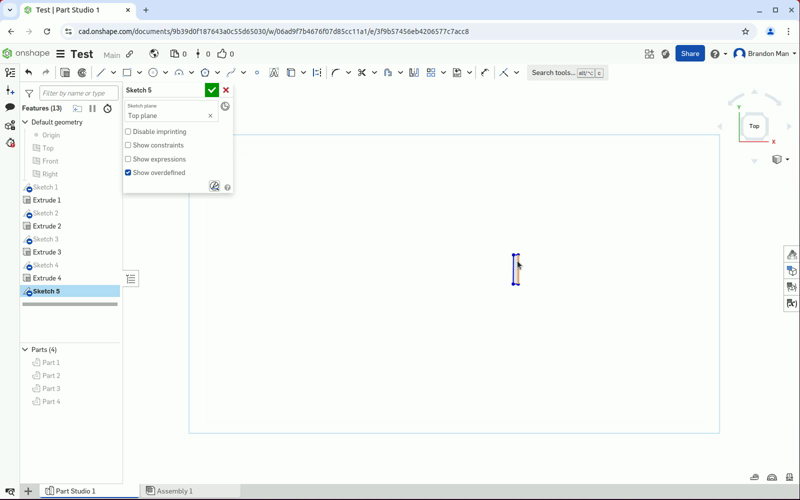
scroll(6)
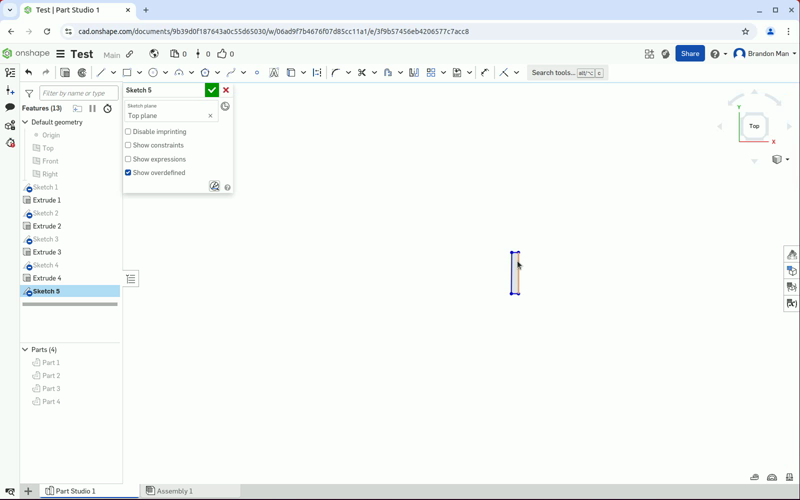
scroll(6)
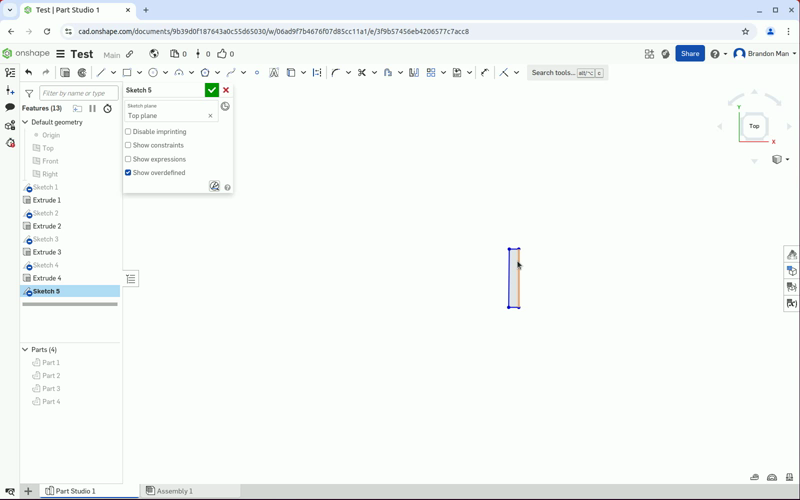
scroll(6)
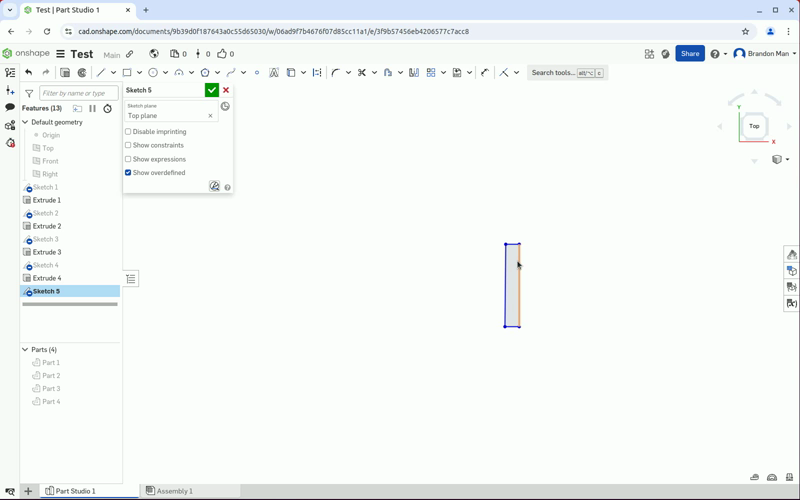
scroll(6)
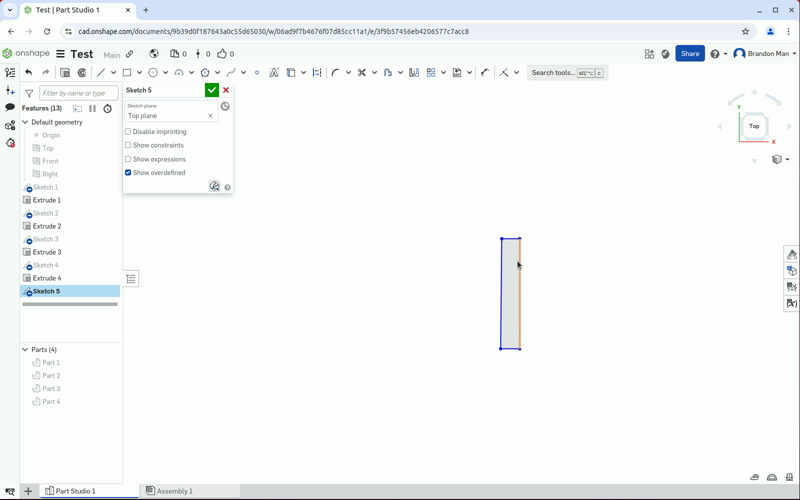
scroll(6)
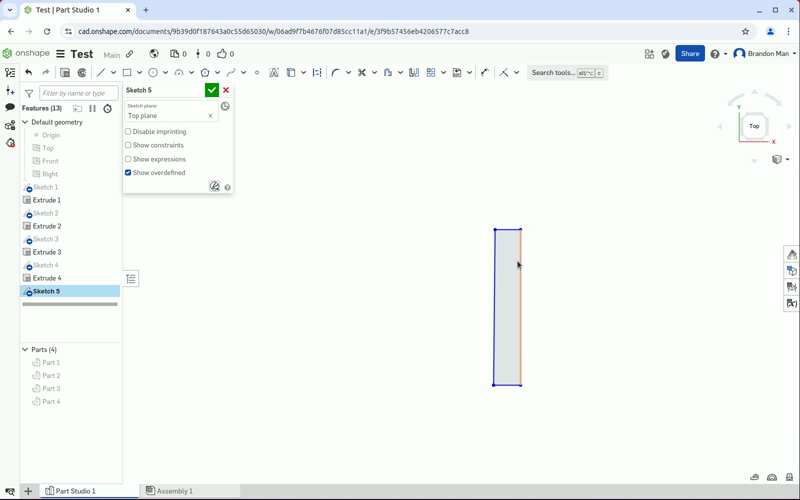
scroll(6)
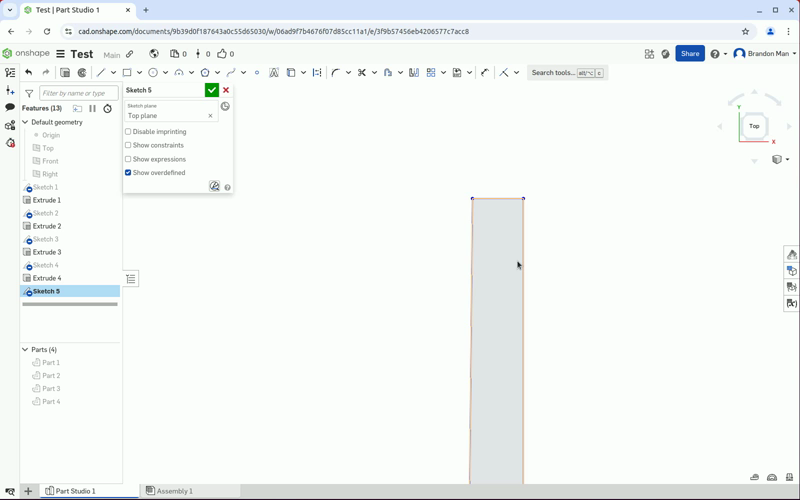
click(517, 260)
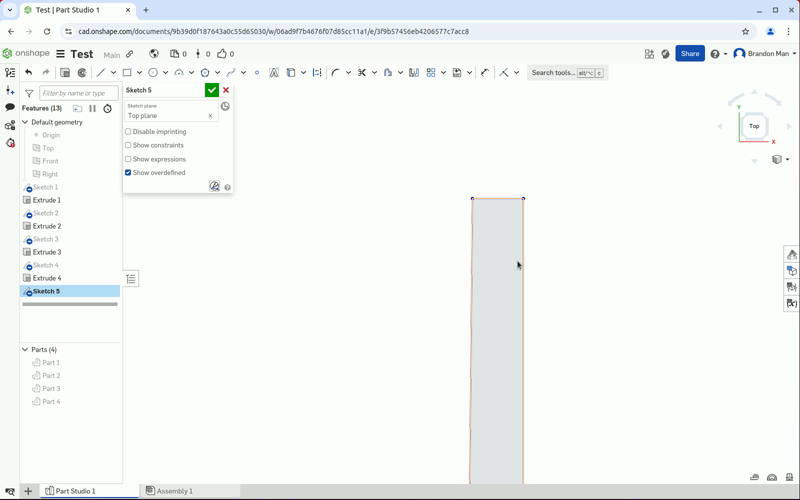
scroll(-6)
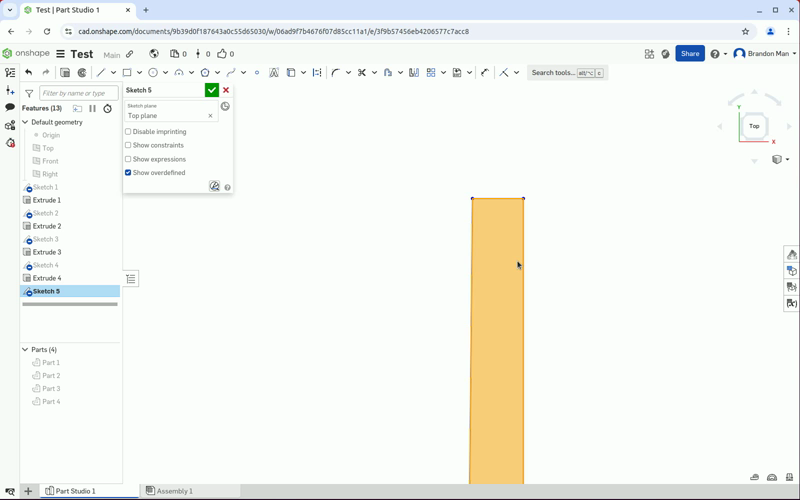
scroll(-6)
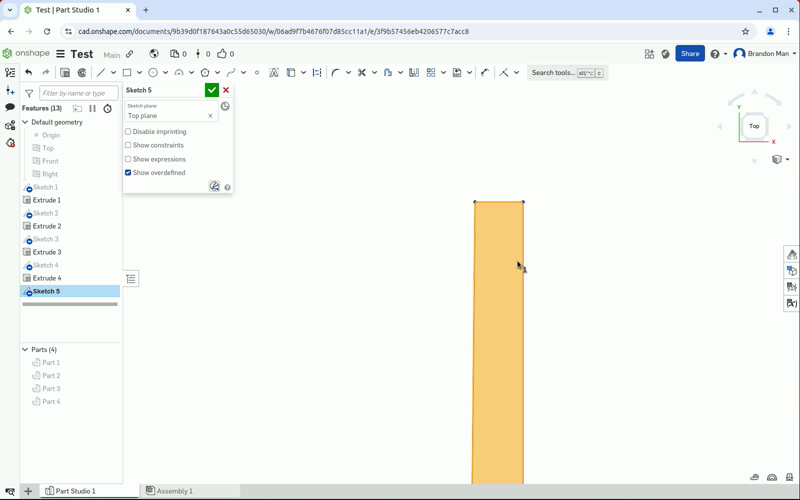
scroll(-6)
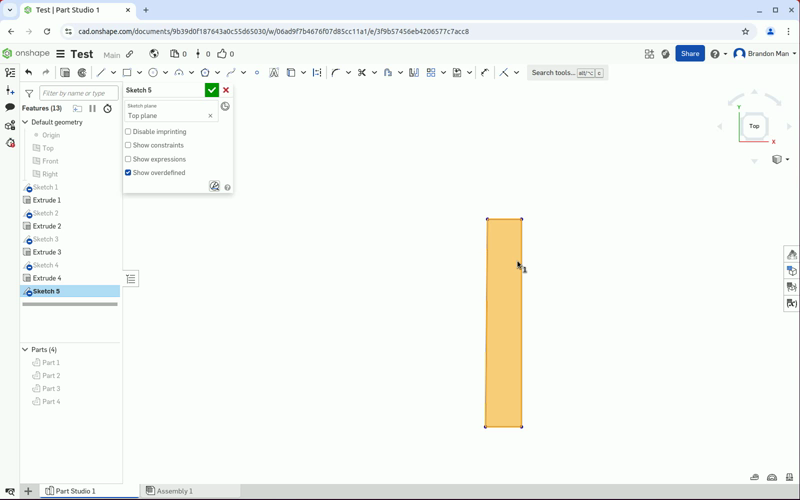
scroll(-6)
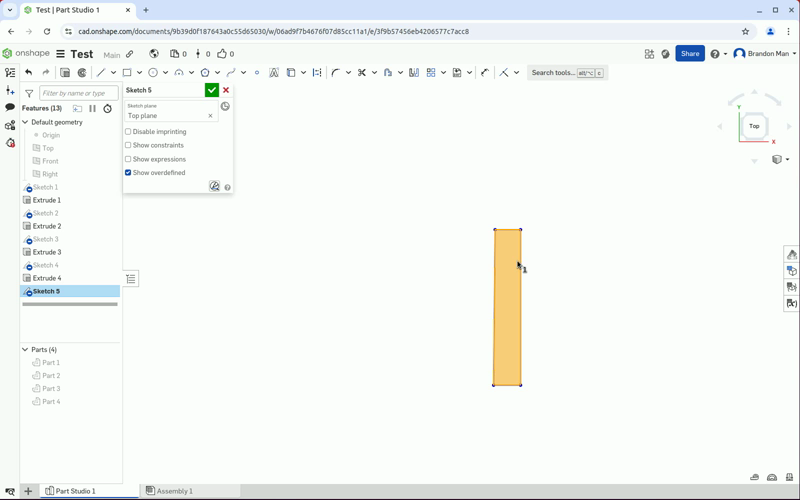
scroll(-6)
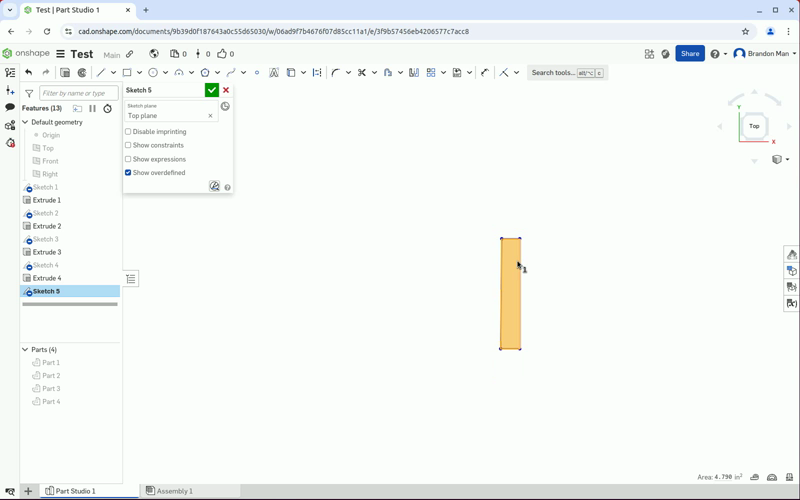
scroll(-6)
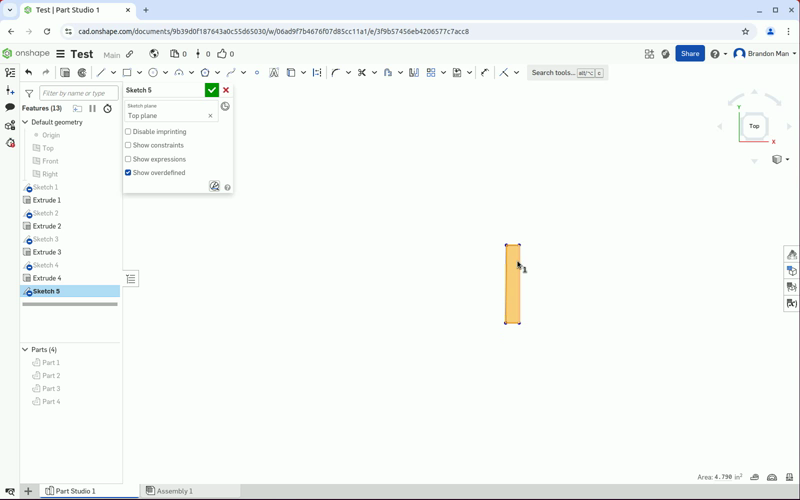
scroll(-6)
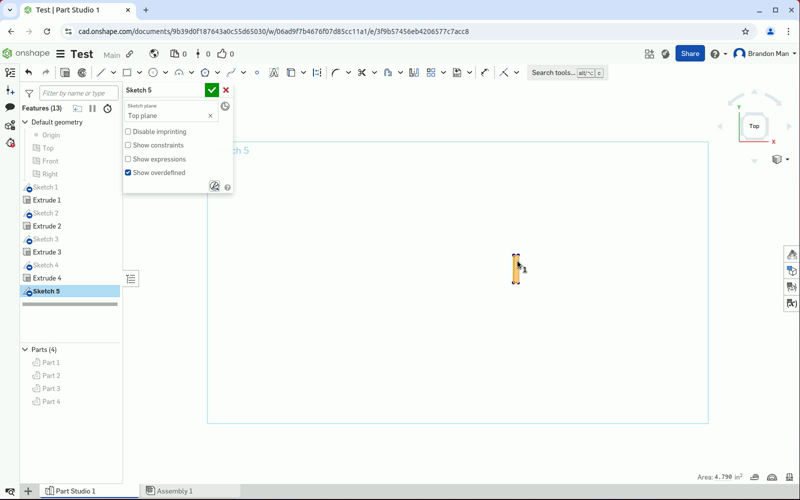
mouse_move(73, 352)
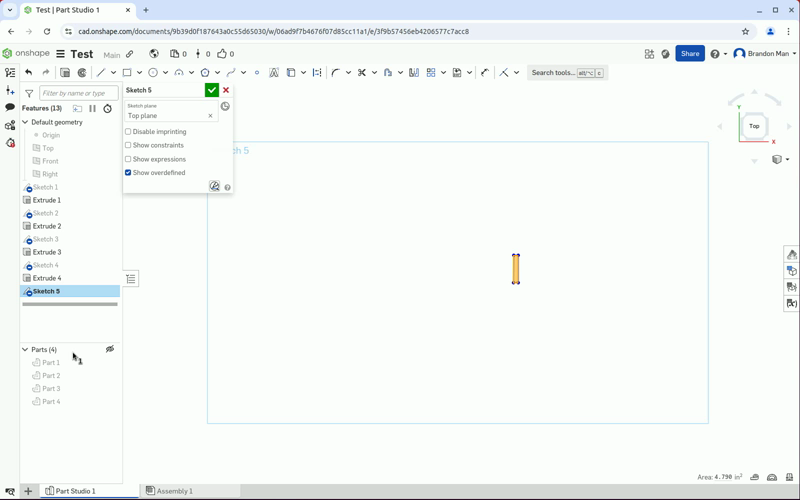
key(shift+y)
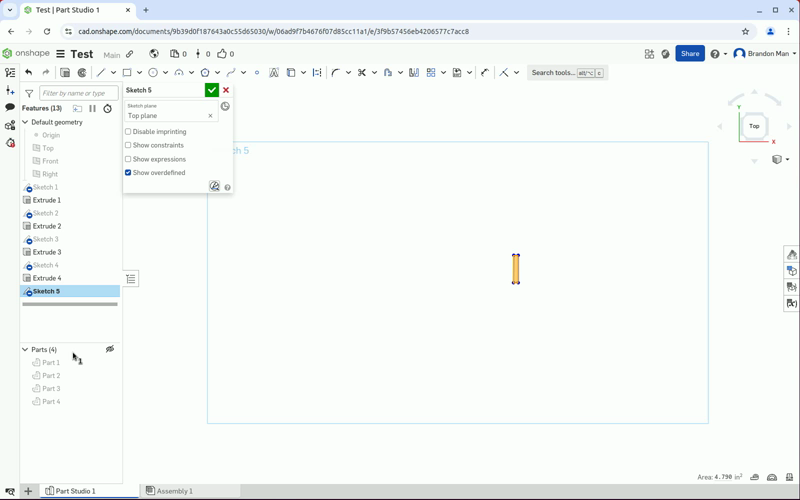
key(shift+e)
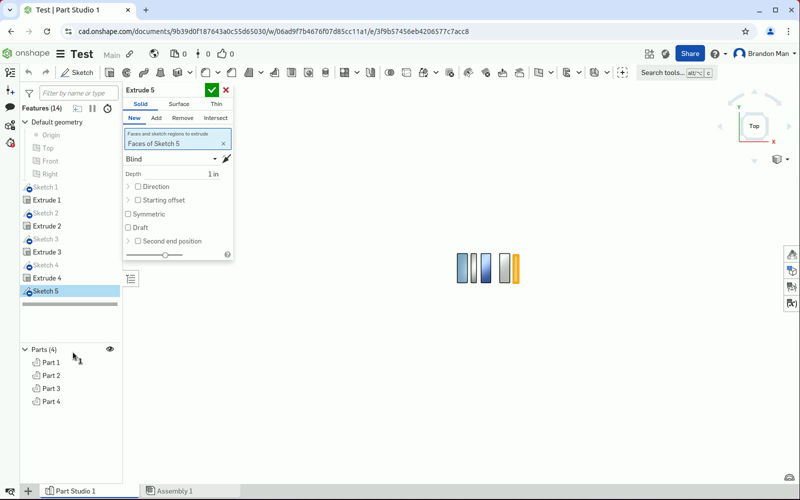
mouse_move(143, 106)
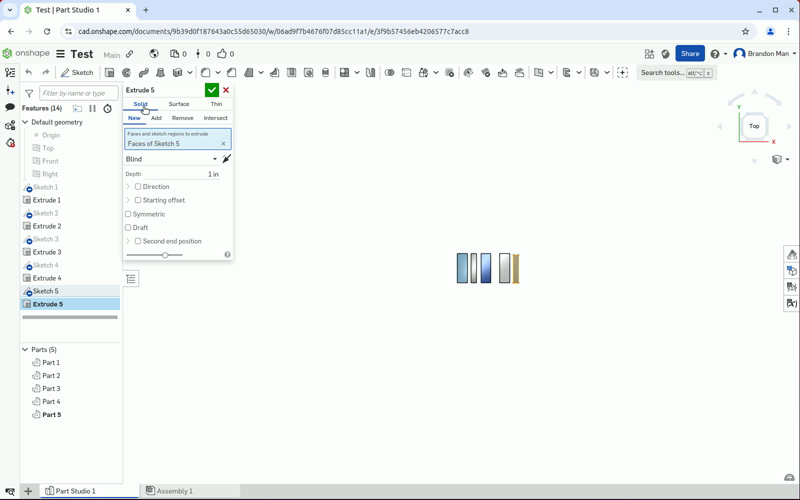
click(143, 106)
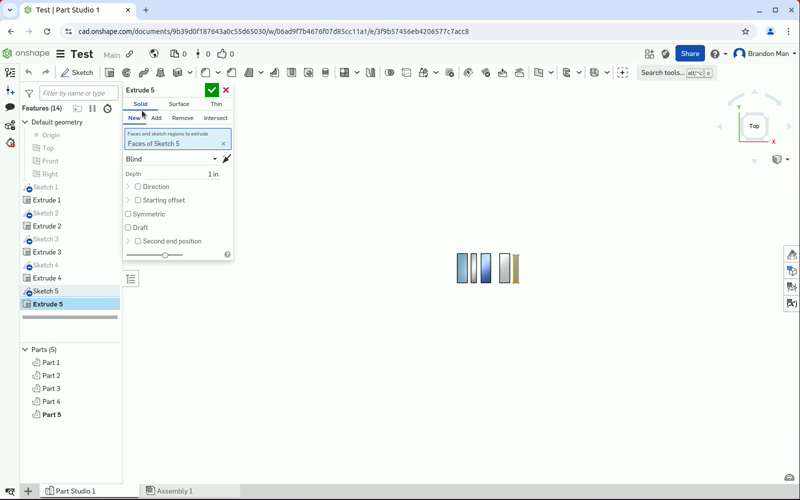
mouse_move(137, 120)
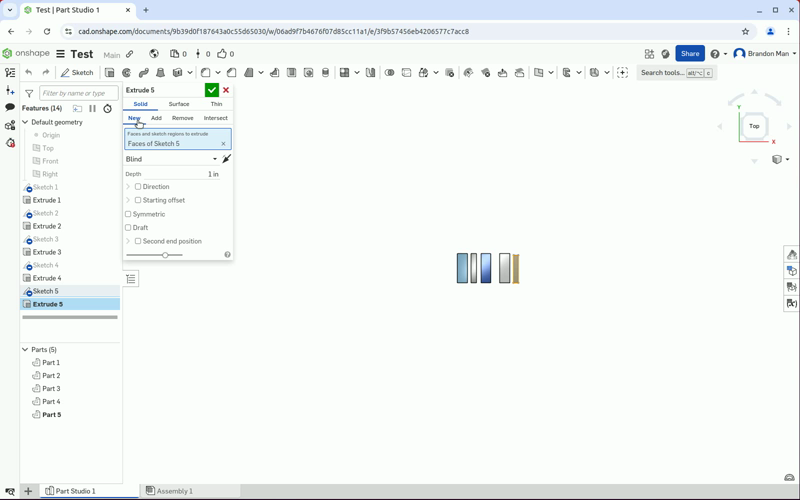
click(137, 120)
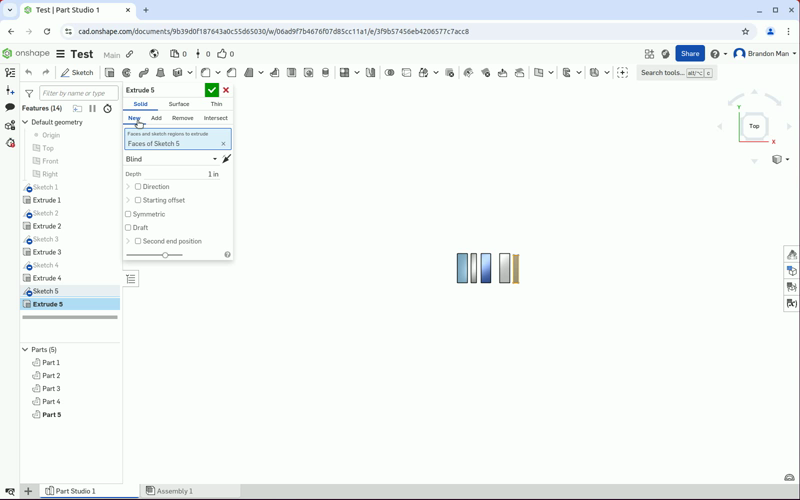
key(tab, 4)
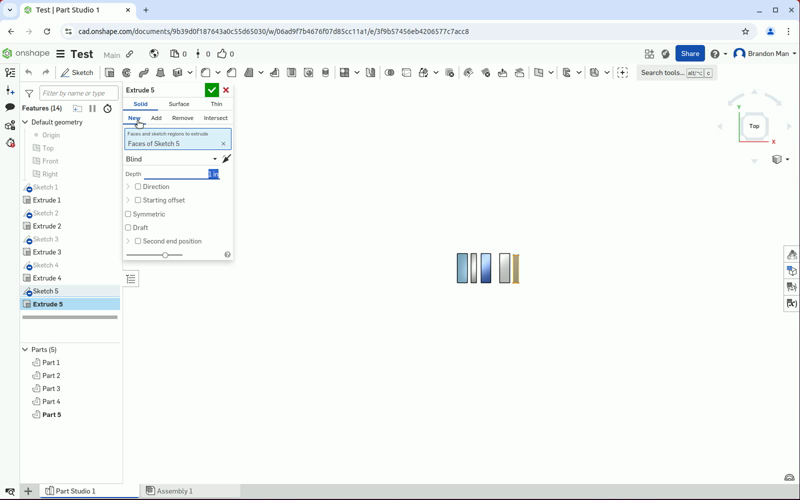
text(23.108)
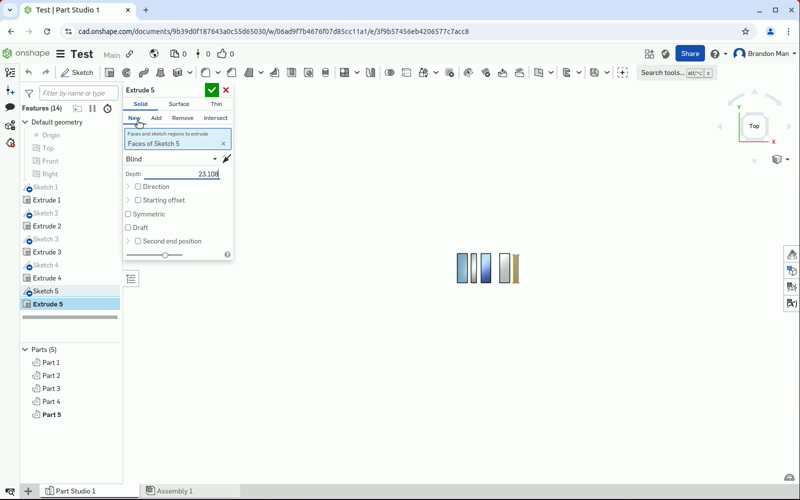
key(enter)
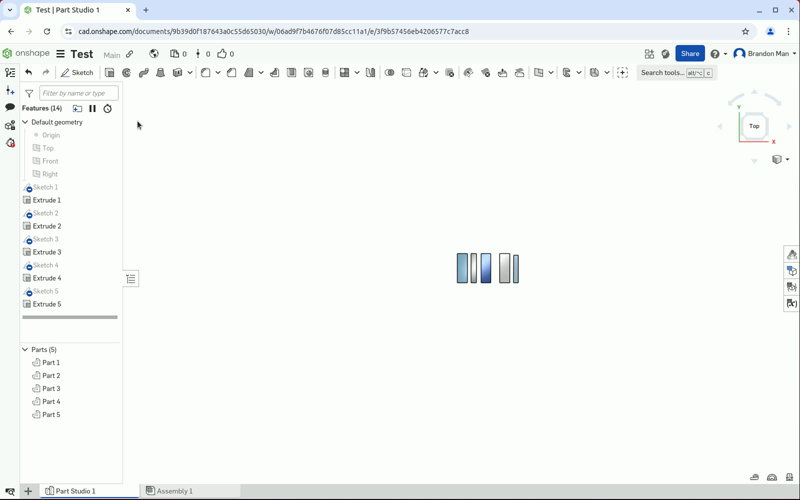
key(shift+h)
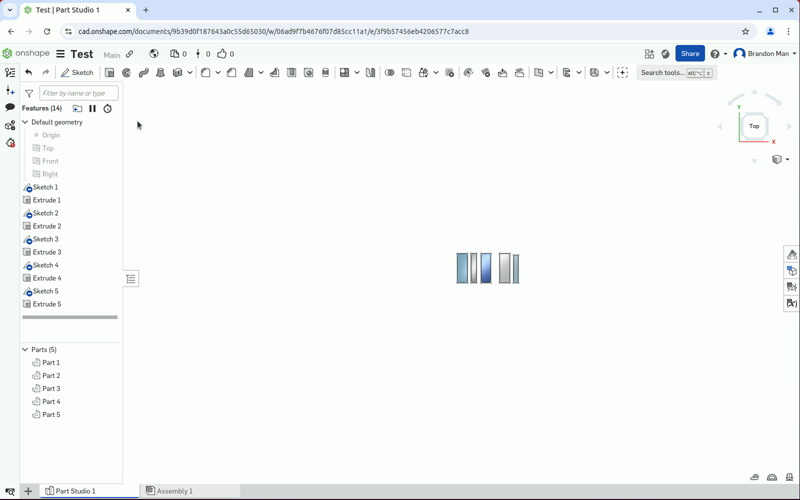
key(shift+h)
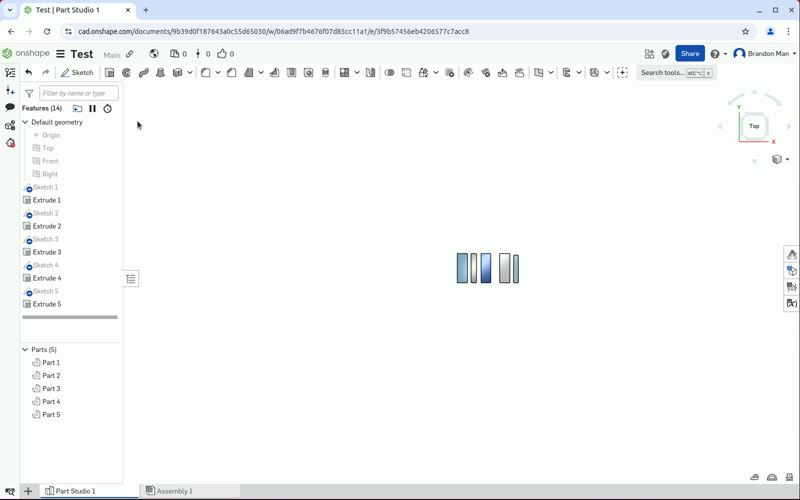
mouse_move(73, 189)
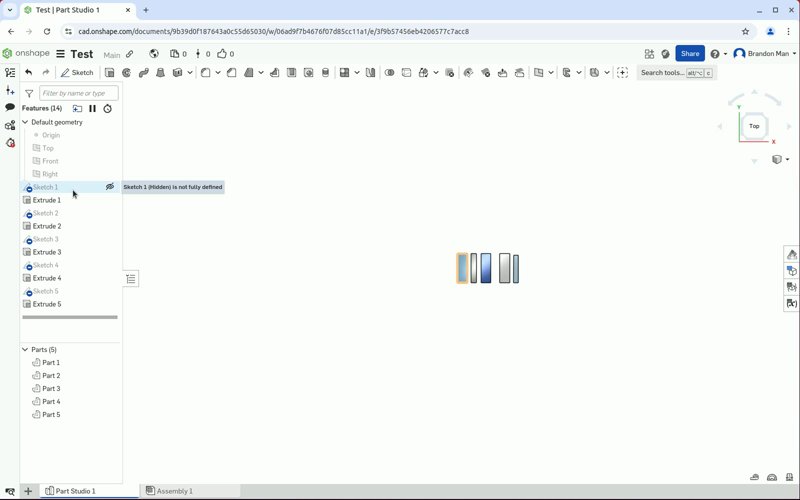
click(73, 189)
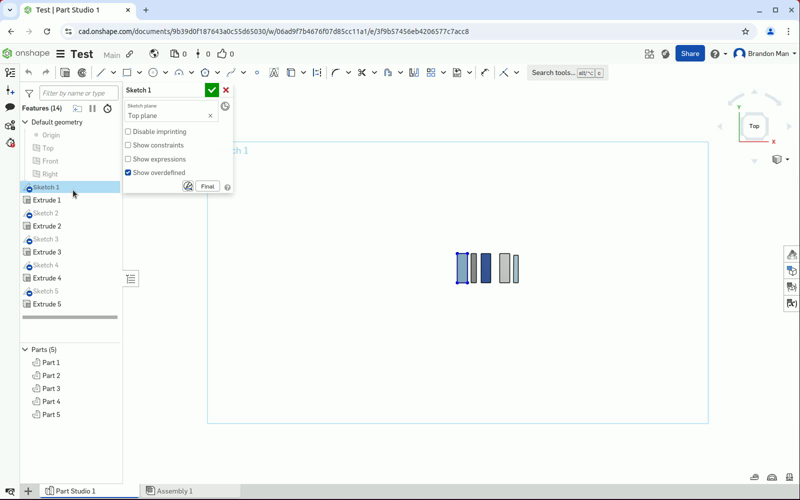
mouse_move(229, 92)
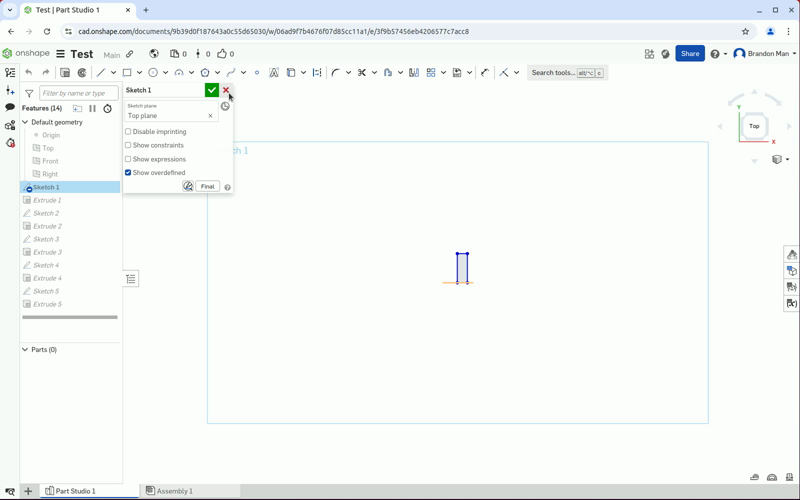
click(229, 92)
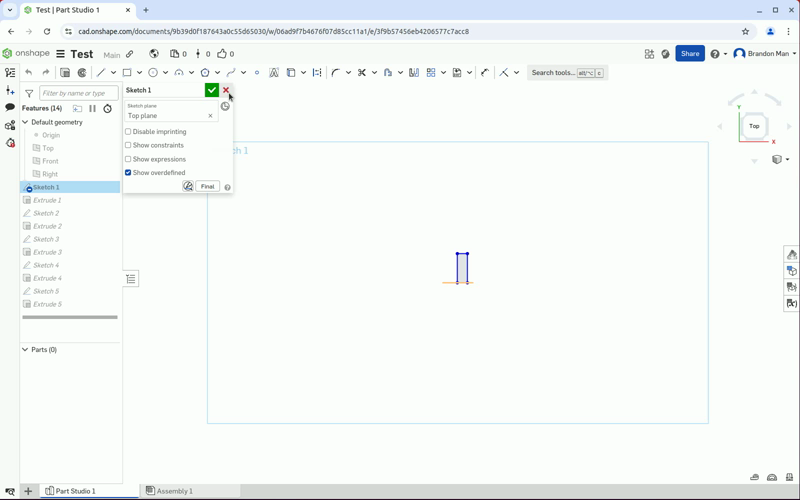
key(shift+s)
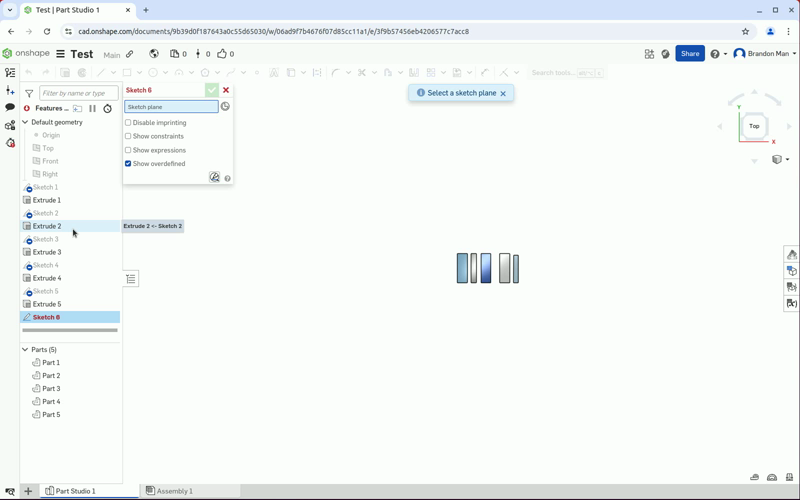
scroll(3)
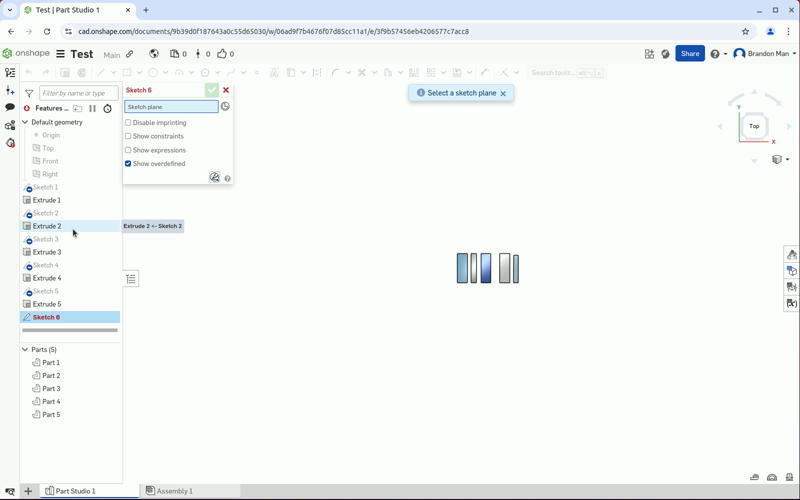
mouse_move(73, 150)
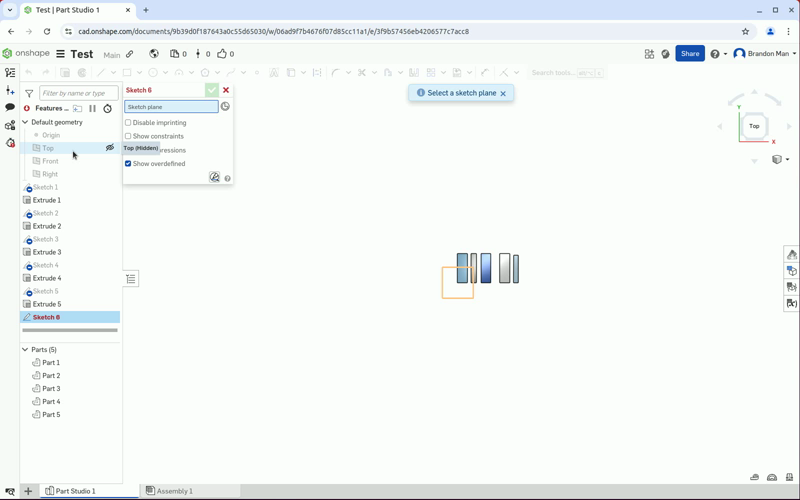
click(73, 150)
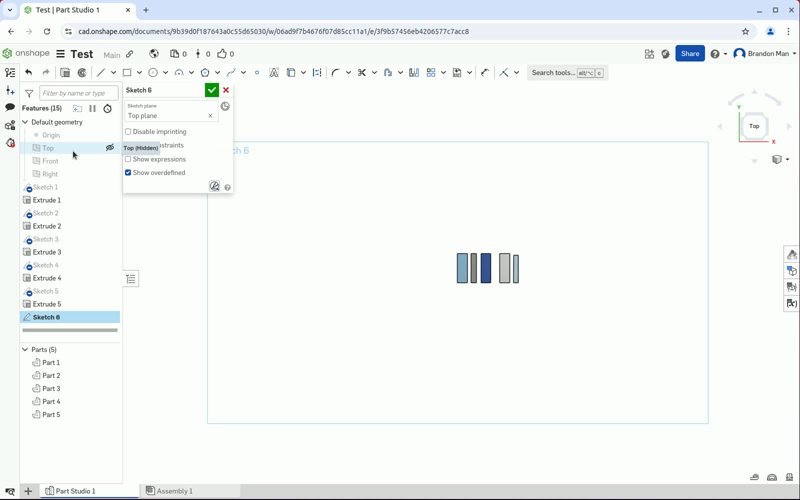
mouse_move(73, 352)
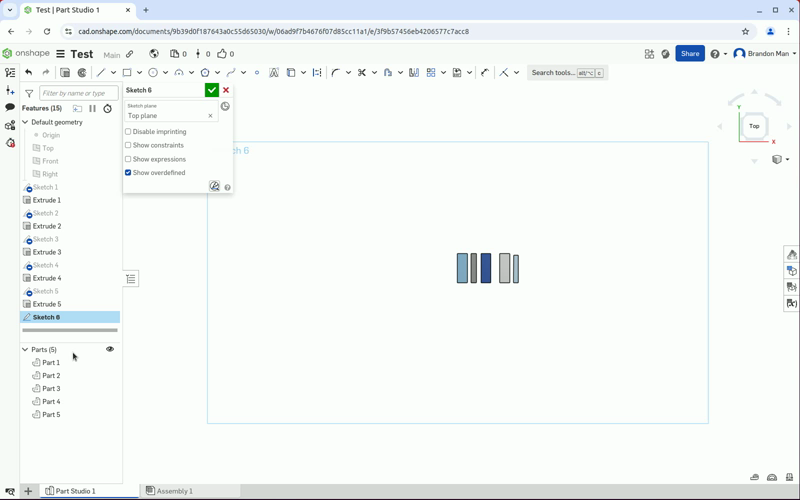
key(y)
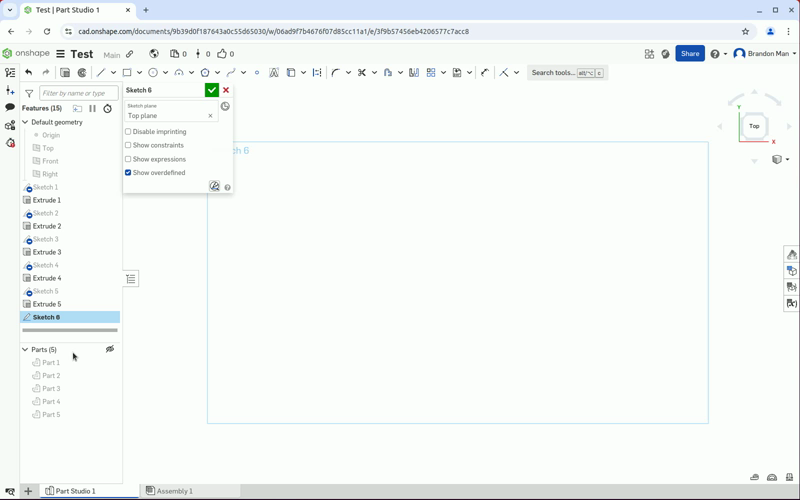
key(l)
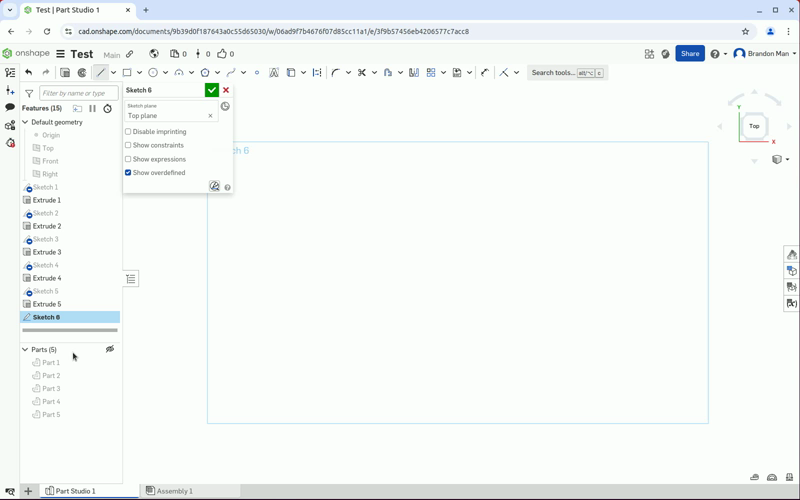
key_down(shift)
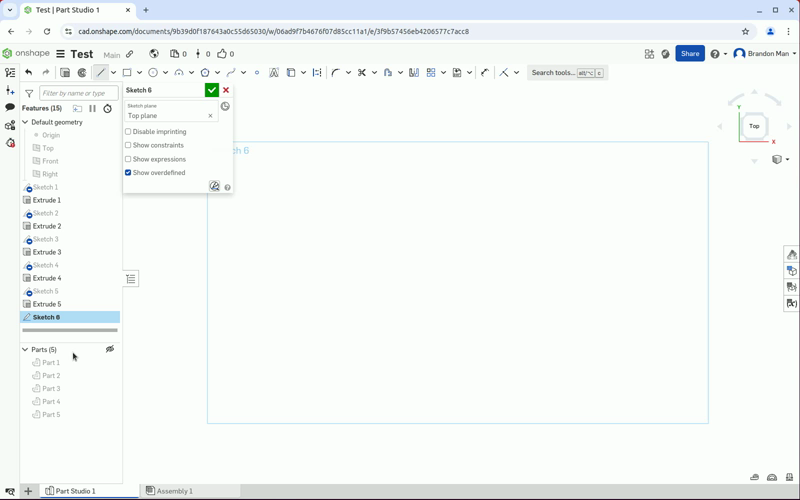
mouse_move(522, 282)
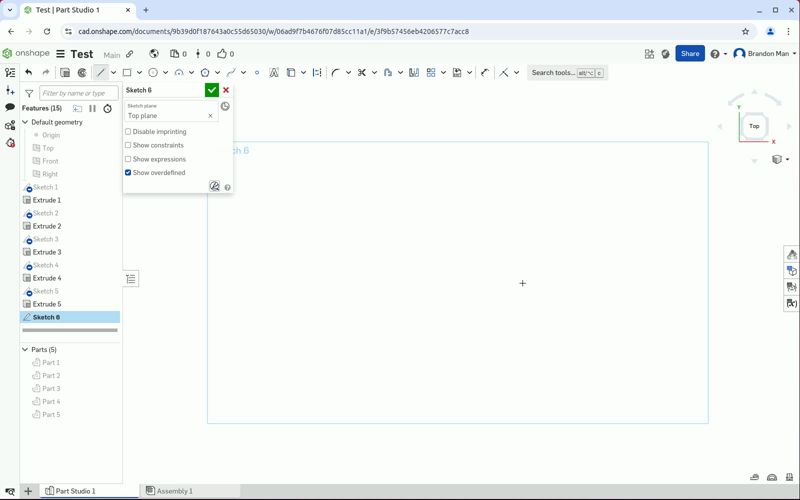
click(522, 282)
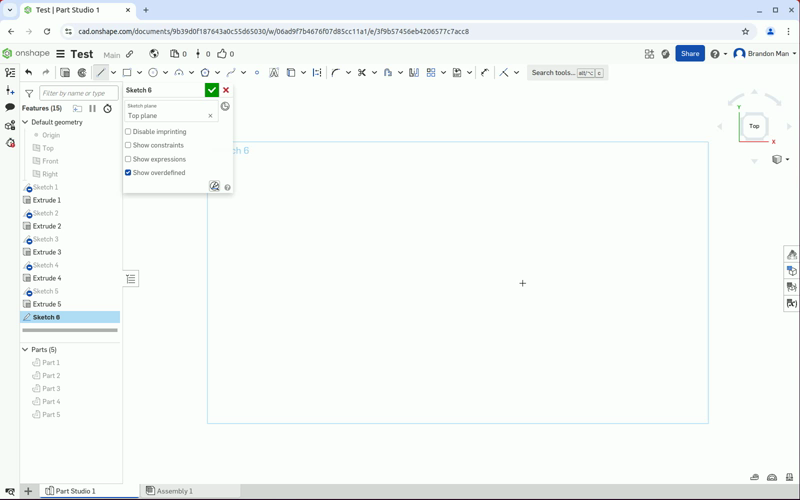
key_up(shift)
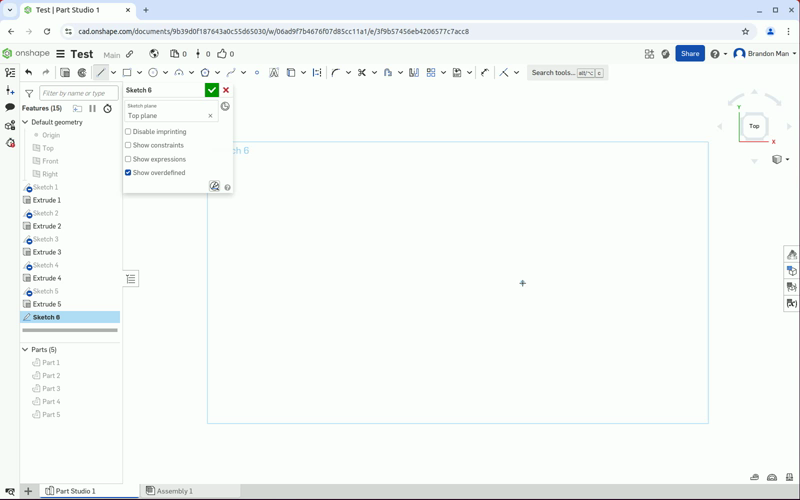
key_down(shift)
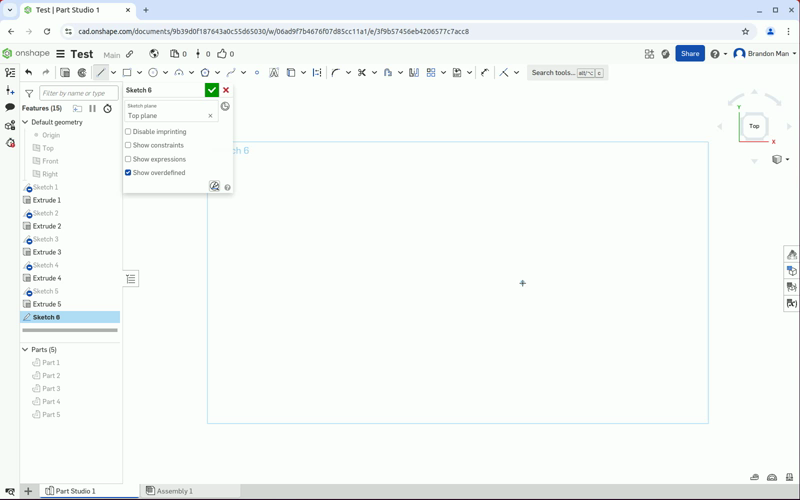
mouse_move(552, 282)
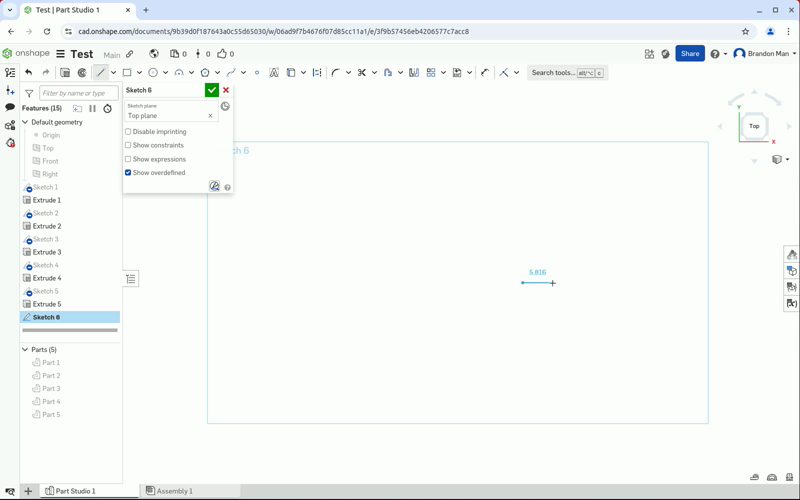
mouse_move(527, 282)
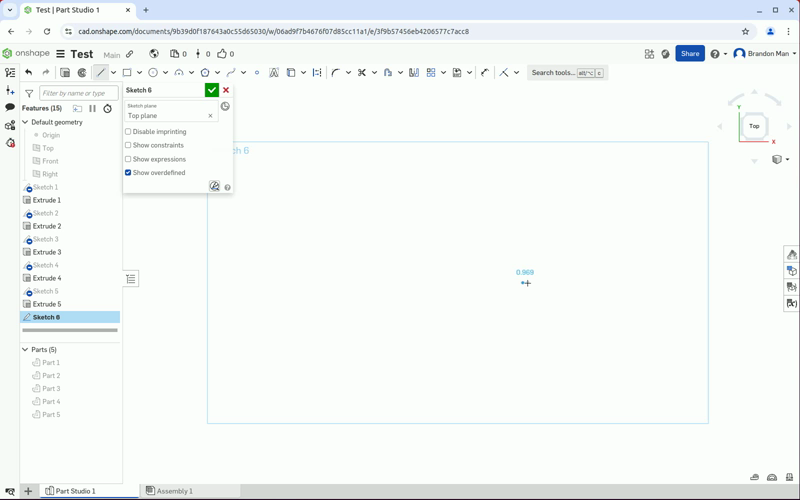
scroll(6)
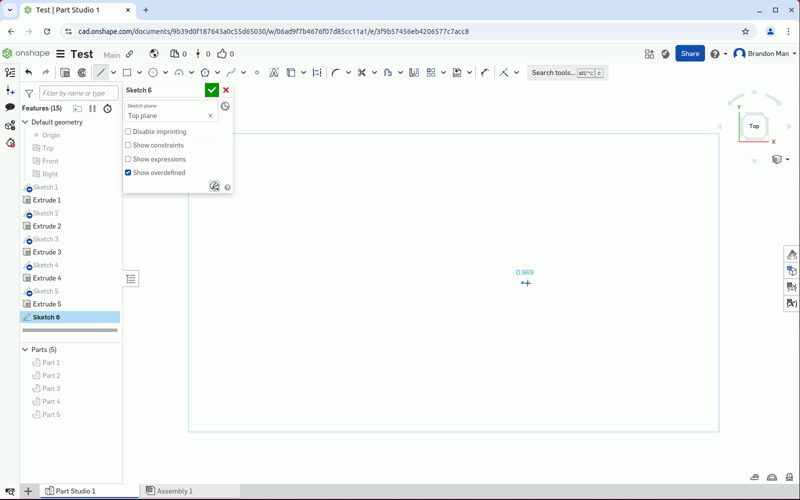
scroll(6)
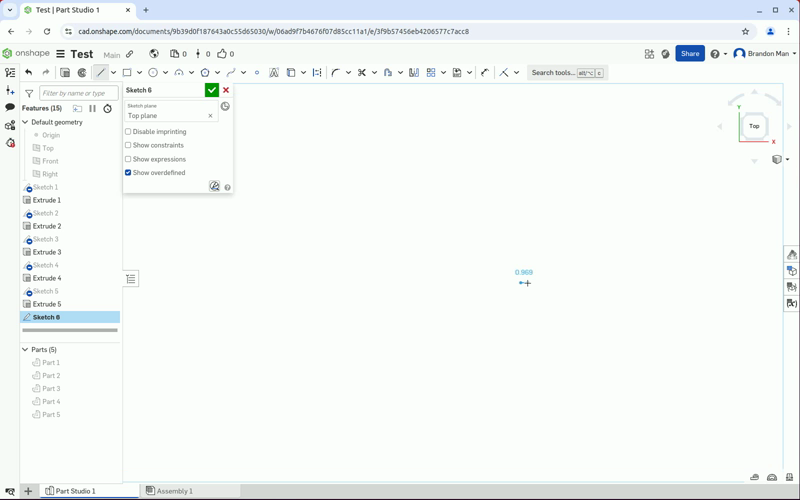
scroll(6)
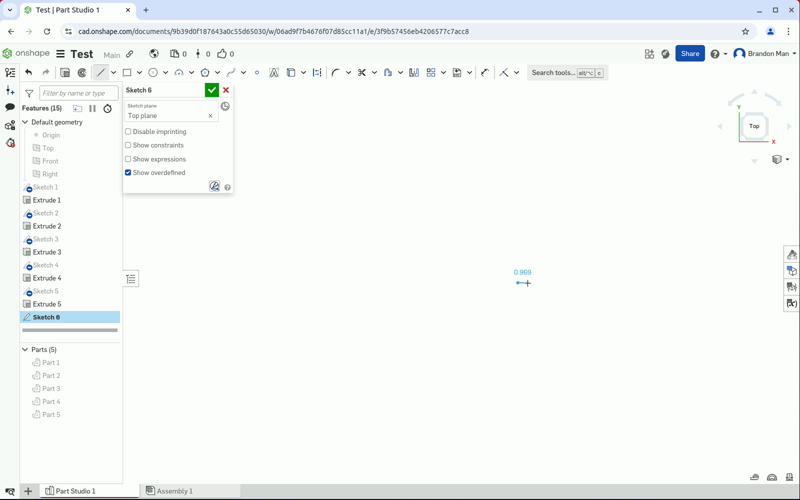
scroll(6)
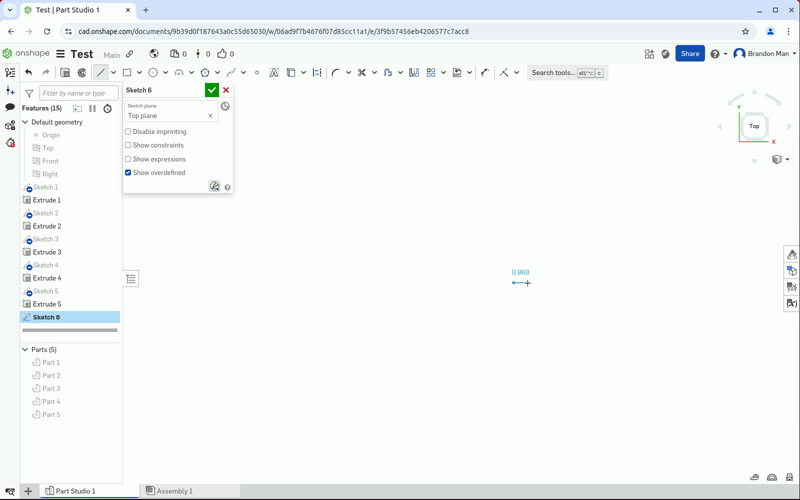
scroll(6)
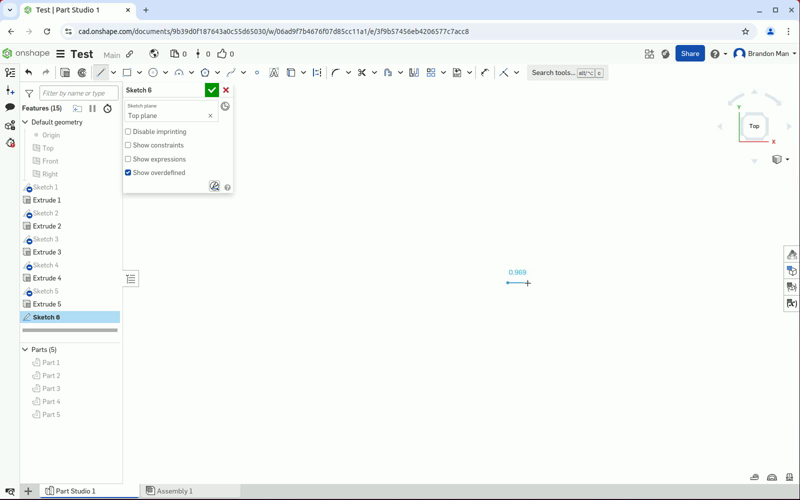
scroll(6)
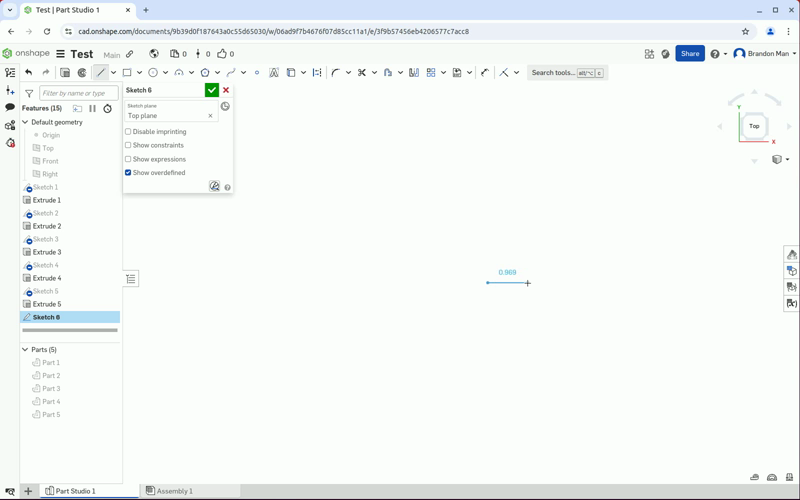
scroll(6)
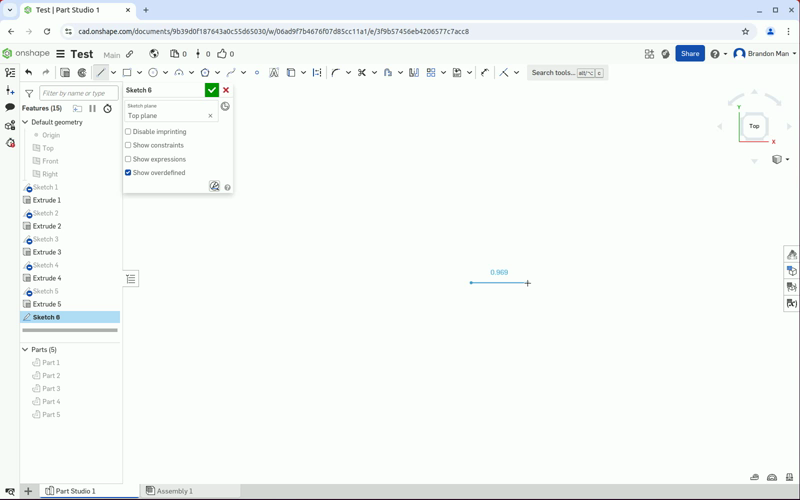
click(527, 282)
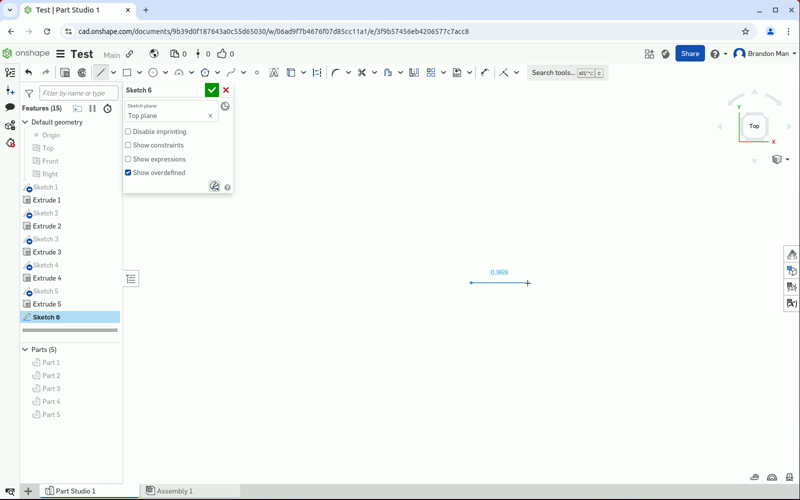
scroll(-6)
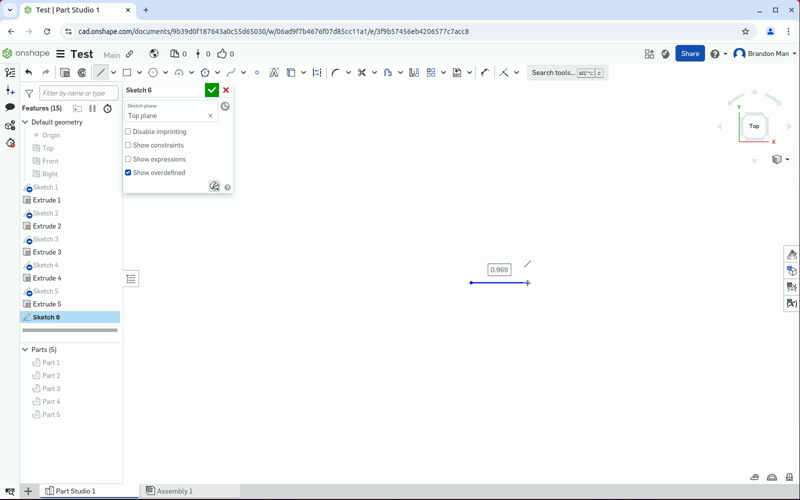
scroll(-6)
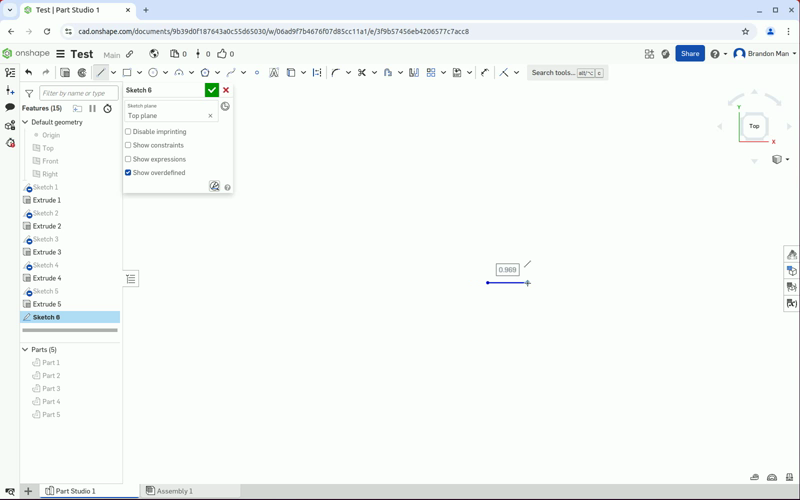
scroll(-6)
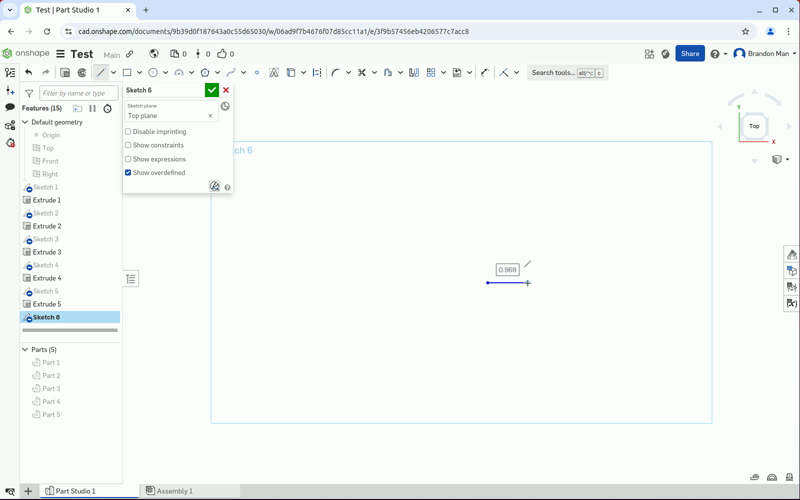
scroll(-6)
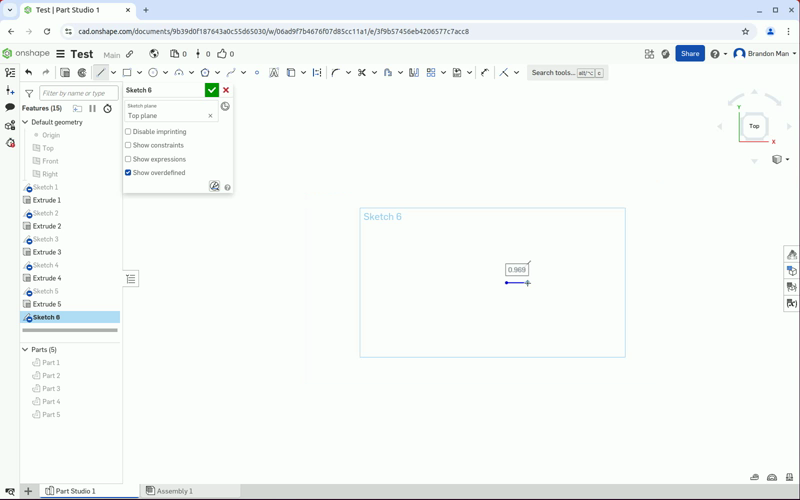
scroll(-6)
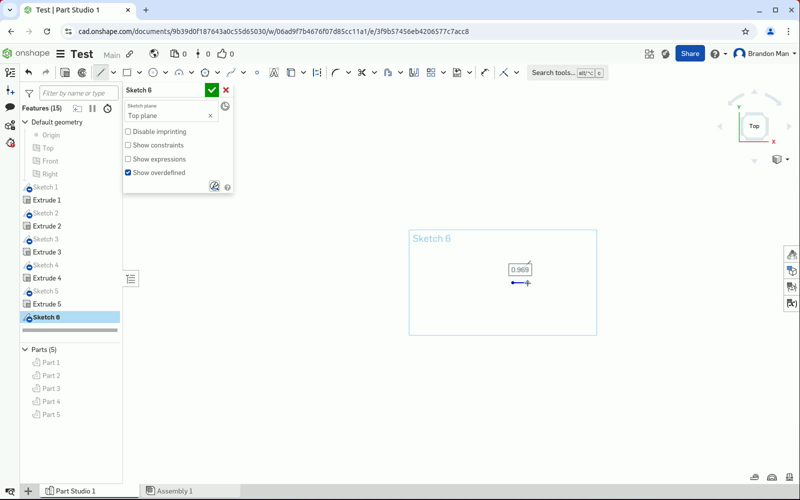
scroll(-6)
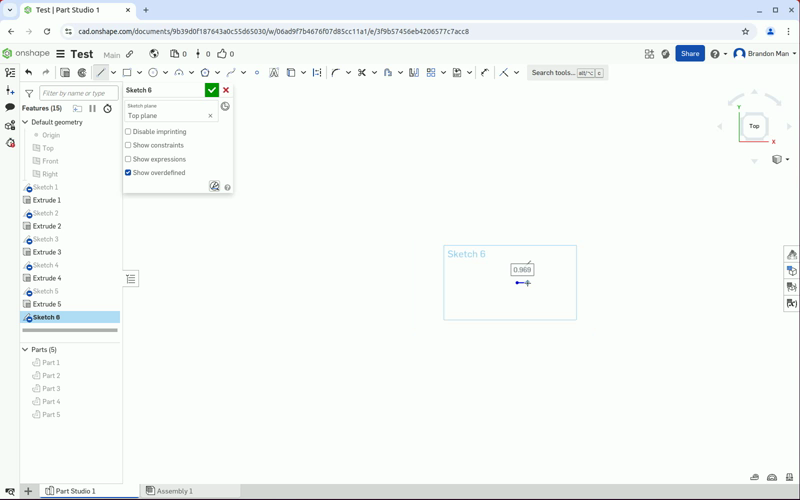
scroll(-6)
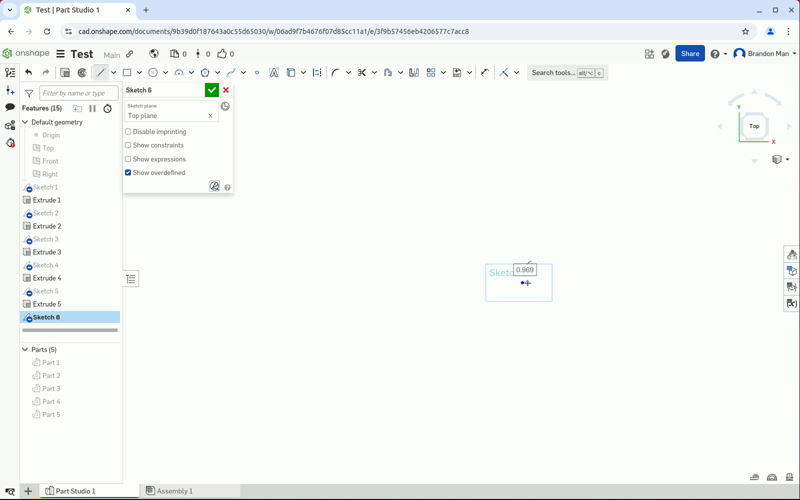
key_up(shift)
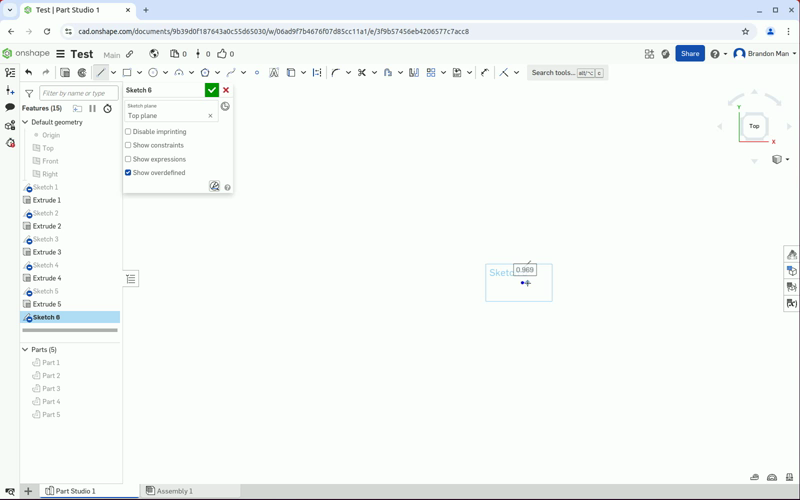
key_down(shift)
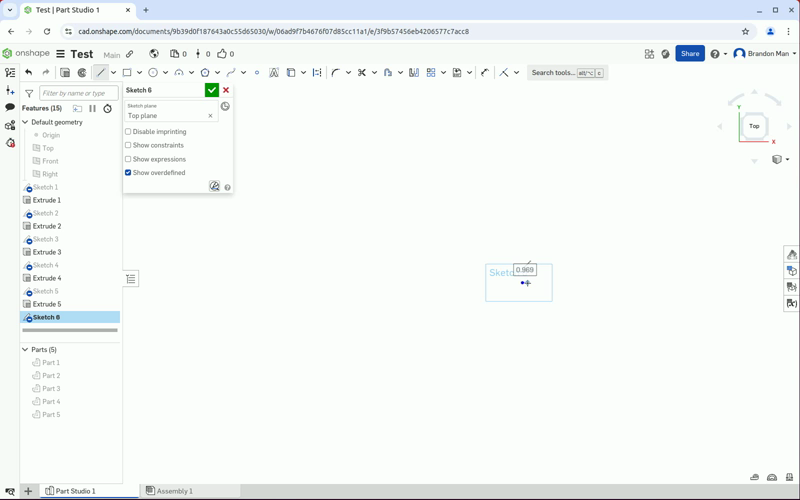
mouse_move(557, 282)
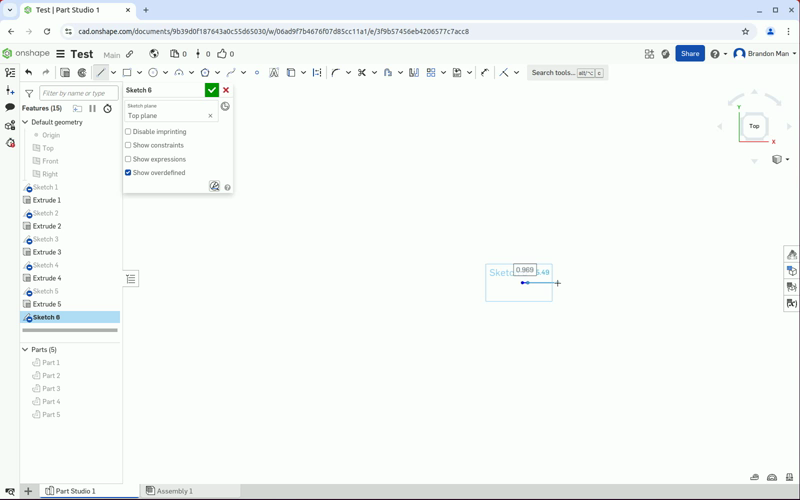
mouse_move(527, 255)
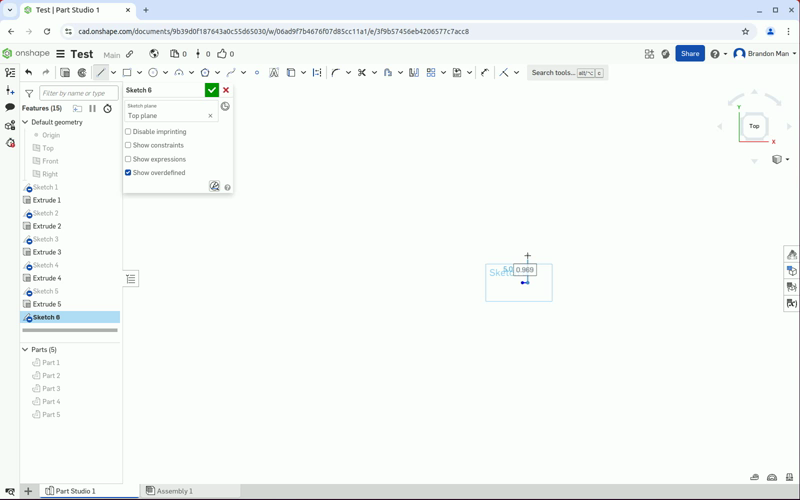
click(527, 255)
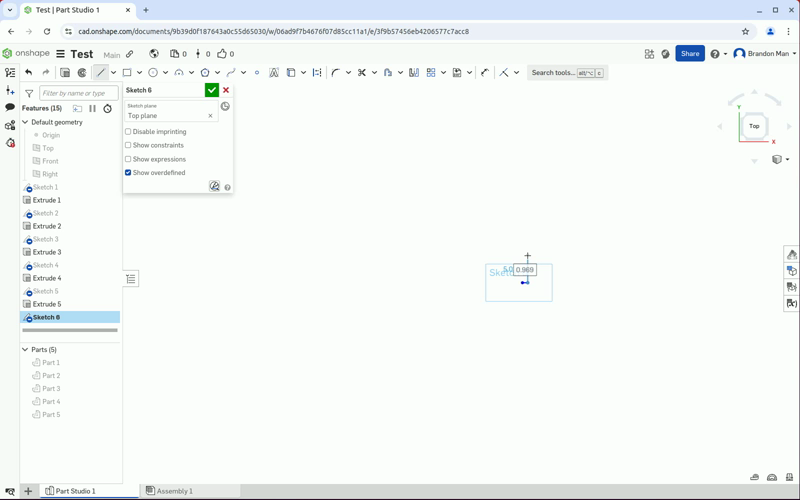
key_up(shift)
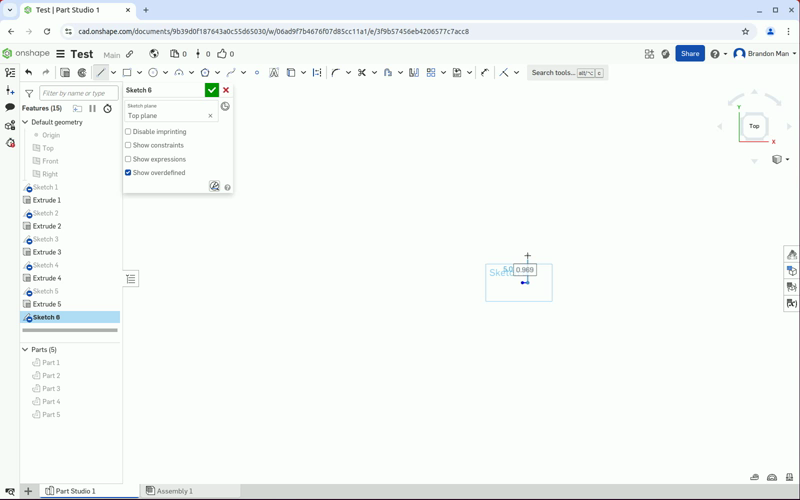
key_down(shift)
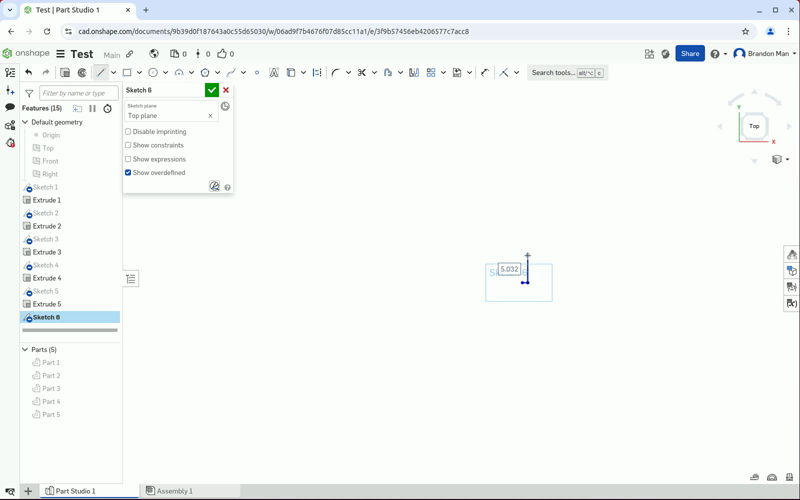
mouse_move(557, 255)
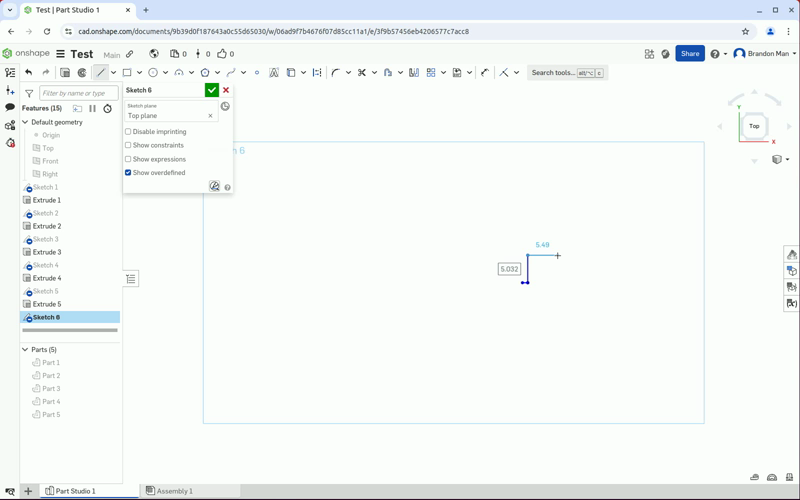
mouse_move(522, 255)
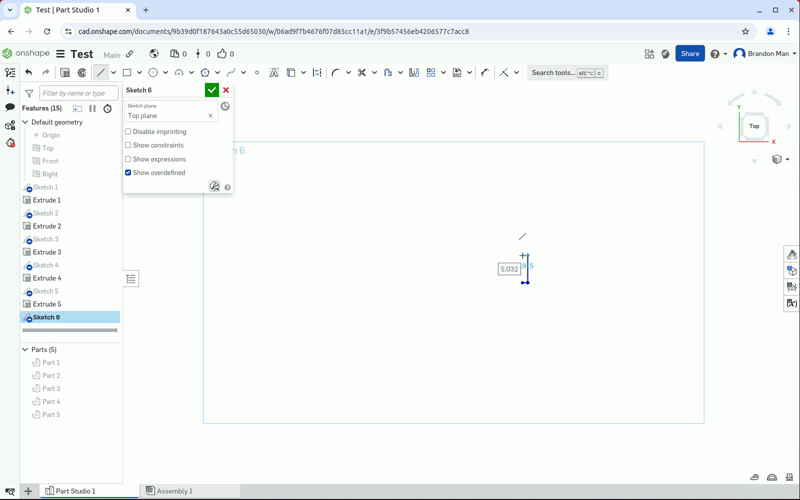
scroll(6)
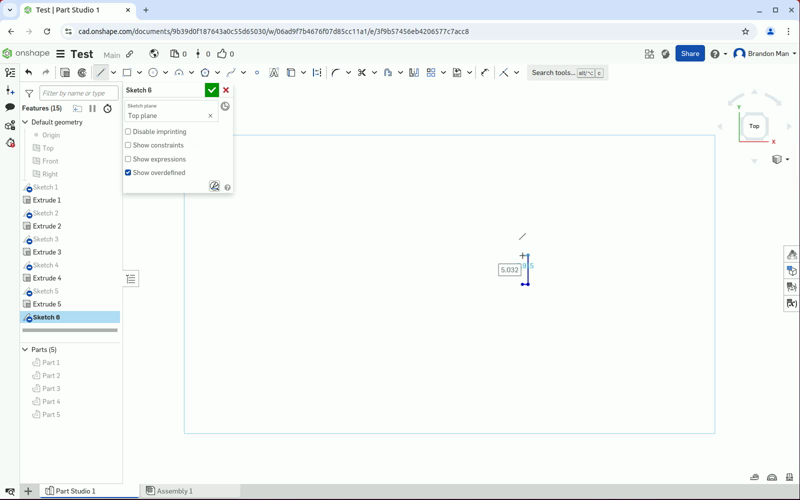
scroll(6)
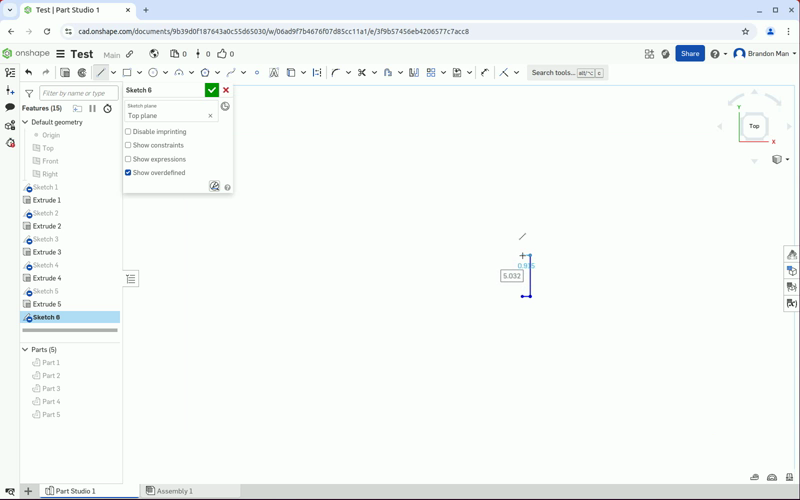
scroll(6)
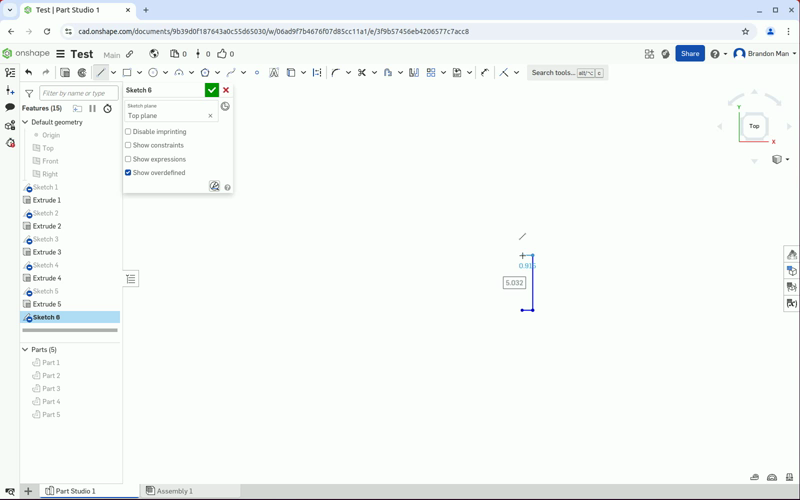
scroll(6)
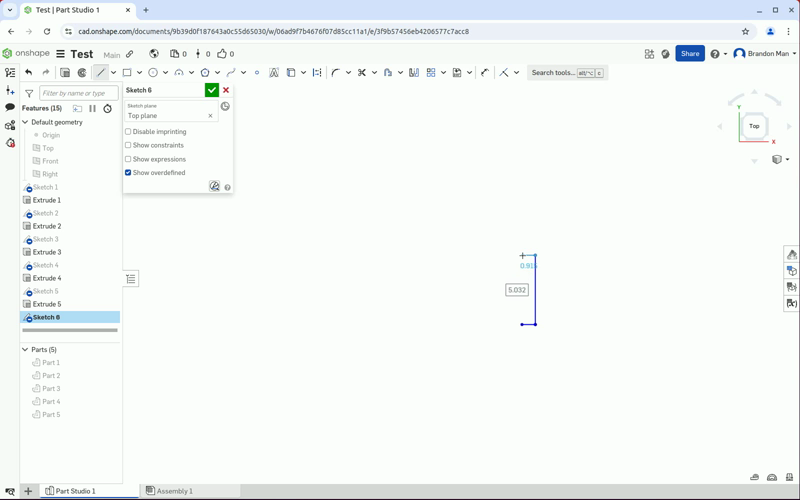
scroll(6)
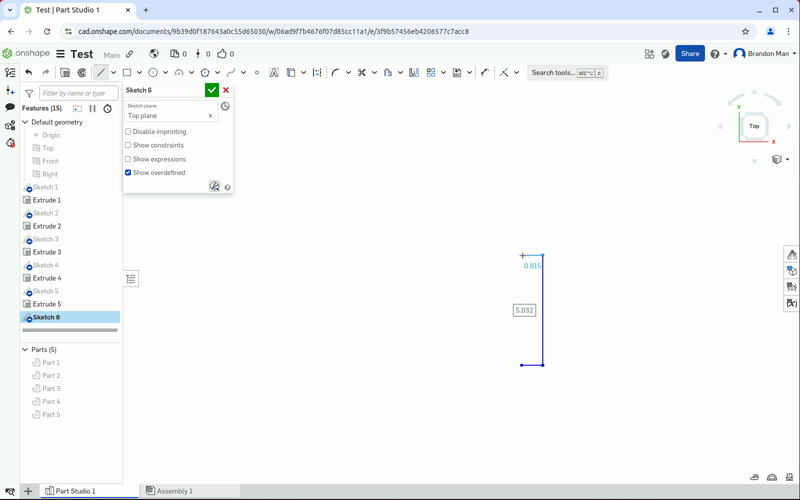
scroll(6)
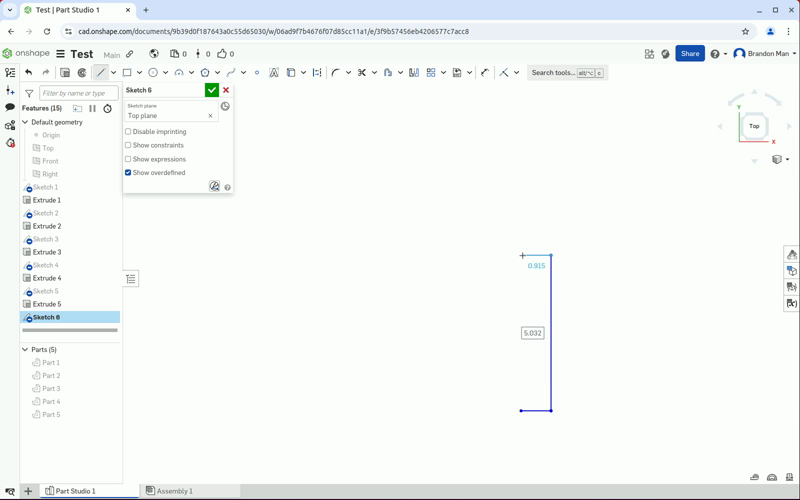
scroll(6)
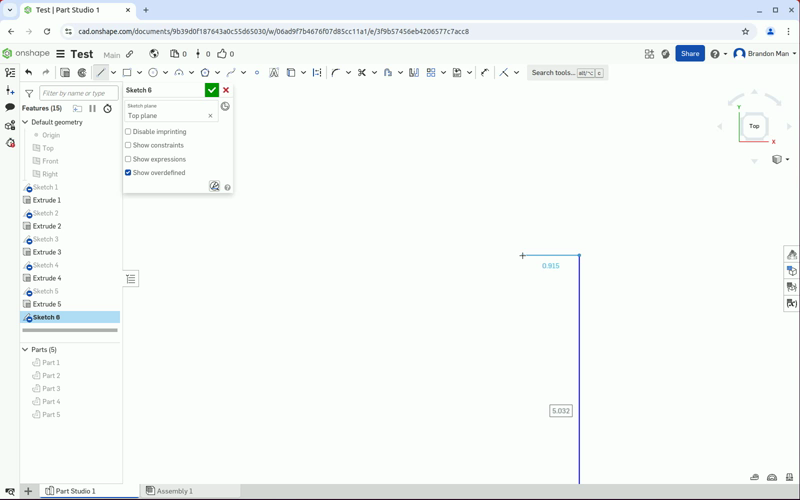
click(522, 255)
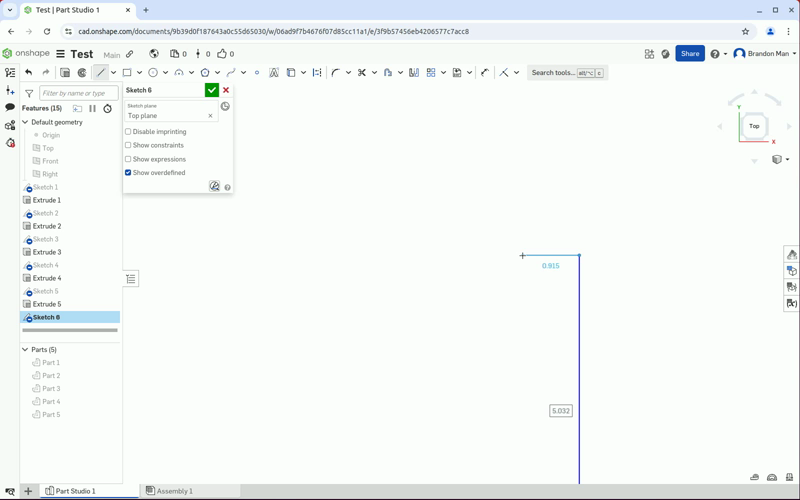
scroll(-6)
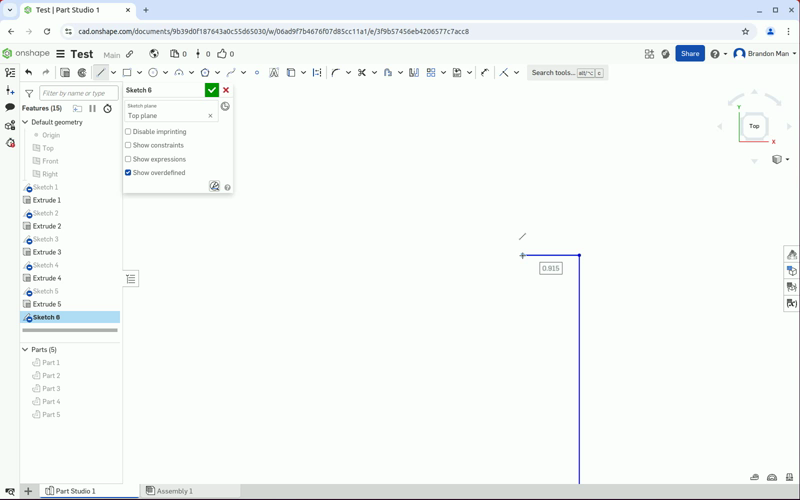
scroll(-6)
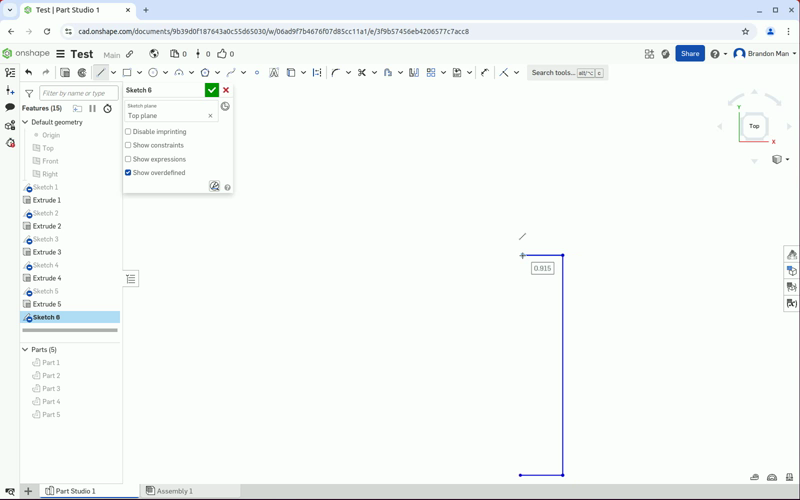
scroll(-6)
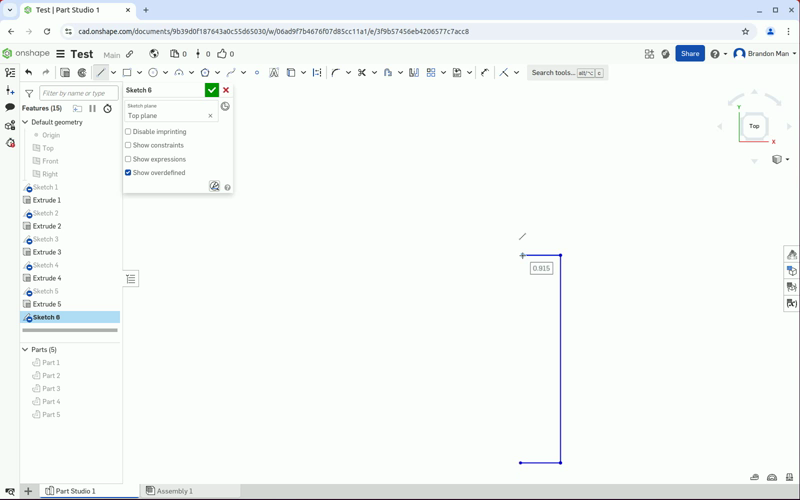
scroll(-6)
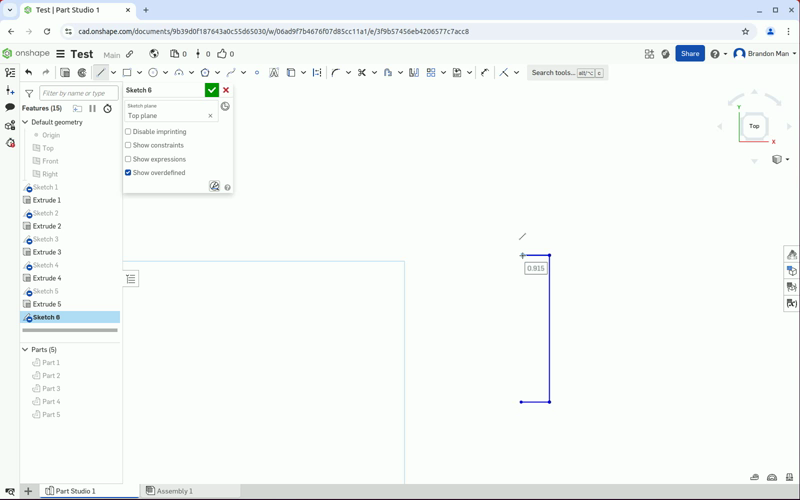
scroll(-6)
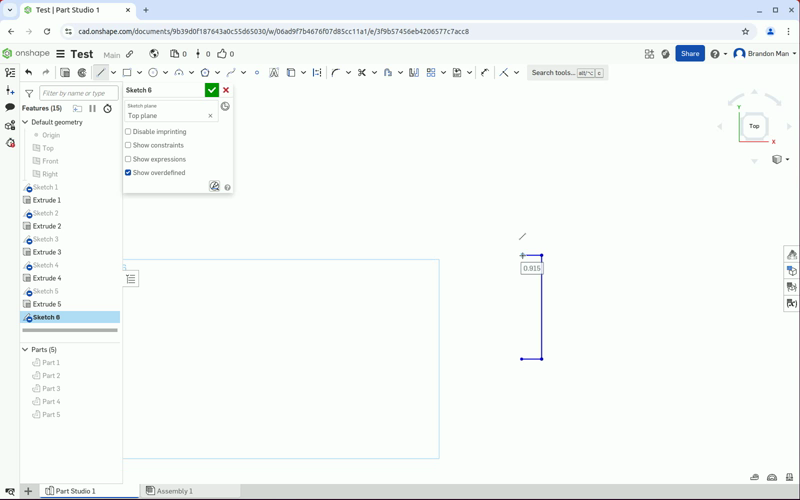
scroll(-6)
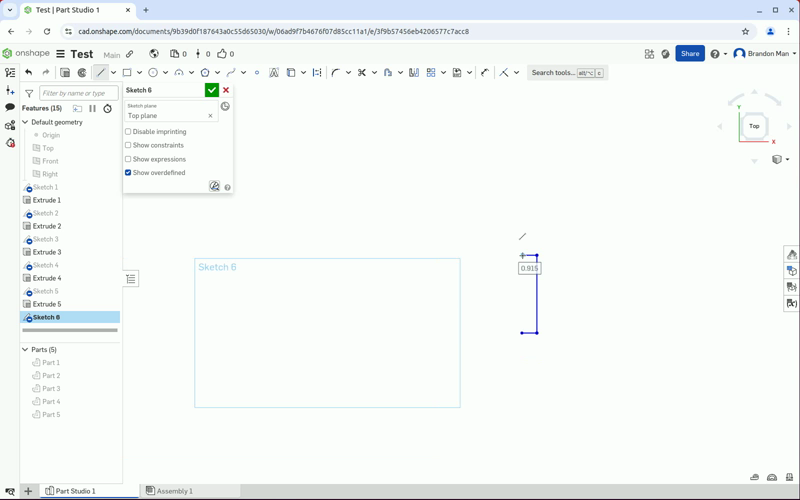
scroll(-6)
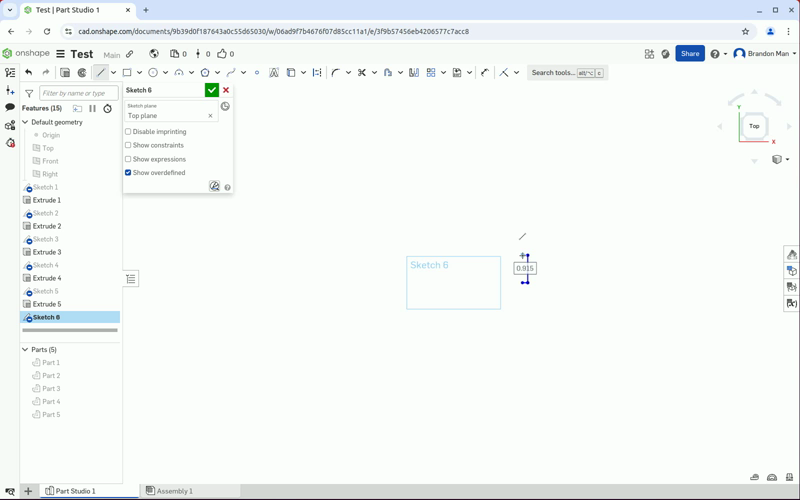
key_up(shift)
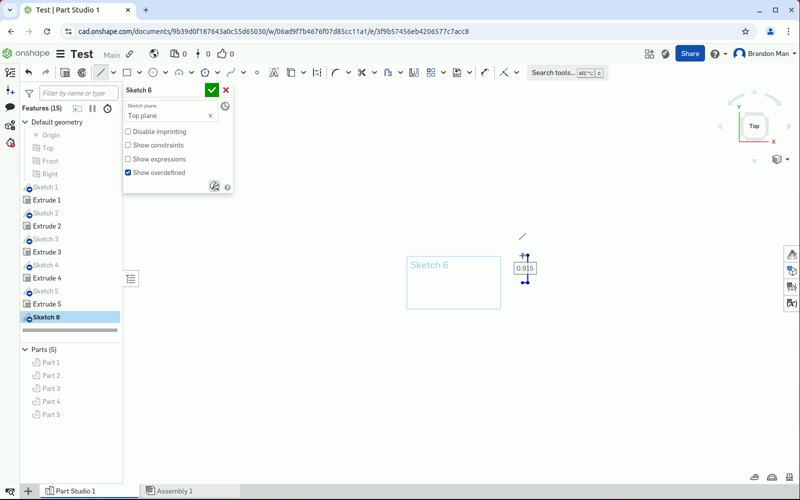
mouse_move(552, 255)
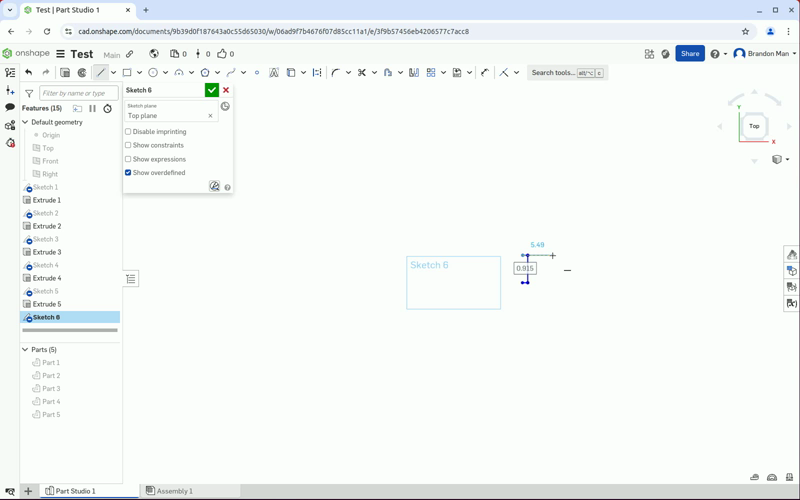
key_down(shift)
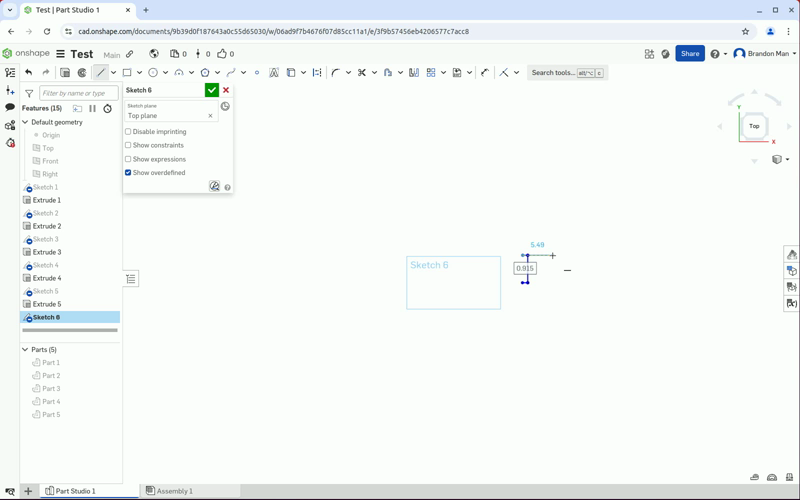
mouse_move(522, 282)
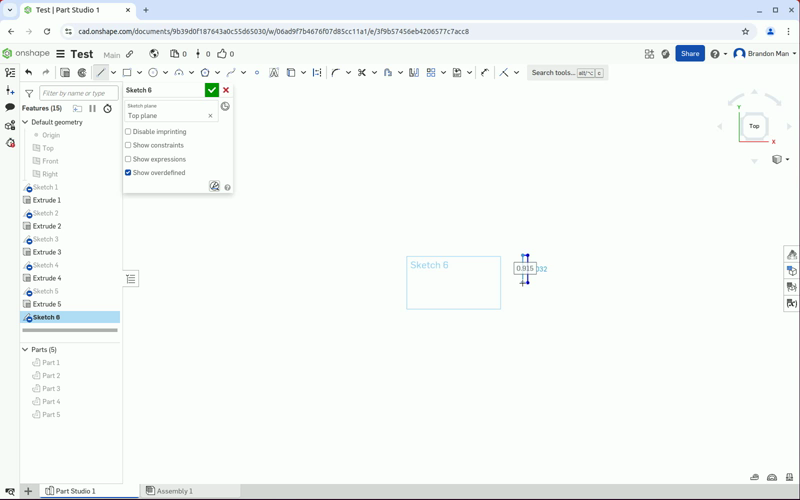
key_up(shift)
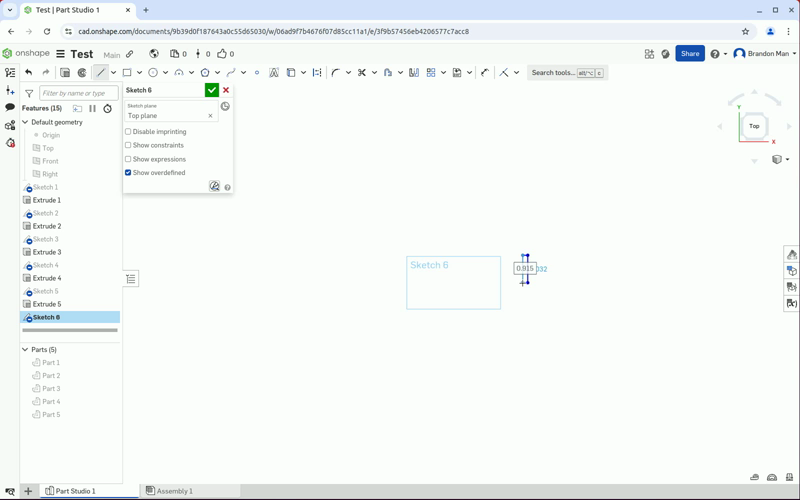
click(522, 282)
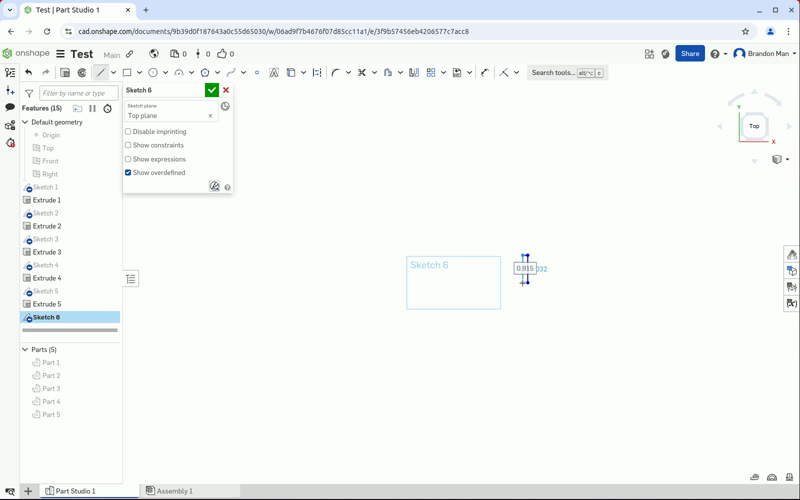
key(esc)
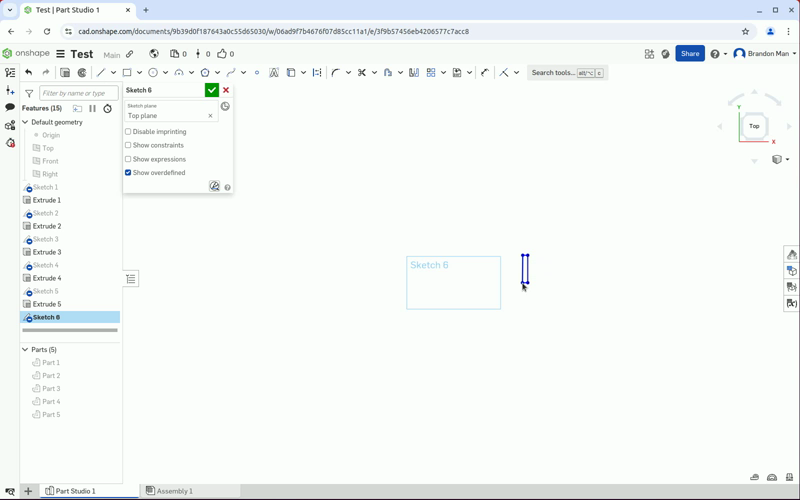
mouse_move(526, 260)
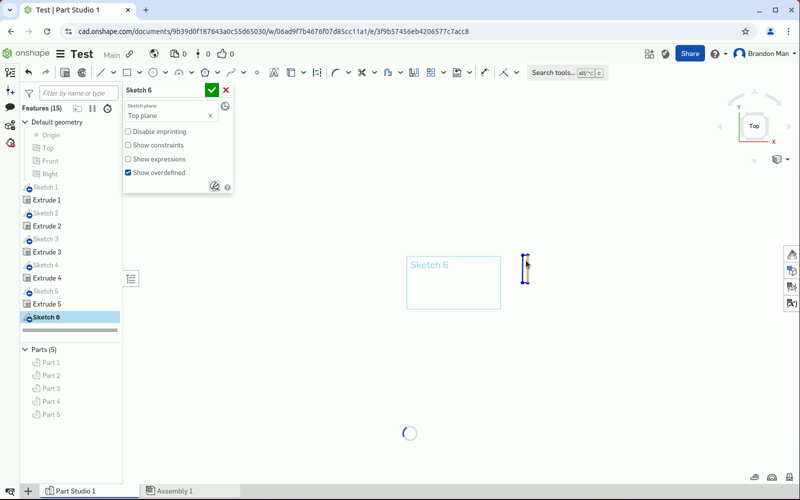
scroll(6)
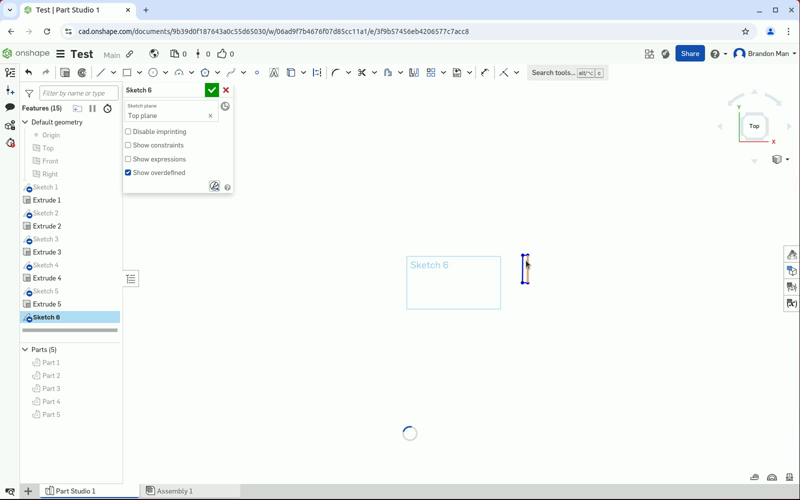
scroll(6)
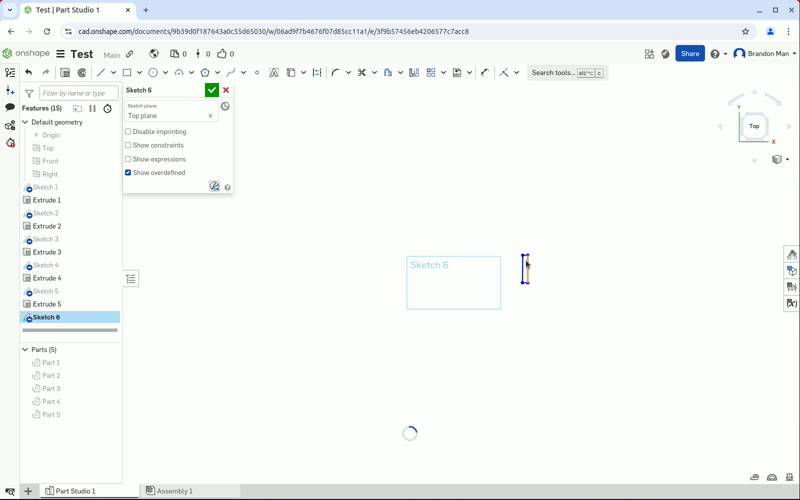
scroll(6)
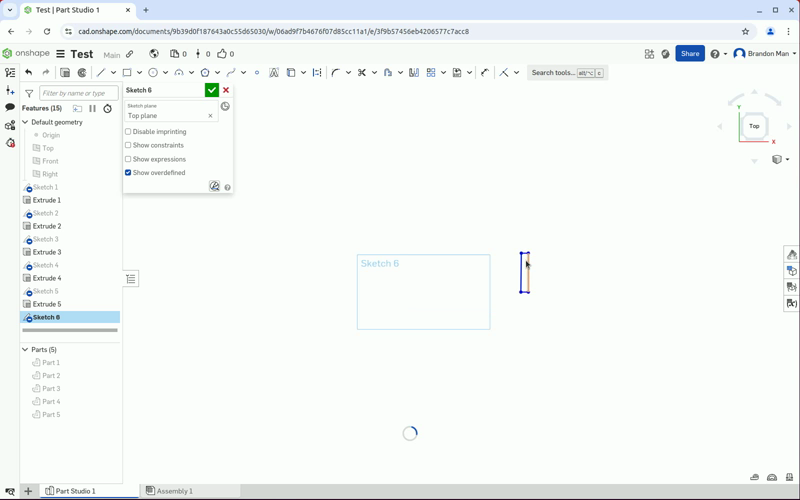
scroll(6)
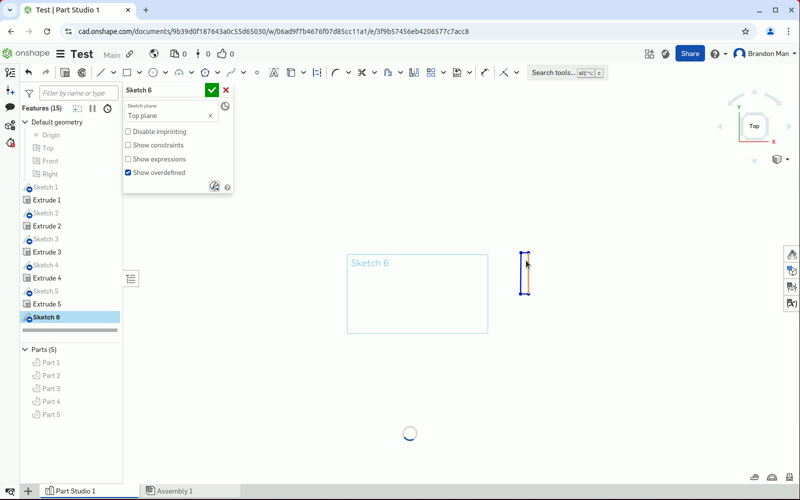
scroll(6)
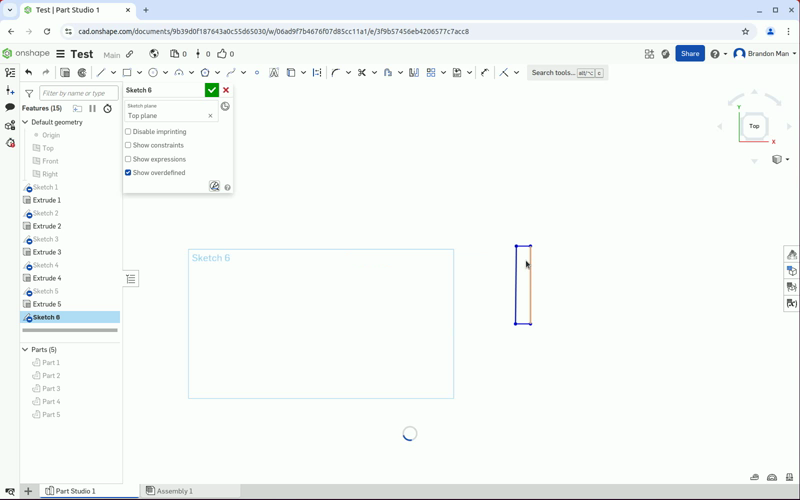
scroll(6)
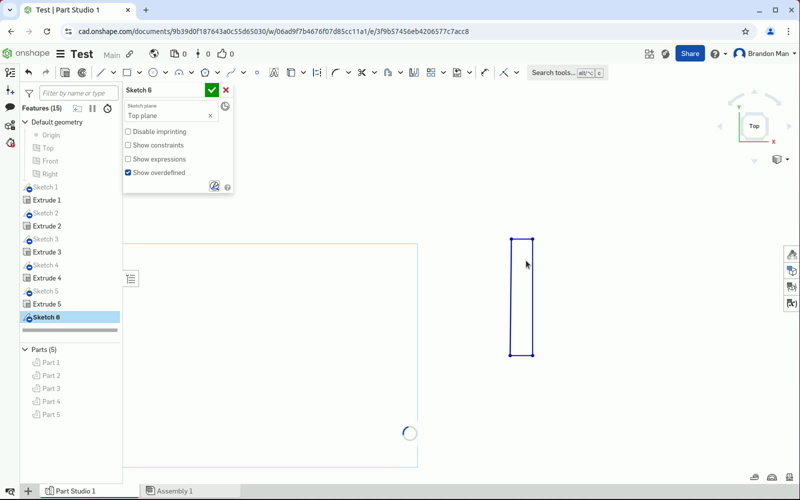
scroll(6)
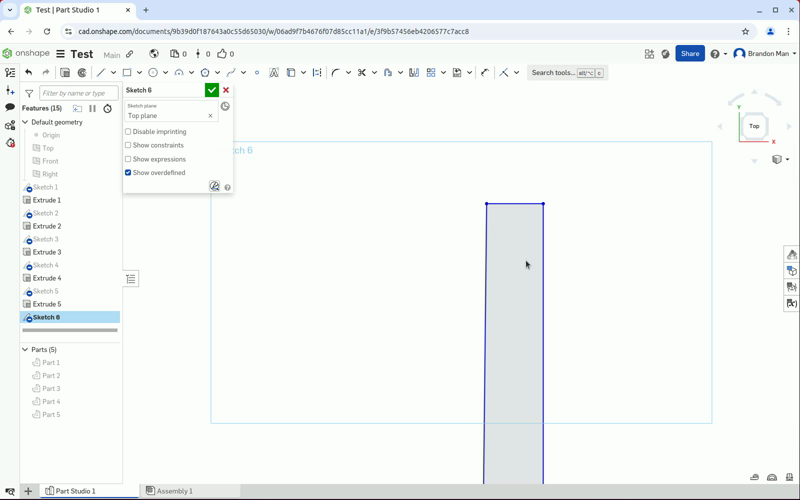
click(526, 260)
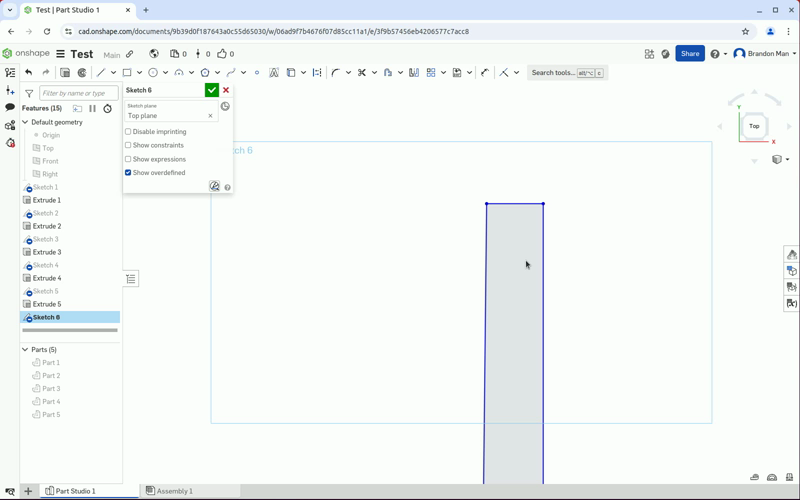
scroll(-6)
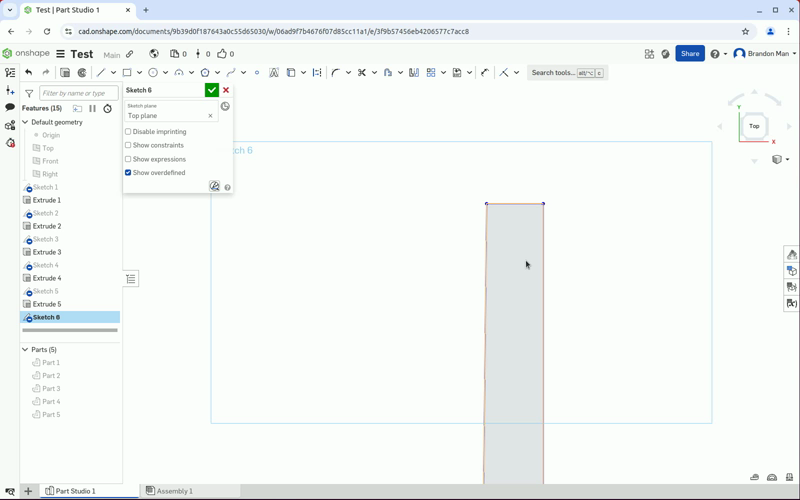
scroll(-6)
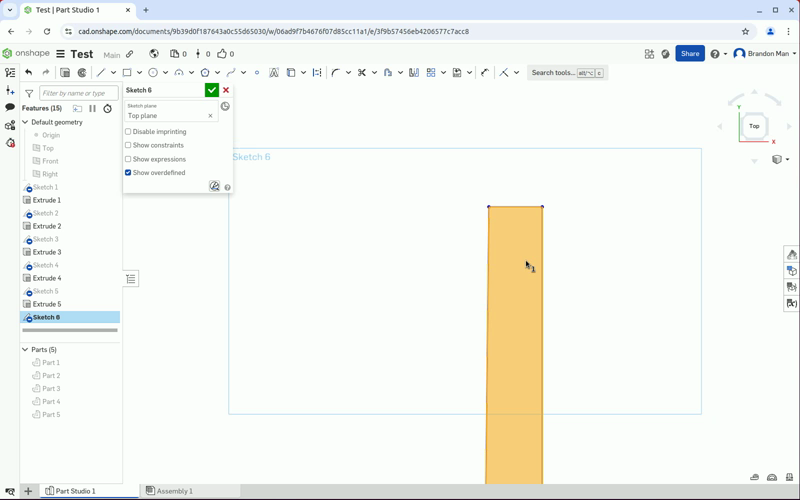
scroll(-6)
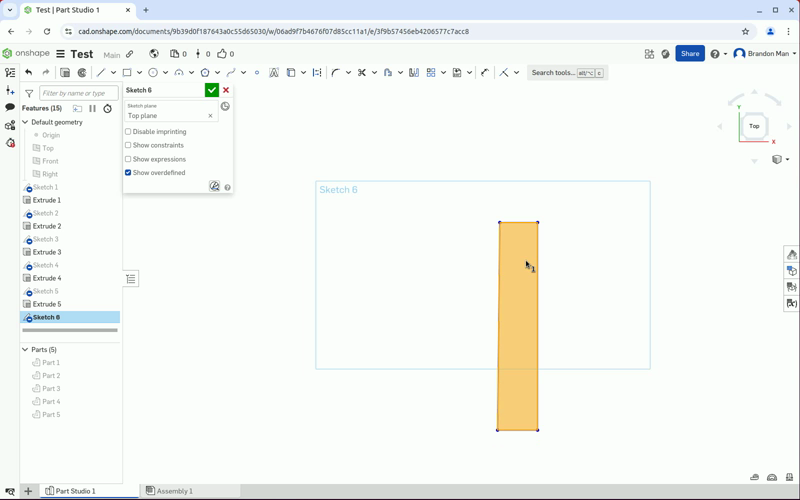
scroll(-6)
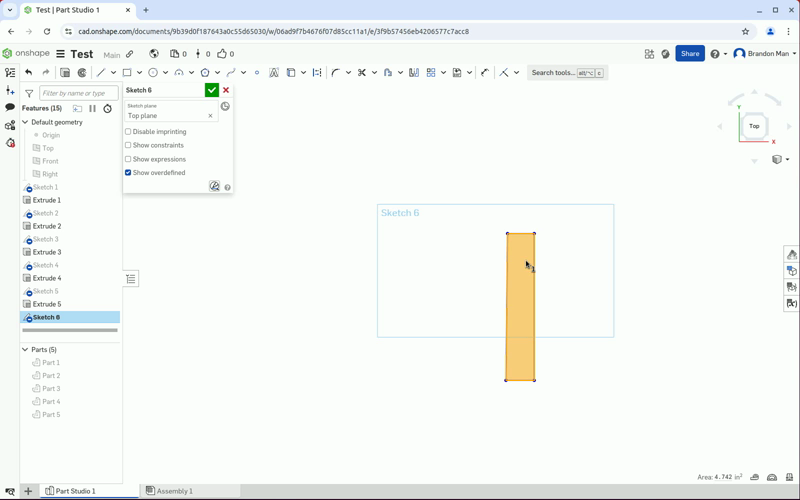
scroll(-6)
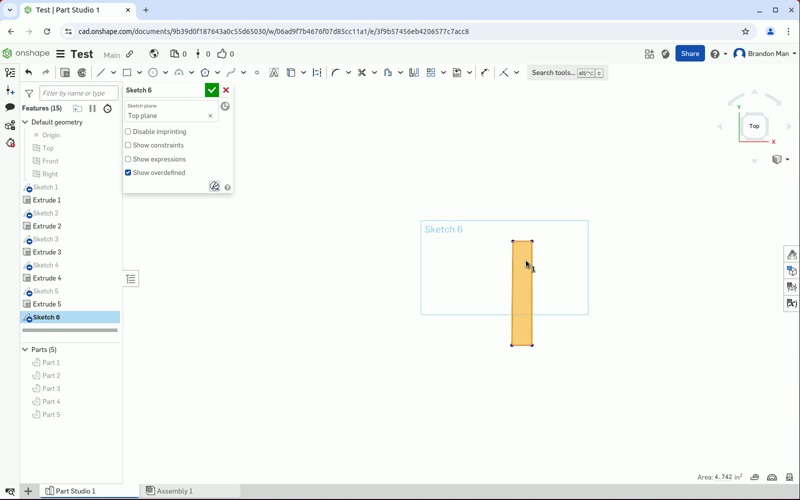
scroll(-6)
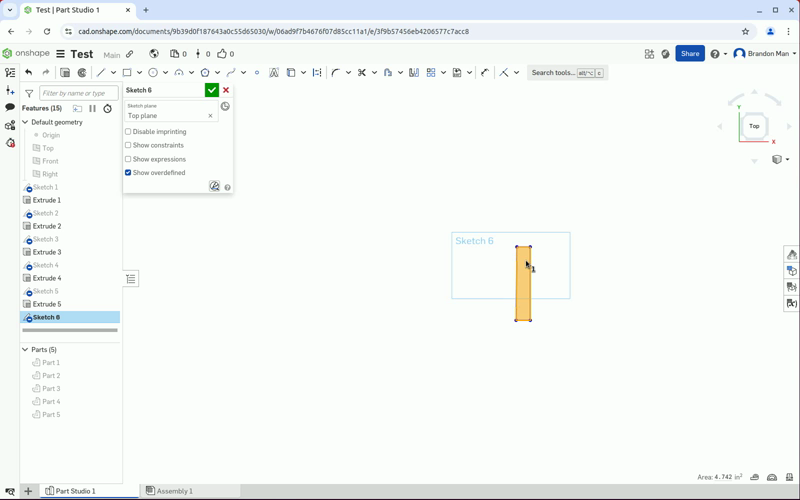
scroll(-6)
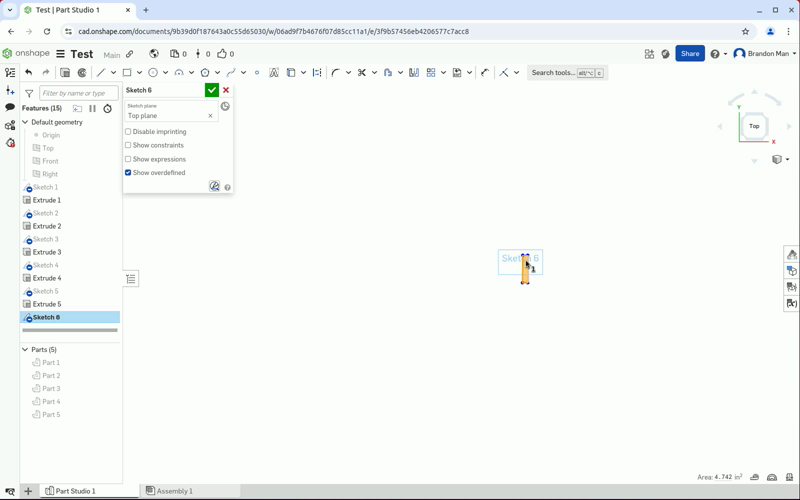
mouse_move(73, 352)
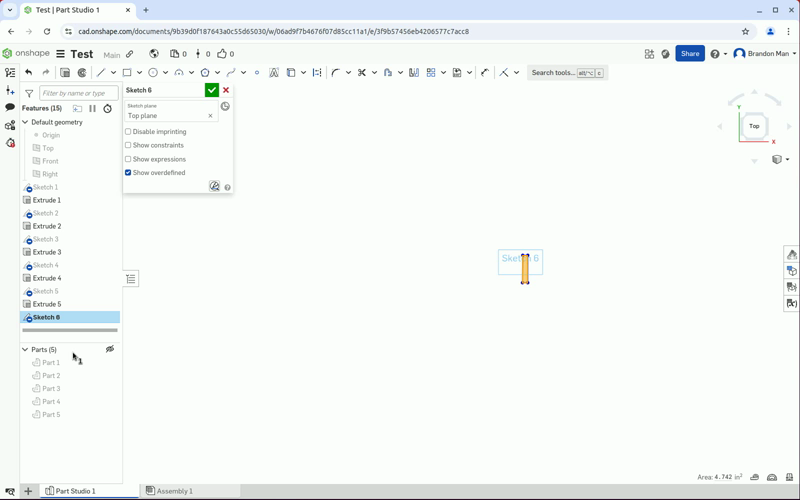
key(shift+y)
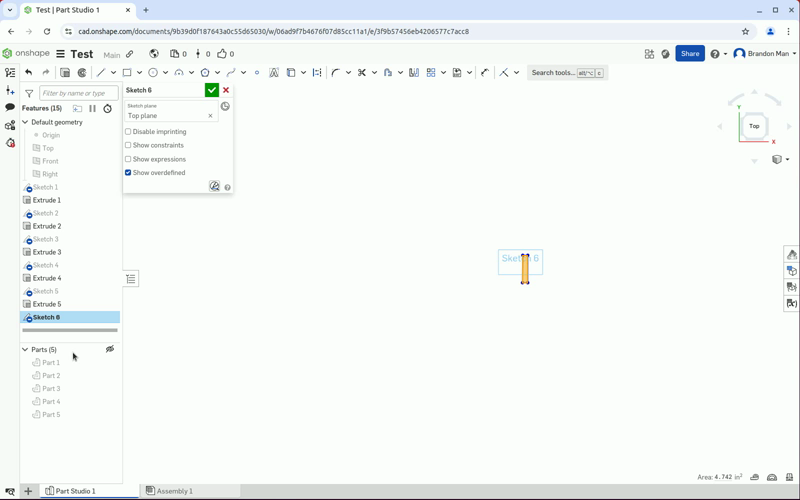
key(shift+e)
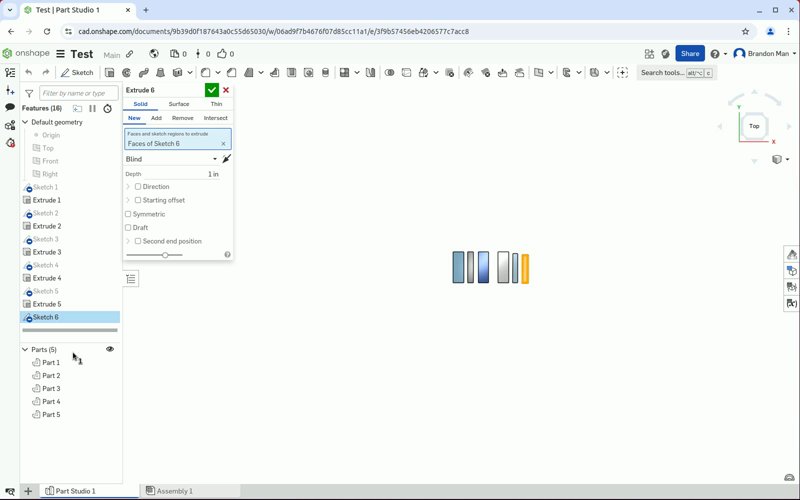
mouse_move(143, 106)
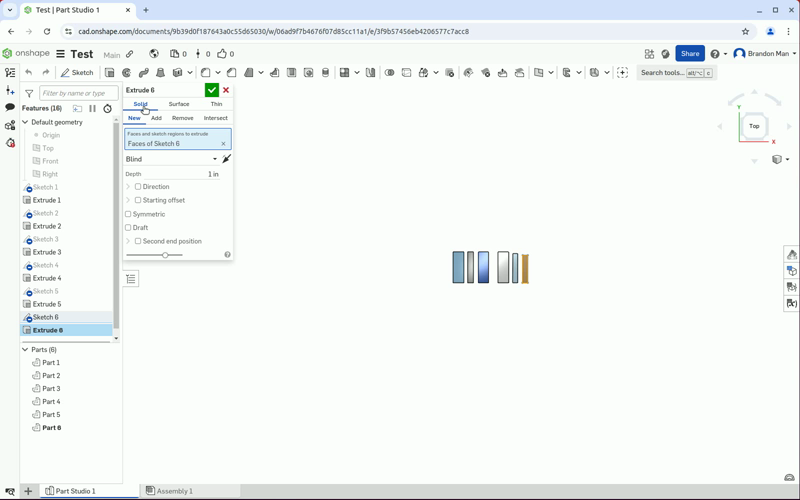
click(143, 106)
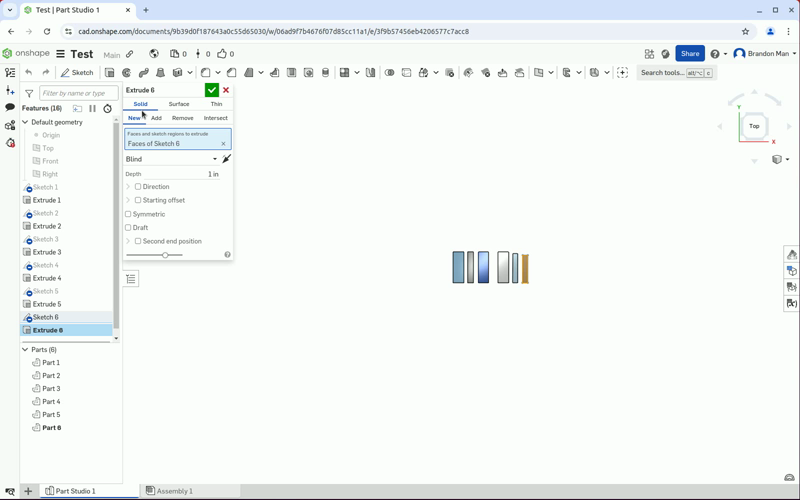
mouse_move(137, 120)
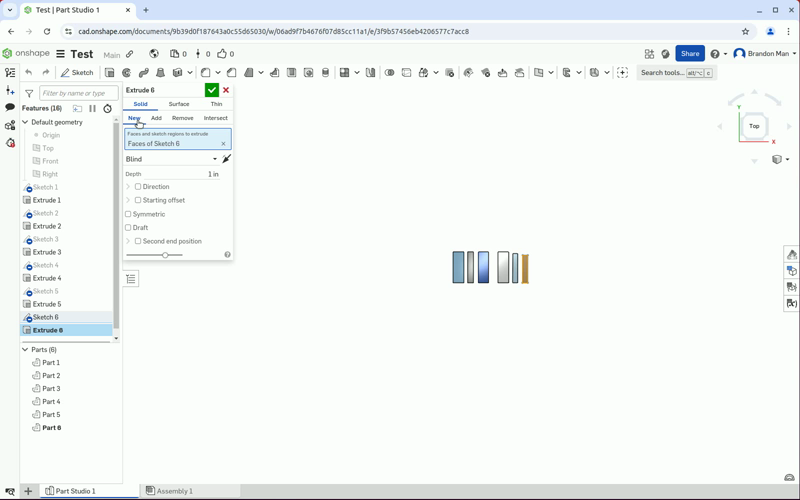
click(137, 120)
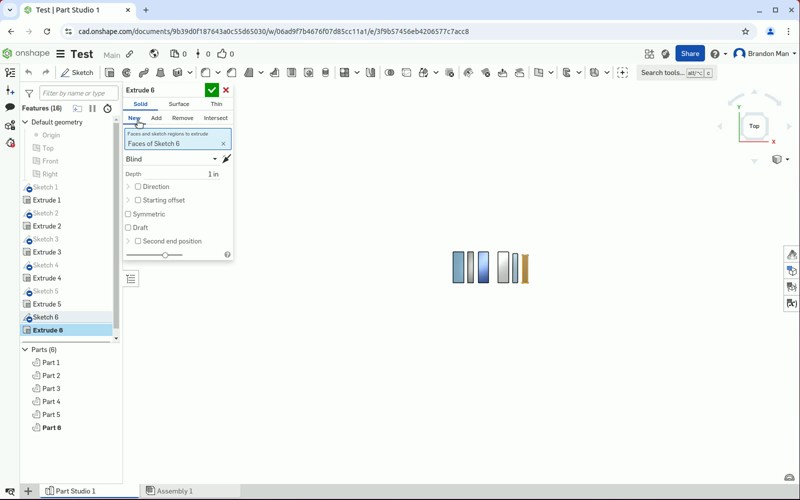
key(tab, 4)
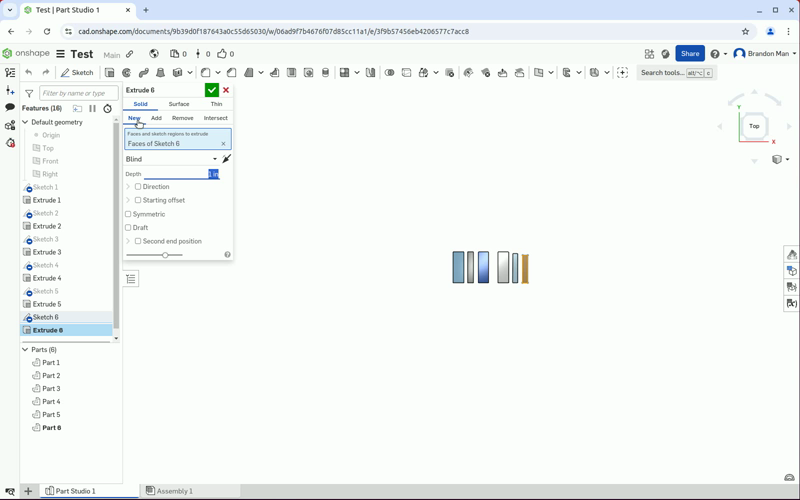
text(23.108)
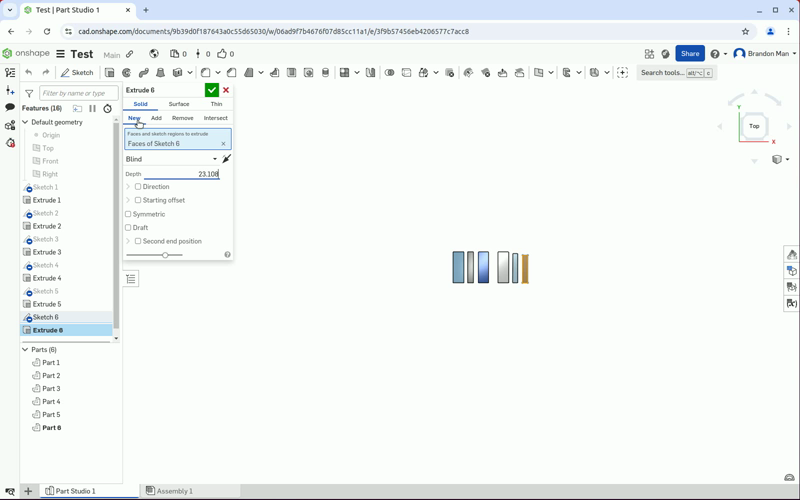
key(enter)
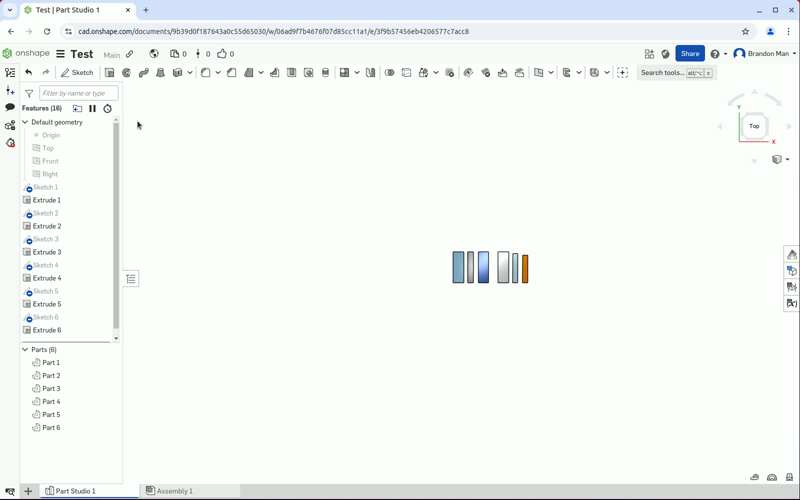
key(shift+h)
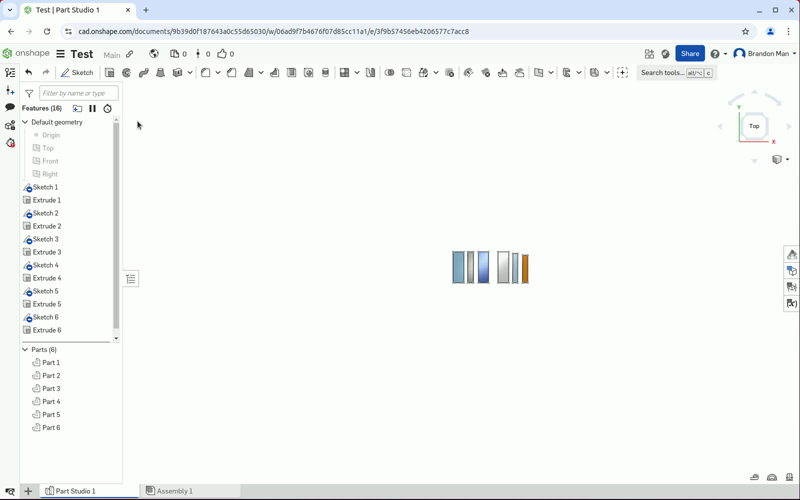
key(shift+h)
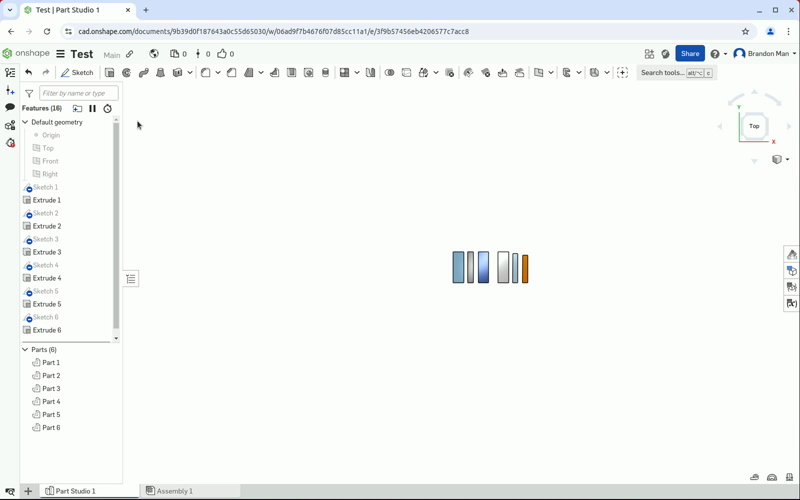
mouse_move(69, 189)
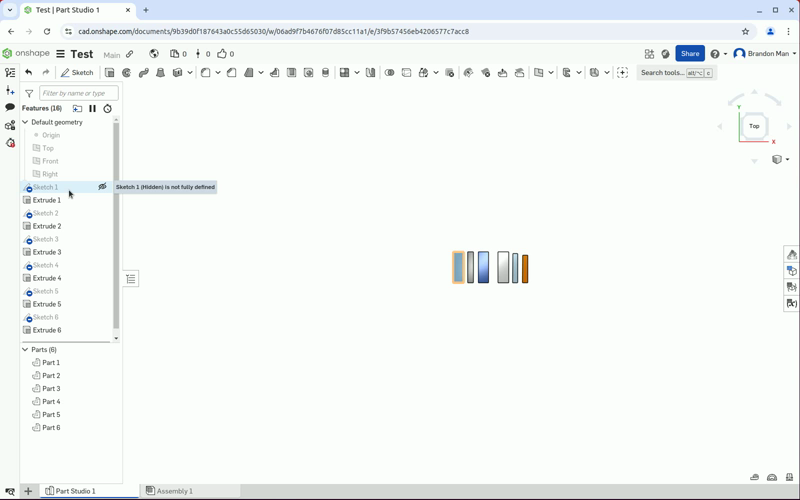
click(69, 189)
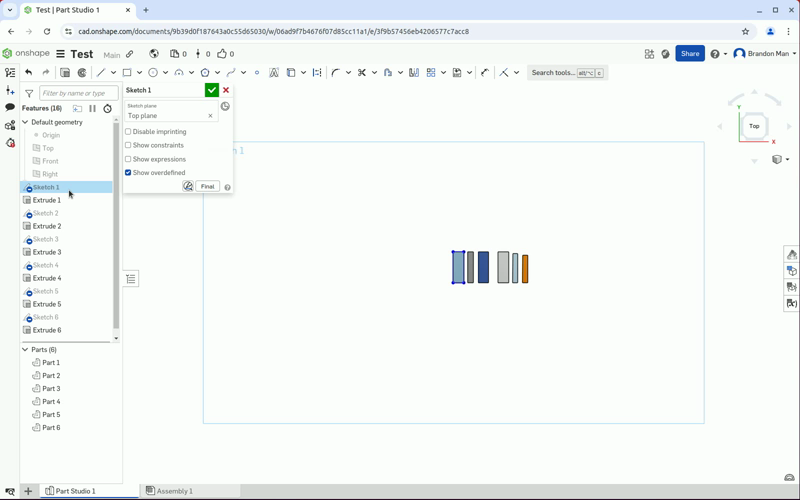
mouse_move(229, 92)
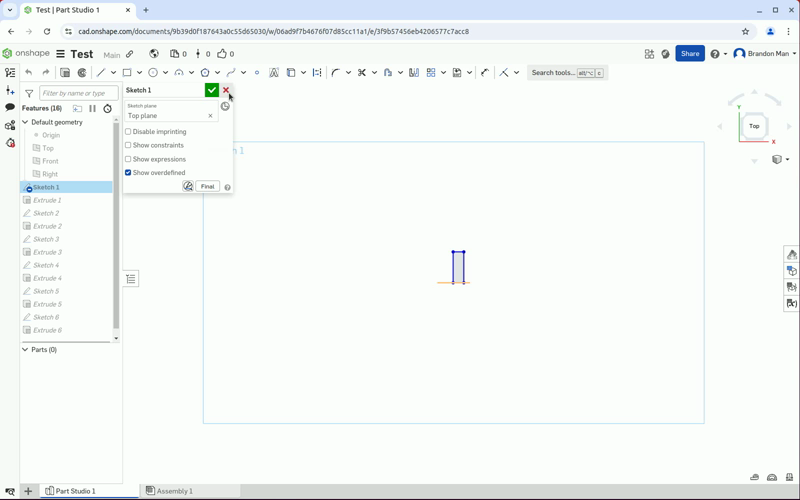
click(229, 92)
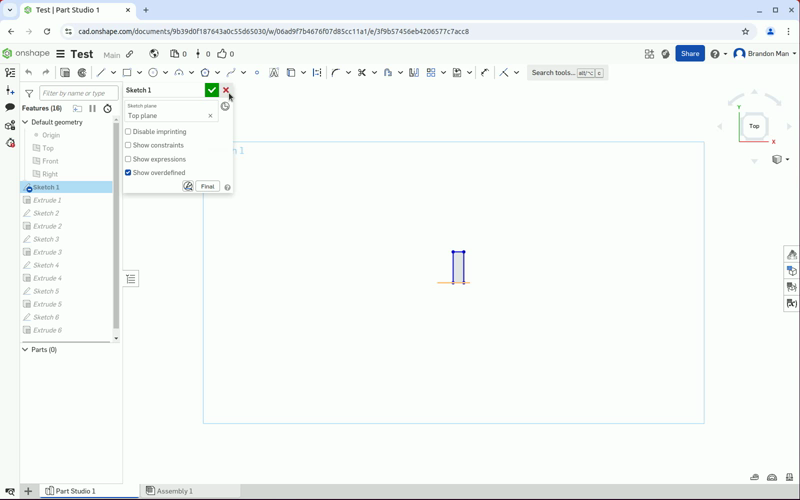
key(shift+s)
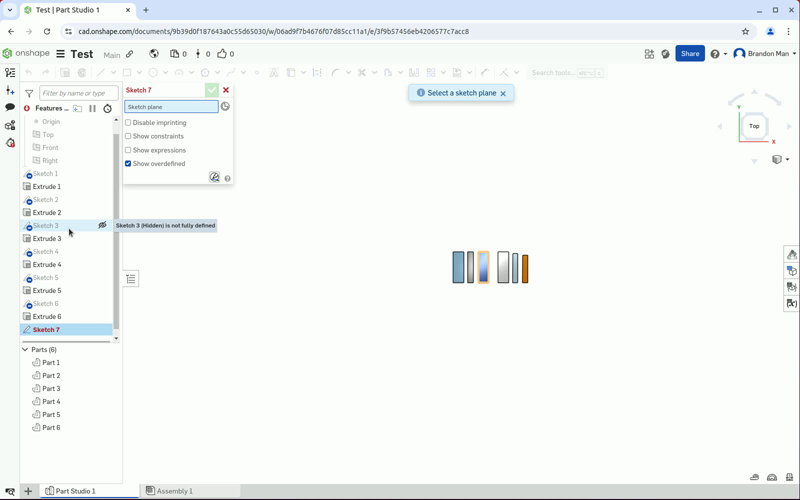
scroll(3)
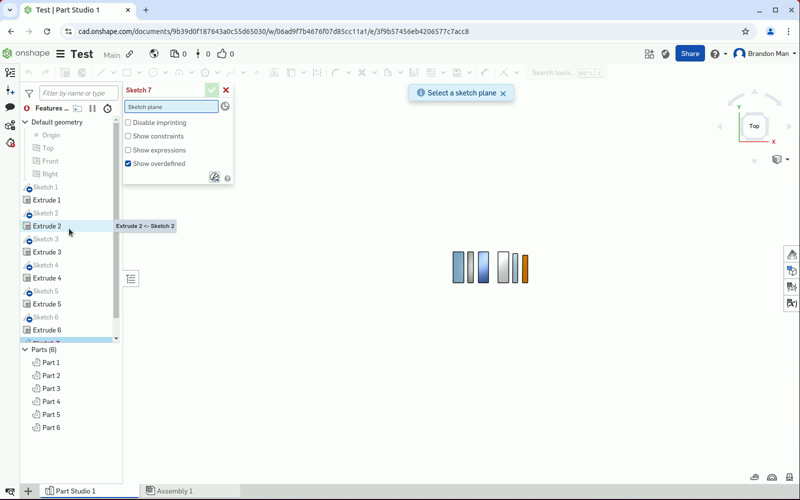
mouse_move(69, 150)
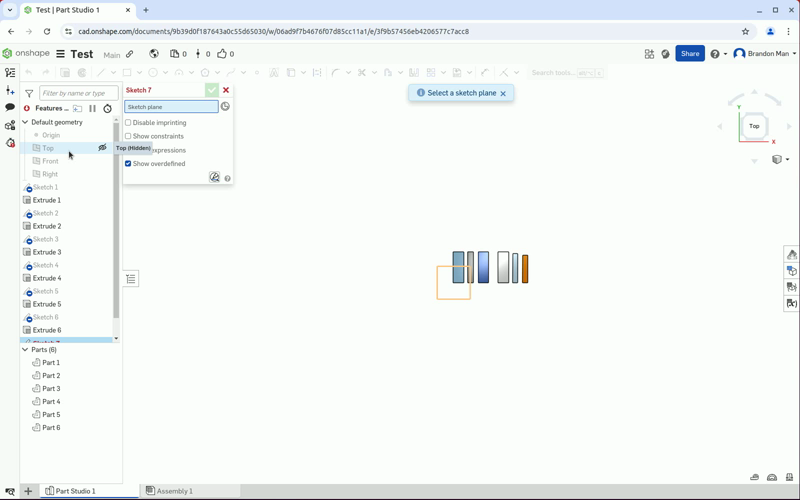
click(69, 150)
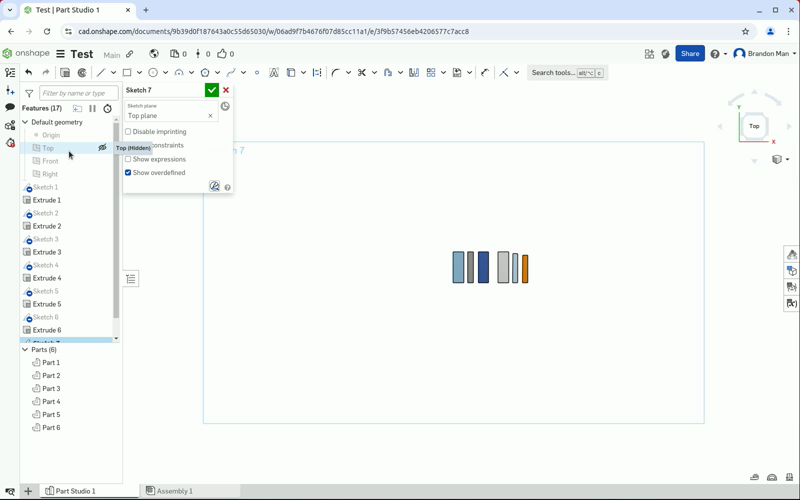
mouse_move(73, 352)
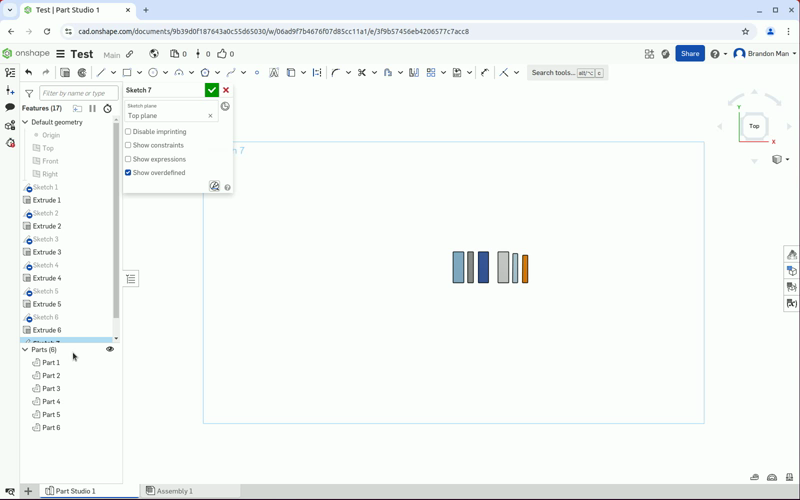
key(y)
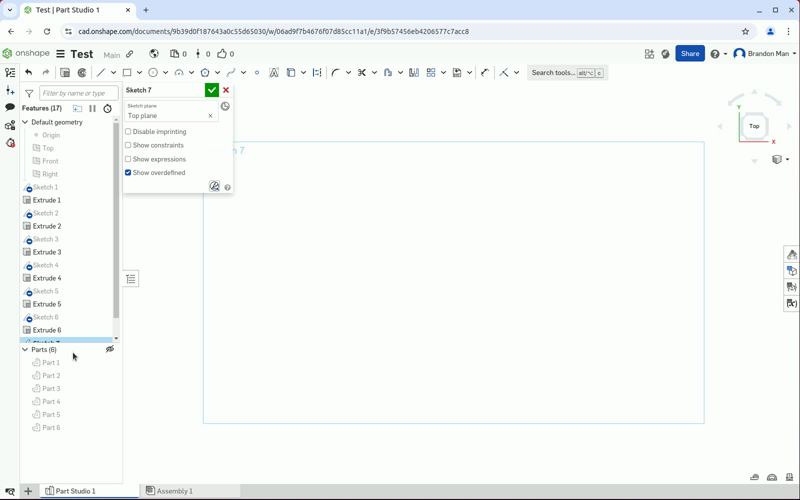
key(l)
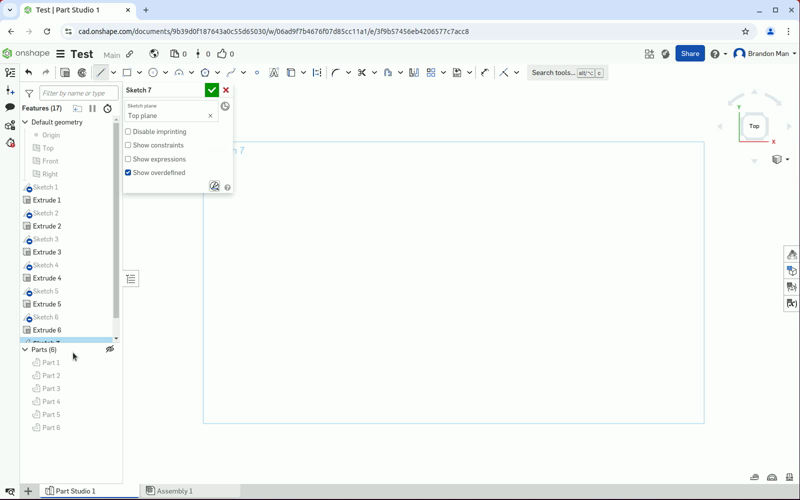
key_down(shift)
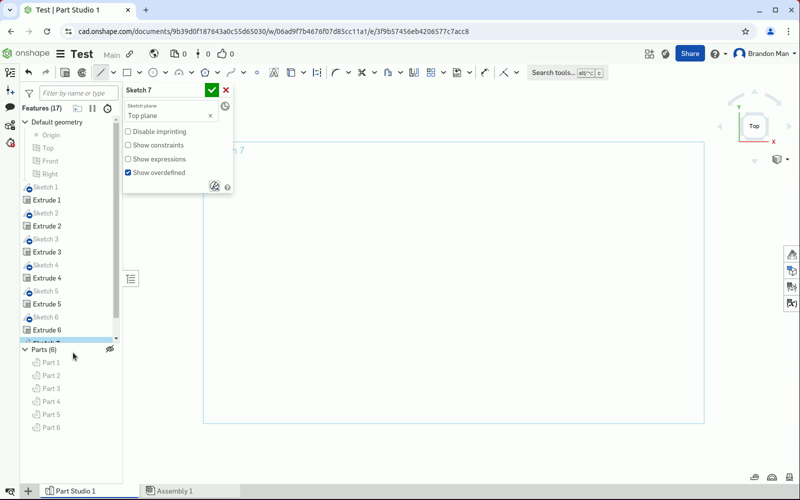
mouse_move(535, 282)
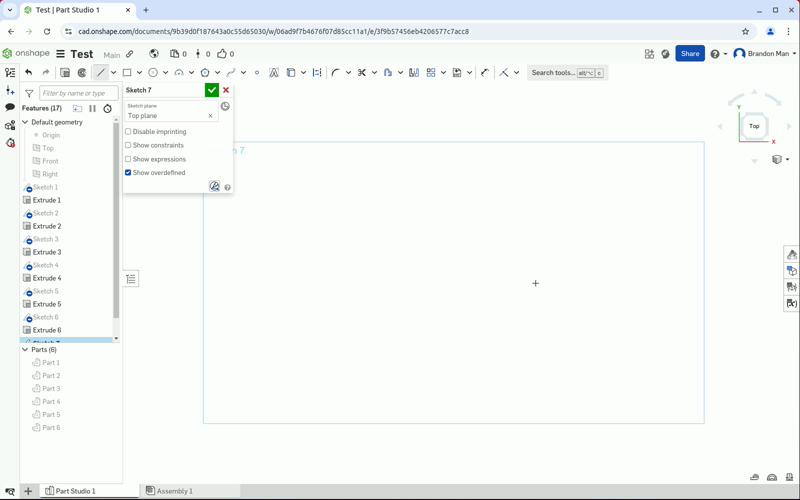
click(535, 282)
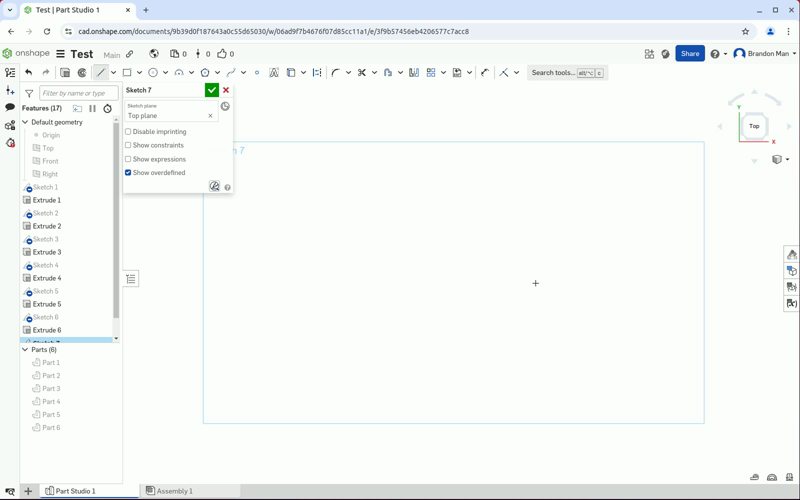
key_up(shift)
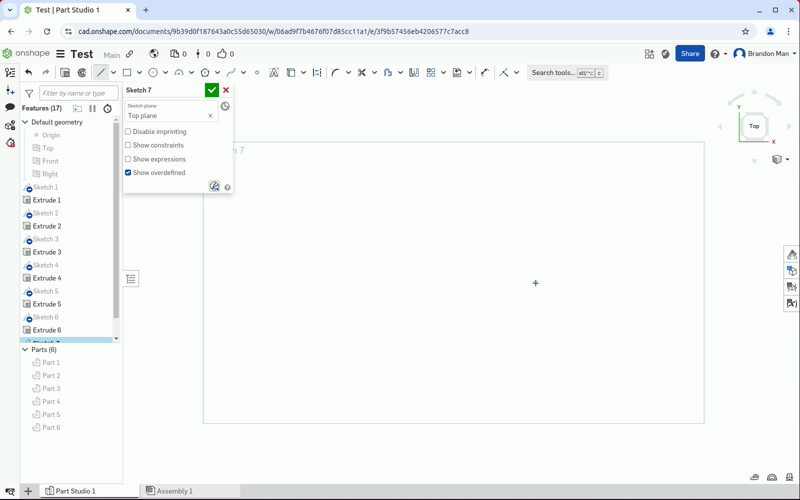
key_down(shift)
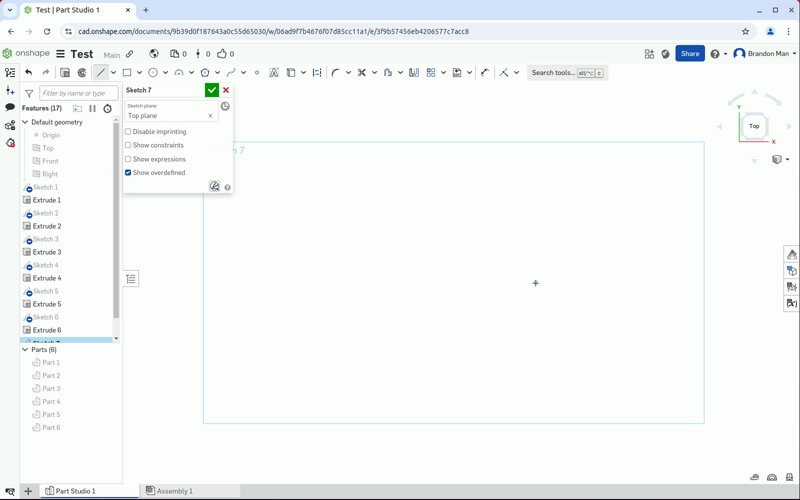
mouse_move(565, 282)
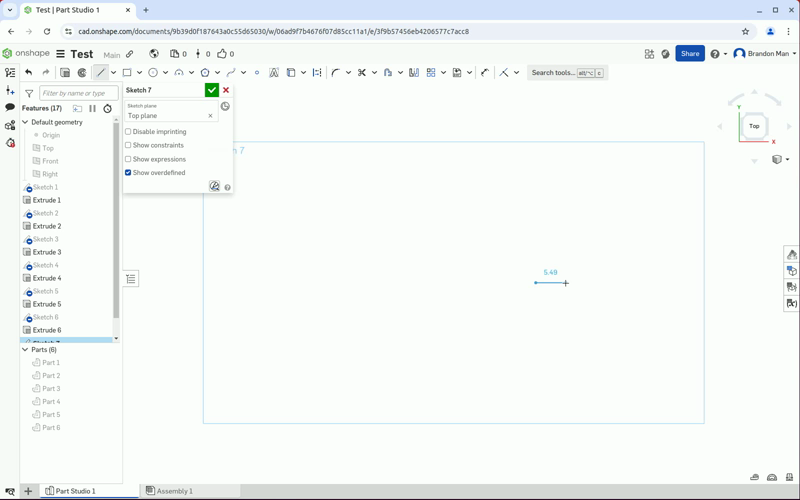
mouse_move(540, 282)
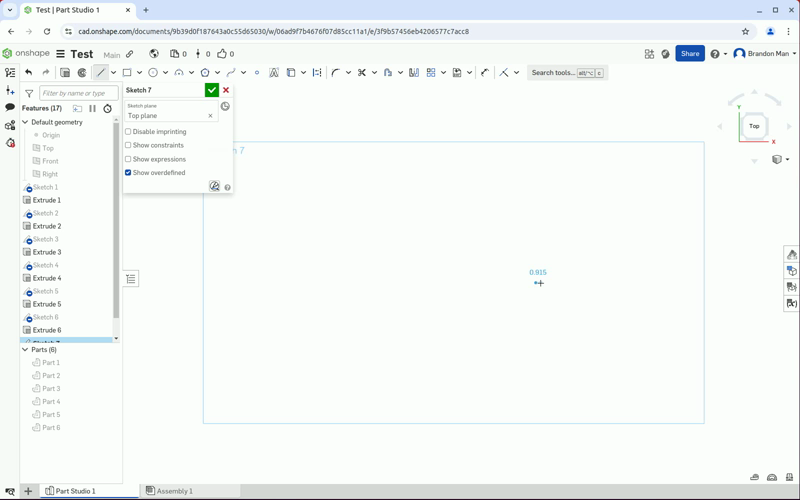
scroll(6)
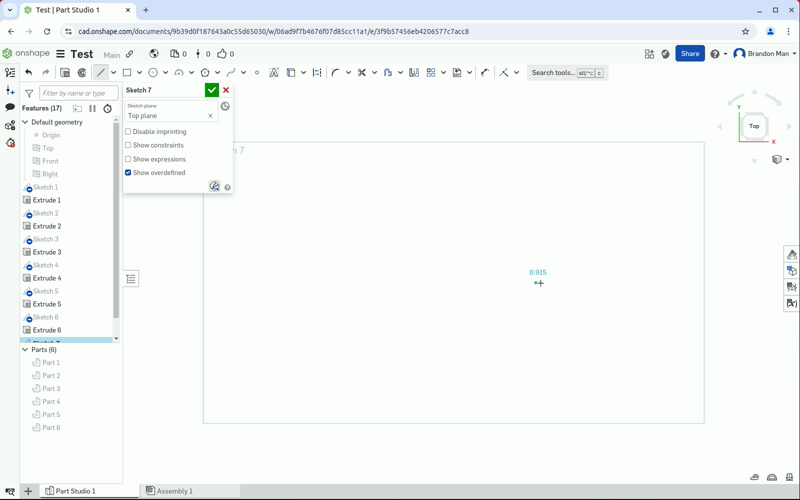
scroll(6)
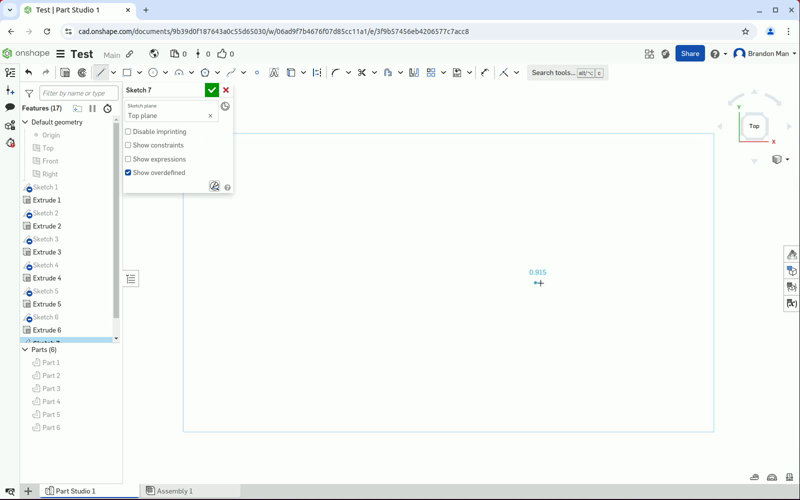
scroll(6)
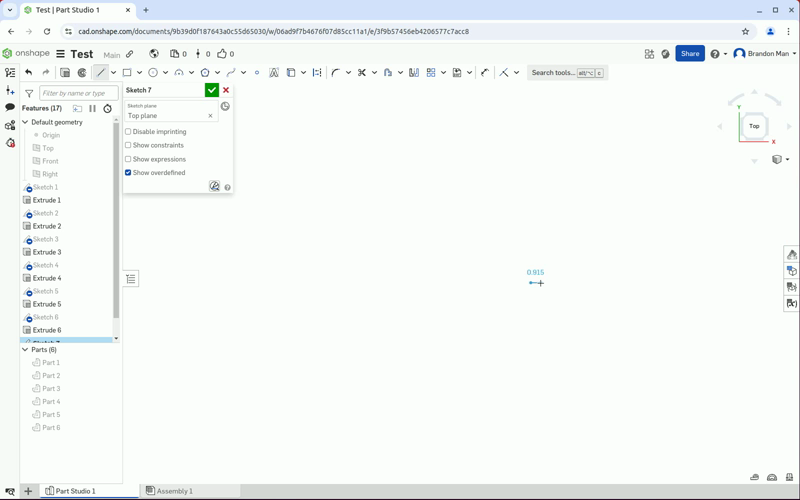
scroll(6)
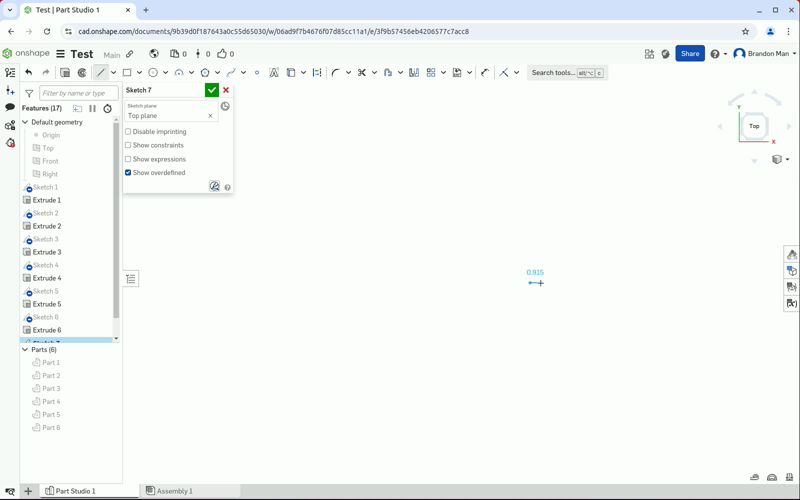
scroll(6)
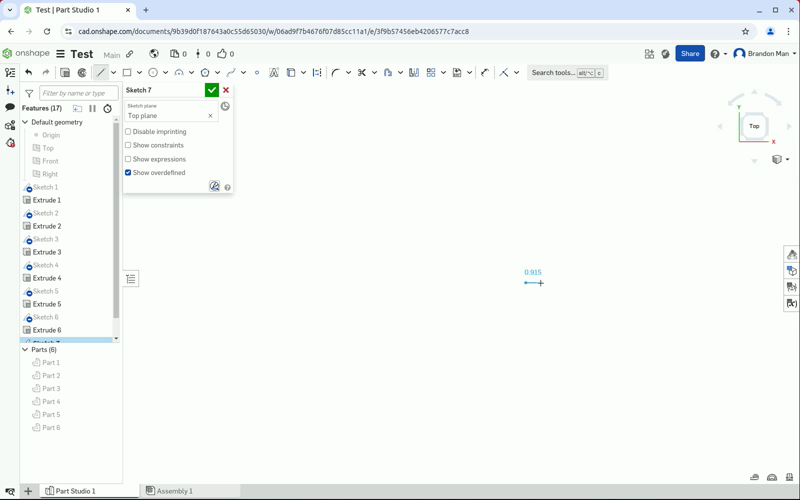
scroll(6)
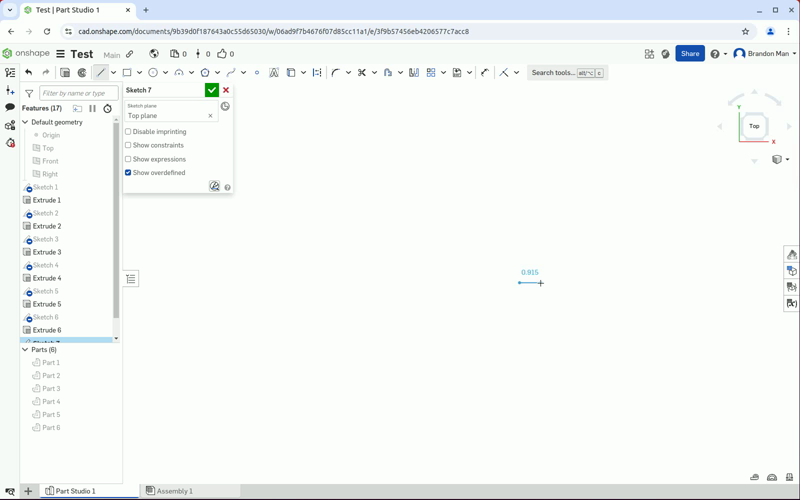
scroll(6)
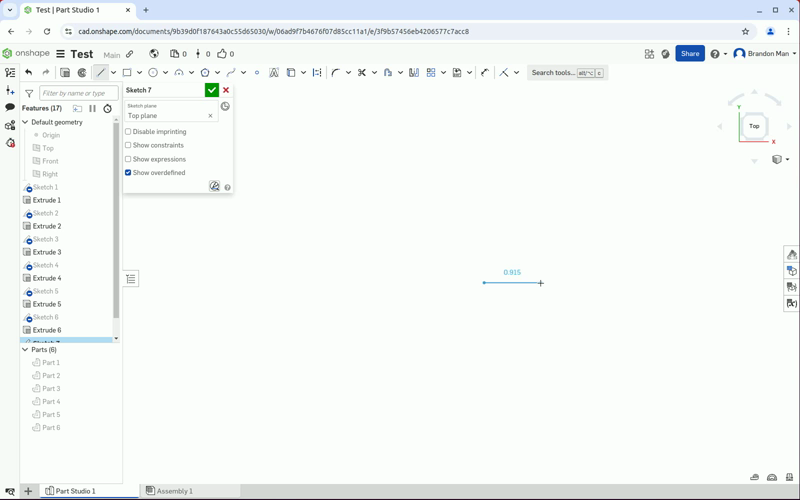
click(540, 282)
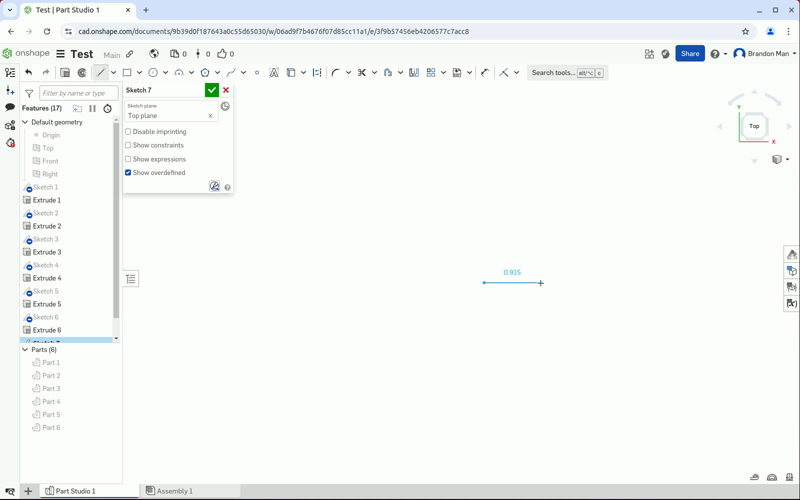
scroll(-6)
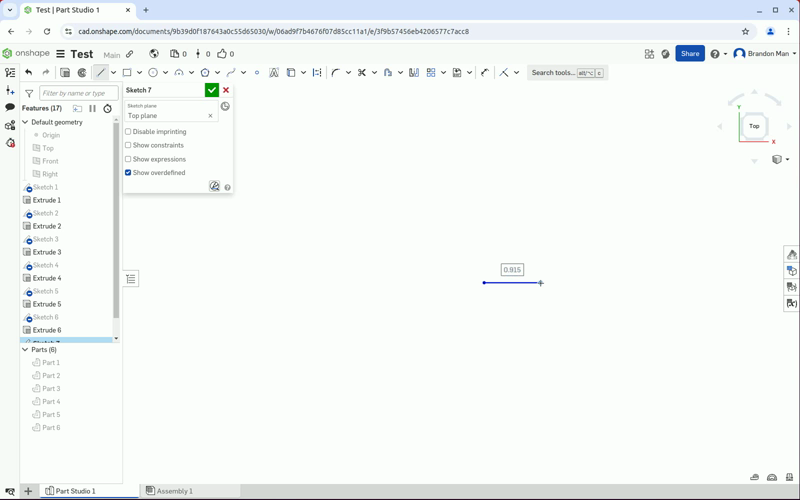
scroll(-6)
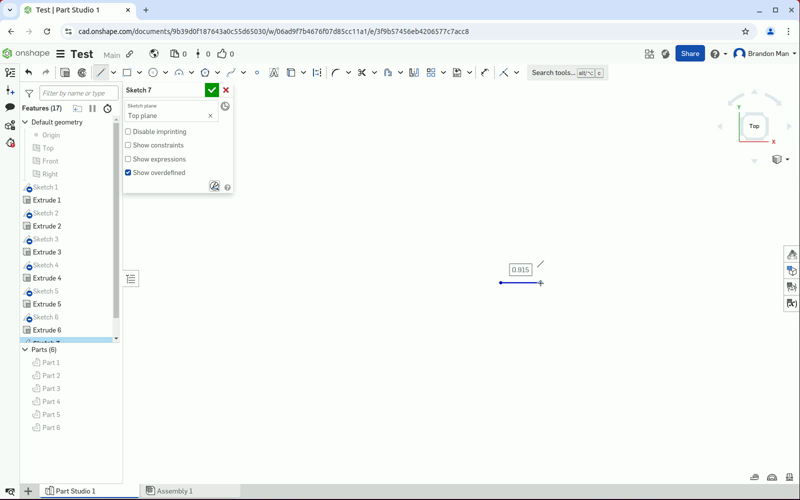
scroll(-6)
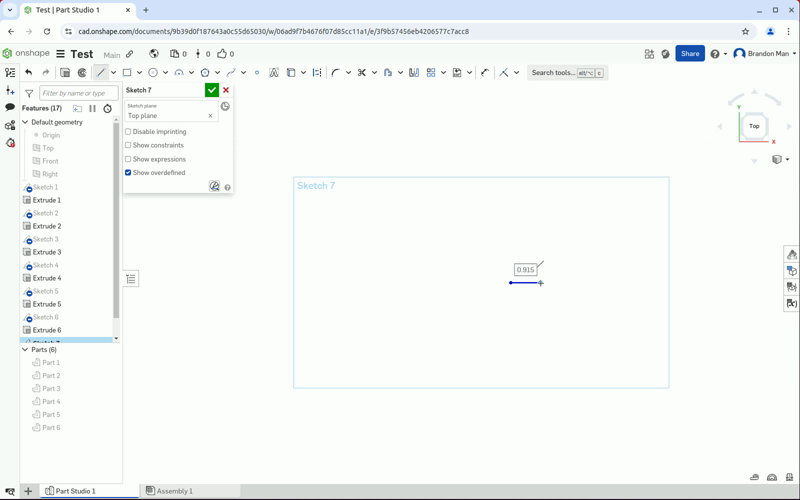
scroll(-6)
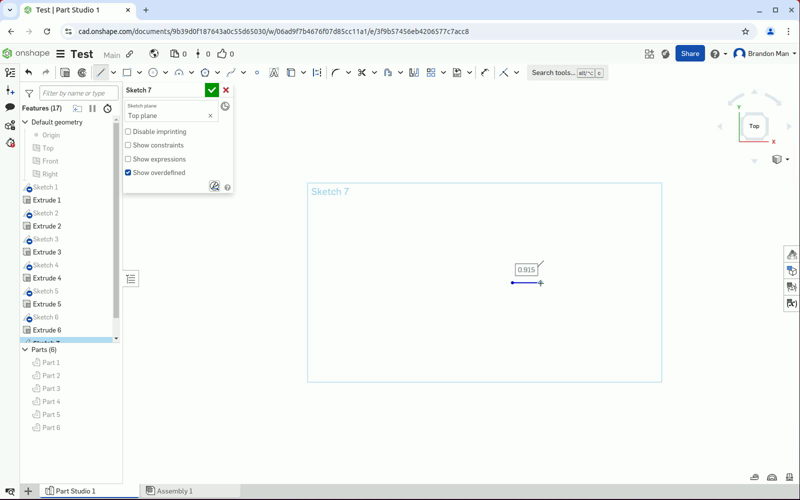
scroll(-6)
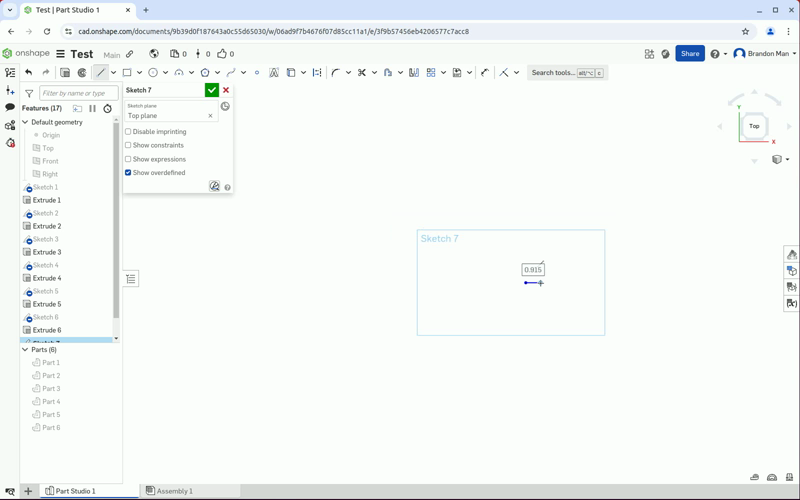
scroll(-6)
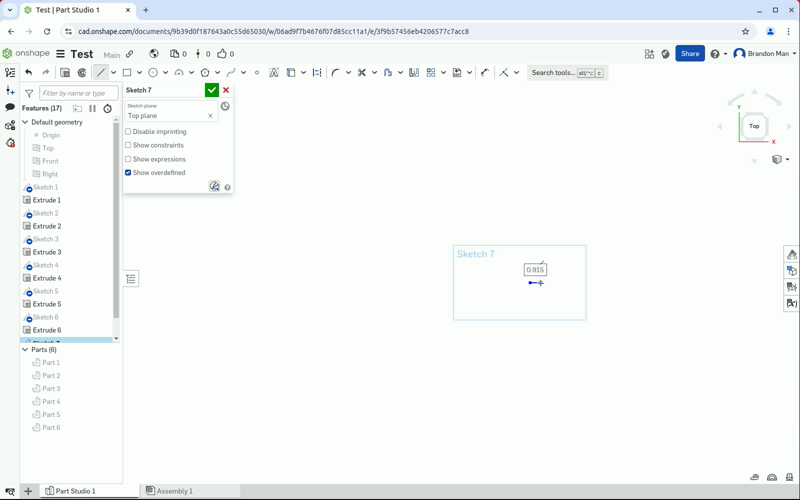
scroll(-6)
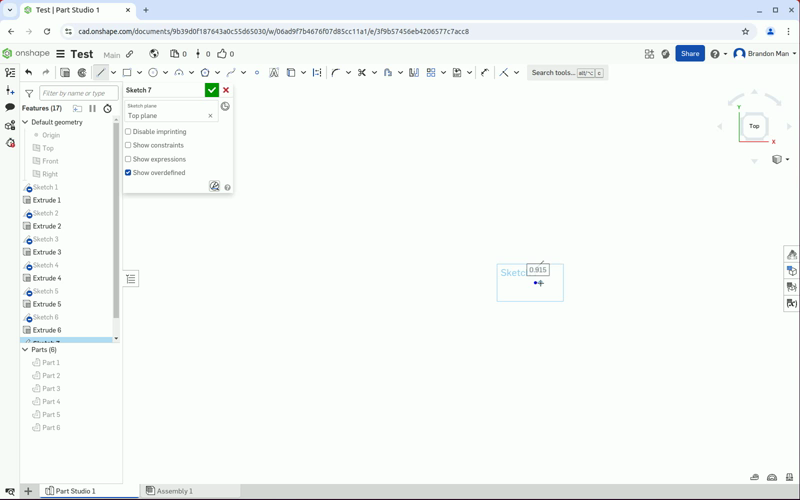
key_up(shift)
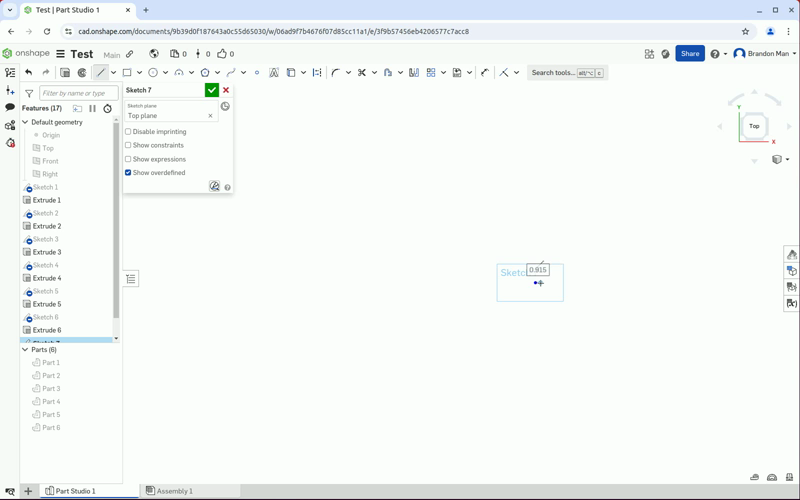
key_down(shift)
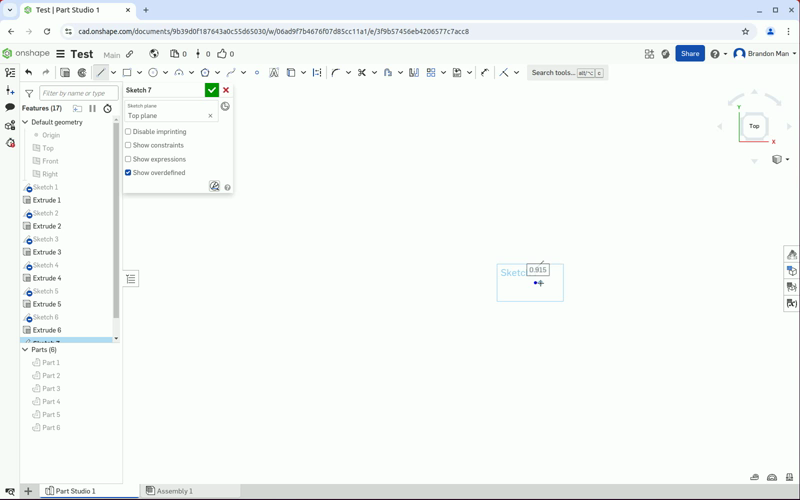
mouse_move(570, 282)
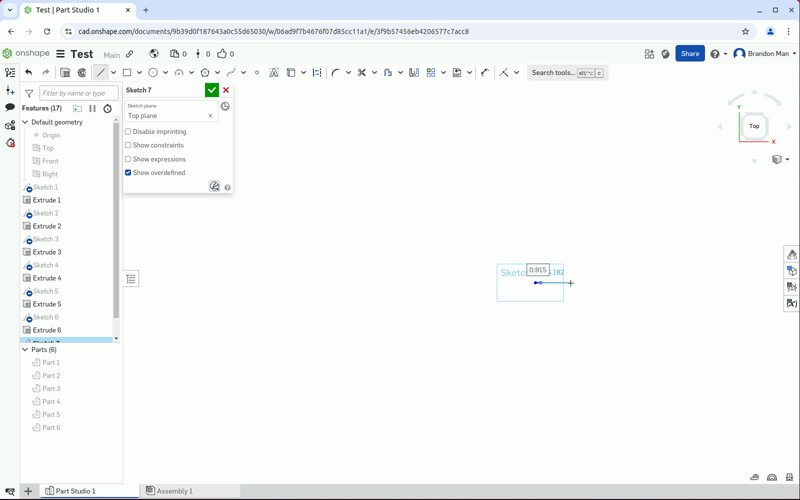
mouse_move(540, 255)
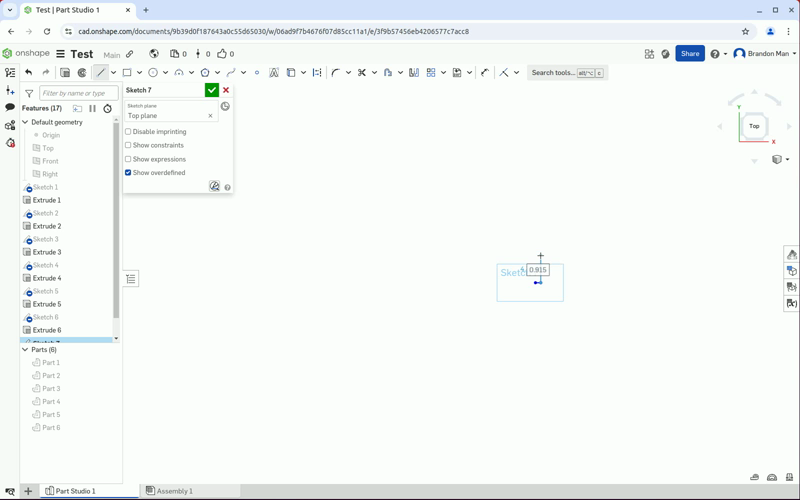
click(540, 255)
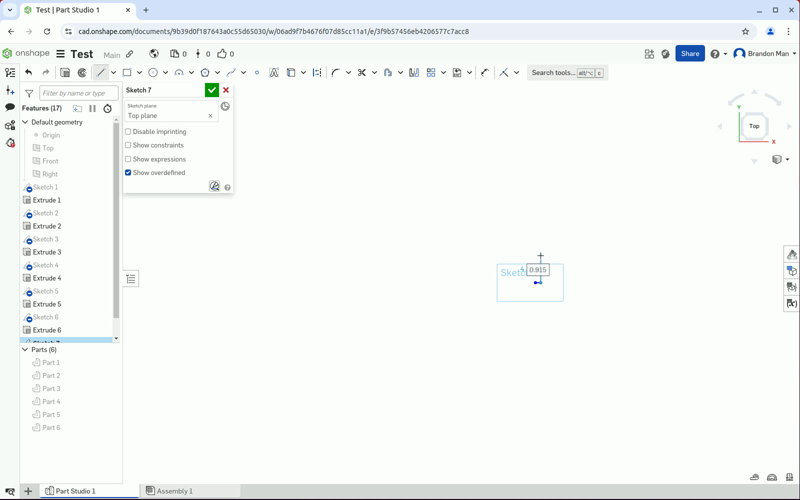
key_up(shift)
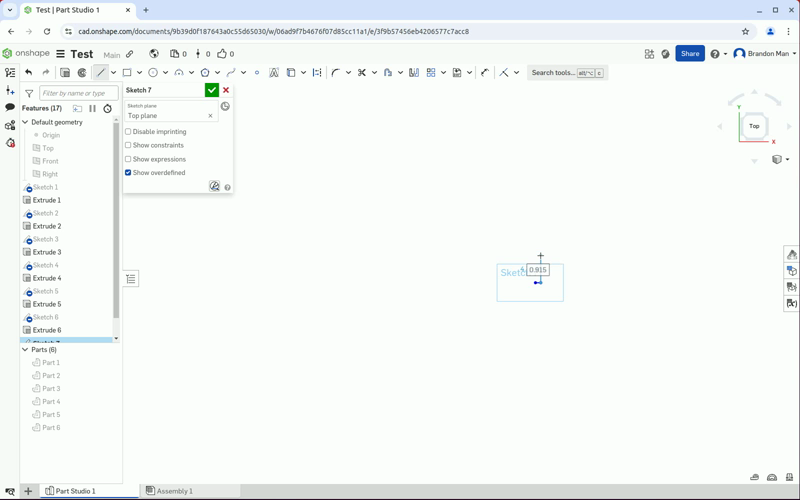
key_down(shift)
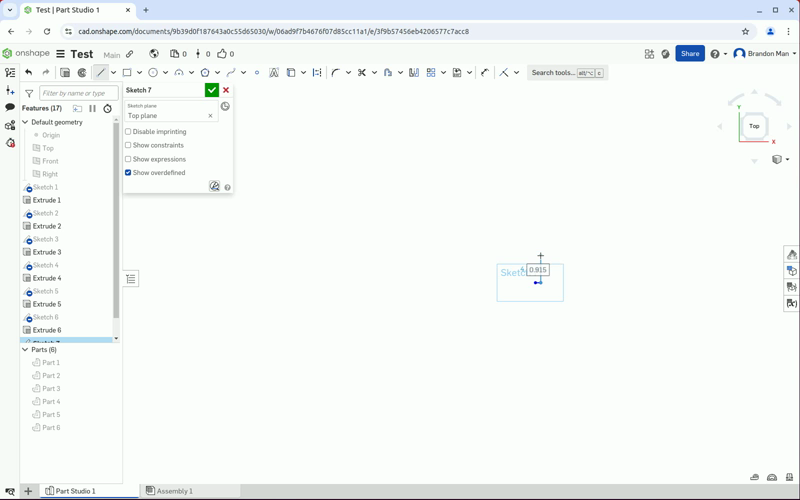
mouse_move(570, 255)
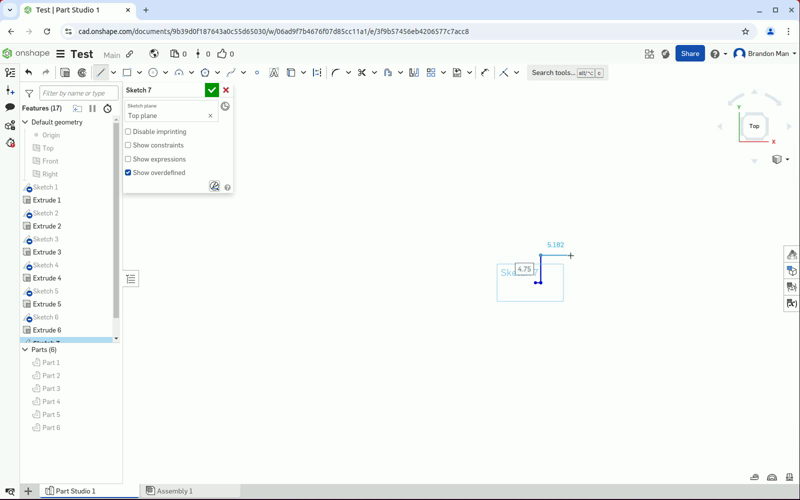
mouse_move(535, 255)
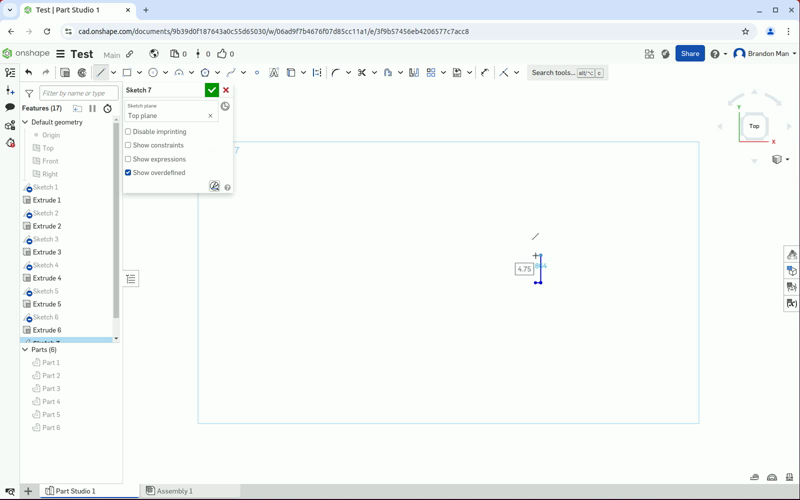
scroll(6)
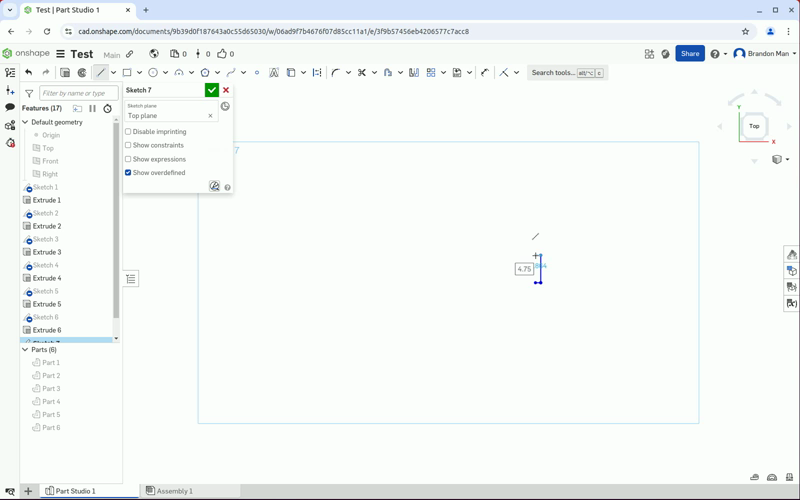
scroll(6)
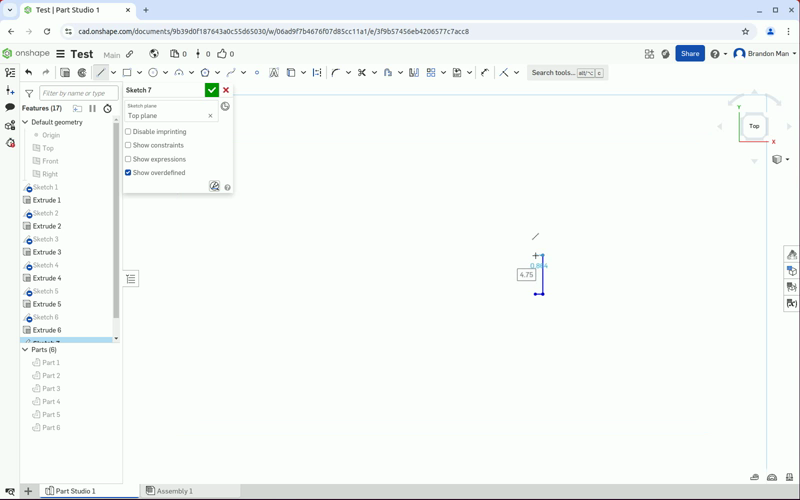
scroll(6)
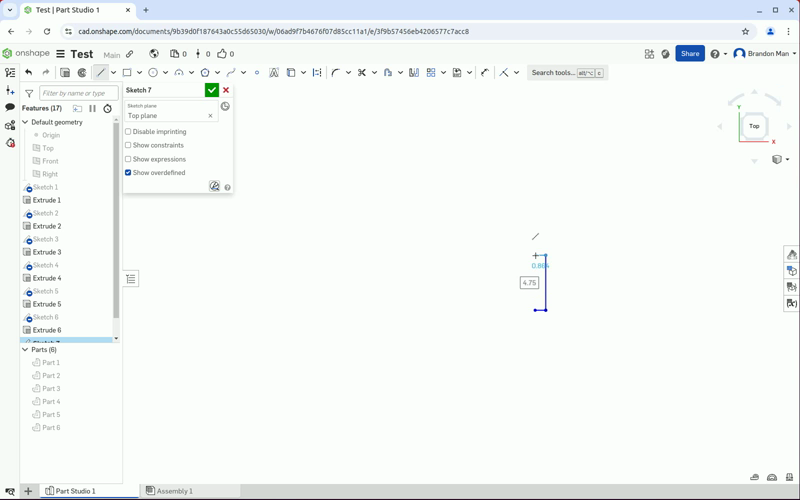
scroll(6)
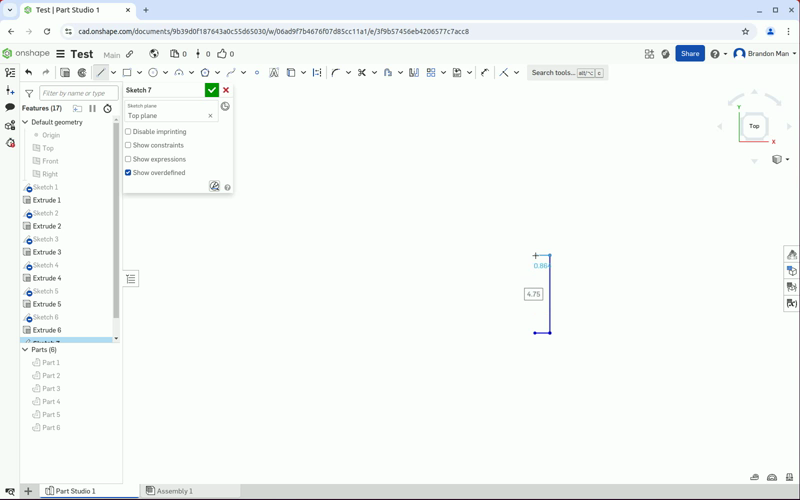
scroll(6)
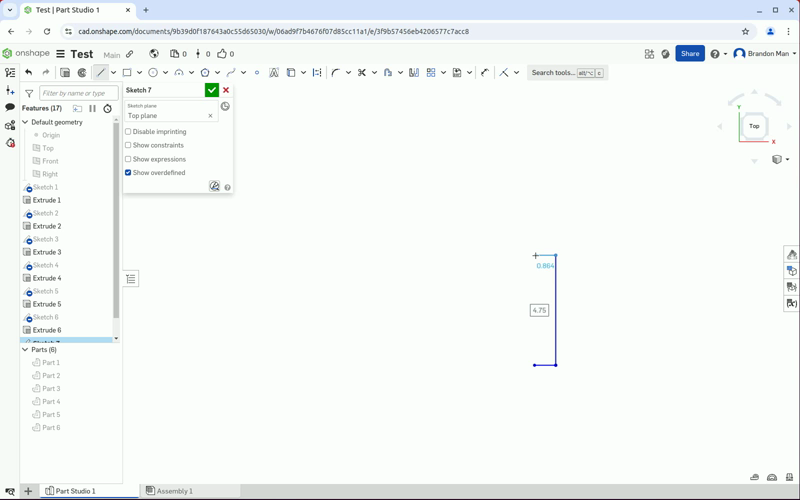
scroll(6)
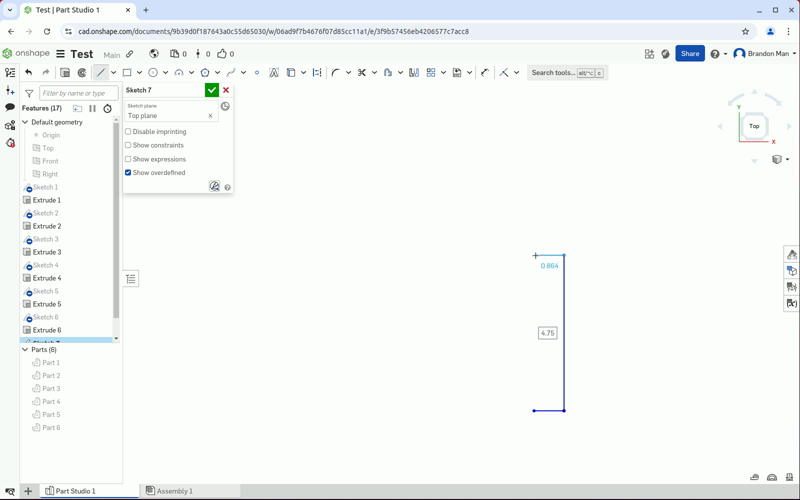
scroll(6)
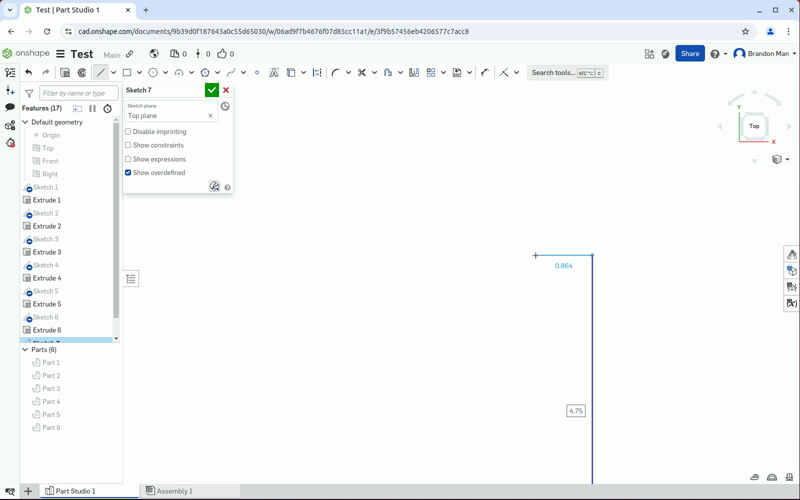
click(535, 255)
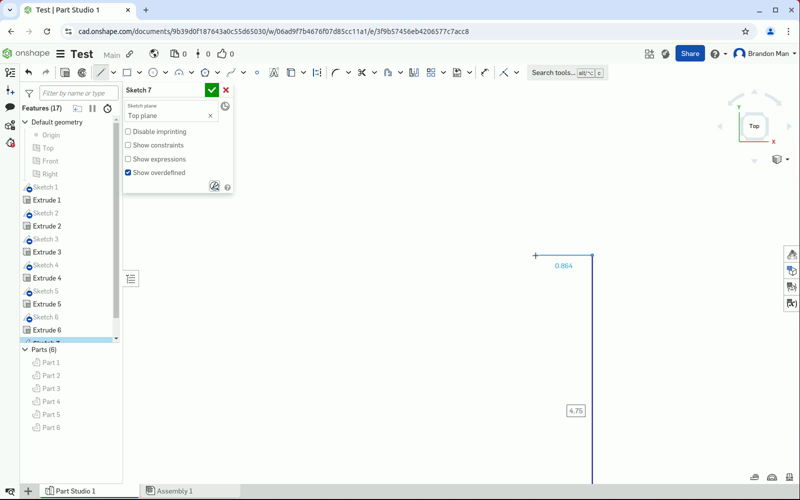
scroll(-6)
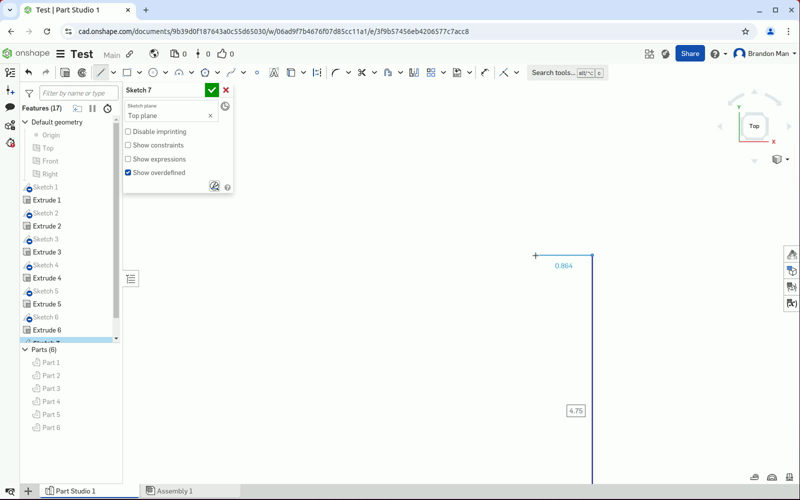
scroll(-6)
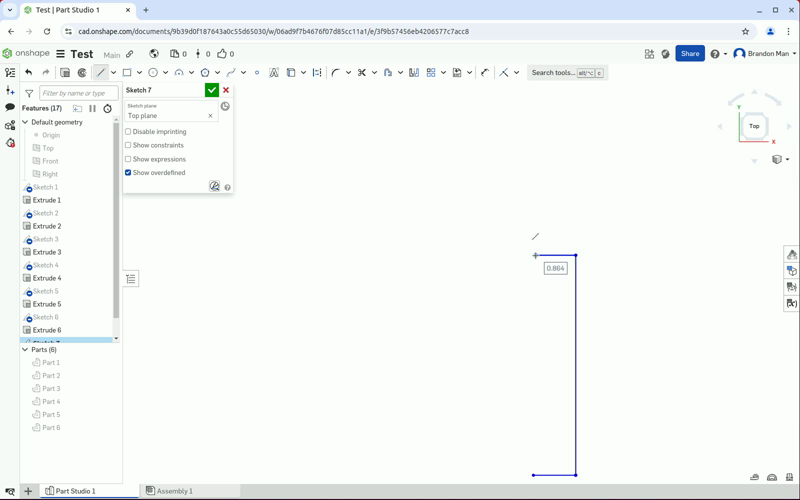
scroll(-6)
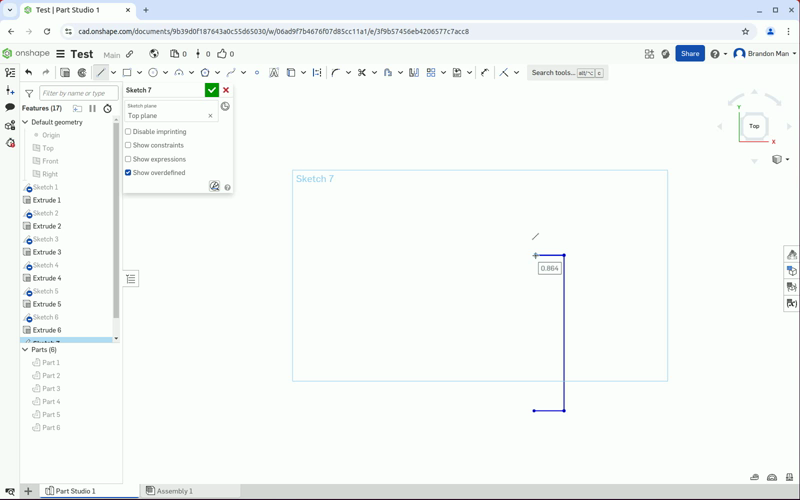
scroll(-6)
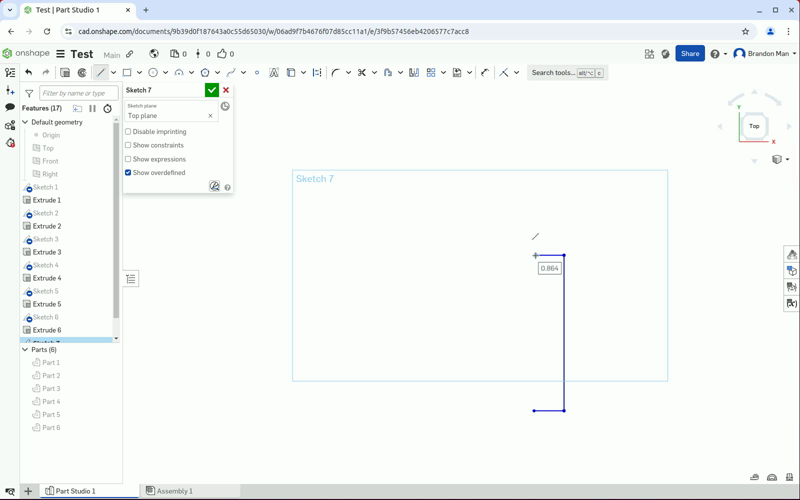
scroll(-6)
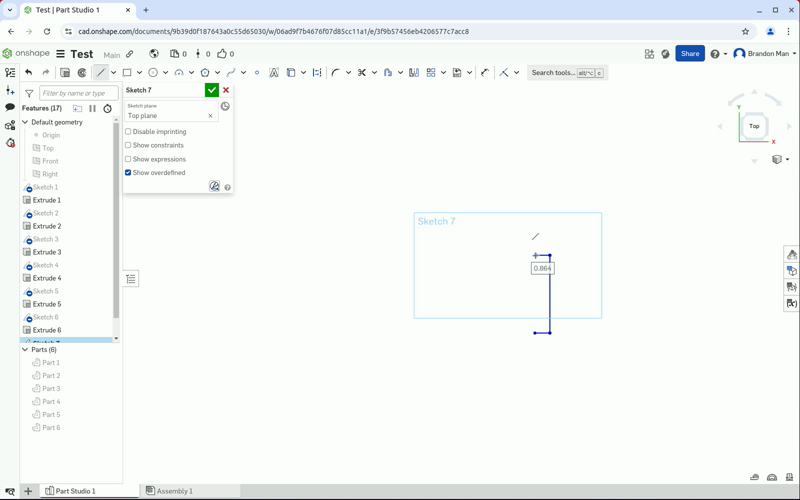
scroll(-6)
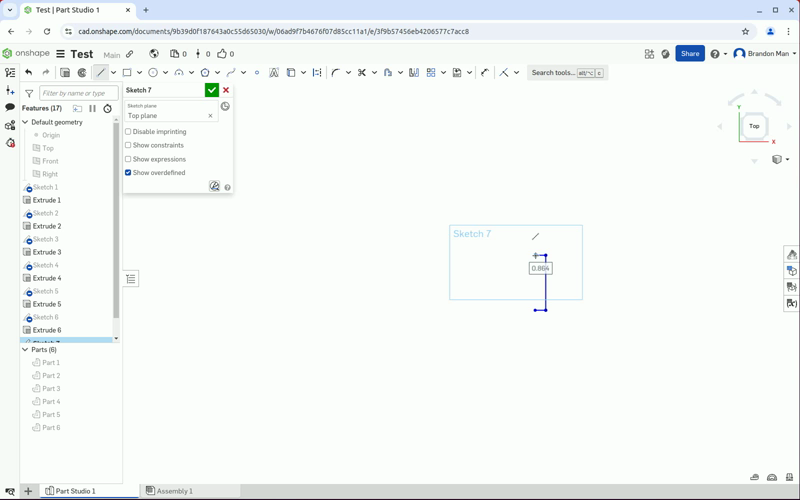
scroll(-6)
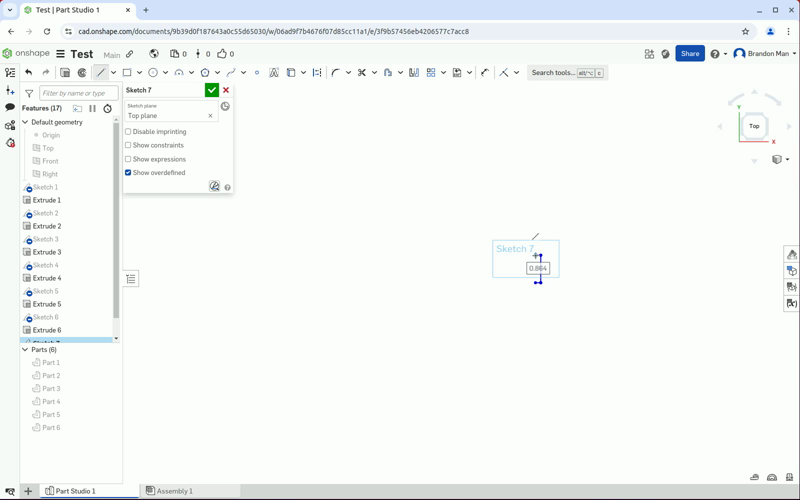
key_up(shift)
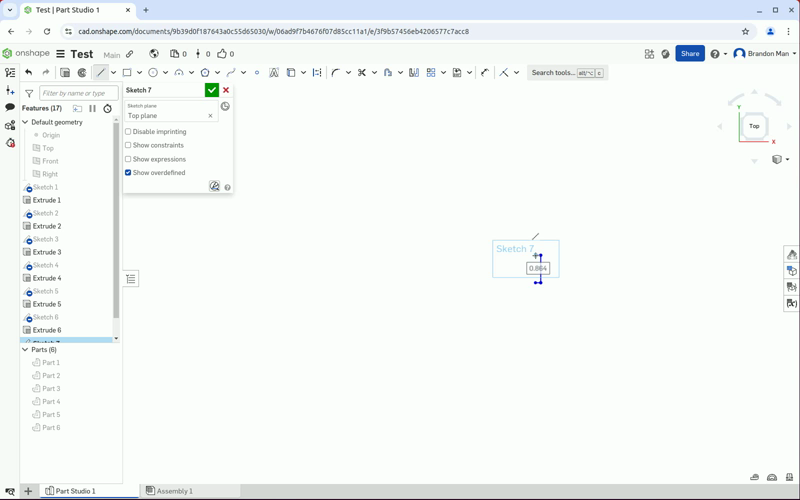
mouse_move(565, 255)
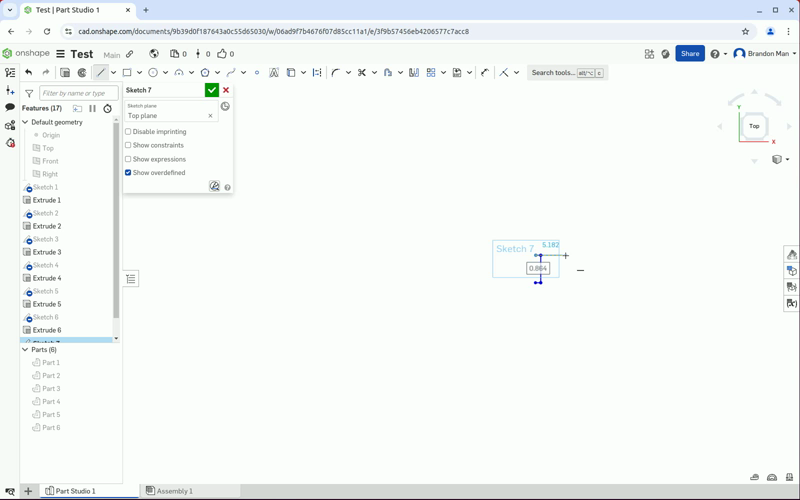
key_down(shift)
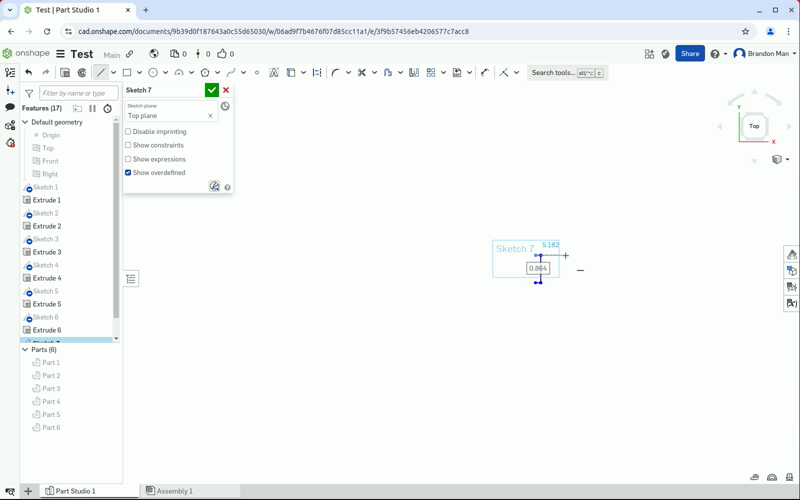
mouse_move(535, 282)
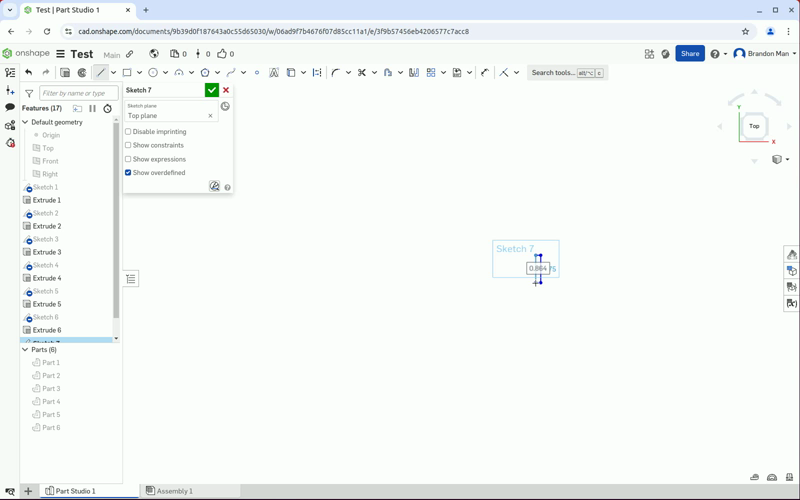
key_up(shift)
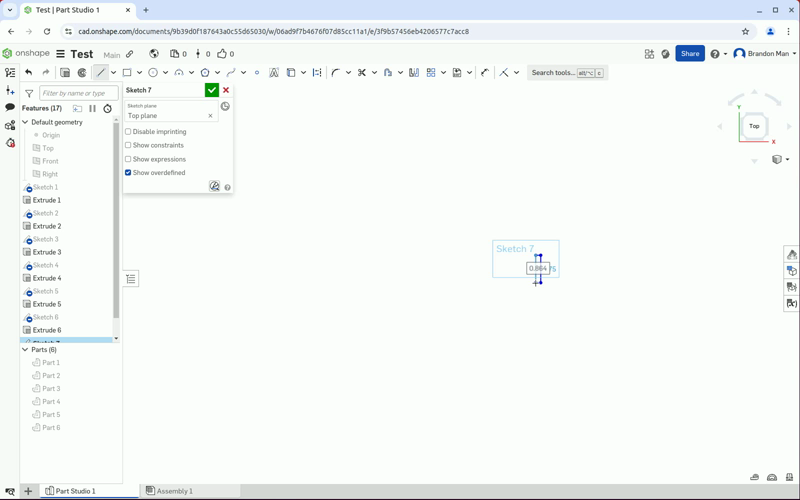
click(535, 282)
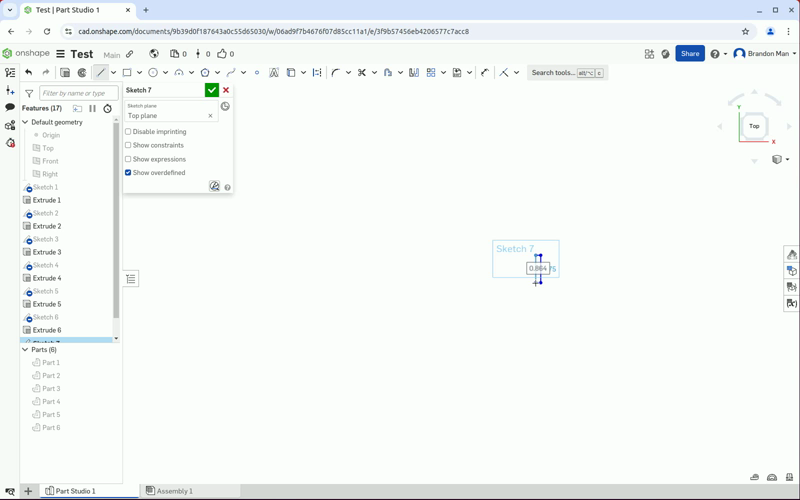
key(esc)
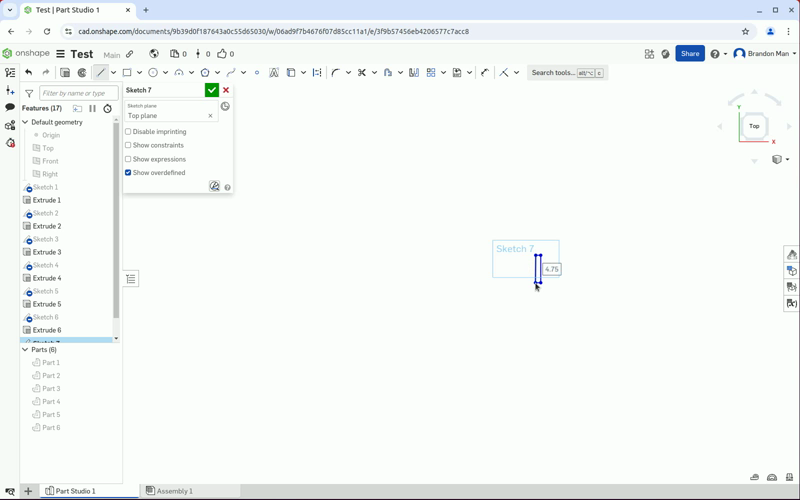
mouse_move(539, 259)
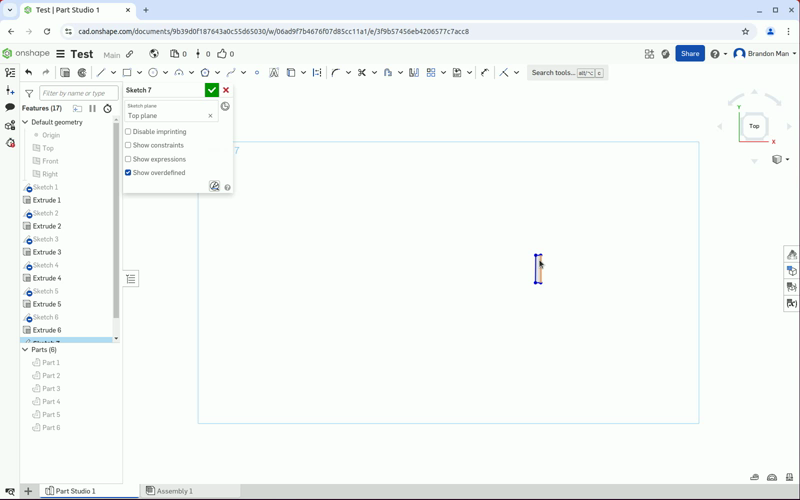
scroll(6)
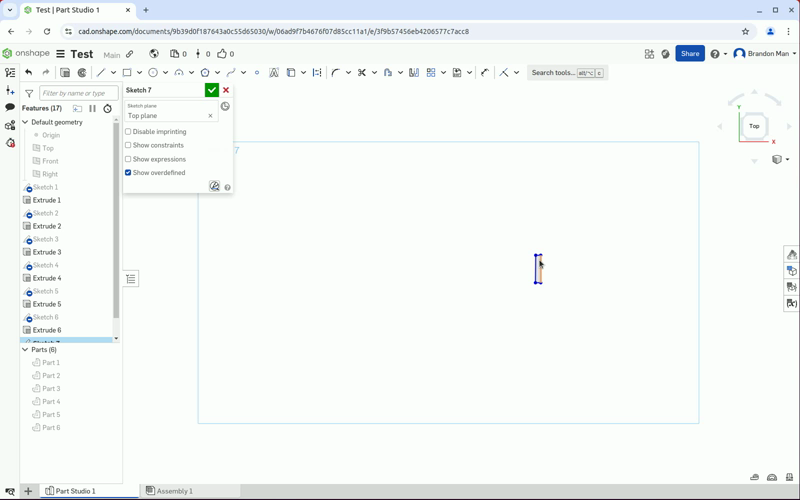
scroll(6)
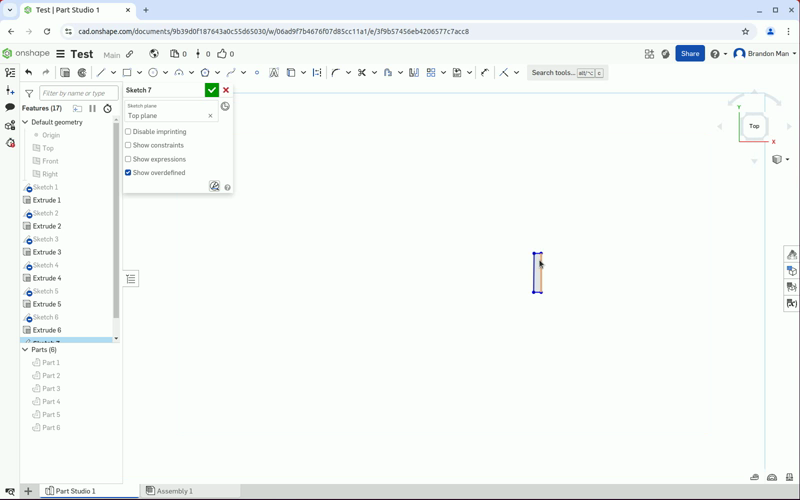
scroll(6)
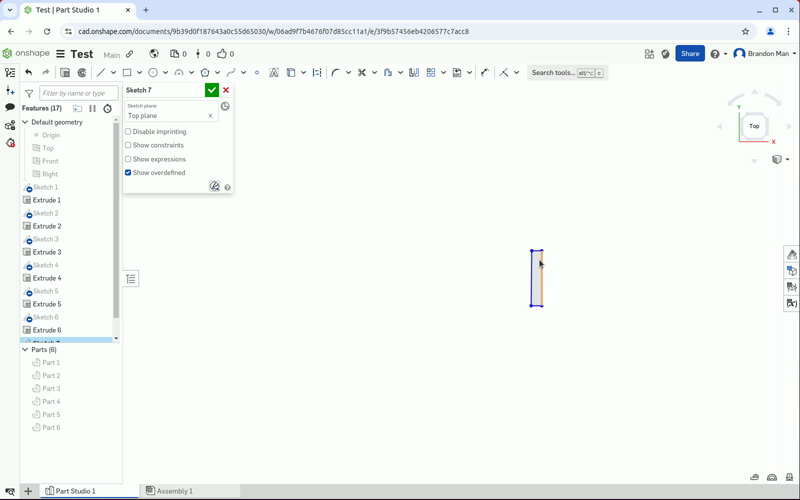
scroll(6)
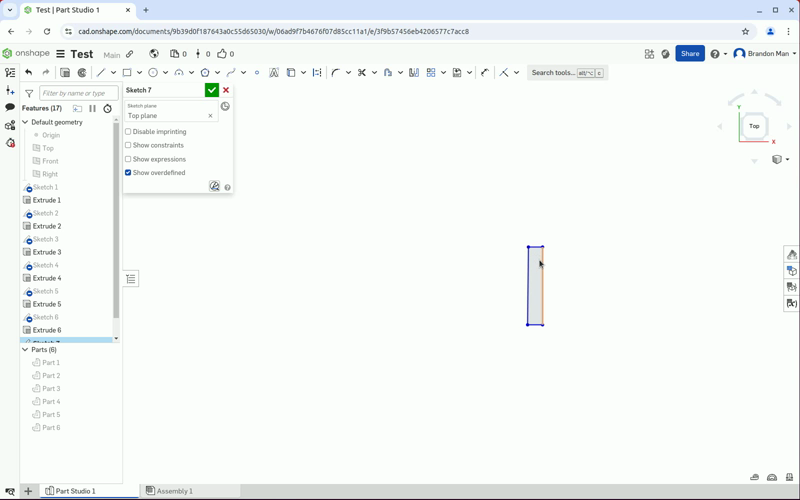
scroll(6)
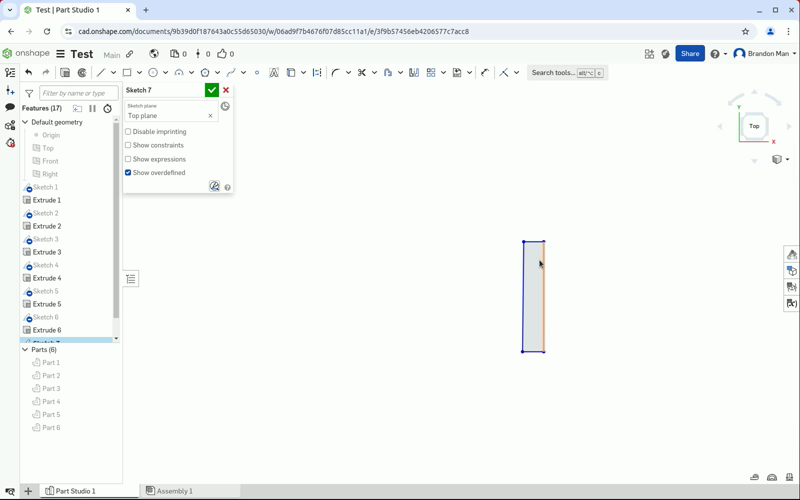
scroll(6)
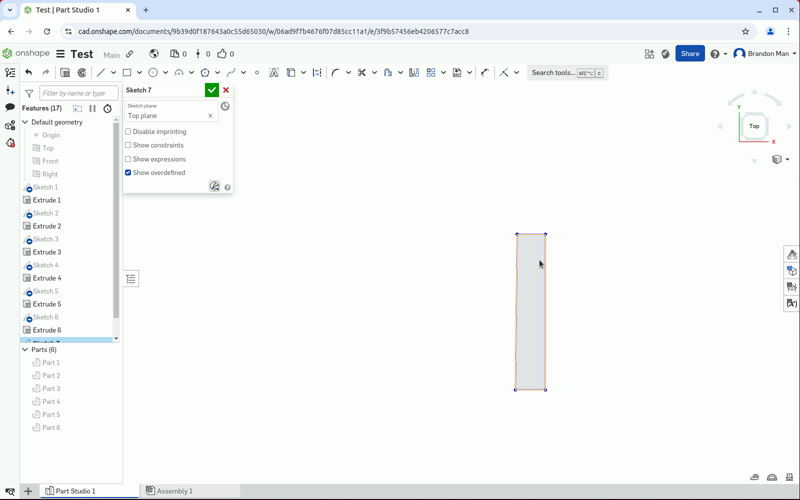
scroll(6)
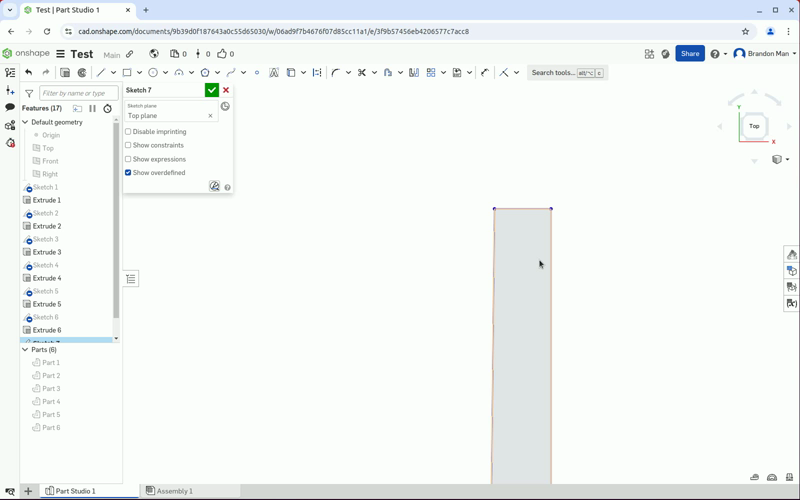
click(539, 259)
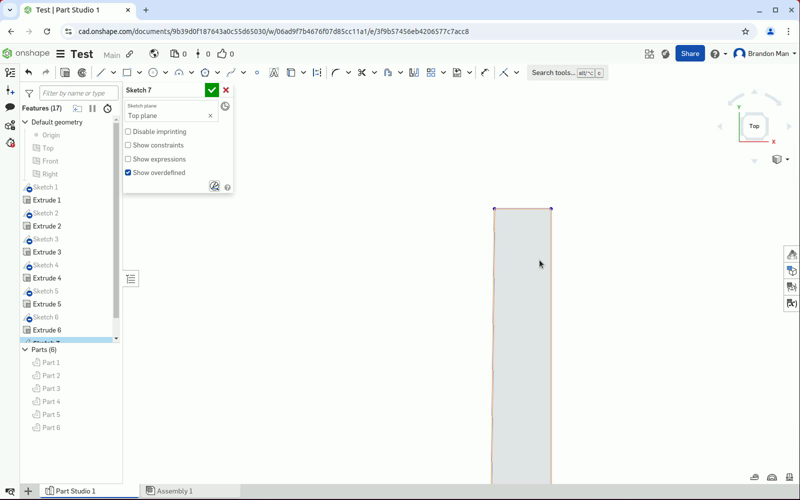
scroll(-6)
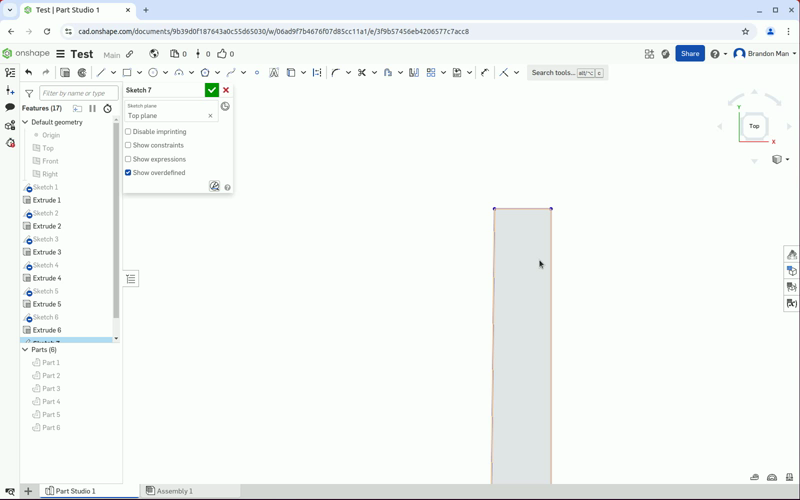
scroll(-6)
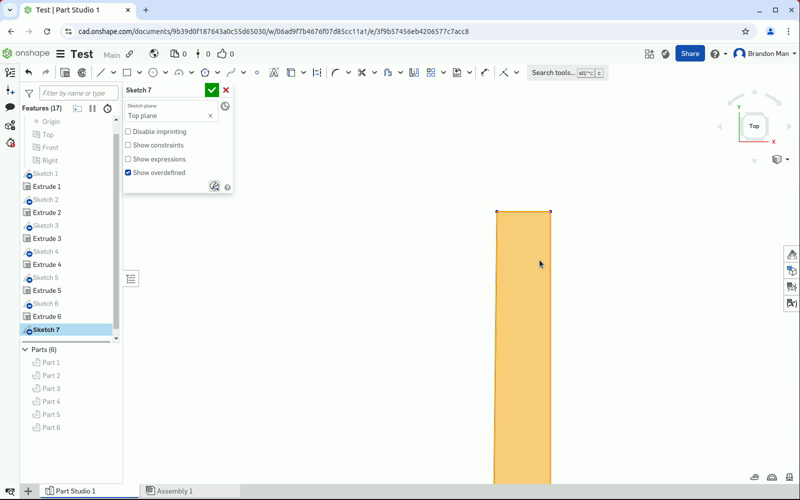
scroll(-6)
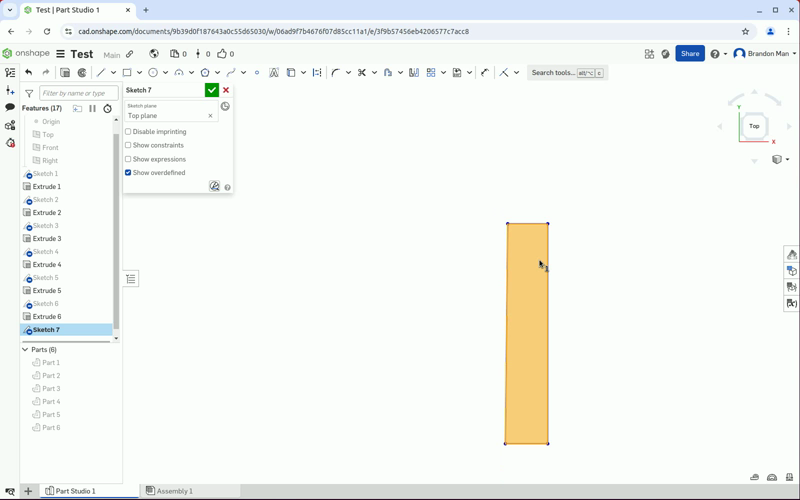
scroll(-6)
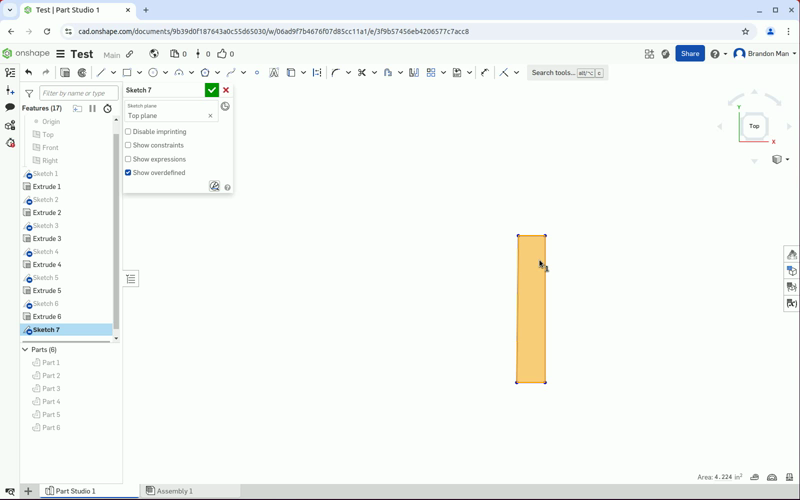
scroll(-6)
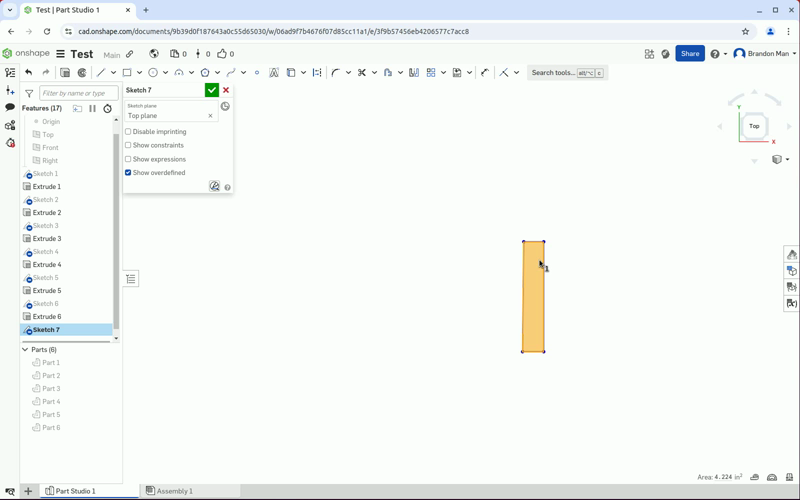
scroll(-6)
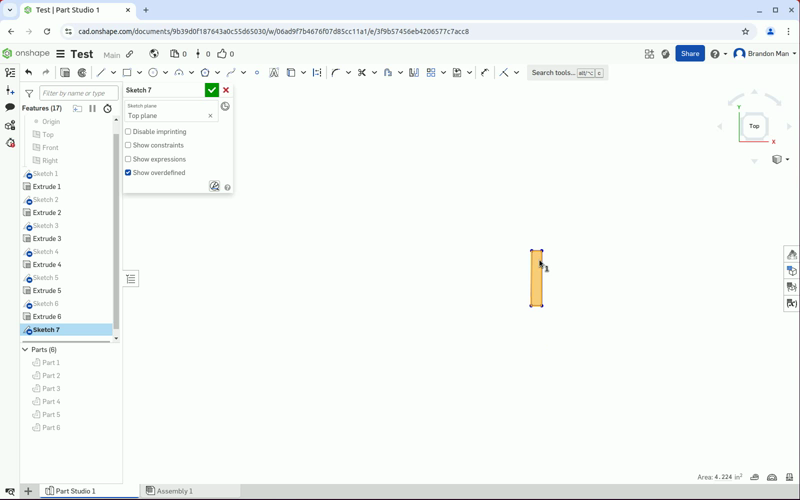
scroll(-6)
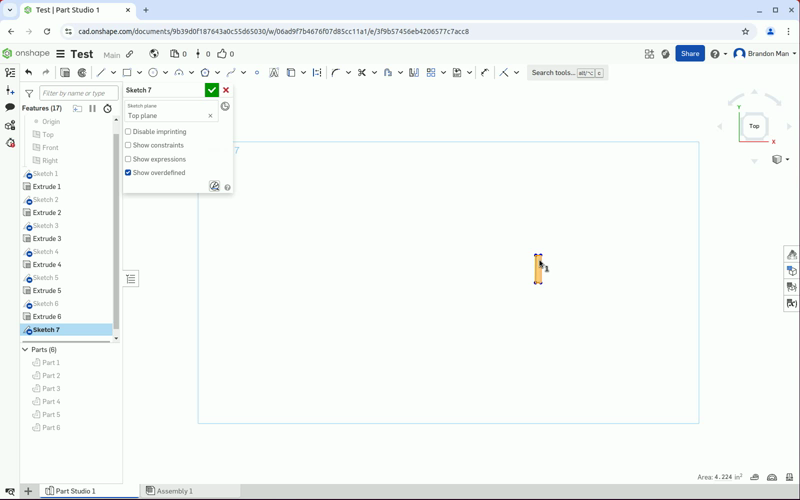
mouse_move(73, 352)
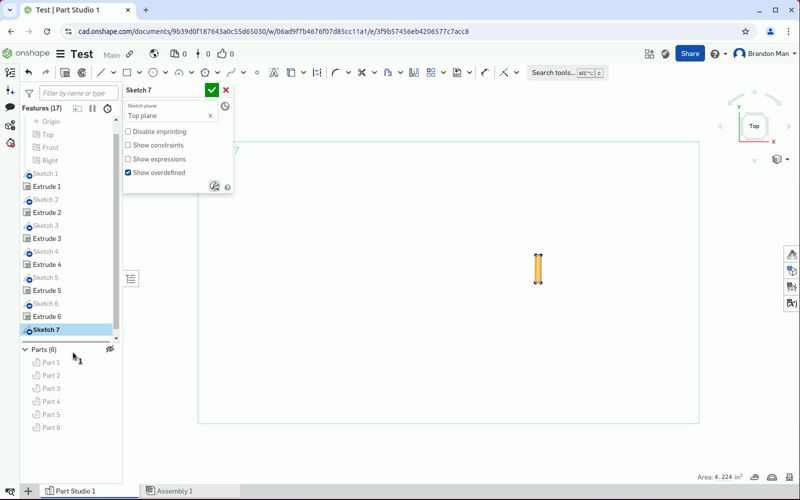
key(shift+y)
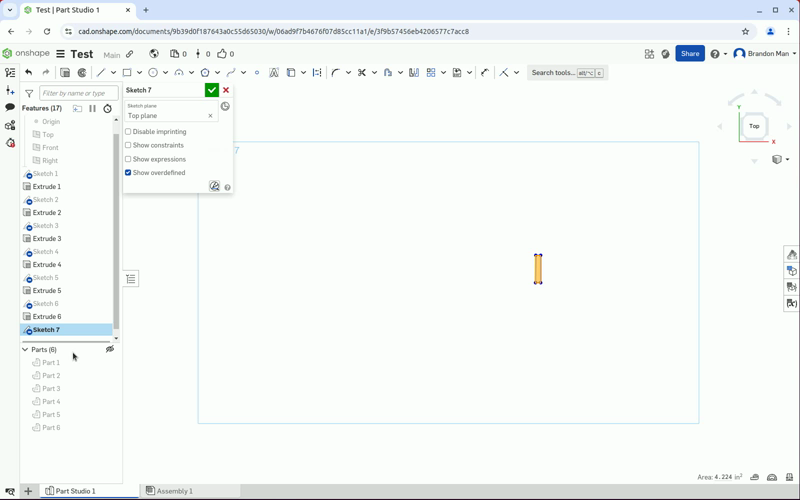
key(shift+e)
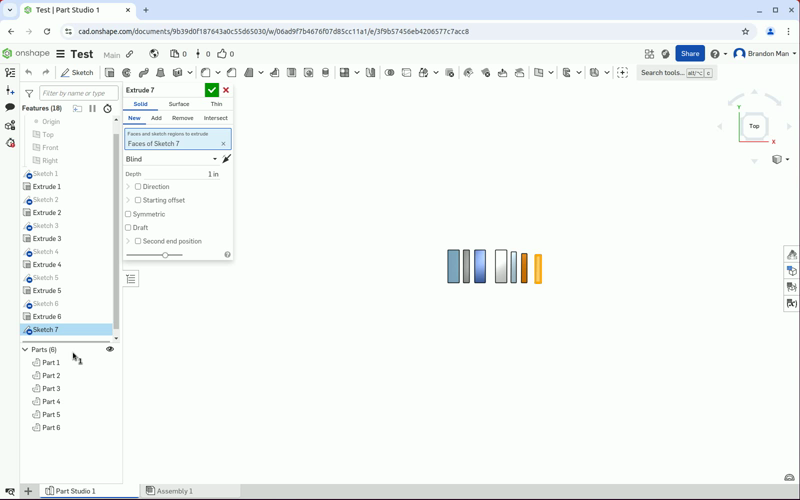
mouse_move(143, 106)
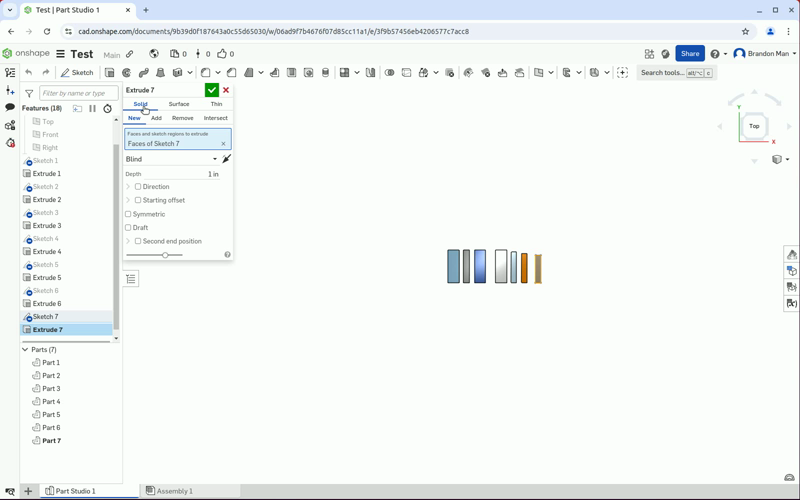
click(143, 106)
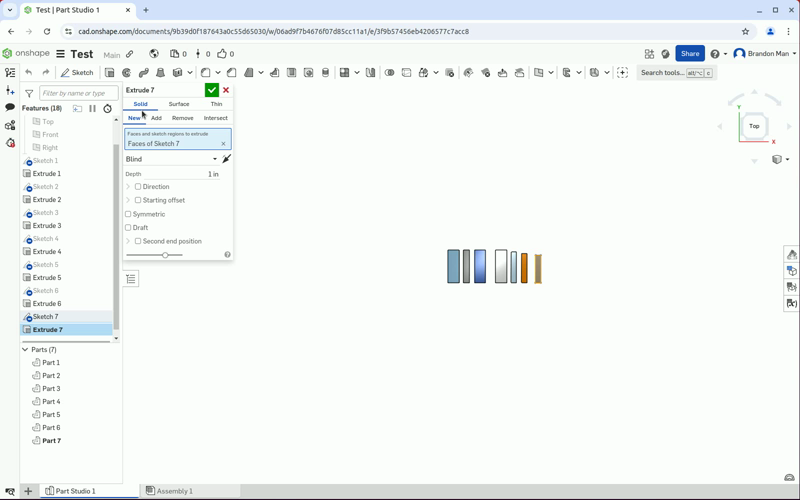
mouse_move(137, 120)
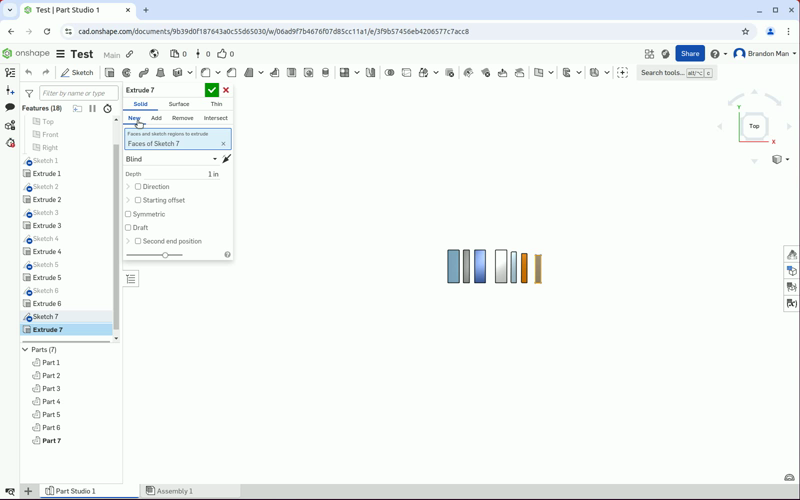
click(137, 120)
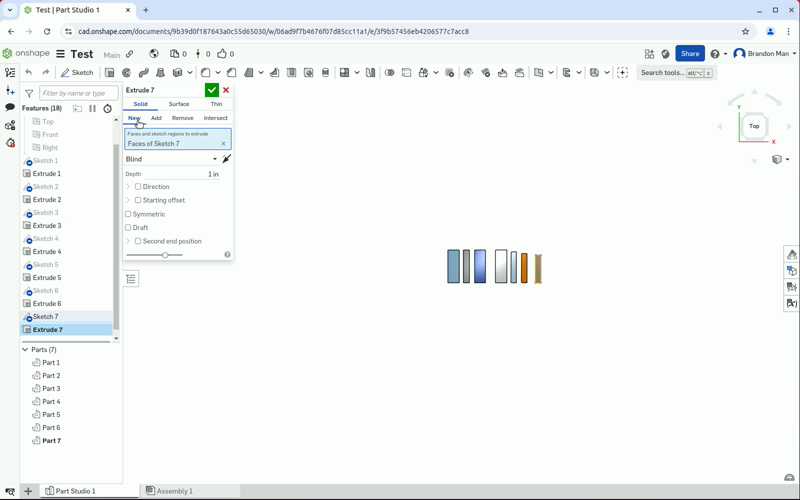
key(tab, 4)
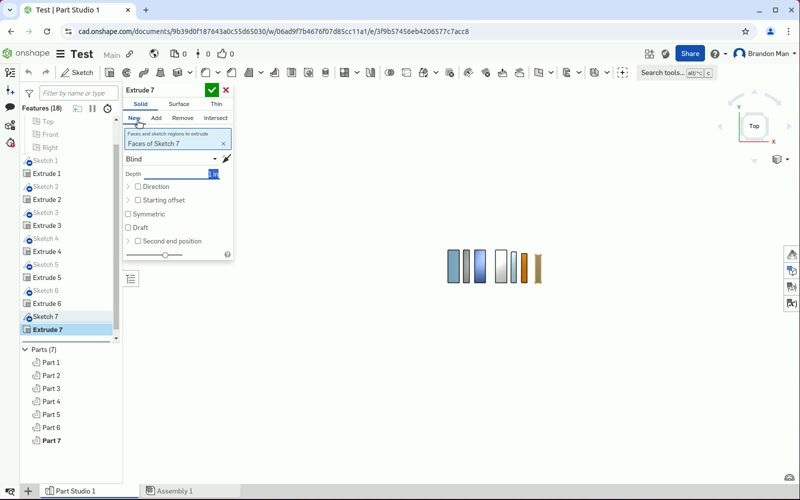
text(23.108)
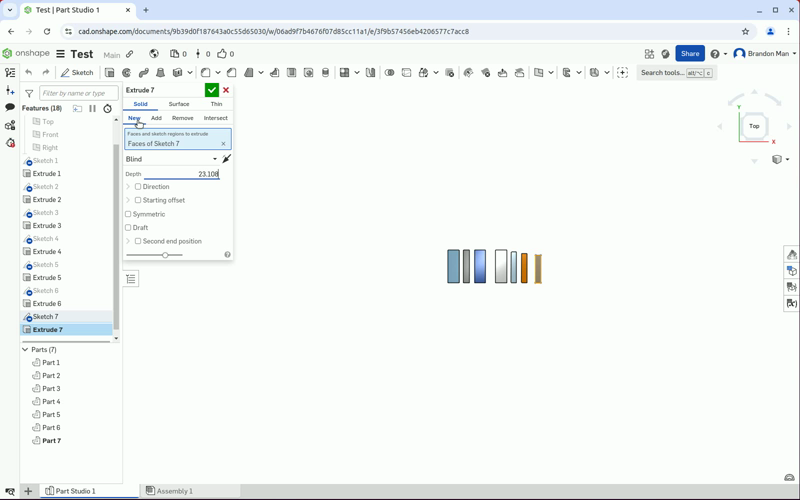
key(enter)
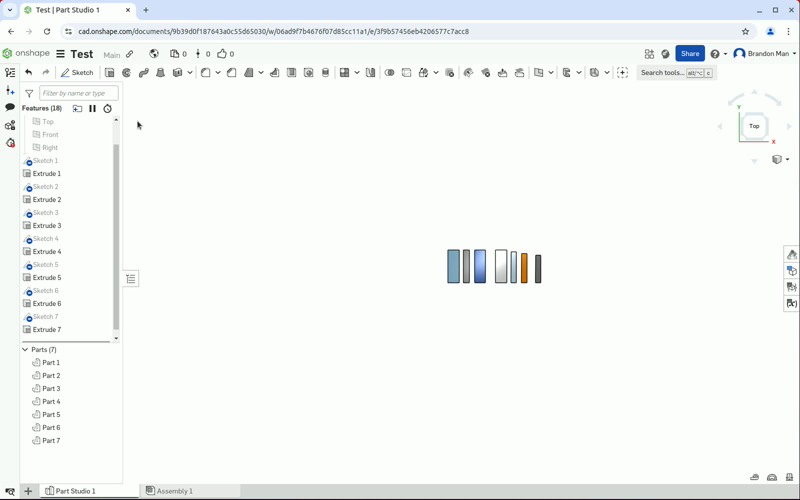
key(shift+h)
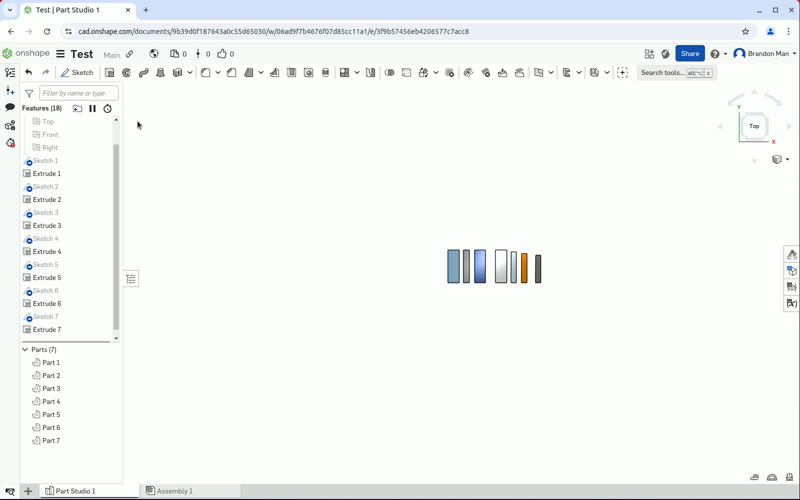
key(shift+h)
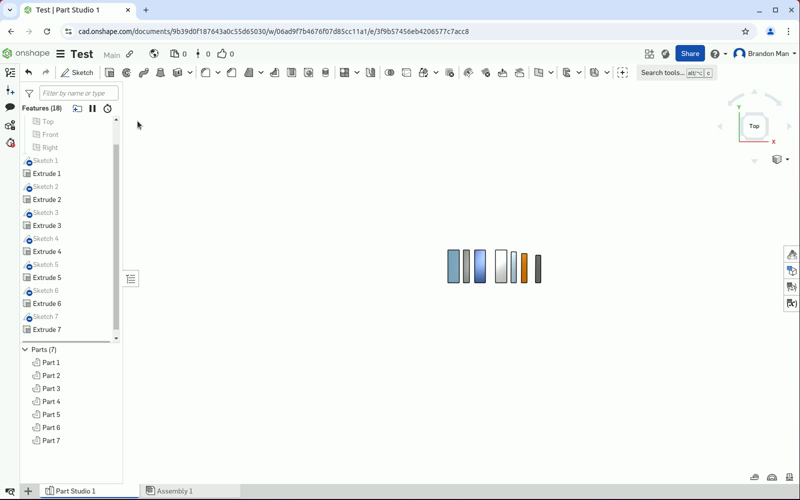
mouse_move(69, 163)
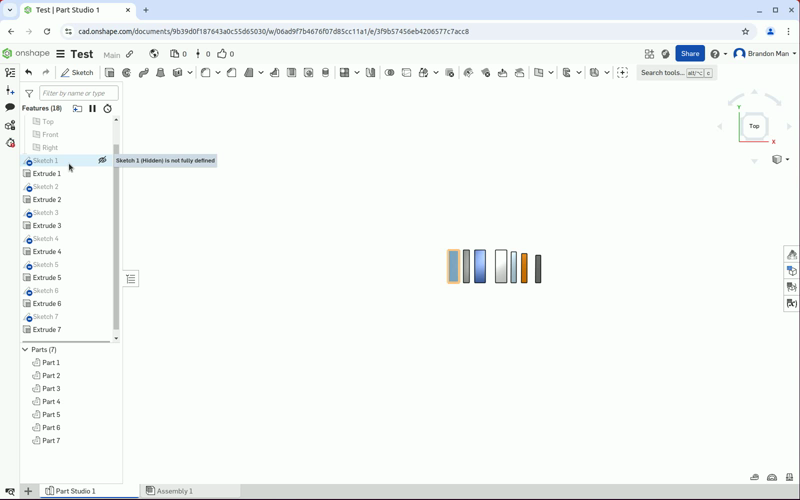
click(69, 163)
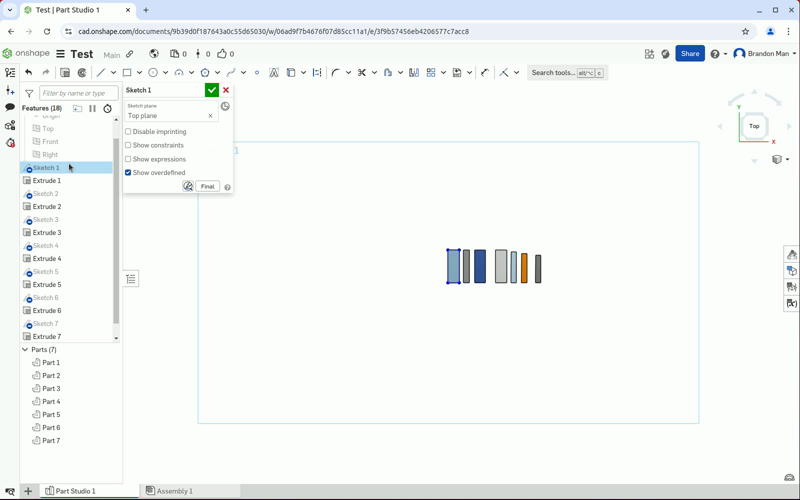
mouse_move(229, 92)
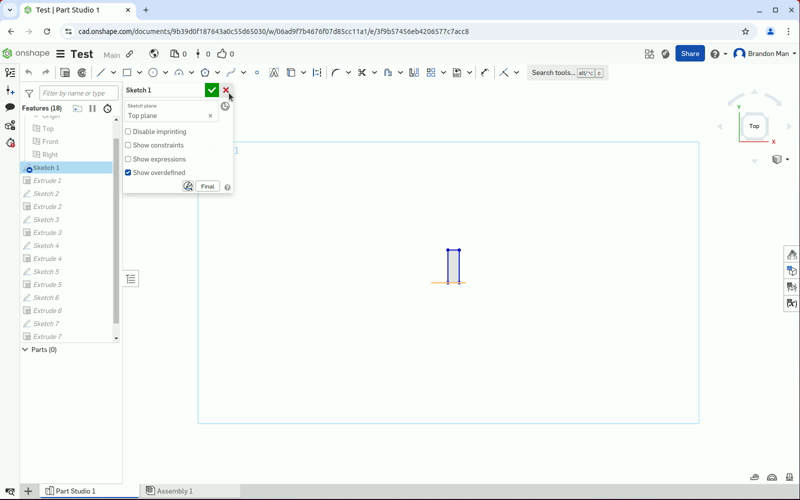
click(229, 92)
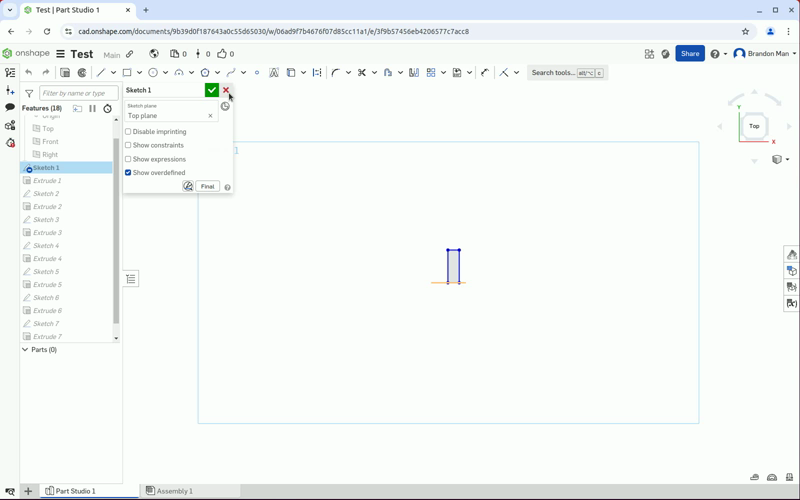
key(shift+s)
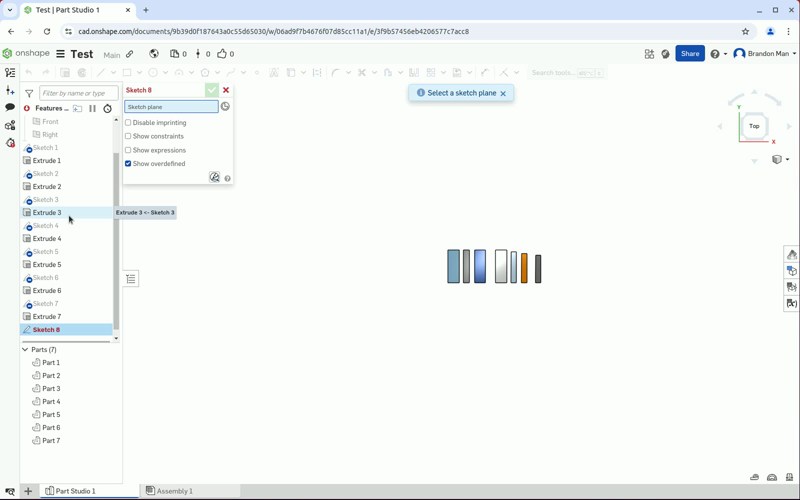
scroll(3)
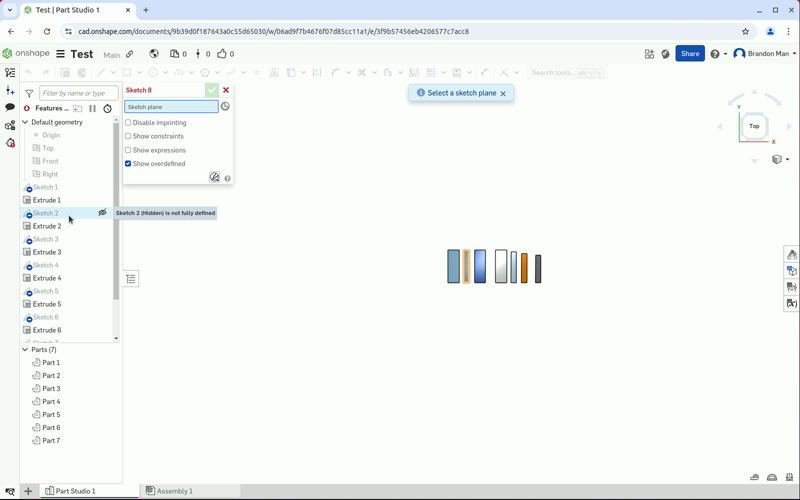
mouse_move(69, 150)
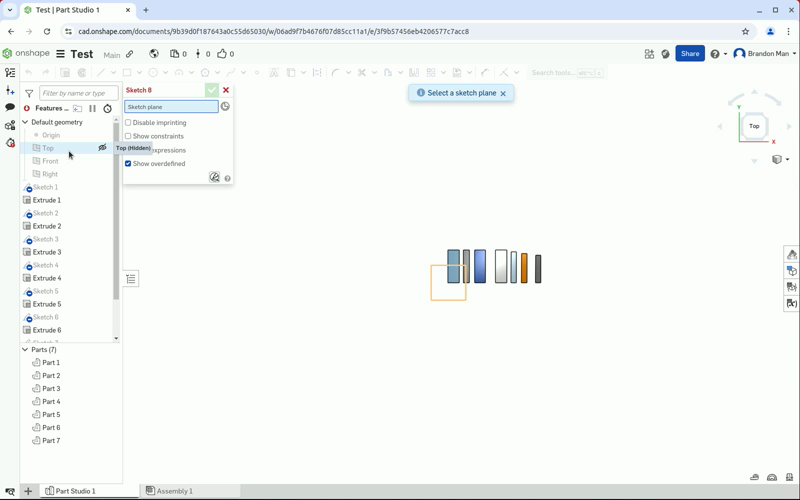
click(69, 150)
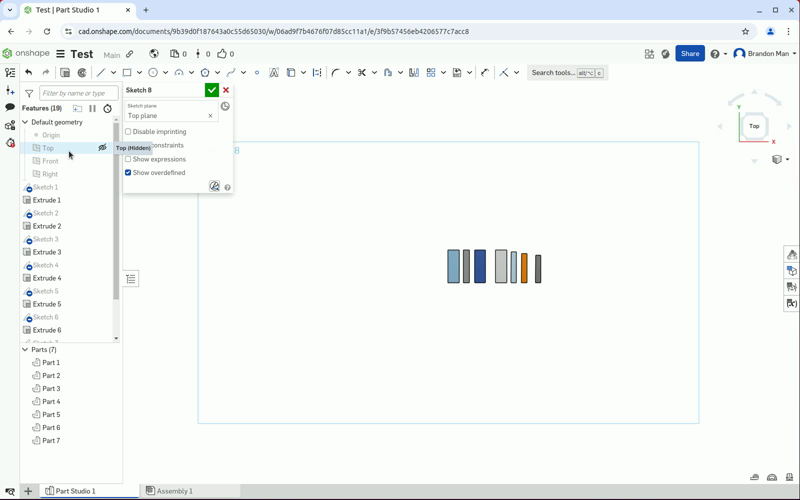
mouse_move(73, 352)
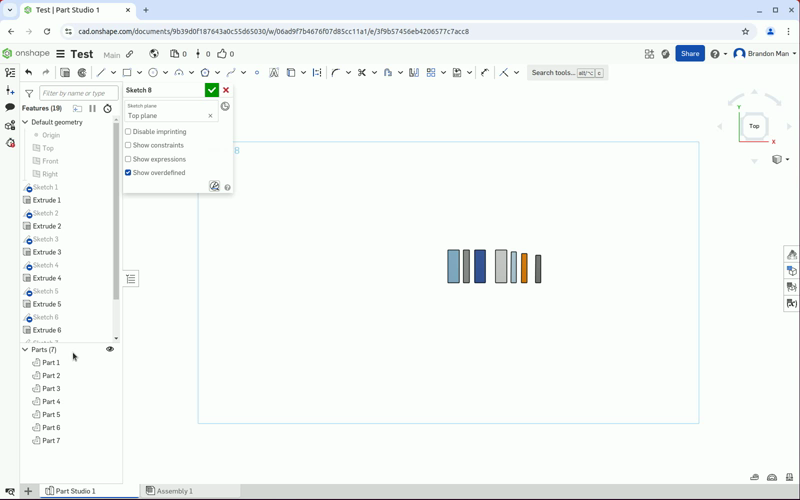
key(y)
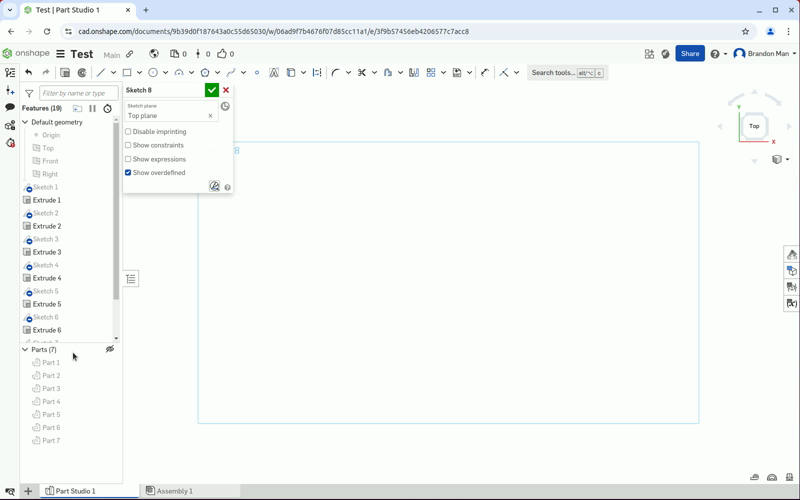
key(l)
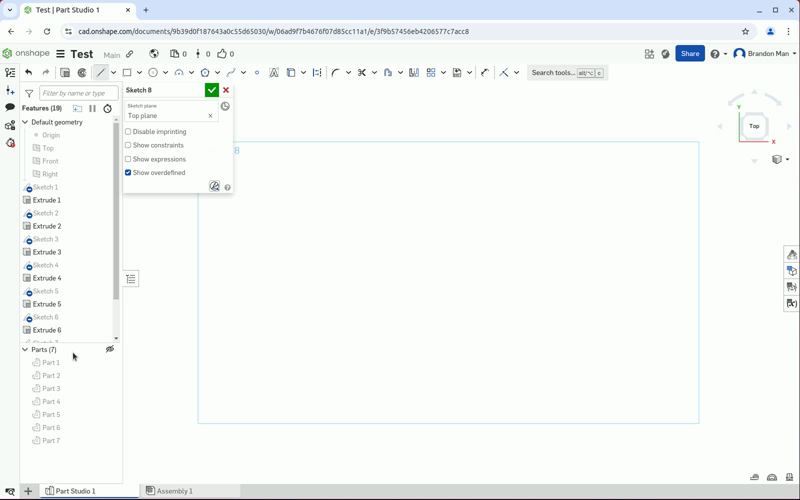
key_down(shift)
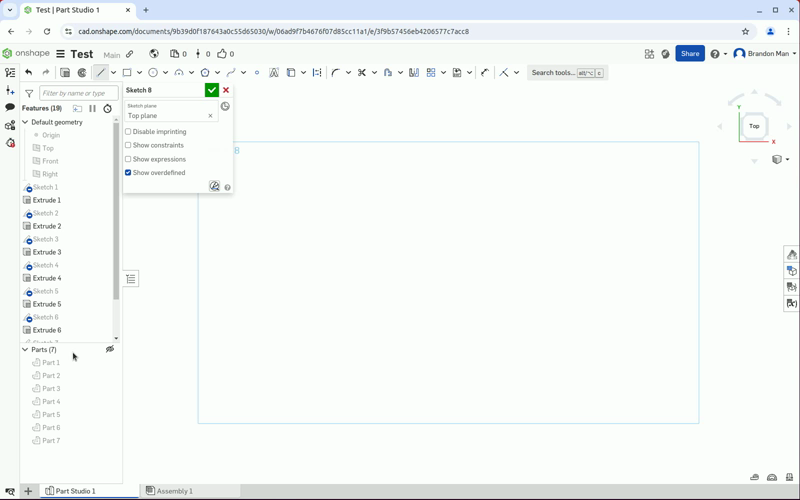
mouse_move(545, 282)
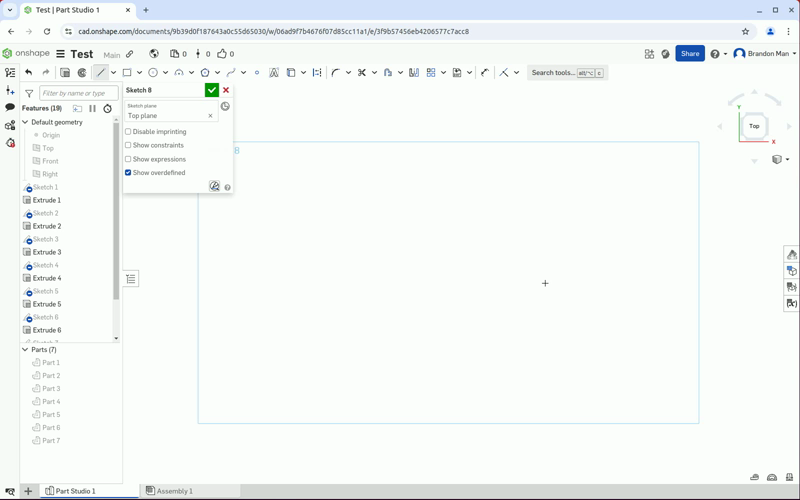
click(545, 282)
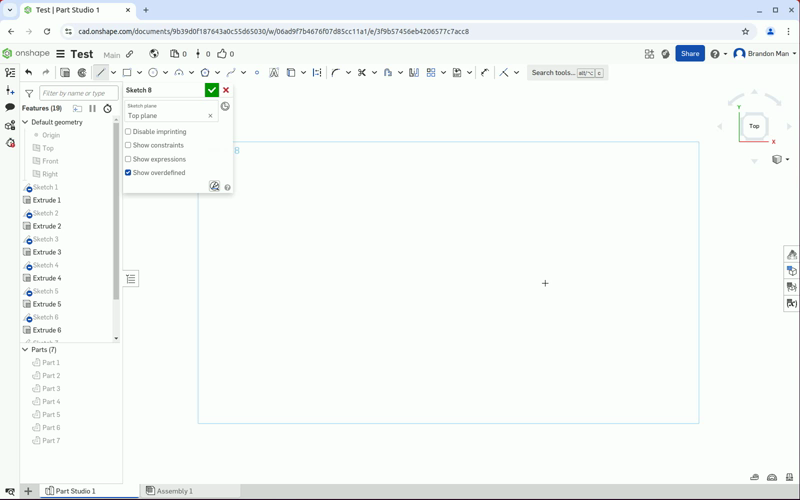
key_up(shift)
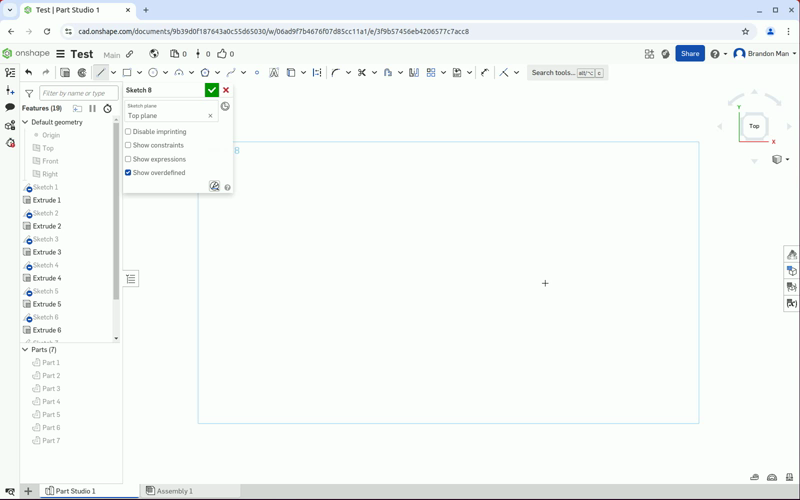
key_down(shift)
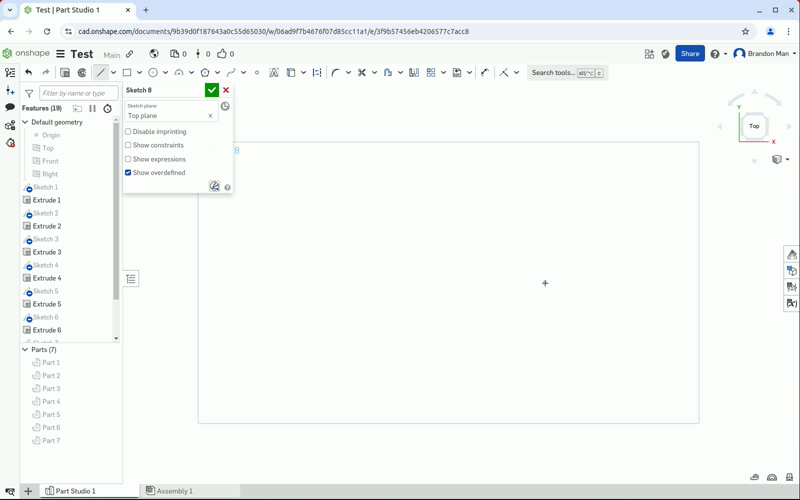
mouse_move(575, 282)
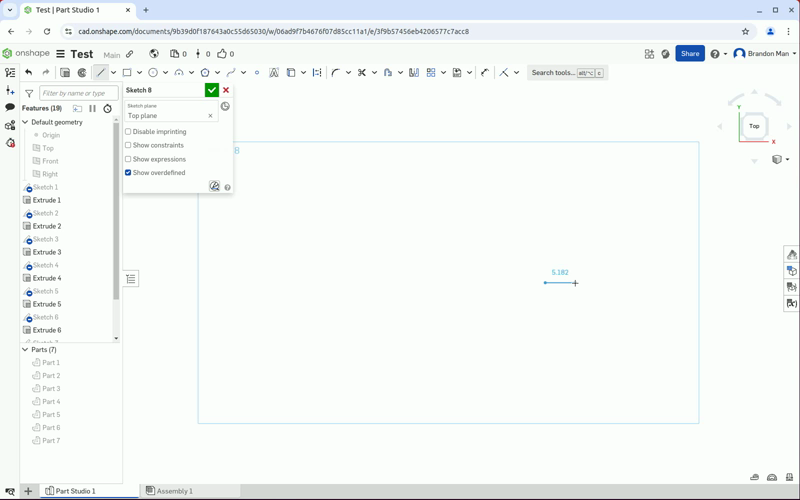
mouse_move(554, 282)
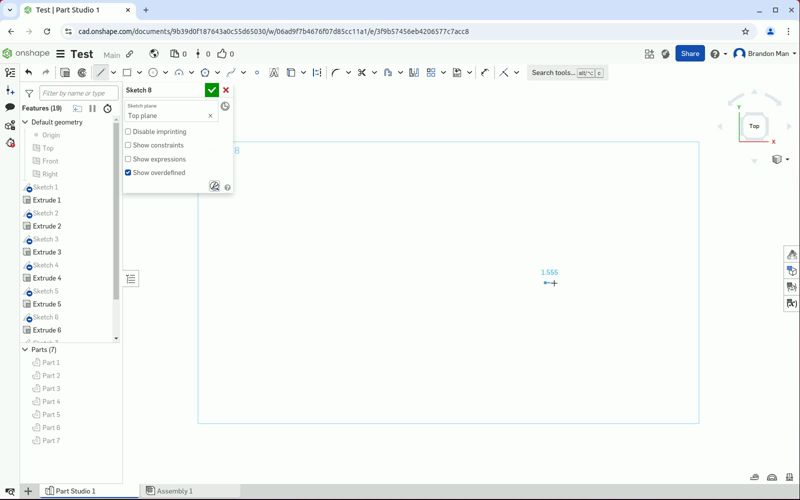
click(554, 282)
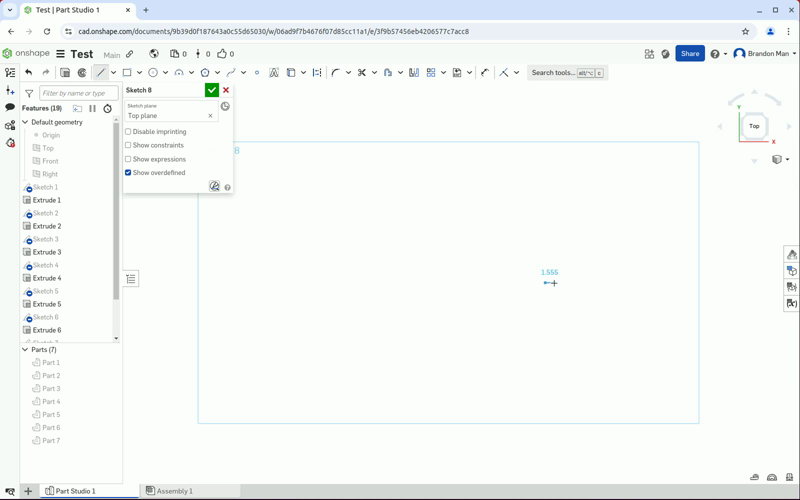
key_up(shift)
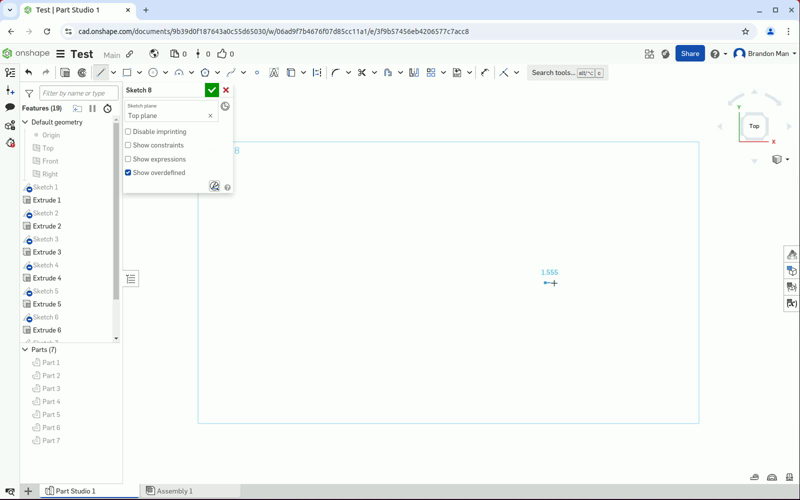
key_down(shift)
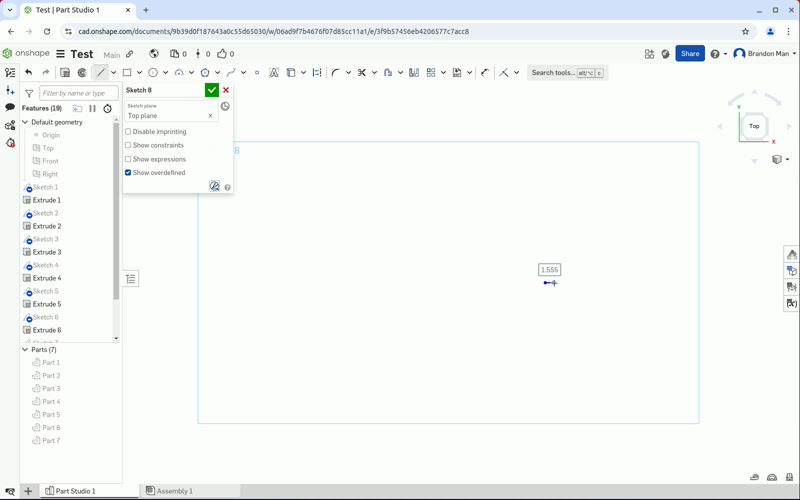
mouse_move(584, 282)
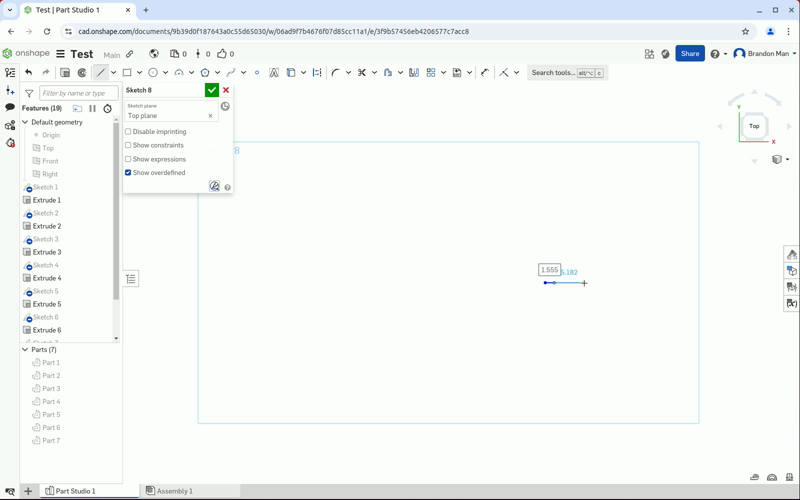
mouse_move(554, 255)
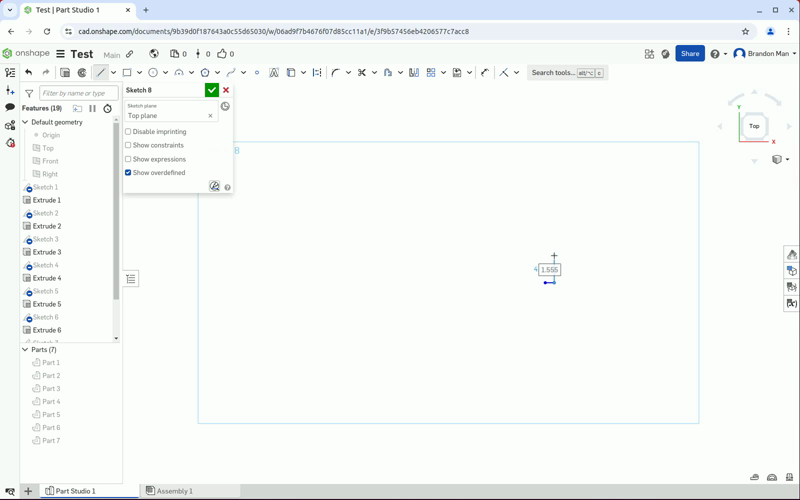
click(554, 255)
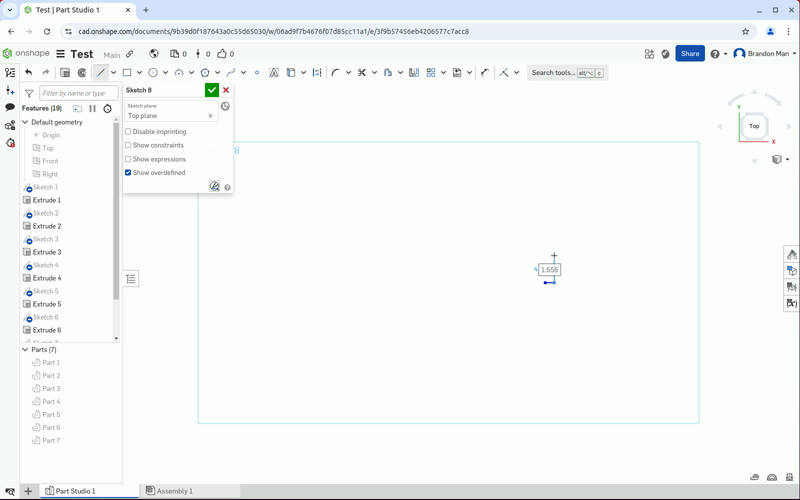
key_up(shift)
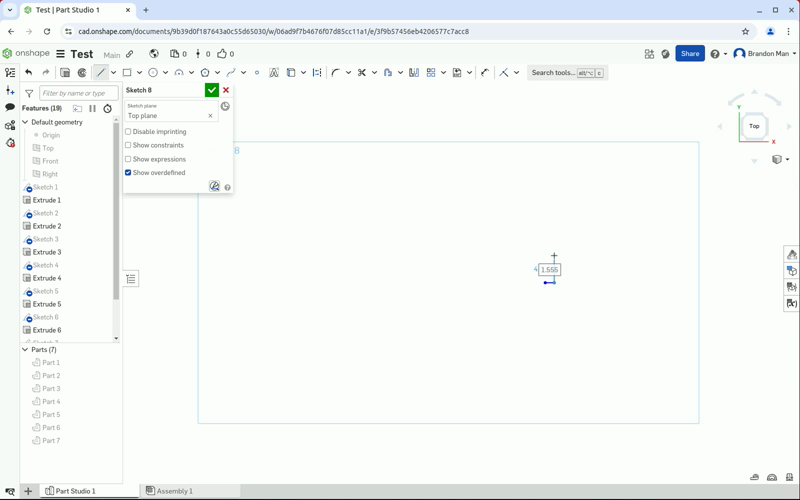
key_down(shift)
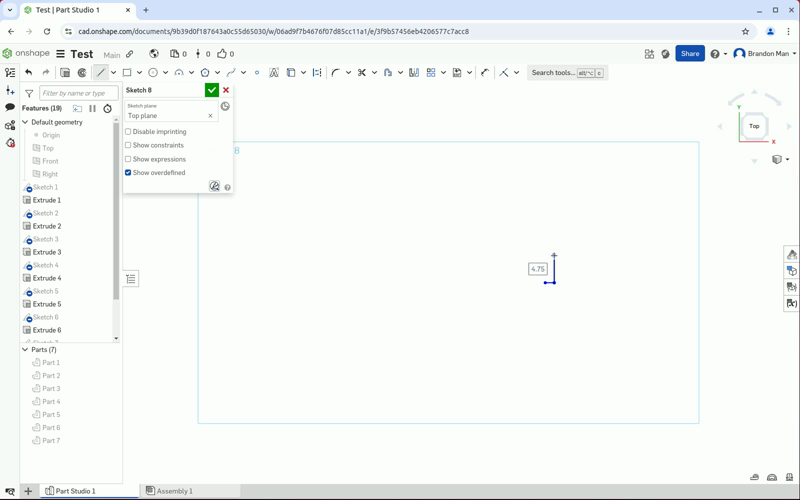
mouse_move(584, 255)
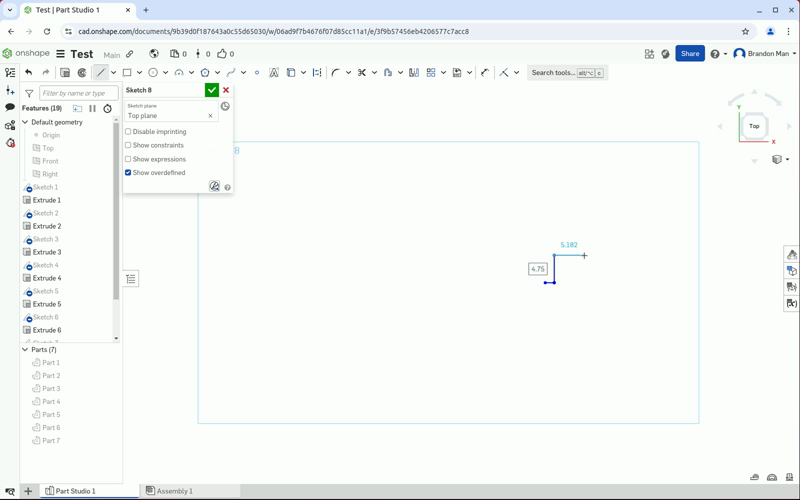
mouse_move(545, 255)
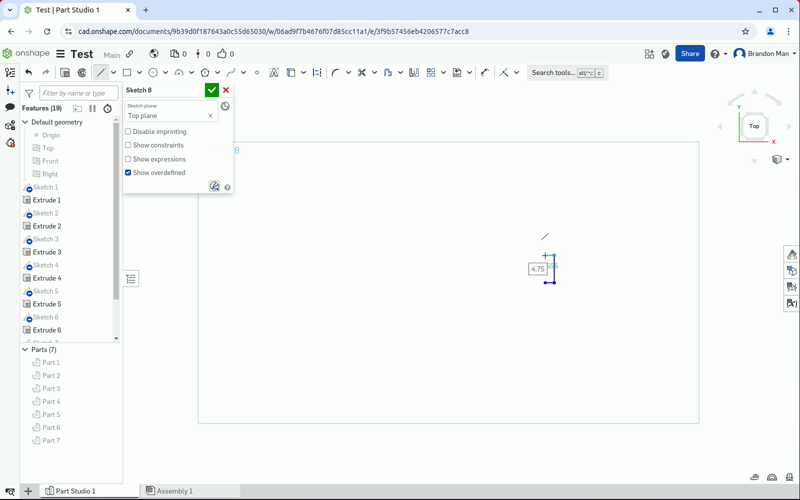
click(545, 255)
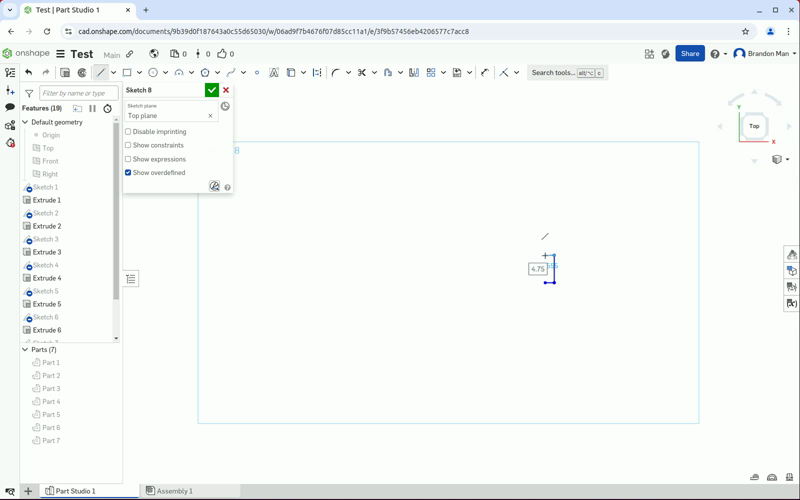
key_up(shift)
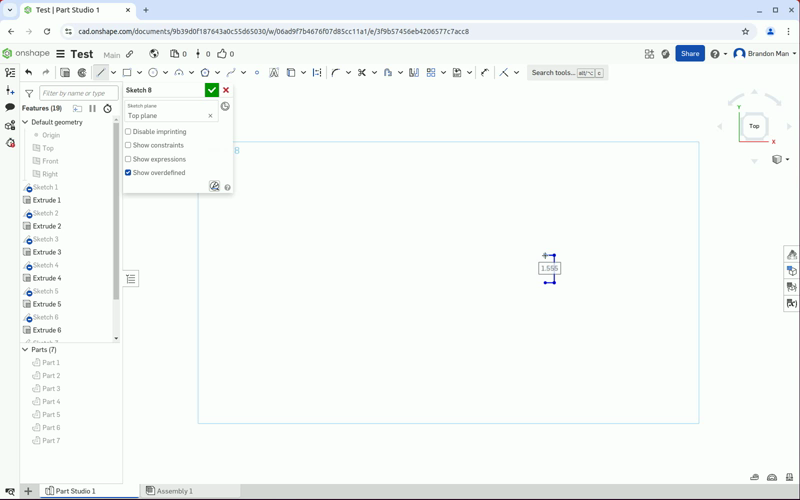
mouse_move(575, 255)
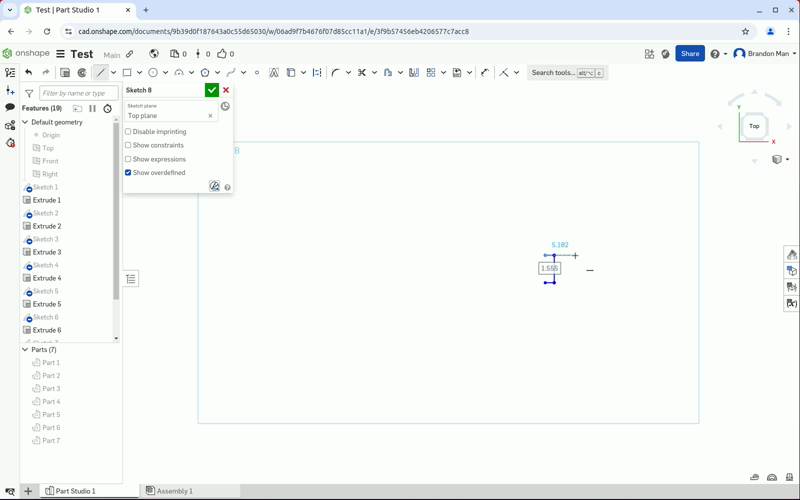
key_down(shift)
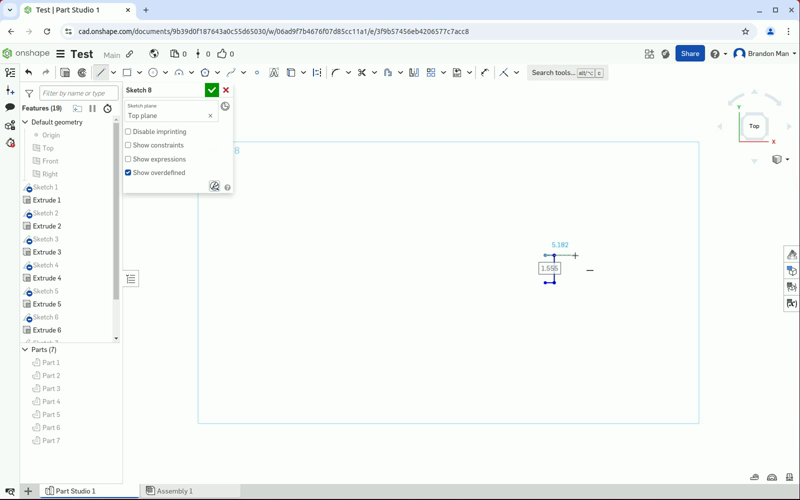
mouse_move(545, 282)
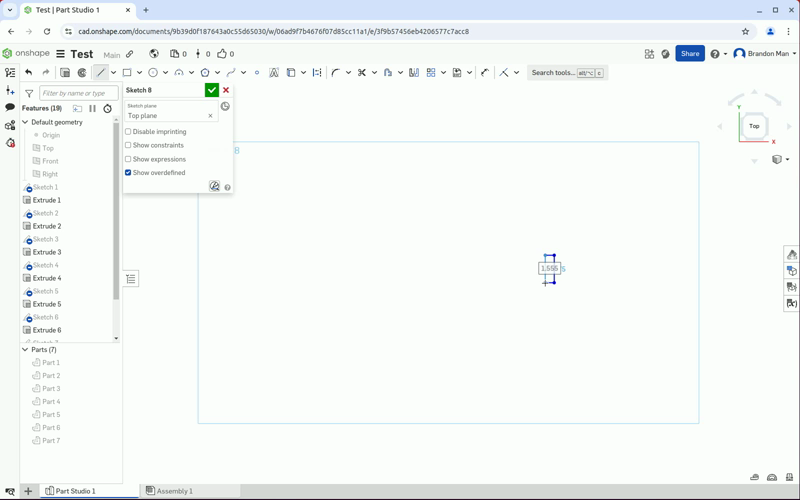
key_up(shift)
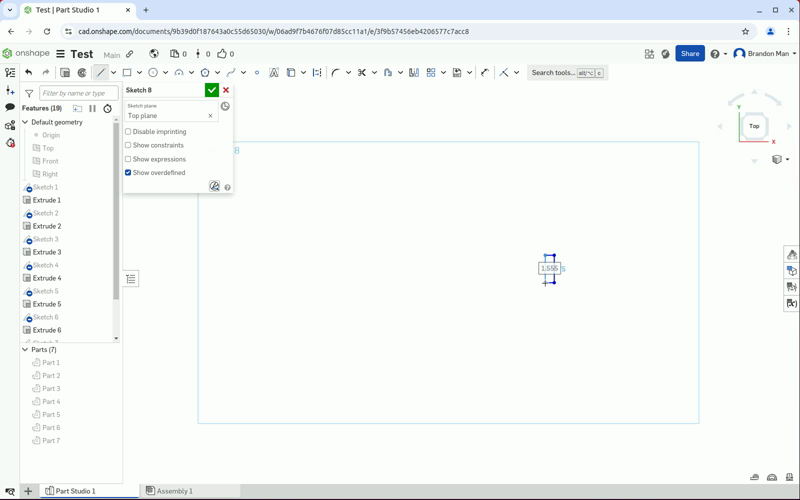
click(545, 282)
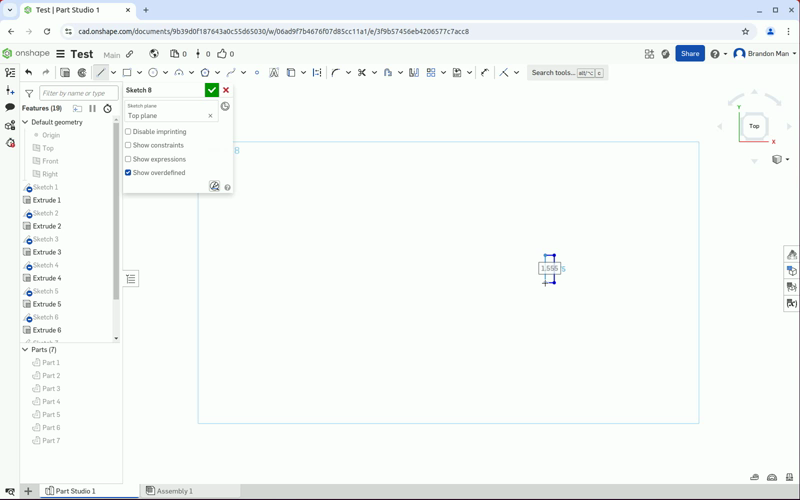
key(esc)
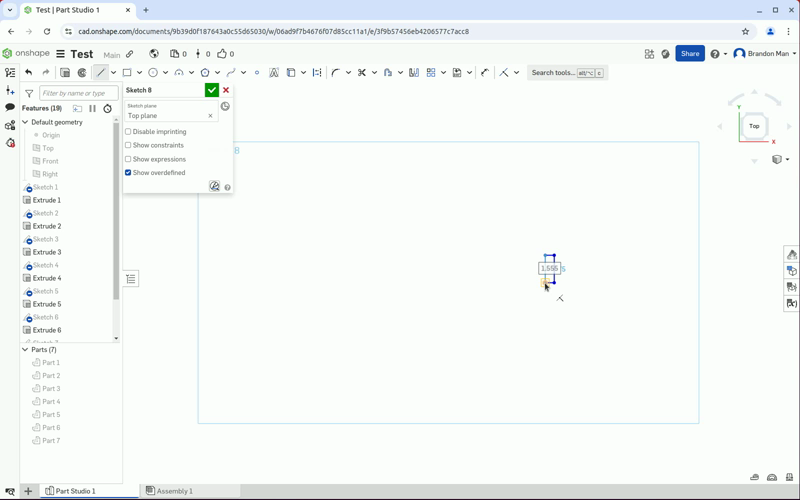
mouse_move(545, 266)
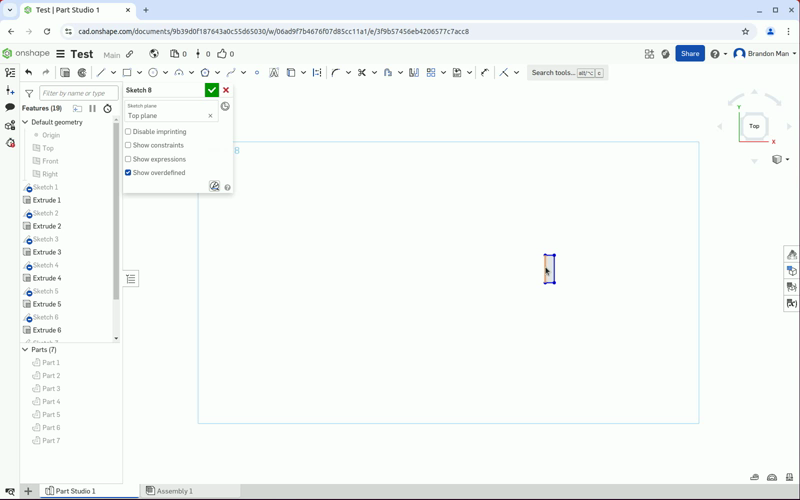
scroll(6)
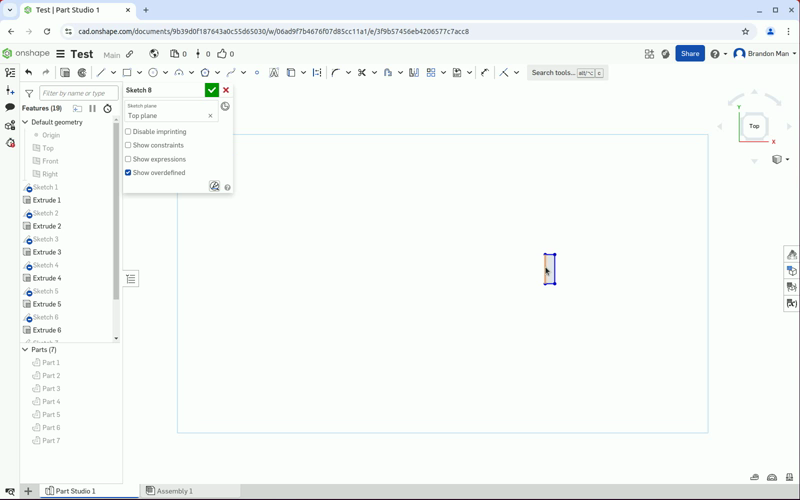
scroll(6)
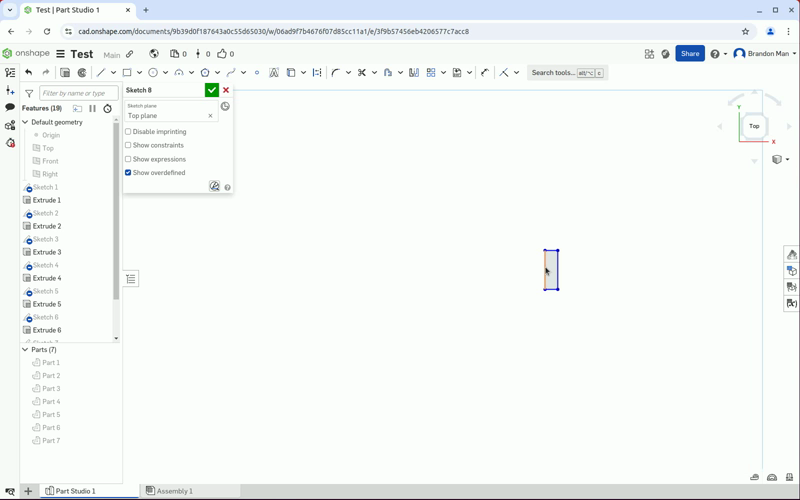
scroll(6)
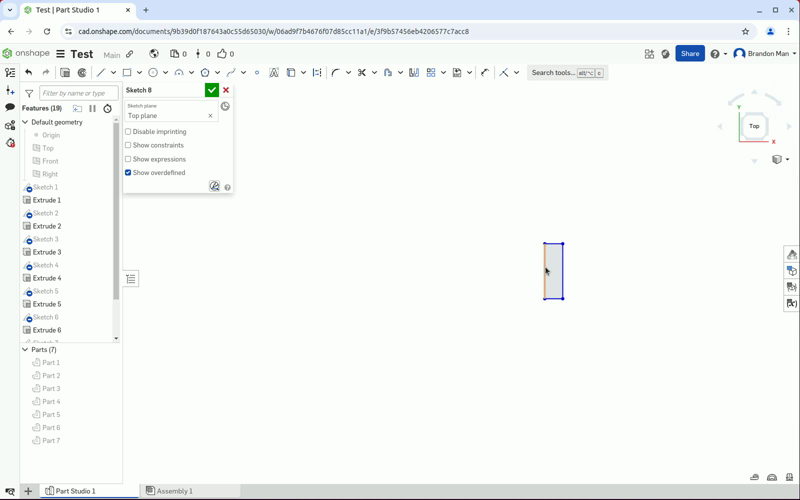
scroll(6)
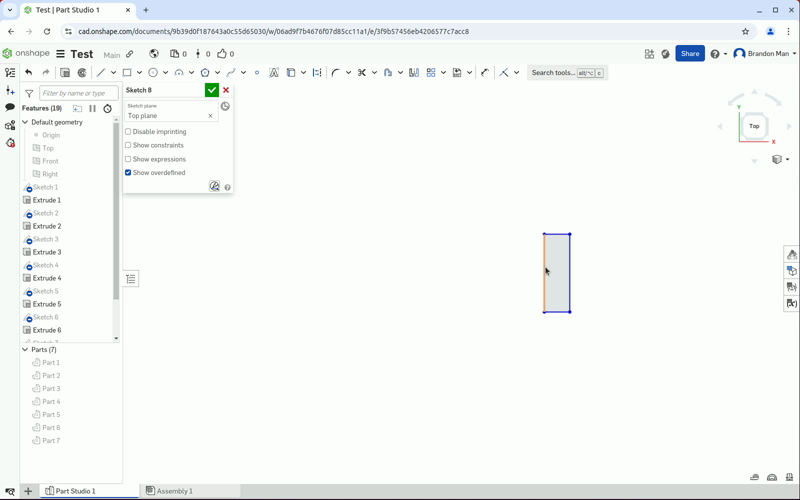
scroll(6)
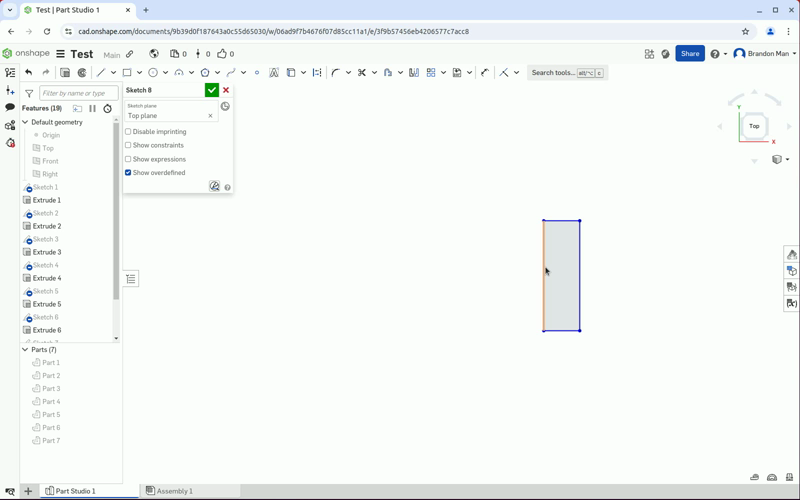
scroll(6)
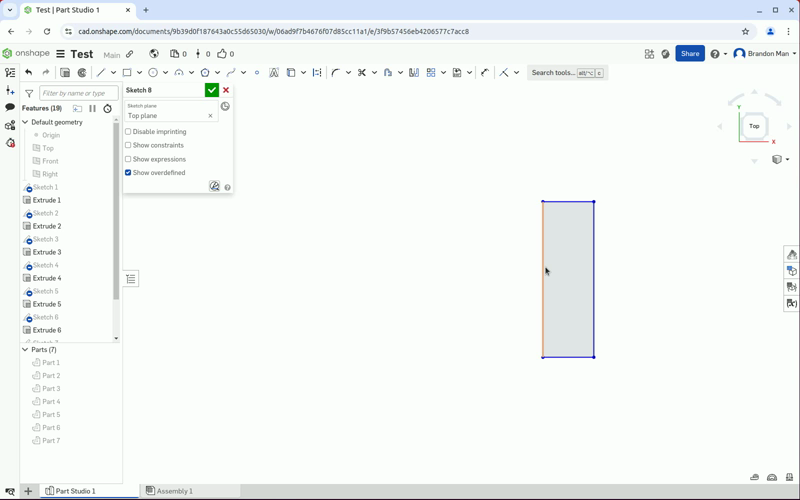
scroll(6)
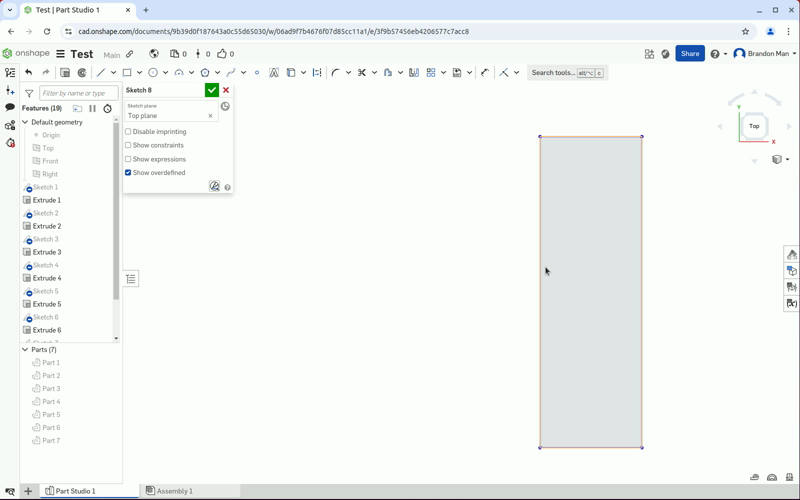
click(545, 266)
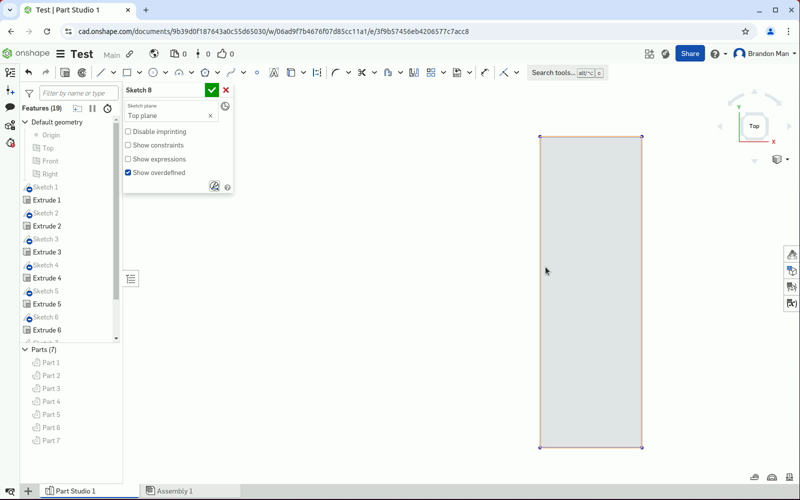
scroll(-6)
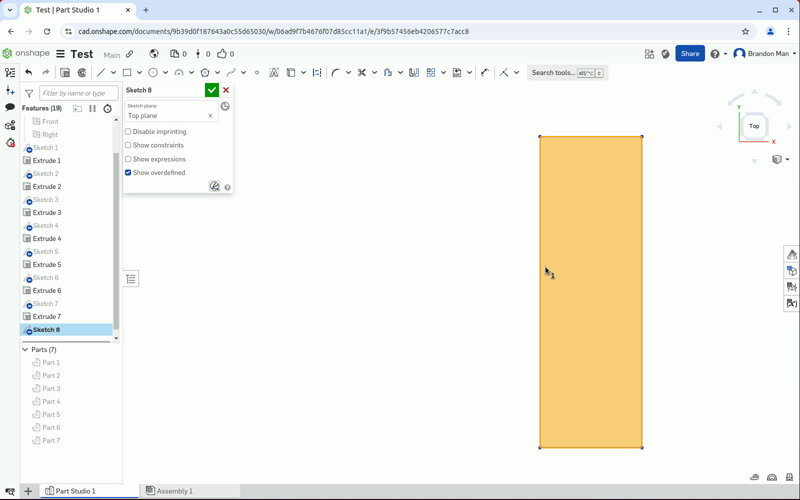
scroll(-6)
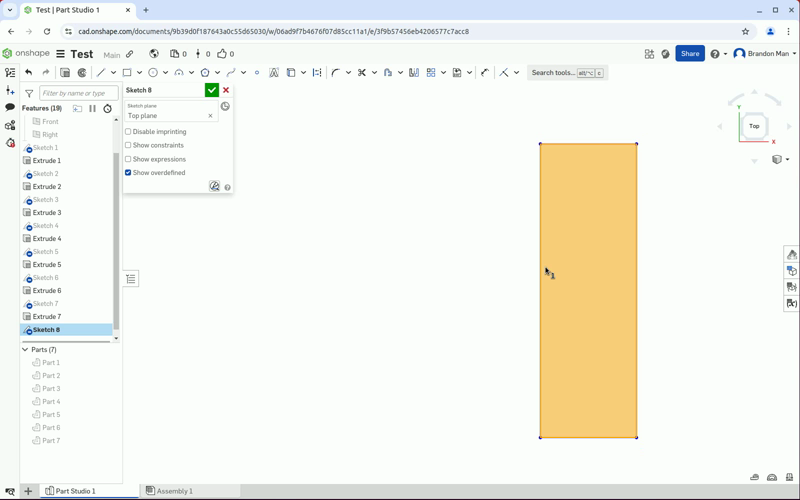
scroll(-6)
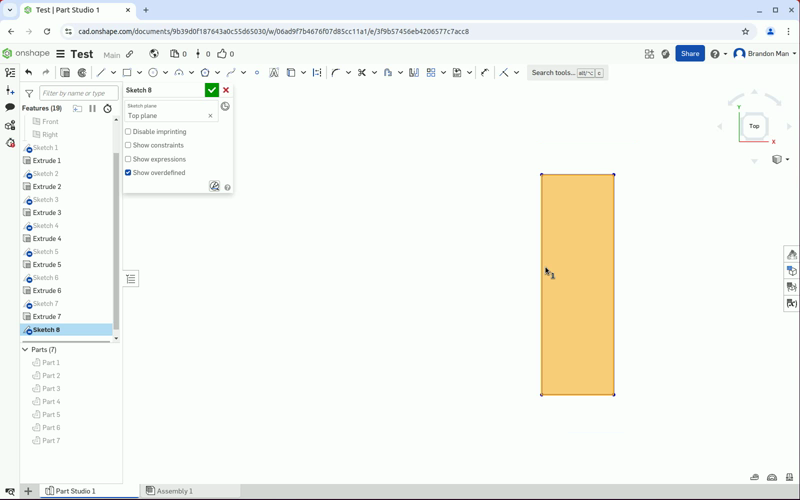
scroll(-6)
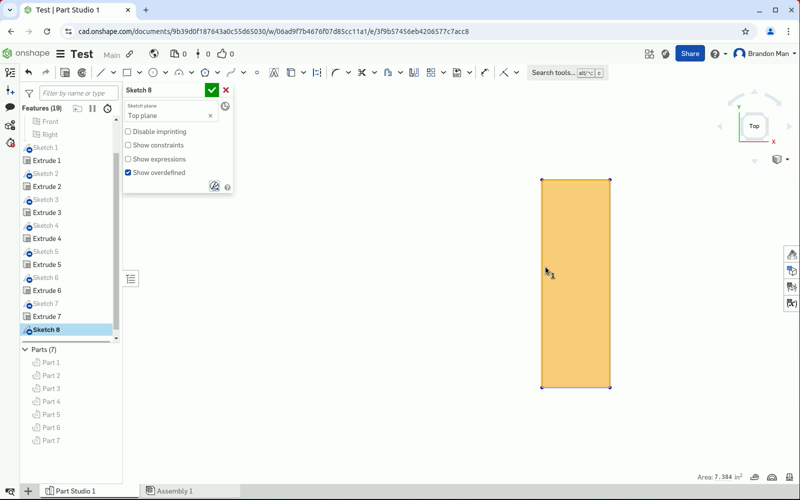
scroll(-6)
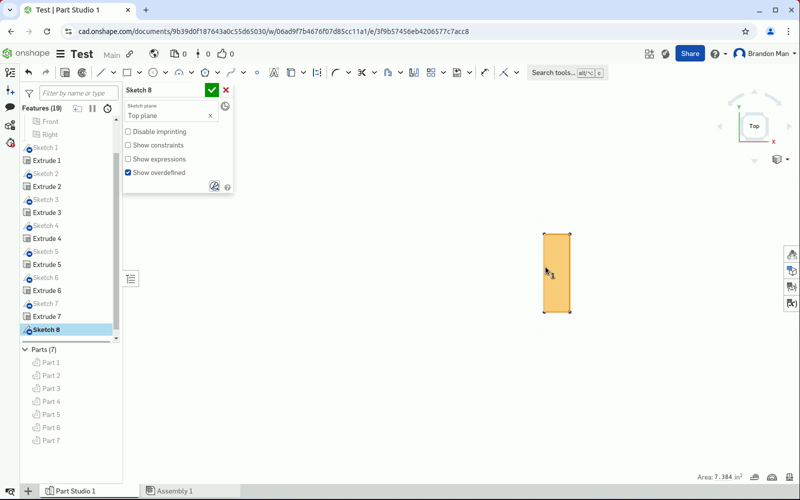
scroll(-6)
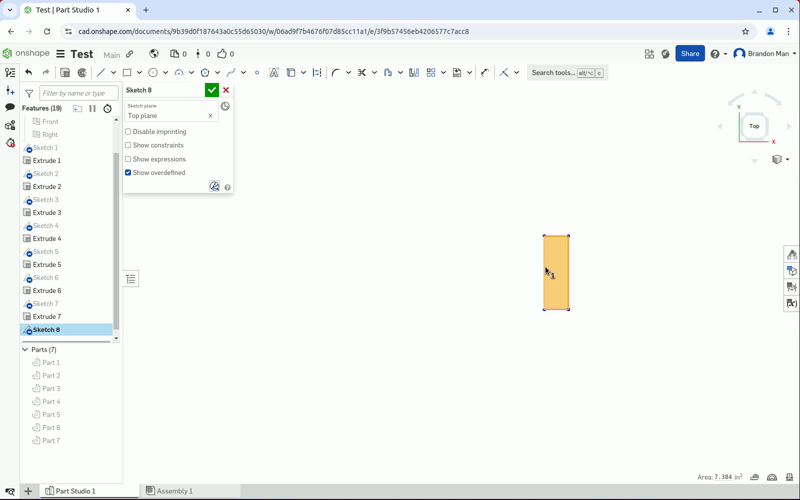
scroll(-6)
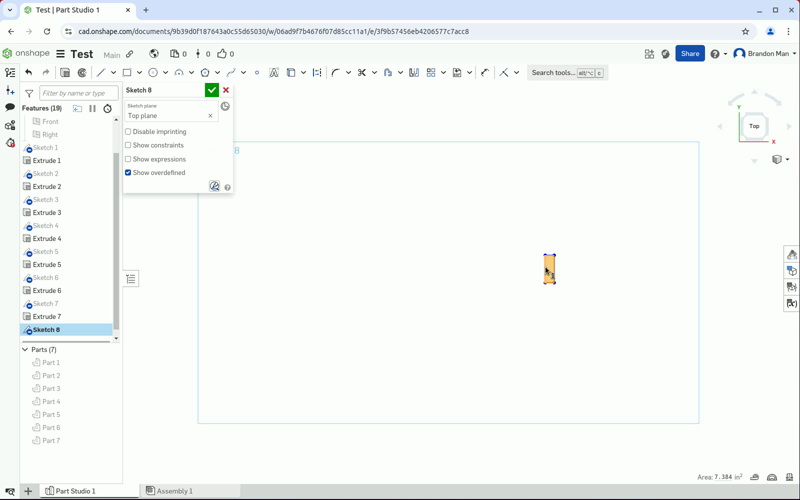
mouse_move(73, 352)
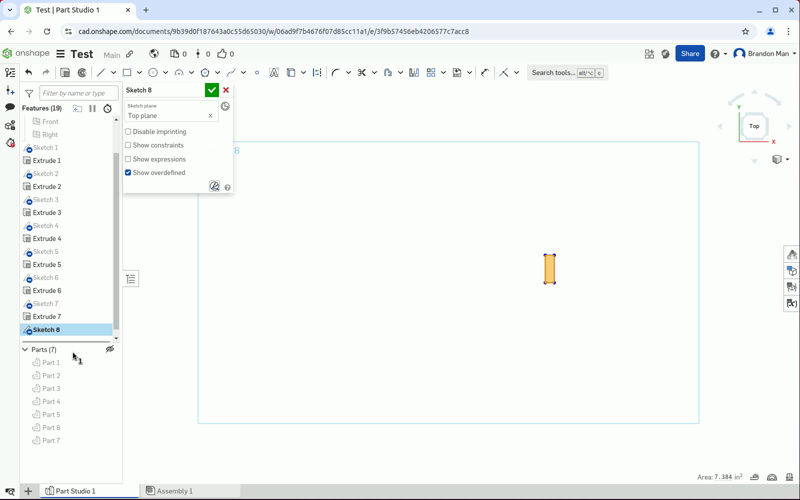
key(shift+y)
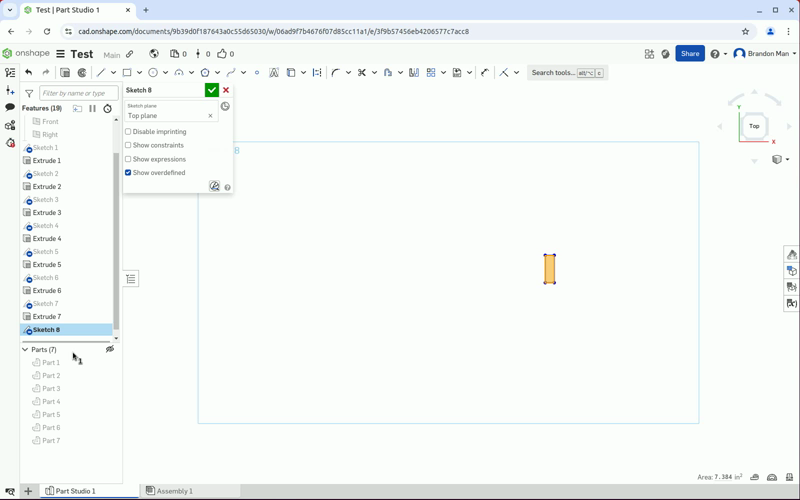
key(shift+e)
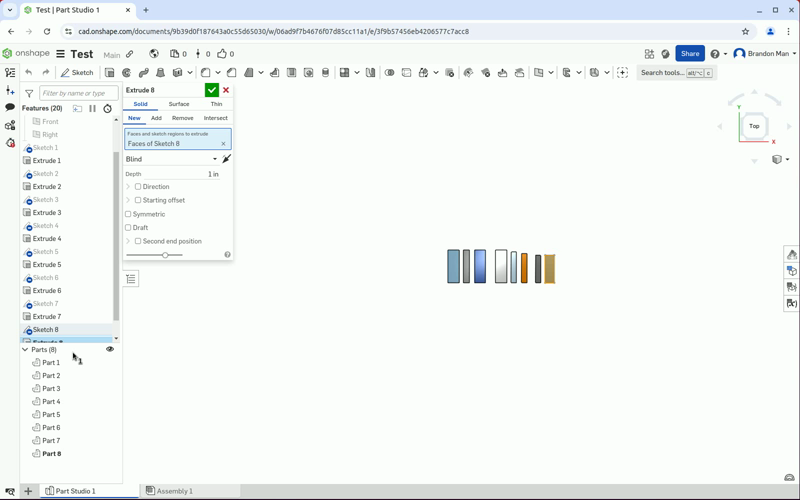
mouse_move(143, 106)
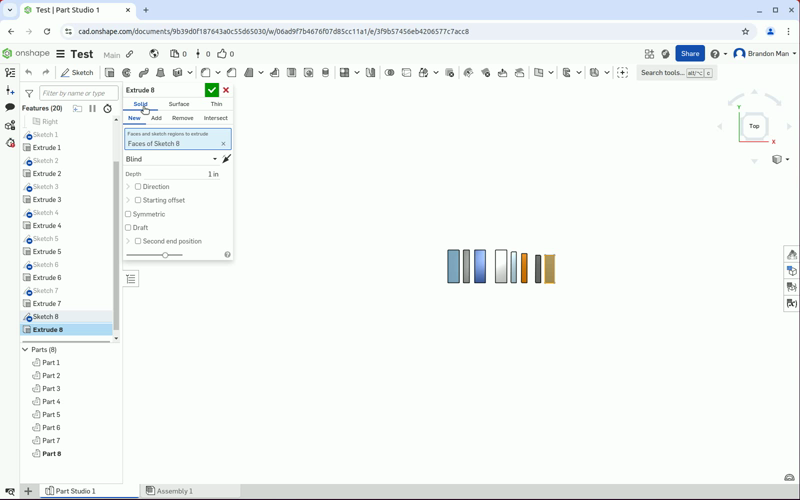
click(143, 106)
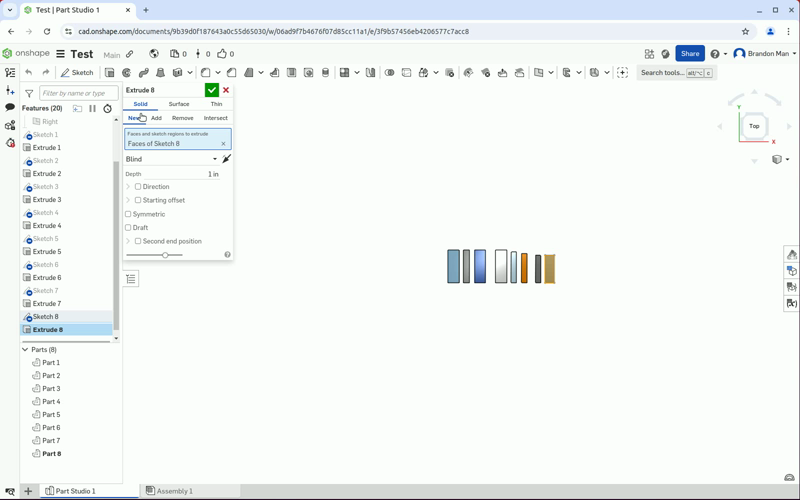
mouse_move(137, 120)
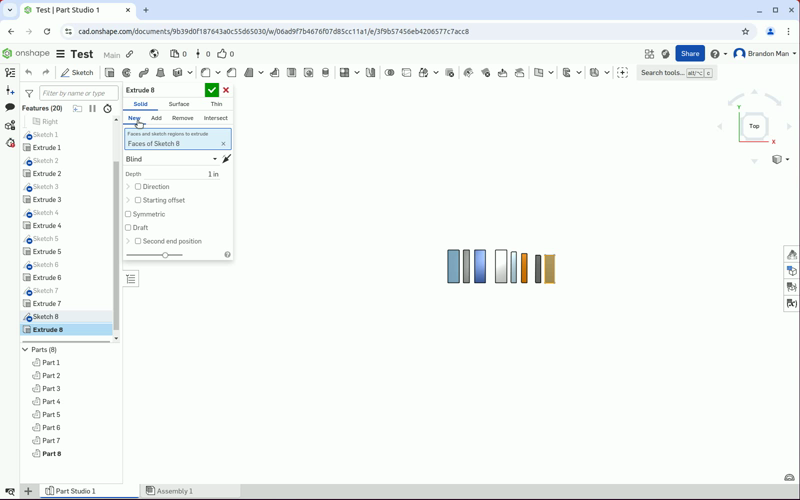
click(137, 120)
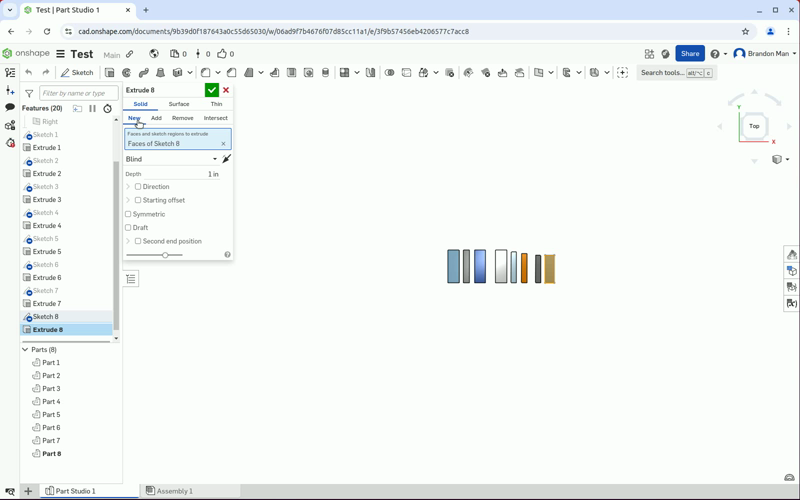
key(tab, 4)
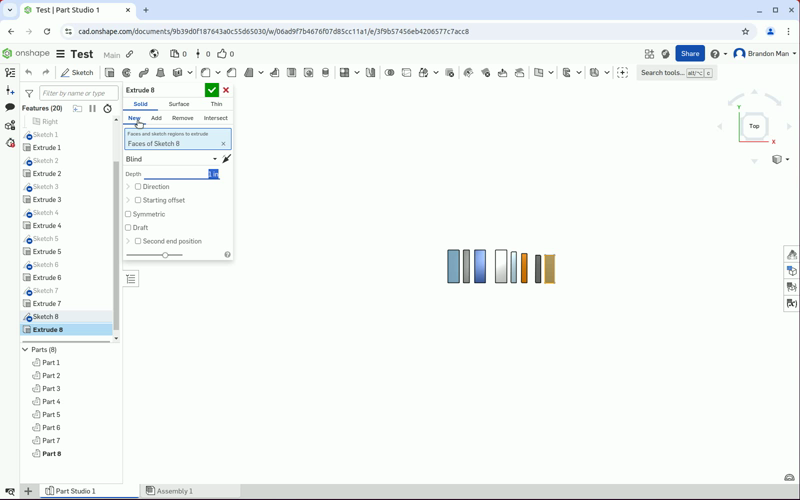
text(23.108)
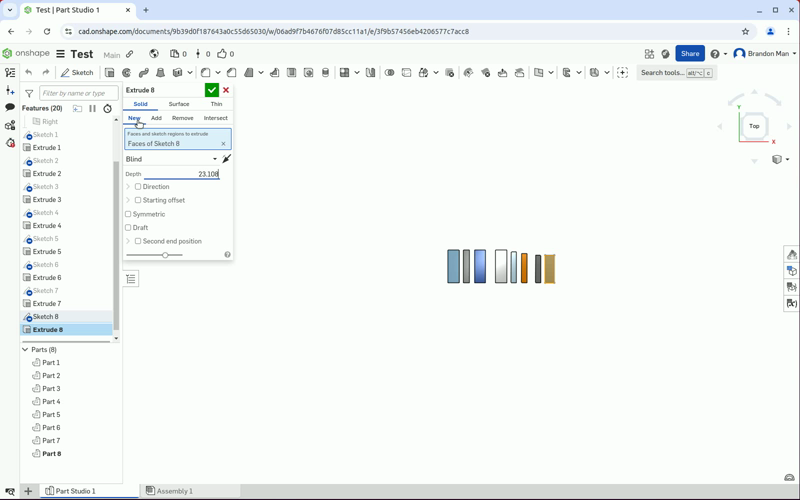
key(enter)
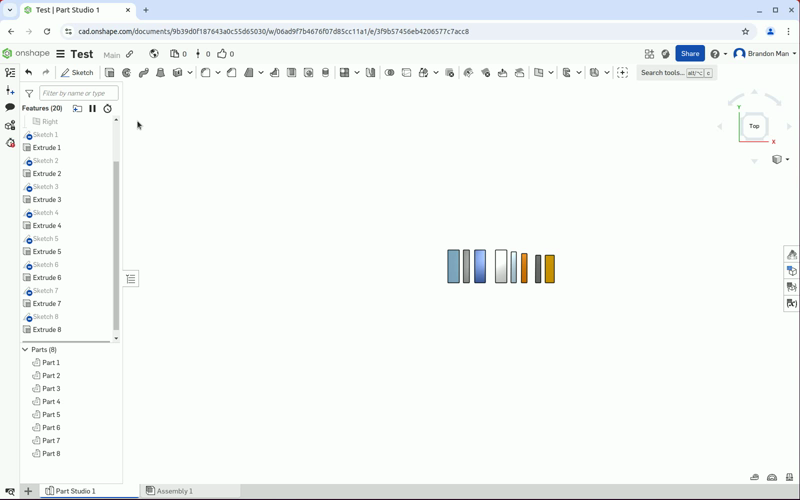
key(shift+h)
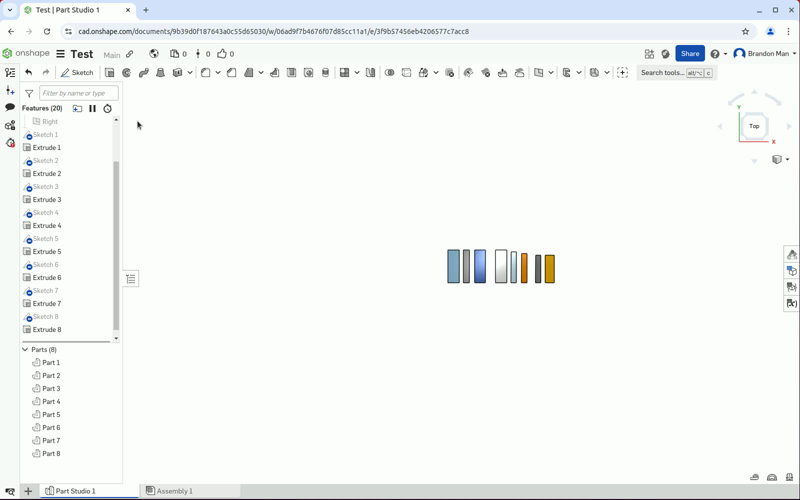
key(shift+h)
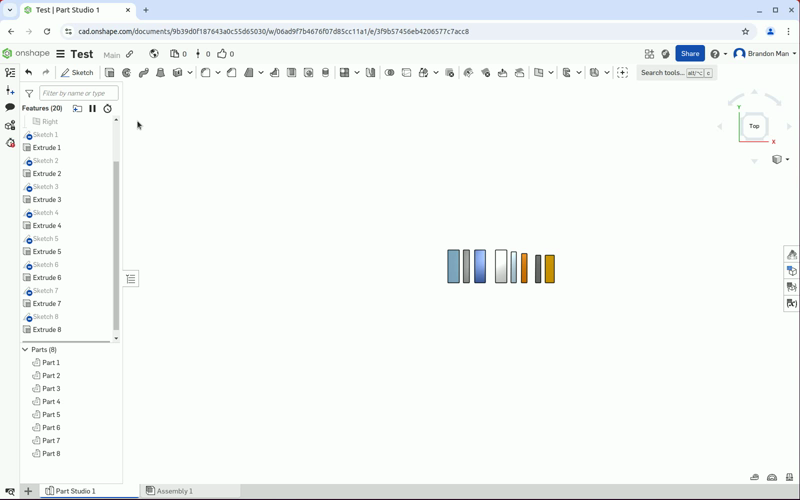
mouse_move(69, 137)
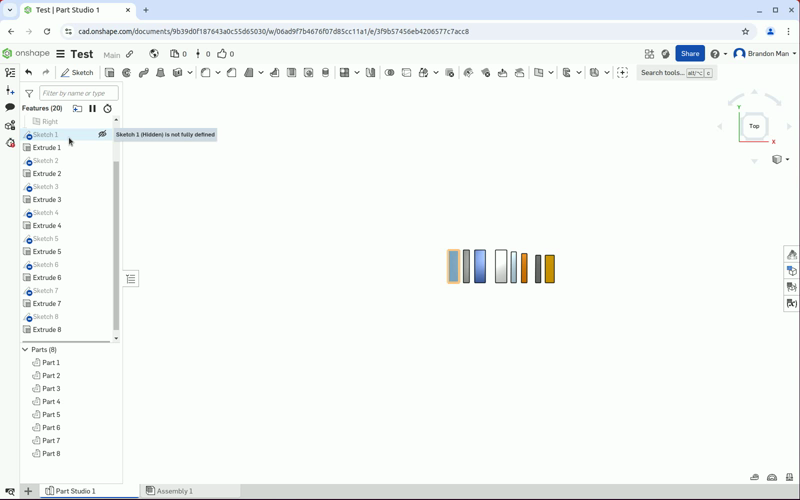
click(69, 137)
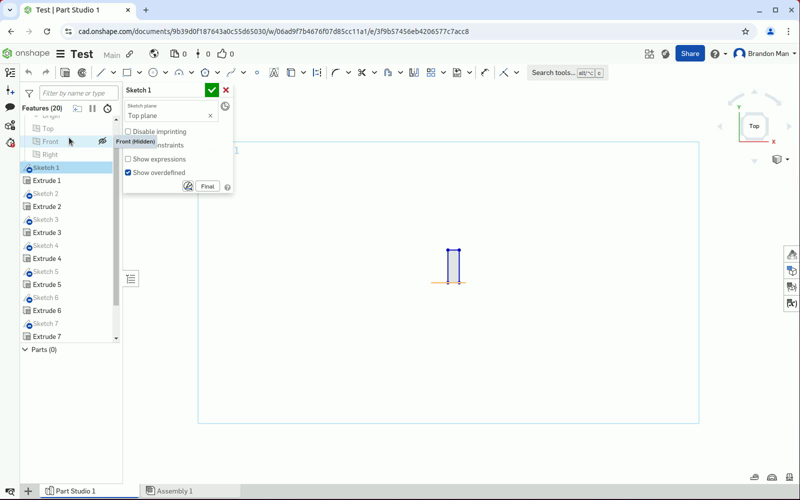
mouse_move(229, 92)
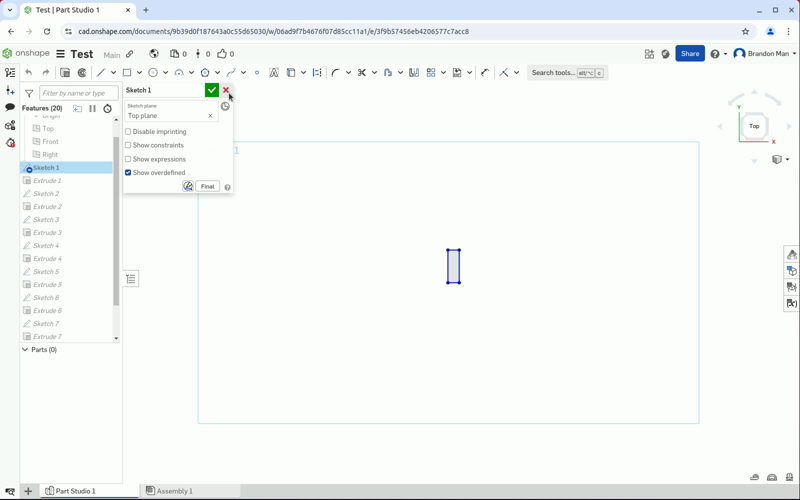
click(229, 92)
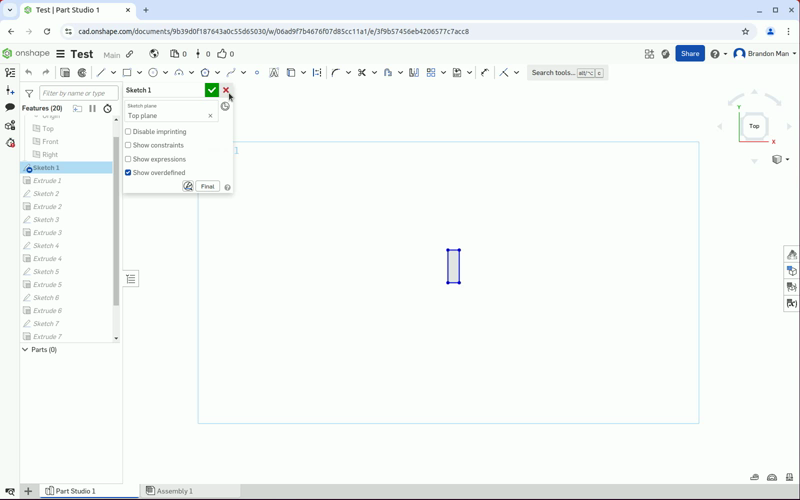
key(shift+s)
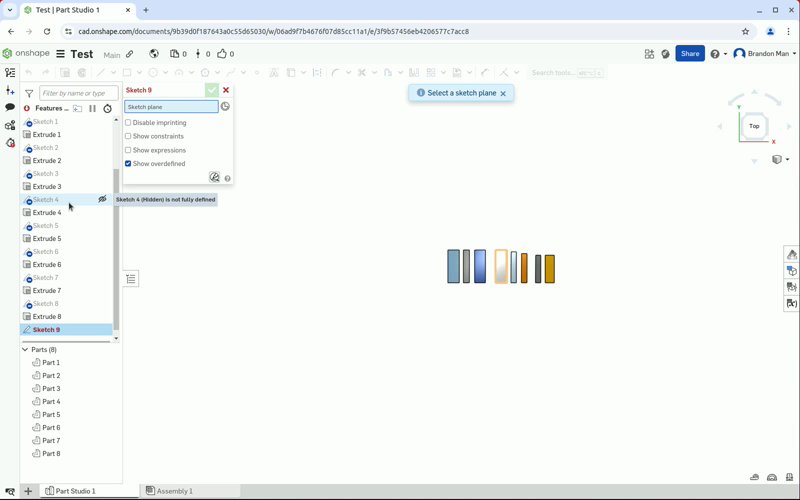
scroll(3)
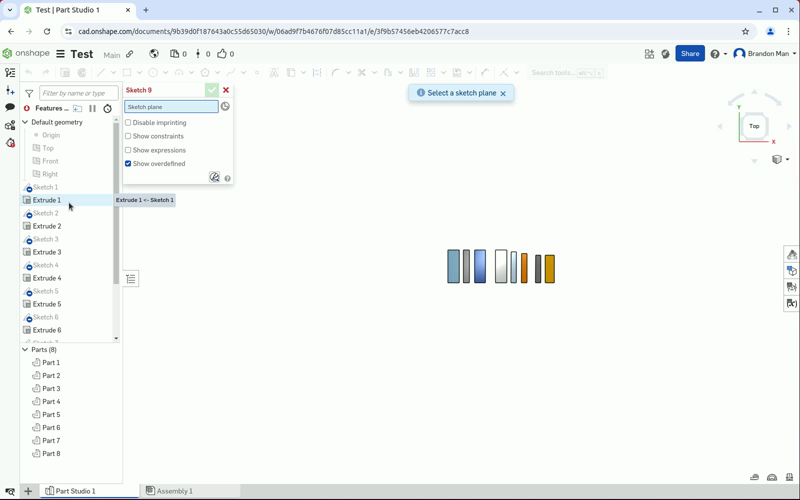
mouse_move(69, 150)
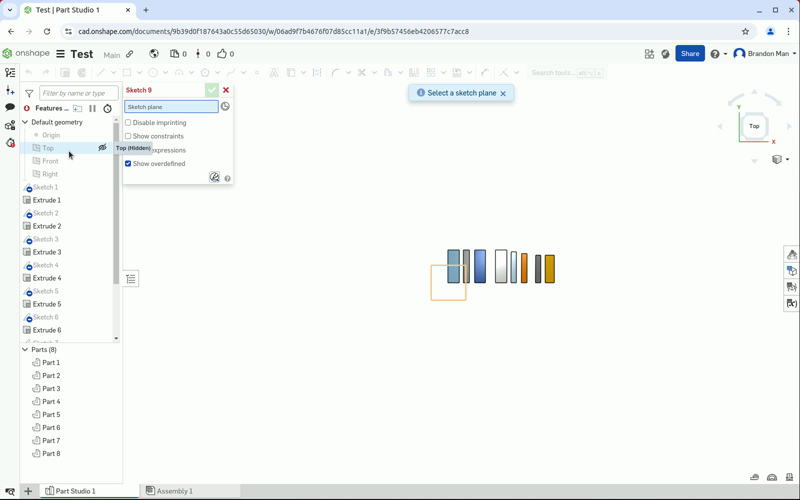
click(69, 150)
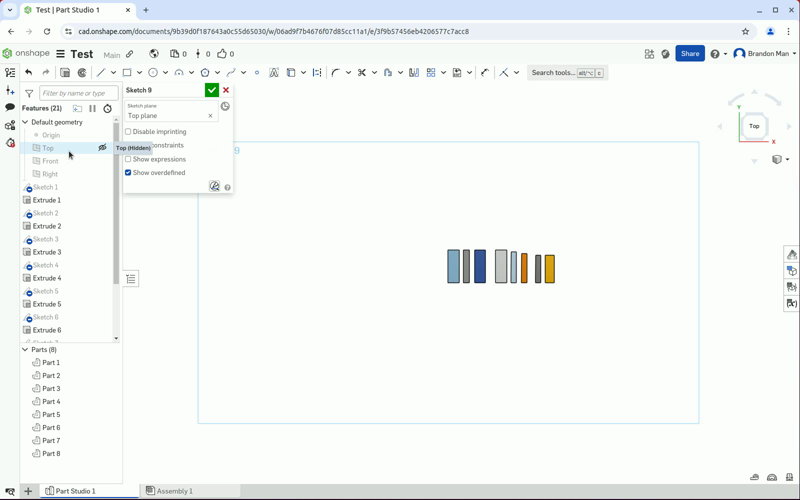
mouse_move(73, 352)
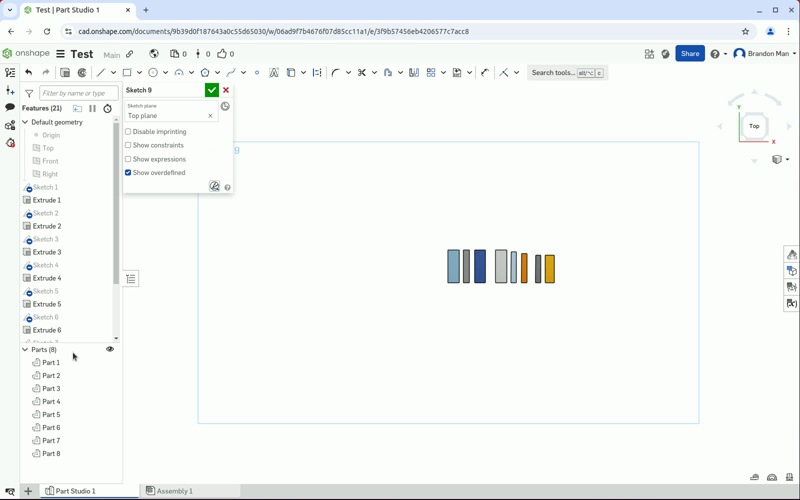
key(y)
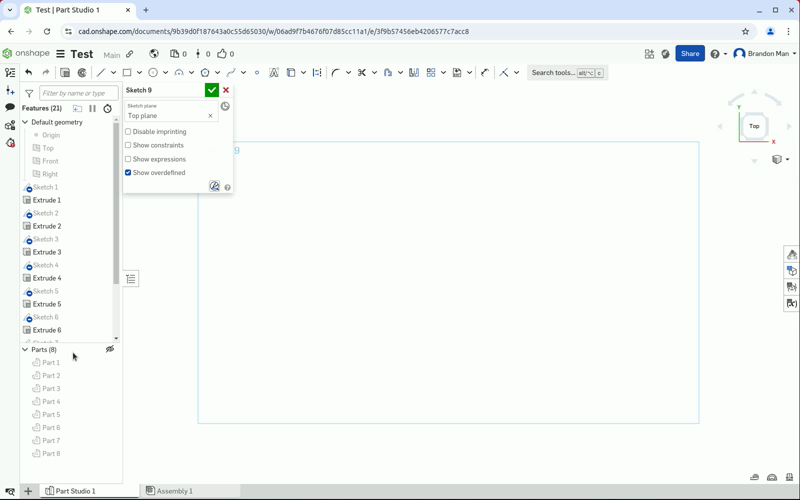
key(l)
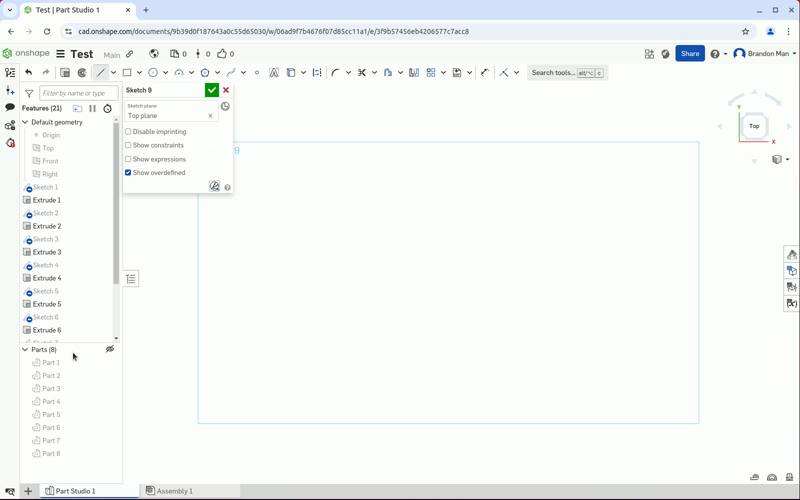
key_down(shift)
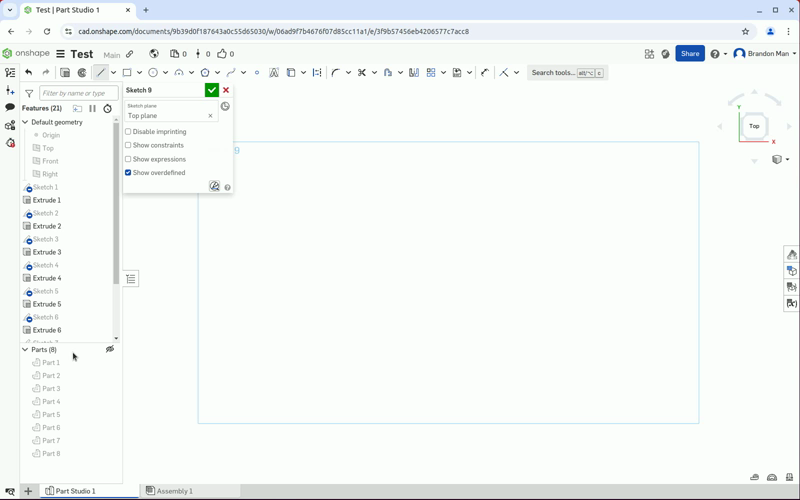
mouse_move(558, 282)
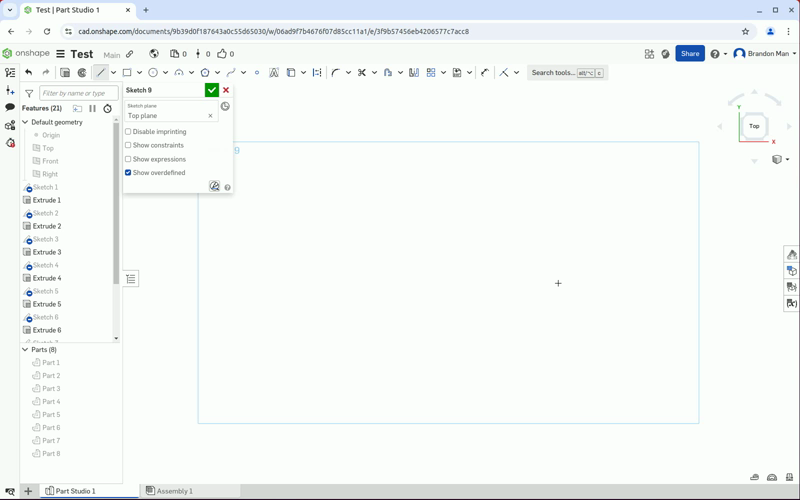
click(558, 282)
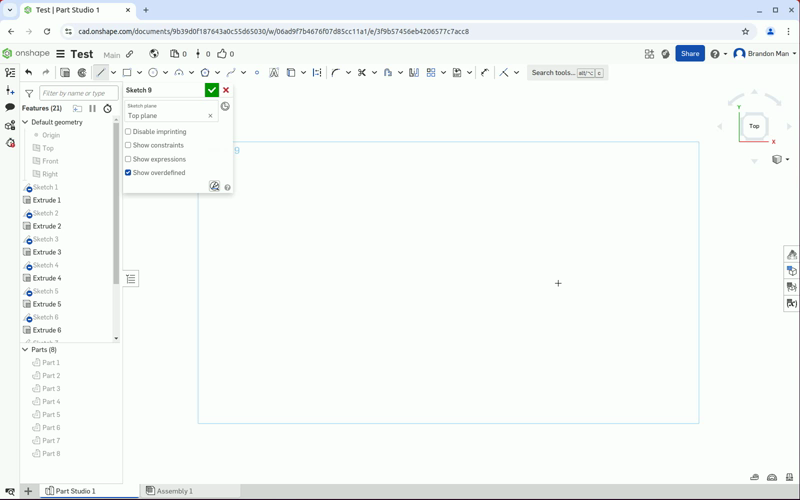
key_up(shift)
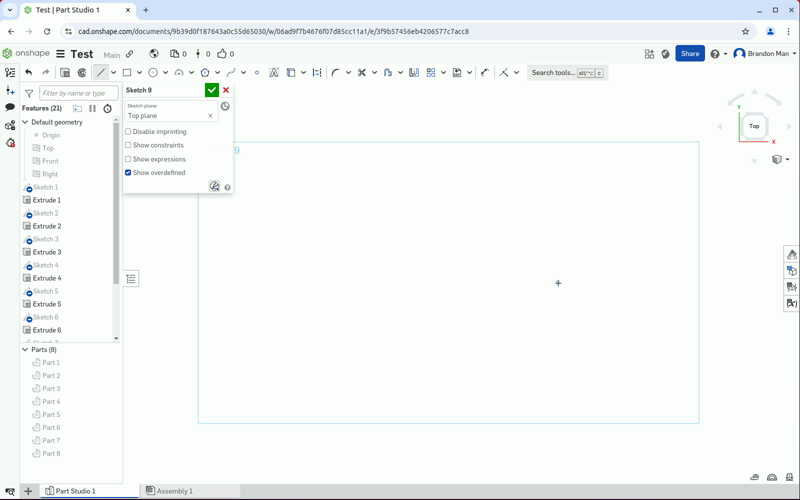
key_down(shift)
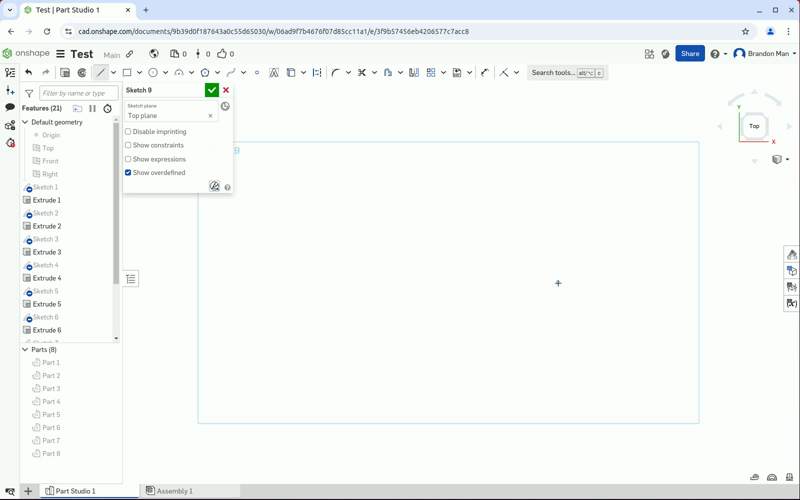
mouse_move(588, 282)
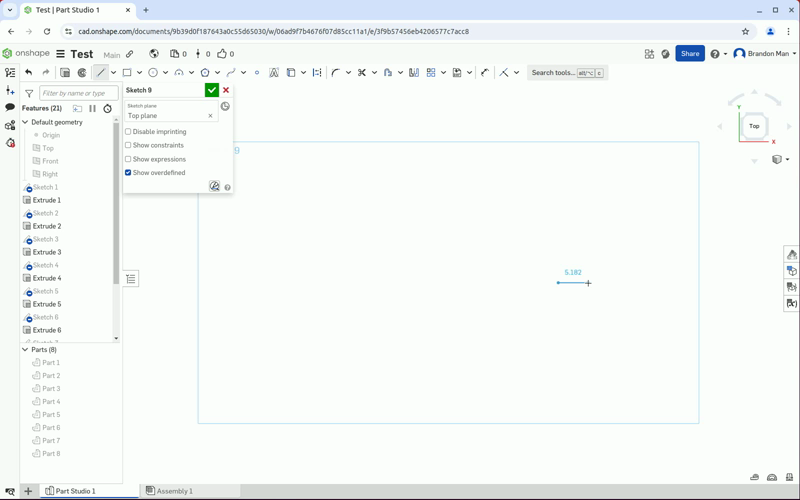
mouse_move(562, 282)
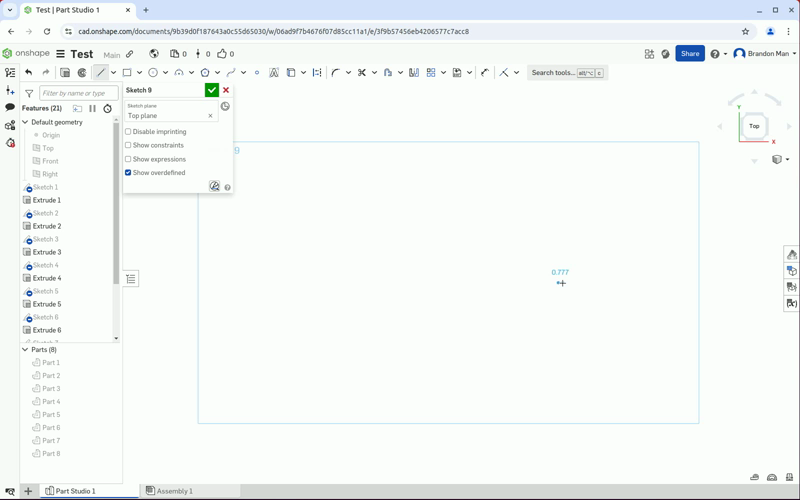
scroll(6)
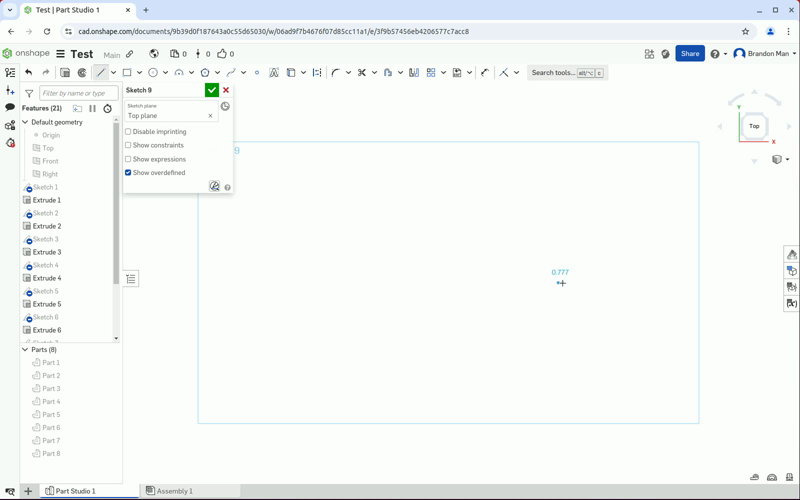
scroll(6)
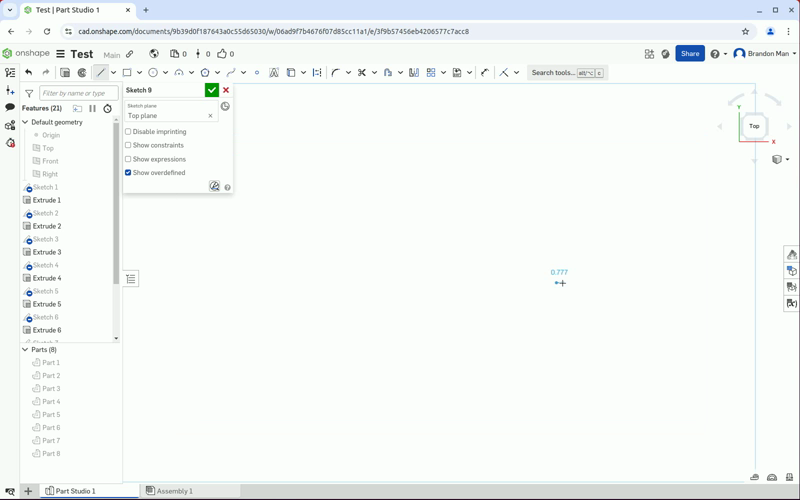
scroll(6)
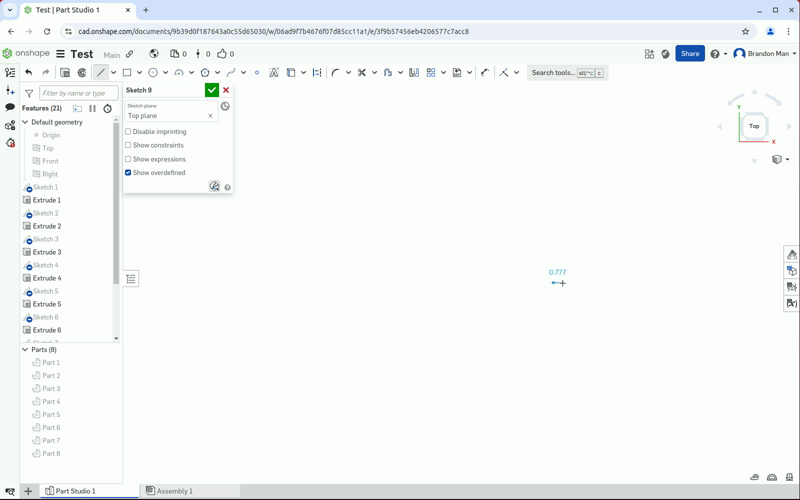
scroll(6)
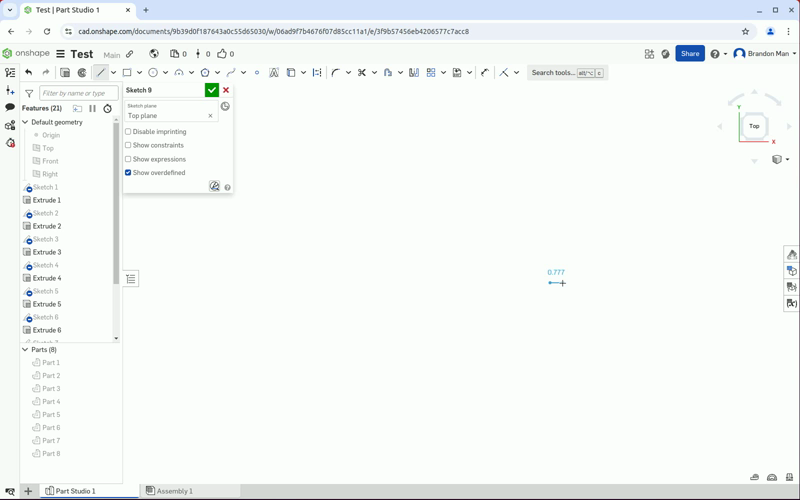
scroll(6)
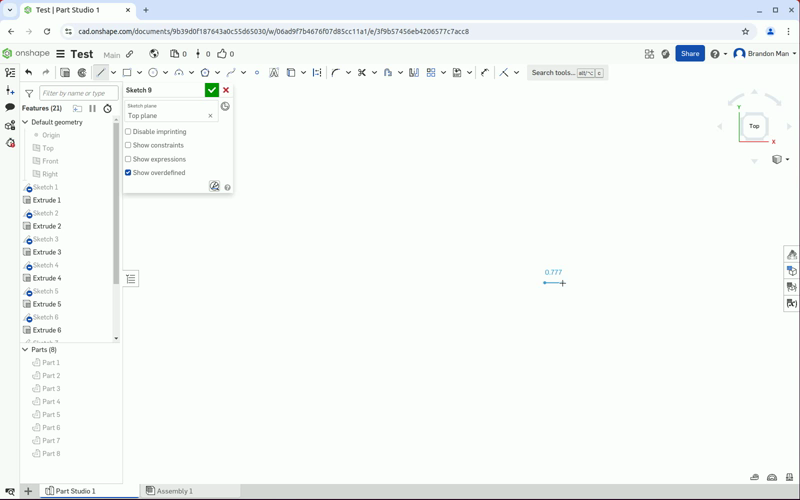
scroll(6)
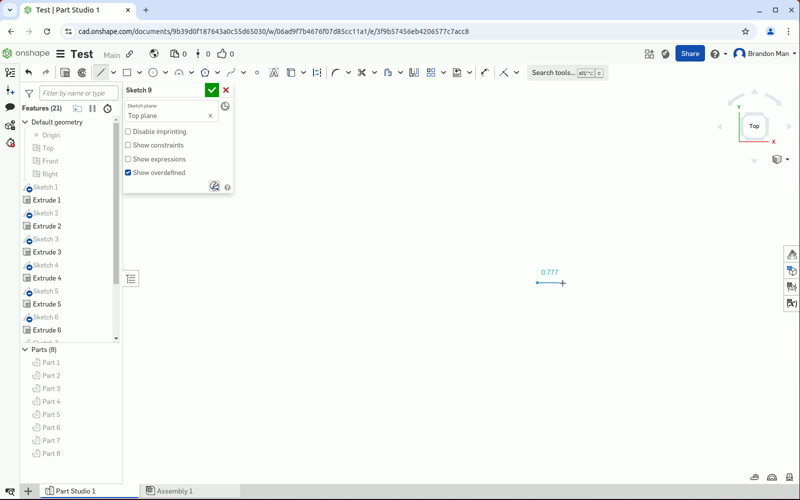
scroll(6)
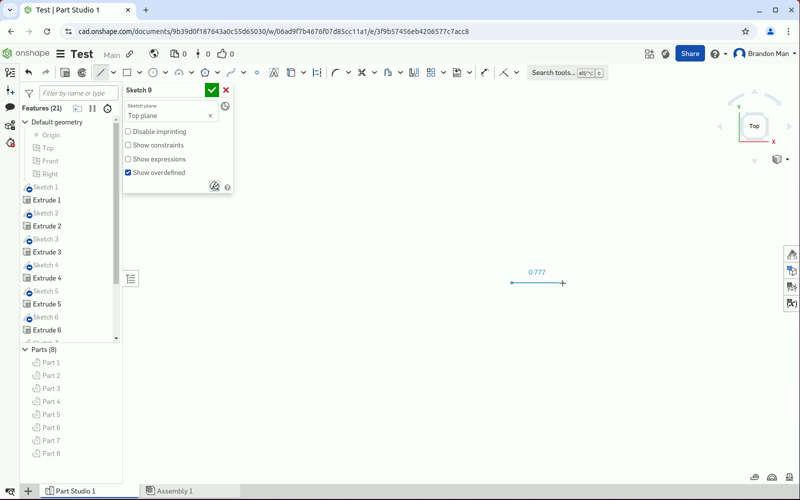
click(562, 282)
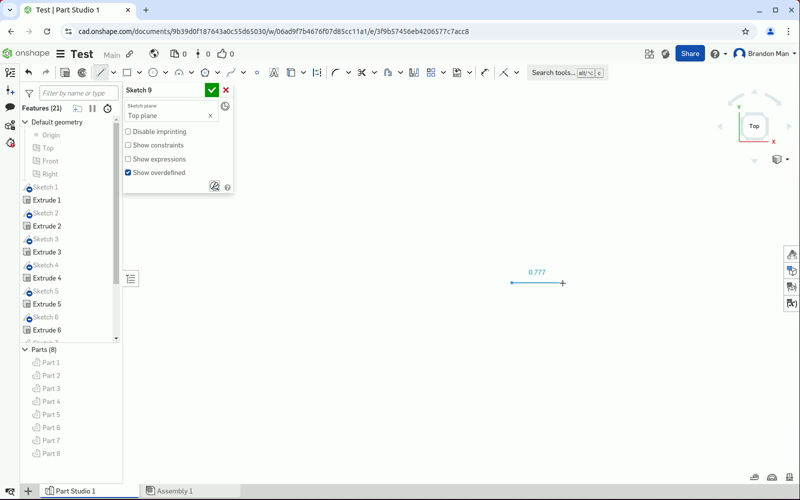
scroll(-6)
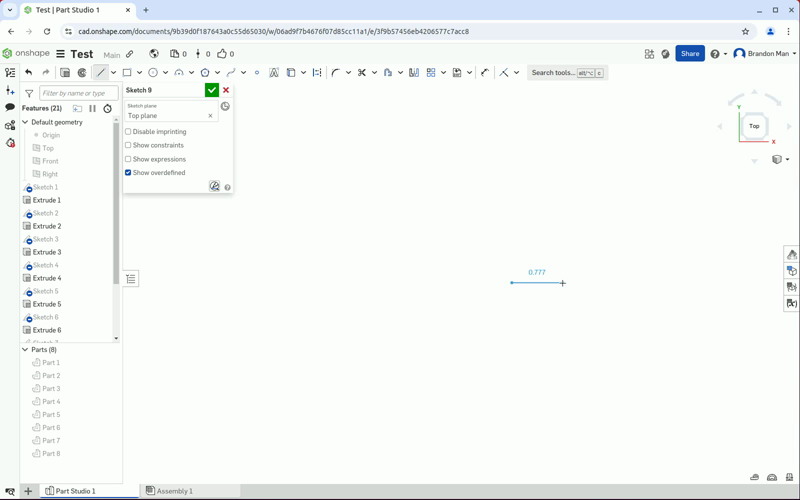
scroll(-6)
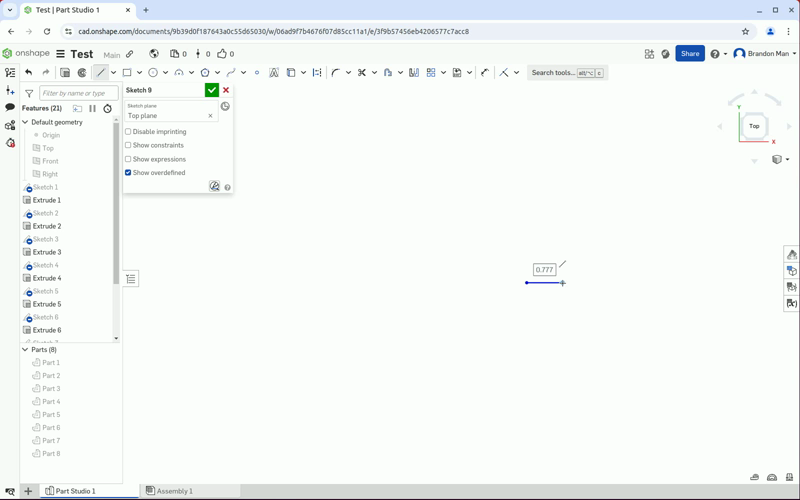
scroll(-6)
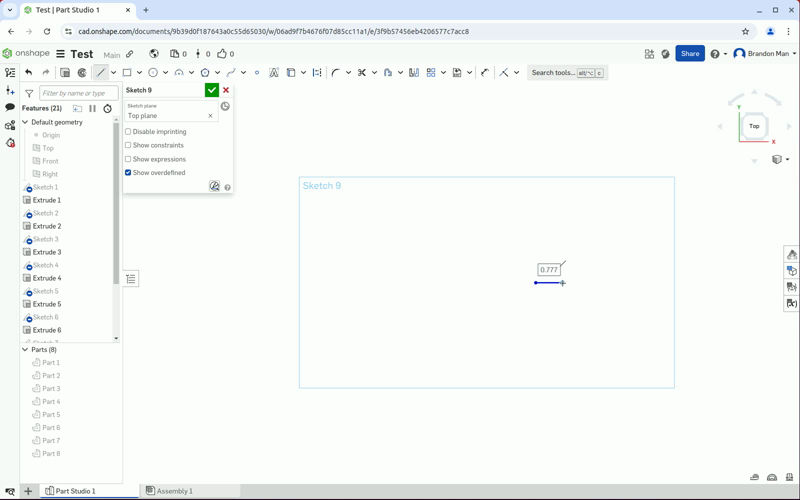
scroll(-6)
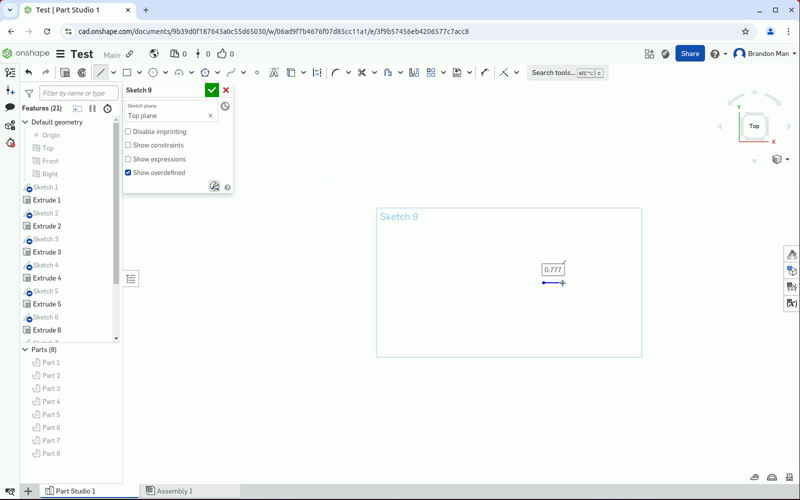
scroll(-6)
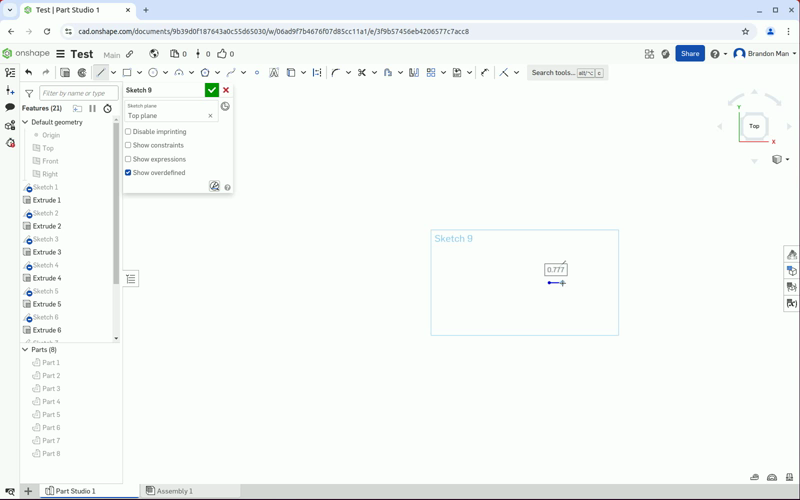
scroll(-6)
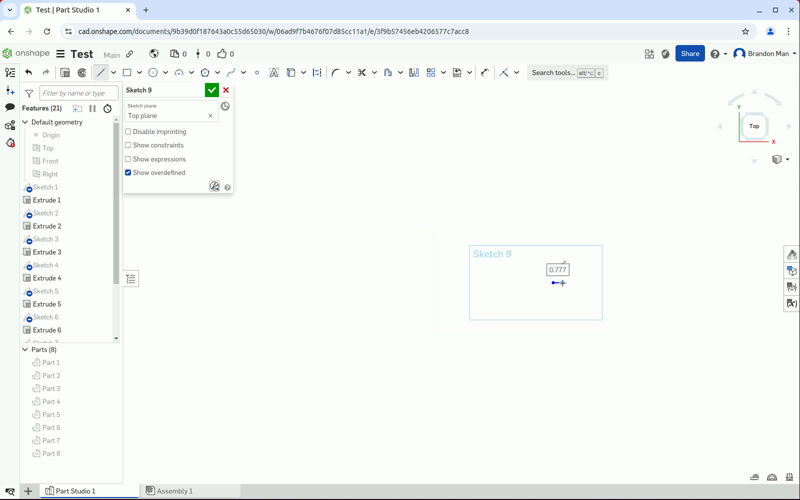
scroll(-6)
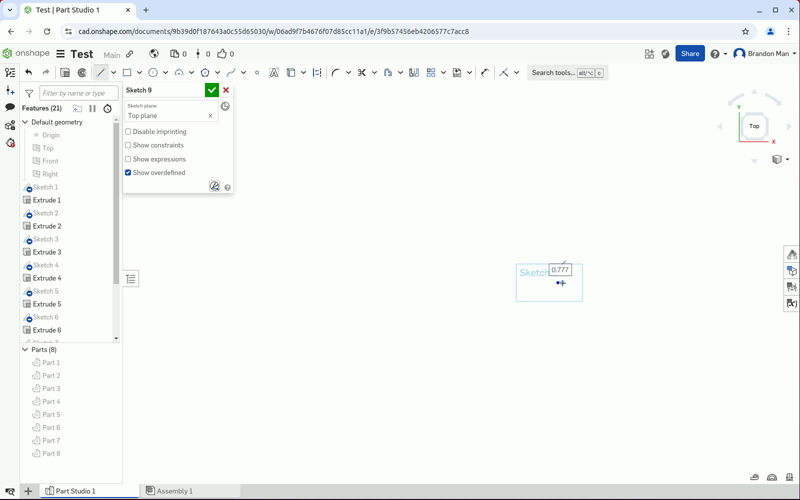
key_up(shift)
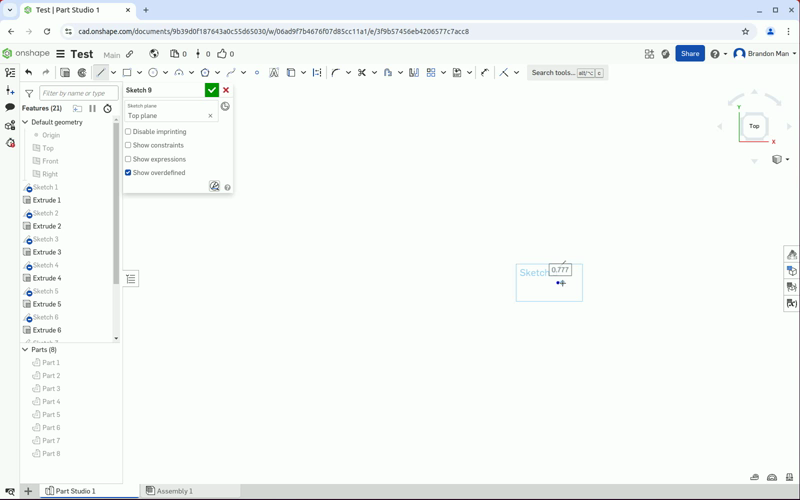
key_down(shift)
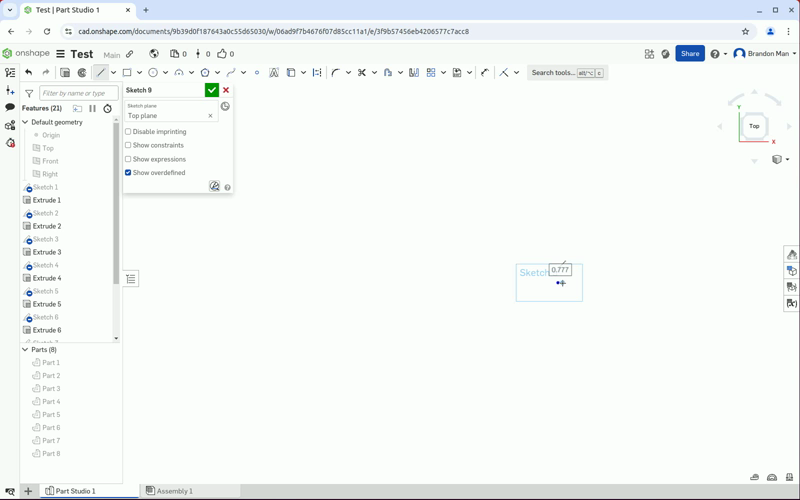
mouse_move(589, 282)
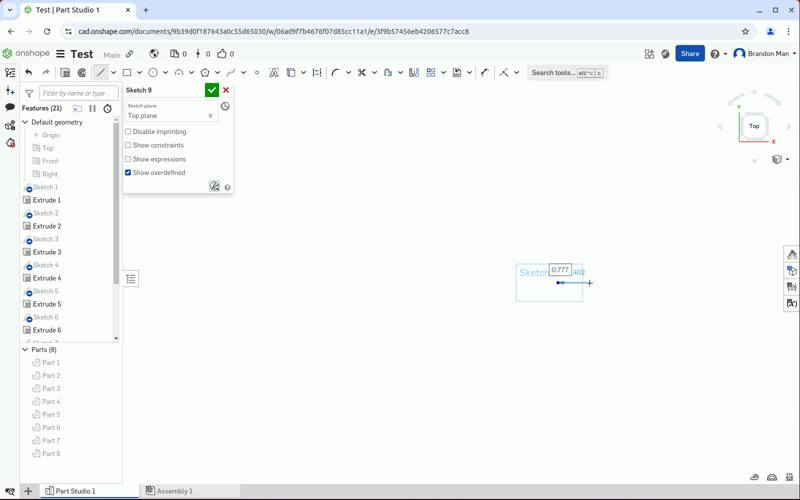
mouse_move(562, 255)
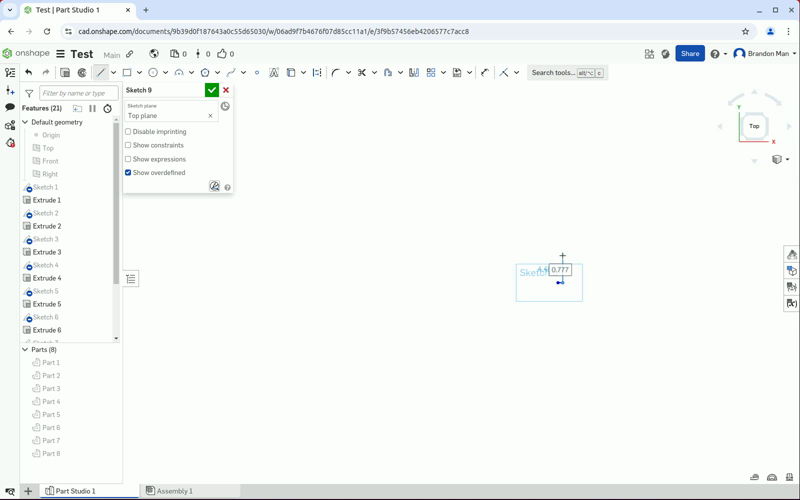
click(562, 255)
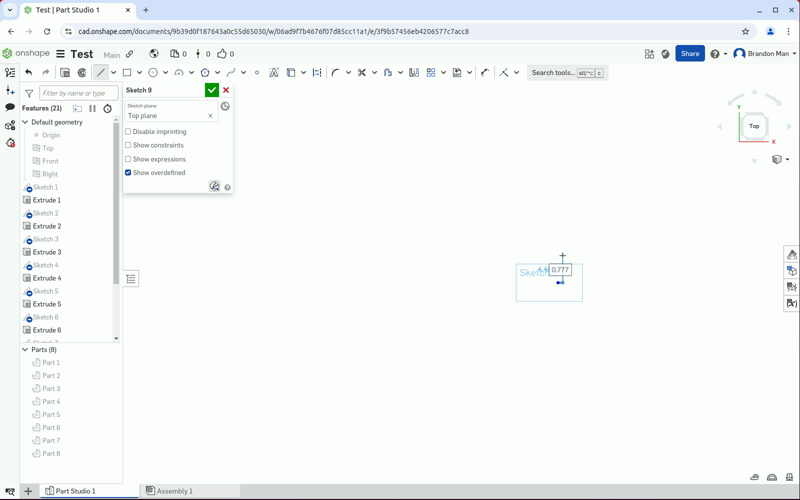
key_up(shift)
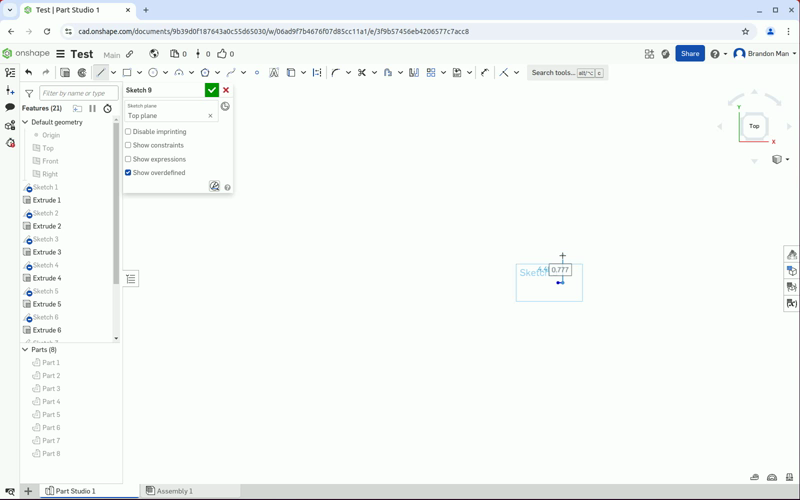
key_down(shift)
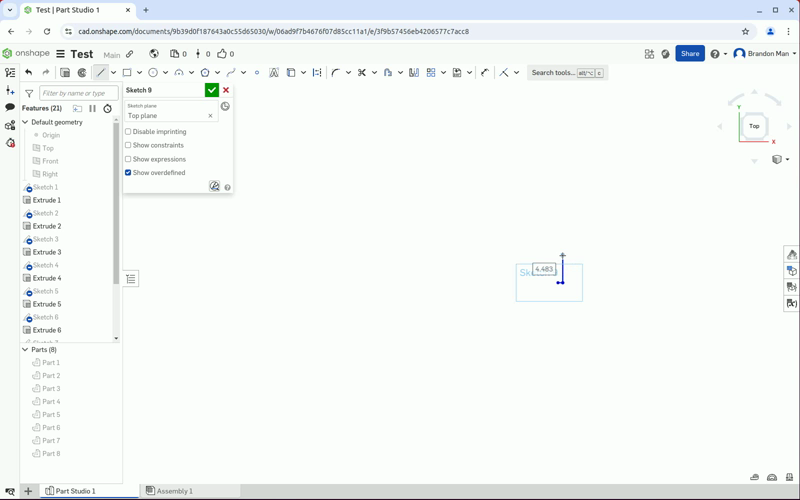
mouse_move(589, 255)
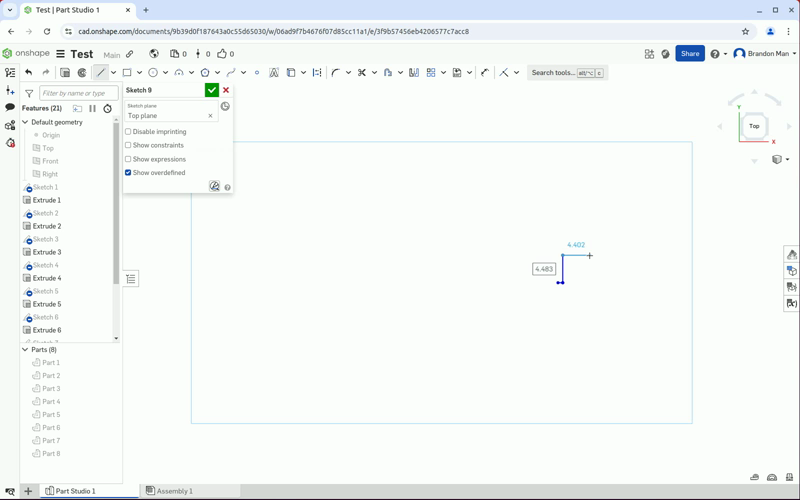
mouse_move(558, 255)
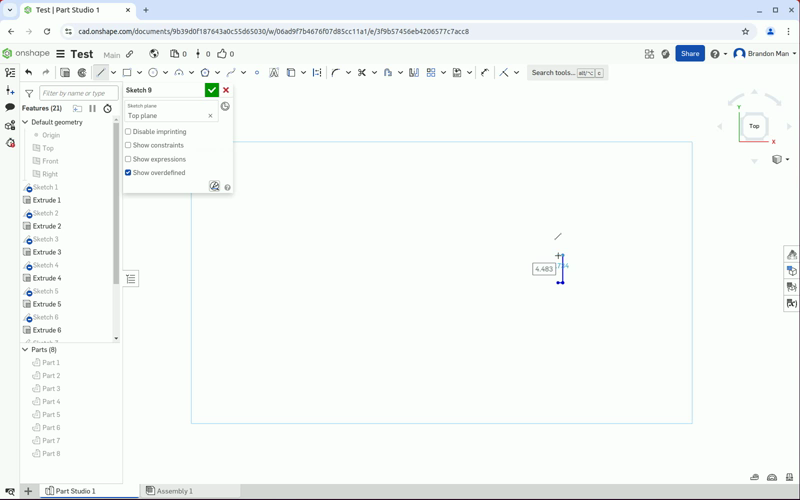
scroll(6)
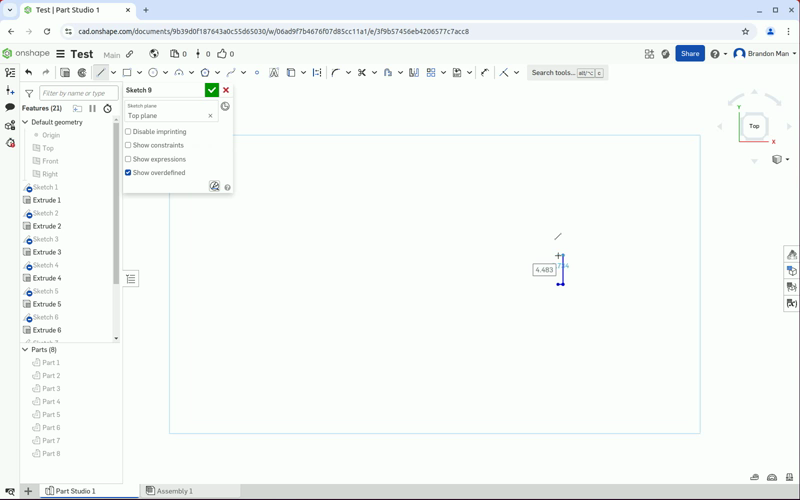
scroll(6)
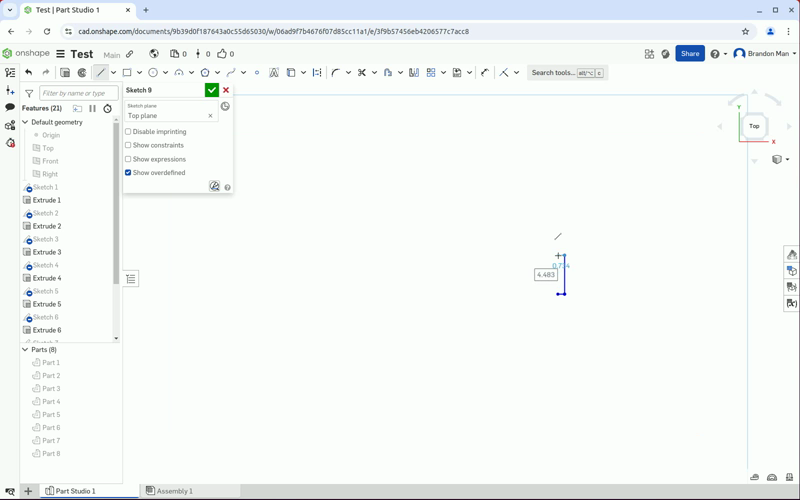
scroll(6)
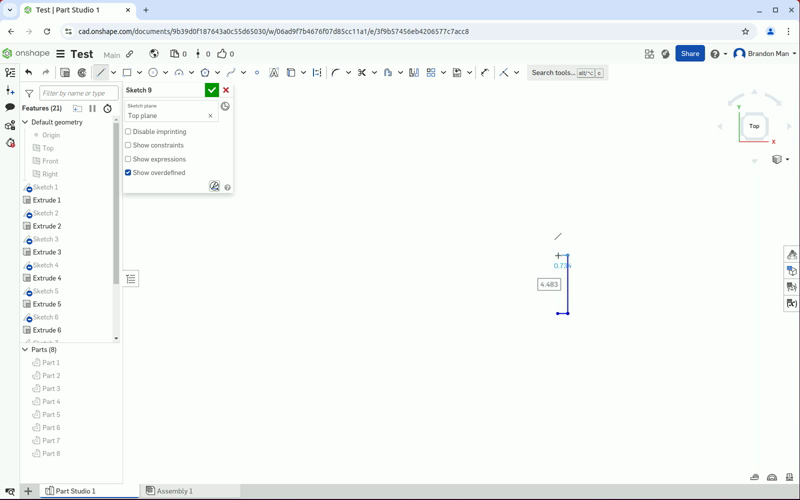
scroll(6)
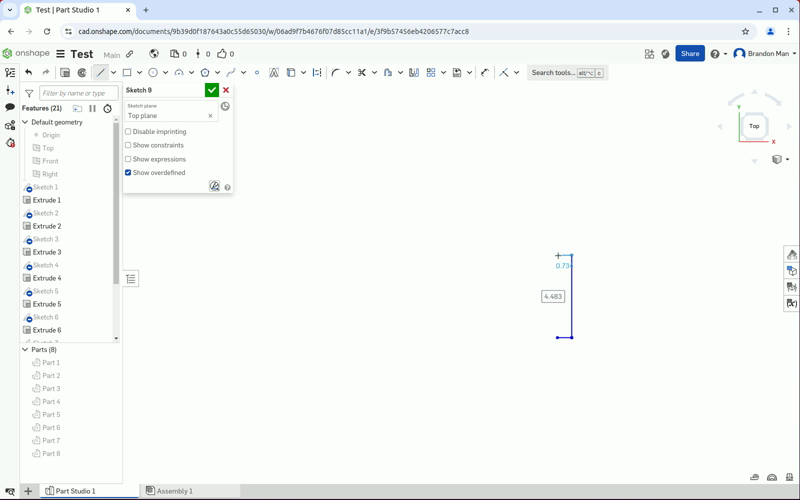
scroll(6)
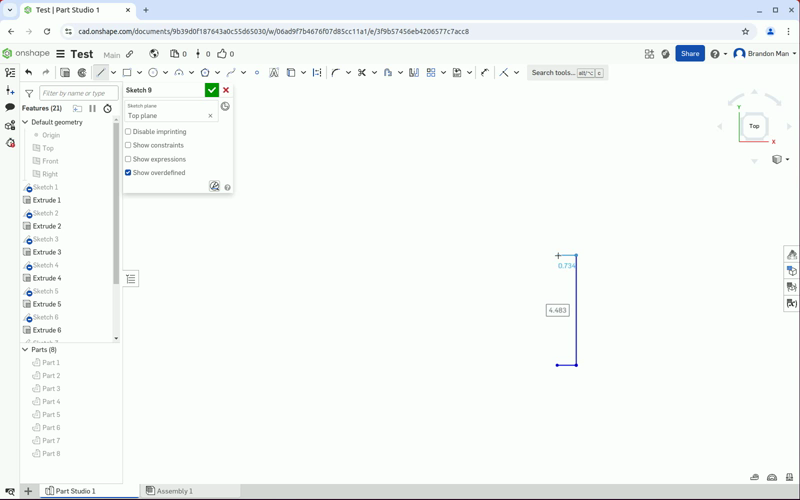
scroll(6)
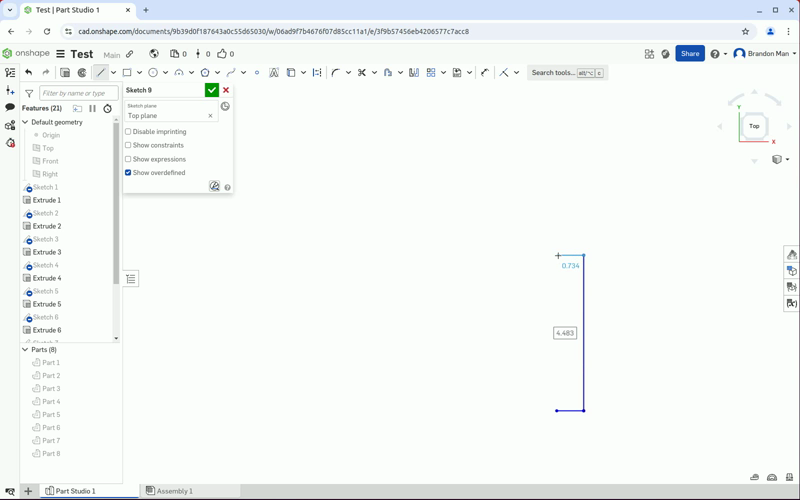
scroll(6)
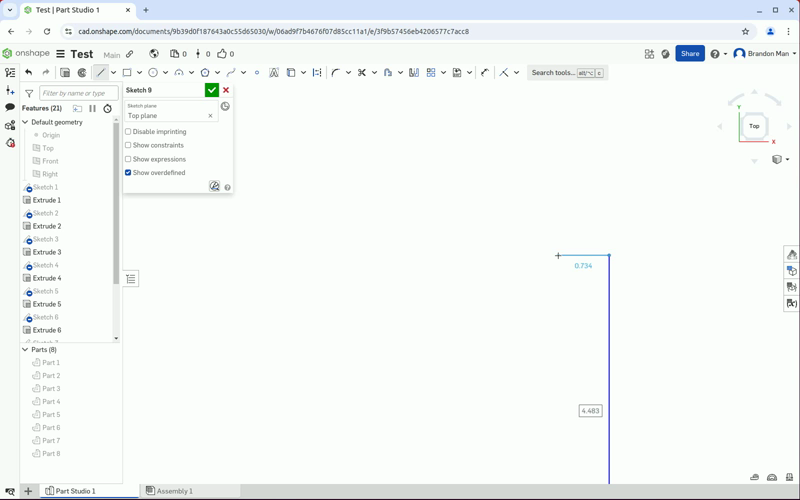
click(558, 255)
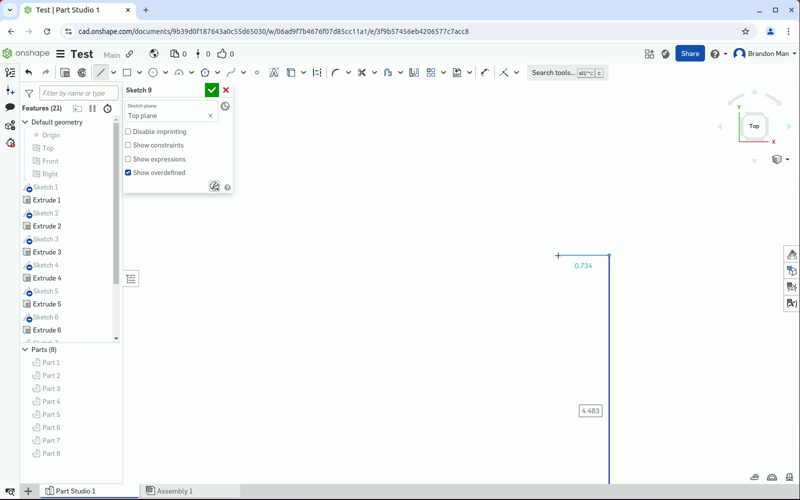
scroll(-6)
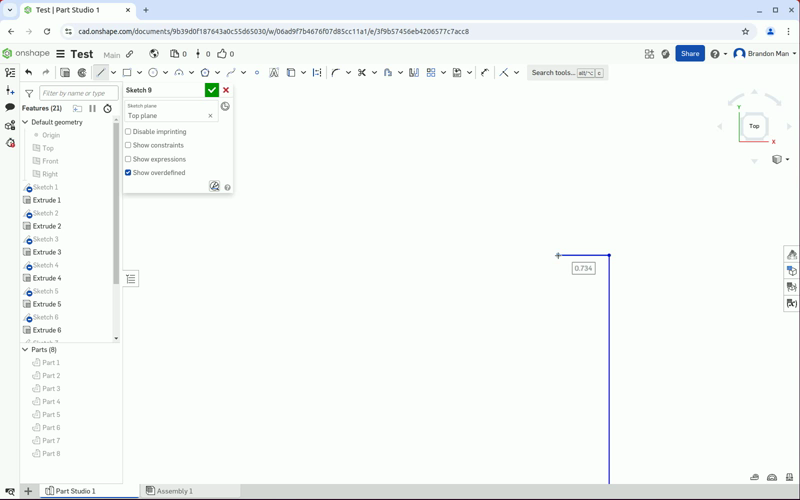
scroll(-6)
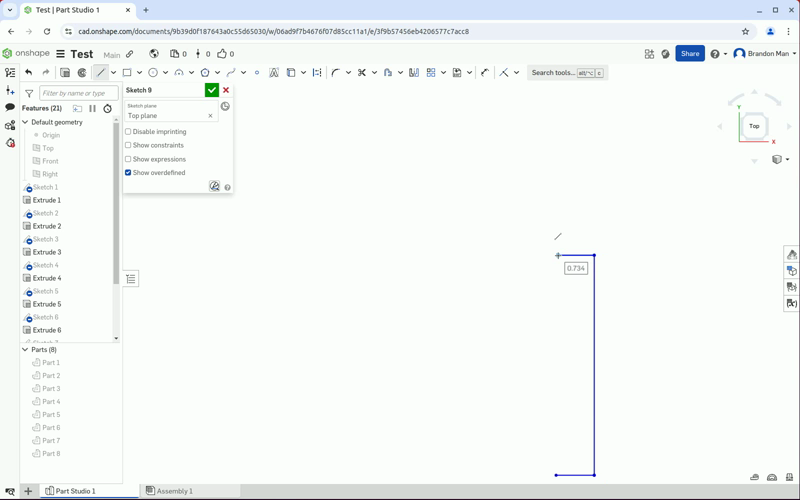
scroll(-6)
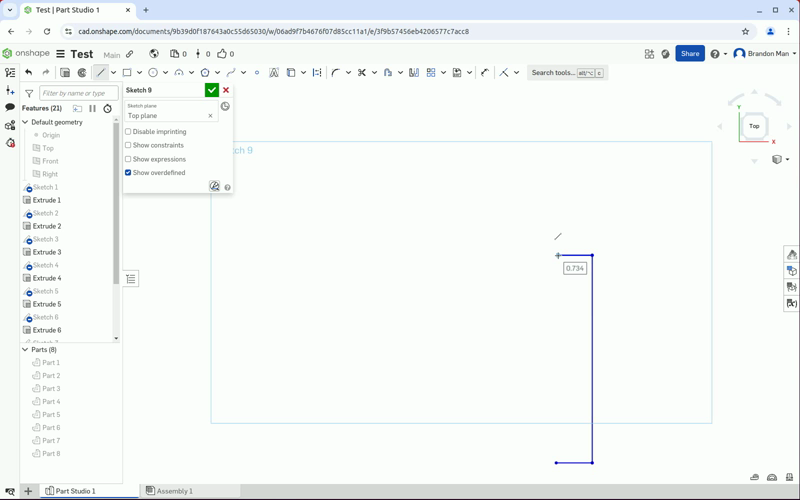
scroll(-6)
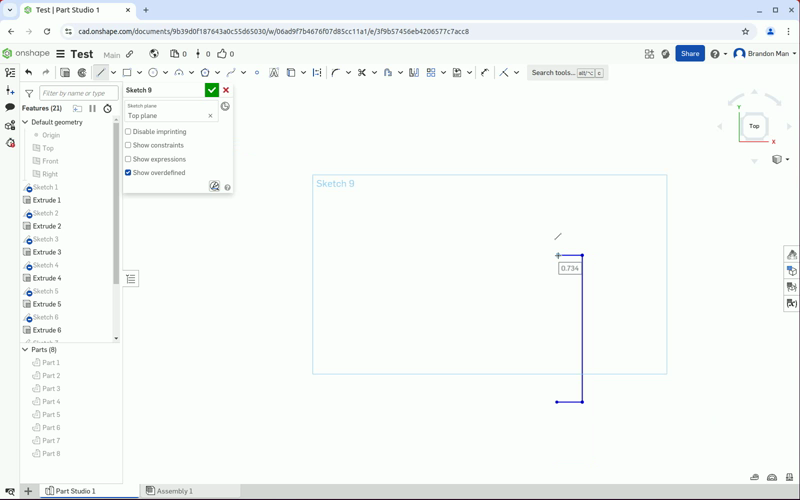
scroll(-6)
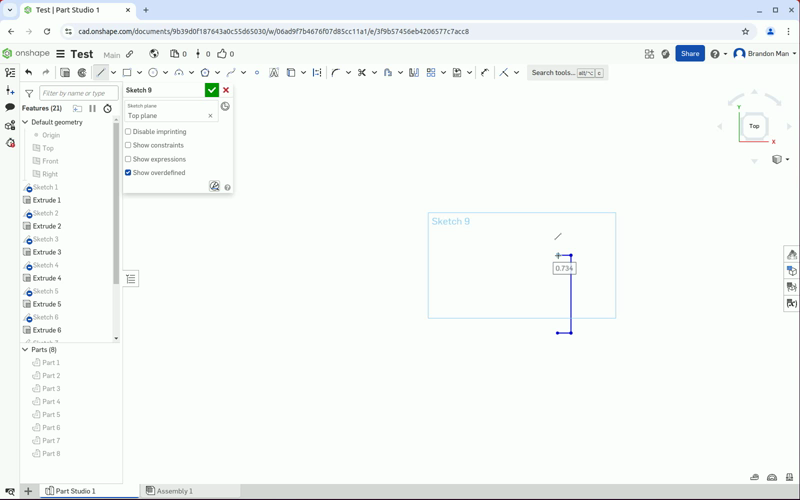
scroll(-6)
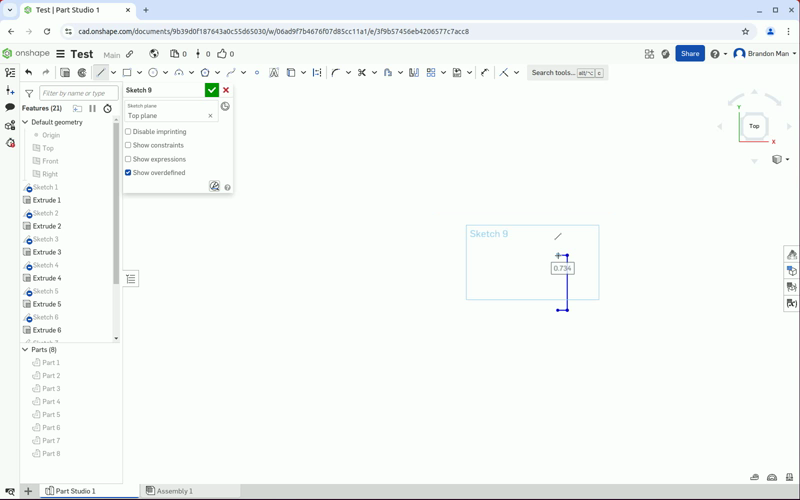
scroll(-6)
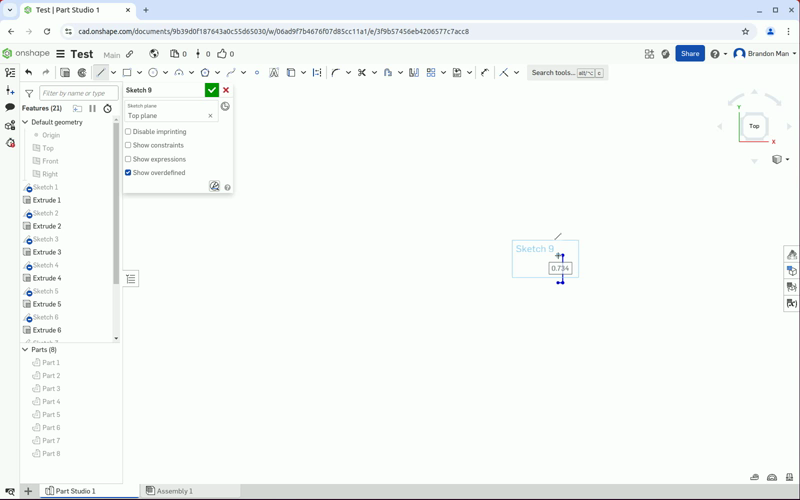
key_up(shift)
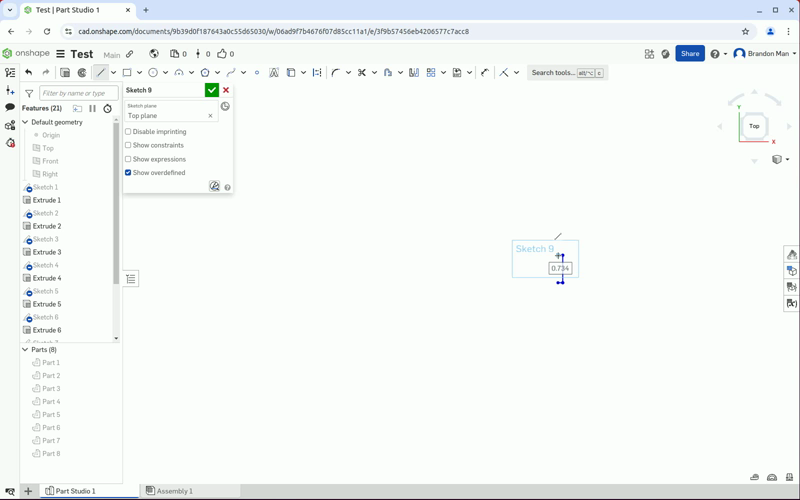
mouse_move(588, 255)
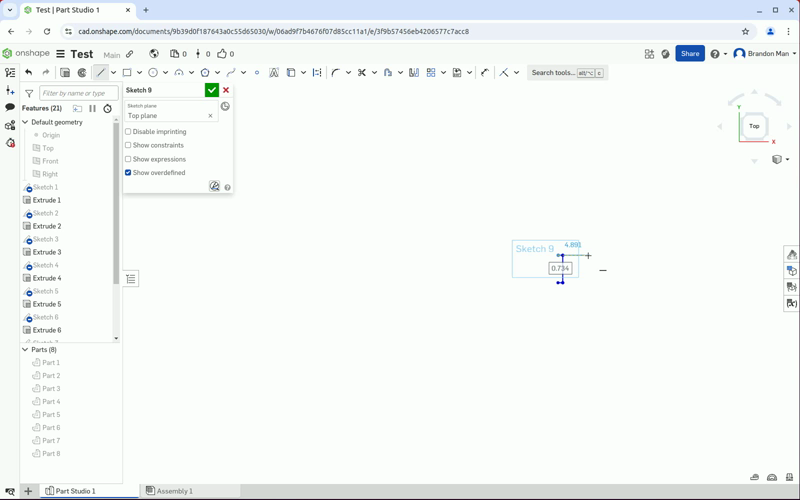
key_down(shift)
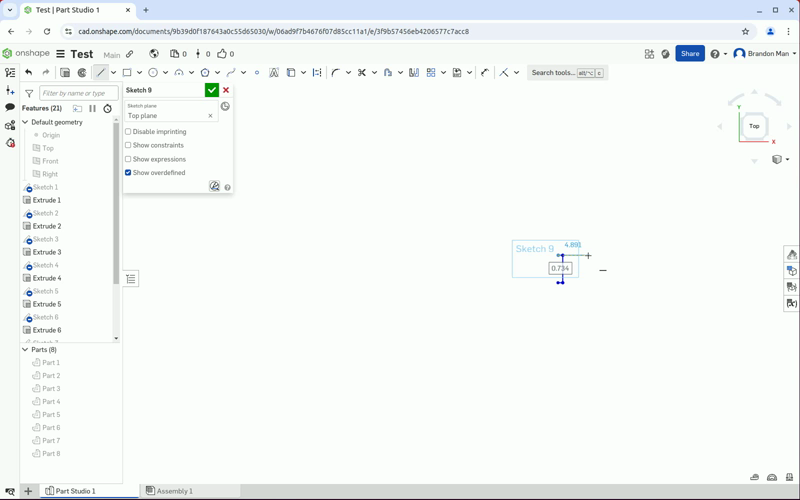
mouse_move(558, 282)
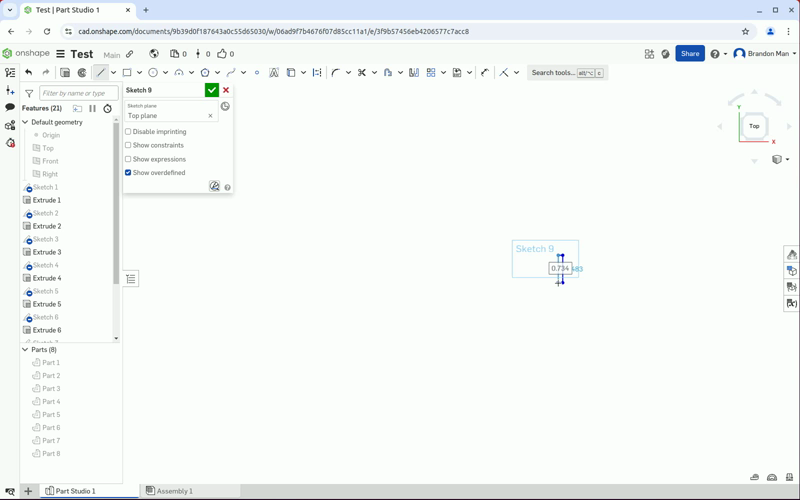
key_up(shift)
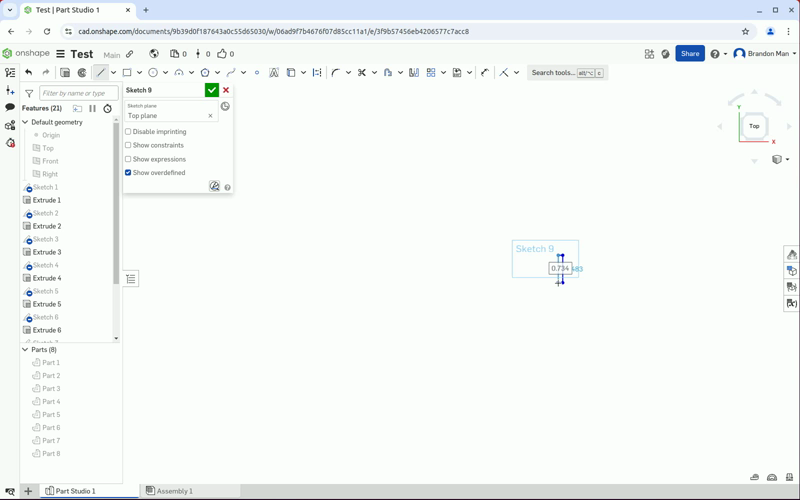
click(558, 282)
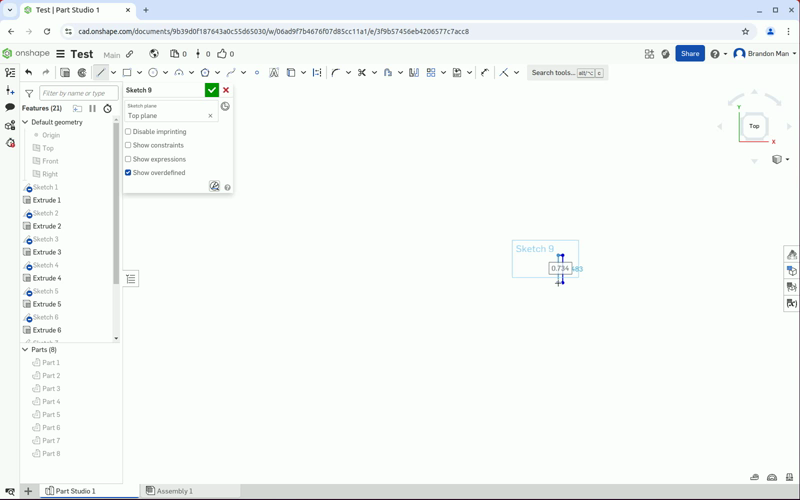
key(esc)
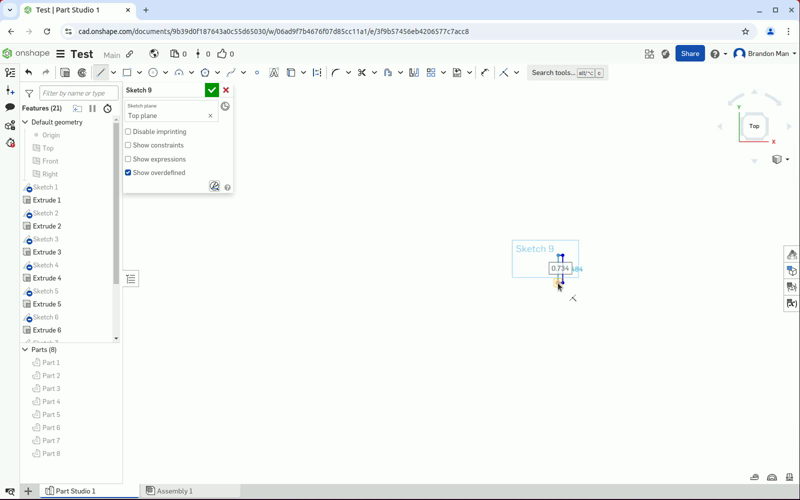
mouse_move(561, 277)
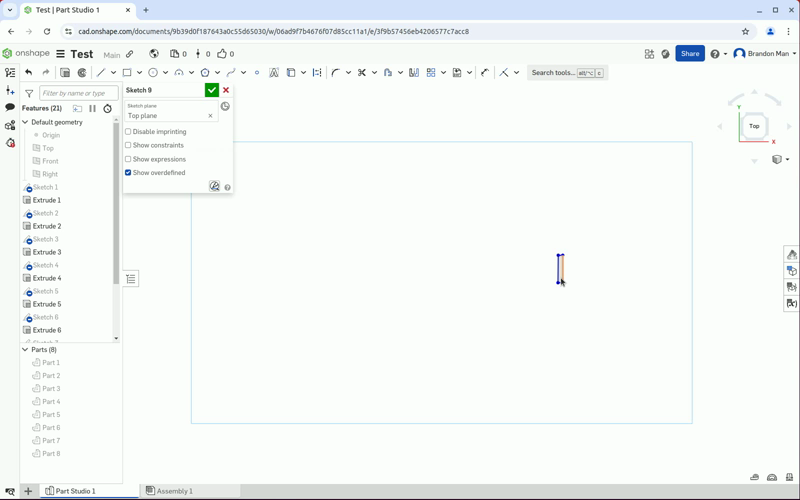
scroll(6)
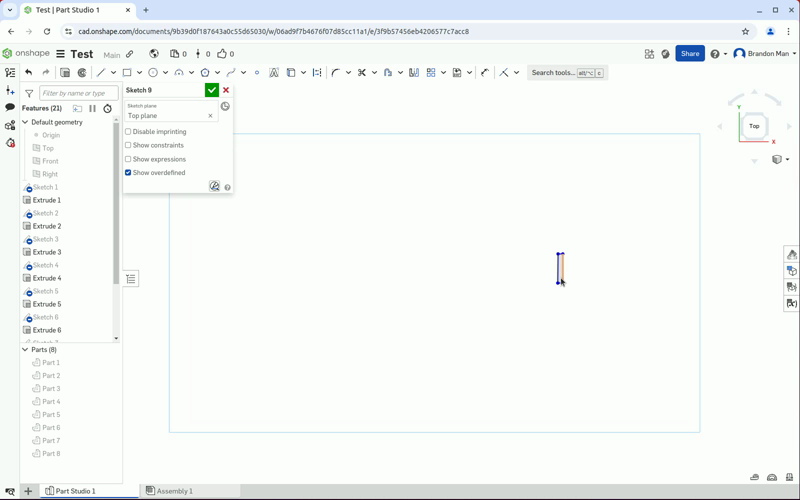
scroll(6)
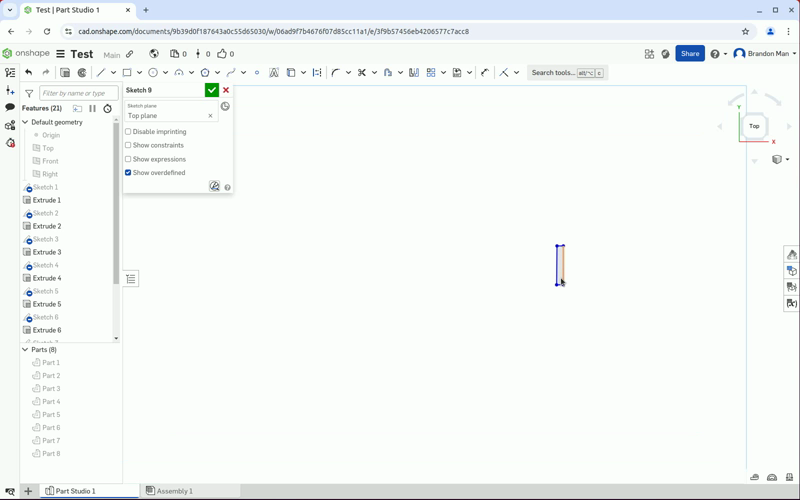
scroll(6)
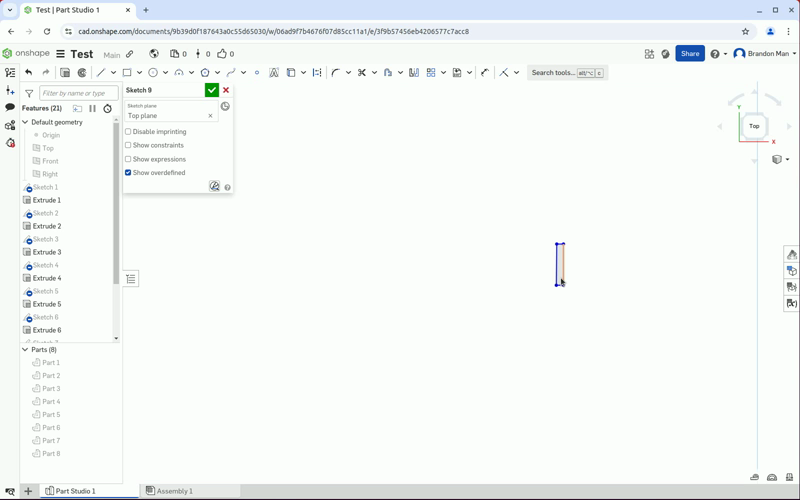
scroll(6)
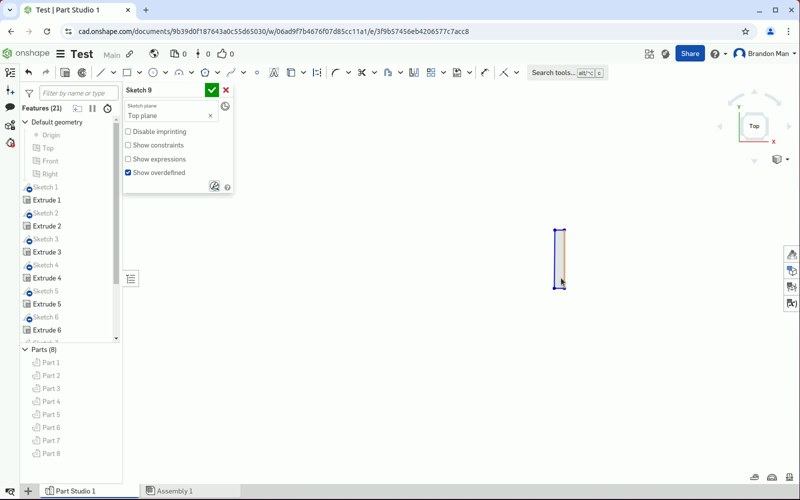
scroll(6)
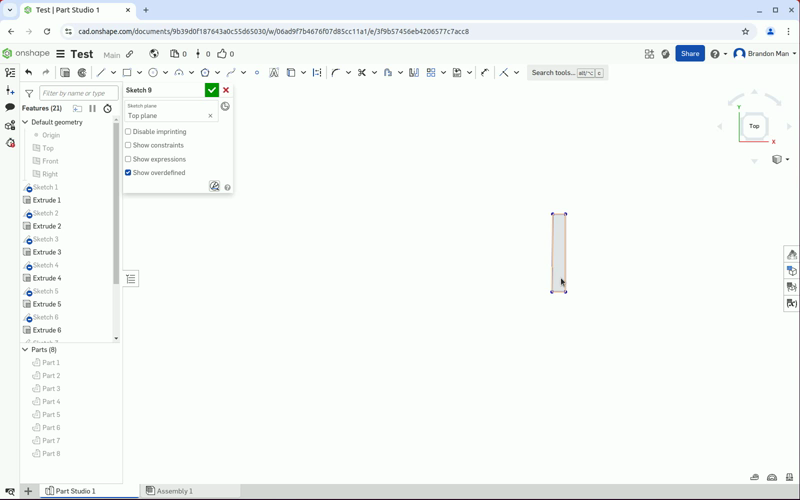
scroll(6)
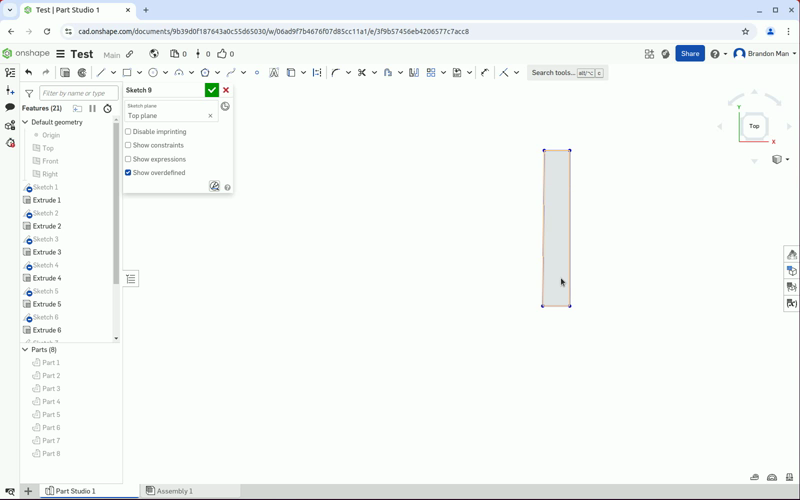
scroll(6)
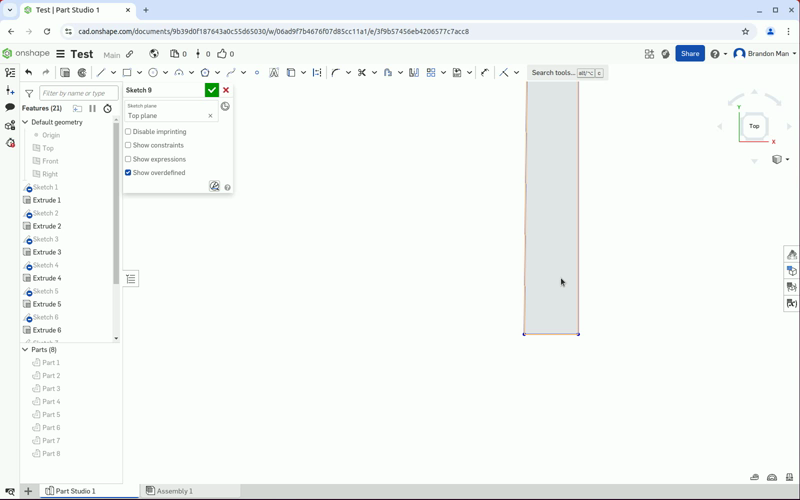
click(561, 277)
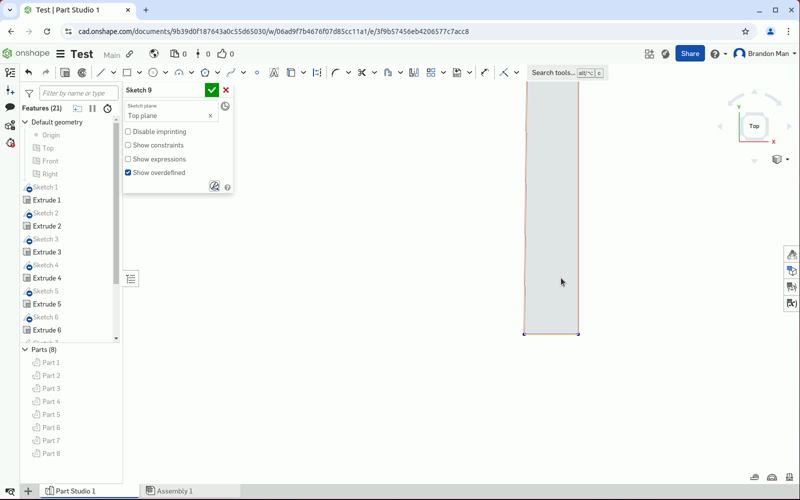
scroll(-6)
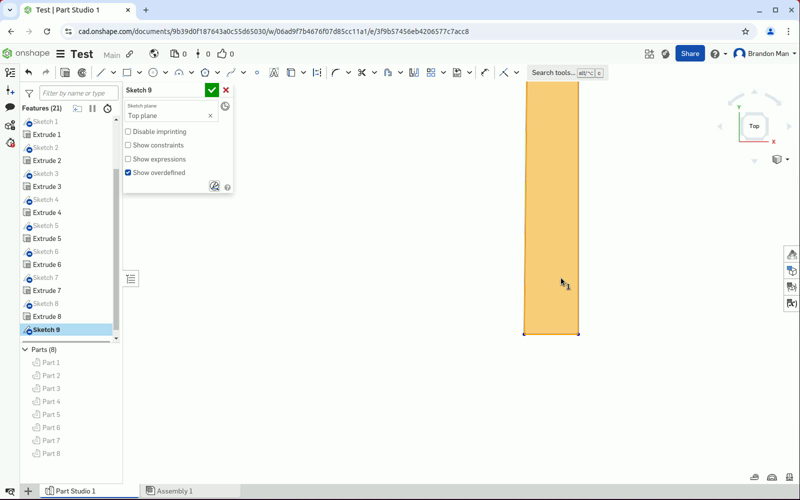
scroll(-6)
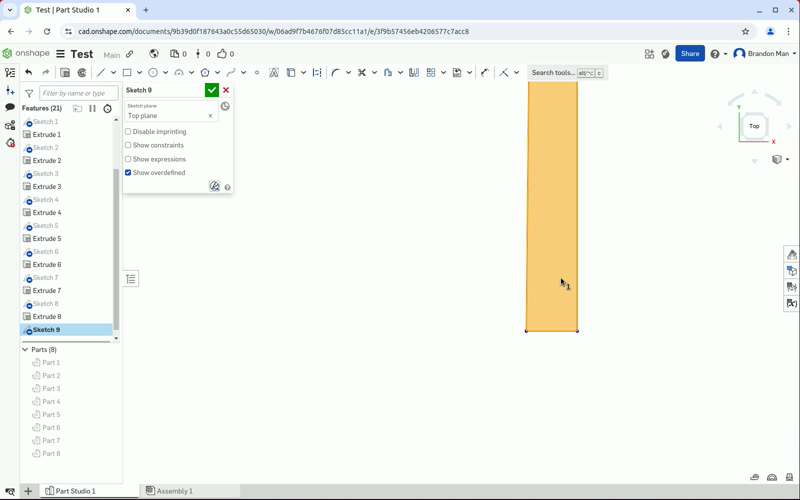
scroll(-6)
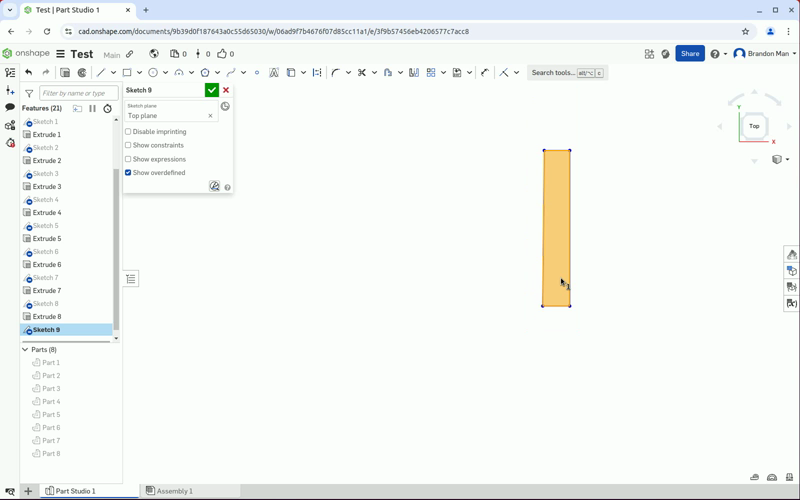
scroll(-6)
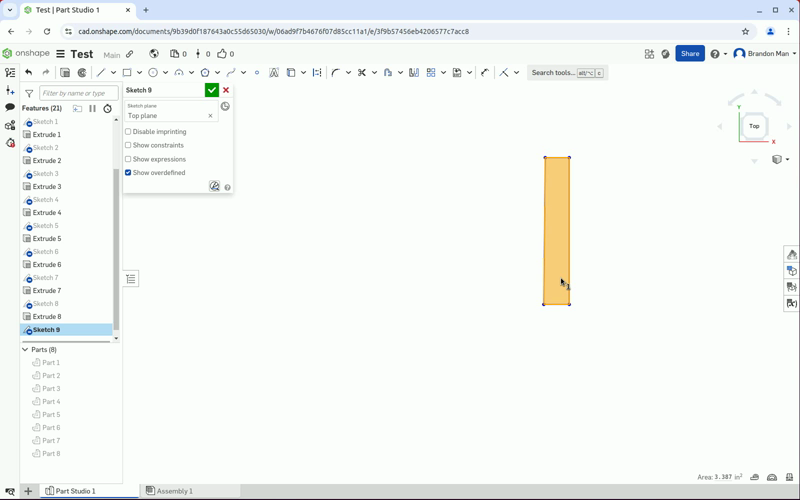
scroll(-6)
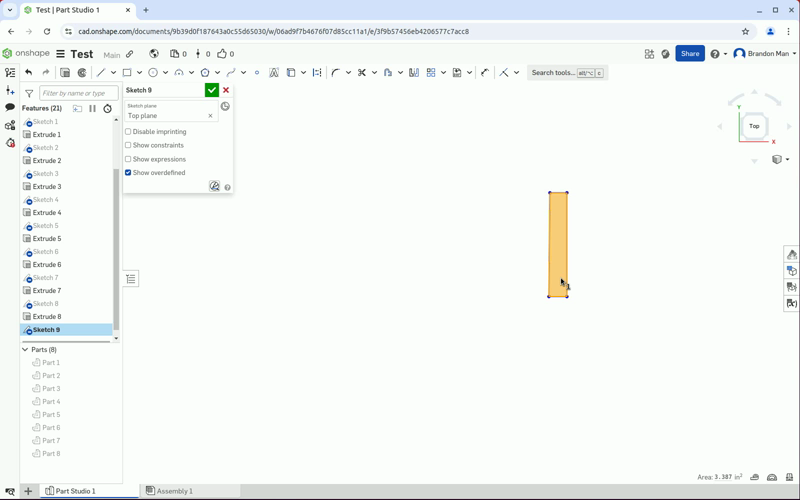
scroll(-6)
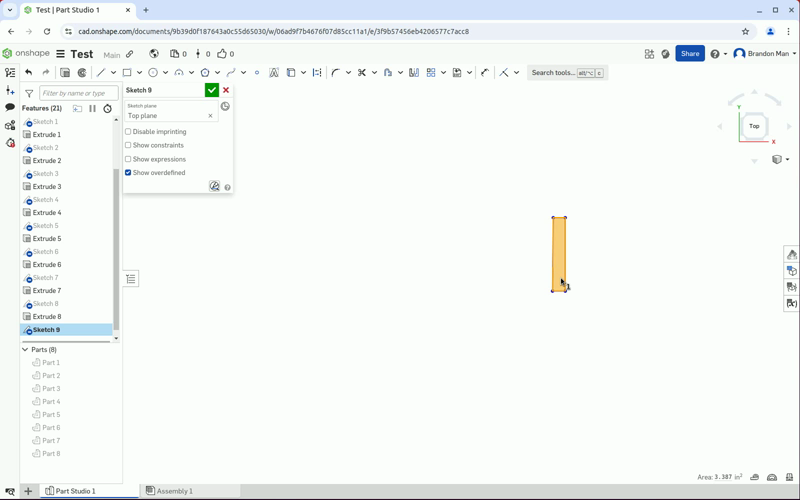
scroll(-6)
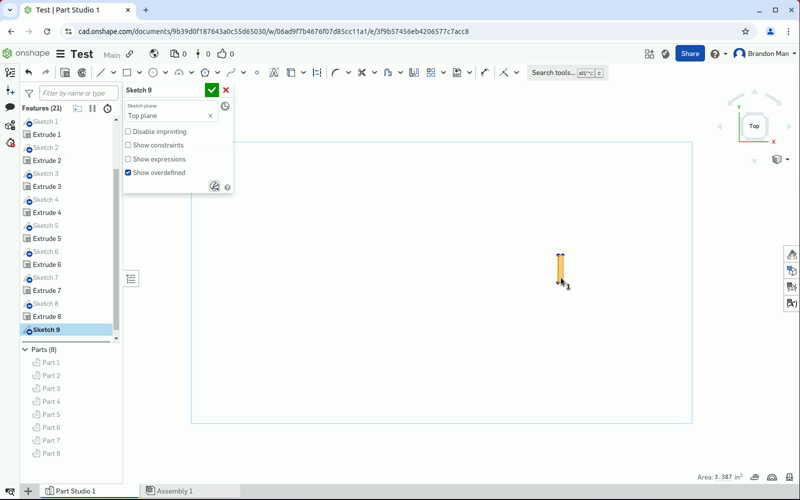
mouse_move(73, 352)
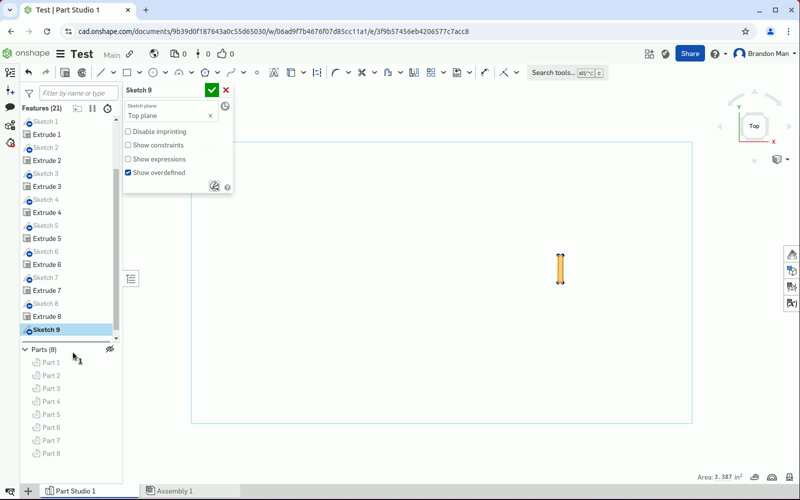
key(shift+y)
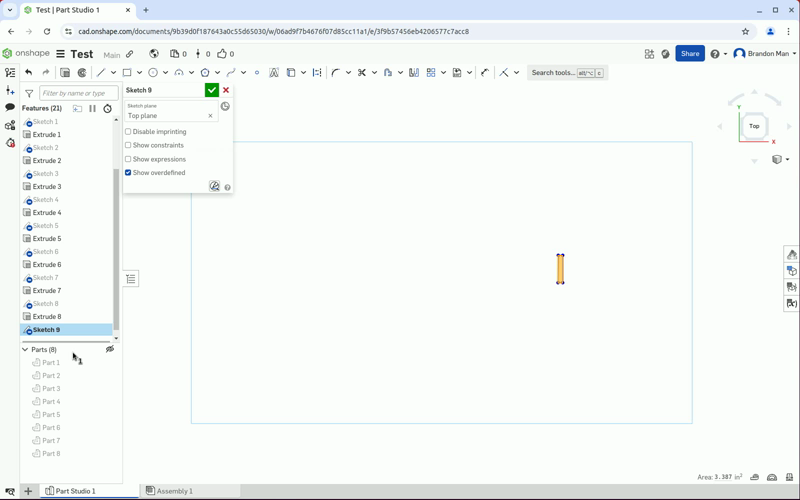
key(shift+e)
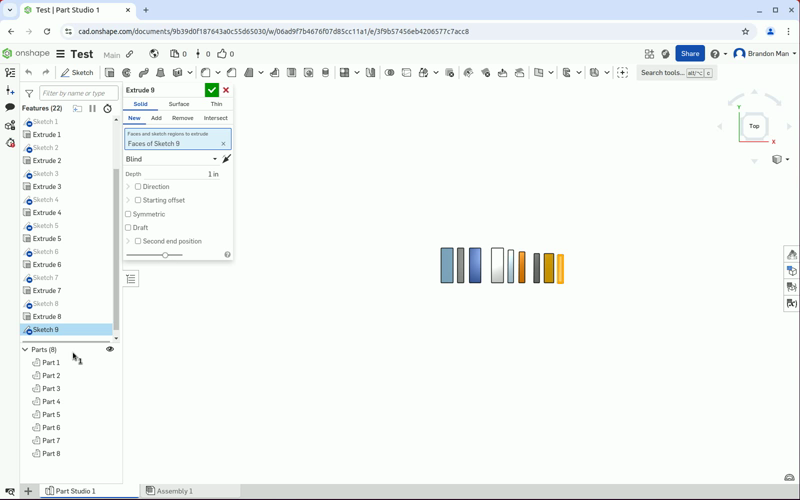
mouse_move(143, 106)
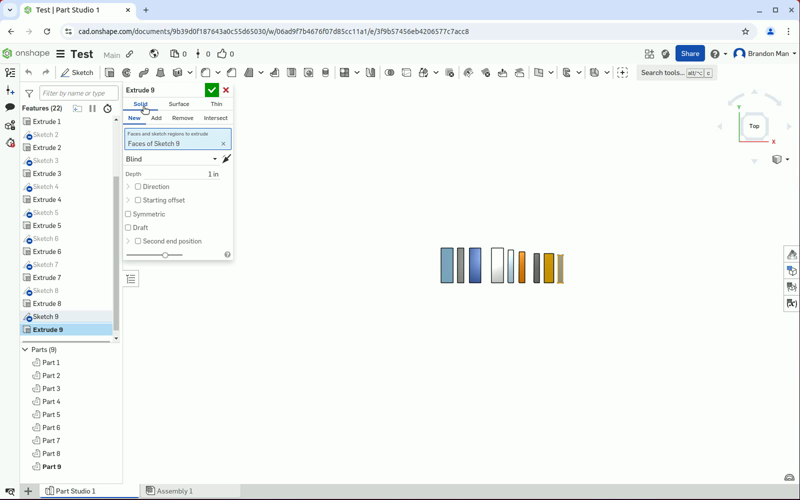
click(143, 106)
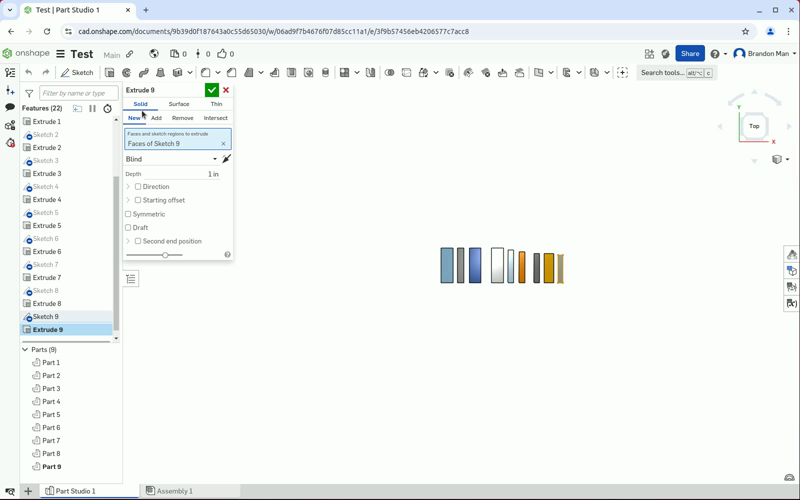
mouse_move(137, 120)
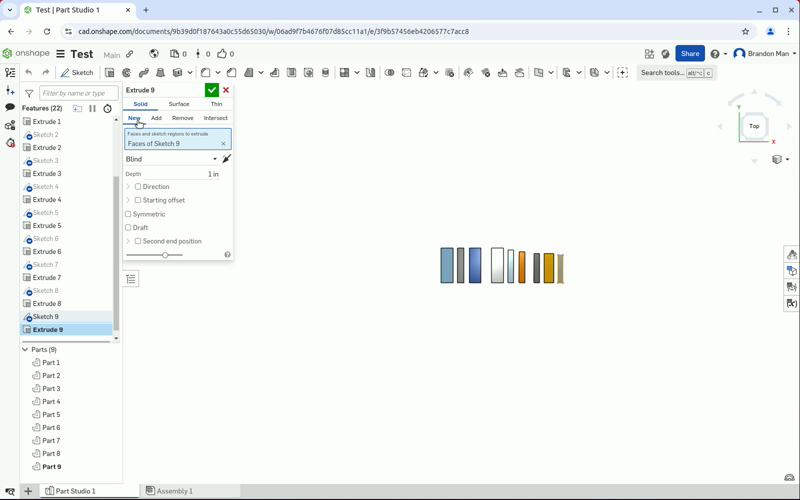
click(137, 120)
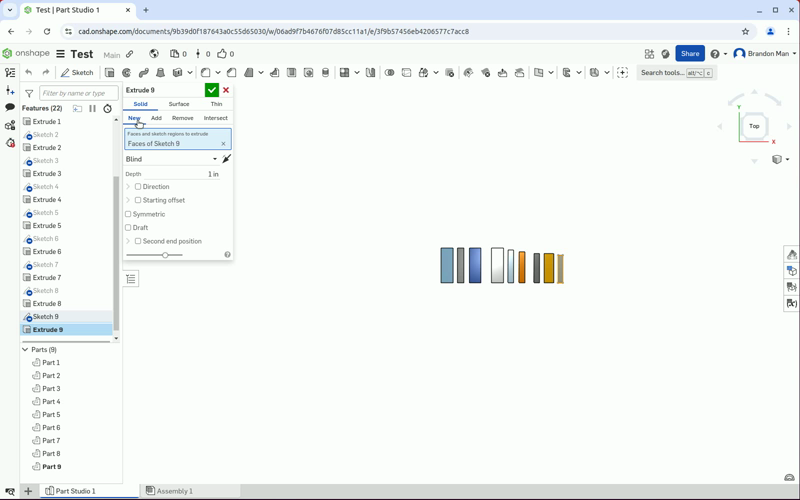
key(tab, 4)
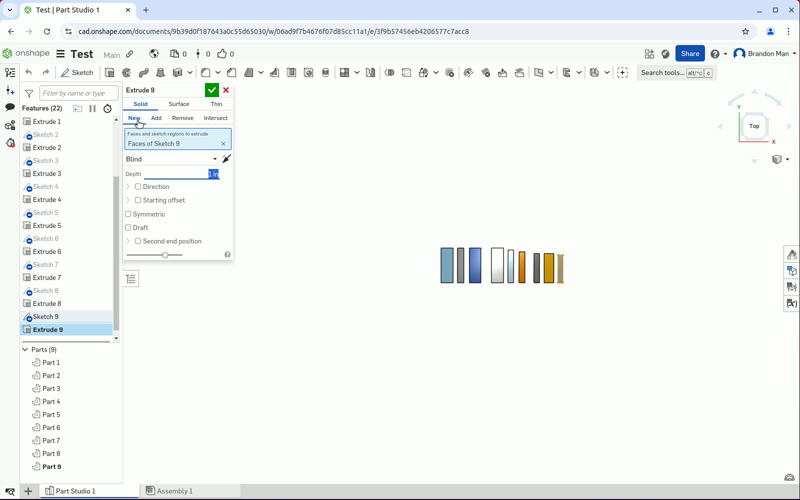
text(23.108)
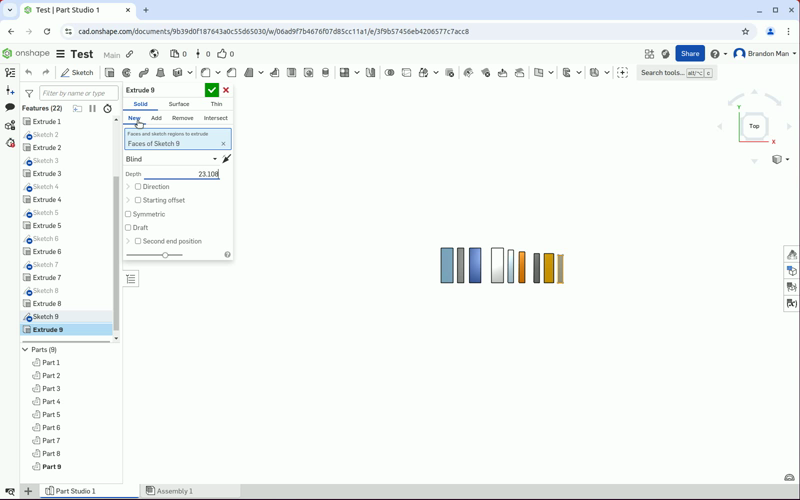
key(enter)
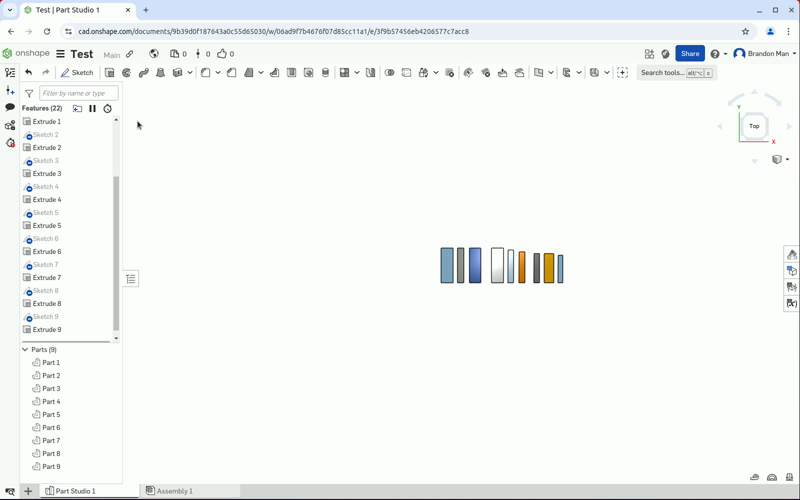
key(shift+h)
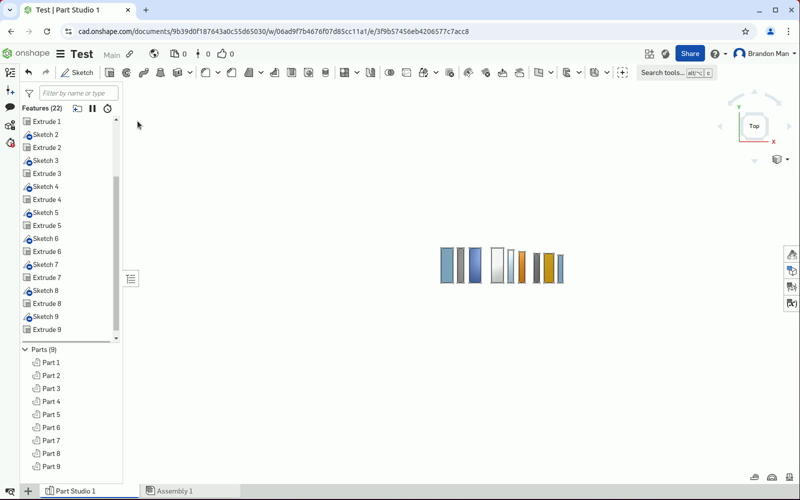
key(shift+h)
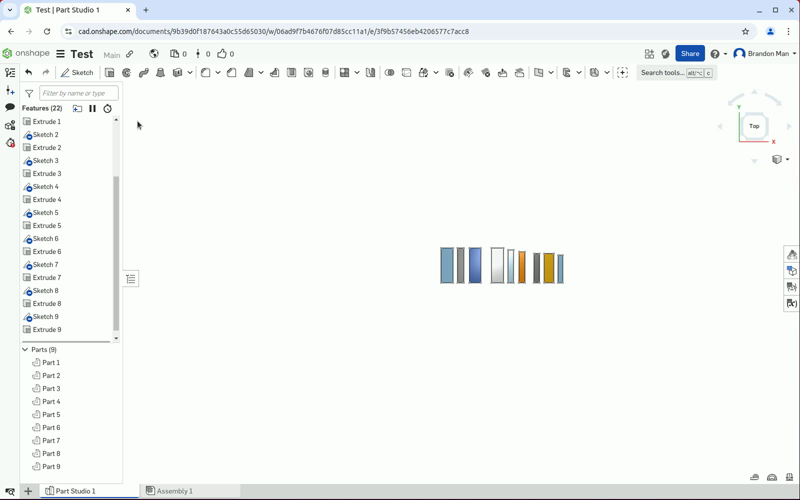
key(shift+7)
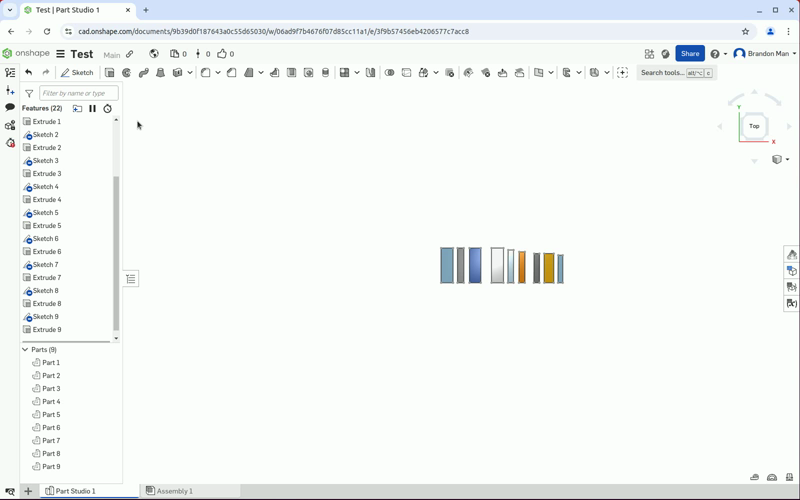
key(up, 3)
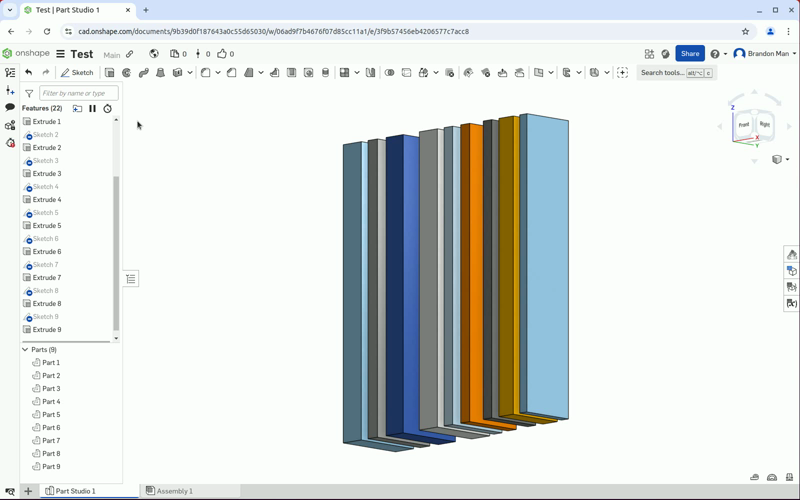
key(left, 3)
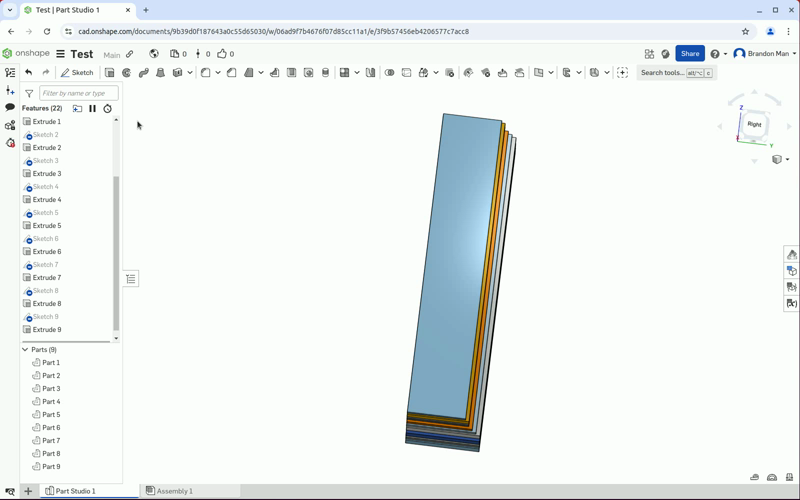
key(right, 3)
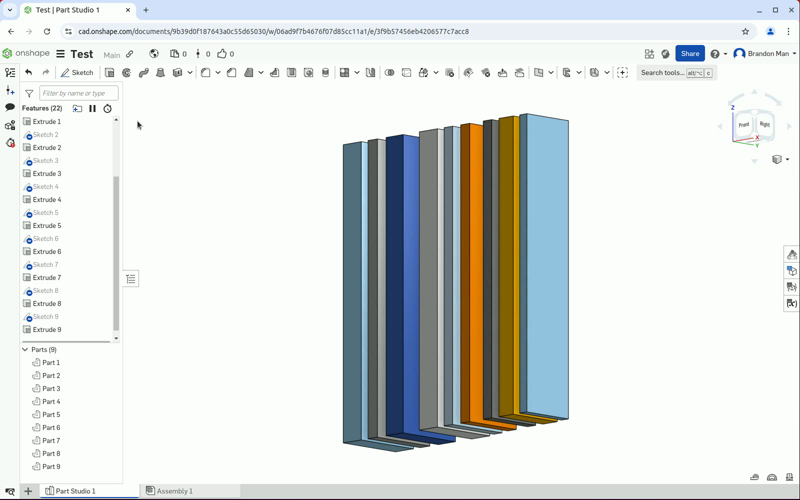
key(down, 3)
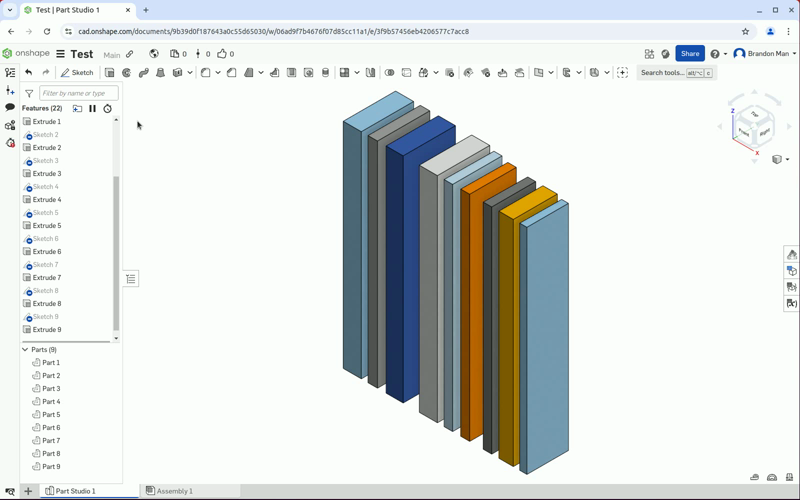
mouse_move(69, 111)
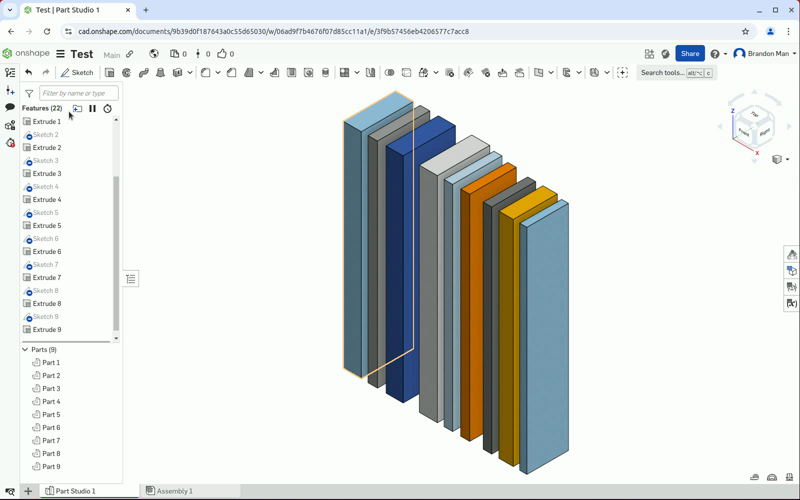
click(69, 111)